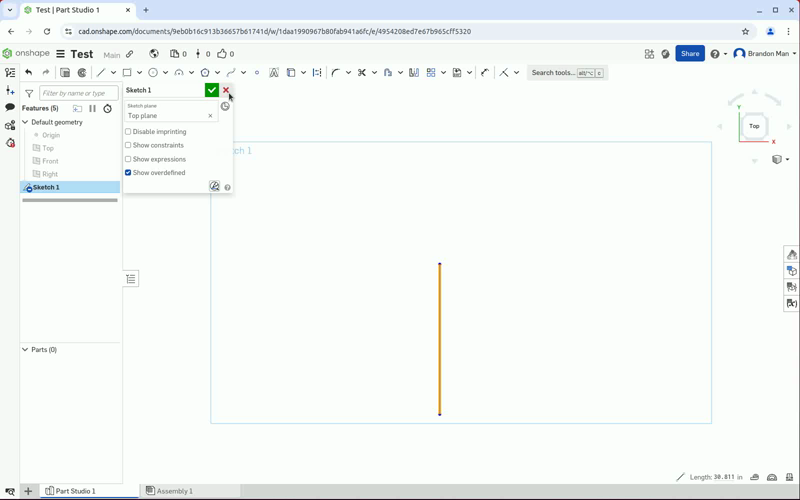
key(shift+h)
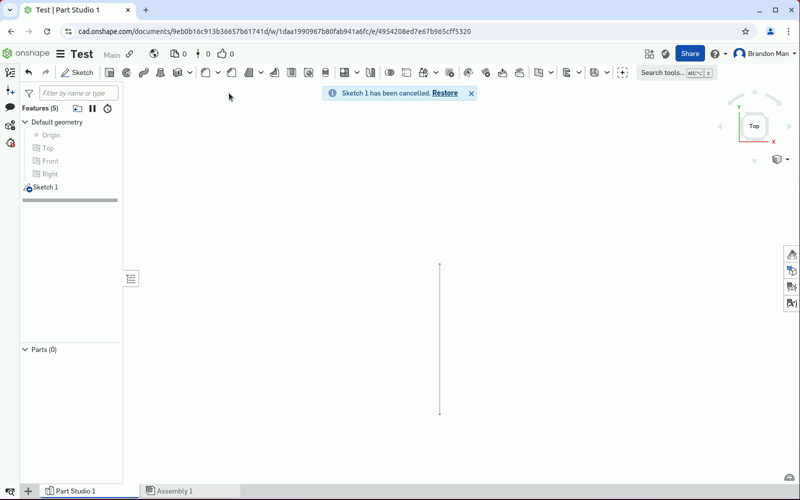
mouse_move(73, 352)
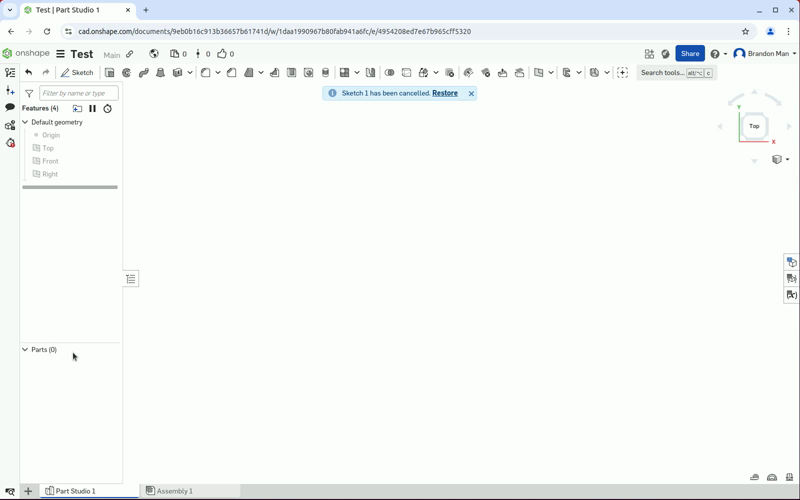
key(y)
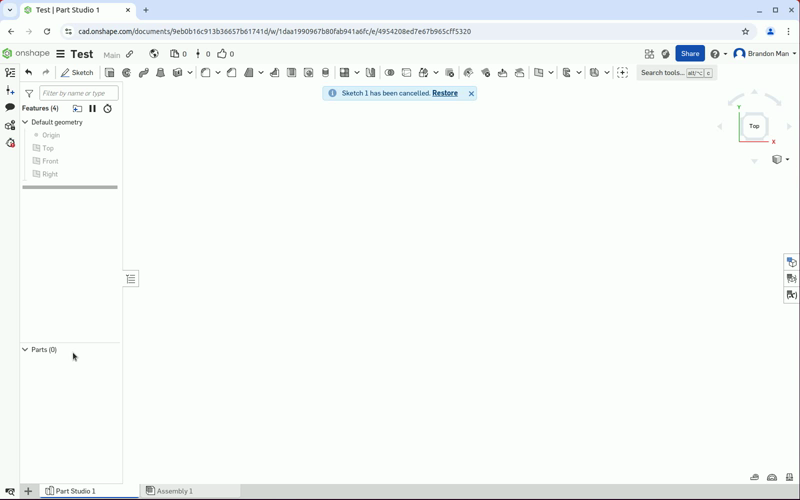
key(shift+p)
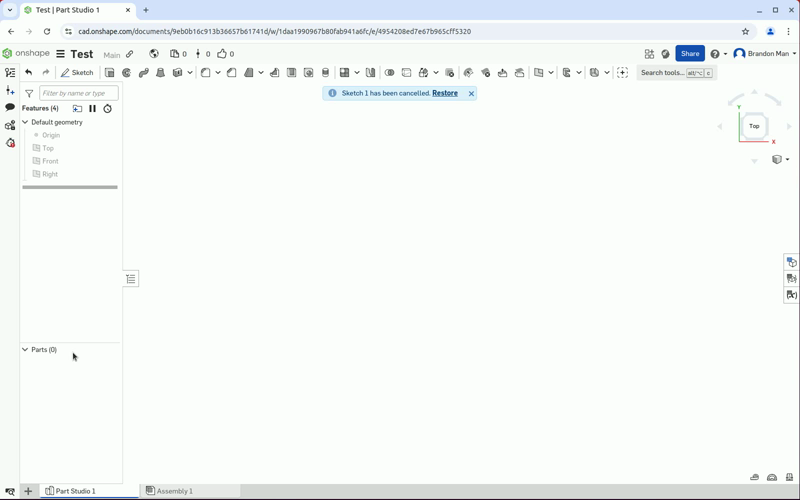
key(space)
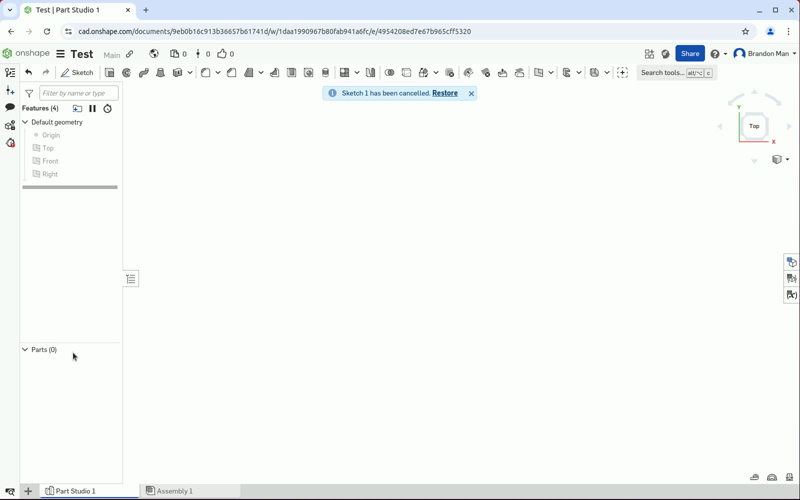
key_down(shift)
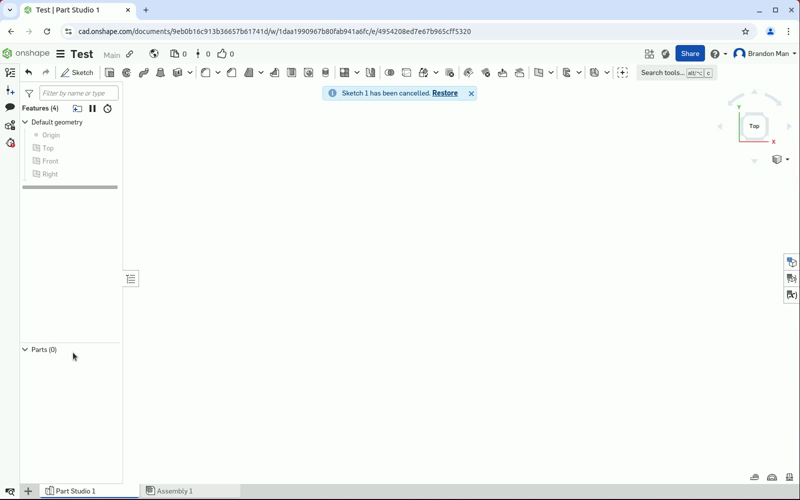
key(up)
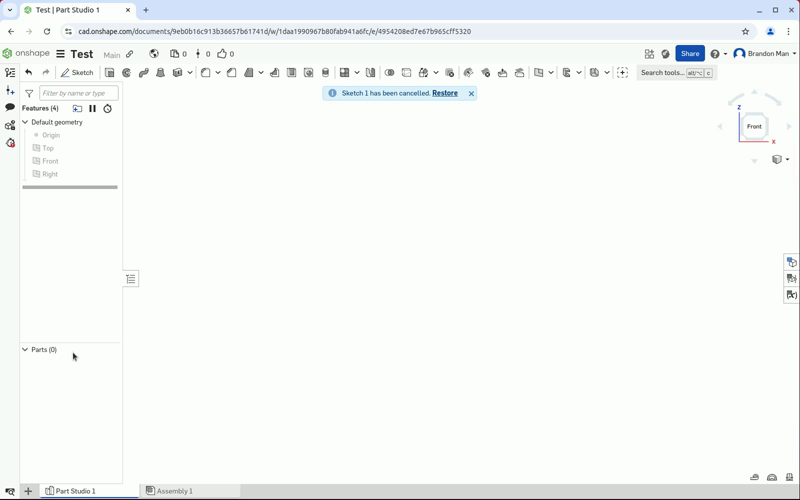
key_up(shift)
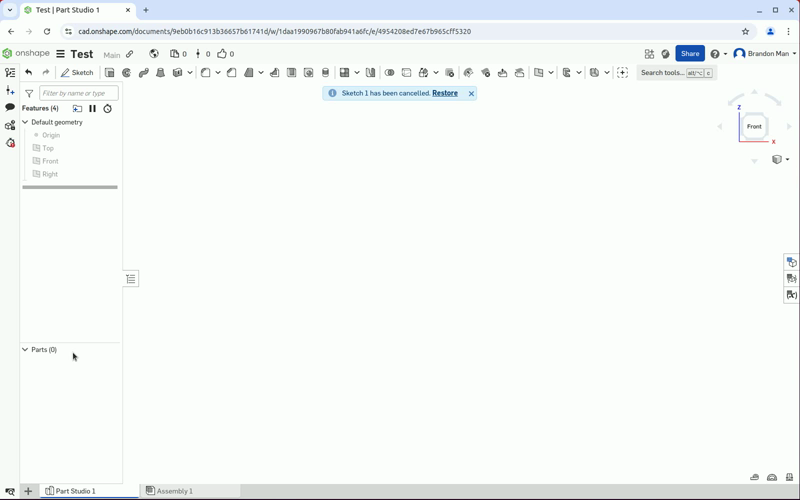
key(space)
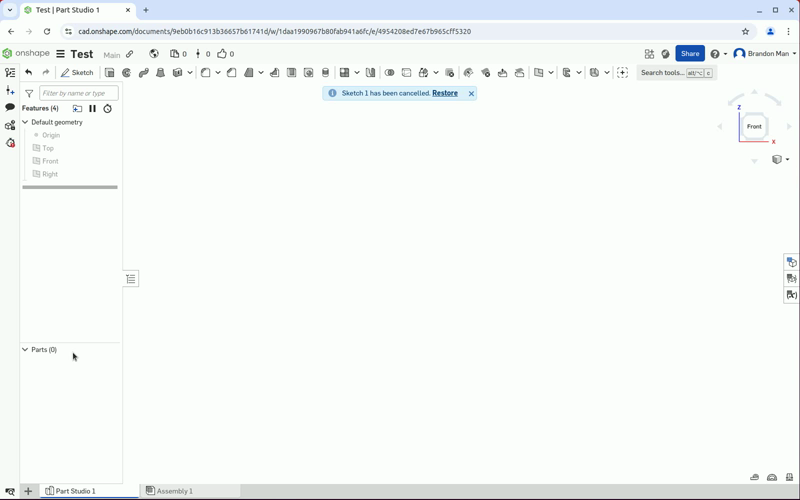
key_down(shift)
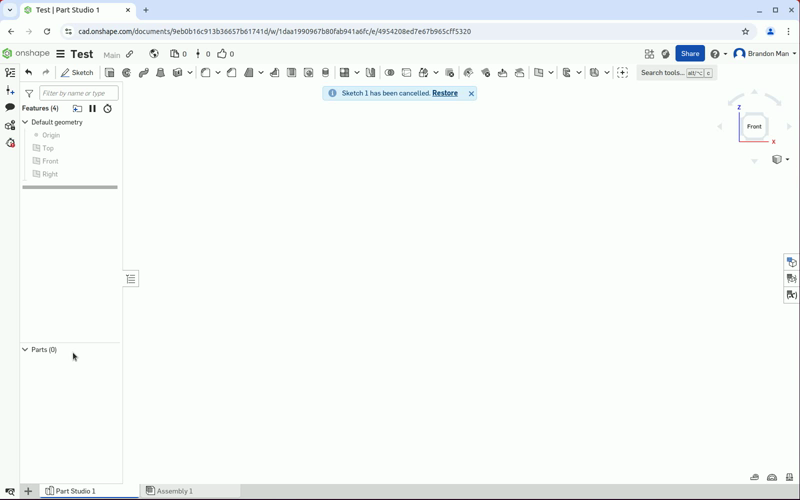
key(left)
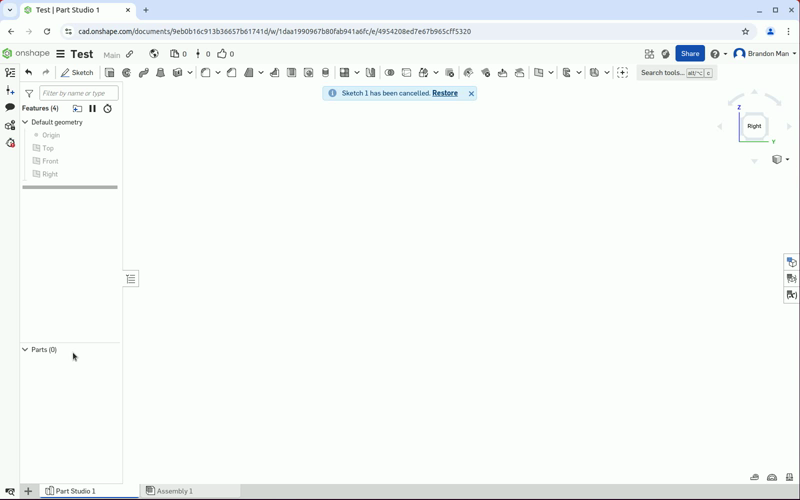
key_up(shift)
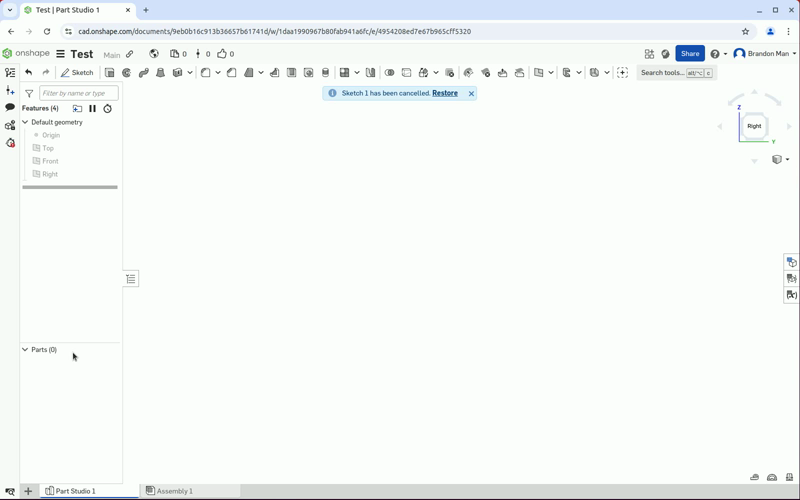
mouse_move(73, 352)
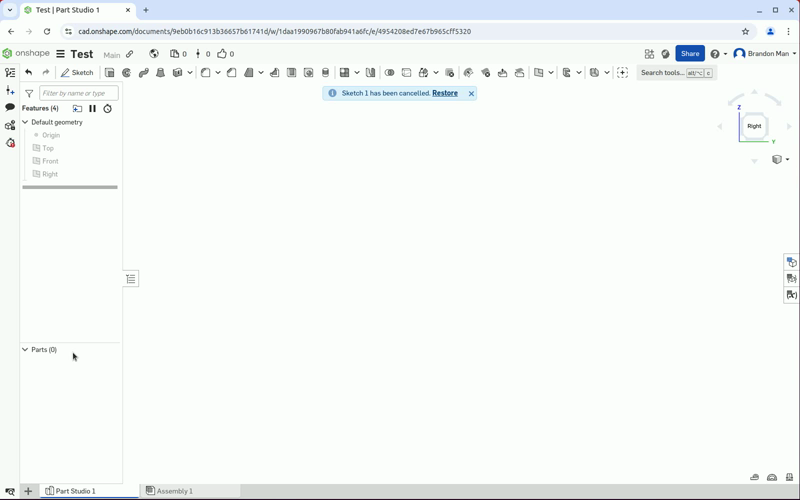
key(shift+y)
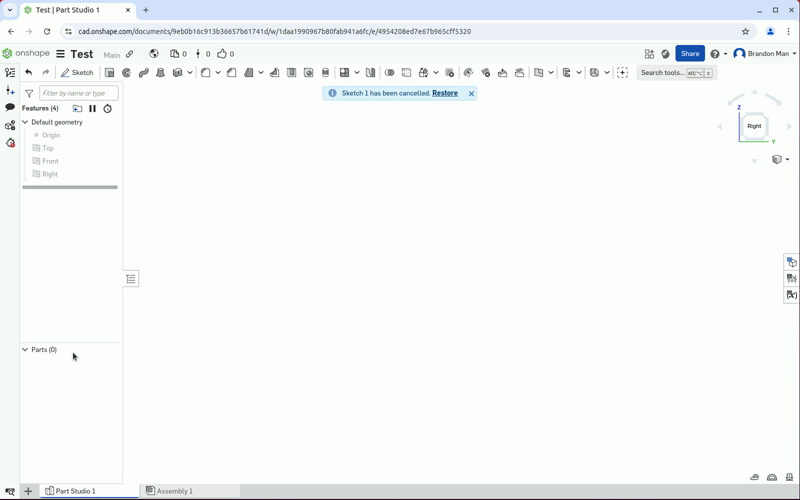
key(shift+s)
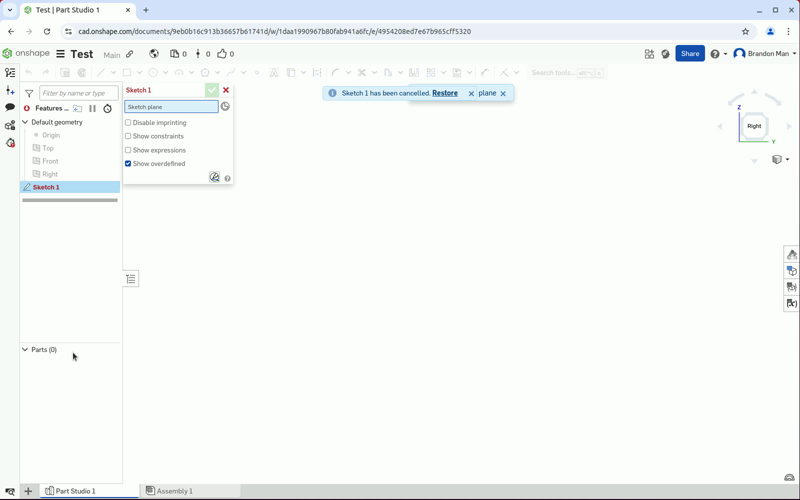
mouse_move(73, 176)
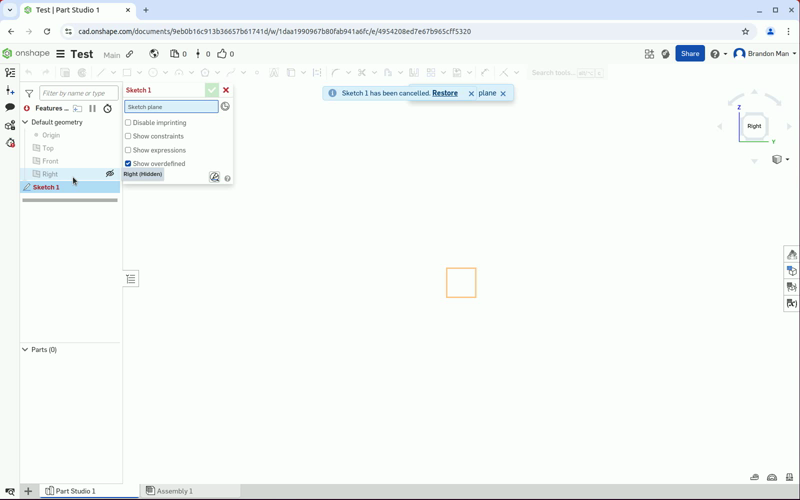
click(73, 176)
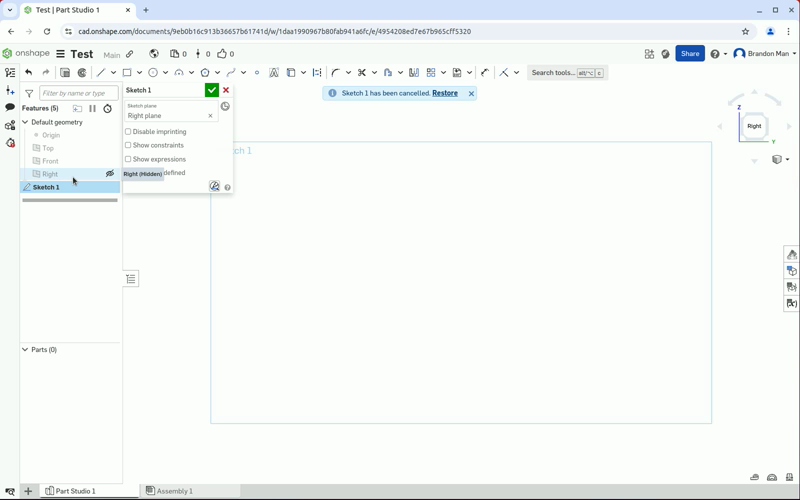
mouse_move(73, 352)
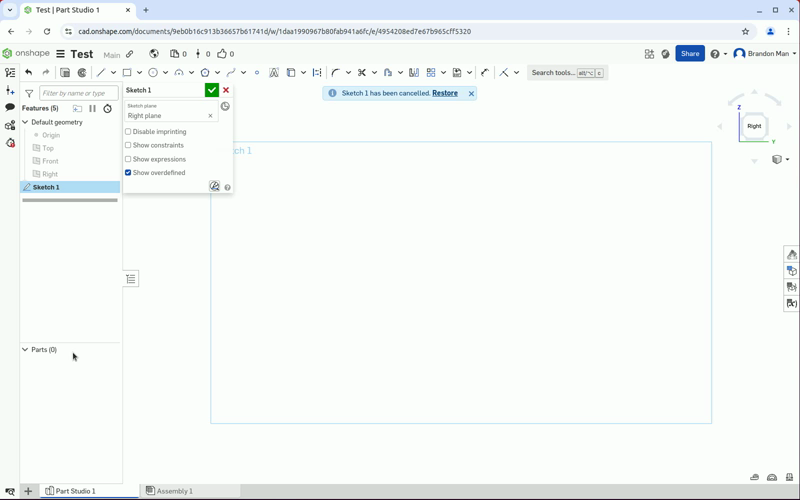
key(y)
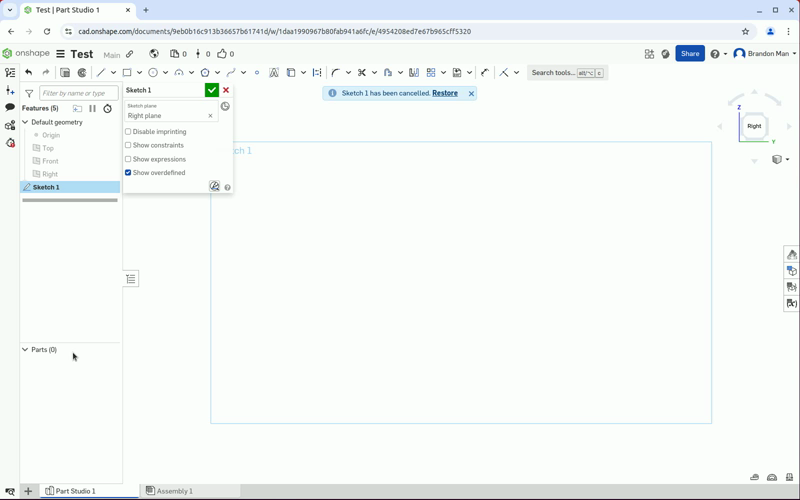
key(l)
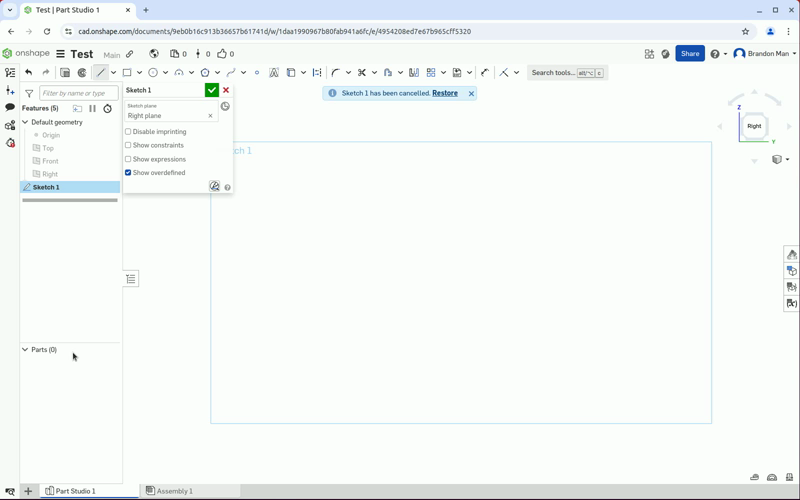
key_down(shift)
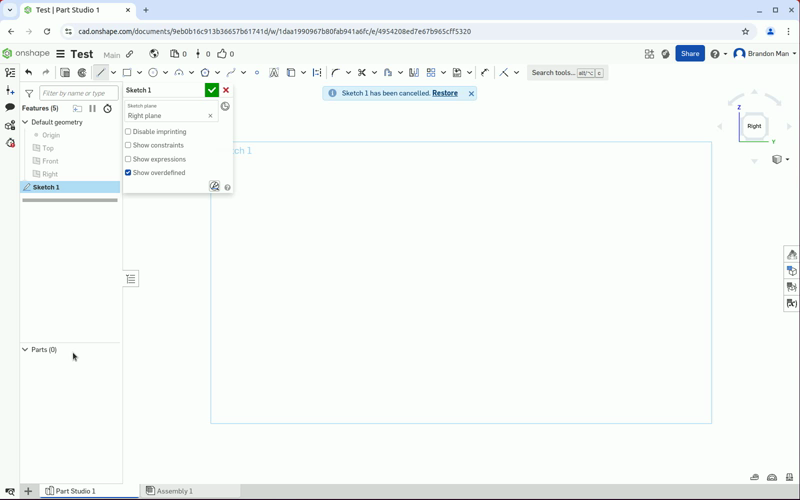
mouse_move(458, 285)
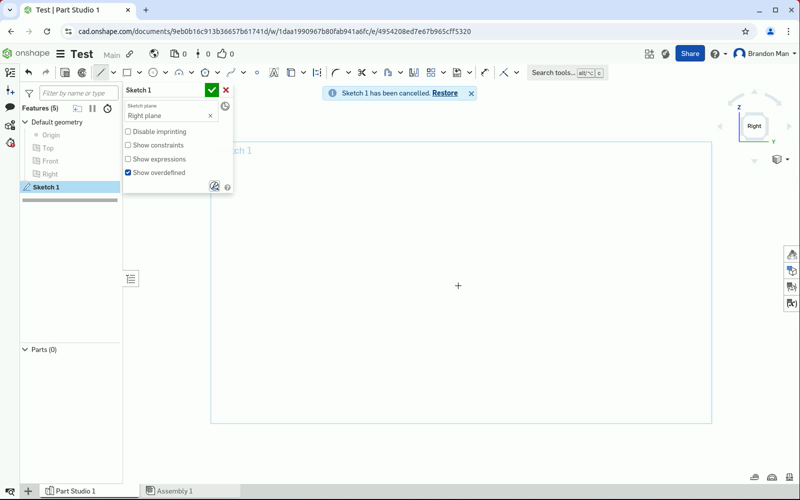
click(458, 285)
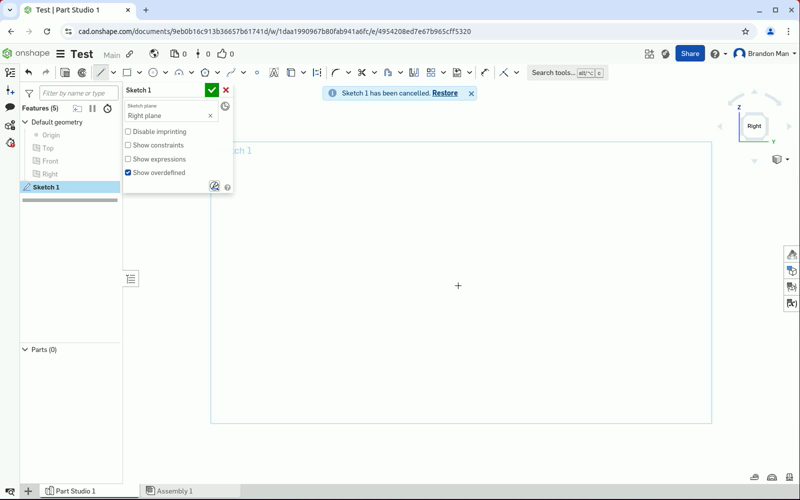
key_up(shift)
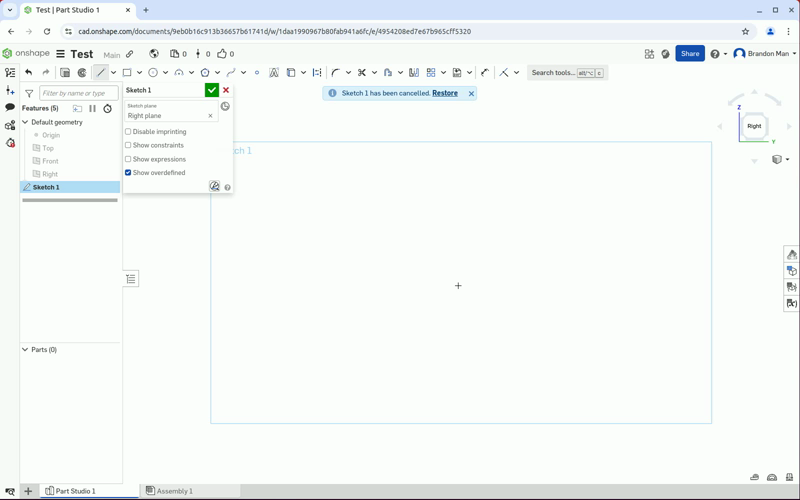
key_down(shift)
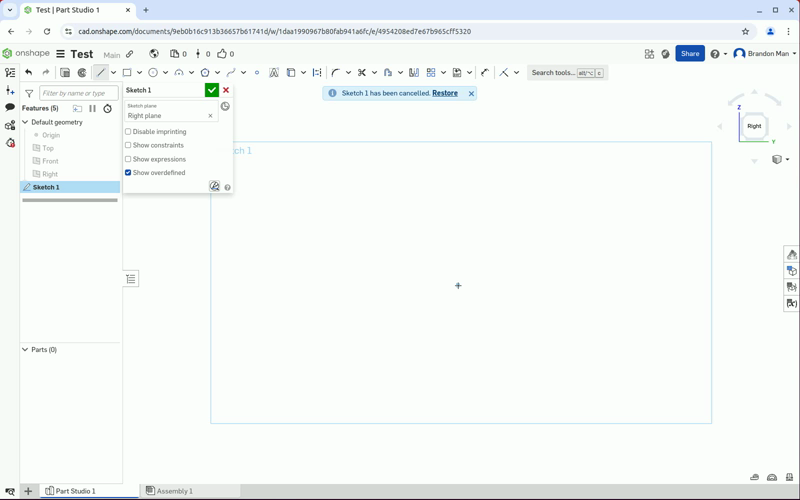
mouse_move(488, 285)
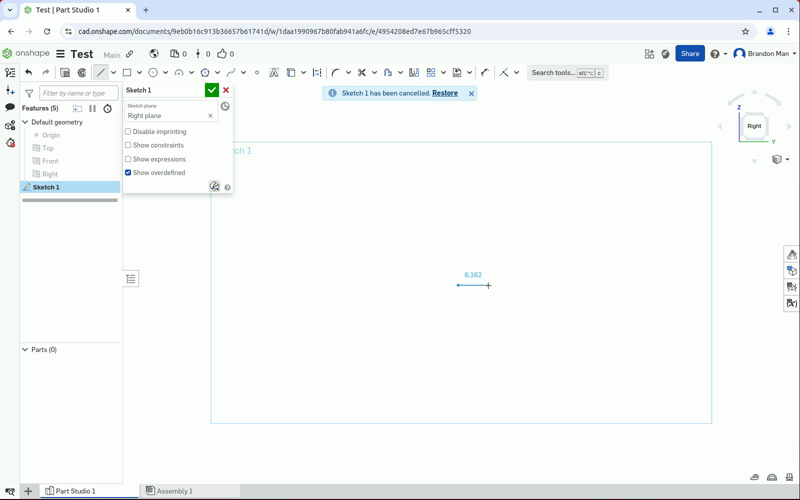
mouse_move(462, 285)
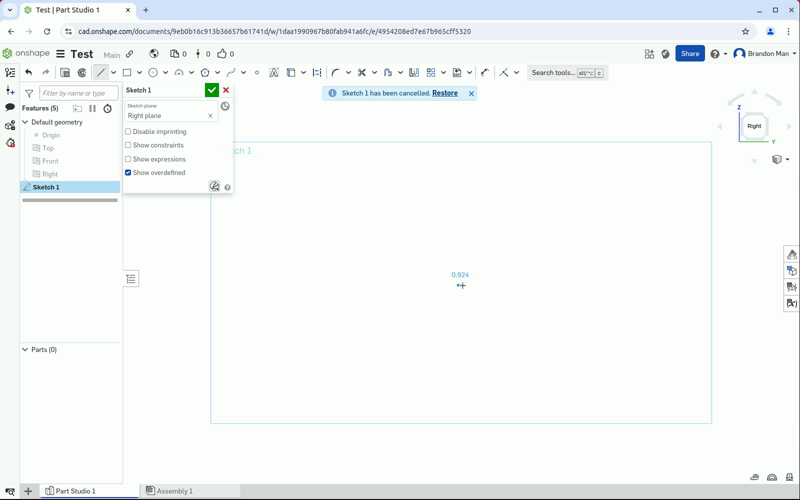
scroll(6)
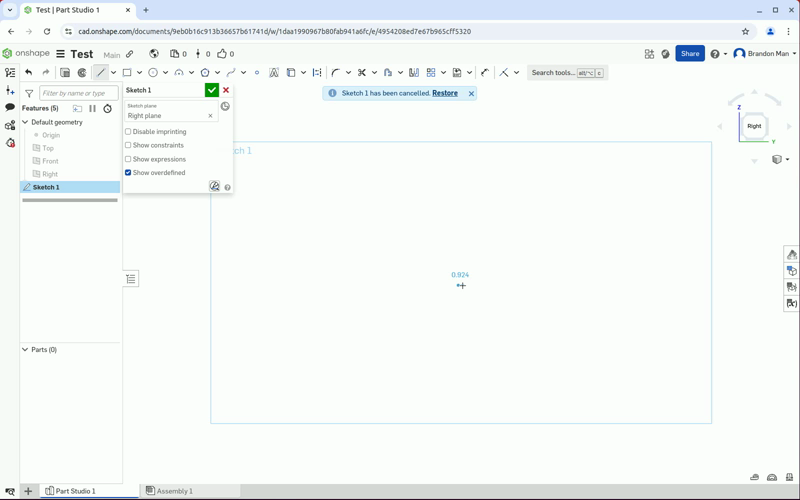
scroll(6)
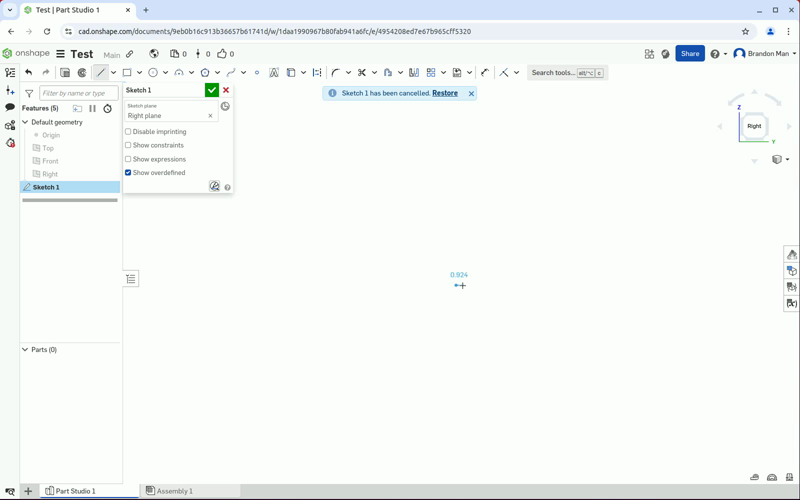
scroll(6)
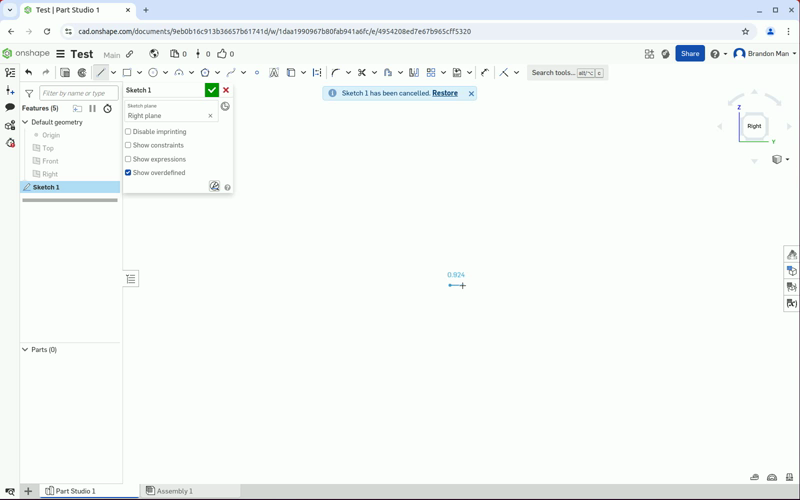
scroll(6)
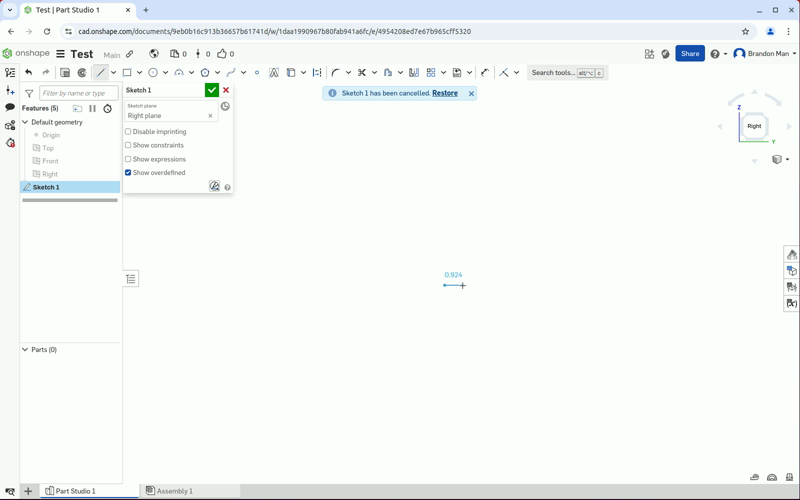
scroll(6)
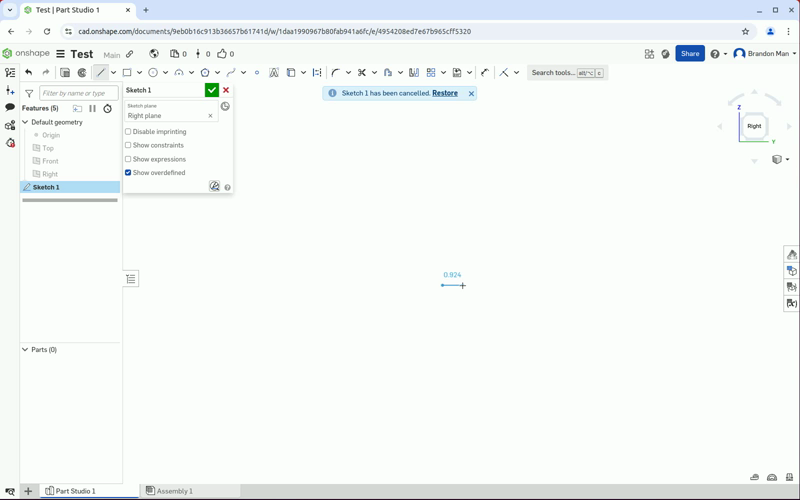
scroll(6)
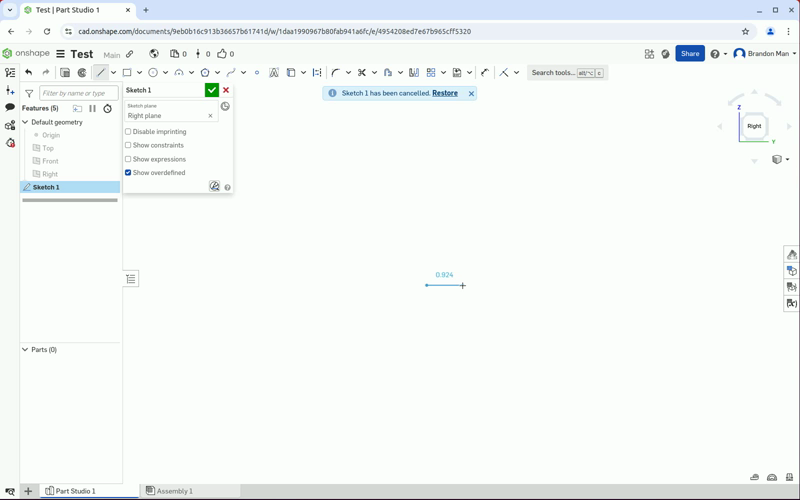
scroll(6)
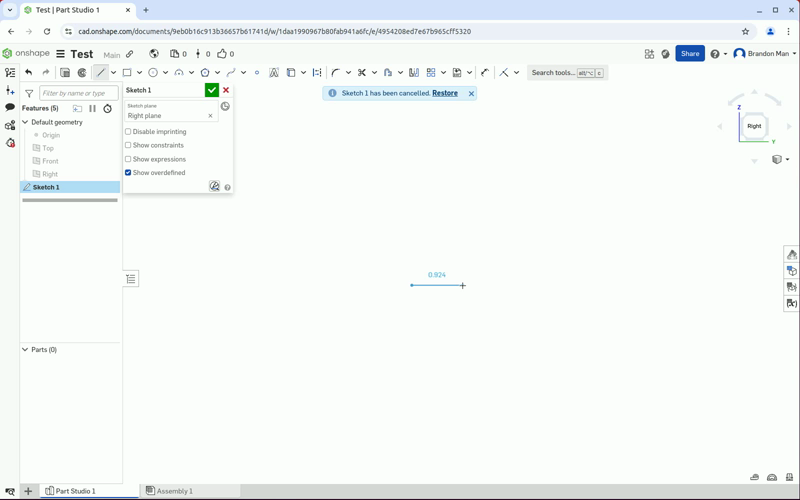
click(462, 285)
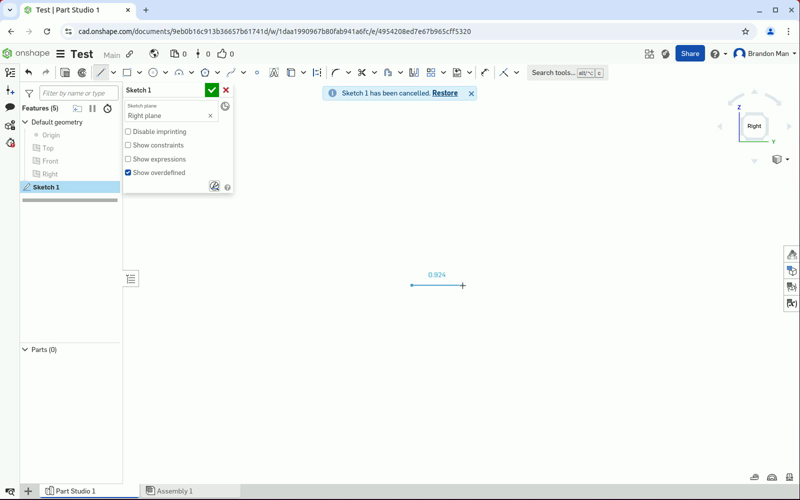
scroll(-6)
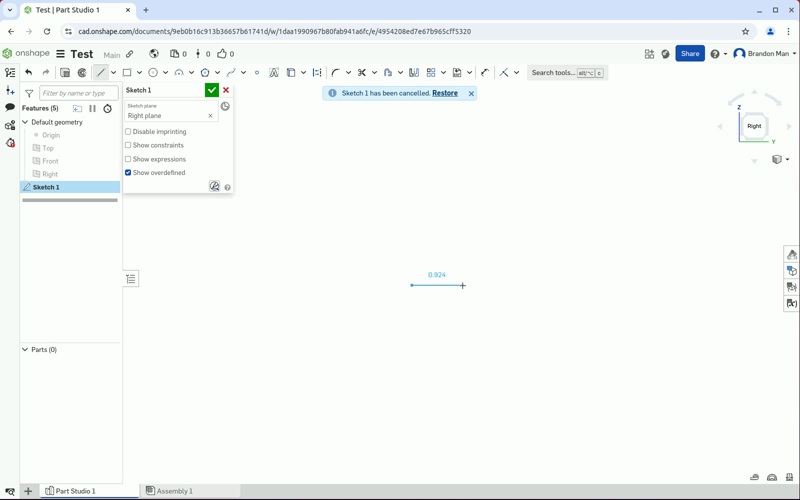
scroll(-6)
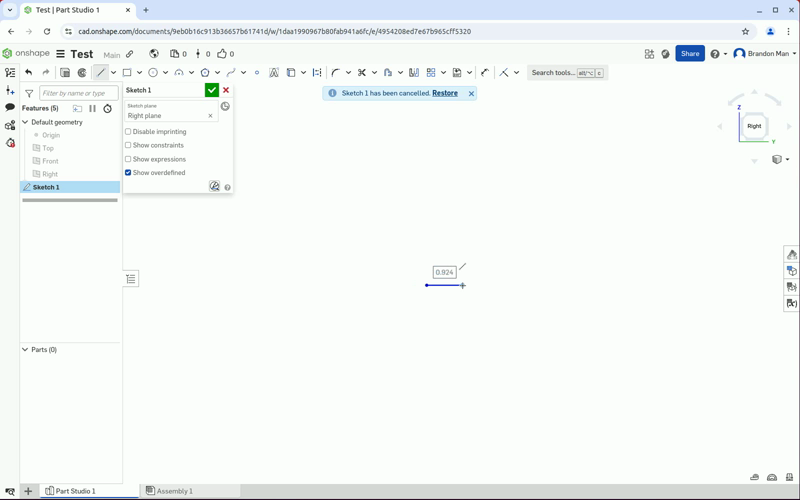
scroll(-6)
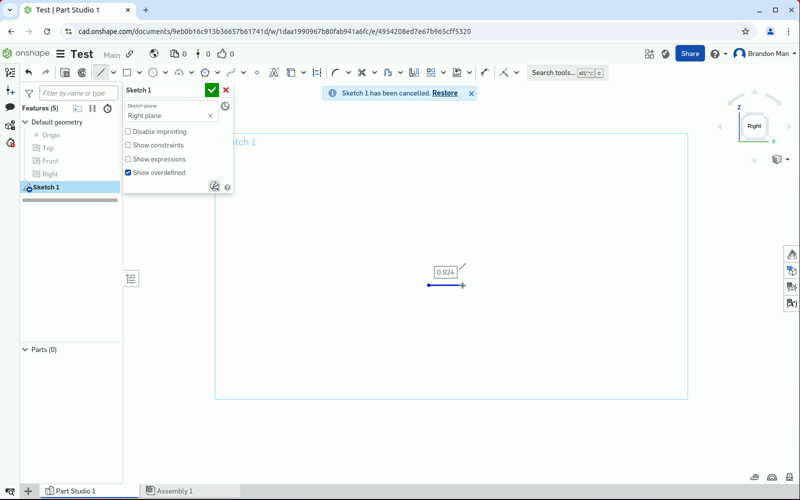
scroll(-6)
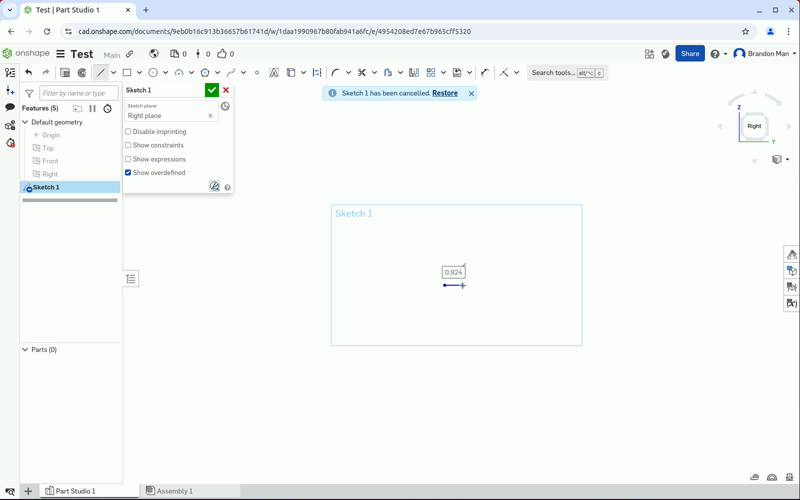
scroll(-6)
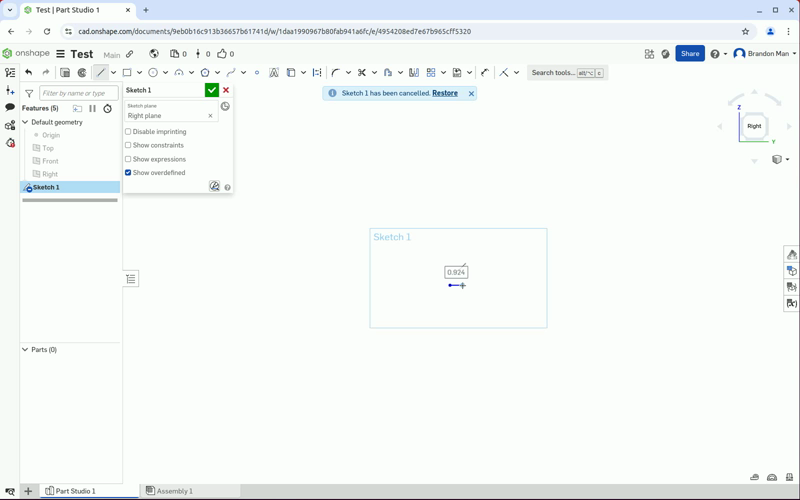
scroll(-6)
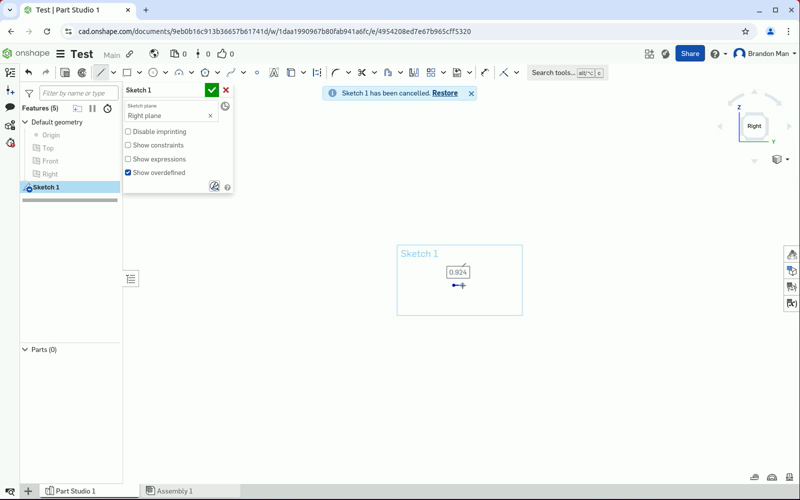
scroll(-6)
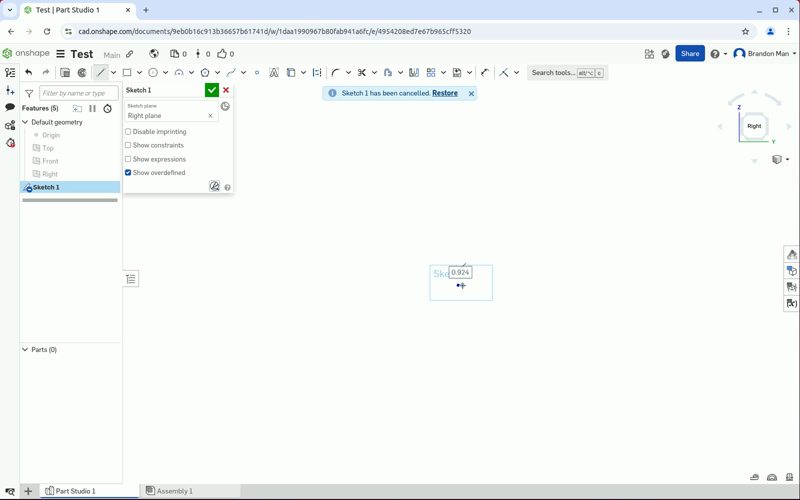
key_up(shift)
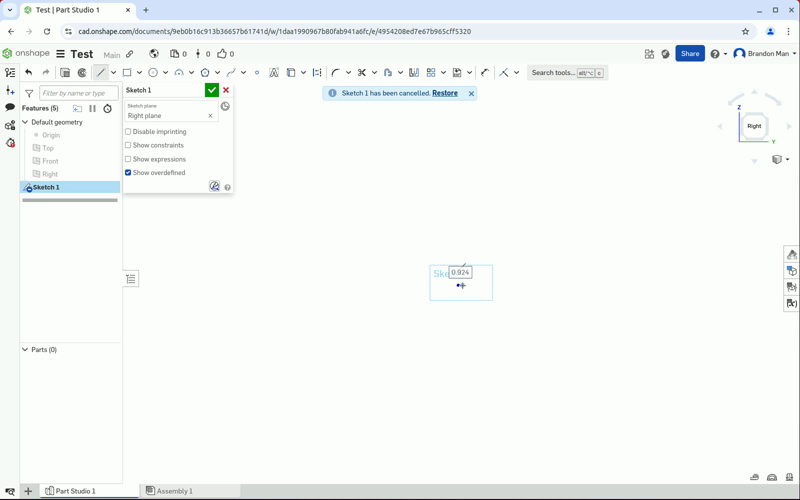
key_down(shift)
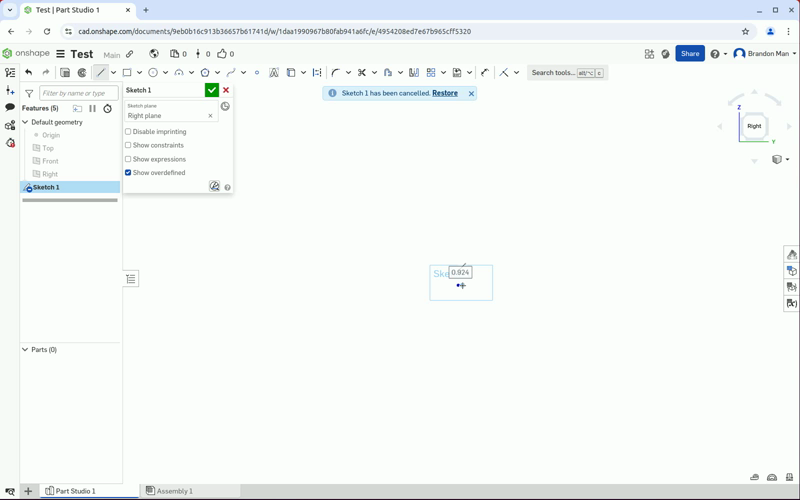
mouse_move(492, 285)
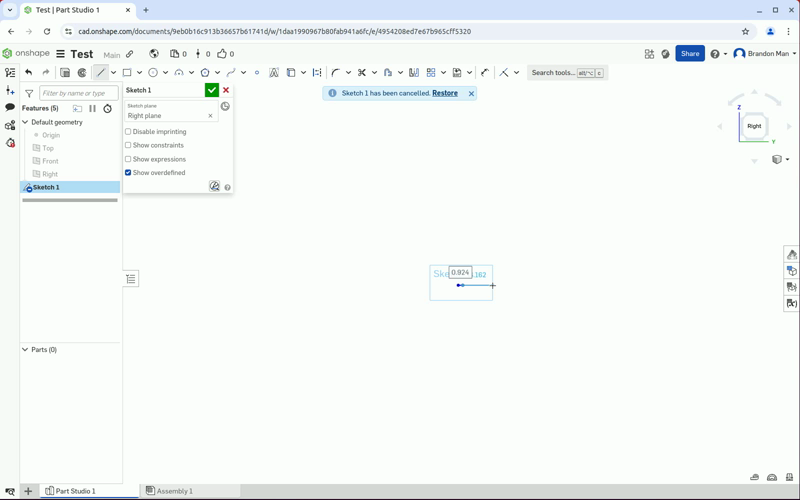
mouse_move(462, 280)
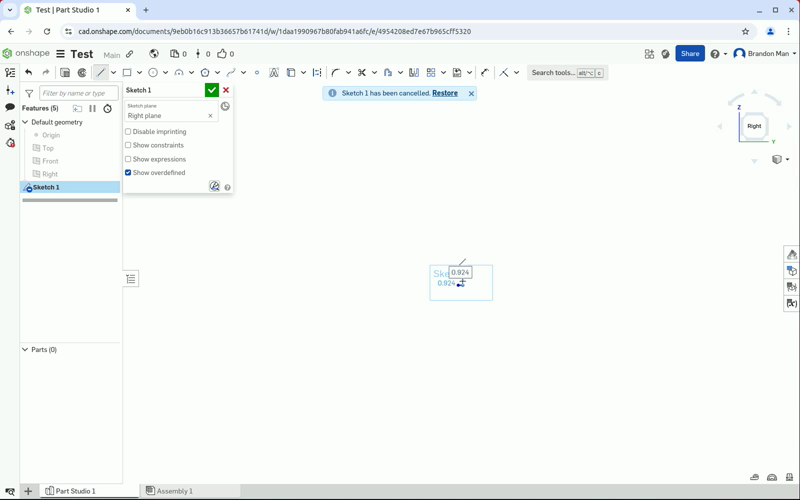
scroll(6)
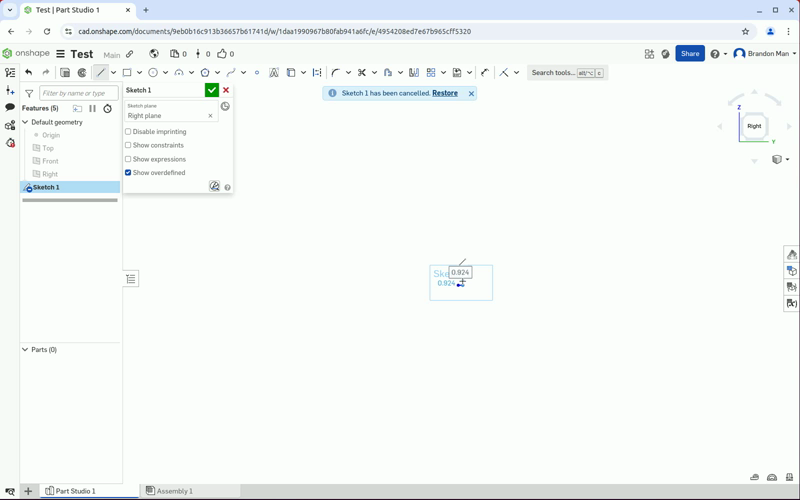
scroll(6)
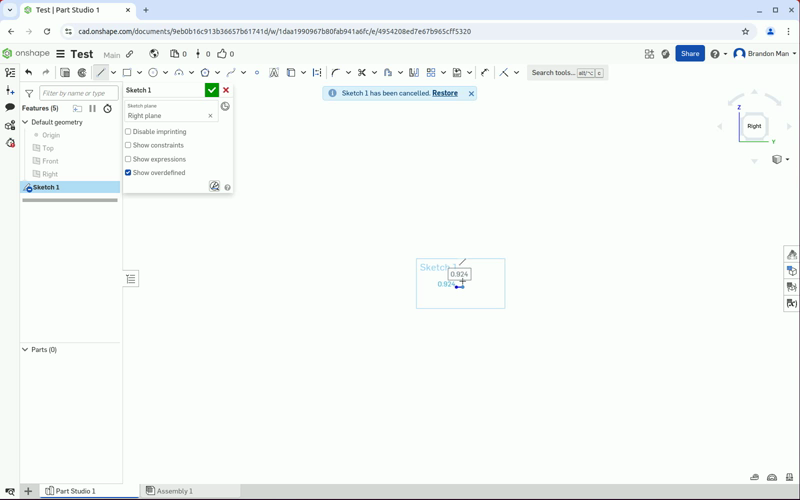
scroll(6)
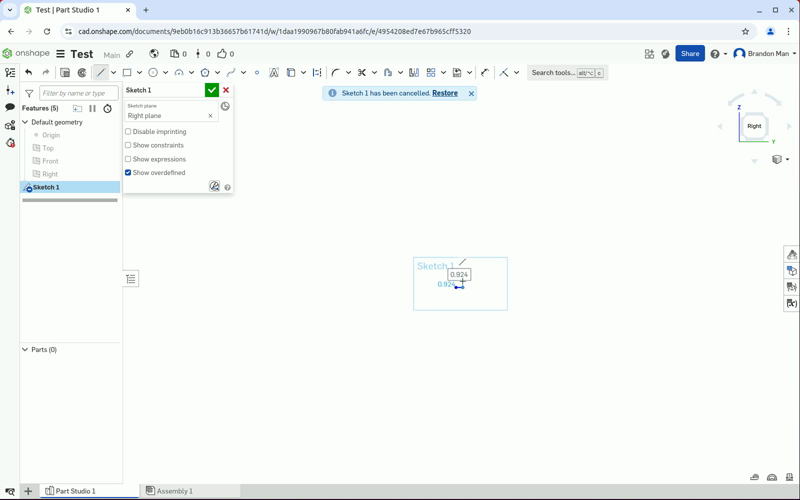
scroll(6)
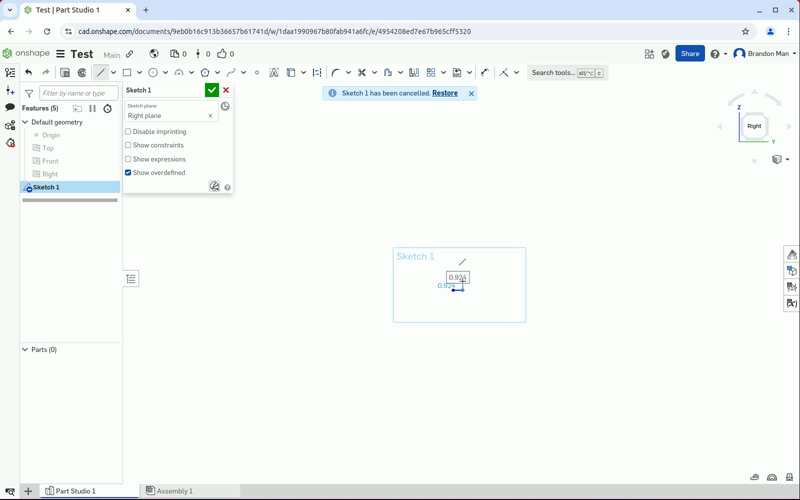
scroll(6)
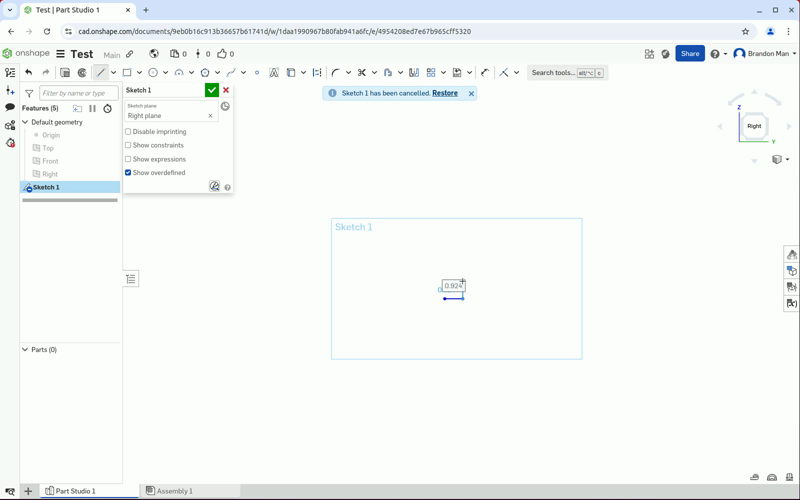
scroll(6)
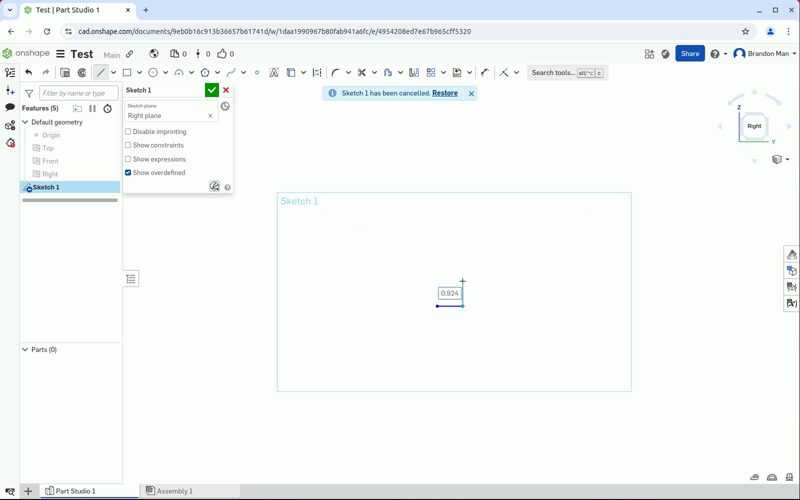
scroll(6)
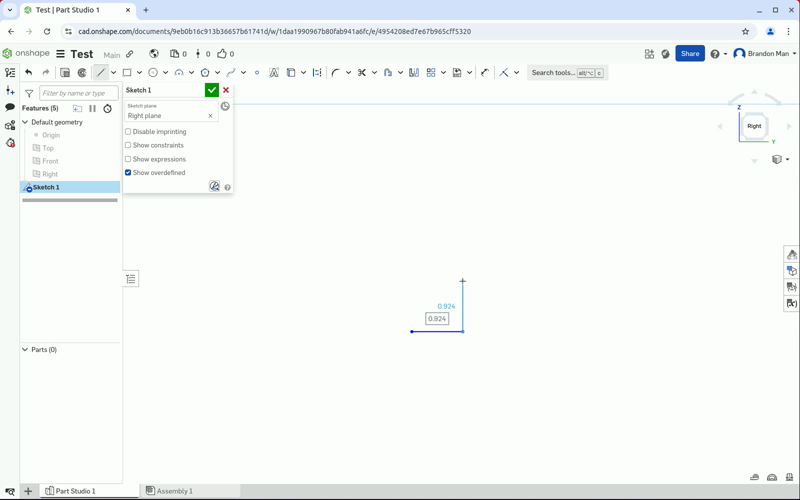
click(462, 280)
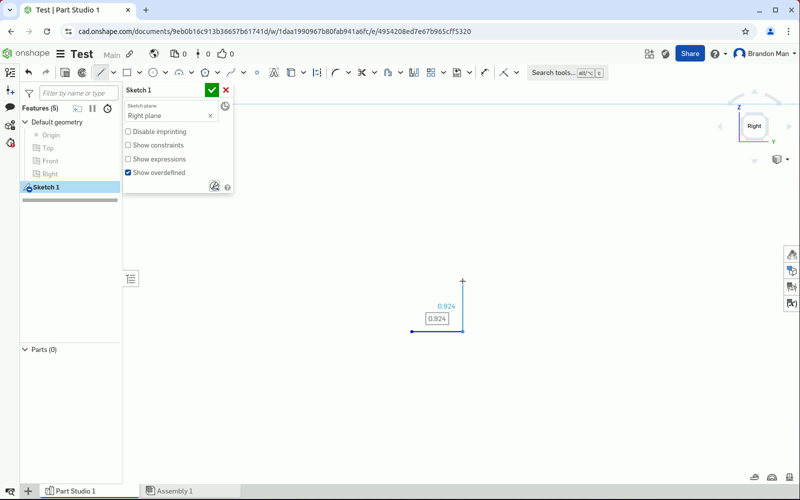
scroll(-6)
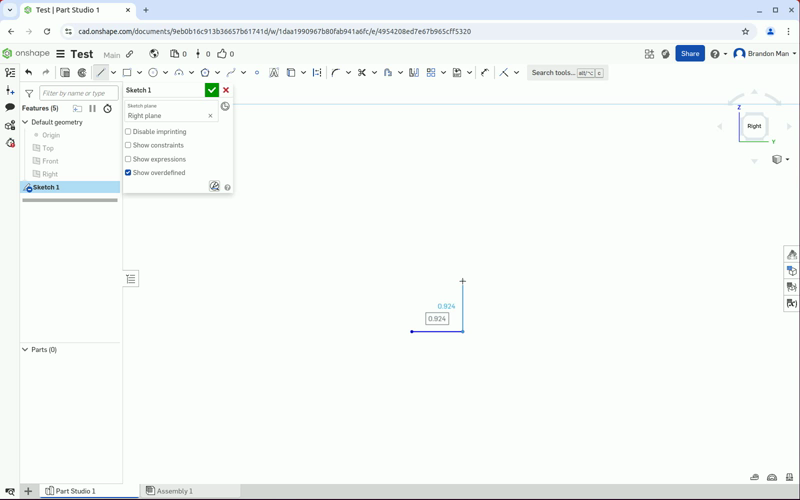
scroll(-6)
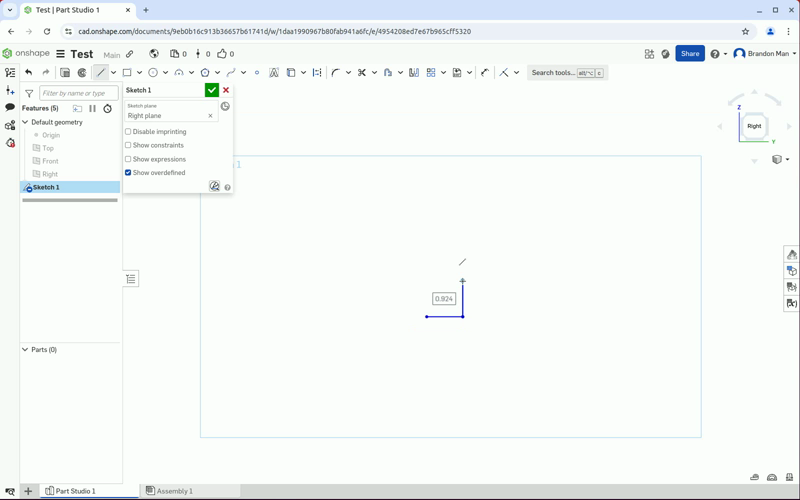
scroll(-6)
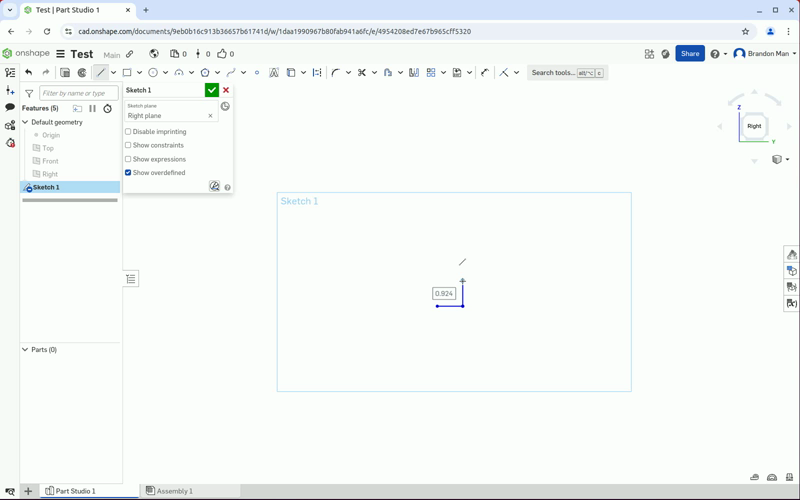
scroll(-6)
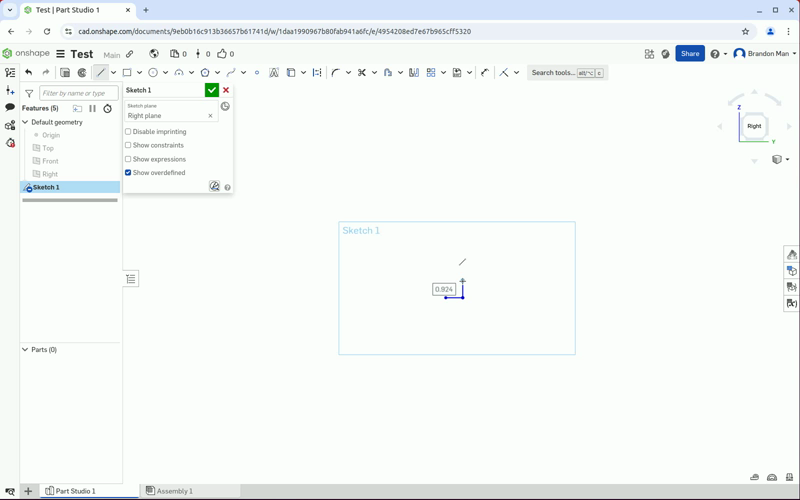
scroll(-6)
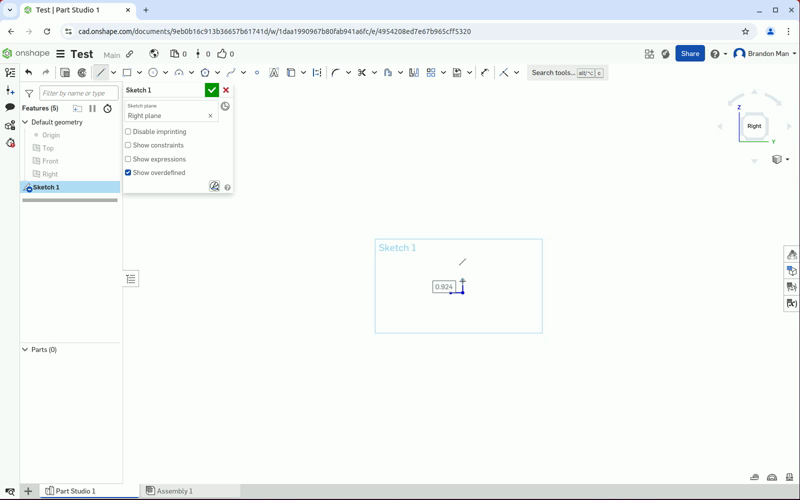
scroll(-6)
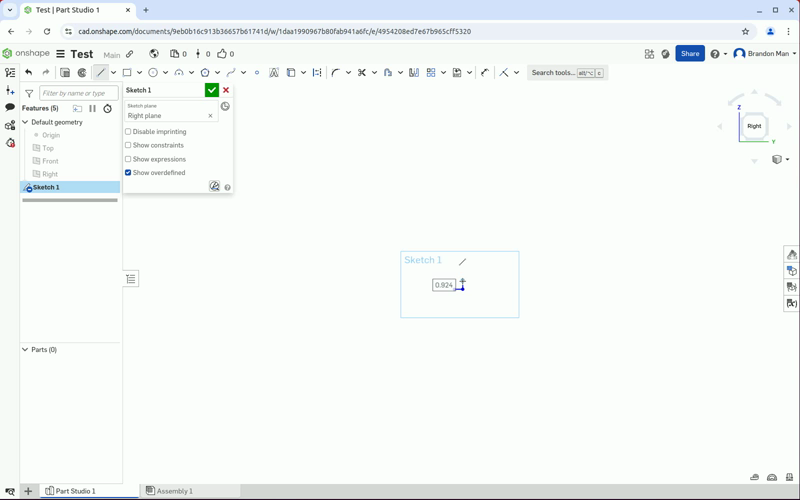
scroll(-6)
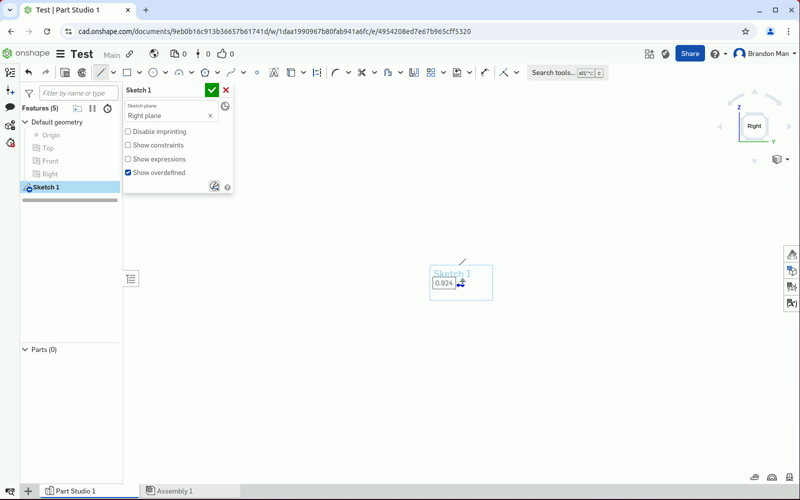
key_up(shift)
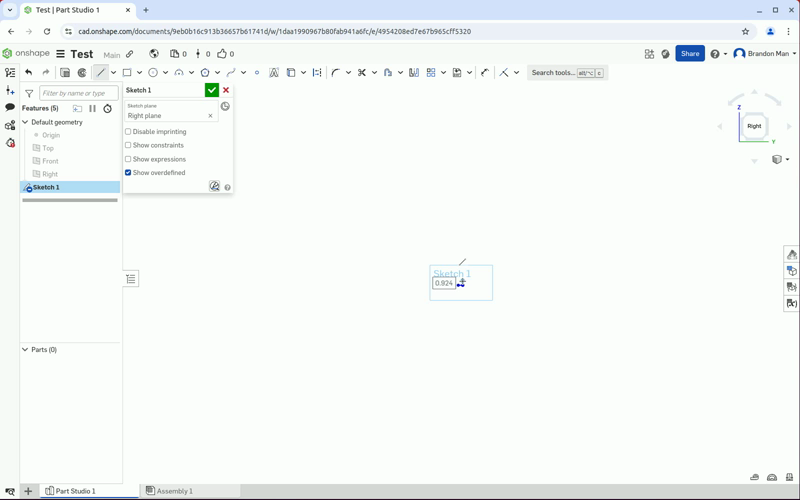
key_down(shift)
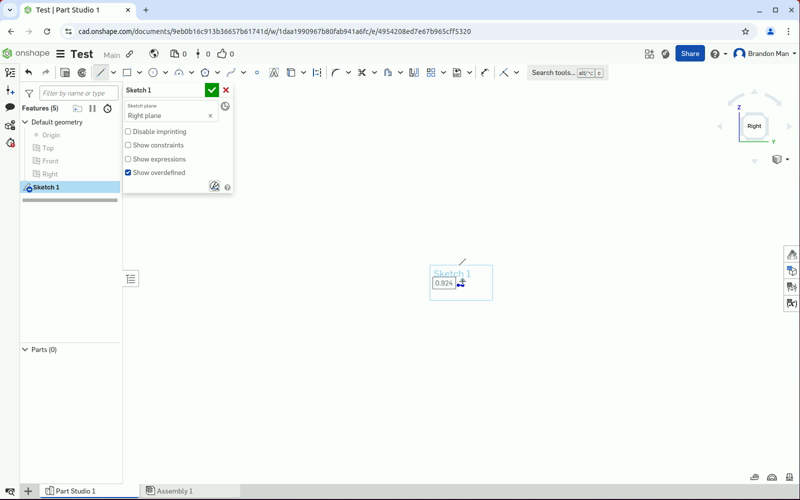
mouse_move(492, 280)
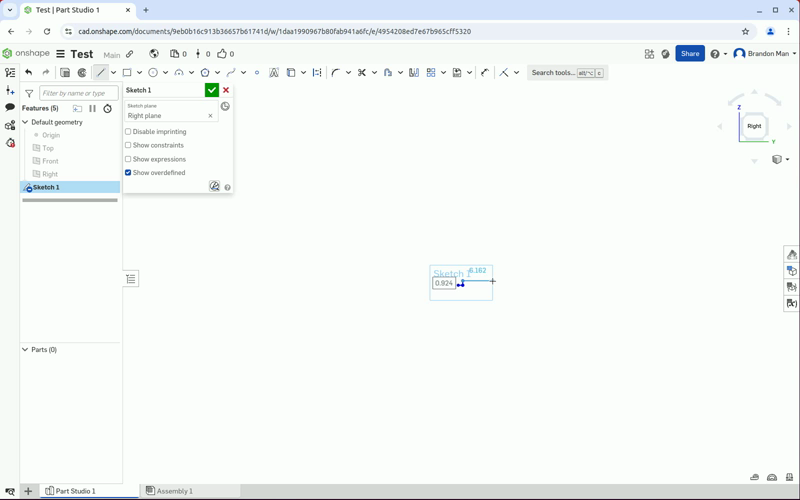
mouse_move(458, 280)
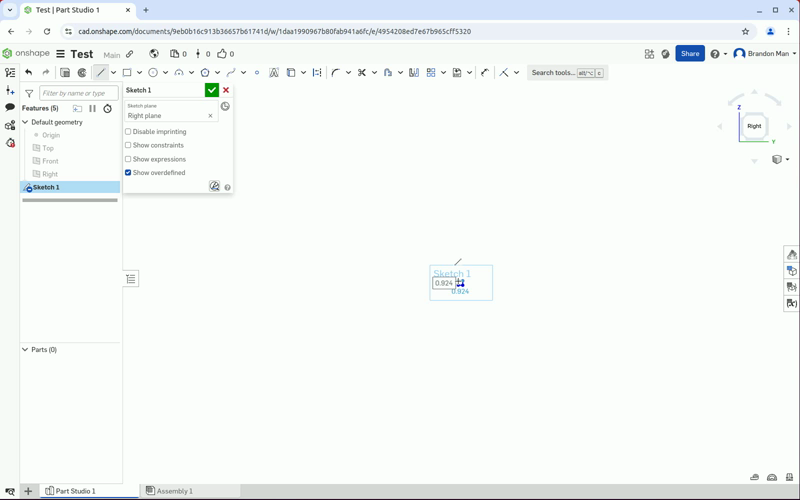
scroll(6)
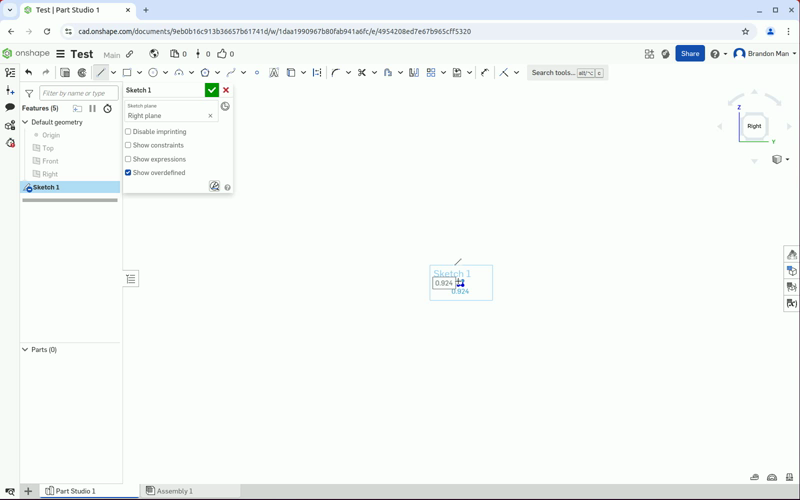
scroll(6)
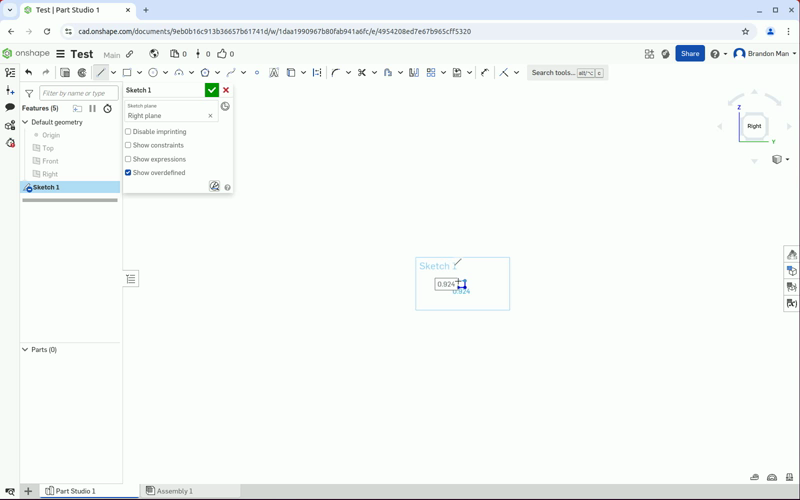
scroll(6)
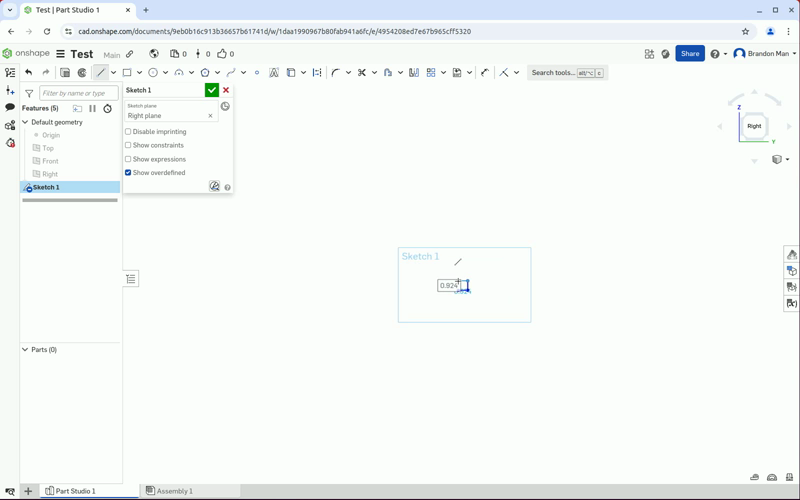
scroll(6)
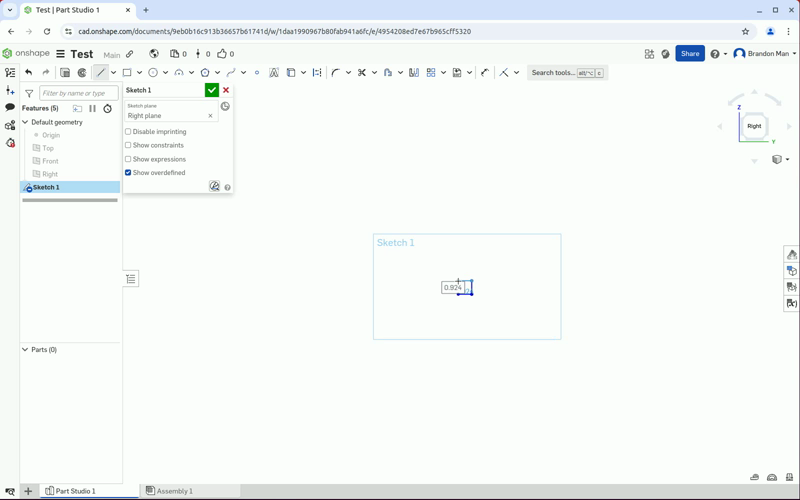
scroll(6)
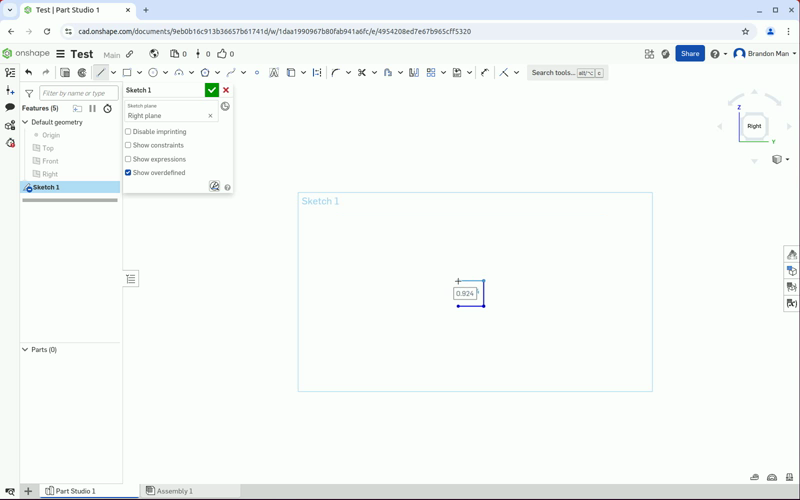
scroll(6)
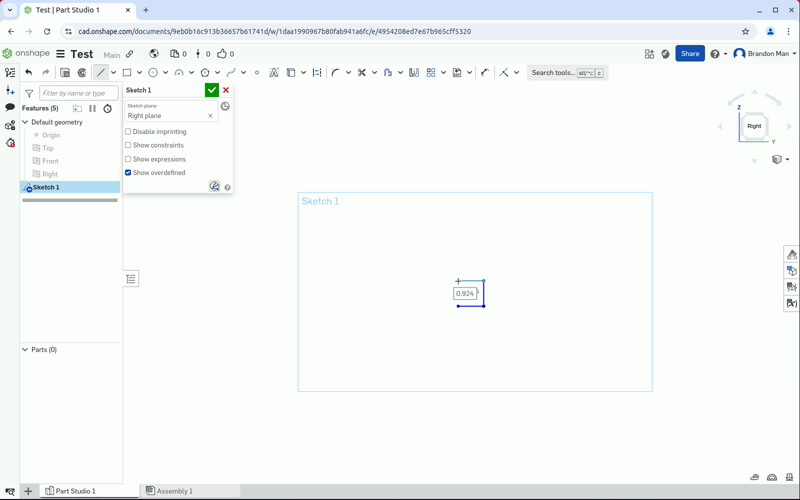
scroll(6)
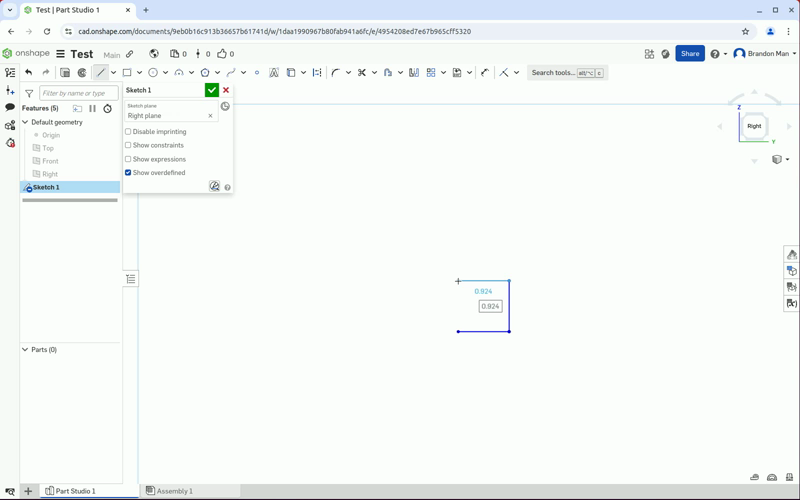
click(458, 280)
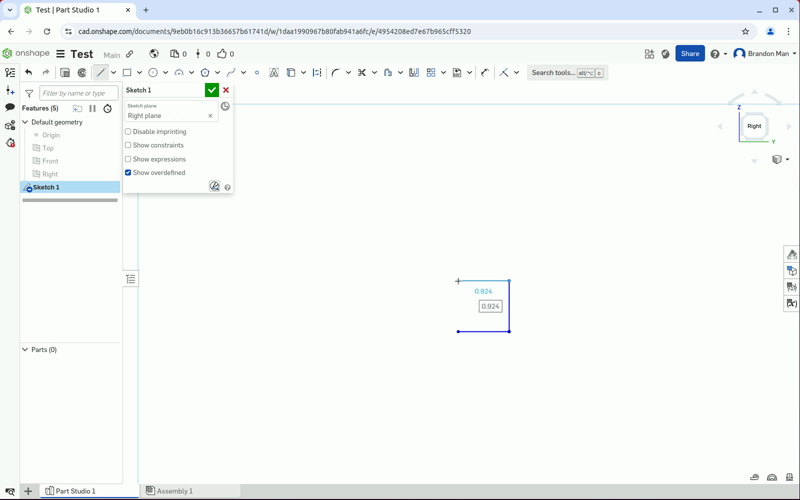
scroll(-6)
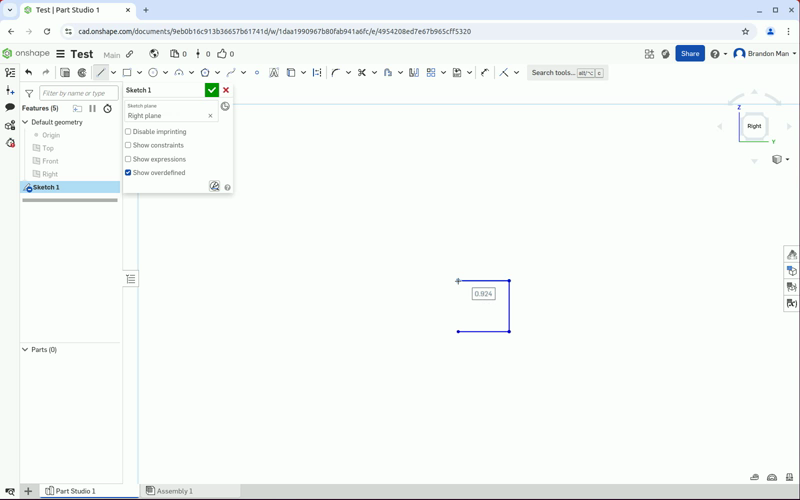
scroll(-6)
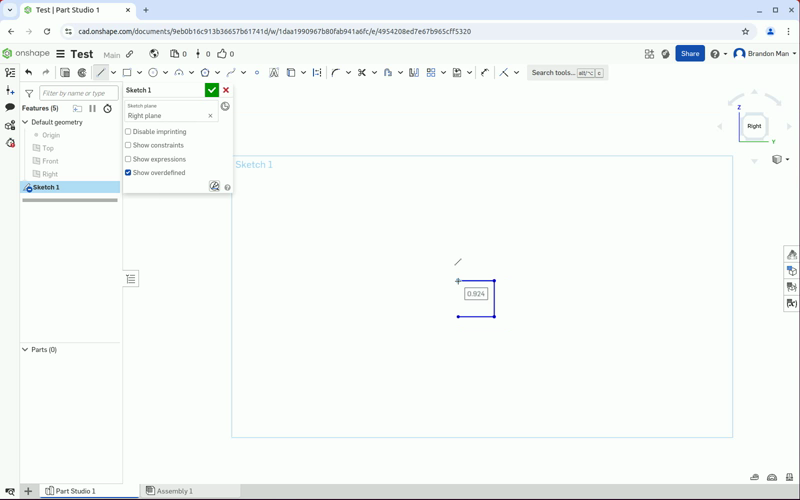
scroll(-6)
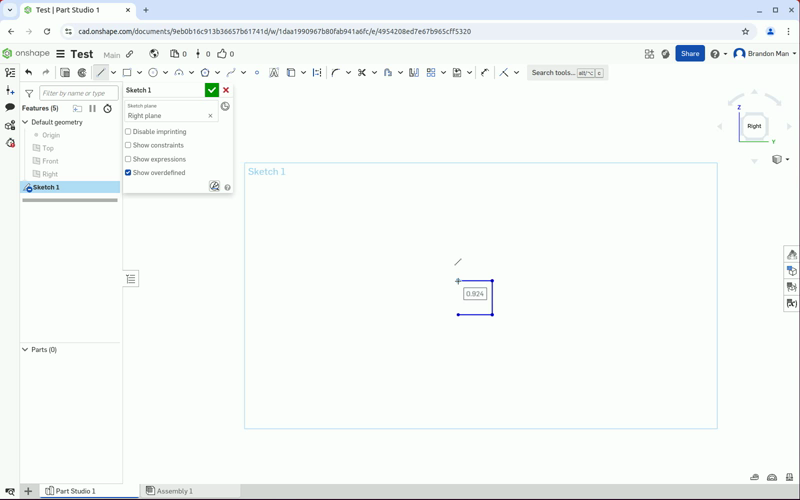
scroll(-6)
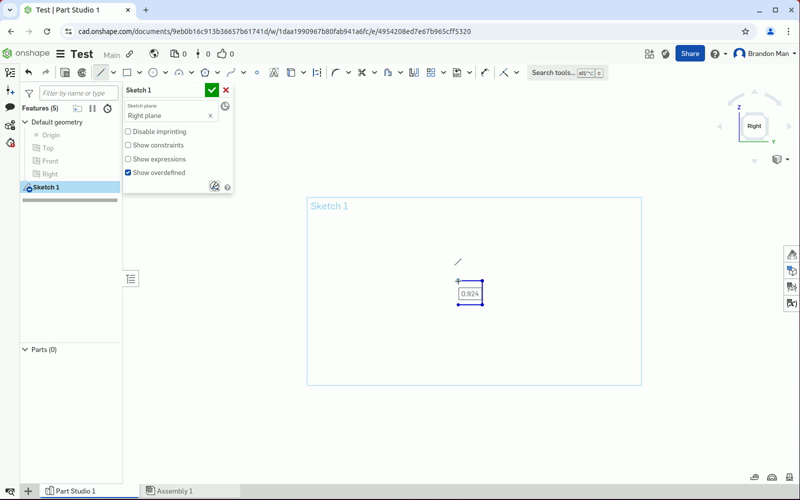
scroll(-6)
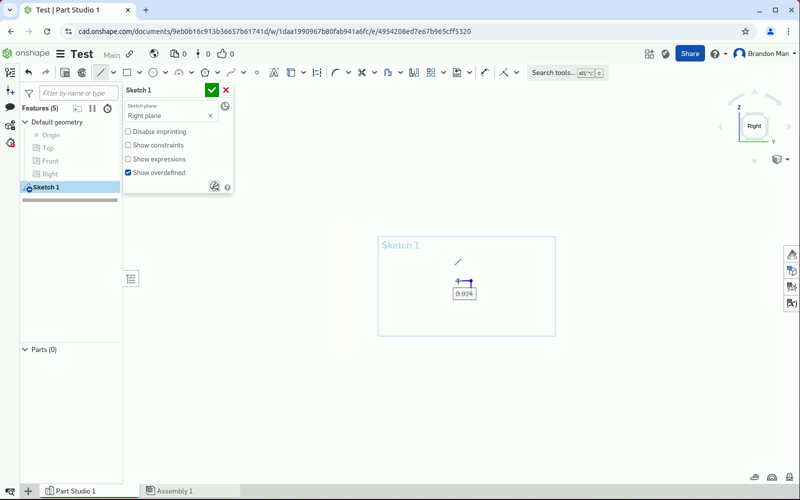
scroll(-6)
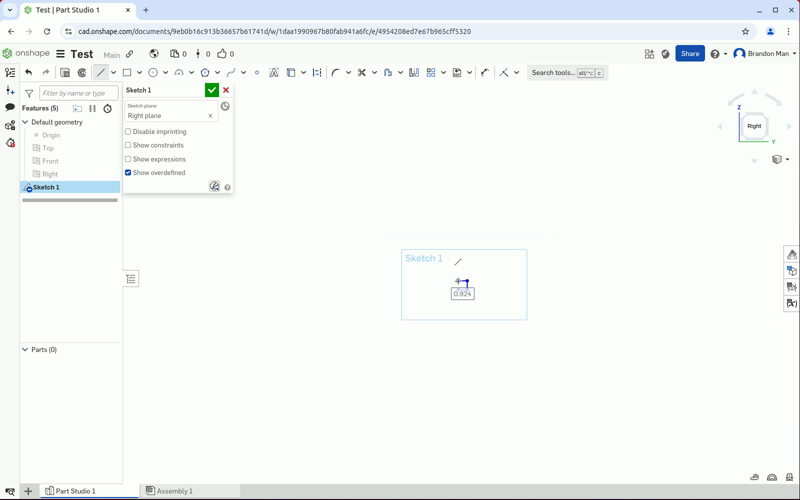
scroll(-6)
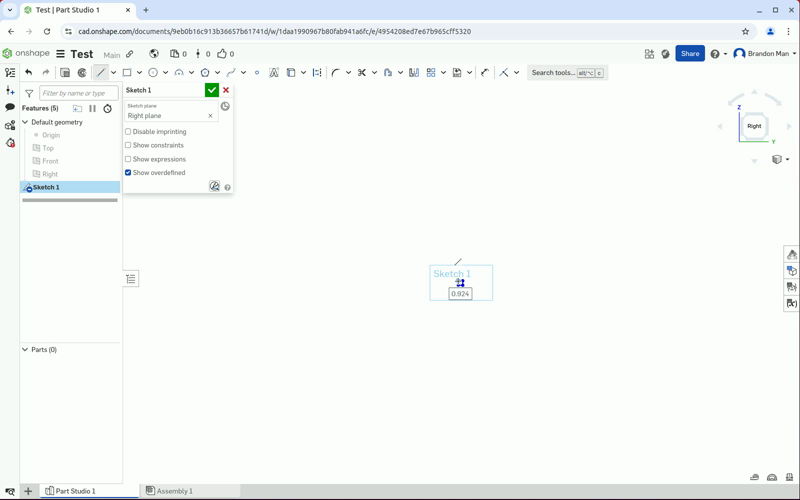
key_up(shift)
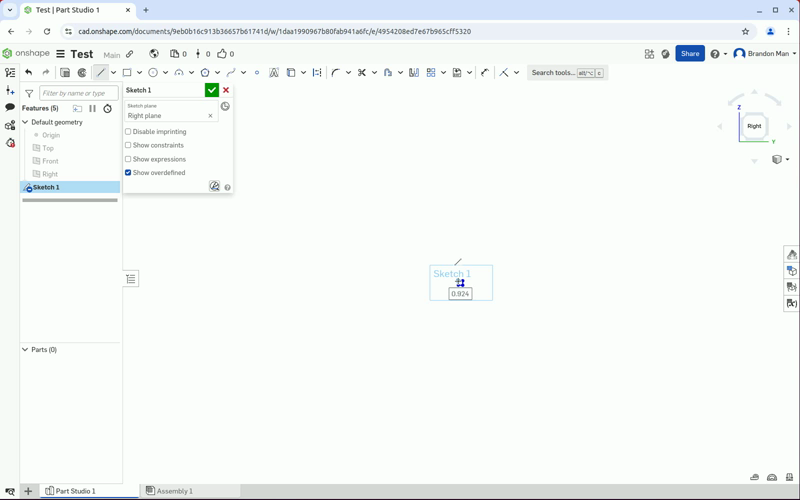
mouse_move(488, 280)
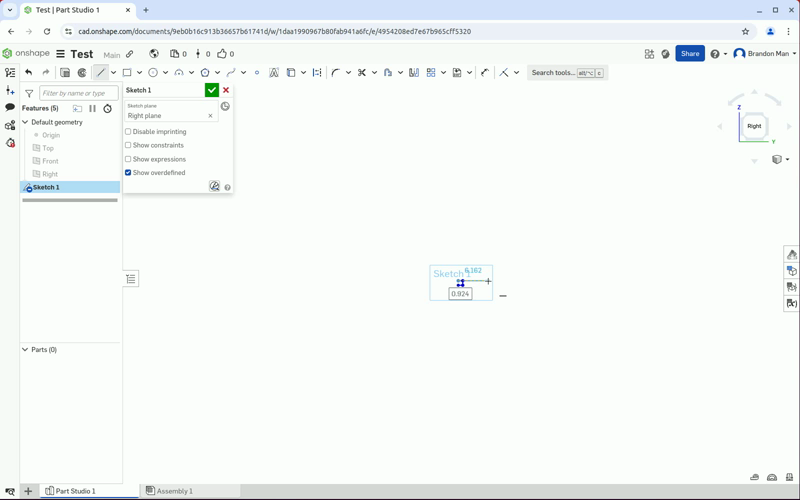
key_down(shift)
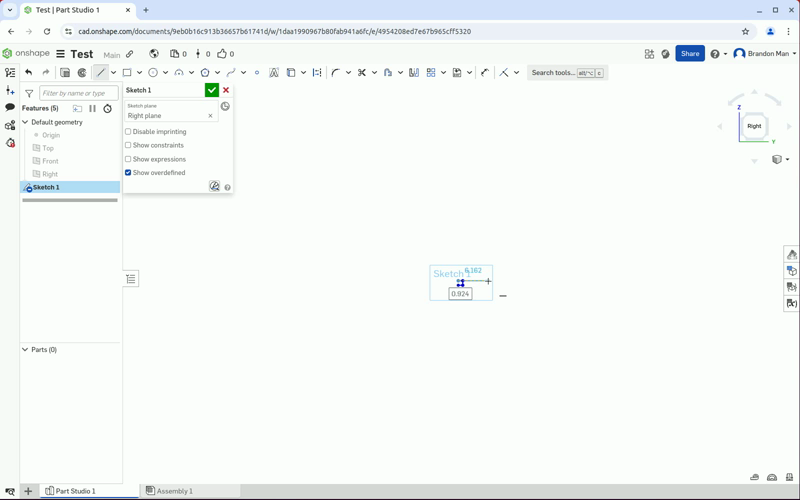
mouse_move(458, 285)
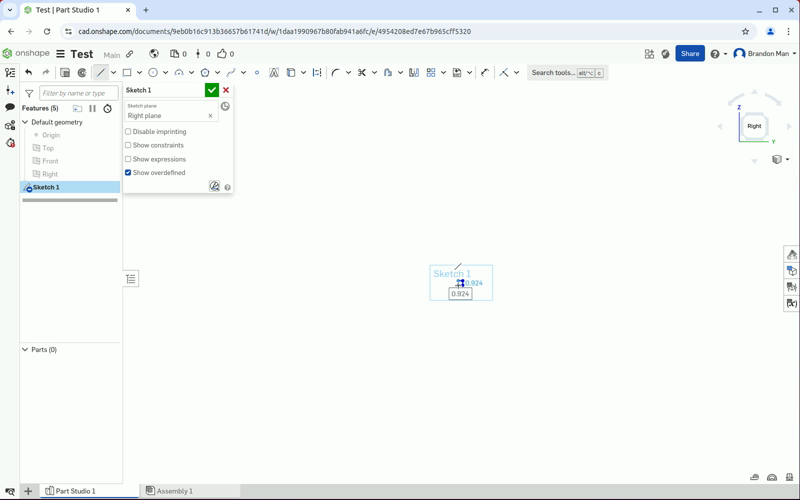
scroll(6)
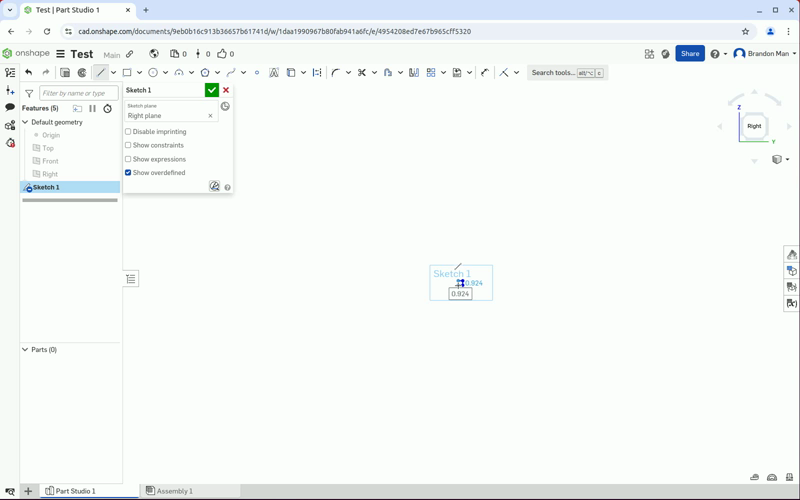
scroll(6)
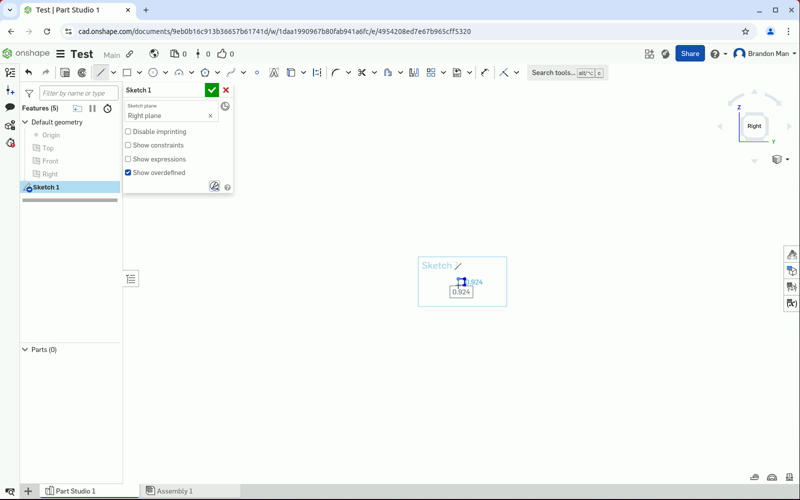
scroll(6)
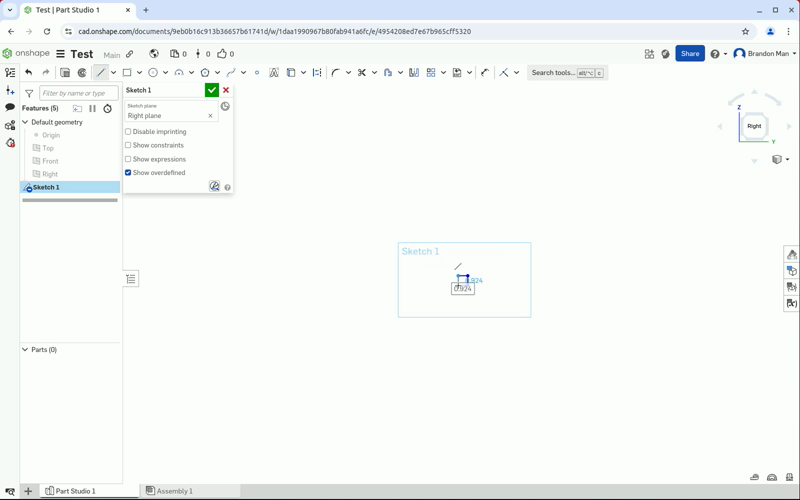
scroll(6)
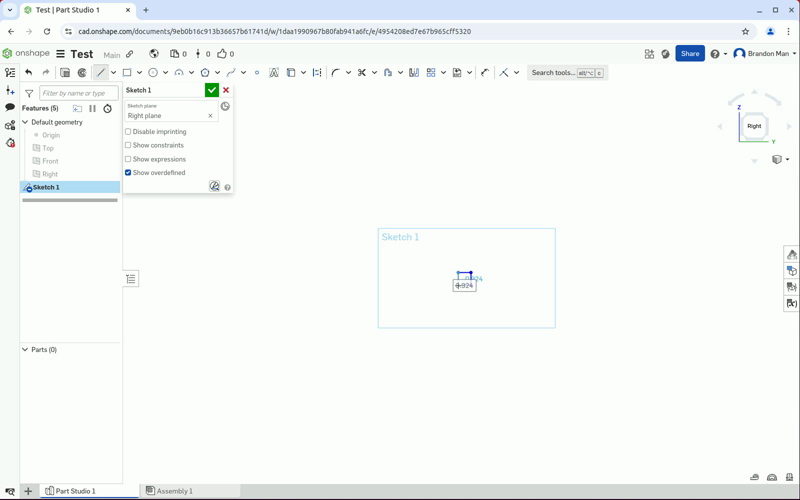
scroll(6)
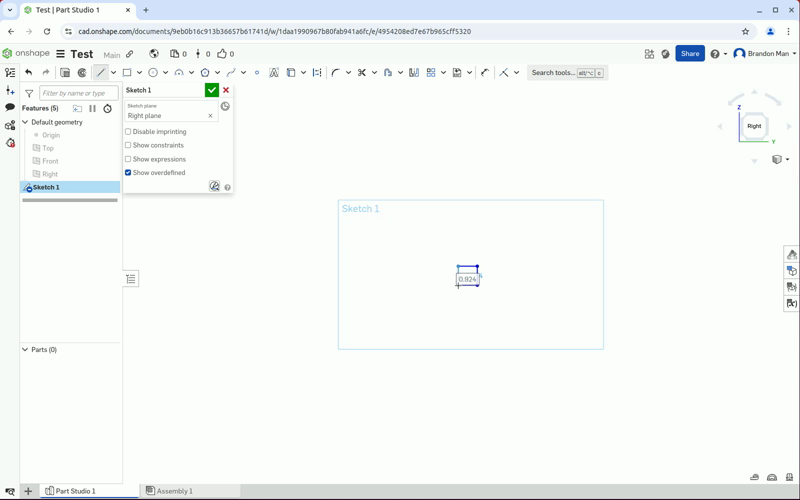
scroll(6)
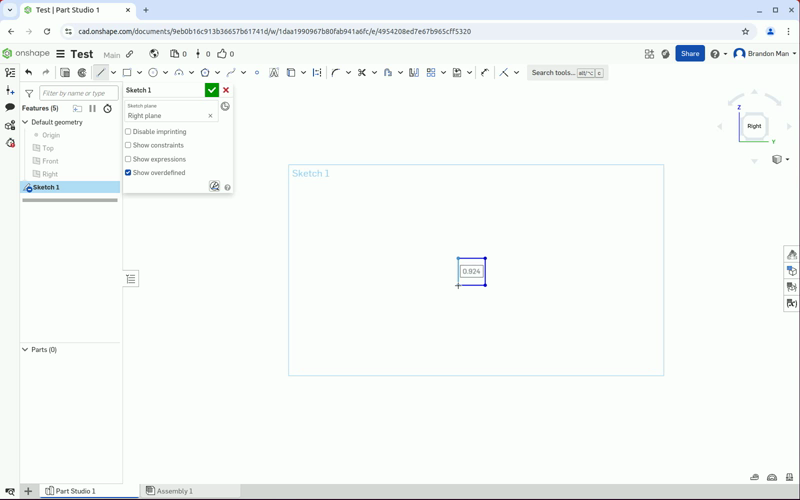
scroll(6)
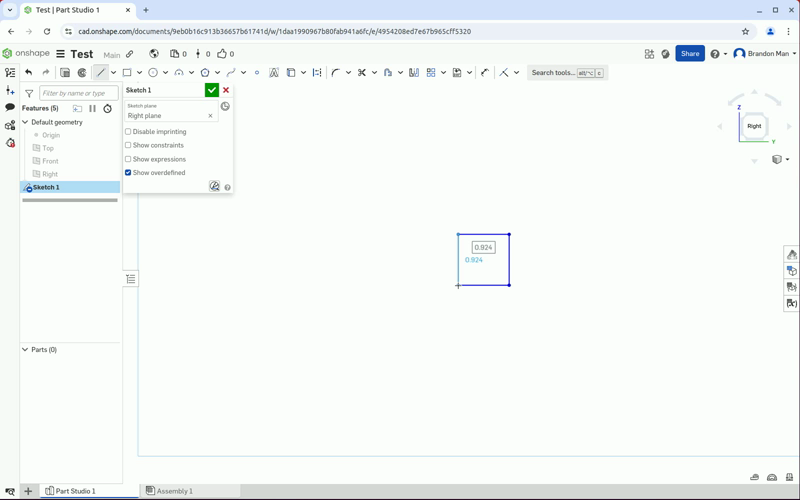
key_up(shift)
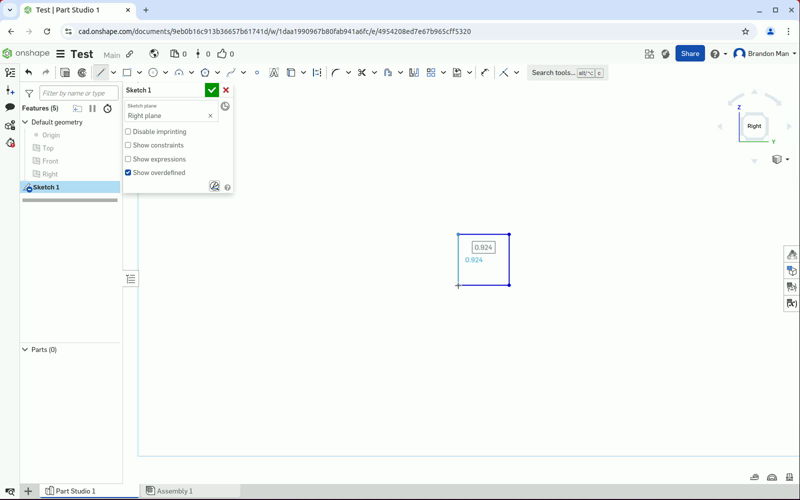
click(458, 285)
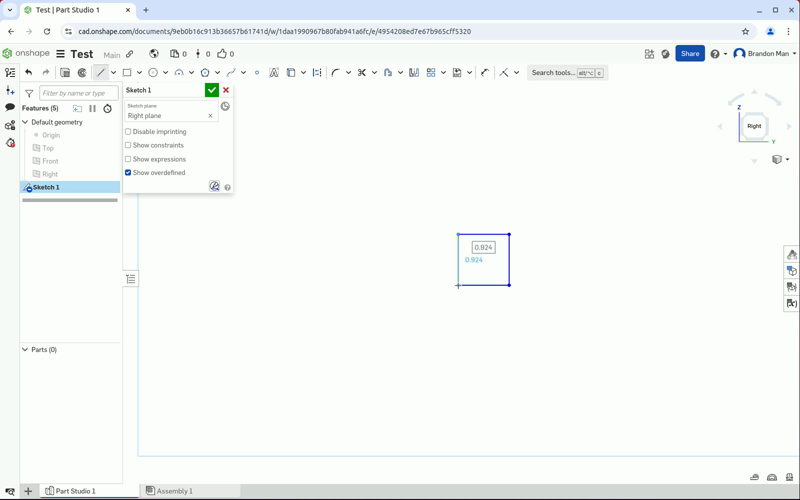
scroll(-6)
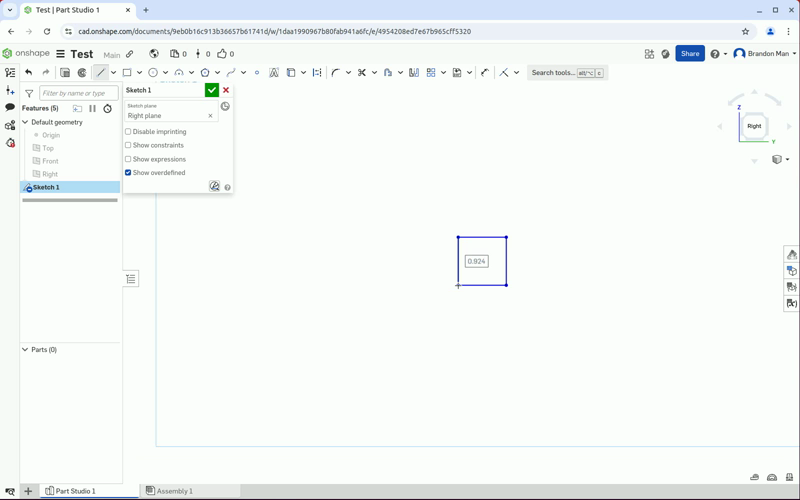
scroll(-6)
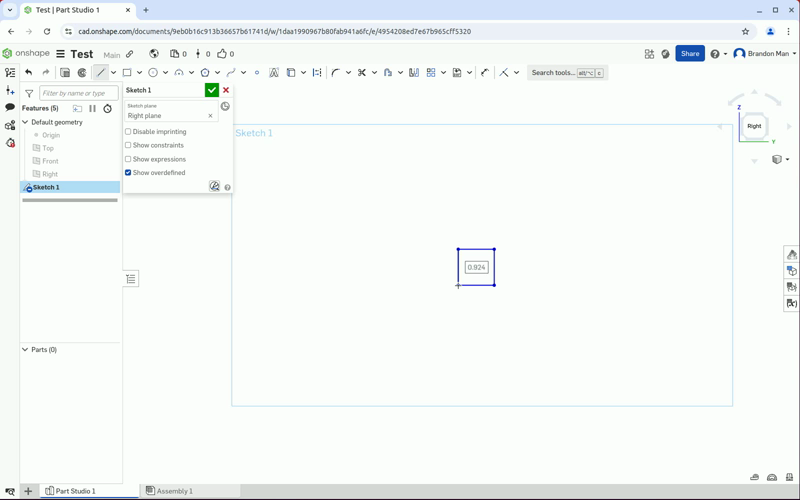
scroll(-6)
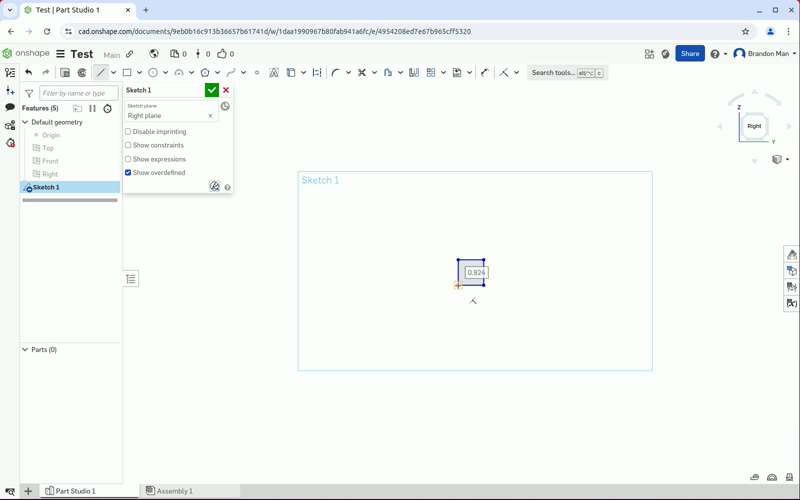
scroll(-6)
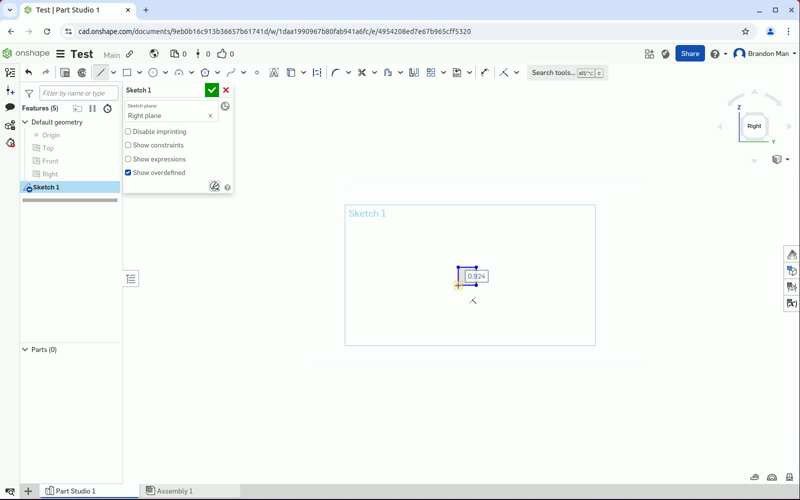
scroll(-6)
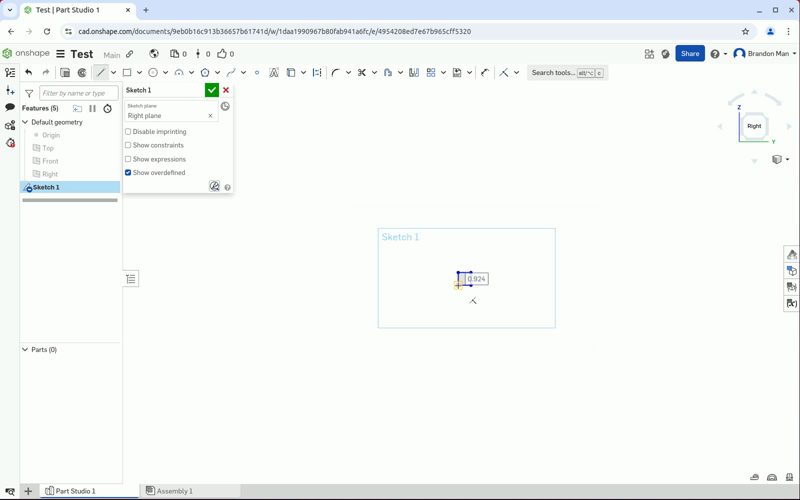
scroll(-6)
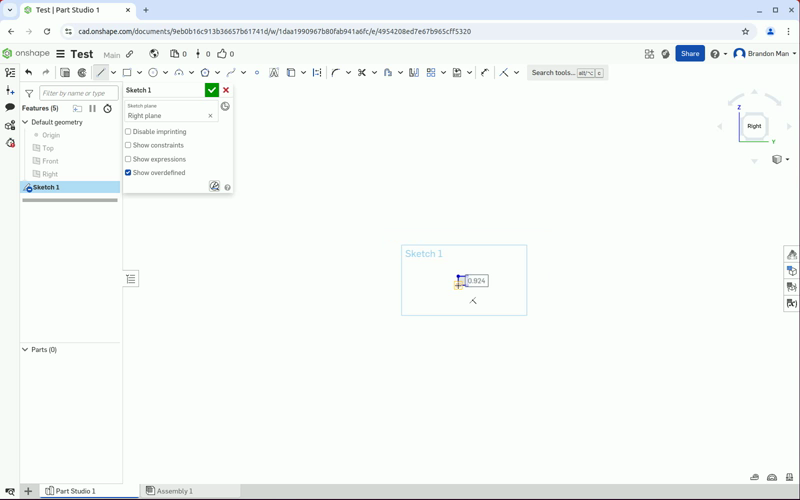
scroll(-6)
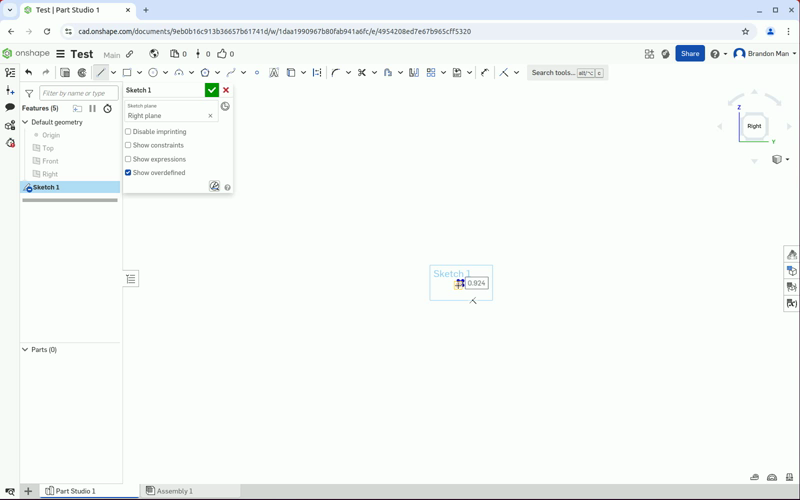
key(esc)
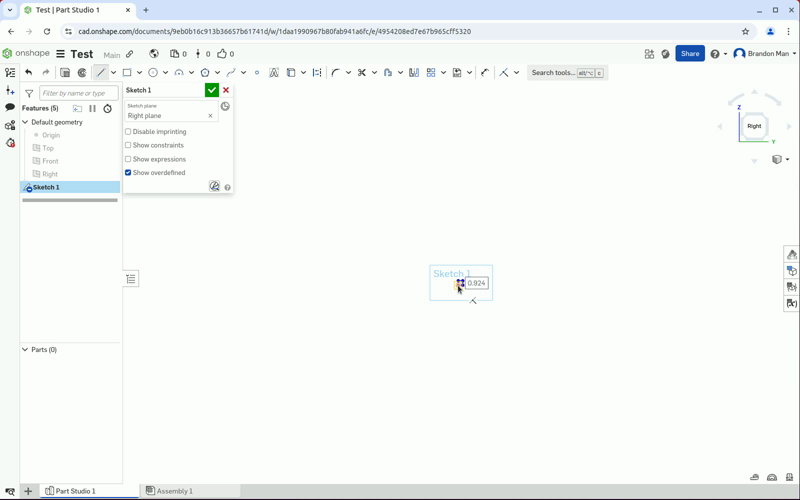
key(l)
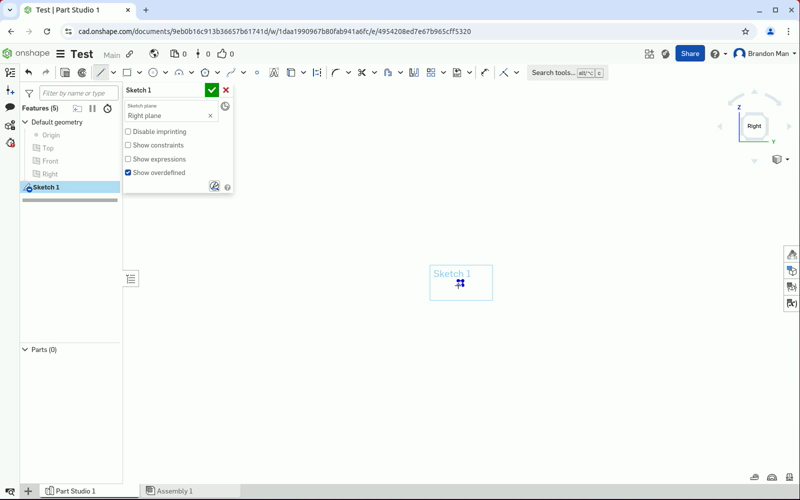
key_down(shift)
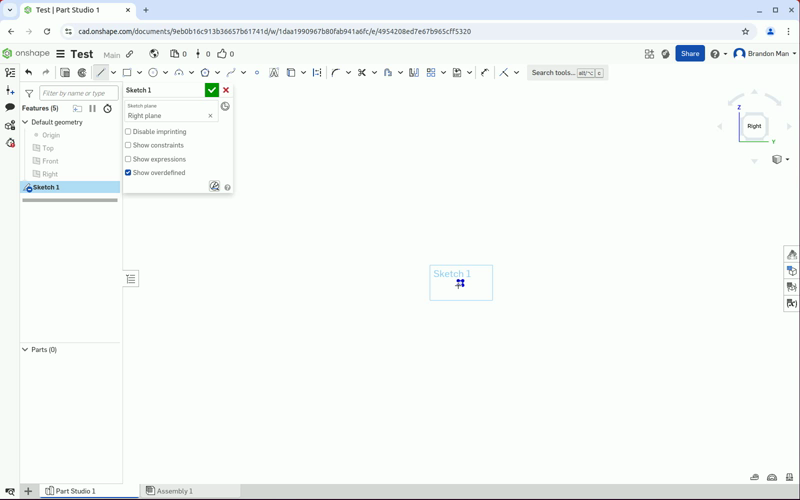
mouse_move(458, 285)
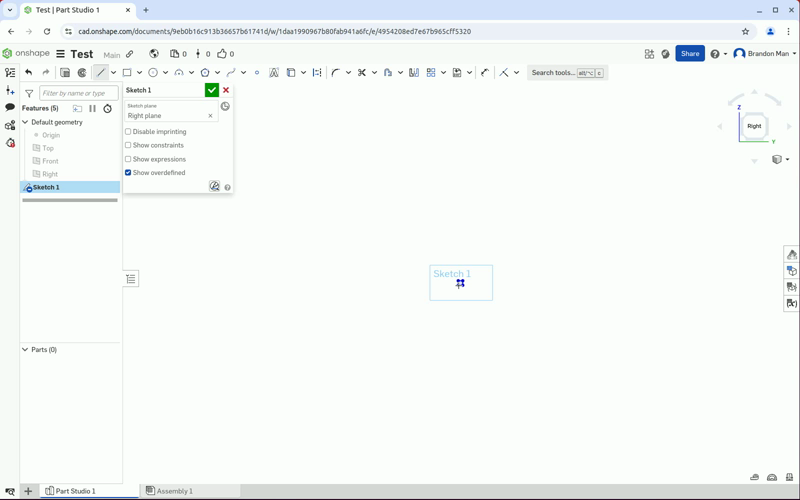
scroll(6)
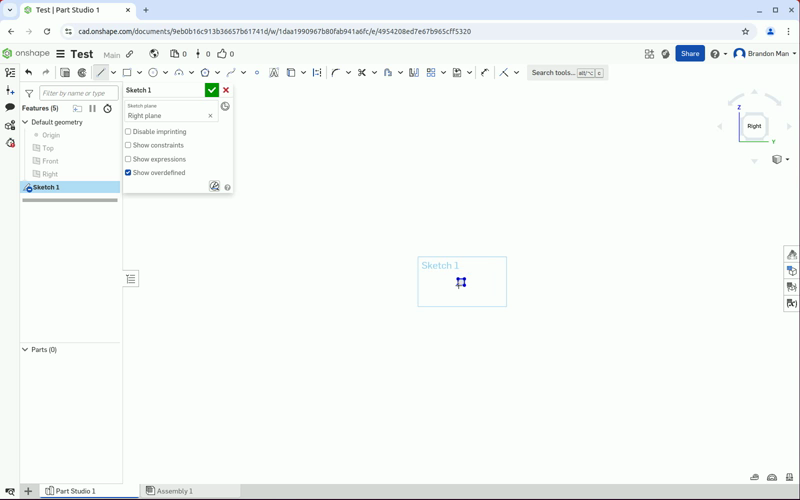
scroll(6)
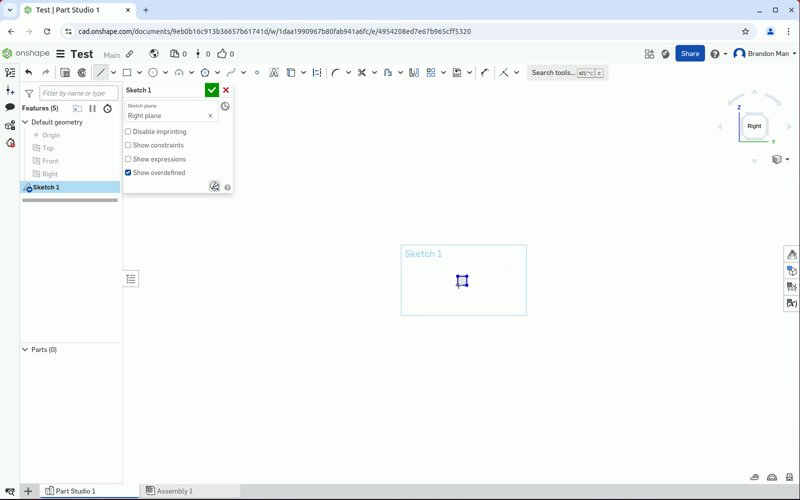
scroll(6)
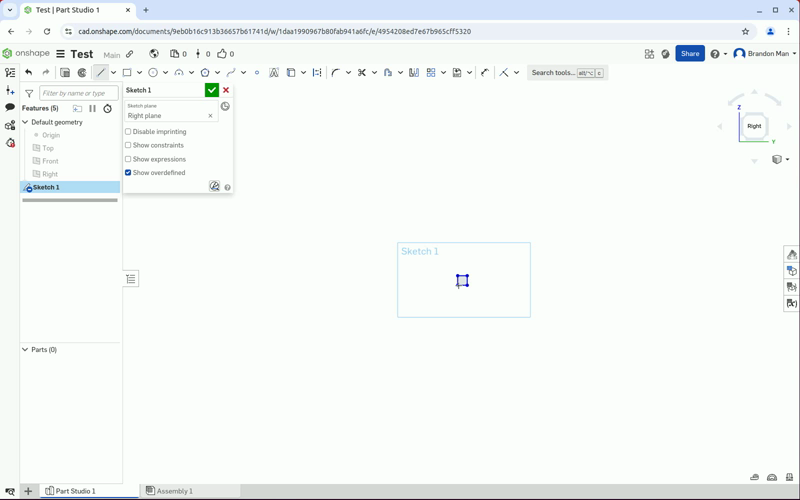
scroll(6)
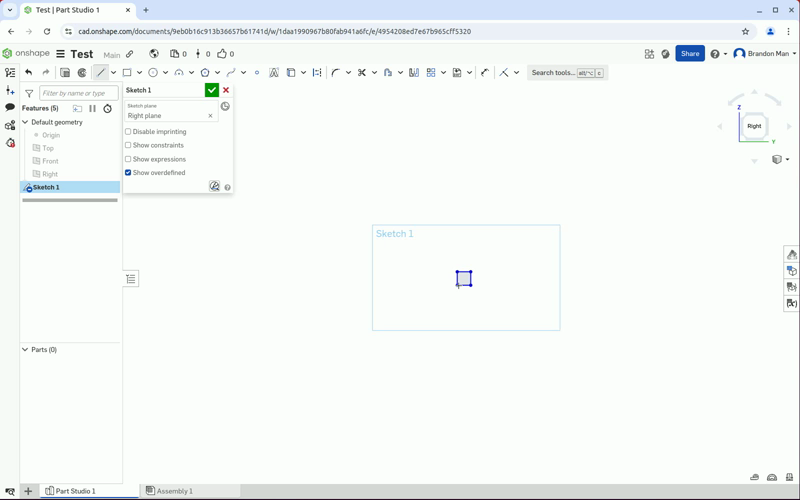
scroll(6)
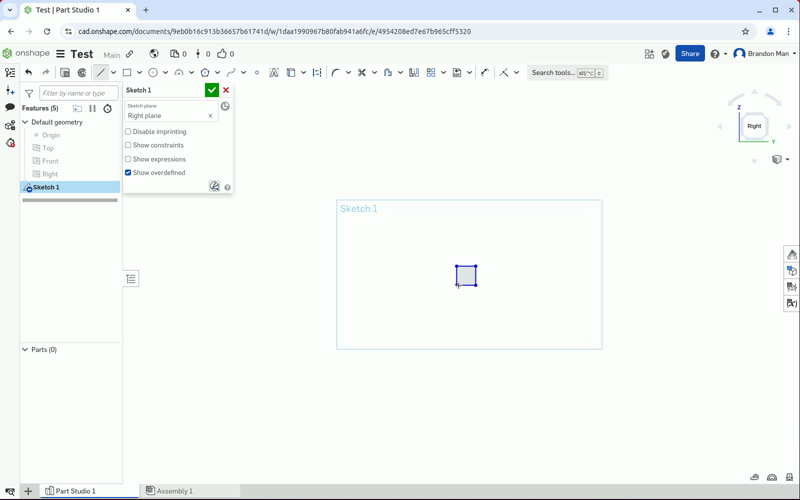
scroll(6)
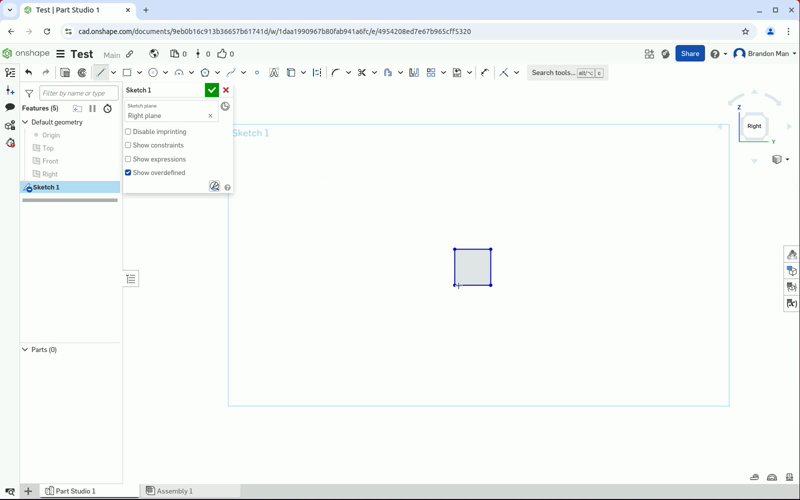
scroll(6)
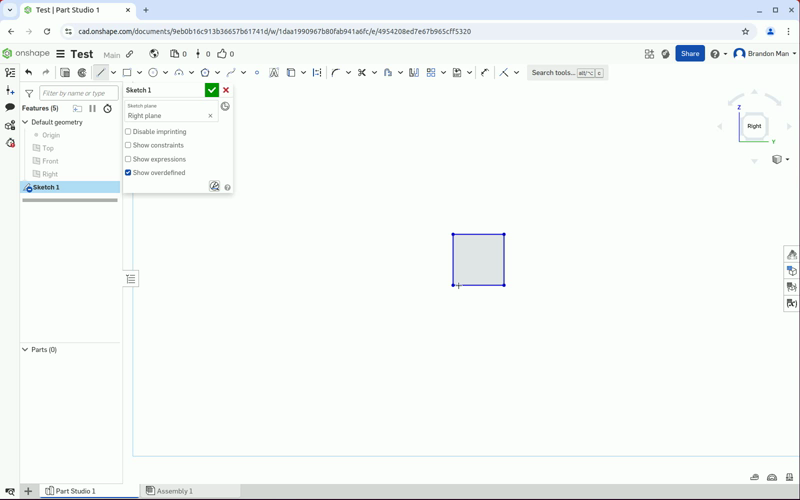
click(458, 285)
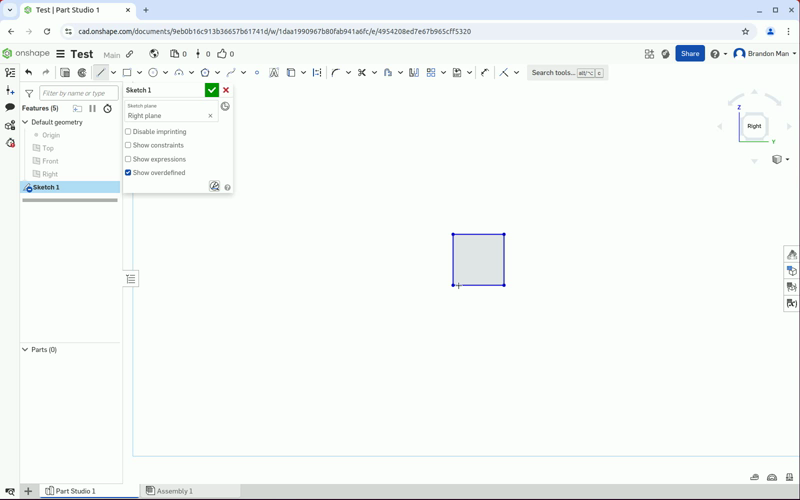
scroll(-6)
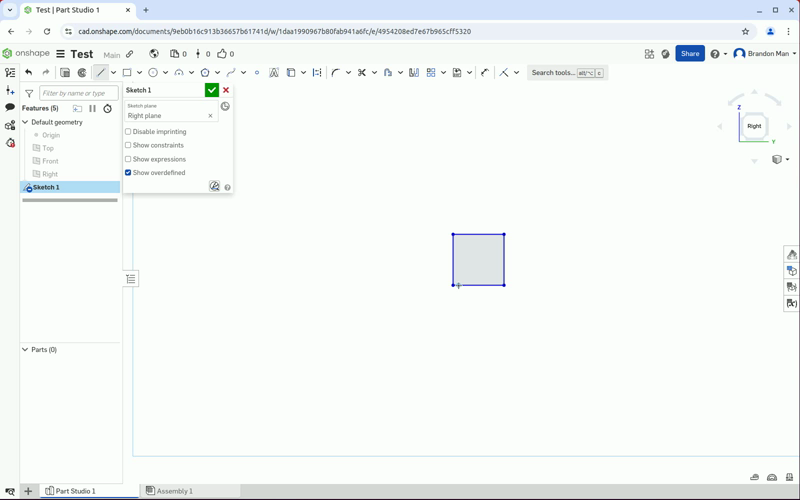
scroll(-6)
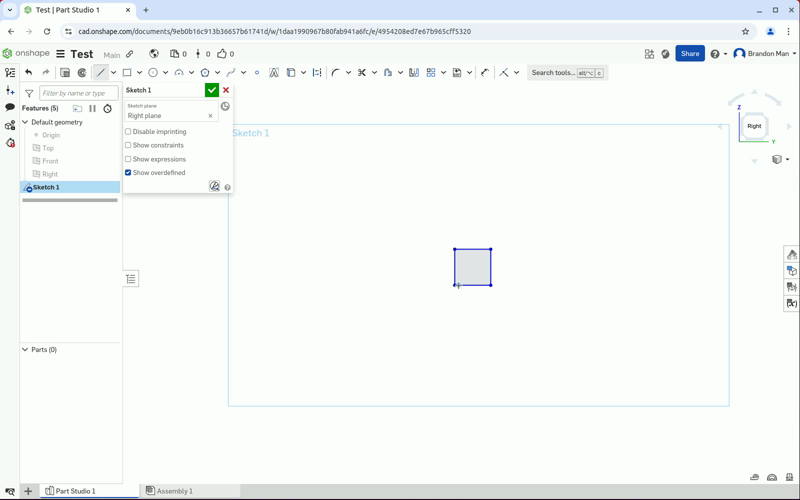
scroll(-6)
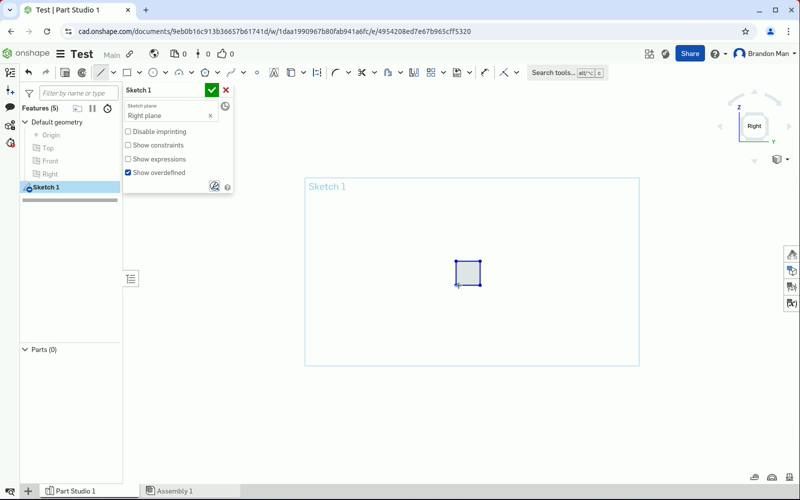
scroll(-6)
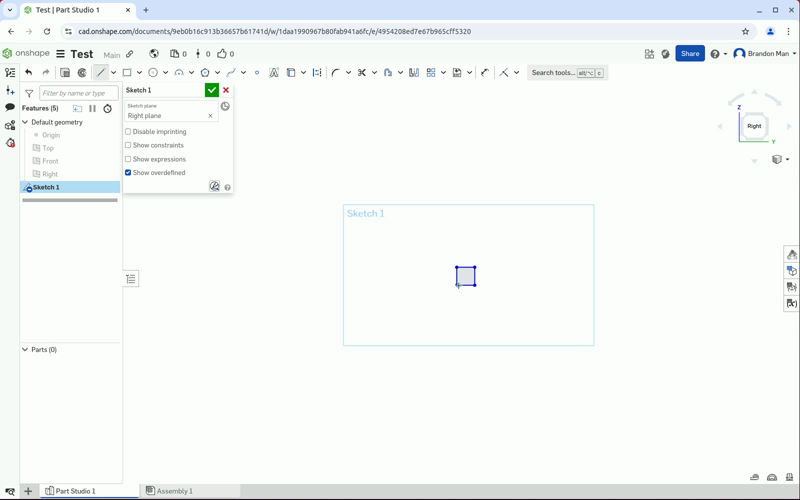
scroll(-6)
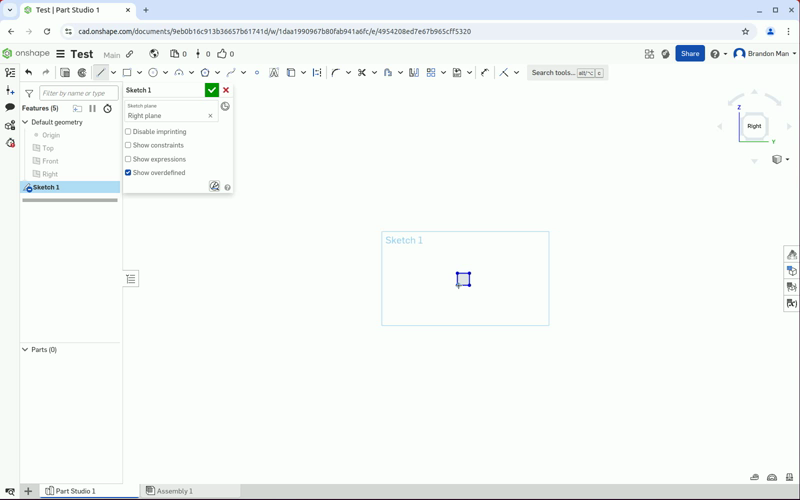
scroll(-6)
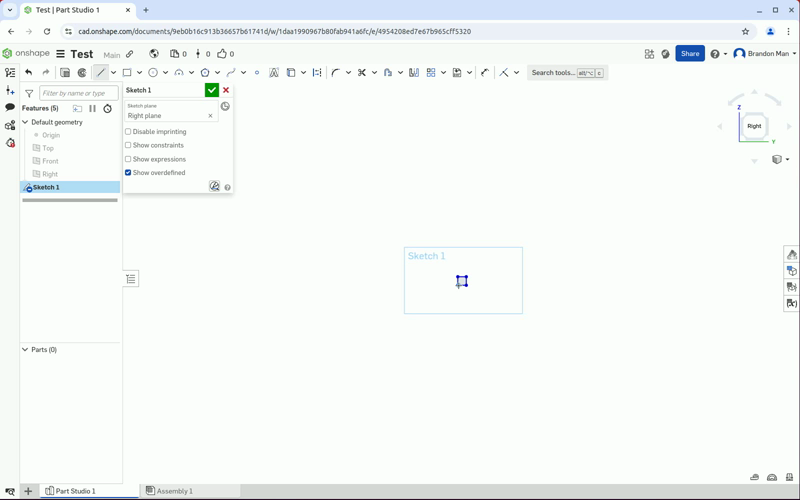
scroll(-6)
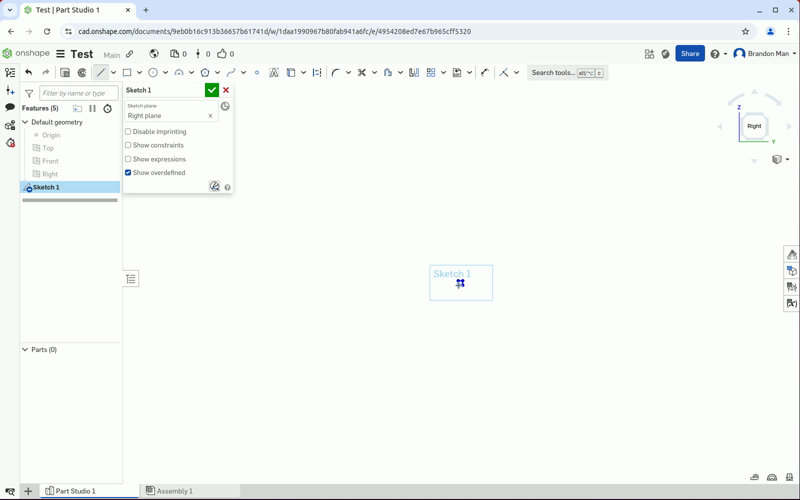
key_up(shift)
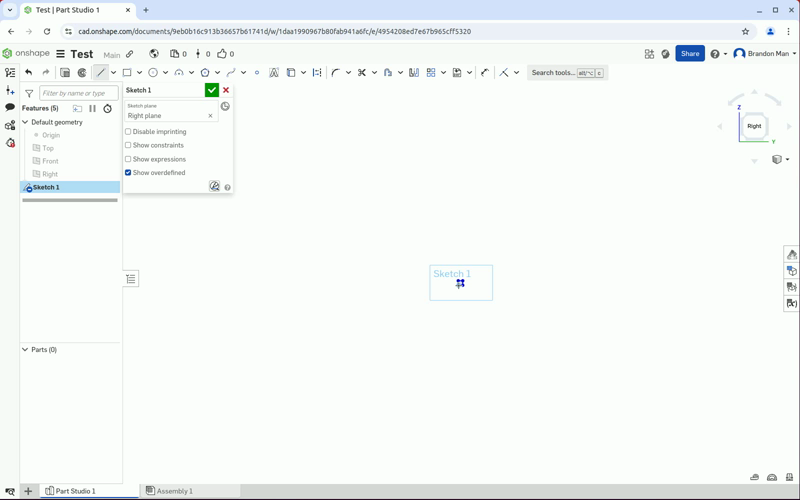
key_down(shift)
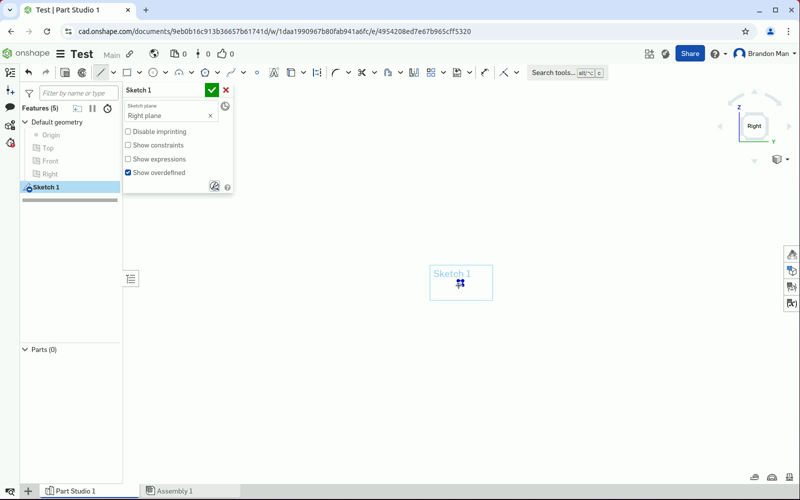
mouse_move(488, 285)
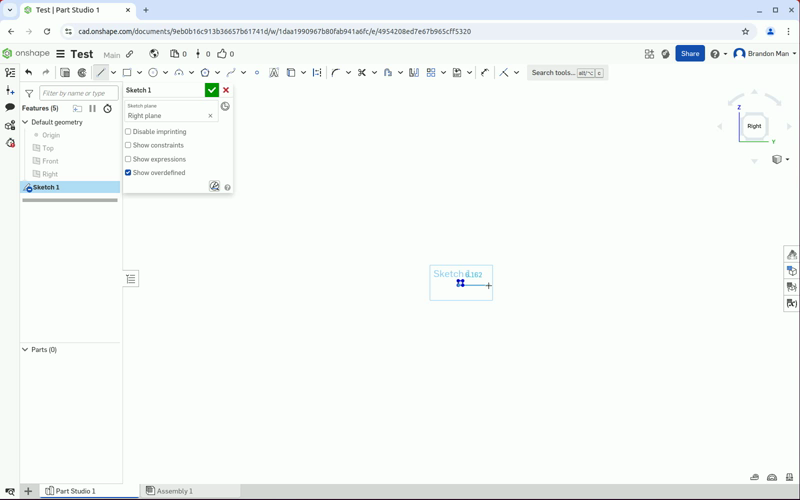
mouse_move(462, 285)
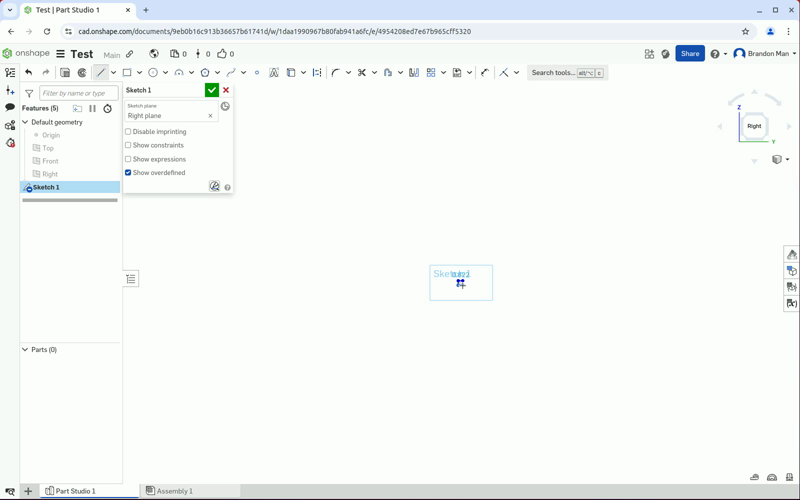
scroll(6)
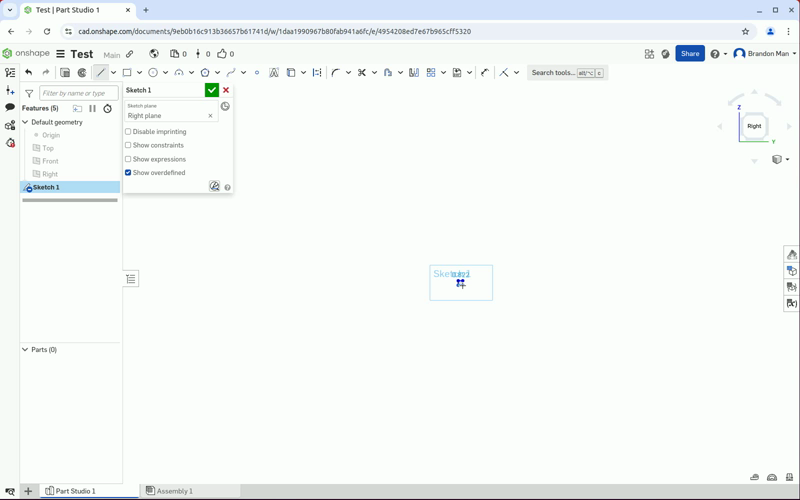
scroll(6)
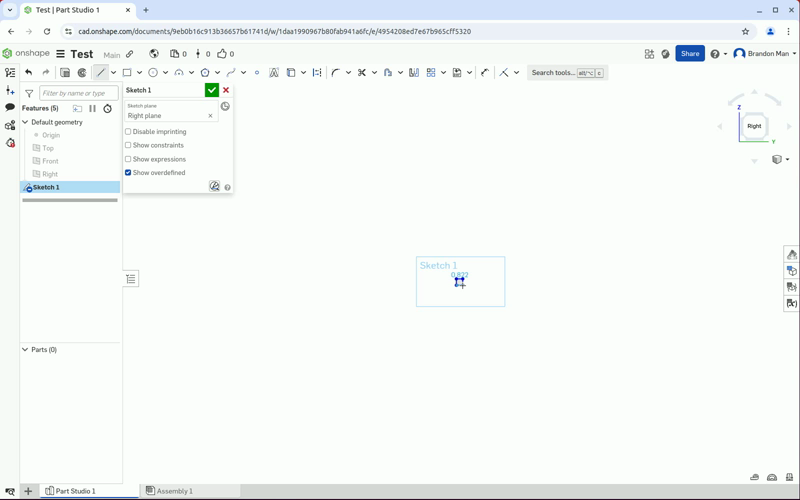
scroll(6)
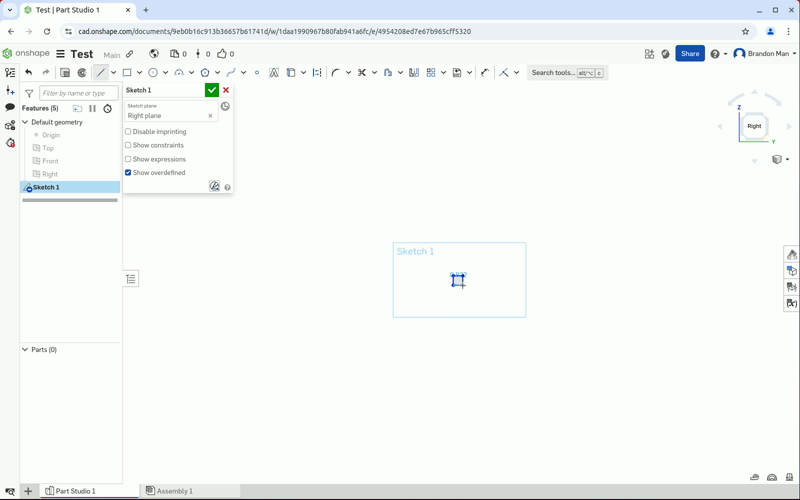
scroll(6)
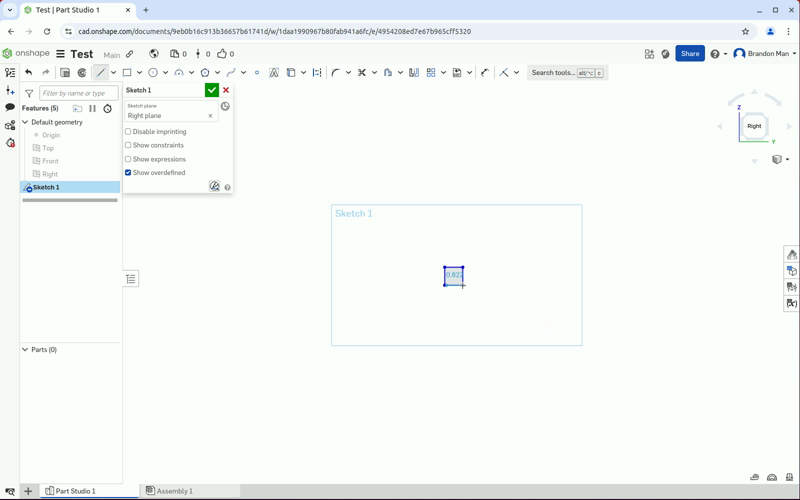
scroll(6)
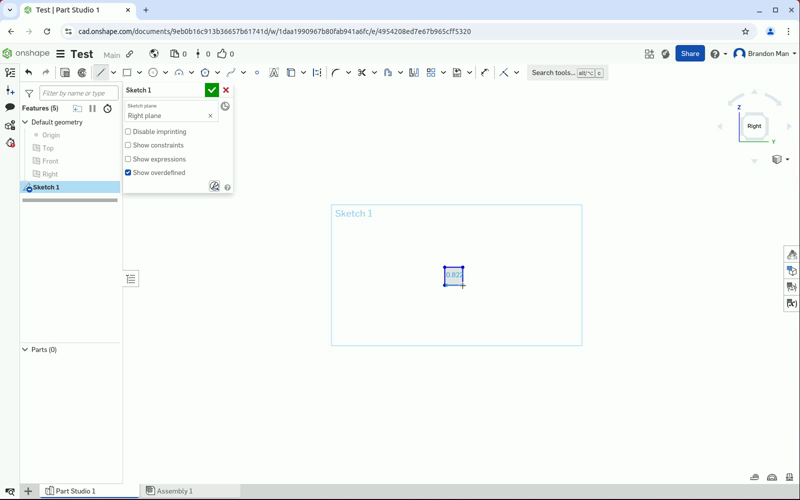
scroll(6)
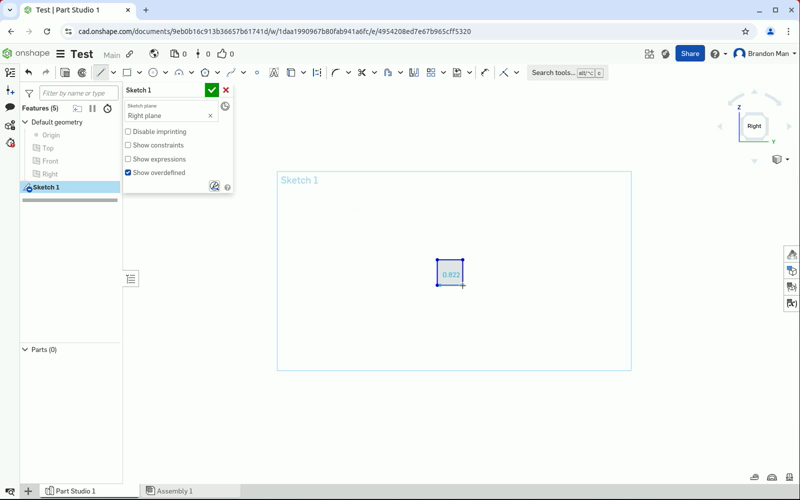
scroll(6)
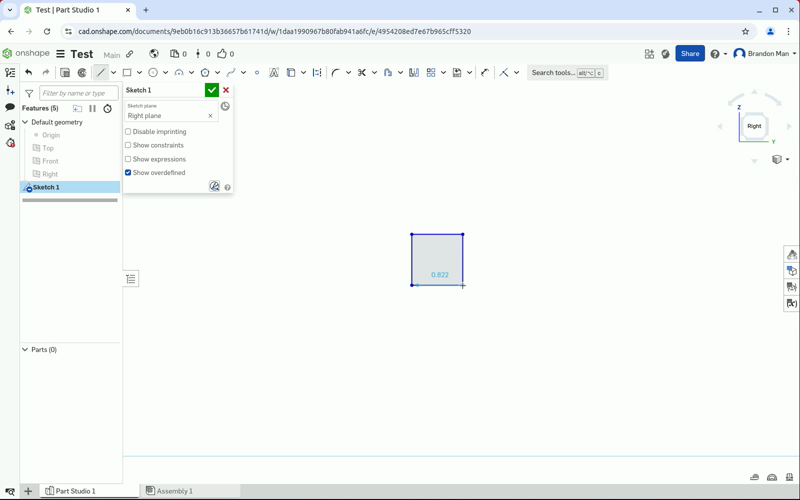
click(462, 285)
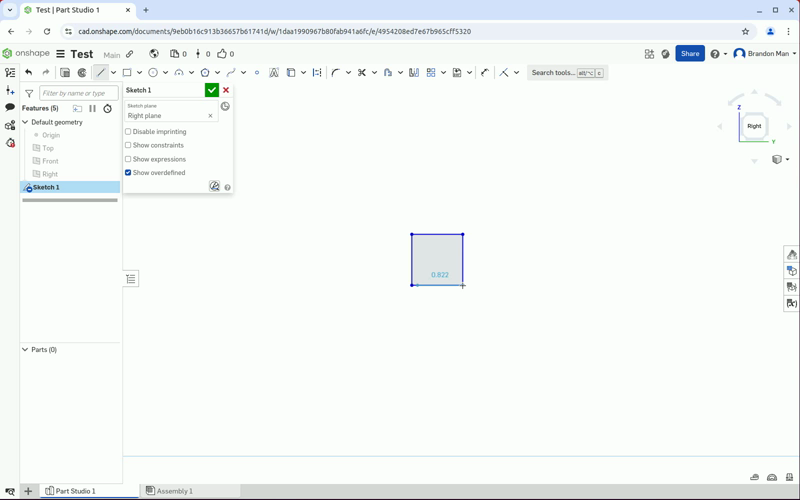
scroll(-6)
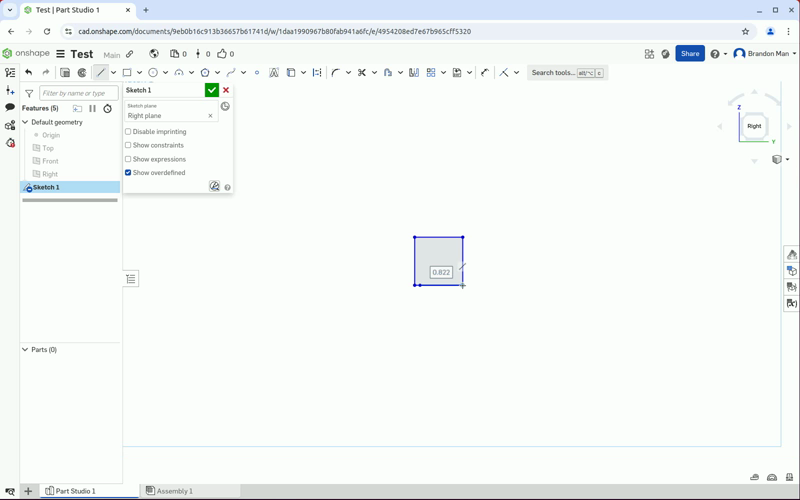
scroll(-6)
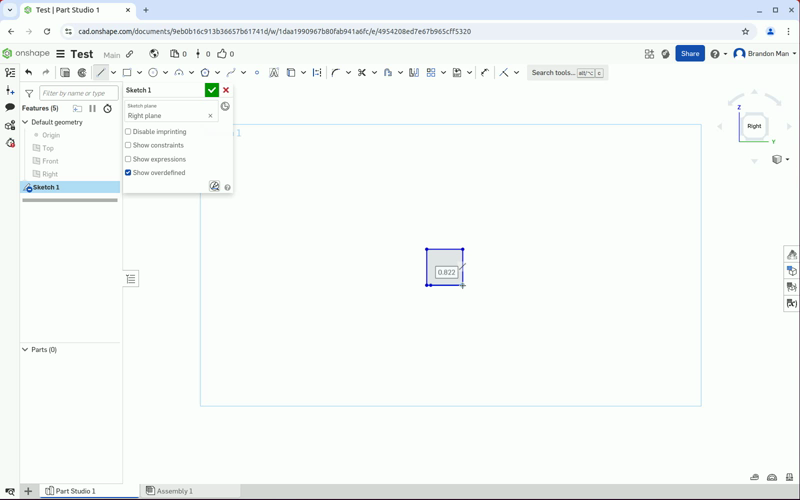
scroll(-6)
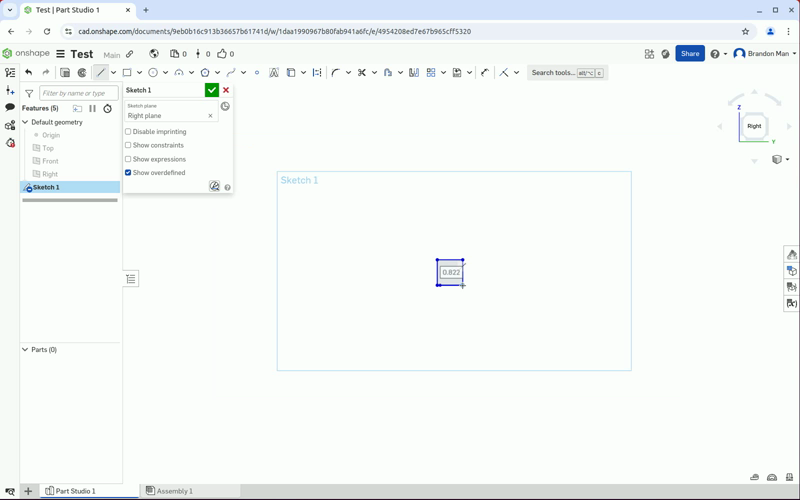
scroll(-6)
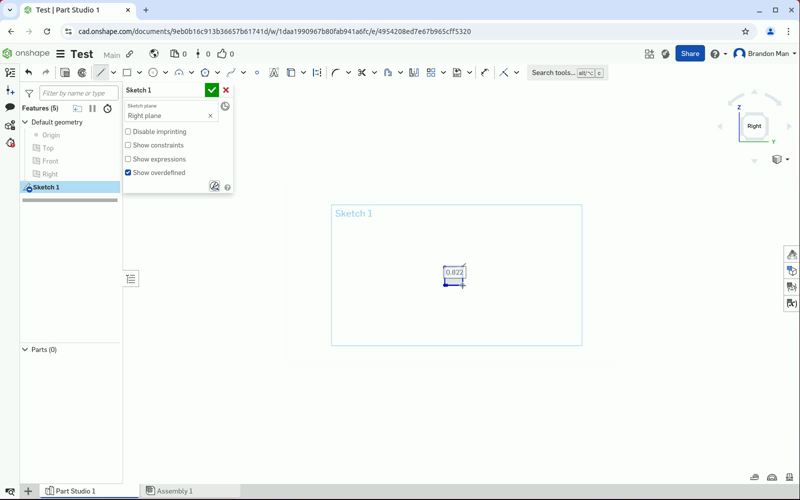
scroll(-6)
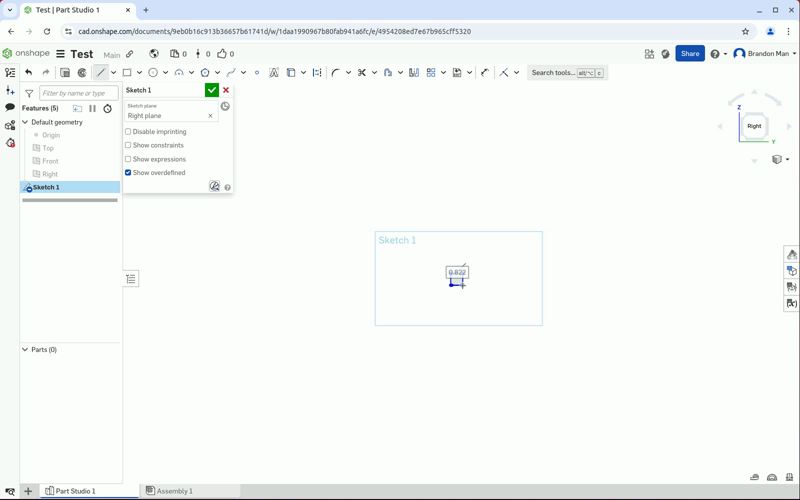
scroll(-6)
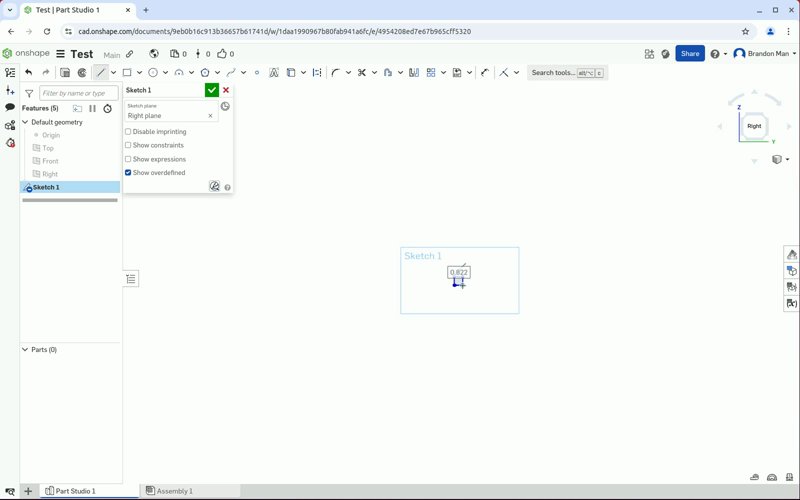
scroll(-6)
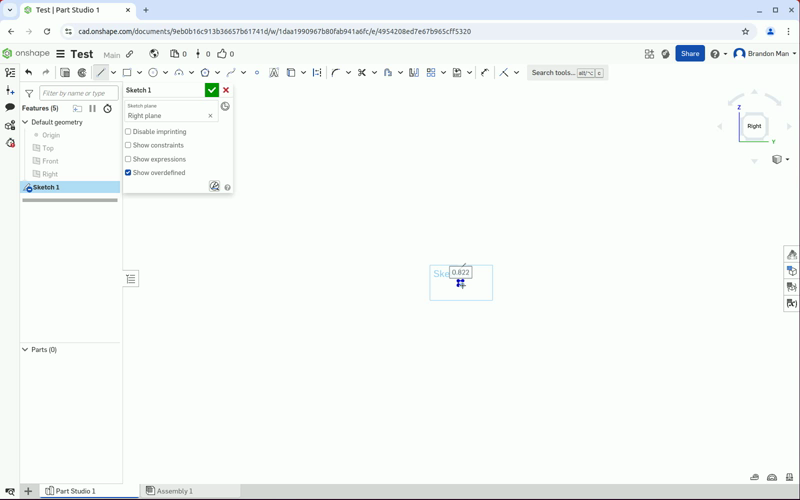
key_up(shift)
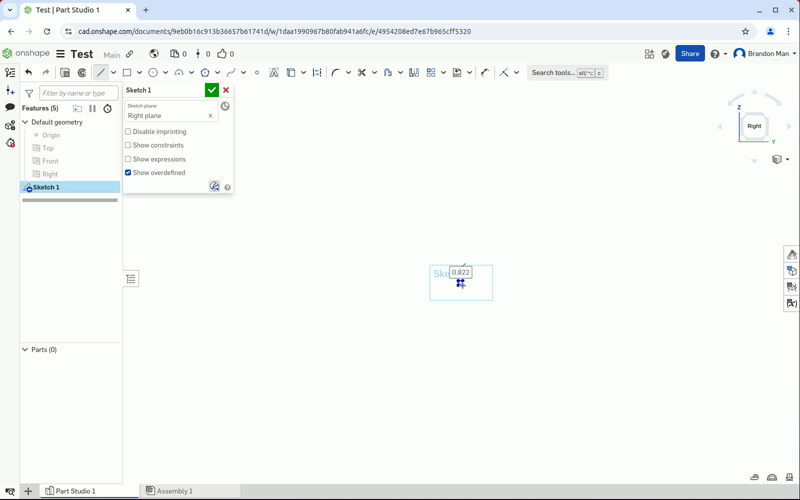
key_down(shift)
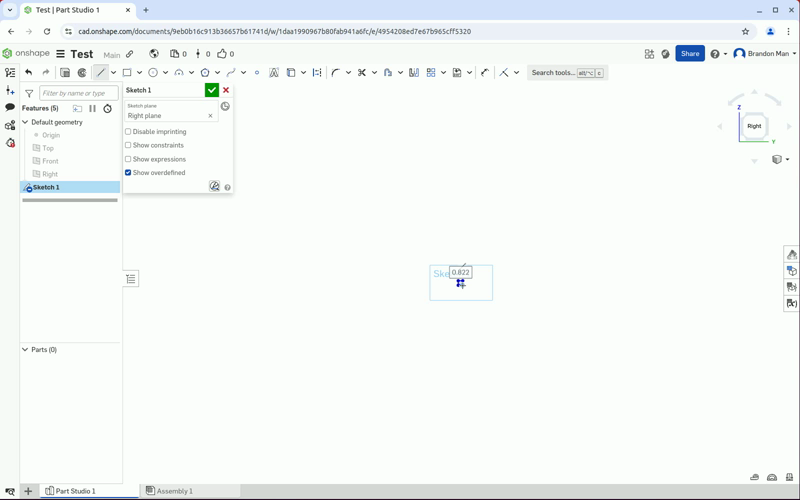
mouse_move(492, 285)
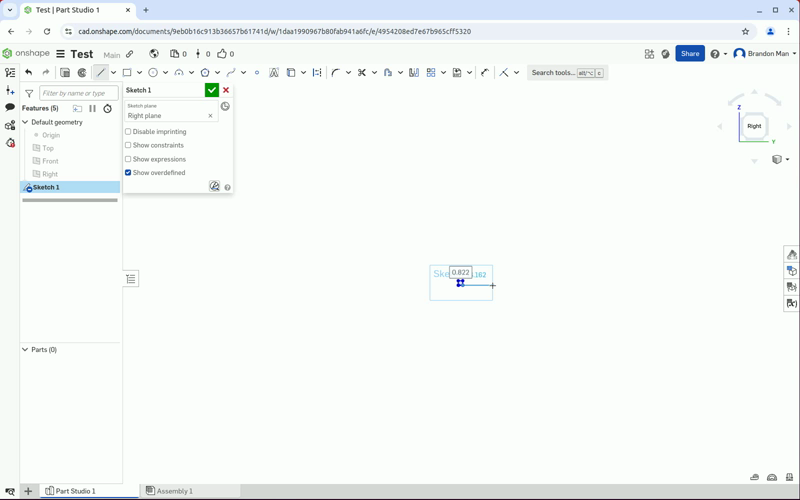
mouse_move(462, 280)
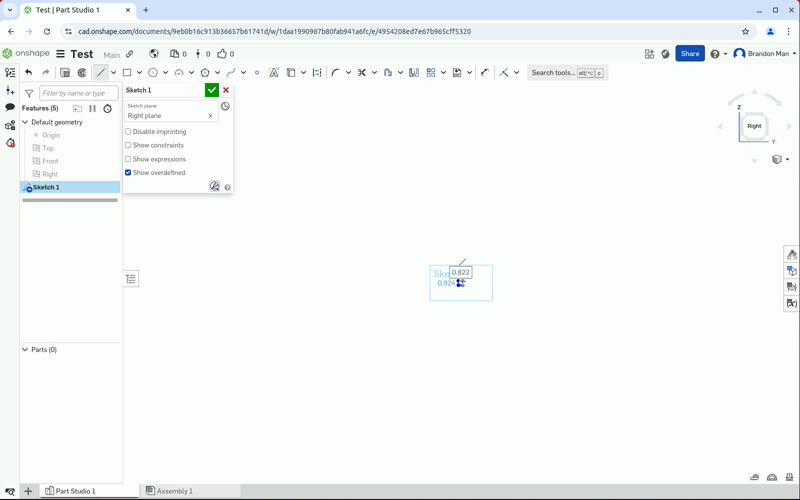
scroll(6)
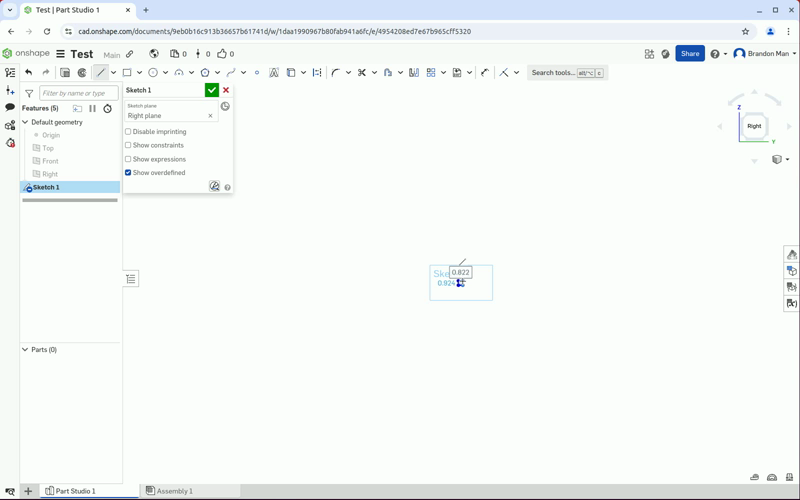
scroll(6)
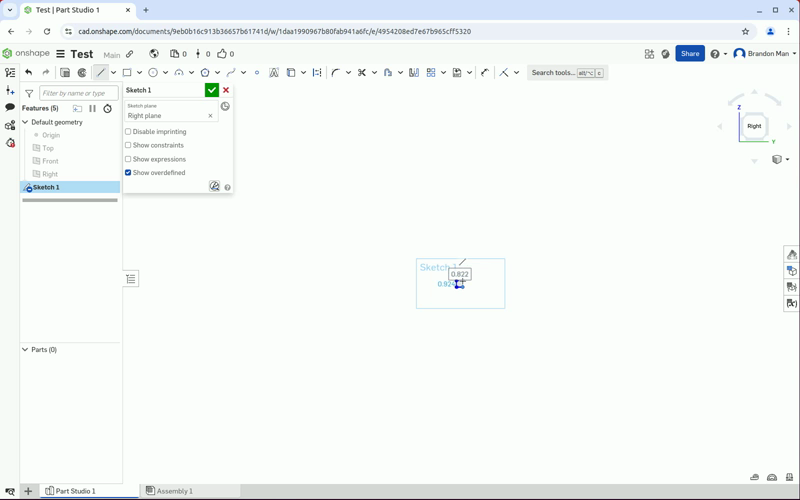
scroll(6)
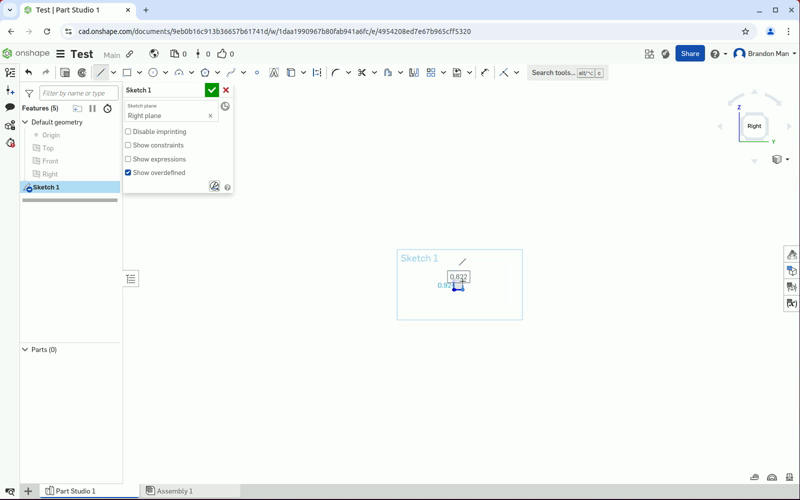
scroll(6)
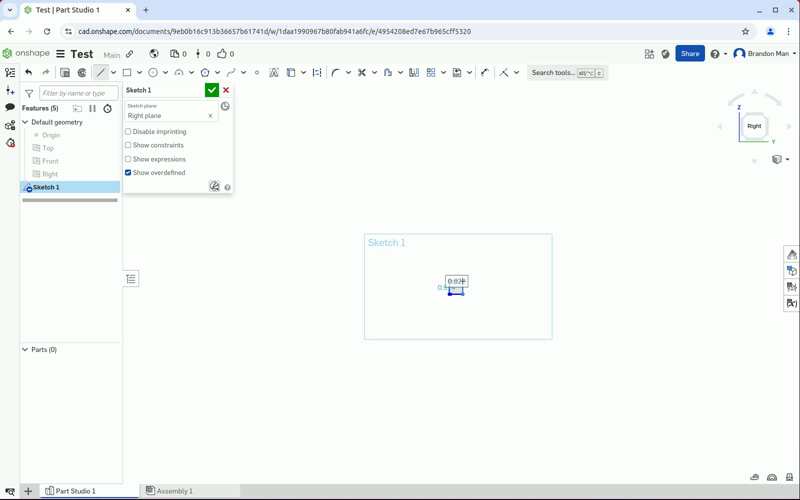
scroll(6)
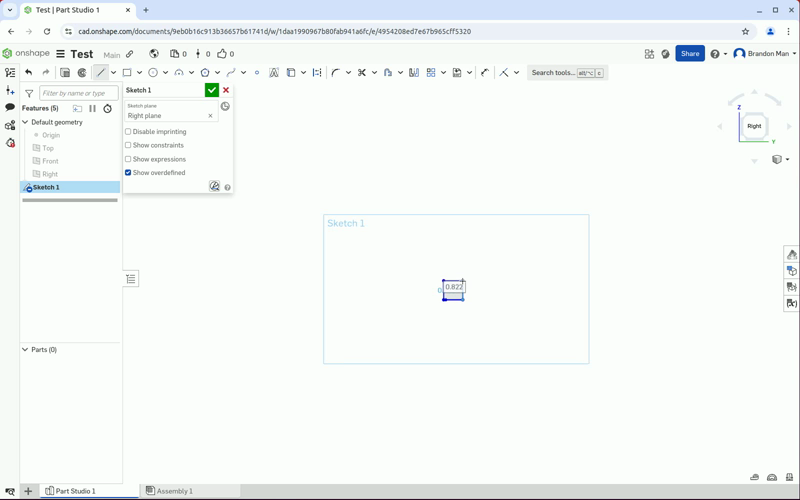
scroll(6)
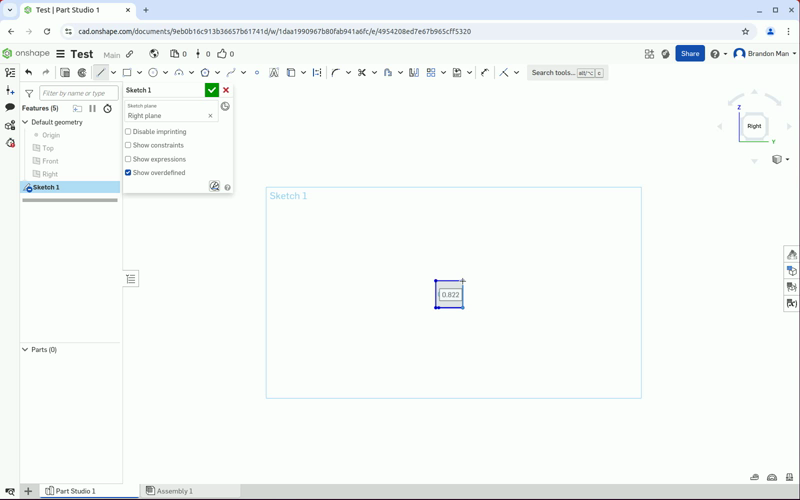
scroll(6)
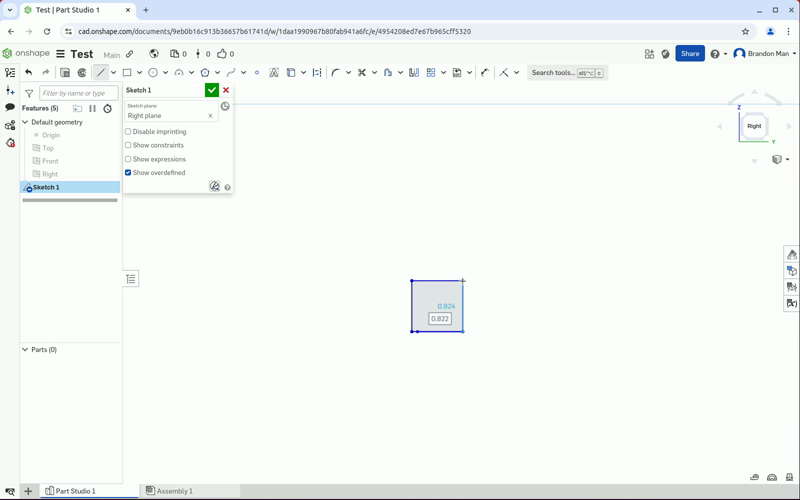
click(462, 280)
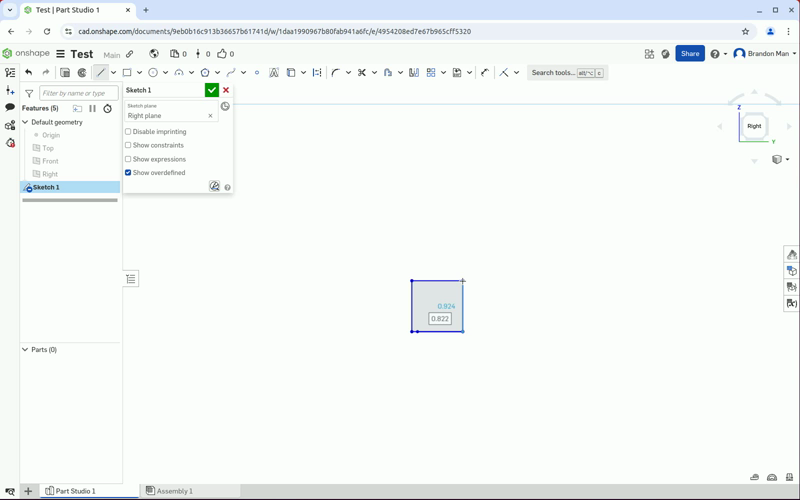
scroll(-6)
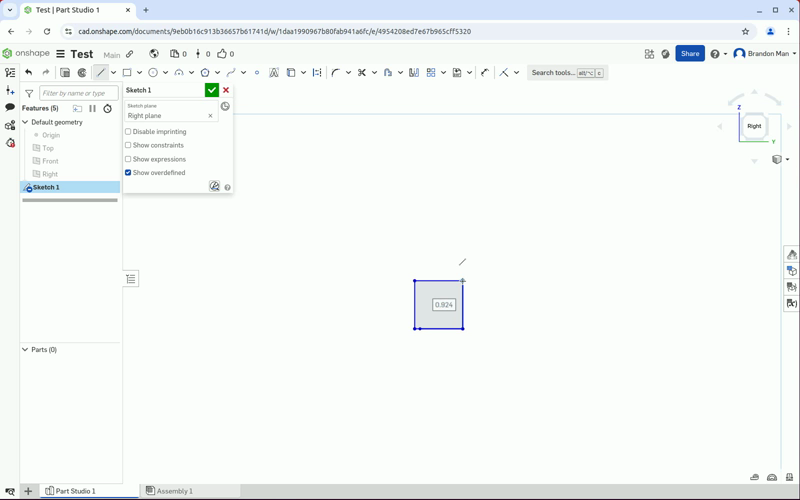
scroll(-6)
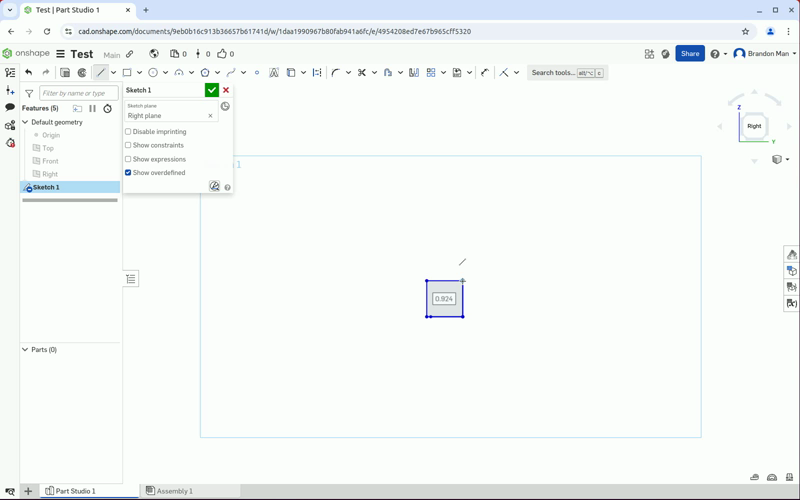
scroll(-6)
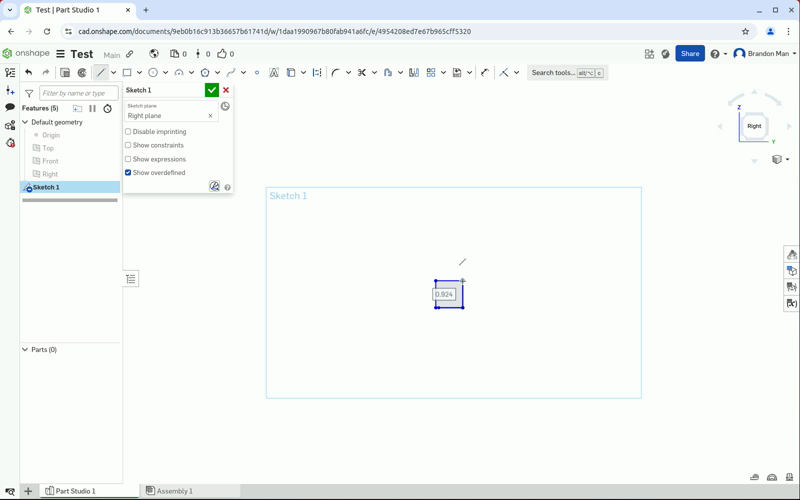
scroll(-6)
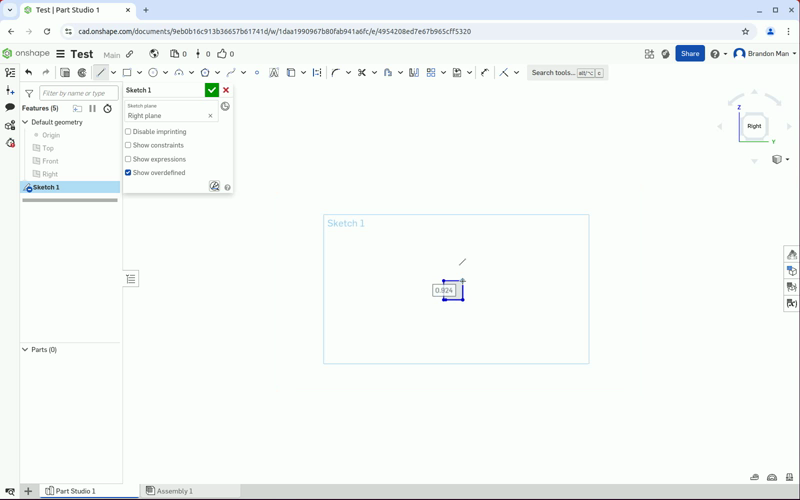
scroll(-6)
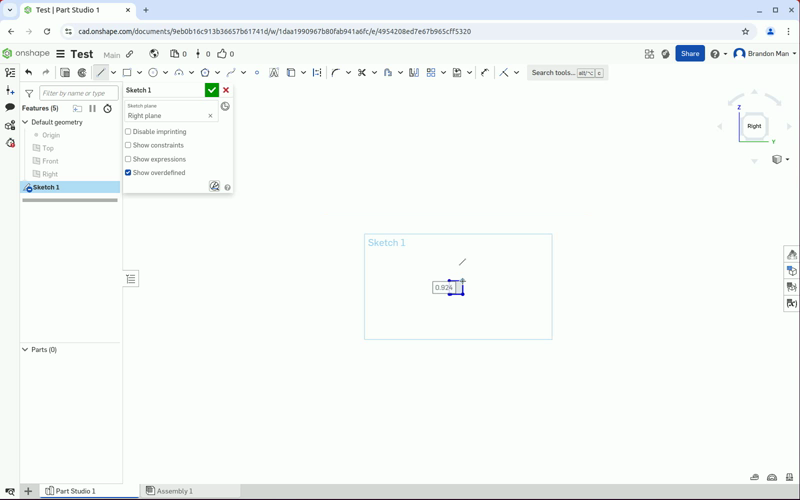
scroll(-6)
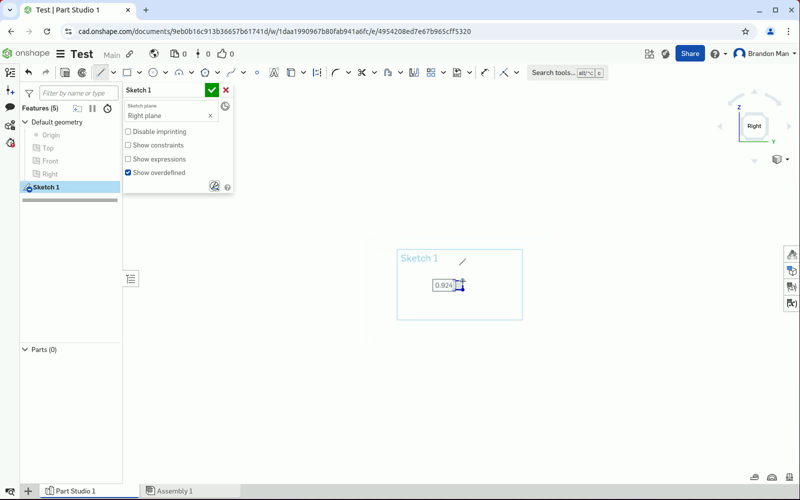
scroll(-6)
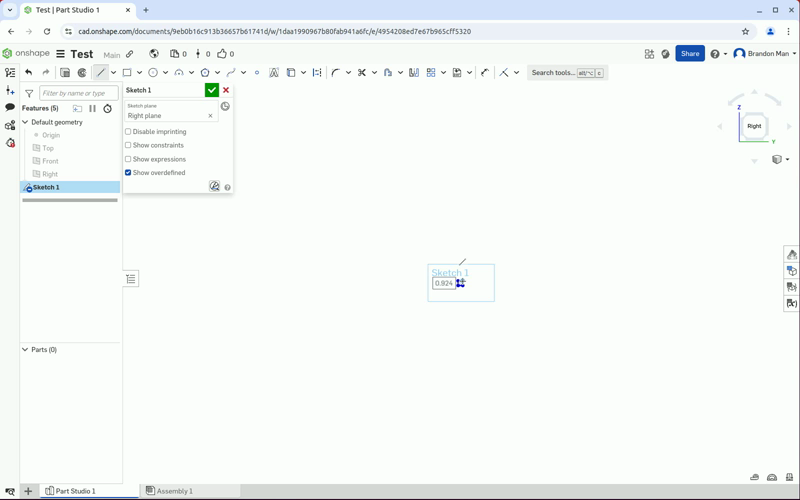
key_up(shift)
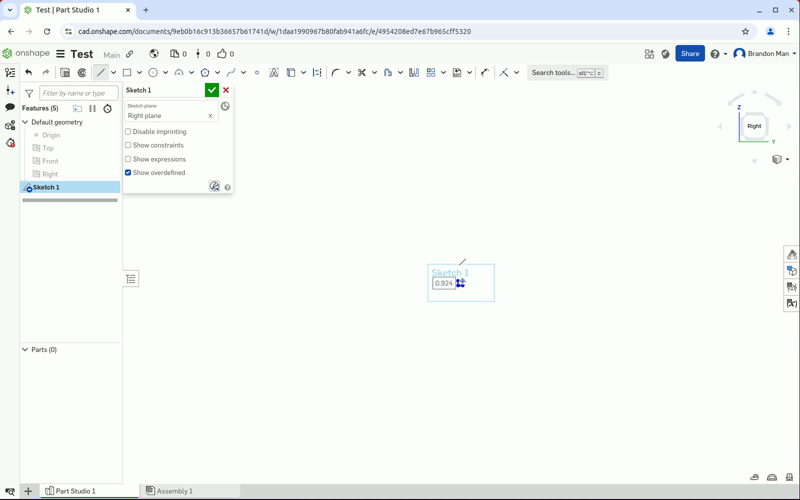
key_down(shift)
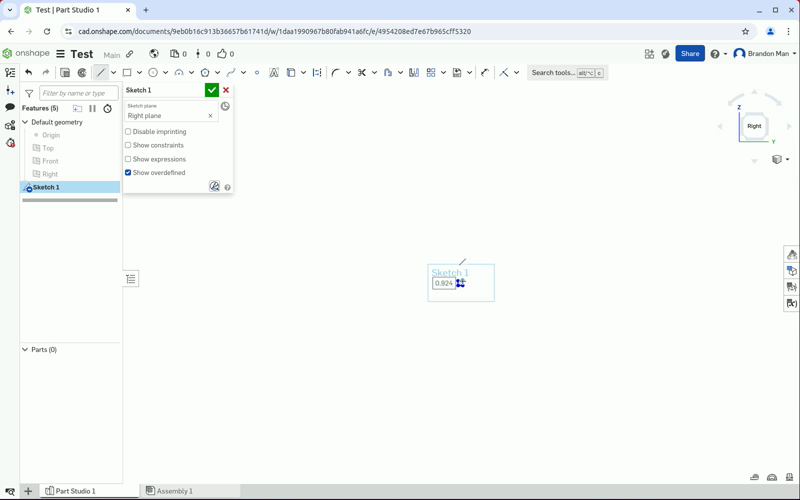
mouse_move(492, 280)
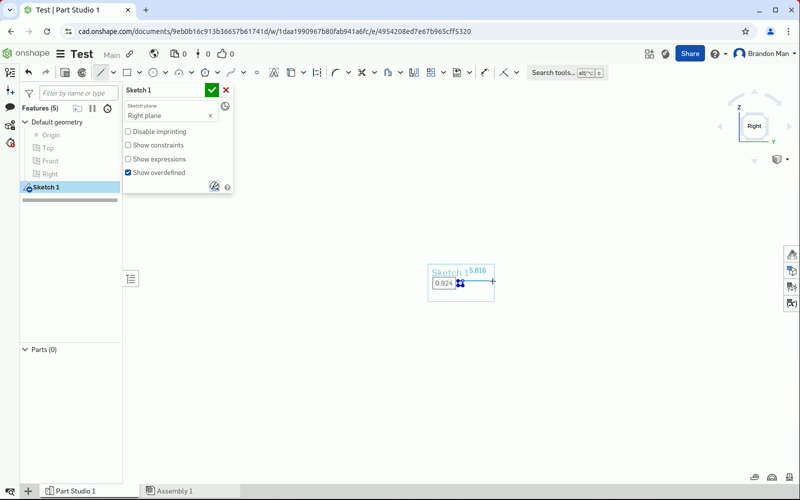
mouse_move(458, 280)
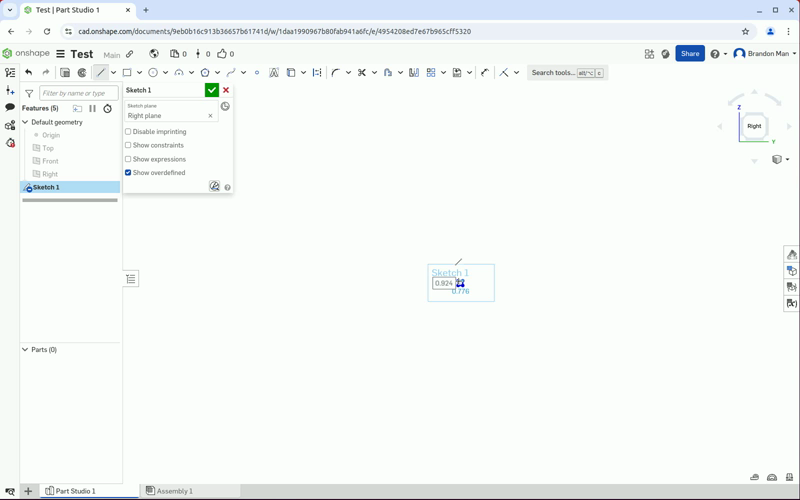
scroll(6)
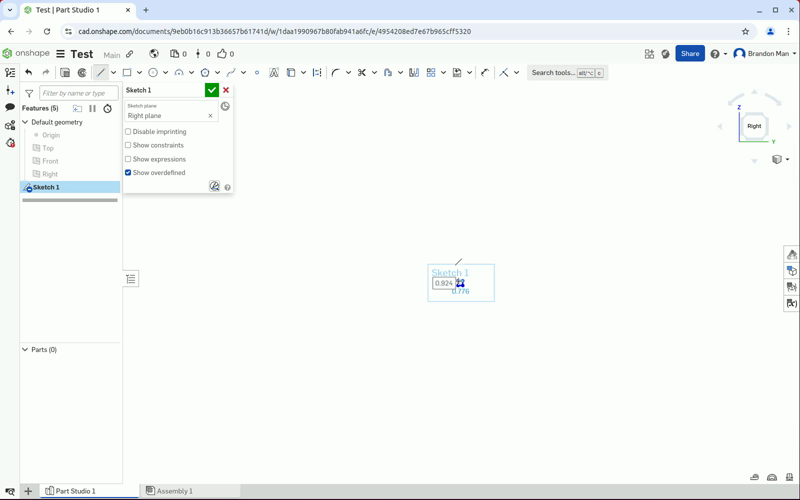
scroll(6)
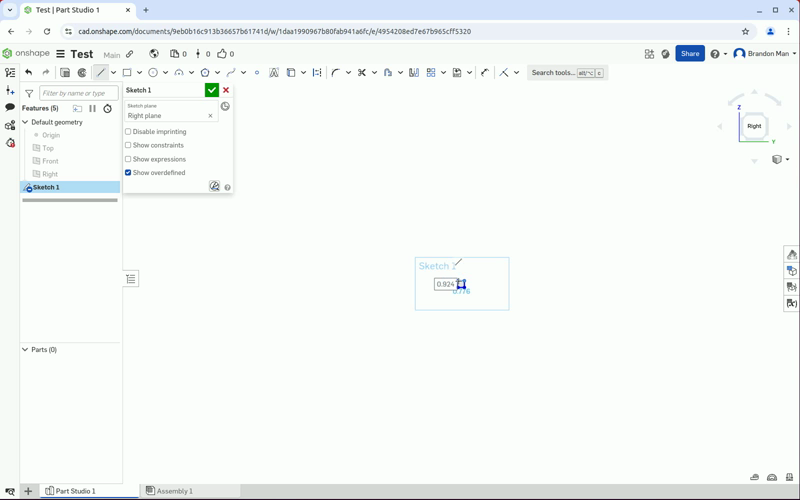
scroll(6)
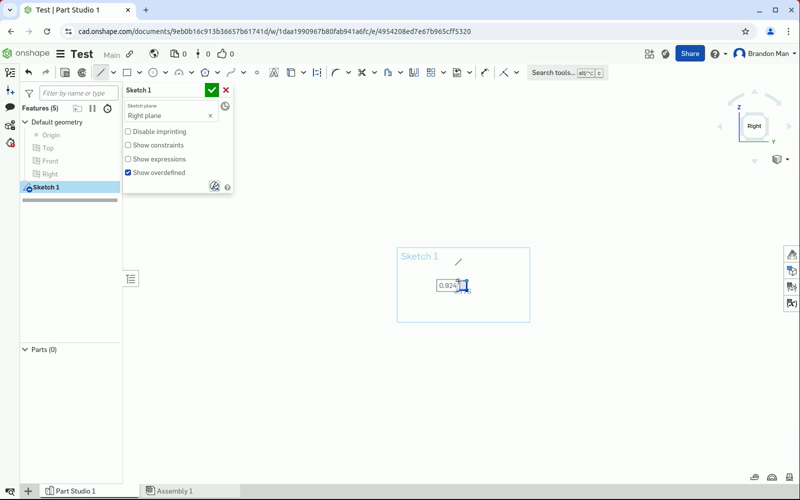
scroll(6)
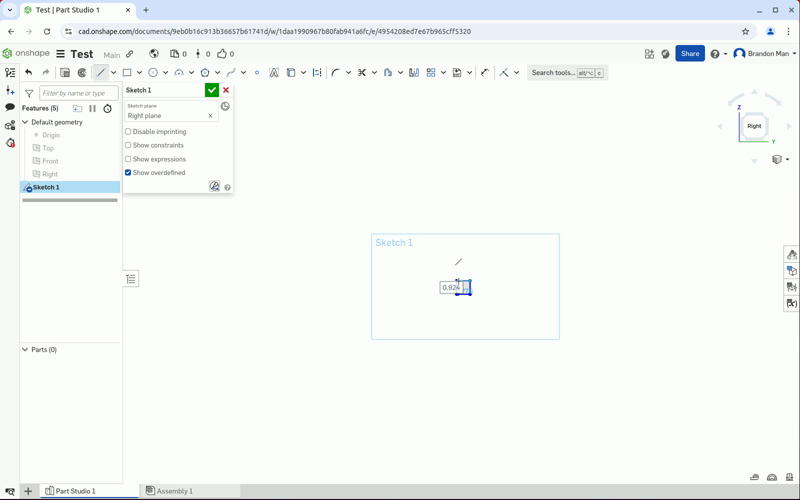
scroll(6)
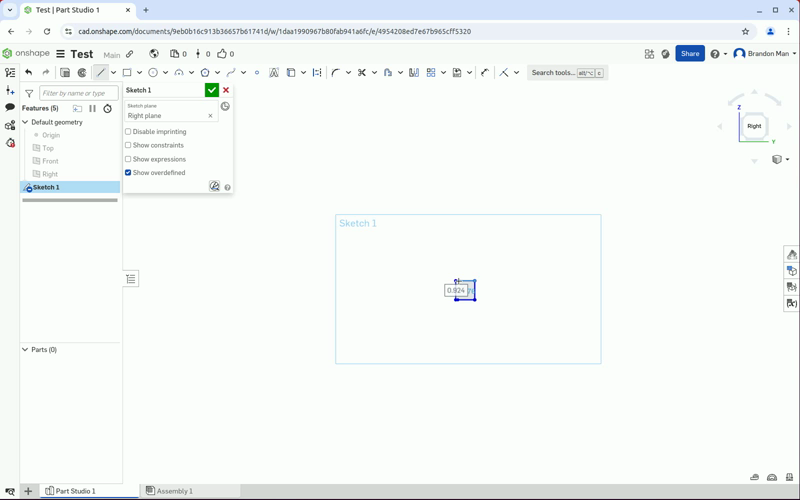
scroll(6)
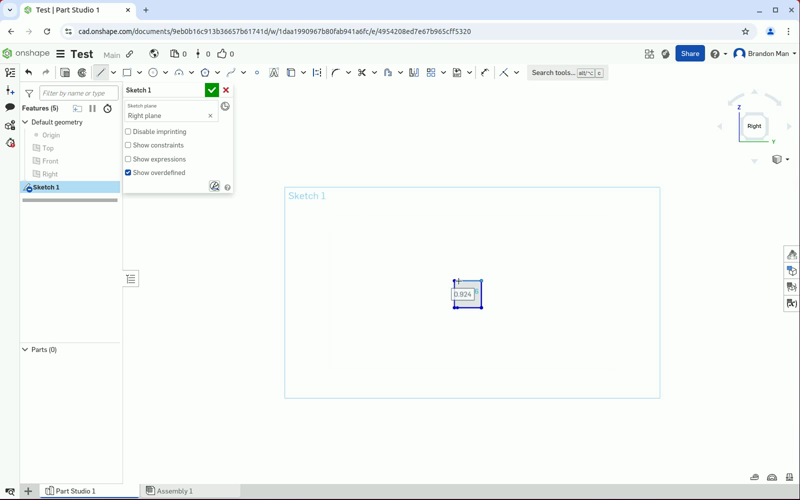
scroll(6)
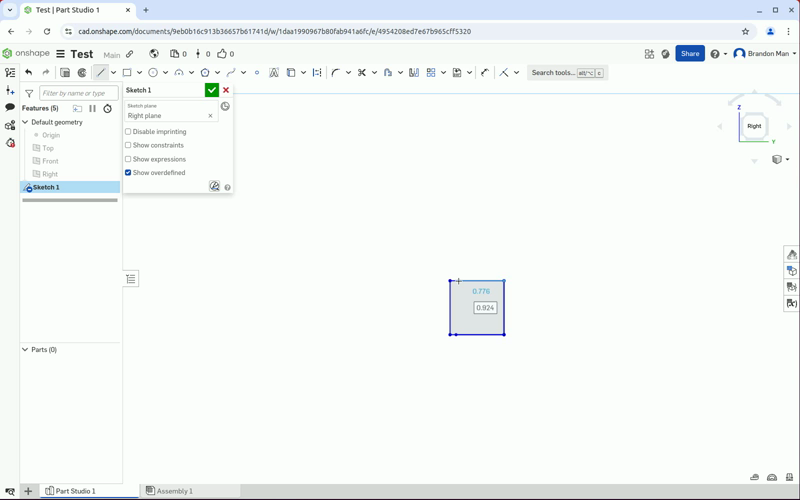
click(458, 280)
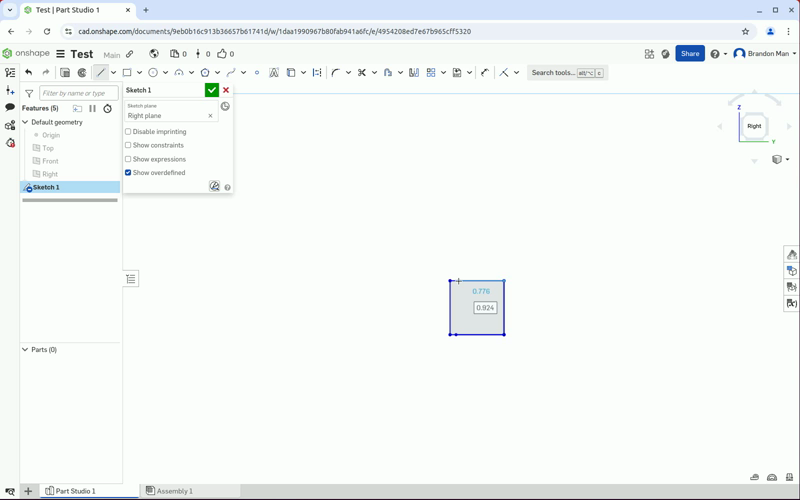
scroll(-6)
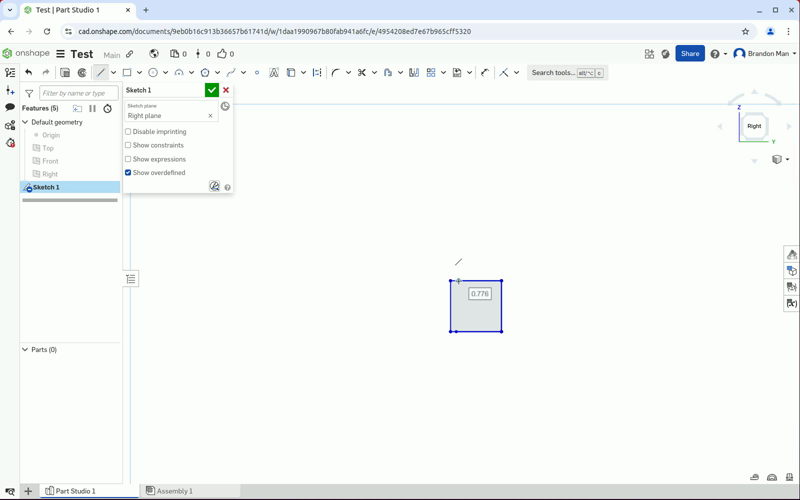
scroll(-6)
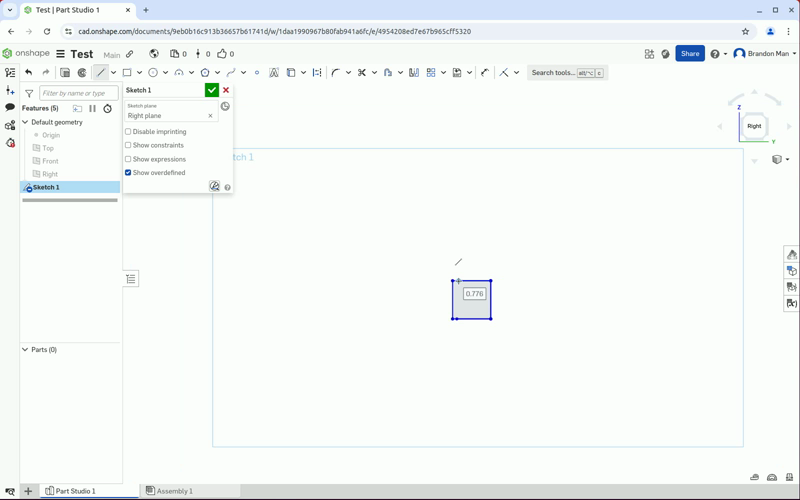
scroll(-6)
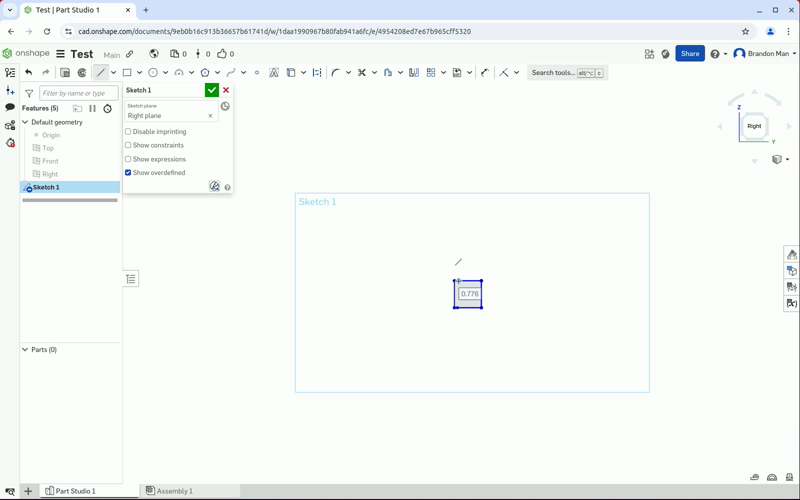
scroll(-6)
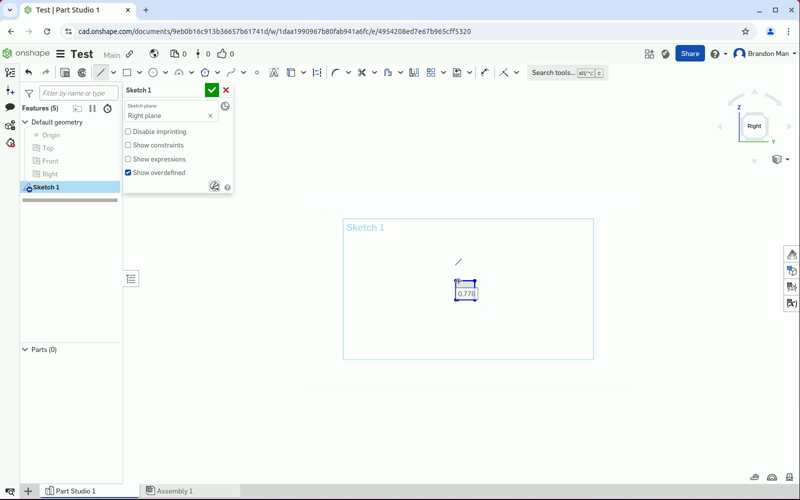
scroll(-6)
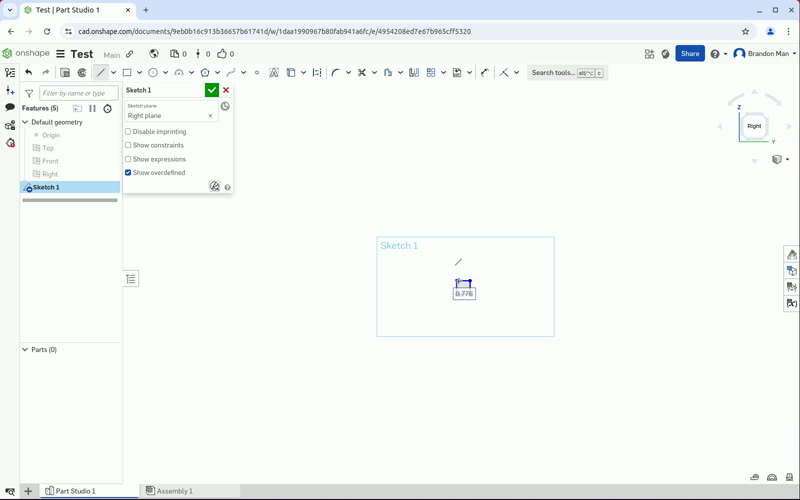
scroll(-6)
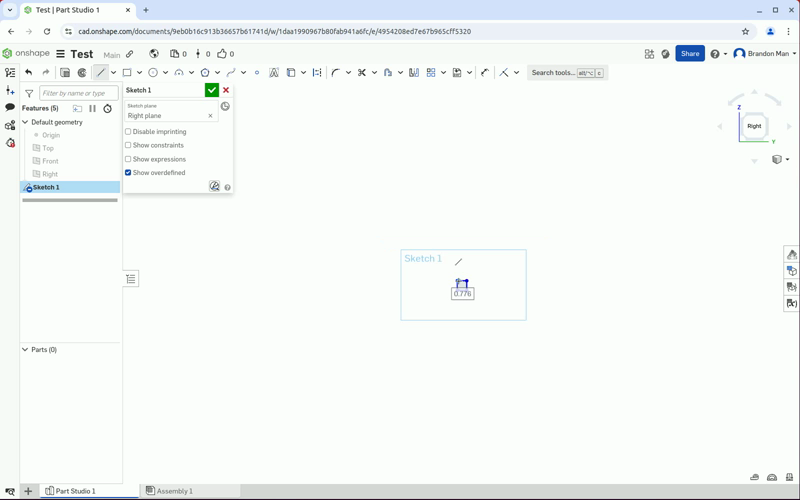
scroll(-6)
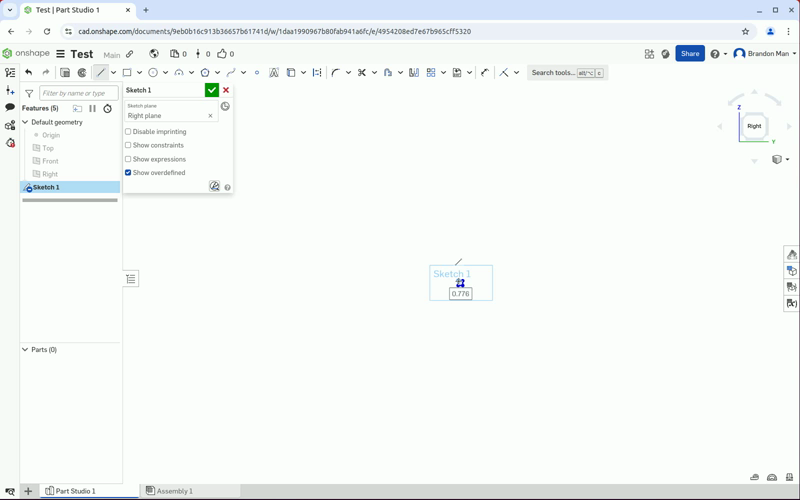
key_up(shift)
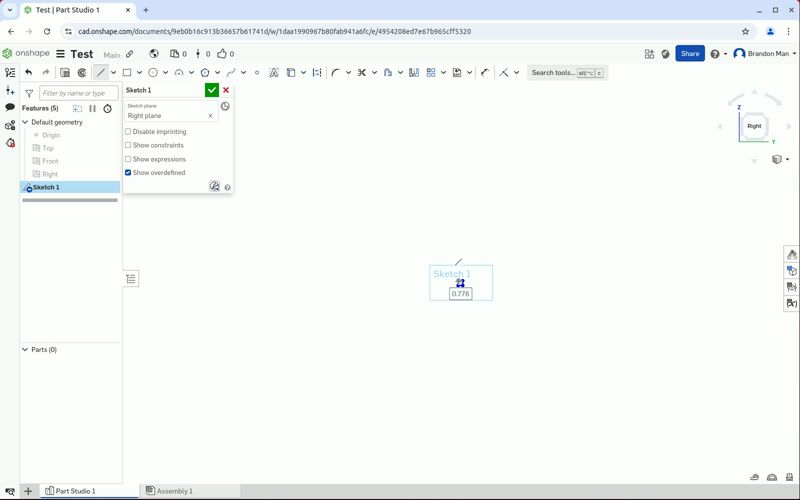
mouse_move(488, 280)
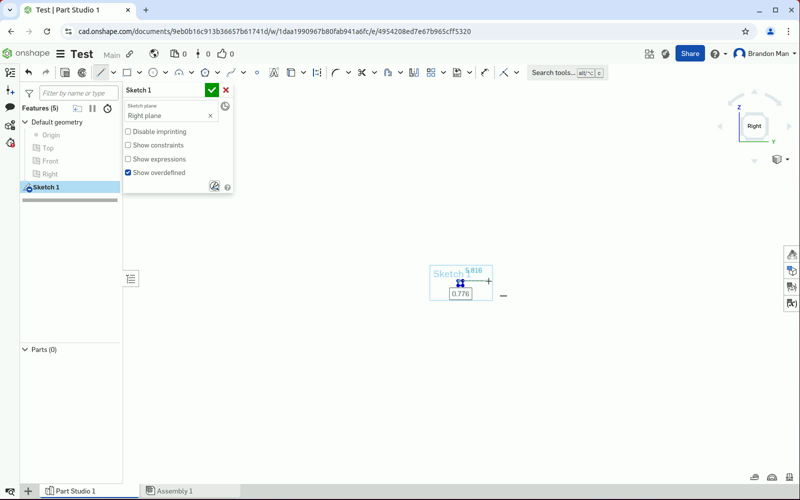
key_down(shift)
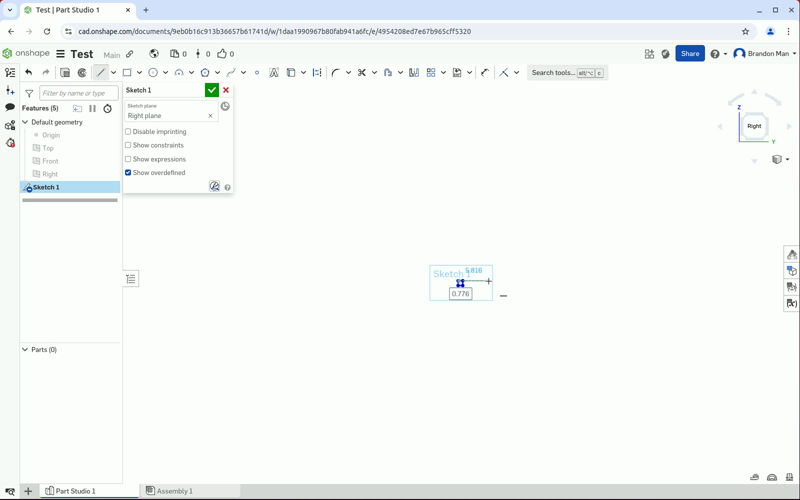
mouse_move(458, 285)
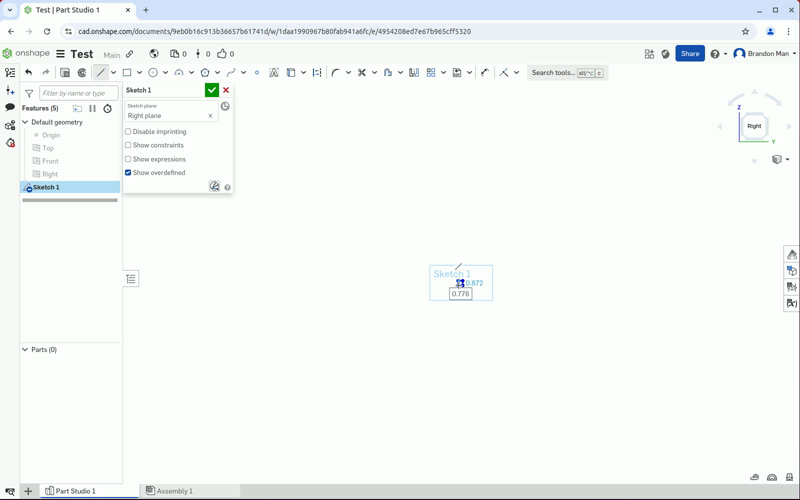
scroll(6)
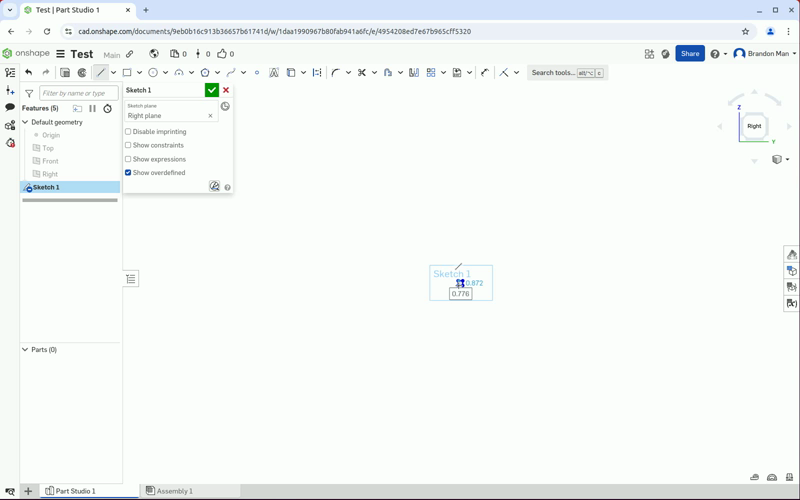
scroll(6)
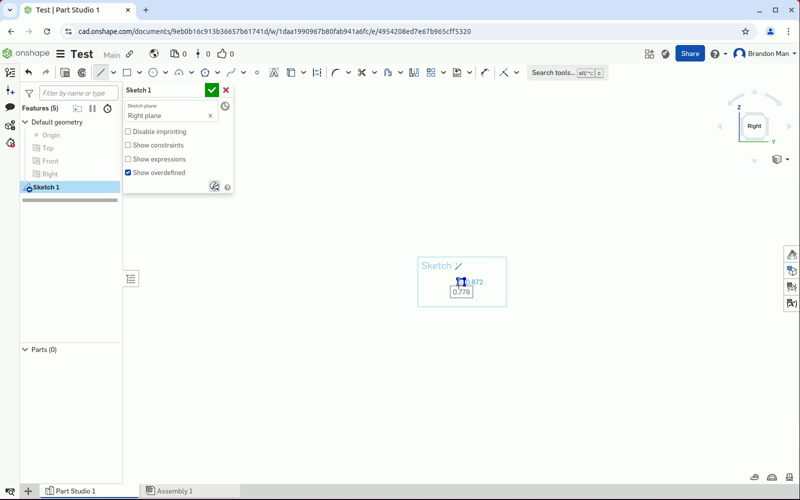
scroll(6)
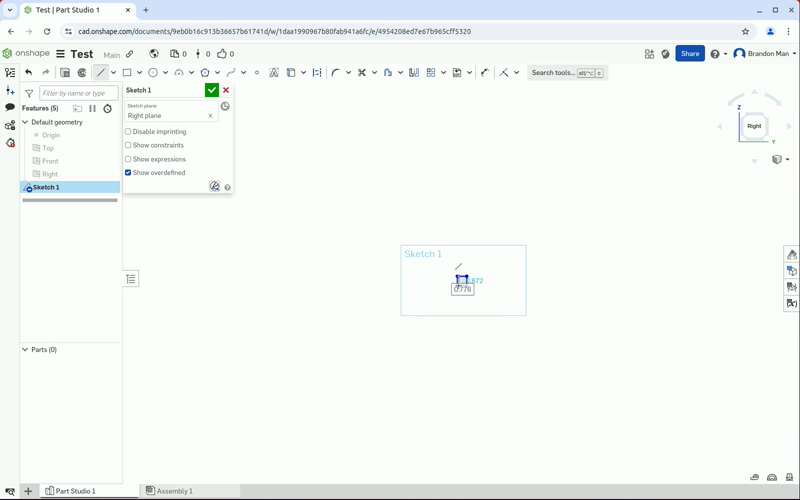
scroll(6)
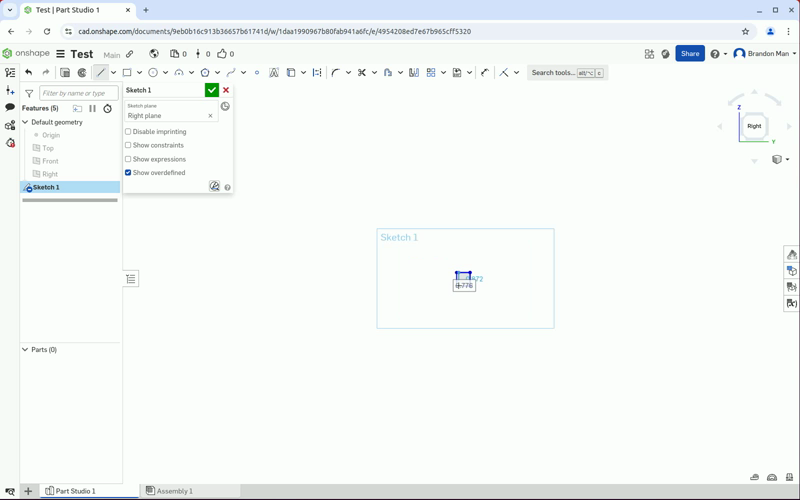
scroll(6)
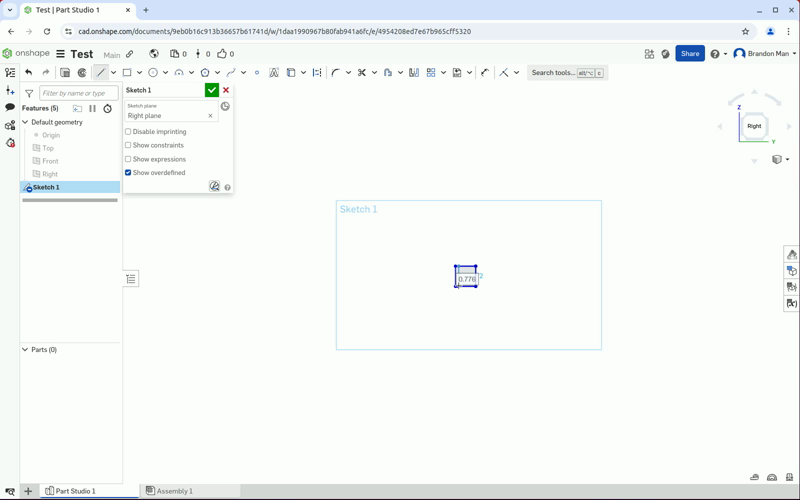
scroll(6)
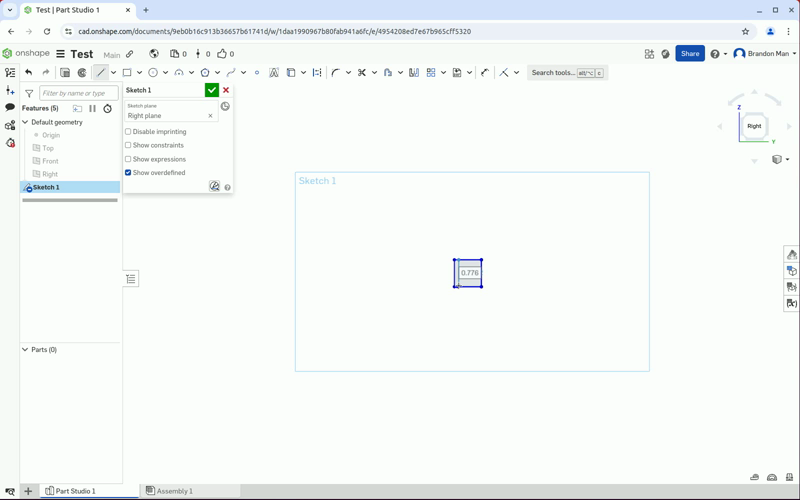
scroll(6)
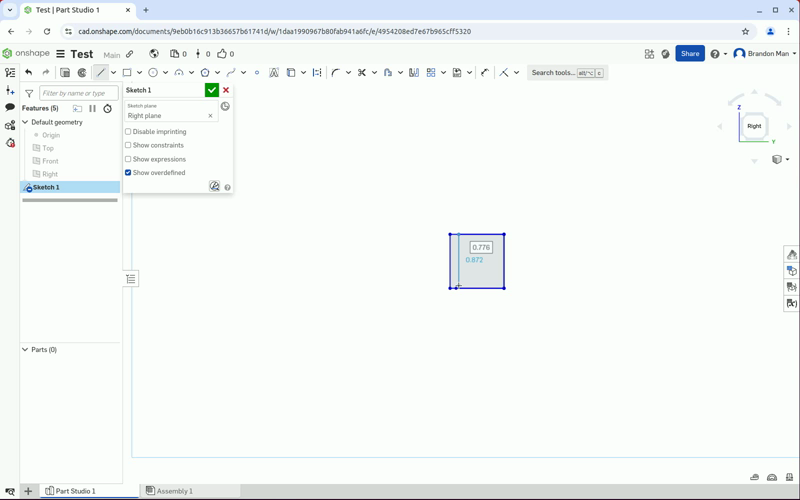
key_up(shift)
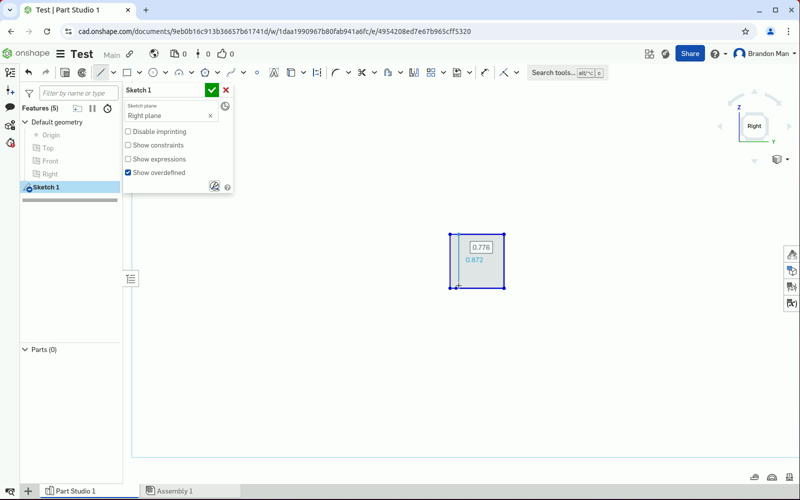
click(458, 285)
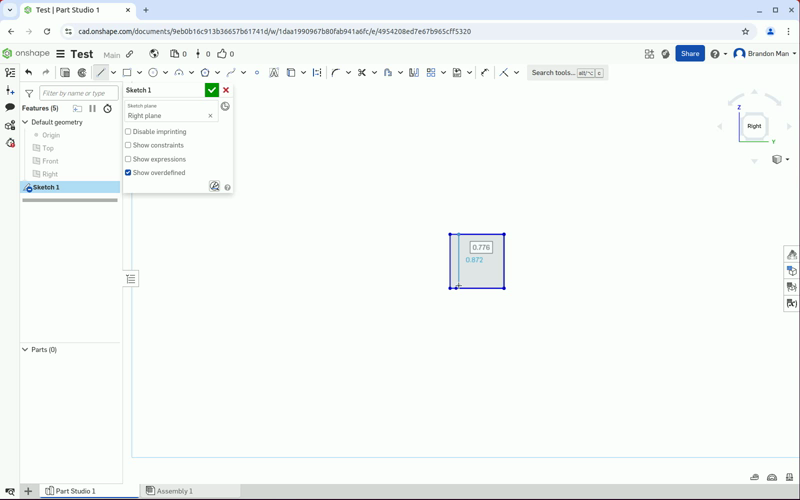
scroll(-6)
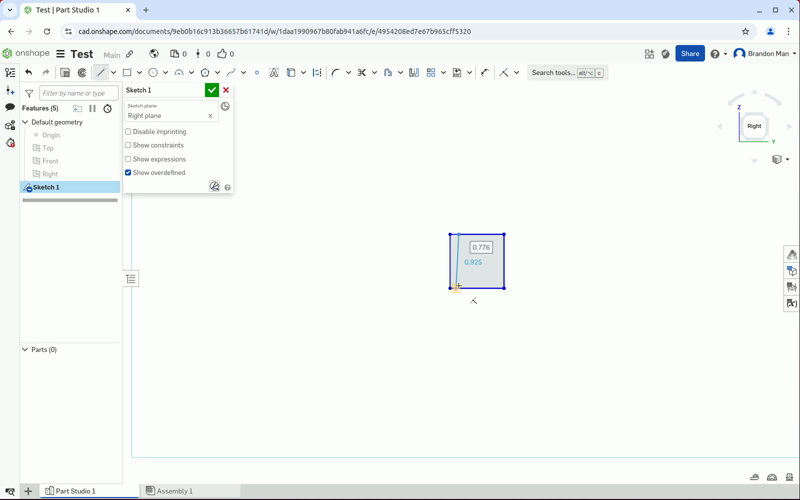
scroll(-6)
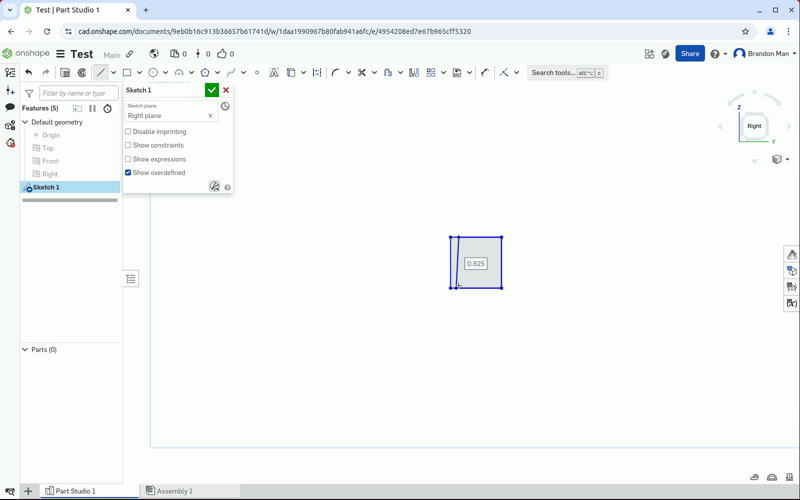
scroll(-6)
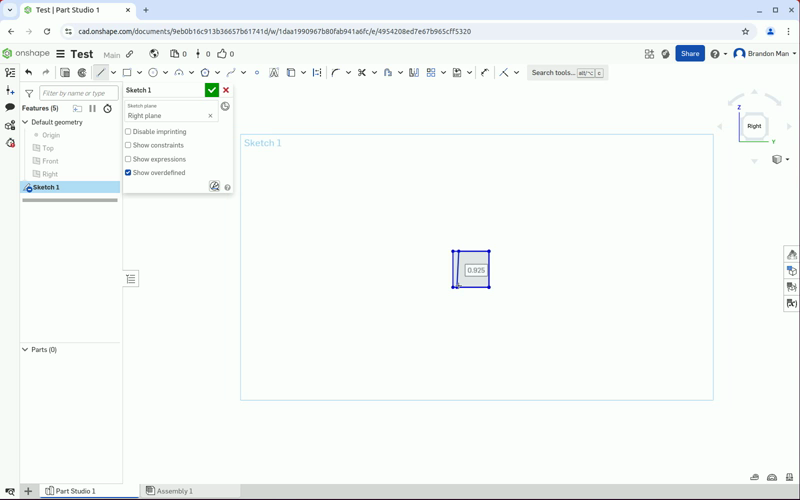
scroll(-6)
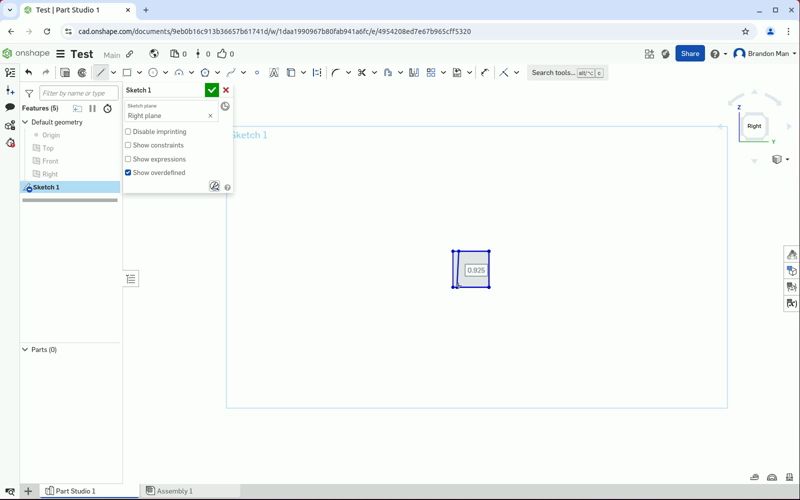
scroll(-6)
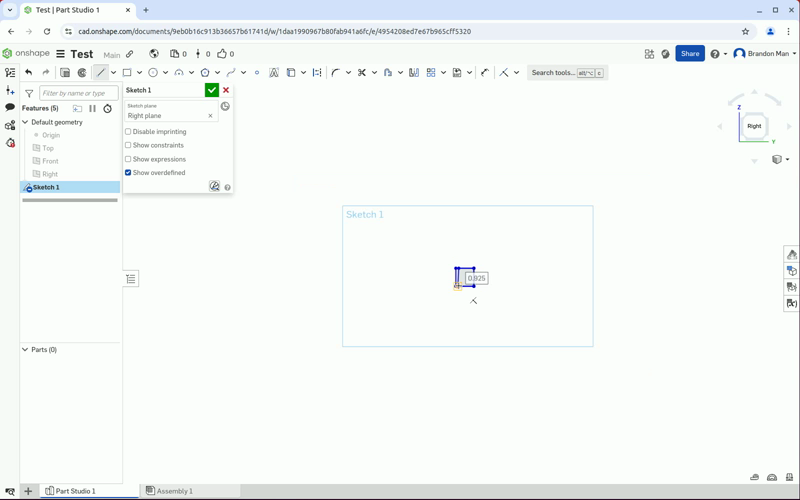
scroll(-6)
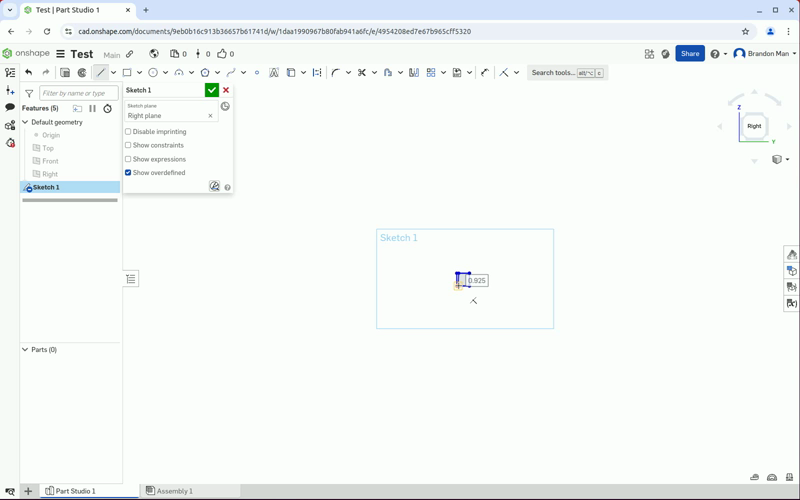
scroll(-6)
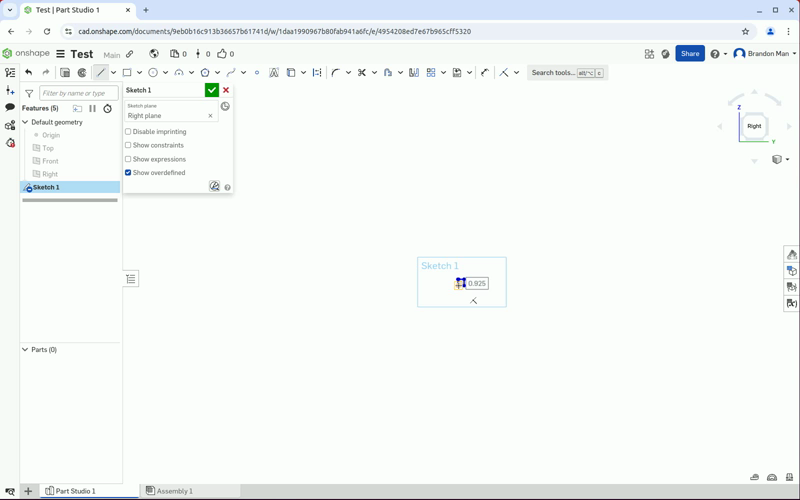
key(esc)
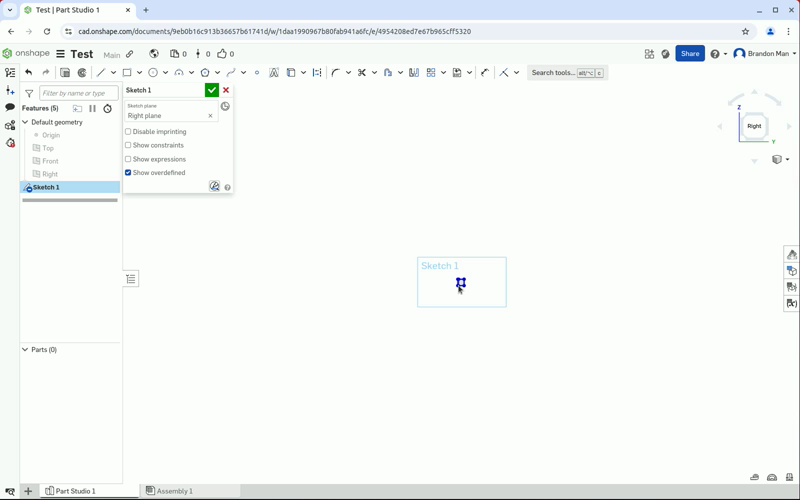
mouse_move(458, 285)
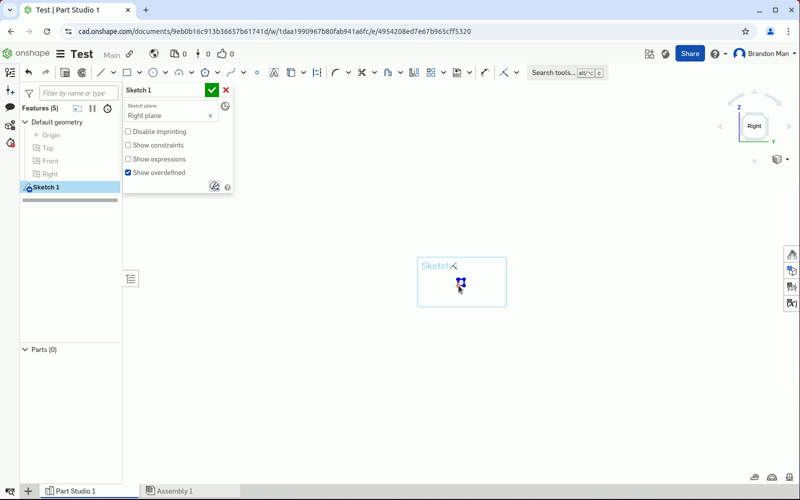
scroll(6)
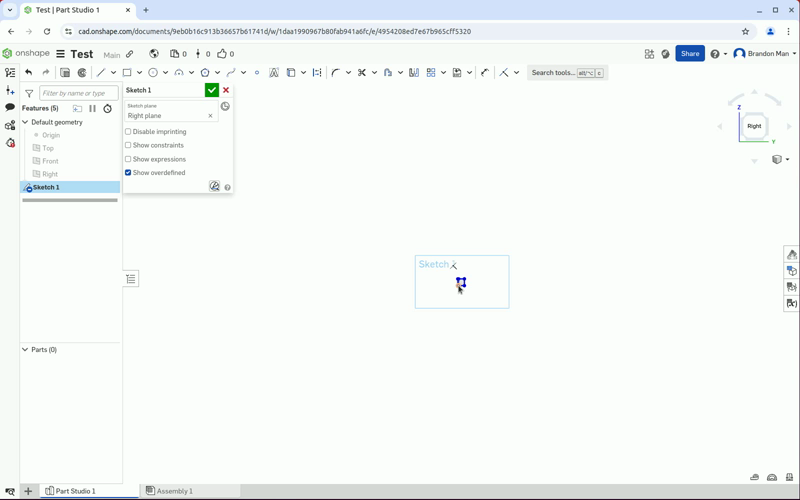
scroll(6)
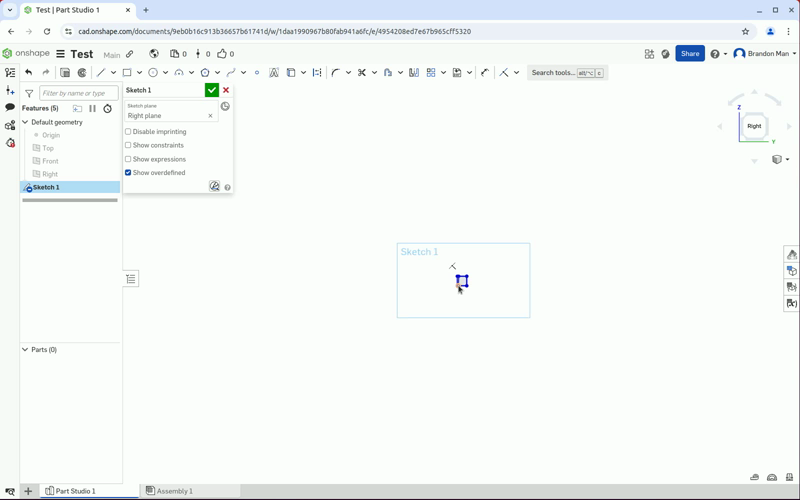
scroll(6)
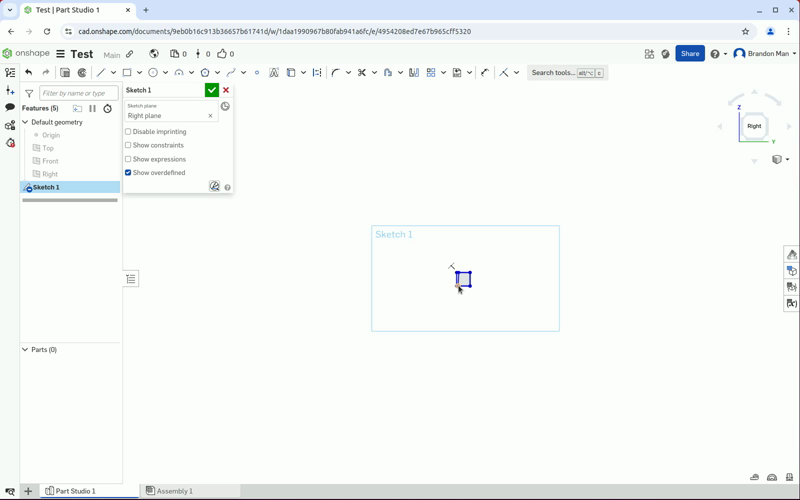
scroll(6)
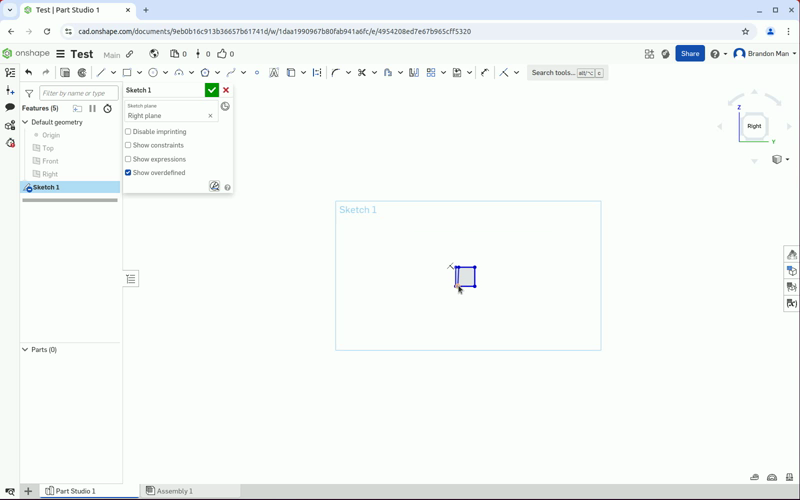
scroll(6)
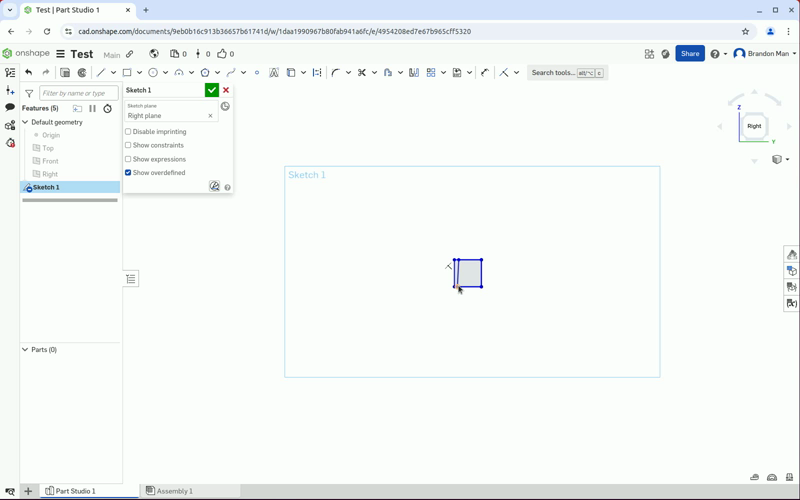
scroll(6)
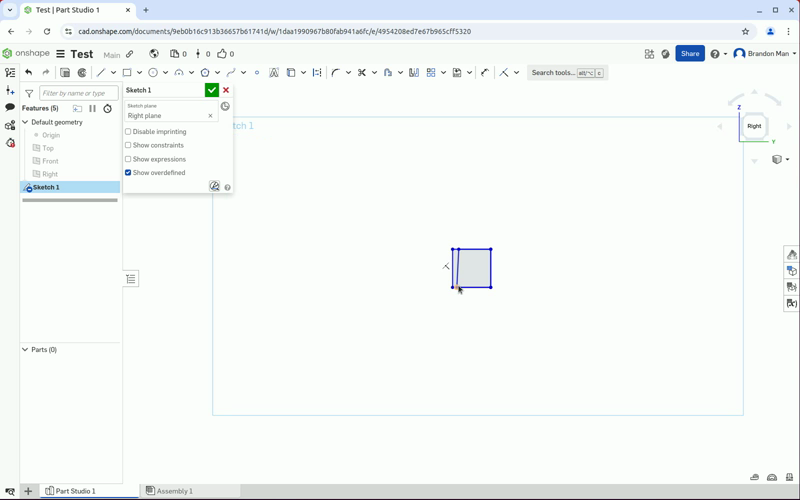
scroll(6)
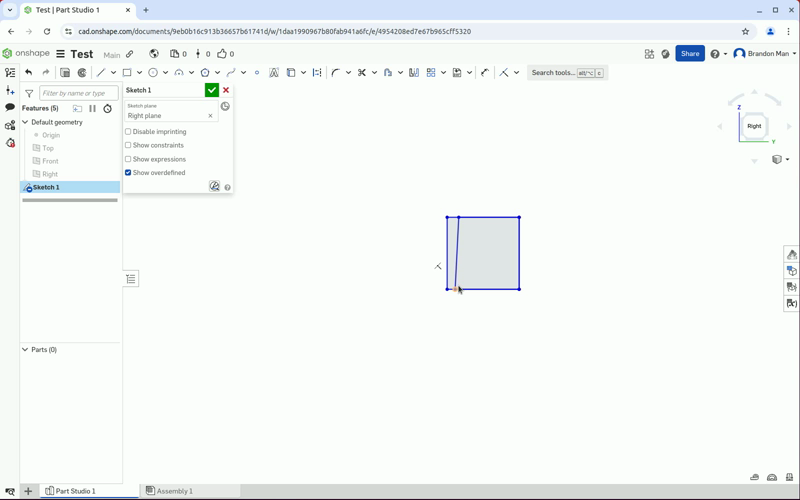
click(458, 285)
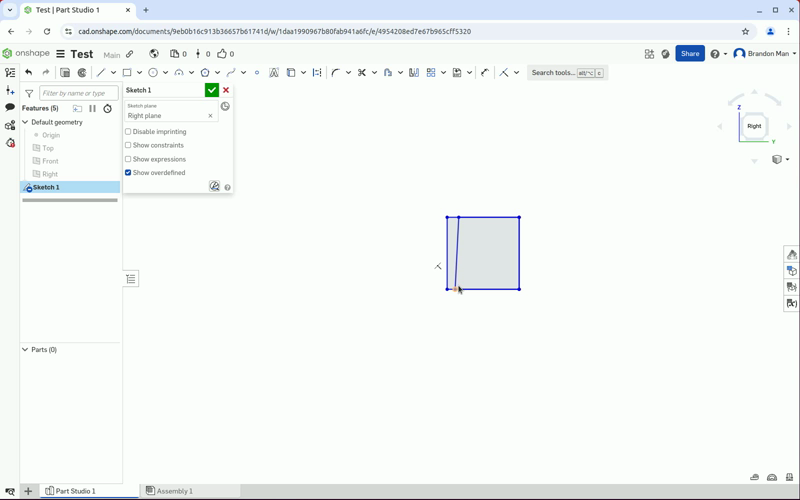
scroll(-6)
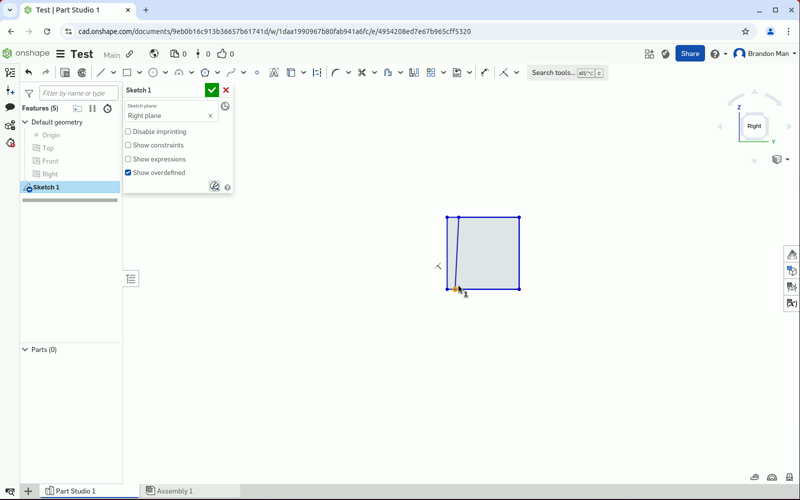
scroll(-6)
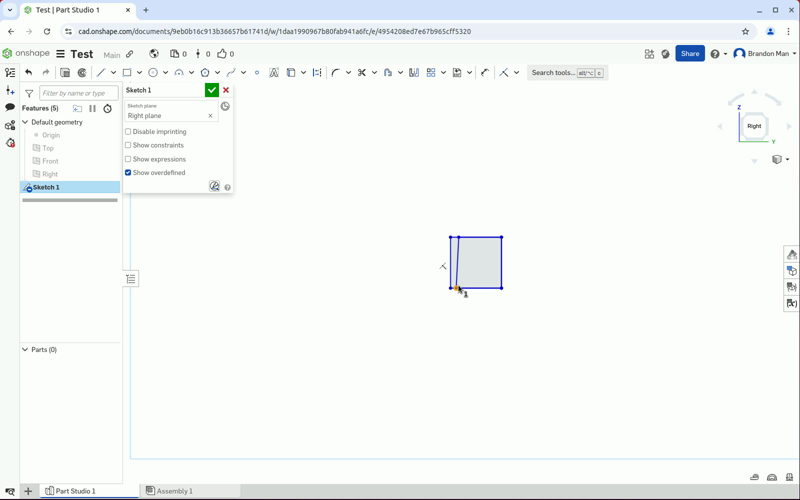
scroll(-6)
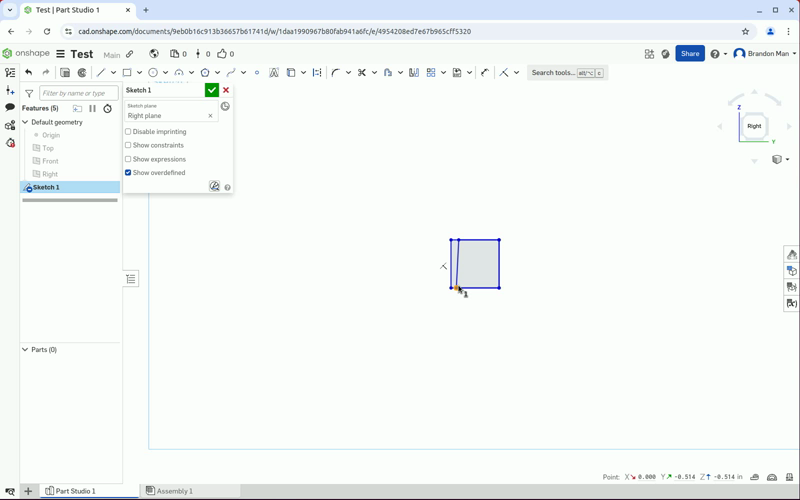
scroll(-6)
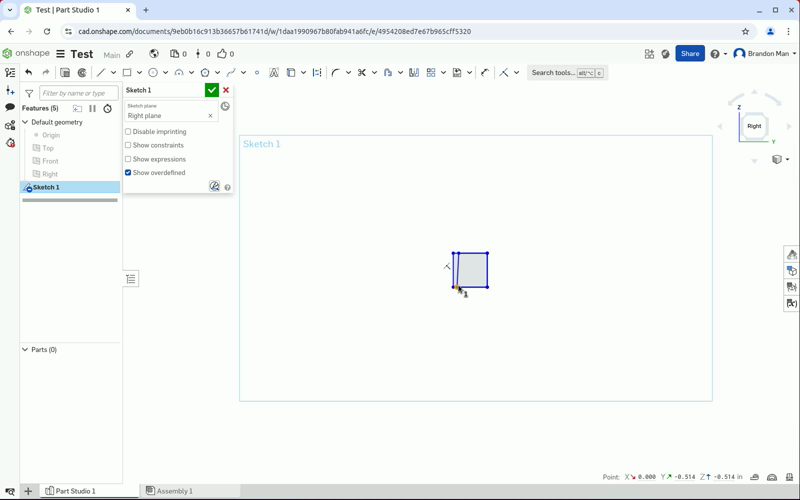
scroll(-6)
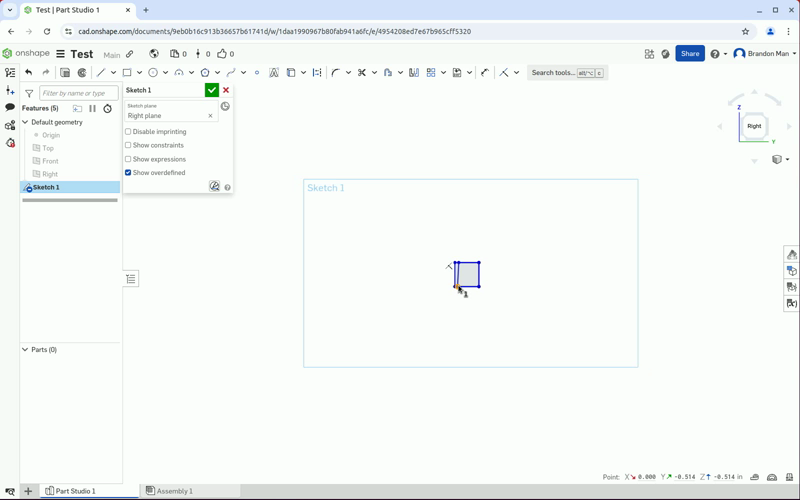
scroll(-6)
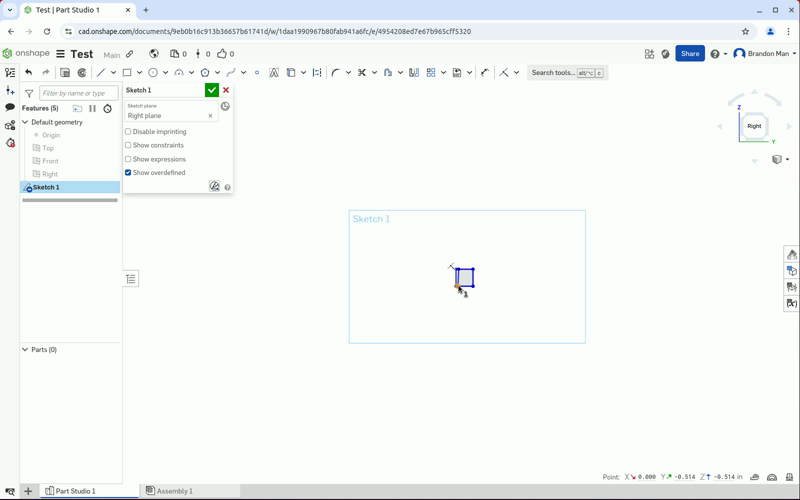
scroll(-6)
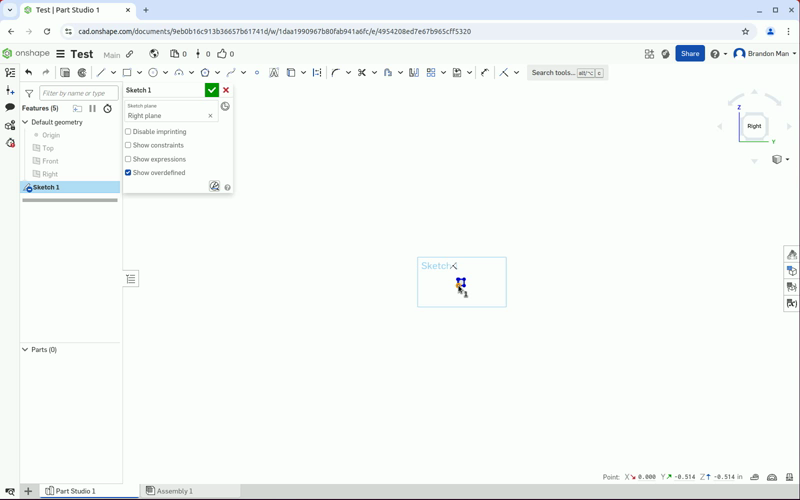
mouse_move(73, 352)
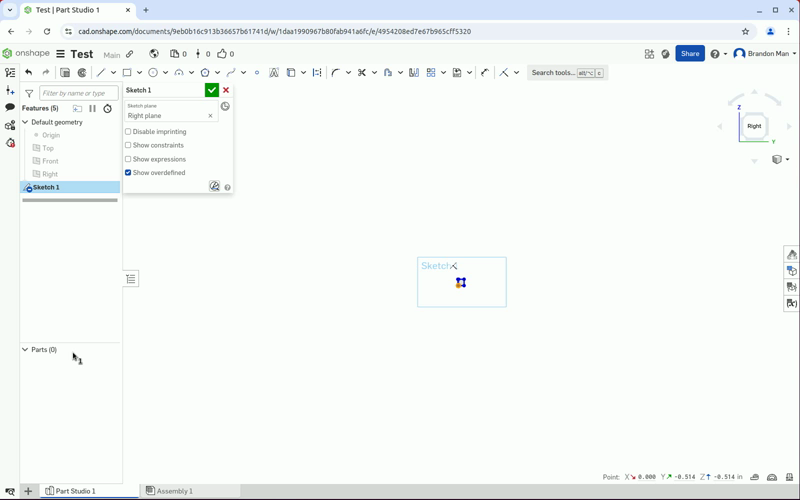
key(shift+y)
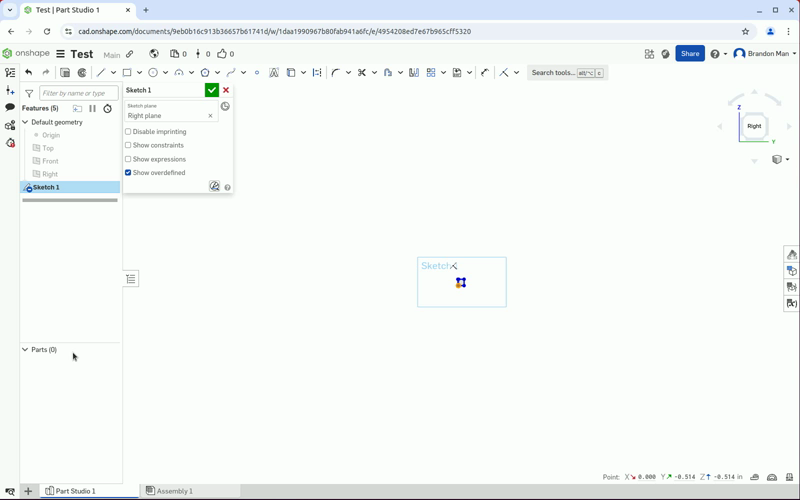
key(shift+e)
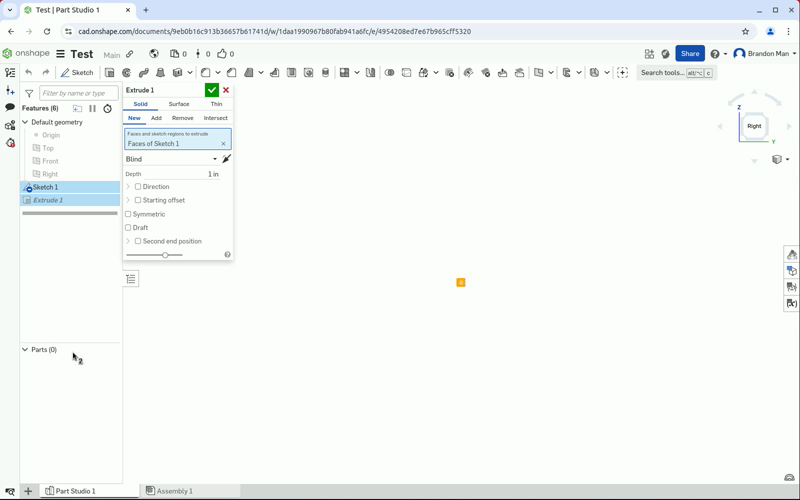
mouse_move(143, 106)
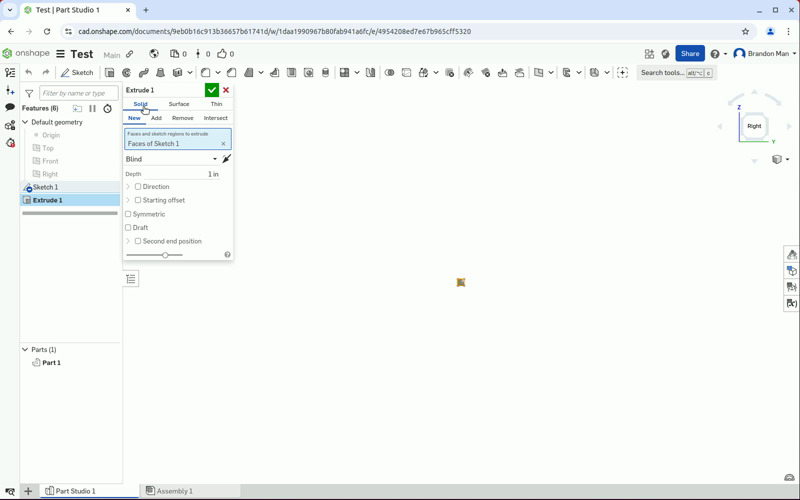
click(143, 106)
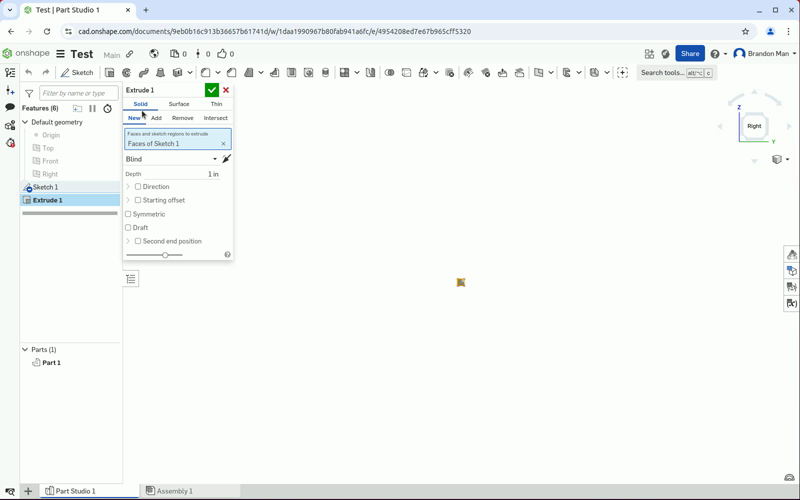
mouse_move(137, 120)
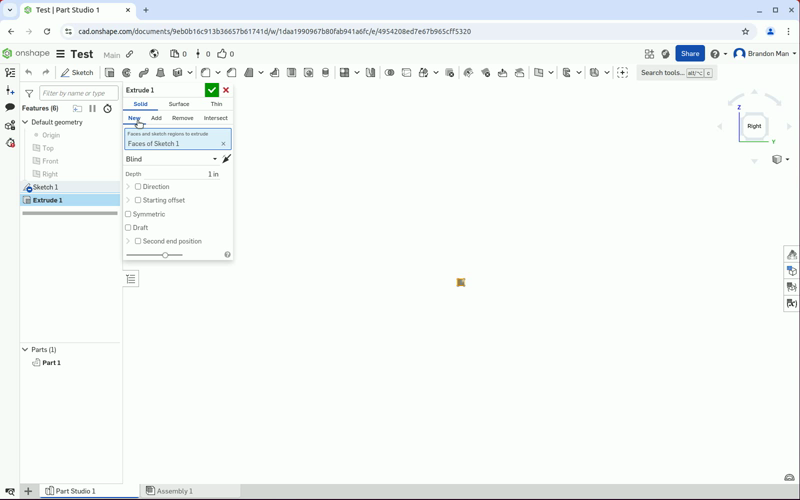
click(137, 120)
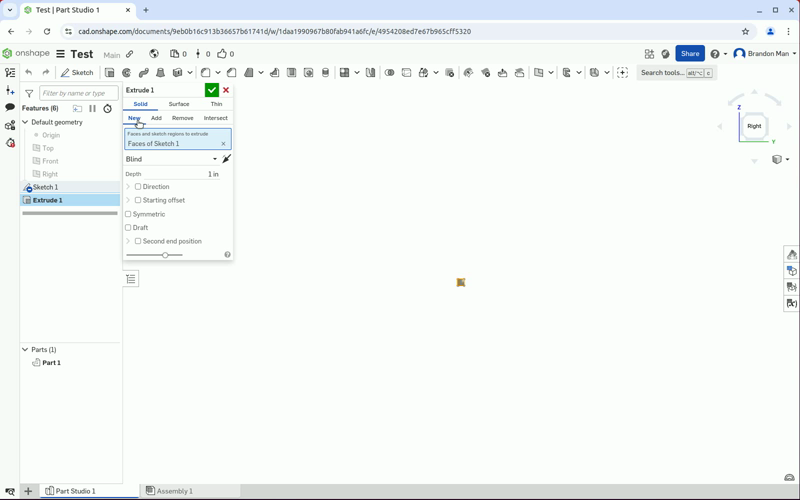
key(tab, 4)
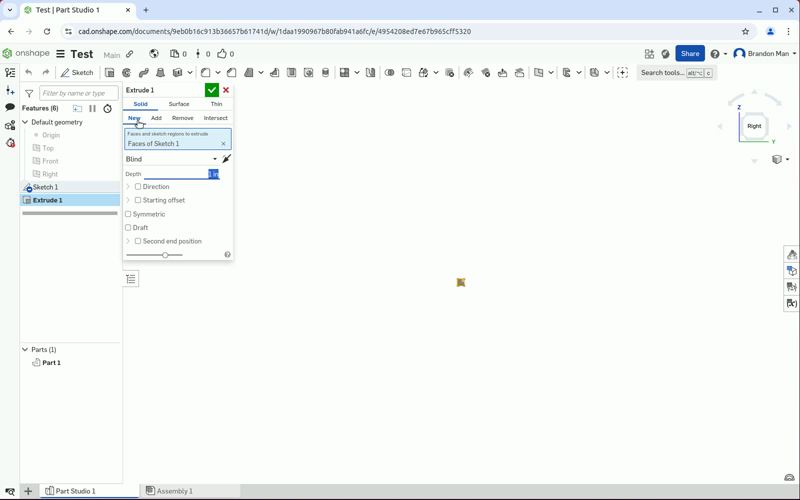
text(23.108)
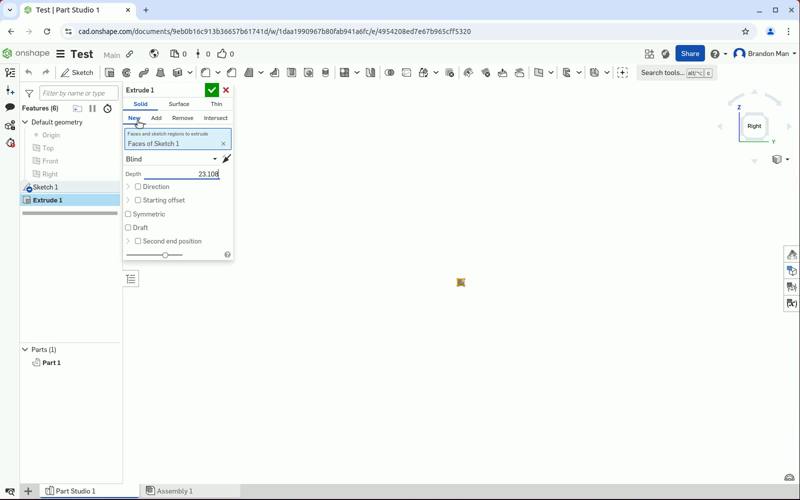
key(enter)
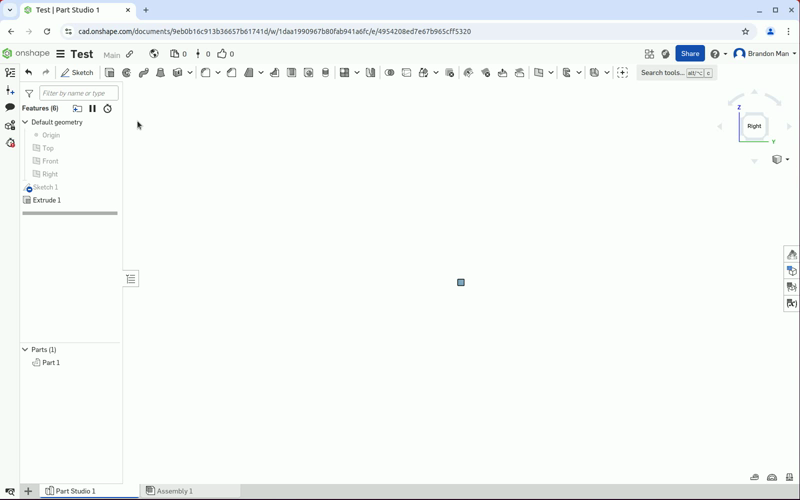
key(shift+h)
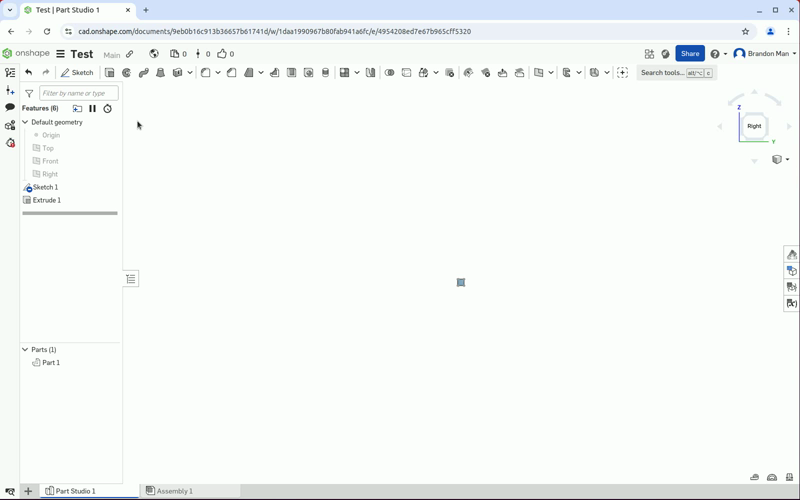
key(shift+h)
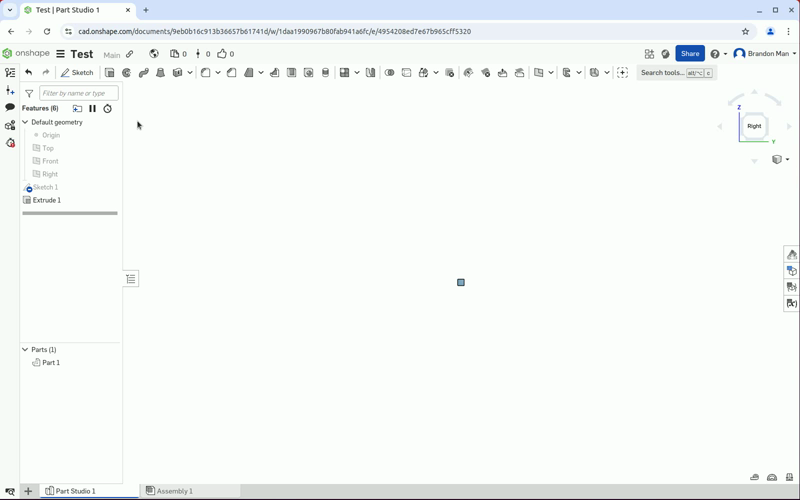
mouse_move(73, 189)
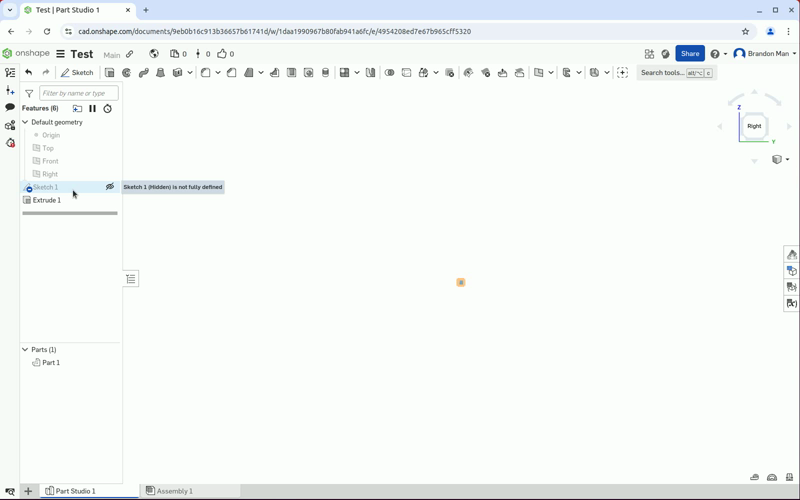
click(73, 189)
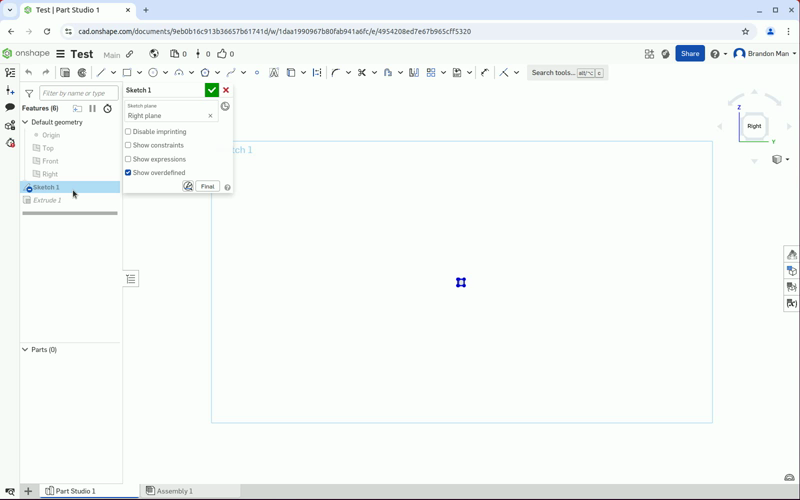
mouse_move(229, 92)
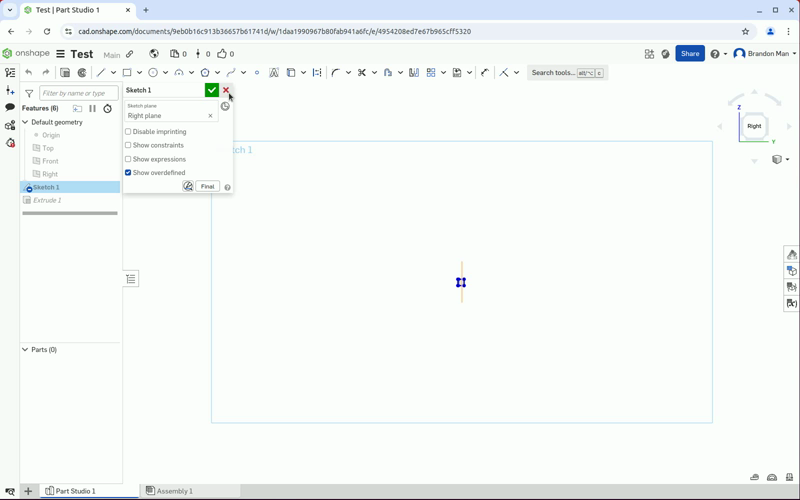
click(229, 92)
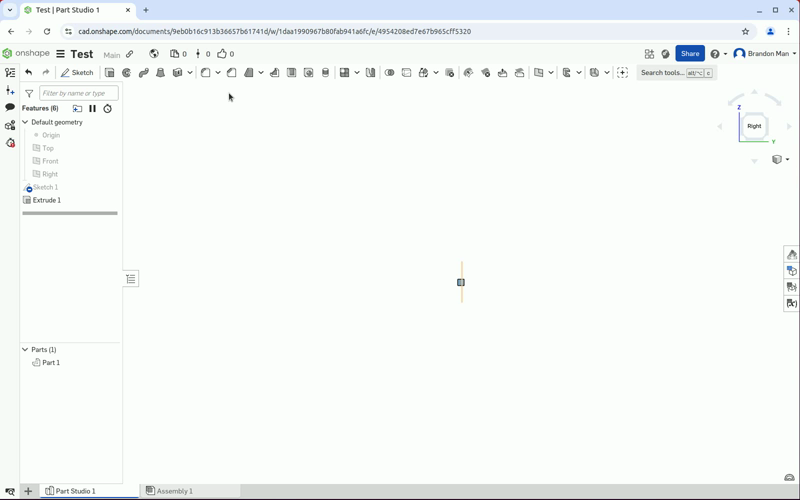
mouse_move(541, 75)
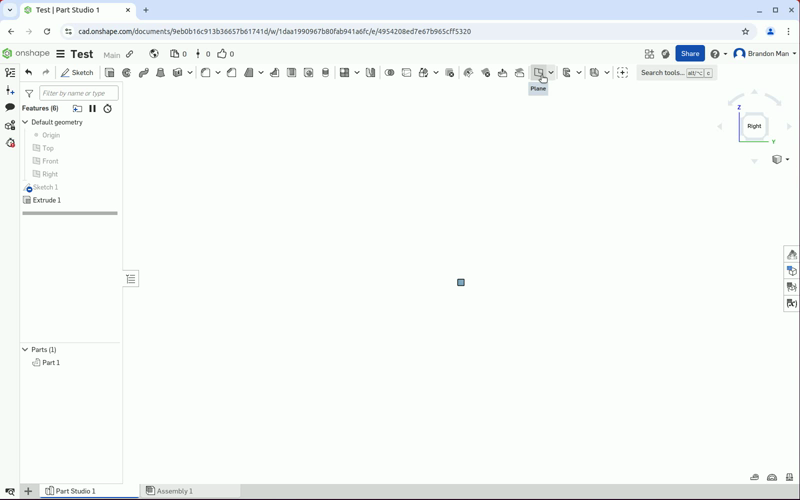
click(541, 75)
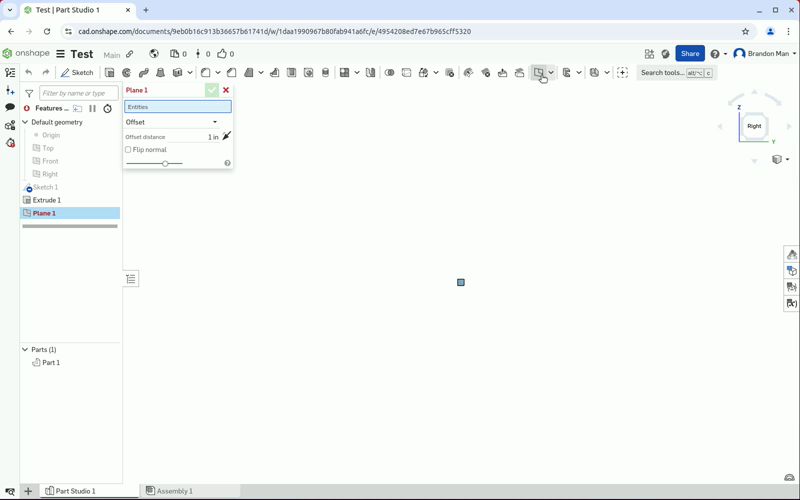
mouse_move(73, 176)
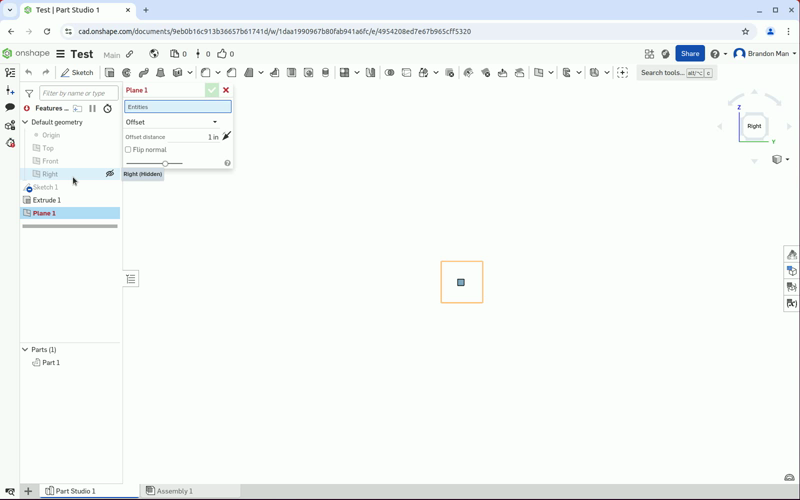
click(73, 176)
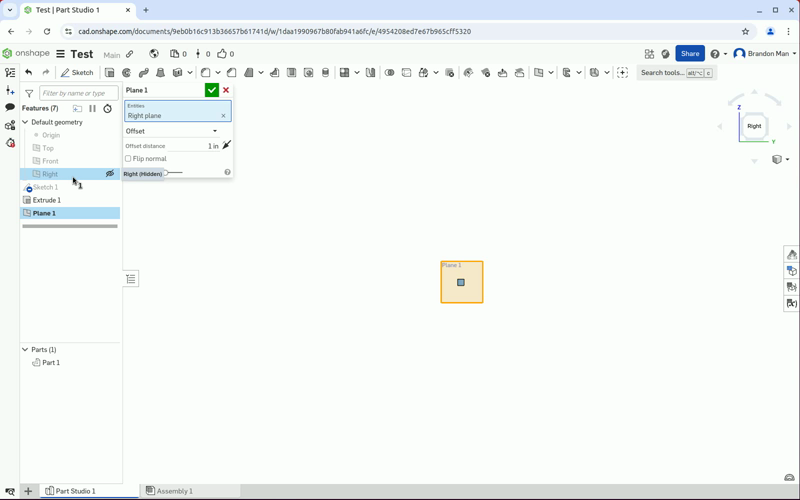
key(tab, 2)
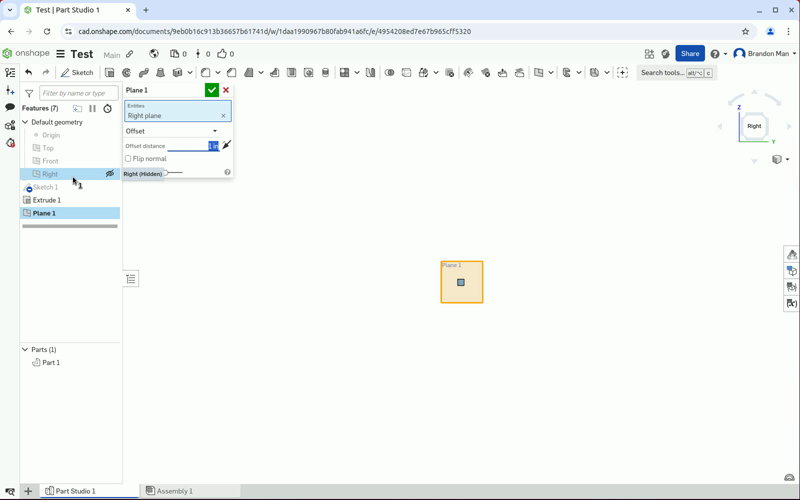
text(23.108)
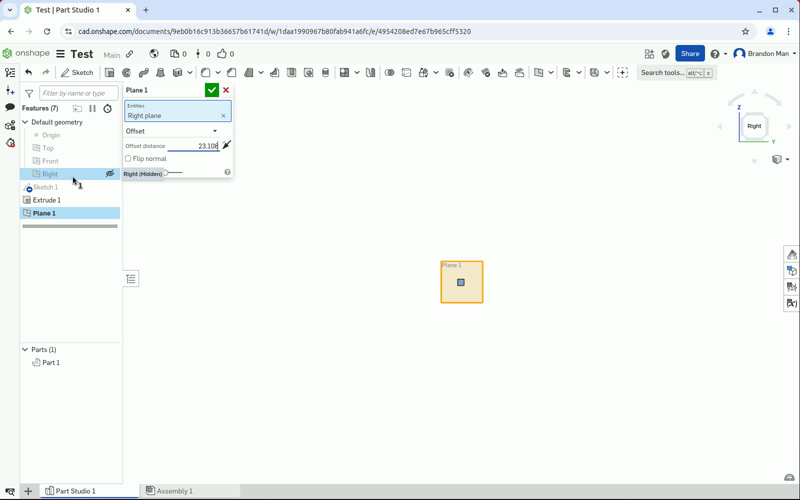
key(enter, 2)
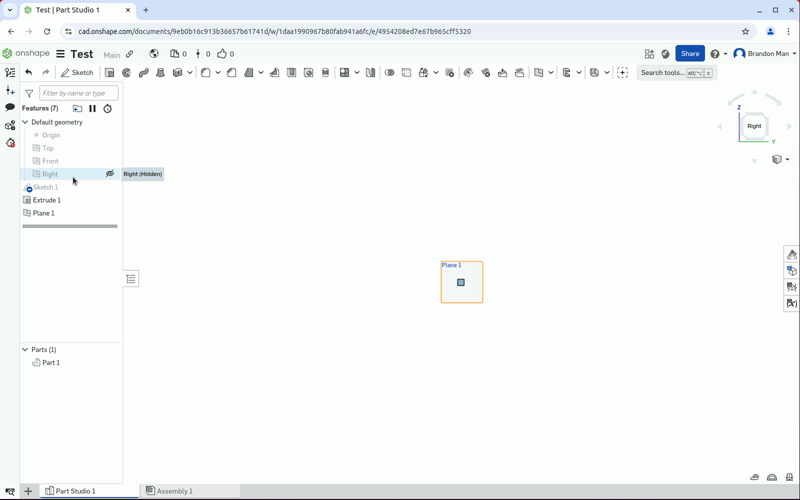
key(shift+s)
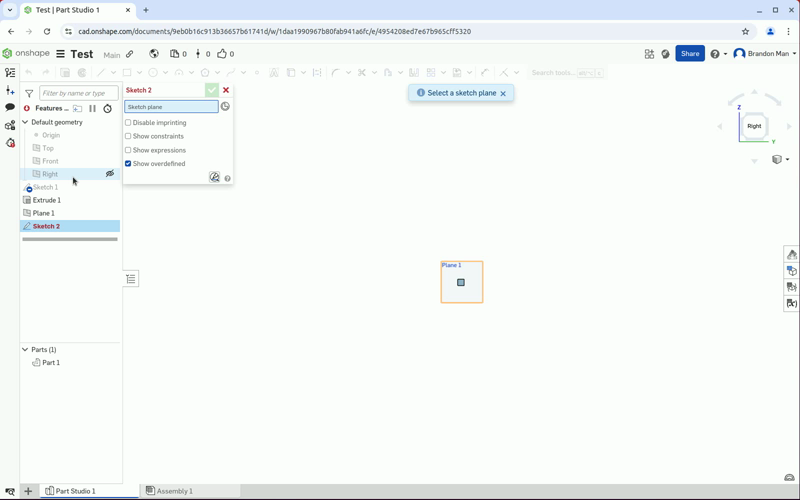
mouse_move(73, 215)
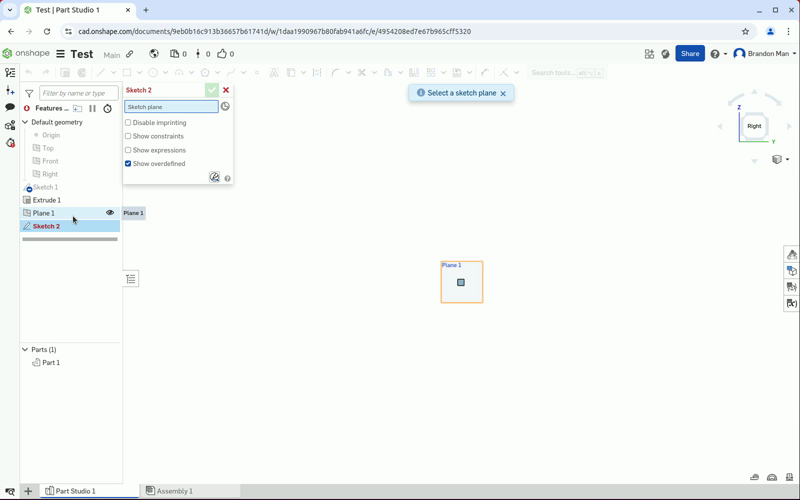
click(73, 215)
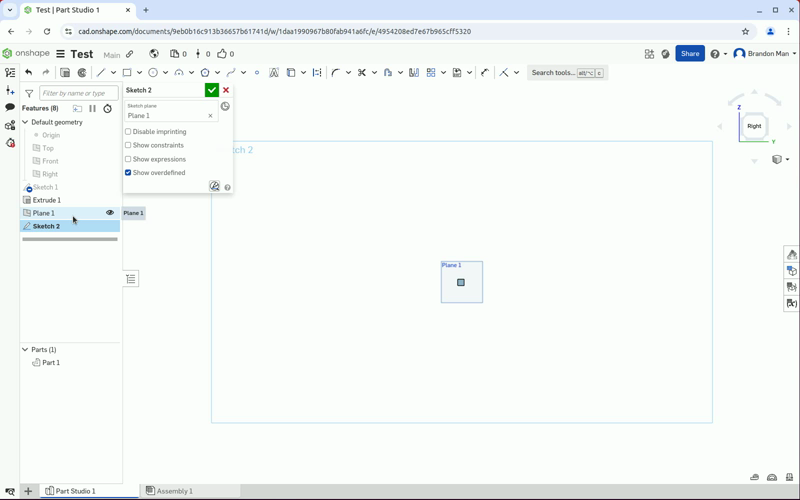
mouse_move(73, 352)
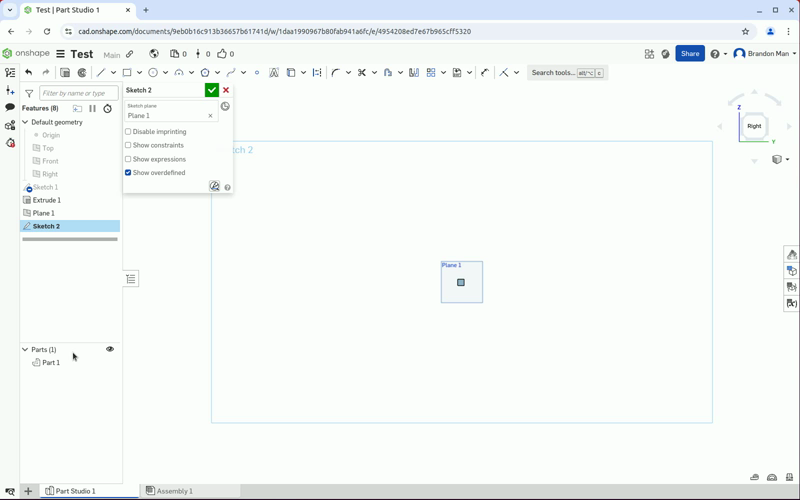
key(y)
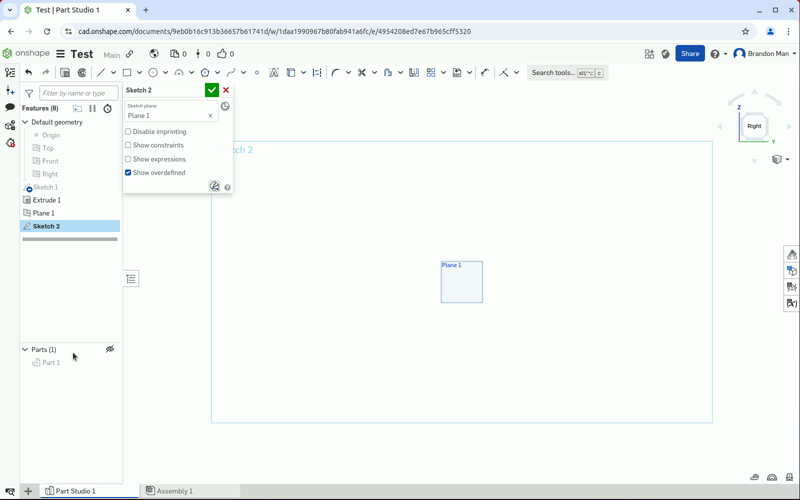
key(l)
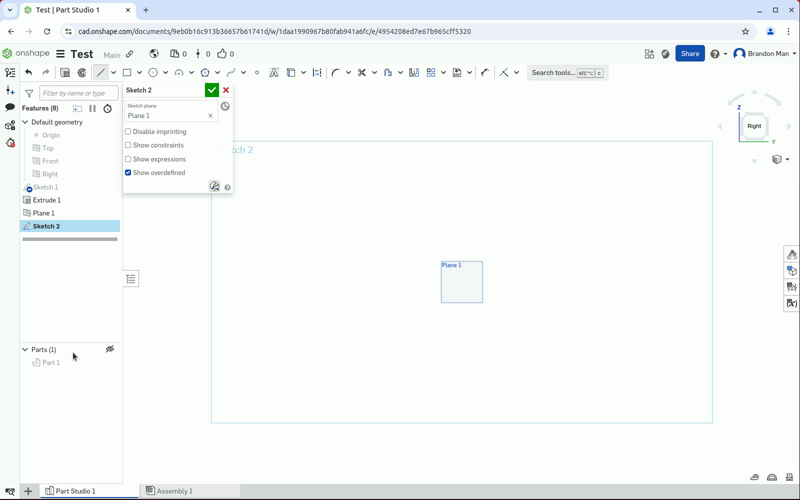
key_down(shift)
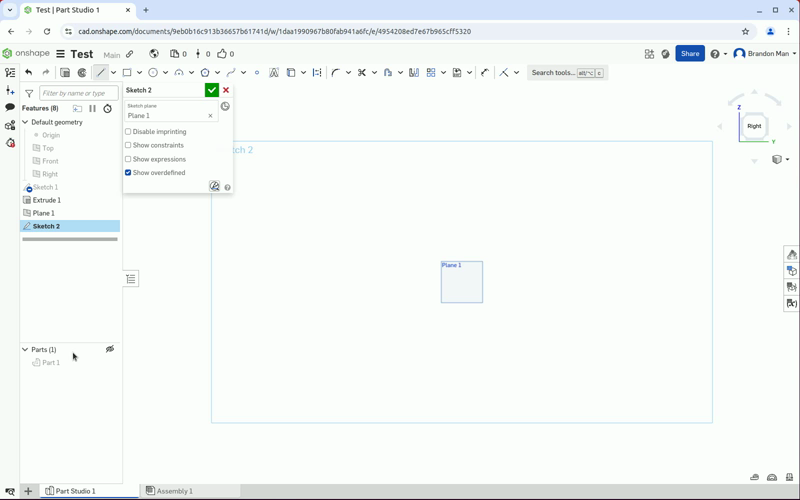
mouse_move(458, 285)
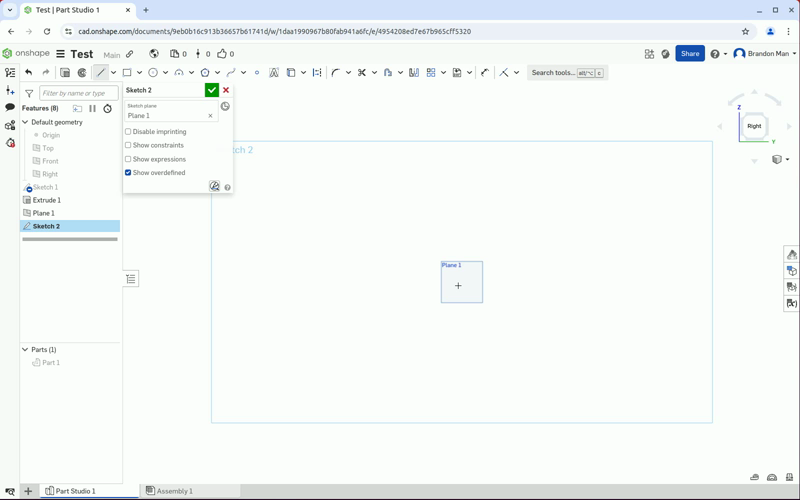
click(458, 285)
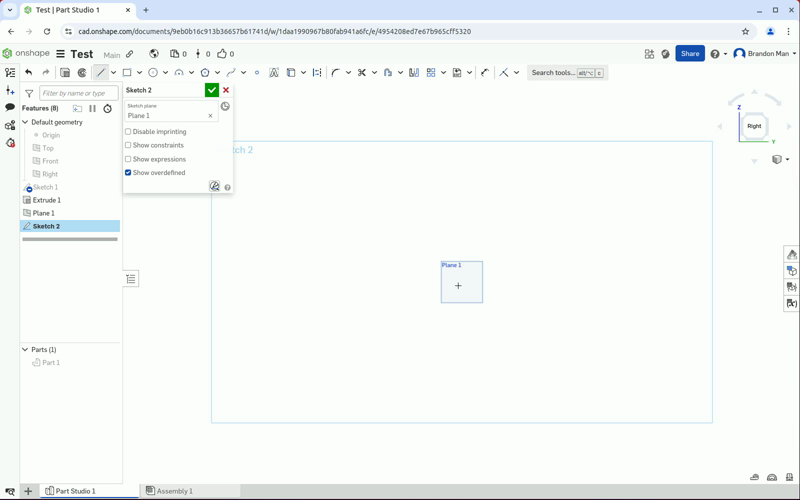
key_up(shift)
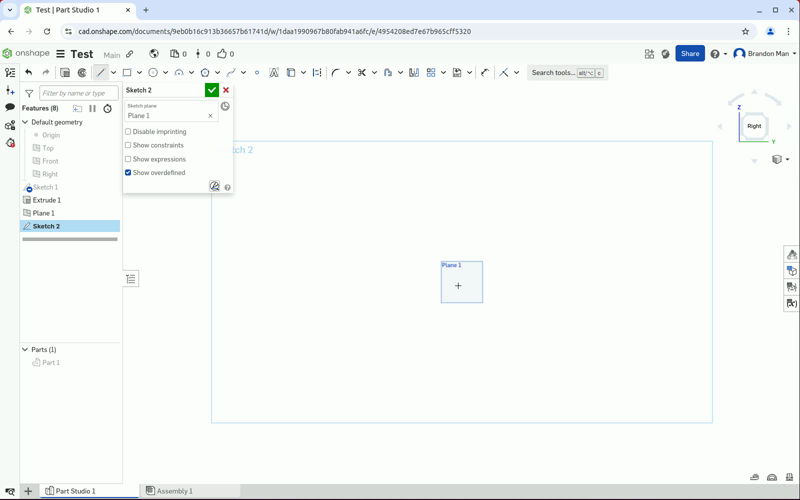
key_down(shift)
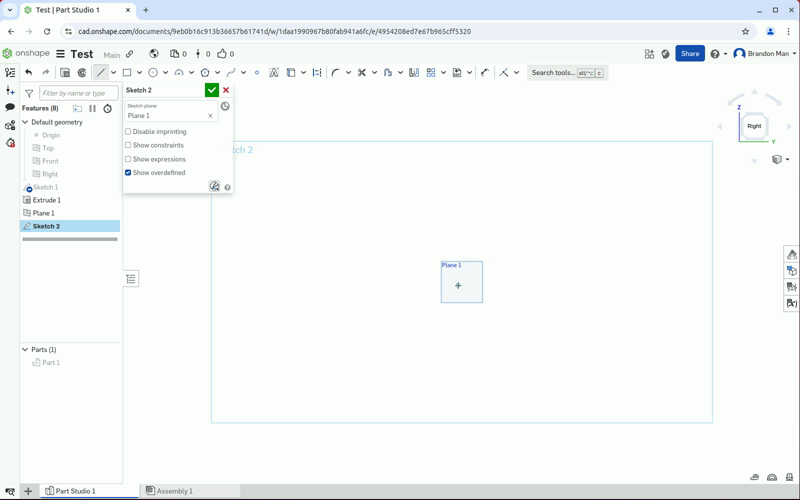
mouse_move(488, 285)
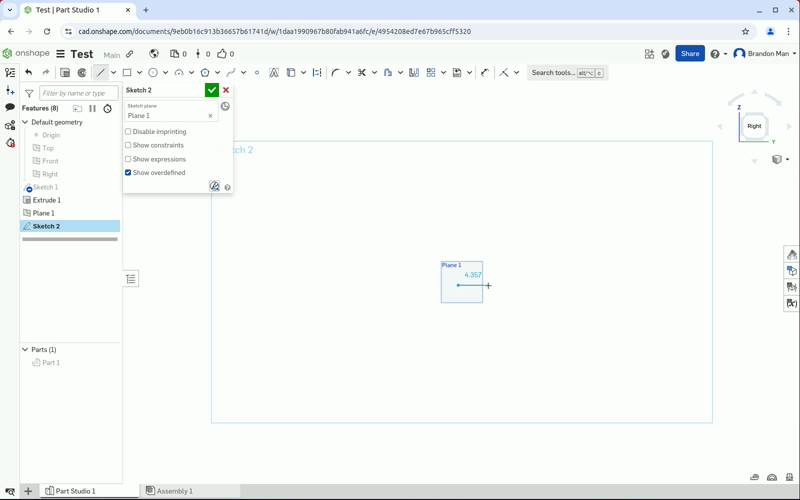
mouse_move(462, 285)
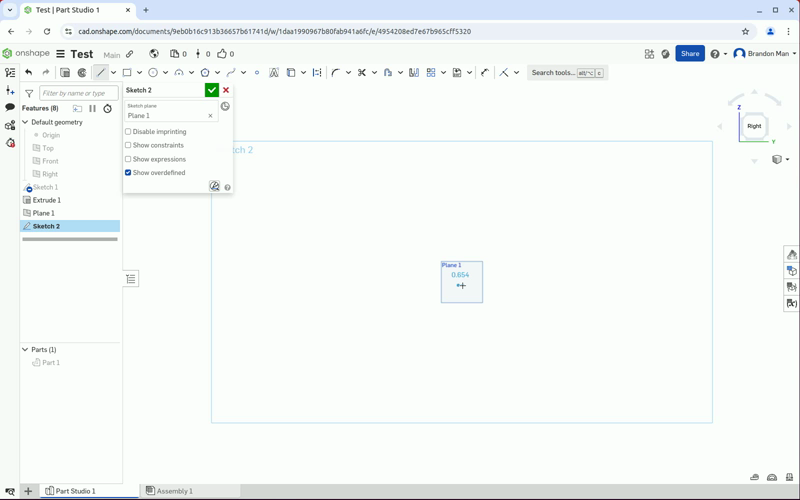
scroll(6)
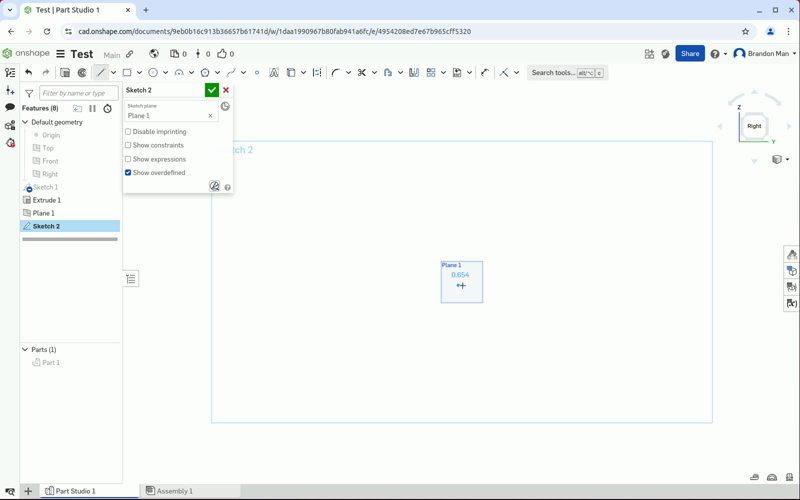
scroll(6)
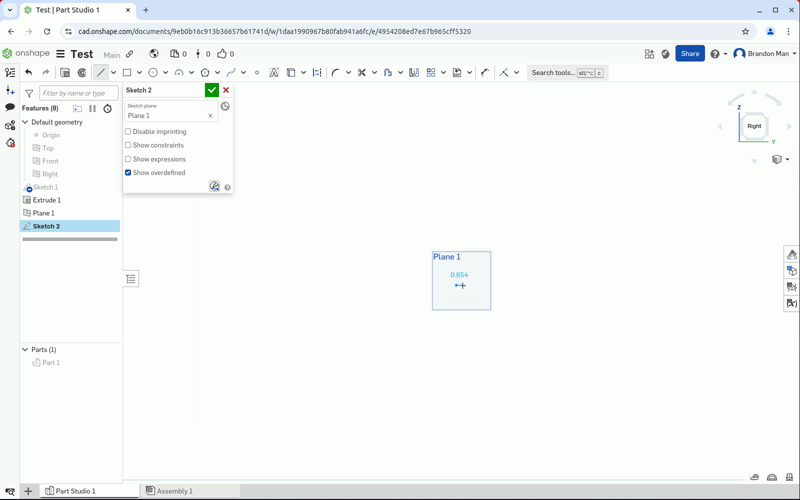
scroll(6)
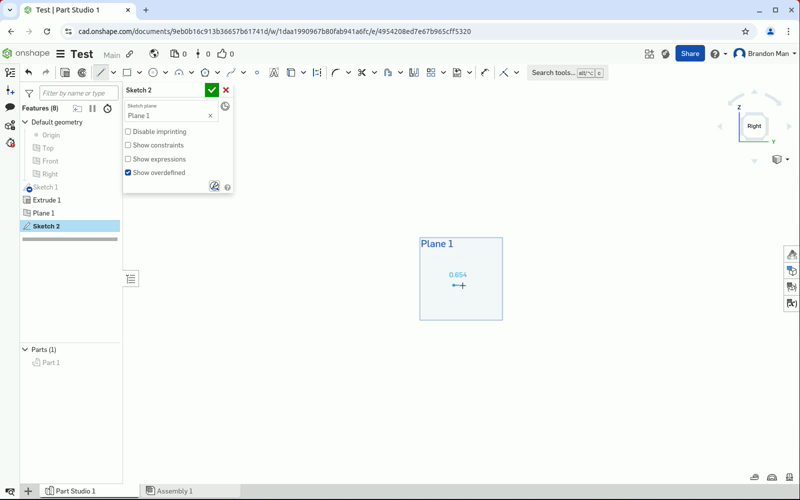
scroll(6)
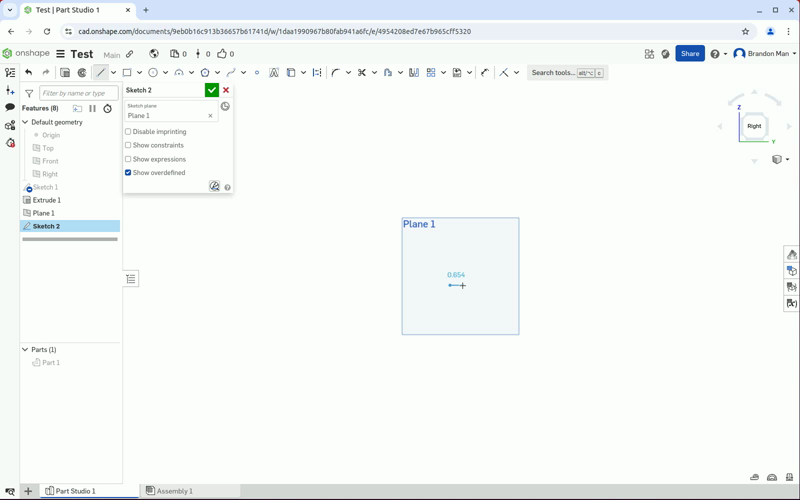
scroll(6)
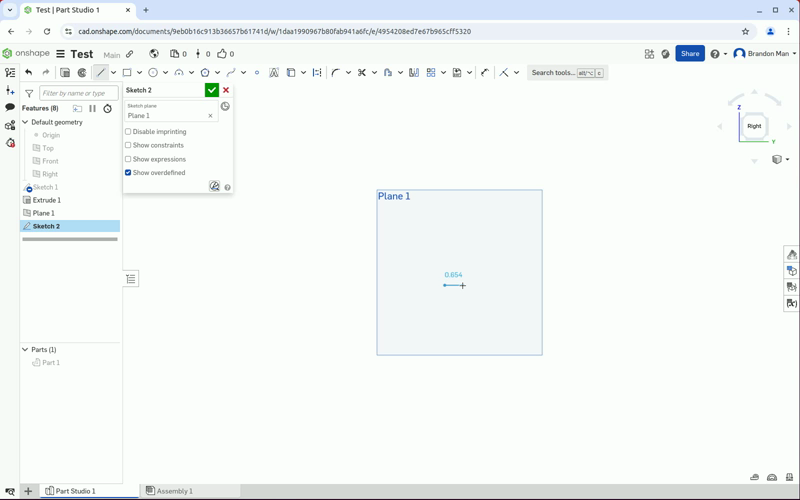
scroll(6)
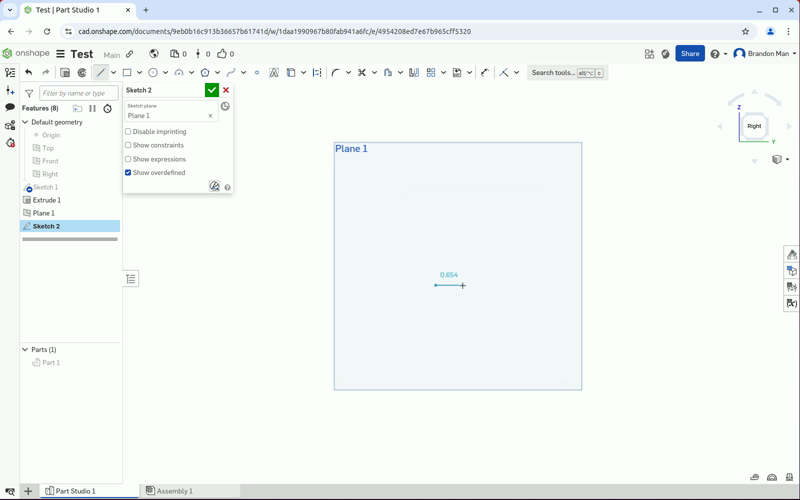
scroll(6)
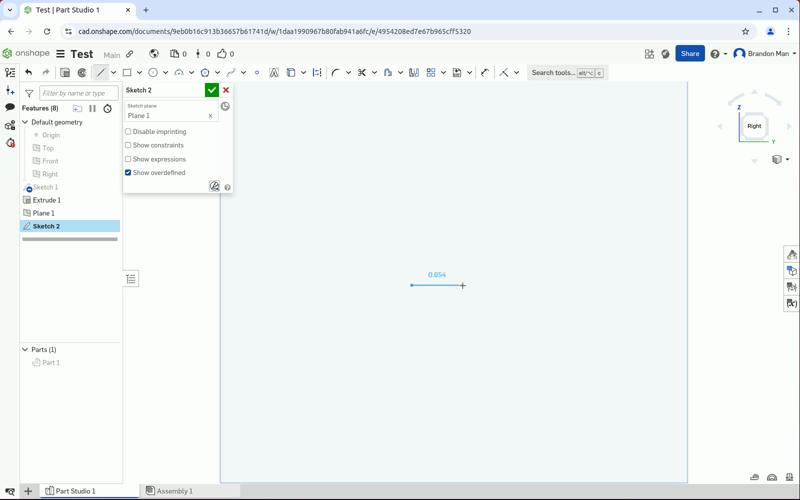
click(462, 285)
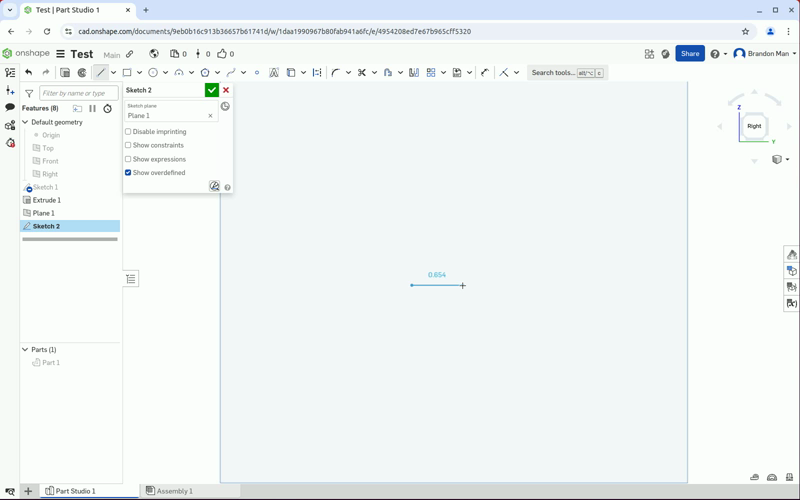
scroll(-6)
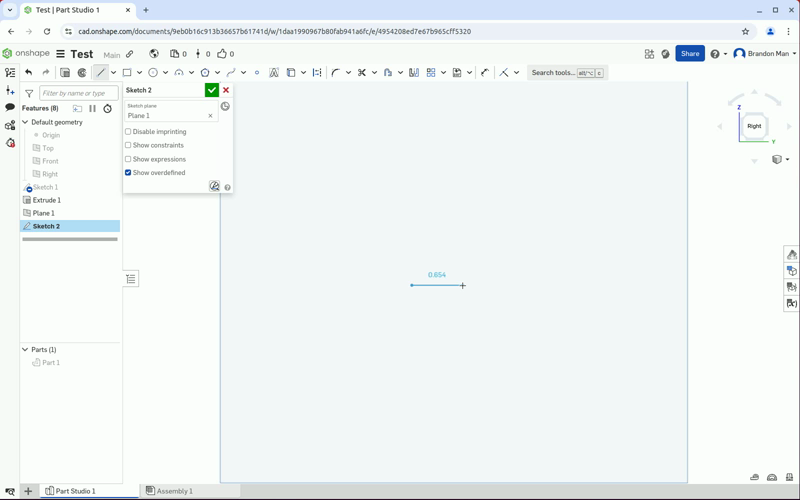
scroll(-6)
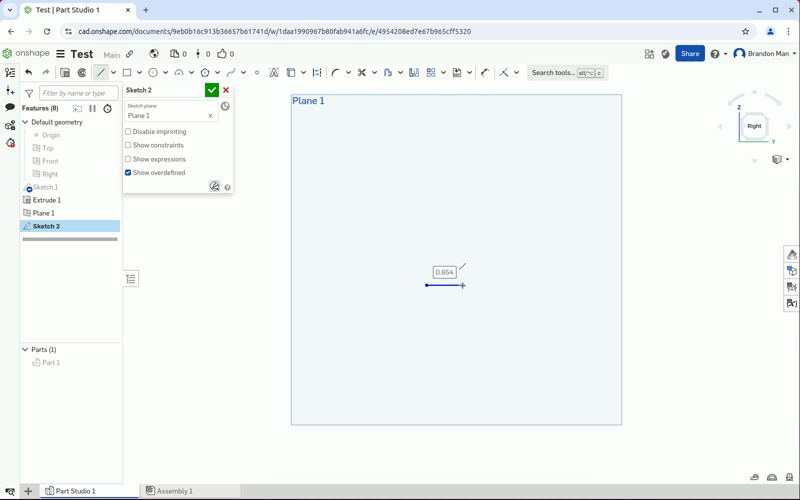
scroll(-6)
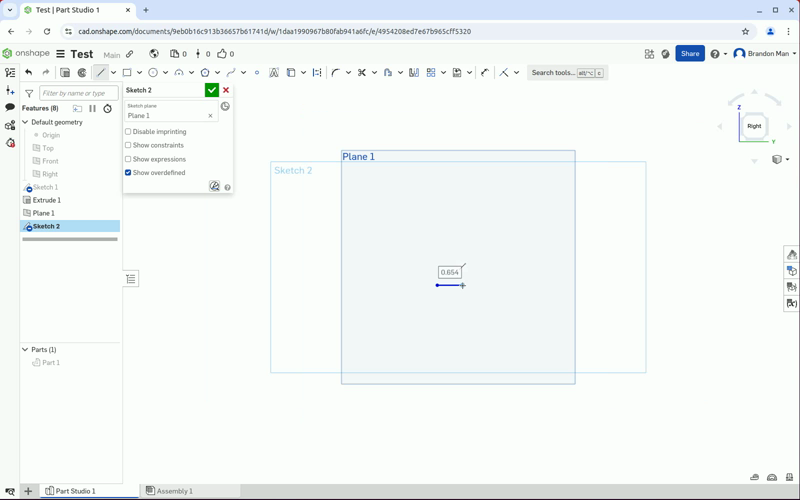
scroll(-6)
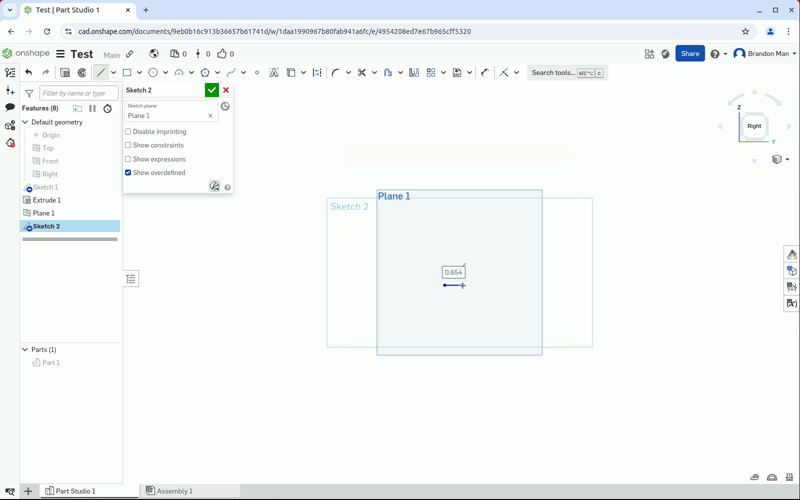
scroll(-6)
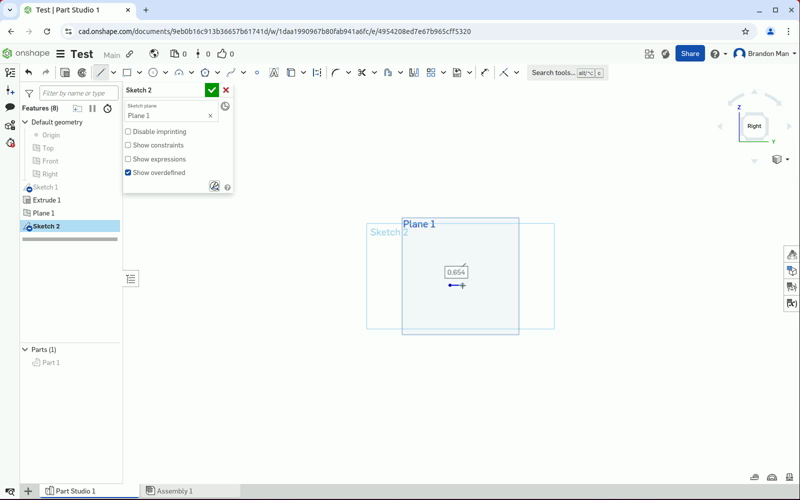
scroll(-6)
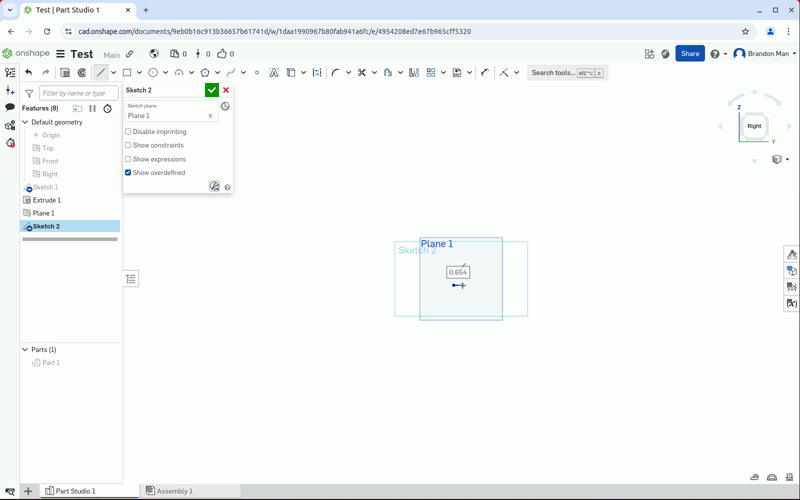
scroll(-6)
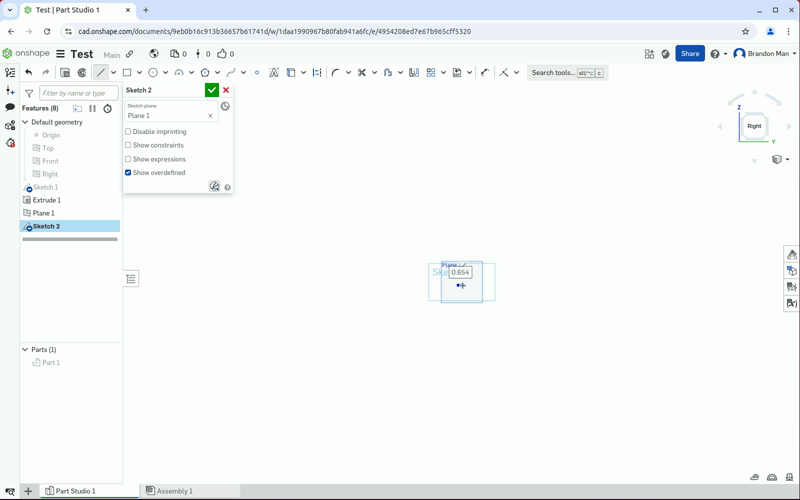
key_up(shift)
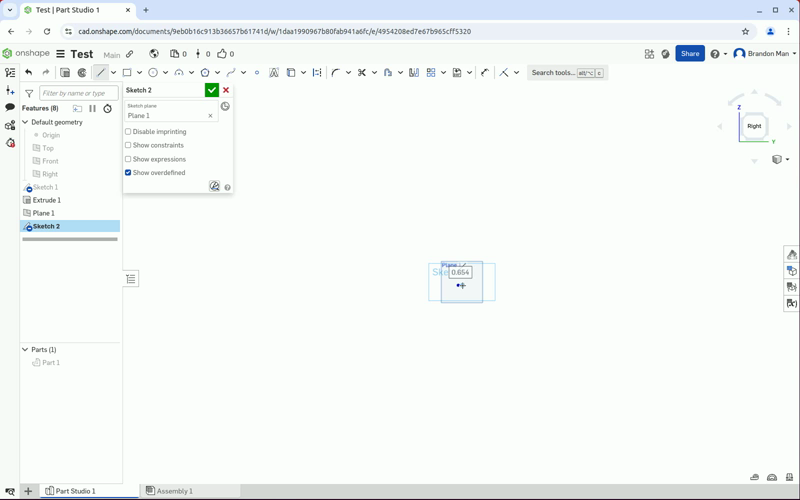
key_down(shift)
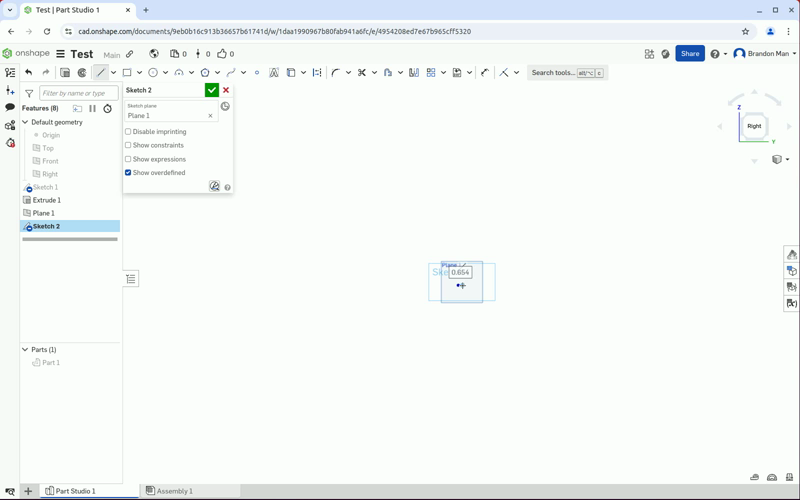
mouse_move(492, 285)
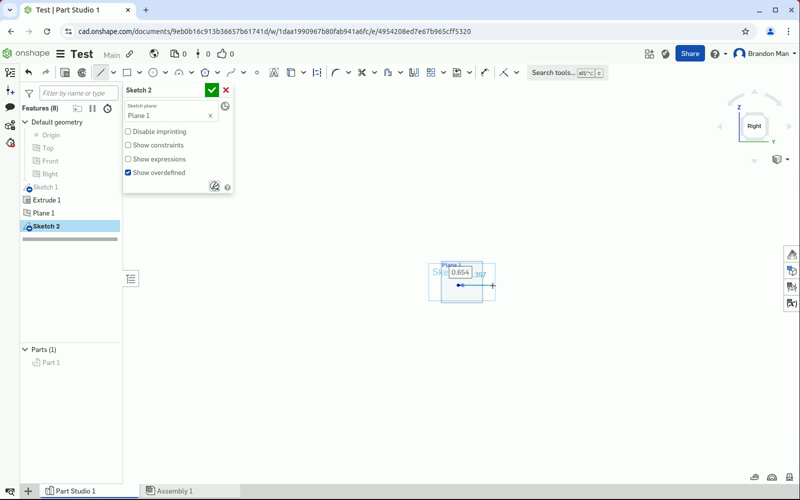
mouse_move(462, 280)
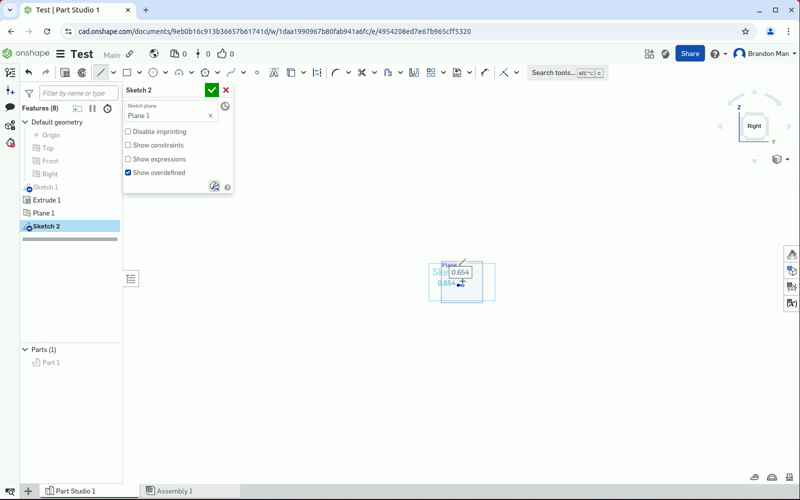
scroll(6)
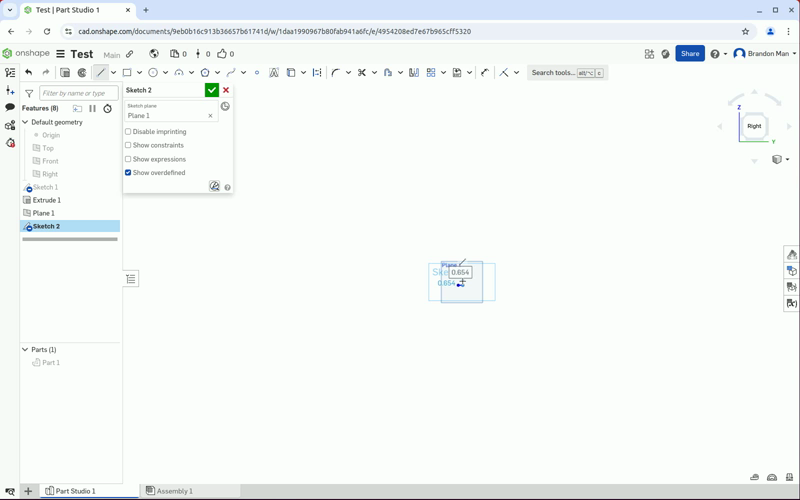
scroll(6)
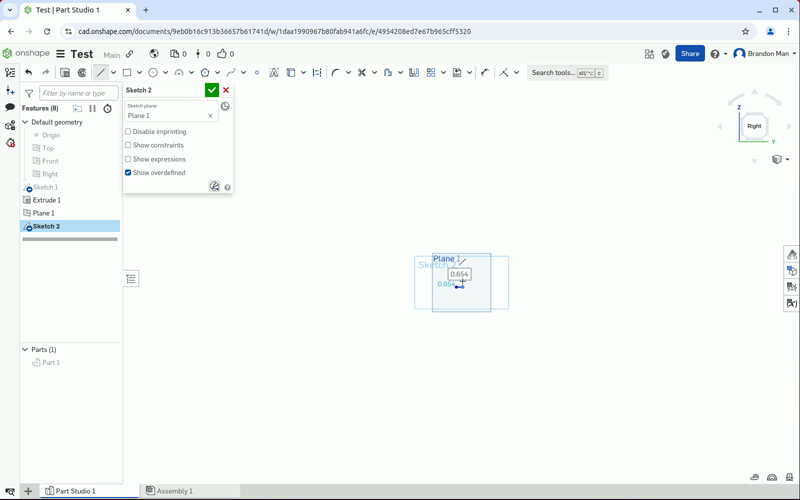
scroll(6)
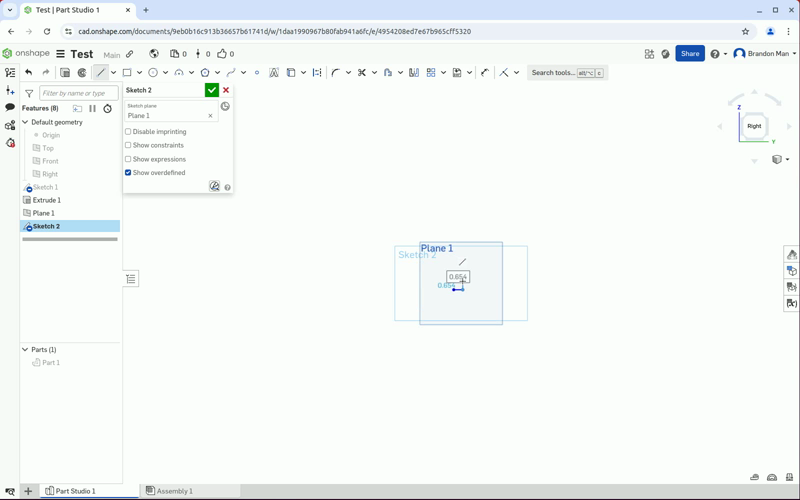
scroll(6)
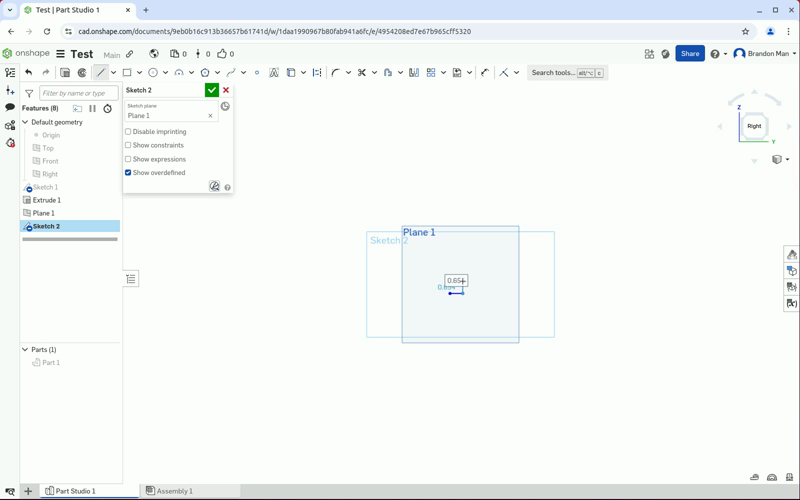
scroll(6)
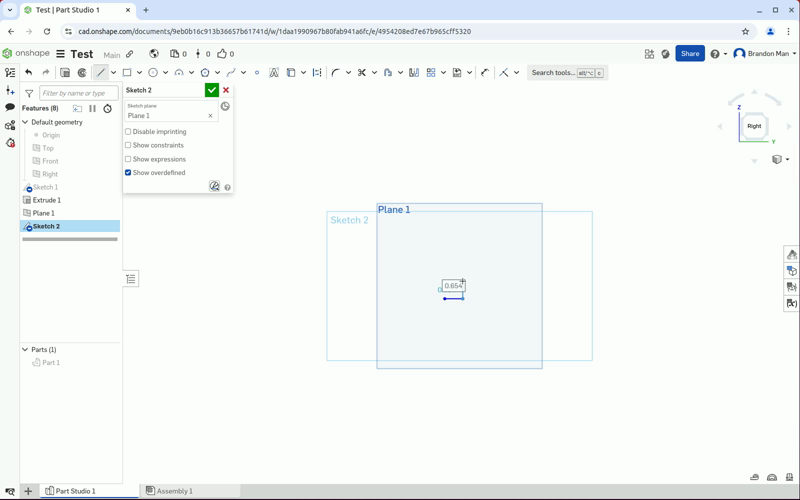
scroll(6)
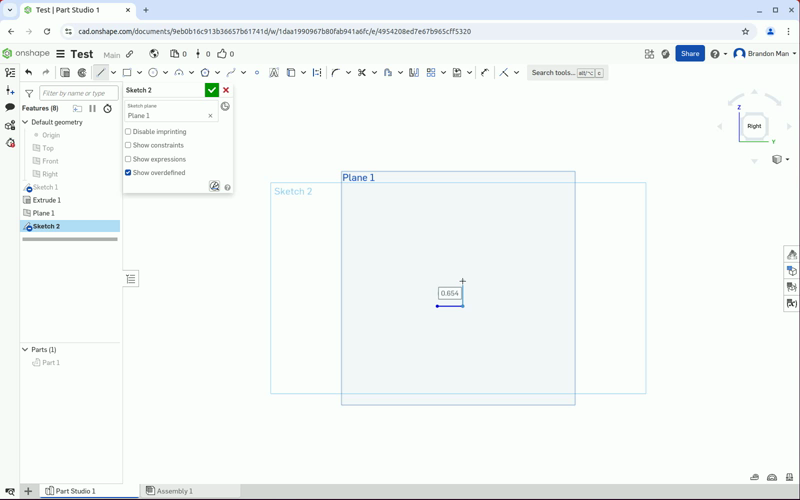
scroll(6)
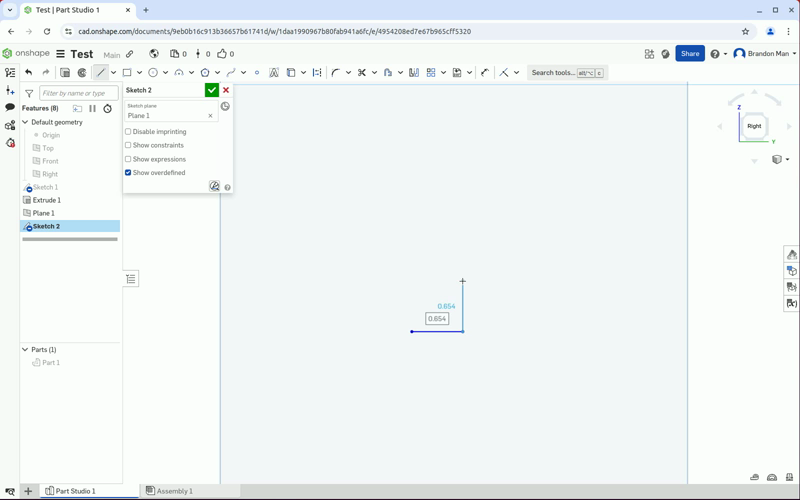
click(462, 280)
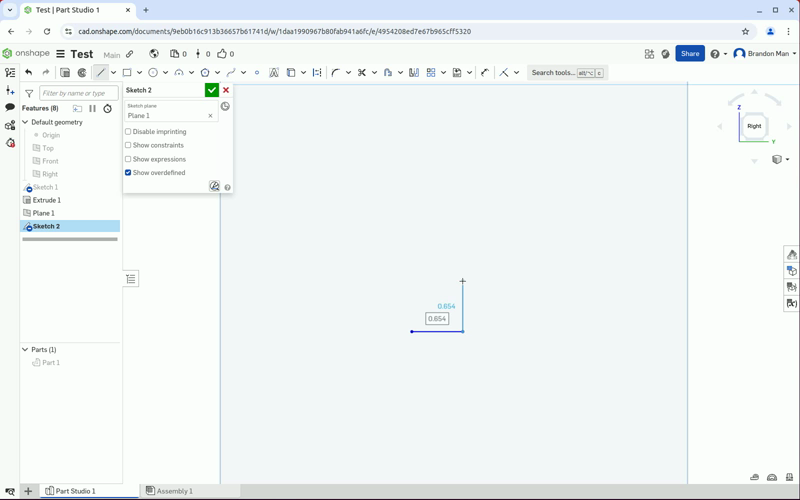
scroll(-6)
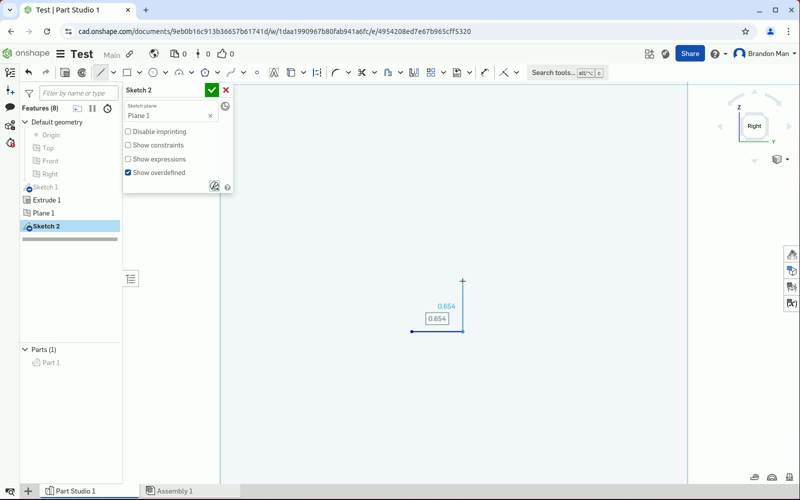
scroll(-6)
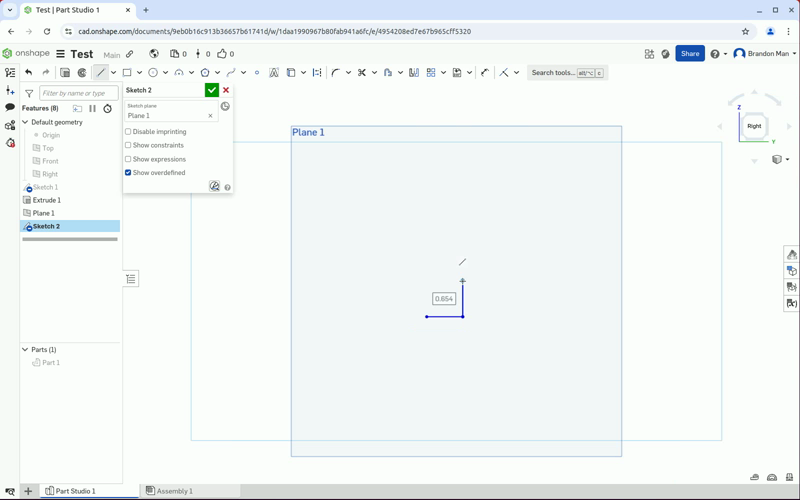
scroll(-6)
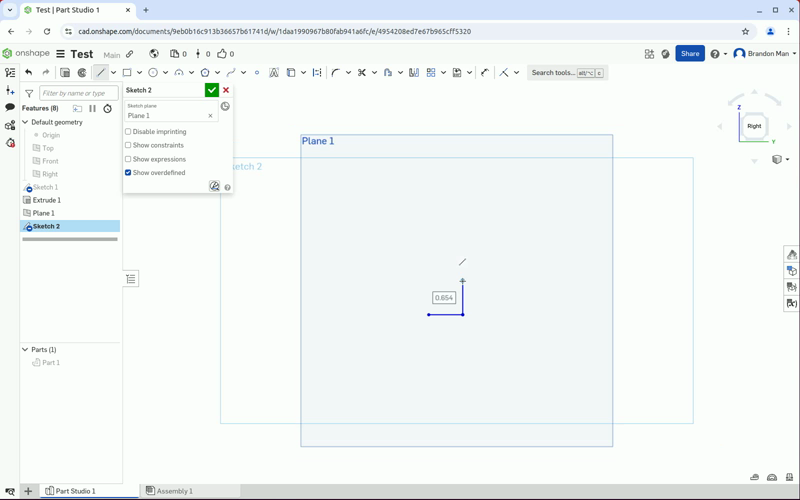
scroll(-6)
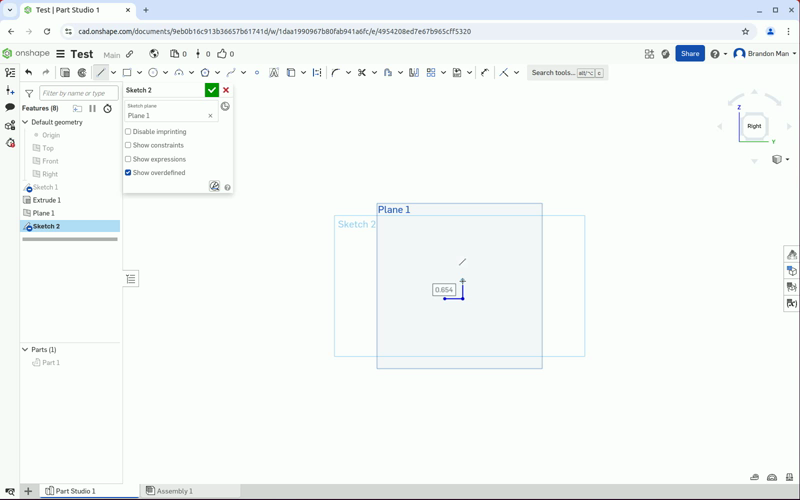
scroll(-6)
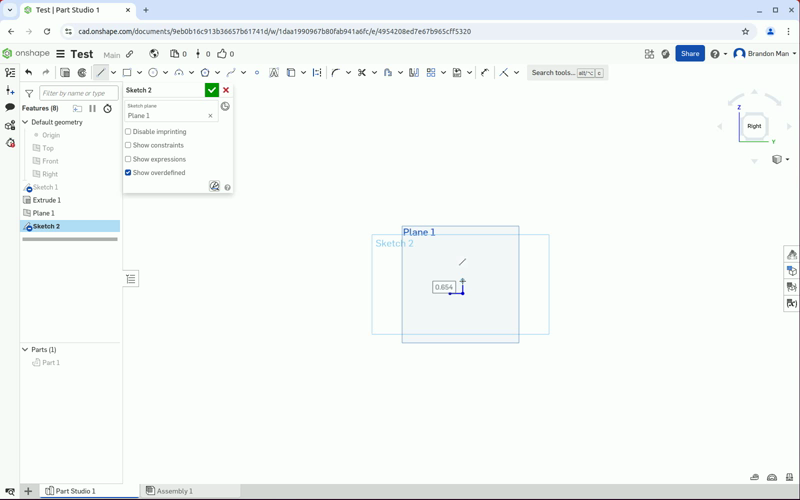
scroll(-6)
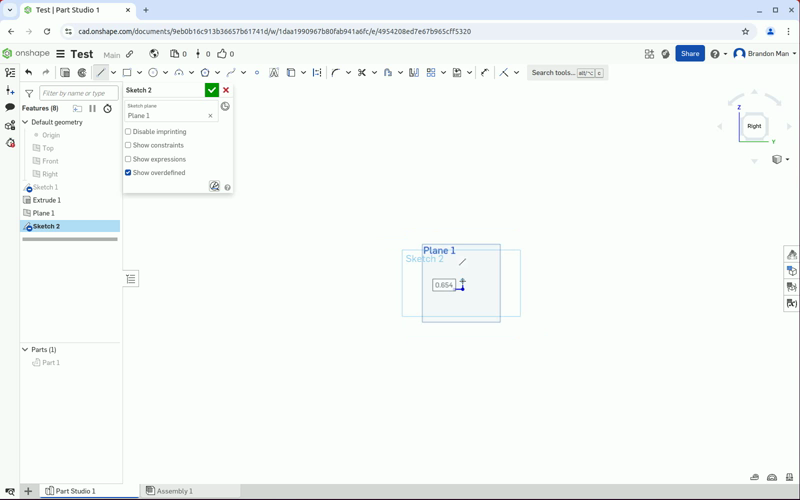
scroll(-6)
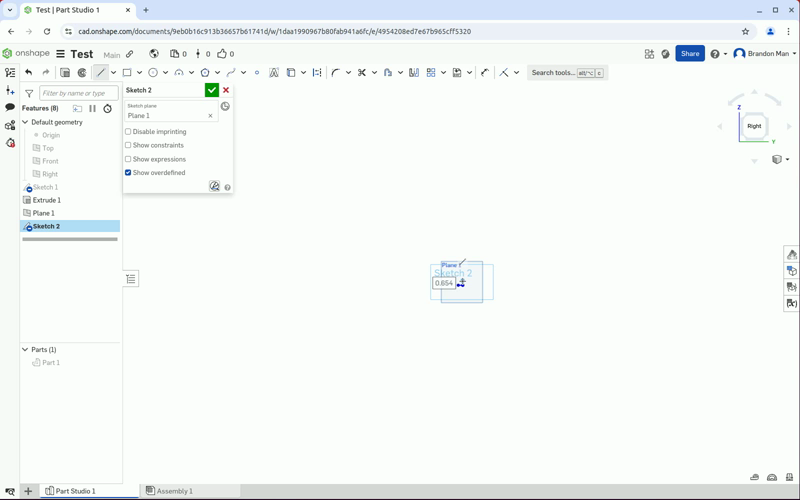
key_up(shift)
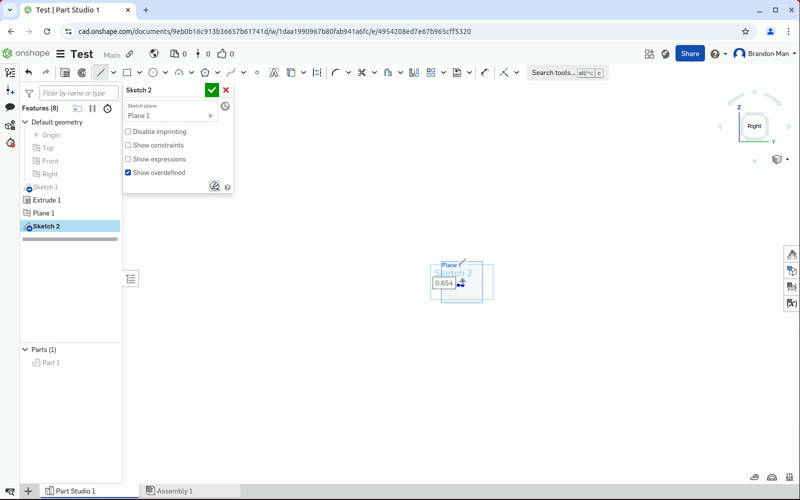
key_down(shift)
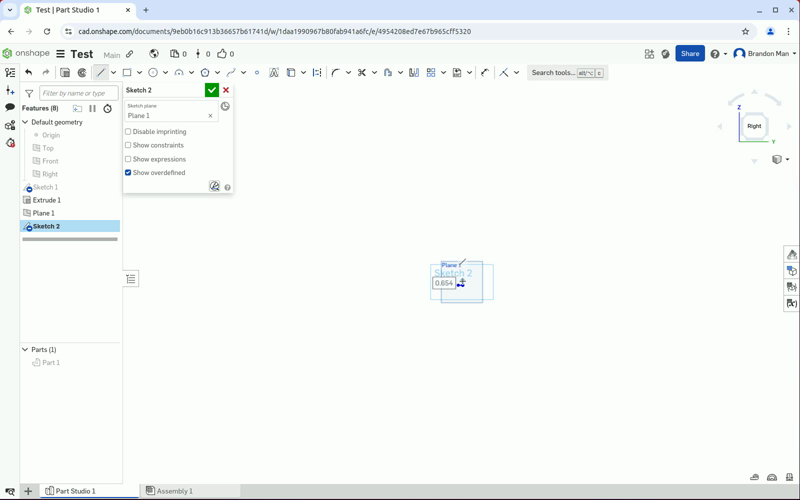
mouse_move(492, 280)
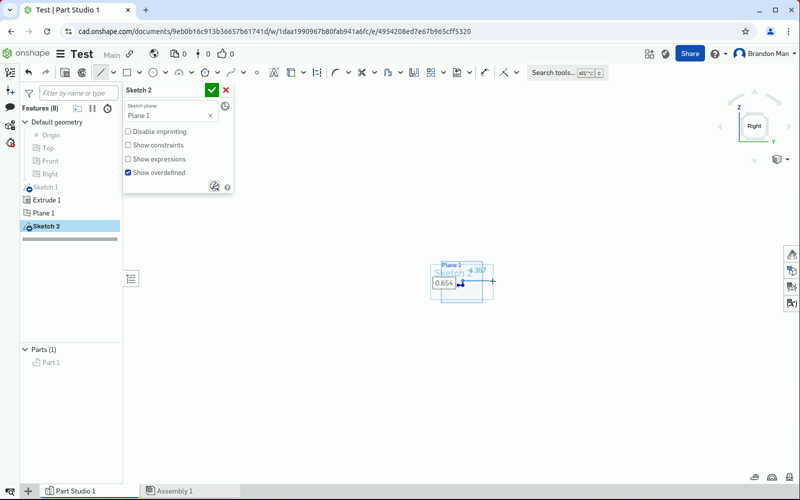
mouse_move(458, 280)
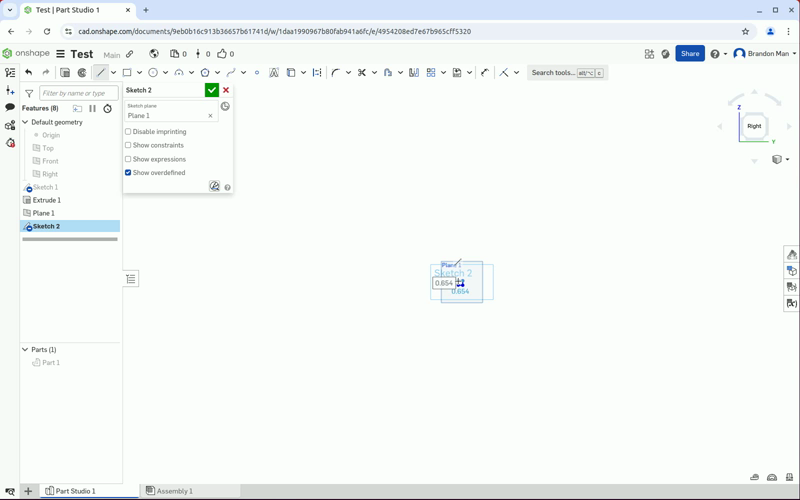
scroll(6)
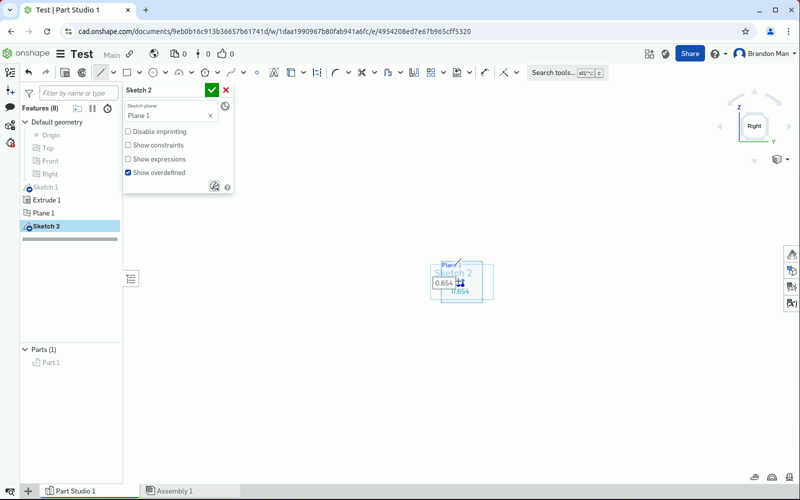
scroll(6)
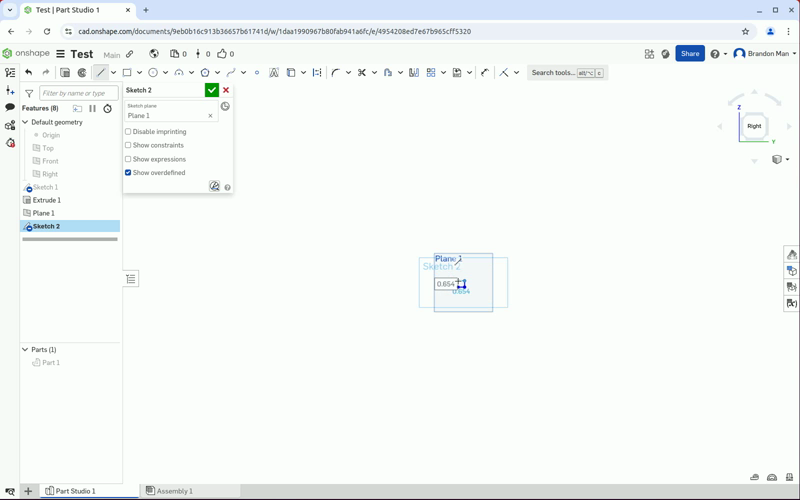
scroll(6)
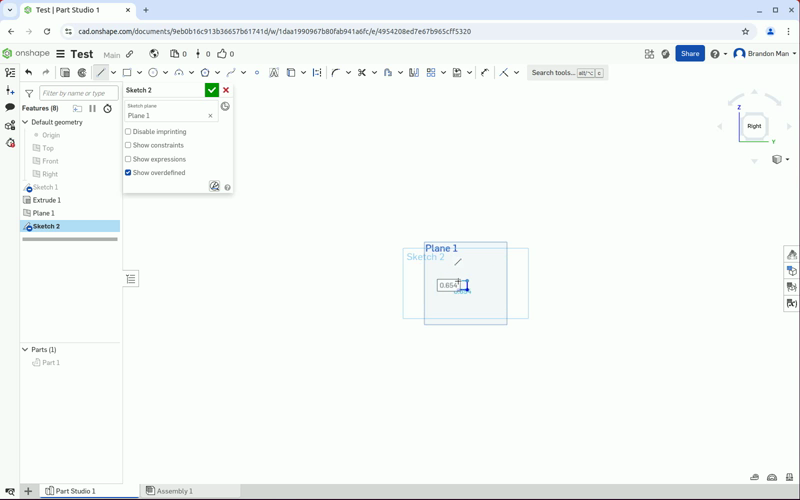
scroll(6)
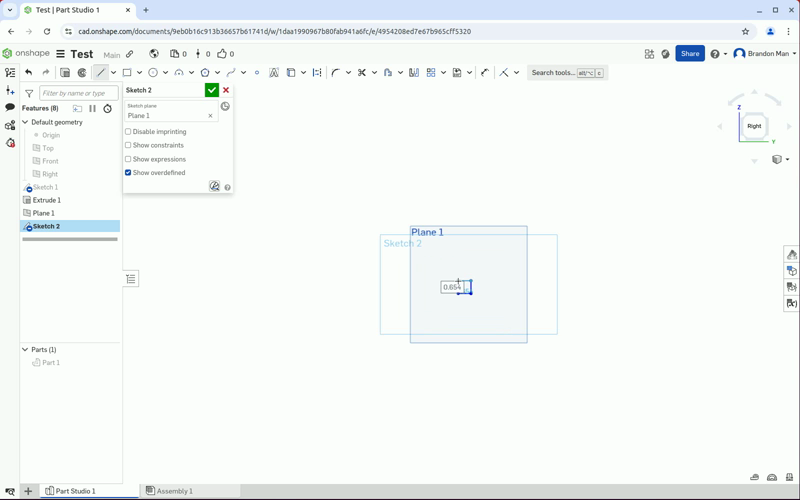
scroll(6)
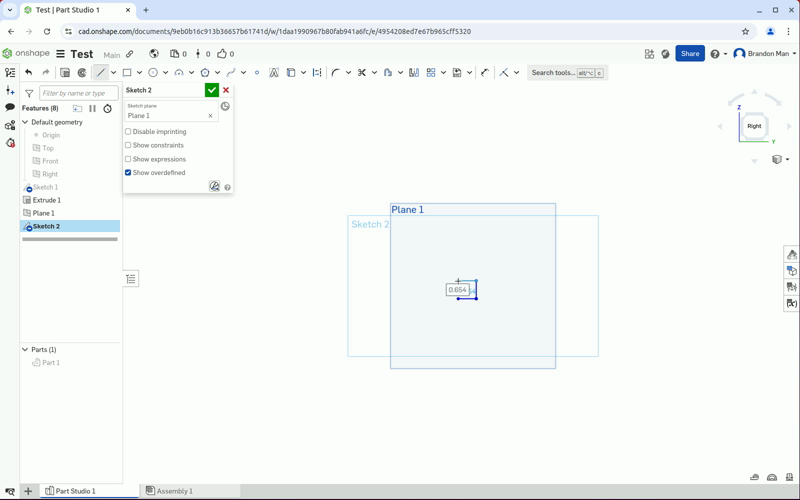
scroll(6)
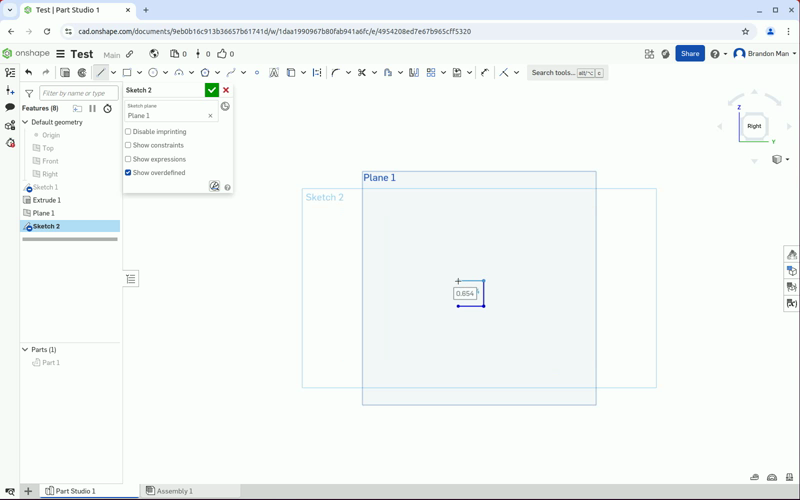
scroll(6)
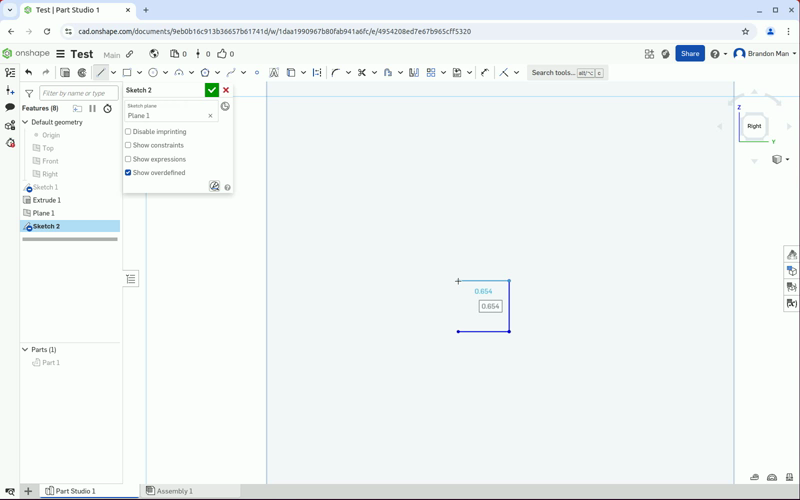
click(458, 280)
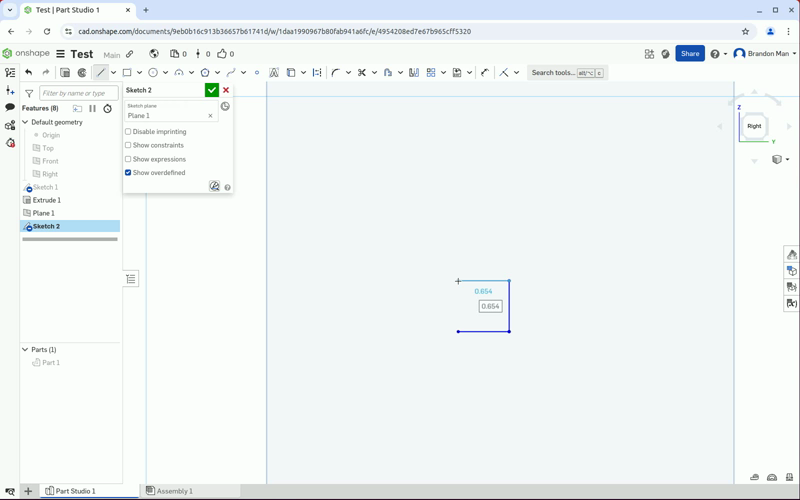
scroll(-6)
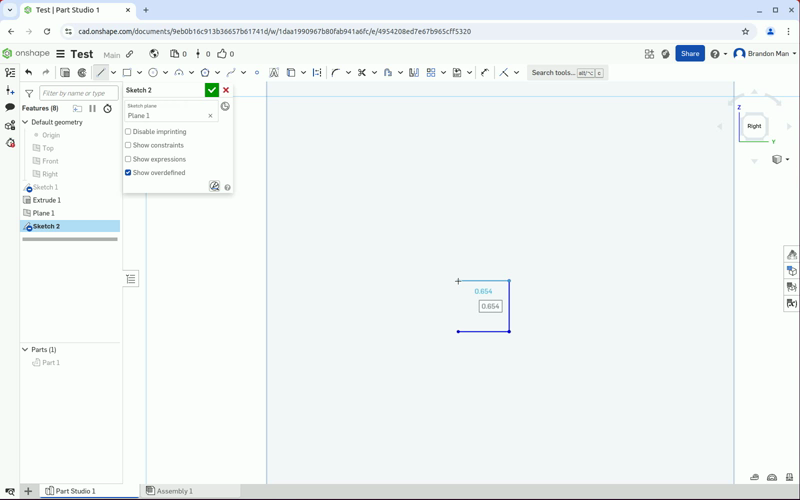
scroll(-6)
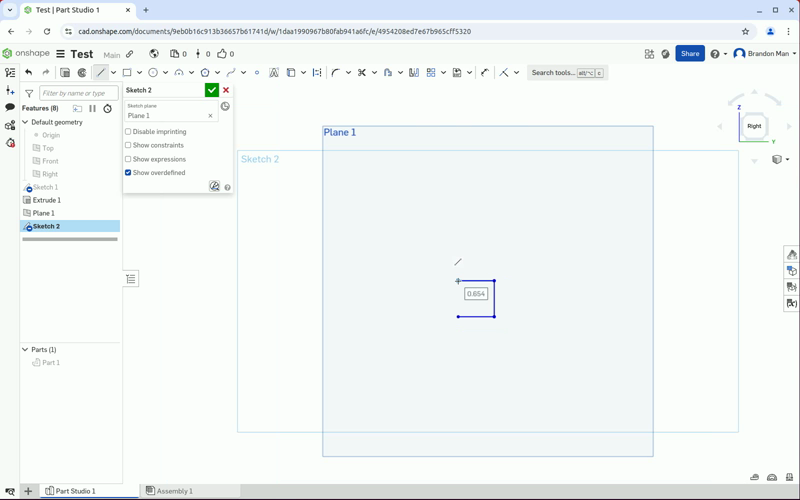
scroll(-6)
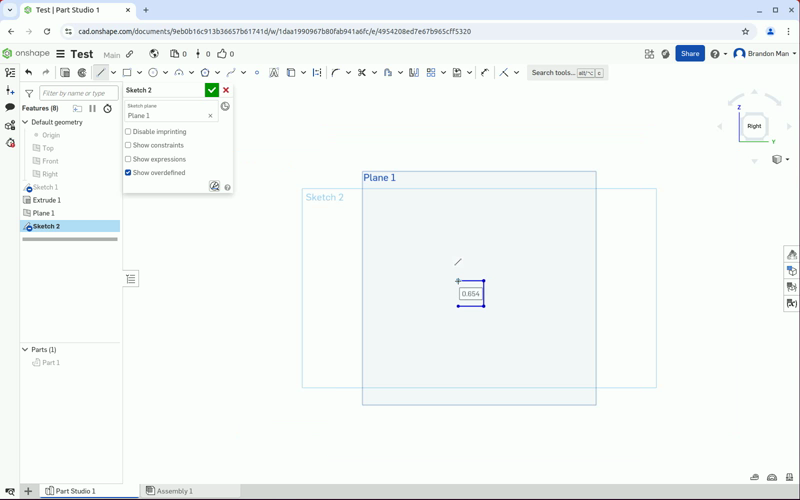
scroll(-6)
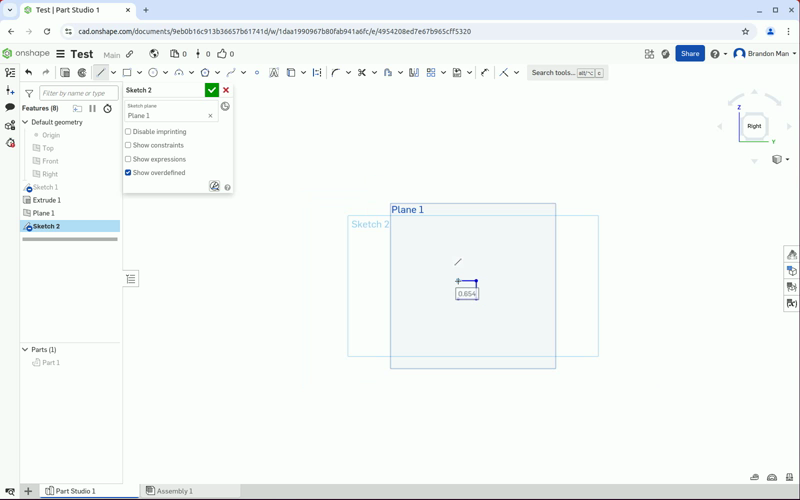
scroll(-6)
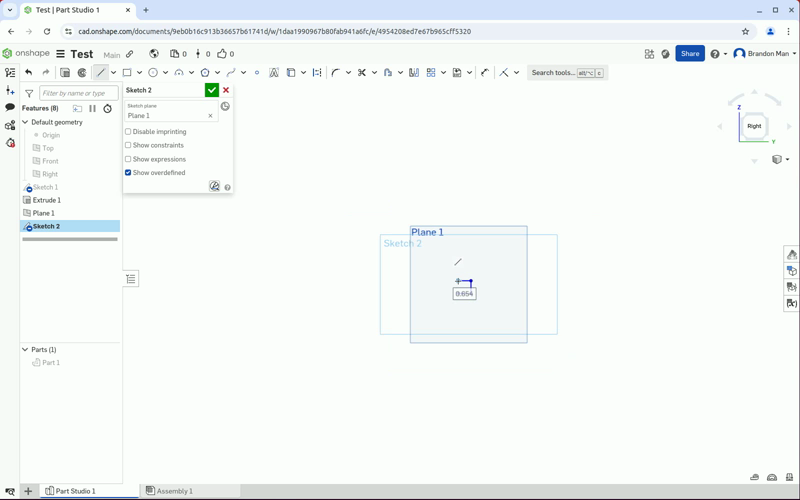
scroll(-6)
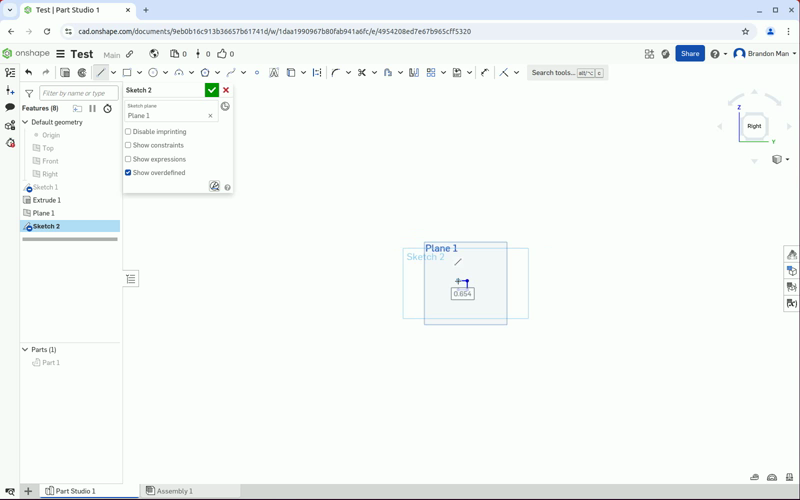
scroll(-6)
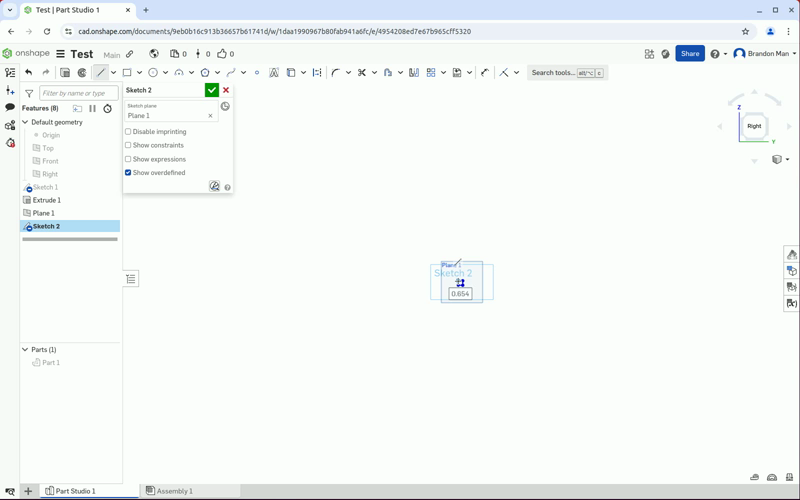
key_up(shift)
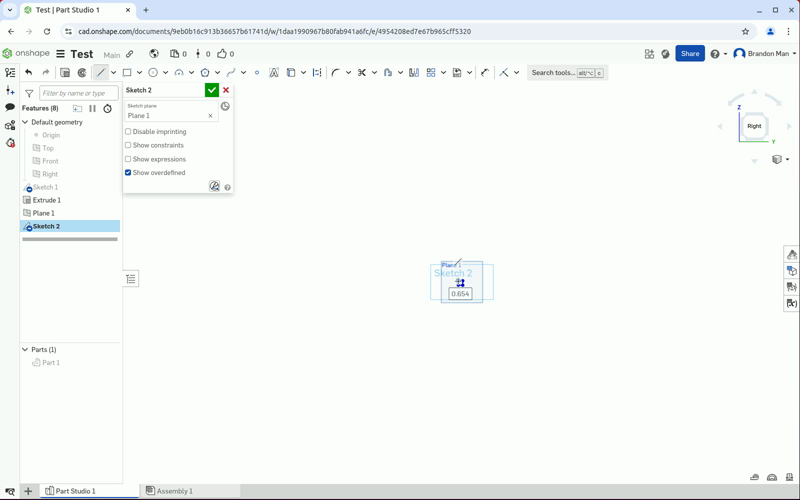
mouse_move(488, 280)
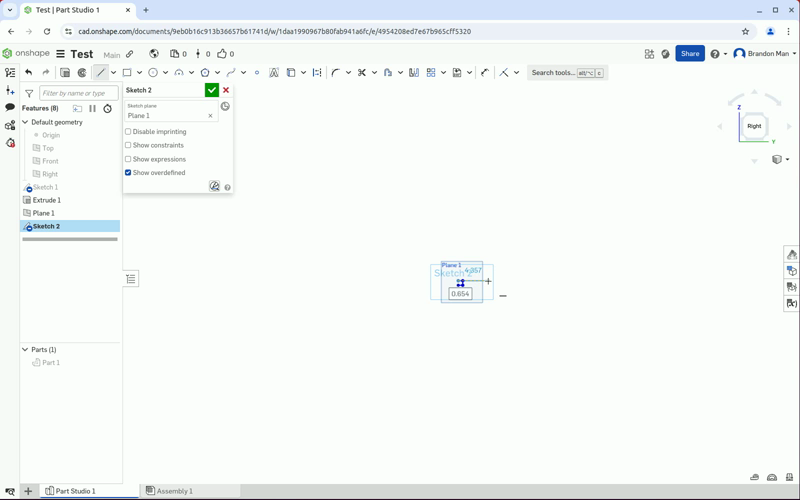
key_down(shift)
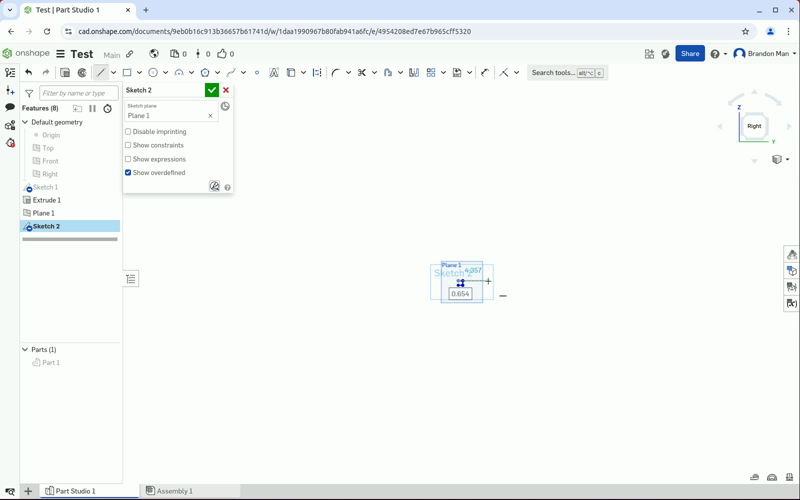
mouse_move(458, 285)
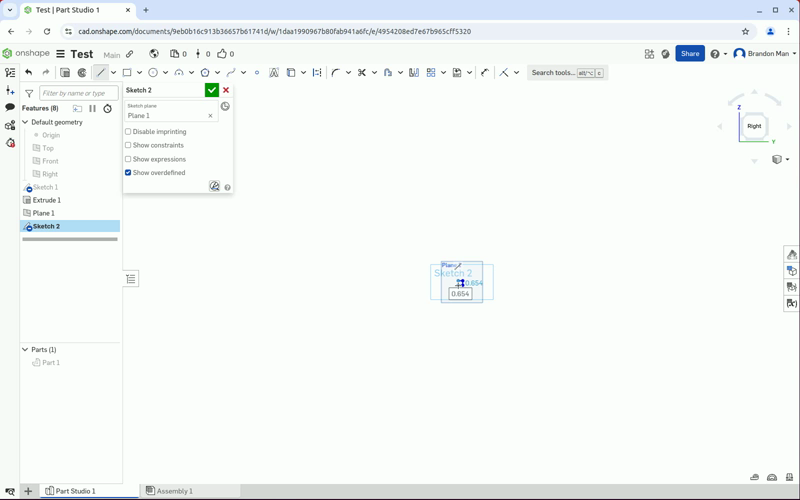
scroll(6)
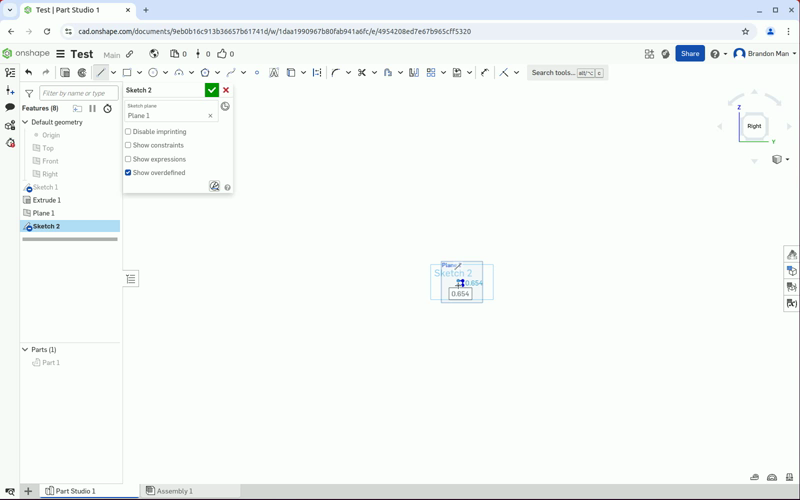
scroll(6)
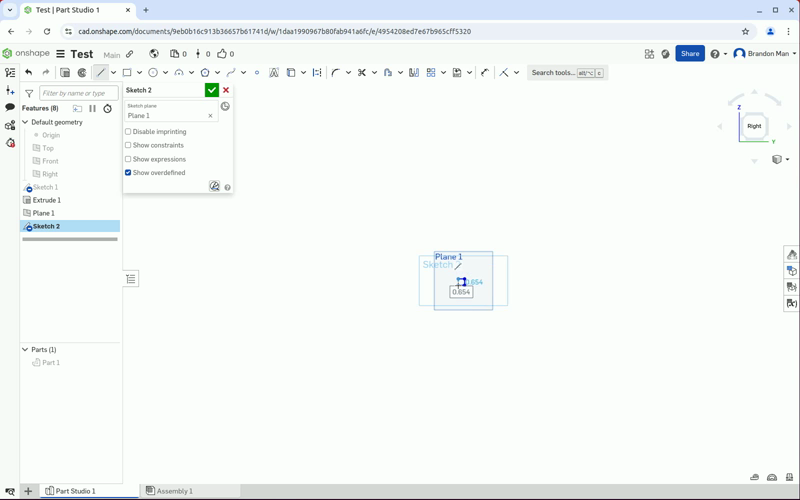
scroll(6)
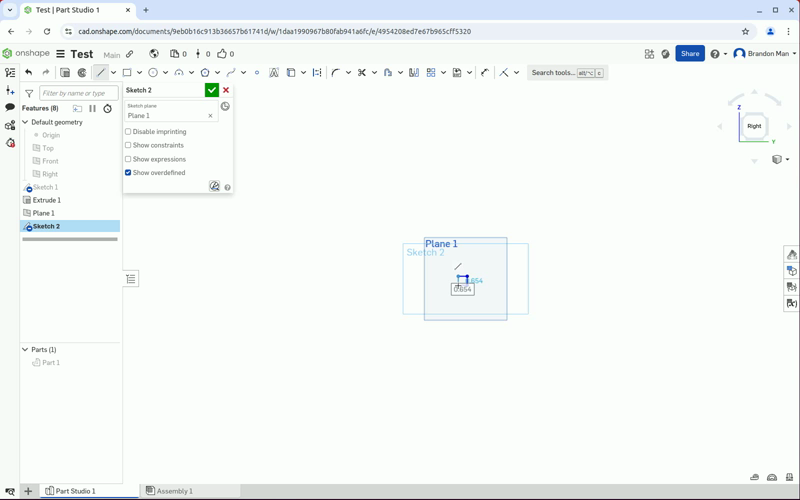
scroll(6)
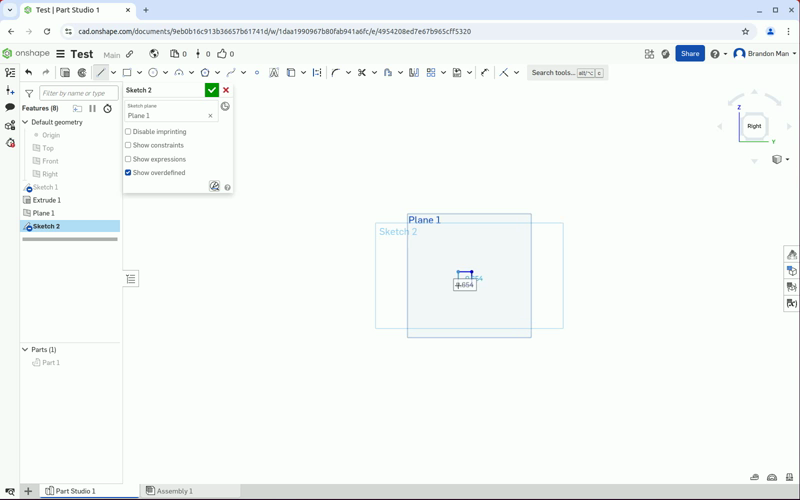
scroll(6)
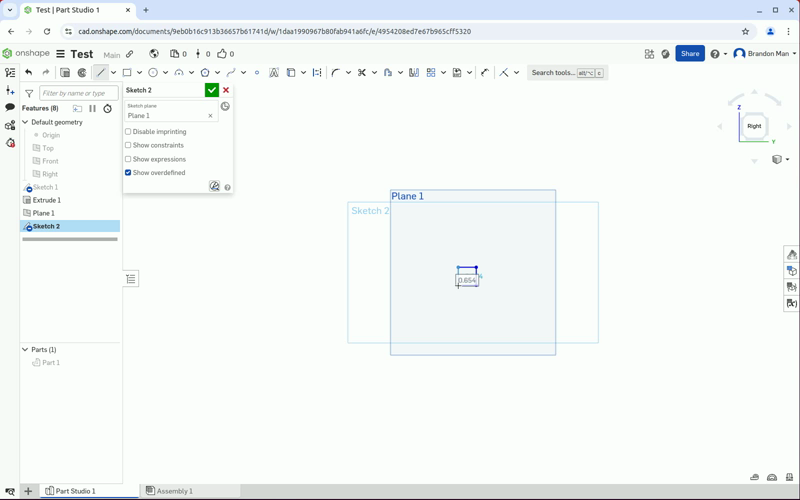
scroll(6)
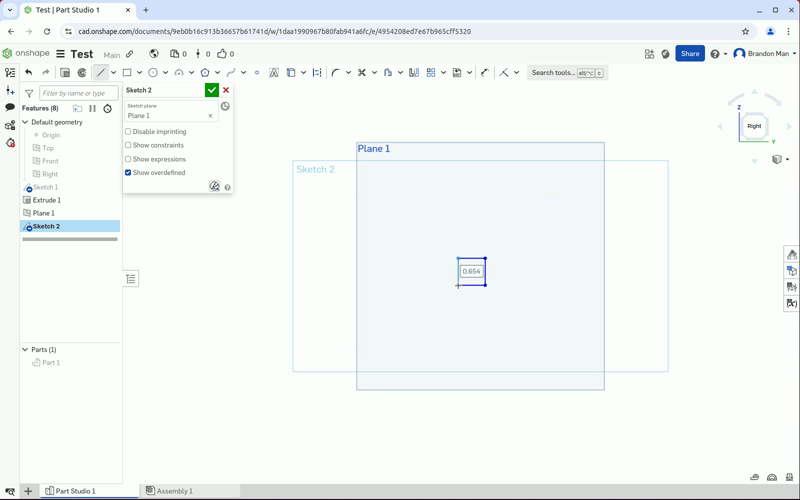
scroll(6)
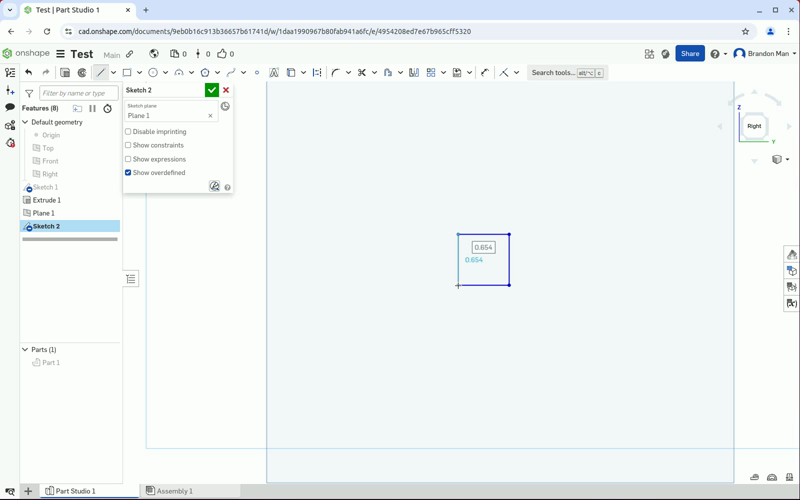
key_up(shift)
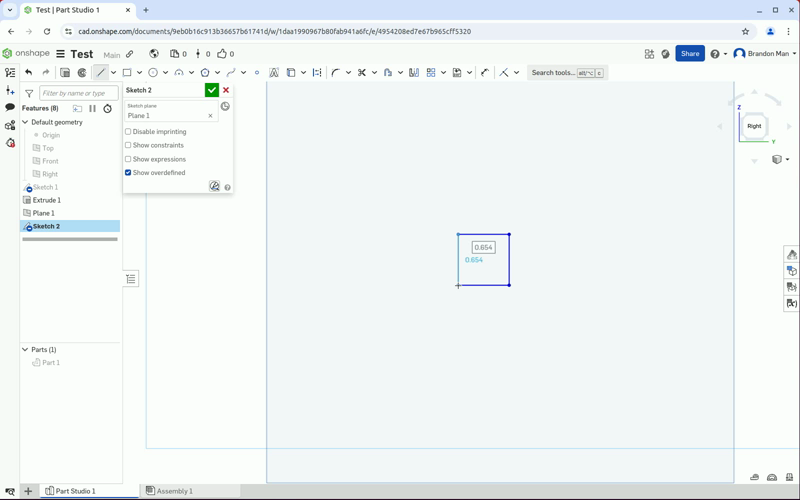
click(458, 285)
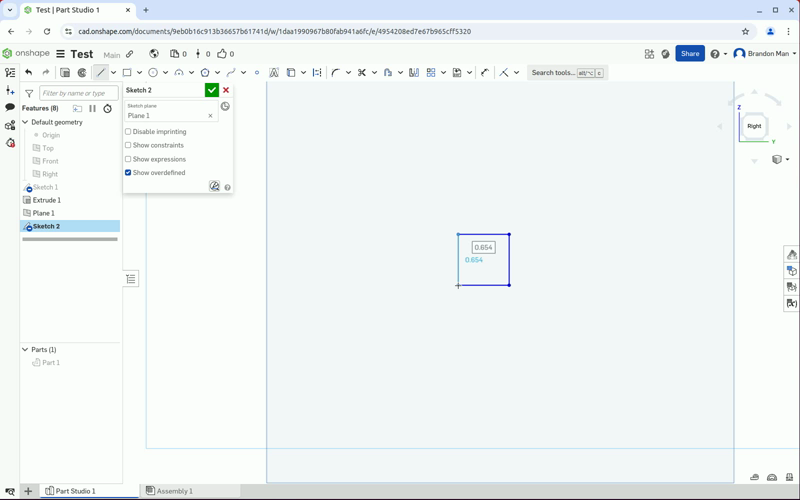
scroll(-6)
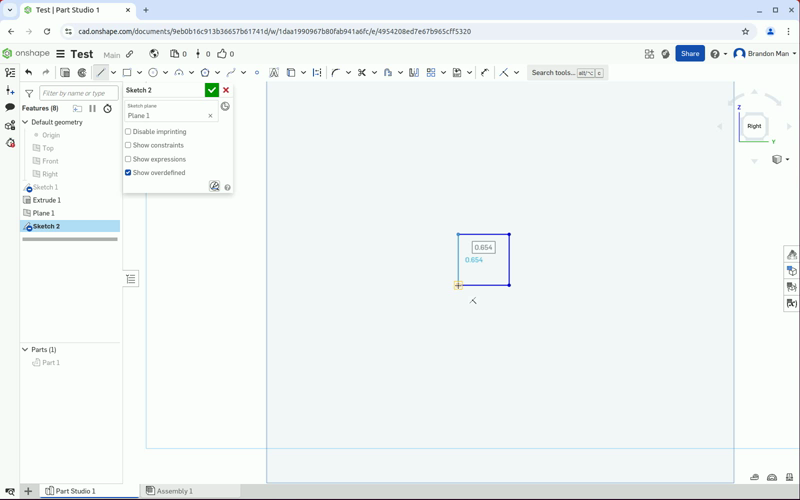
scroll(-6)
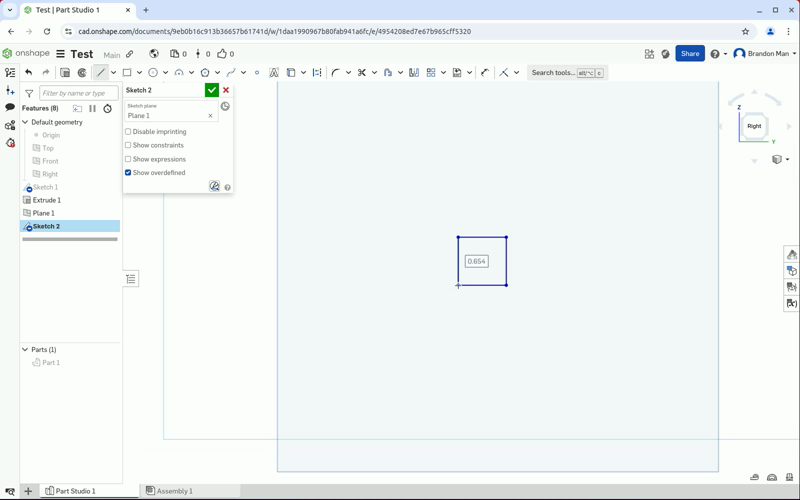
scroll(-6)
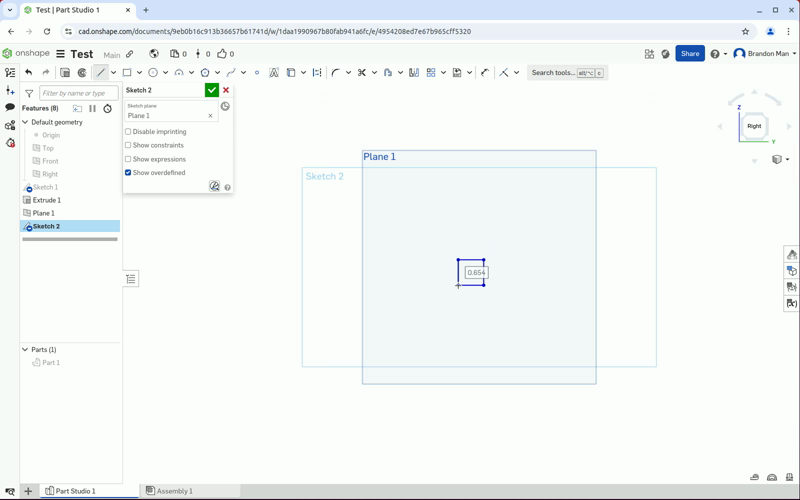
scroll(-6)
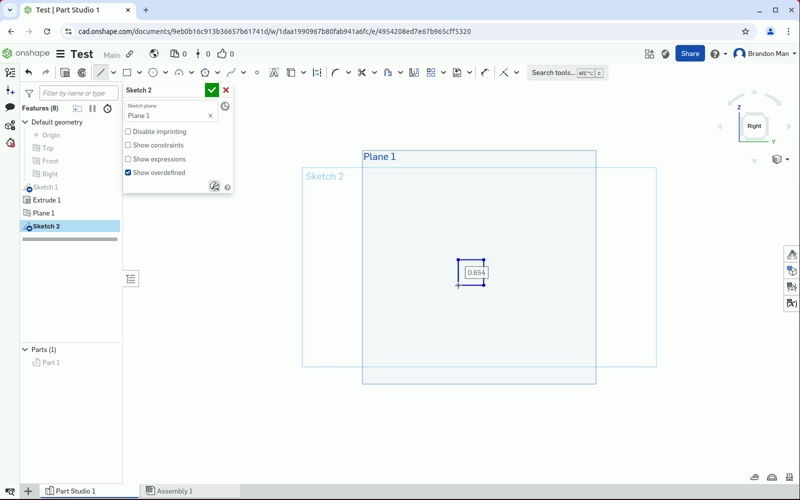
scroll(-6)
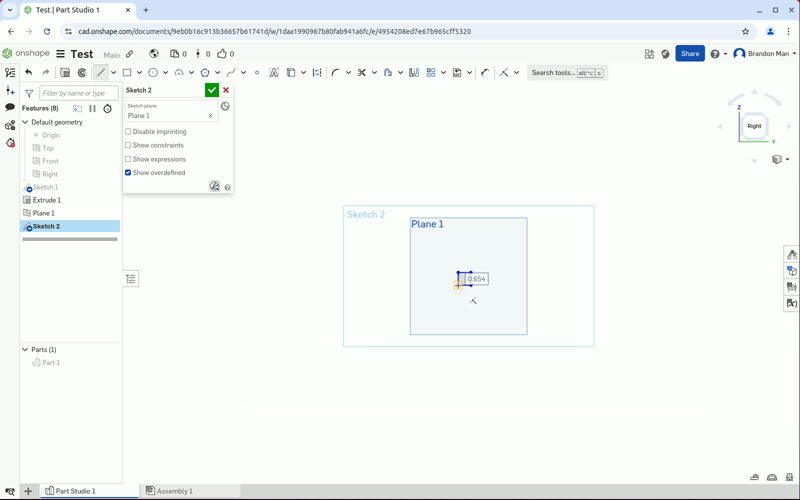
scroll(-6)
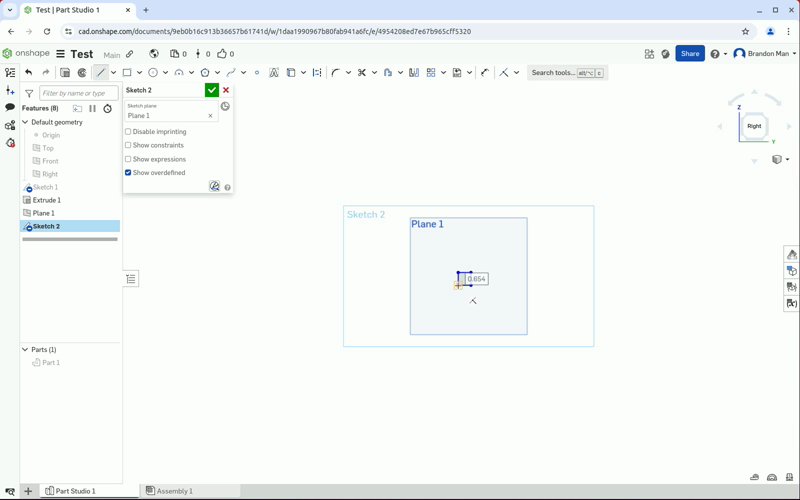
scroll(-6)
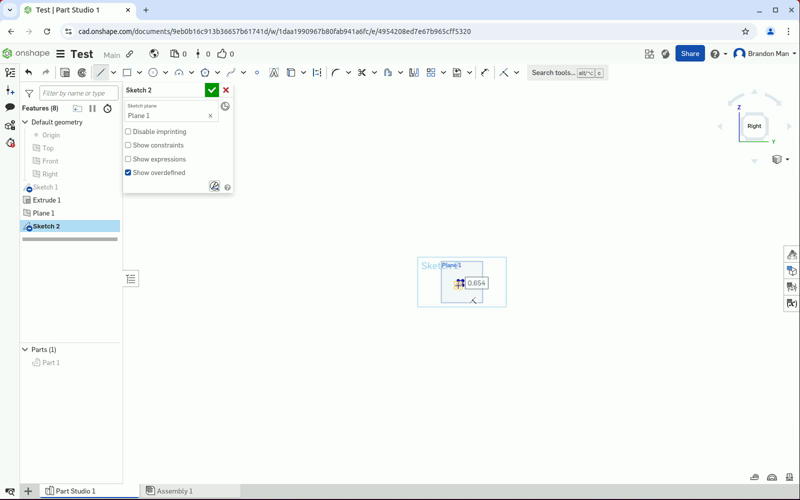
key(esc)
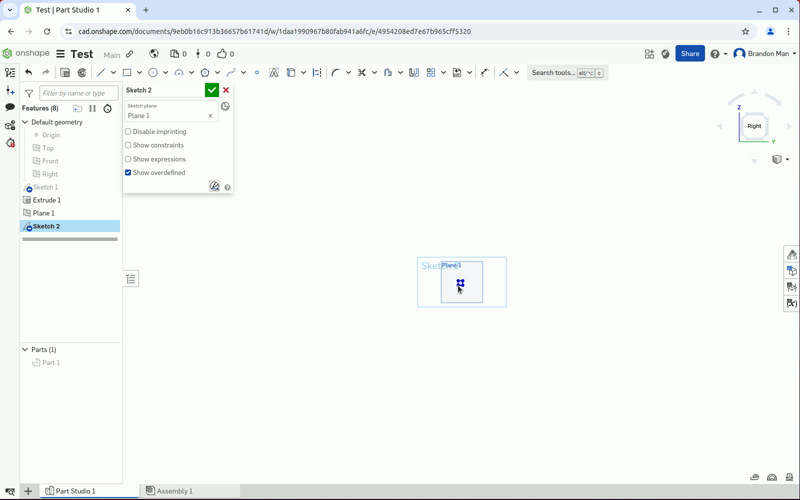
key(l)
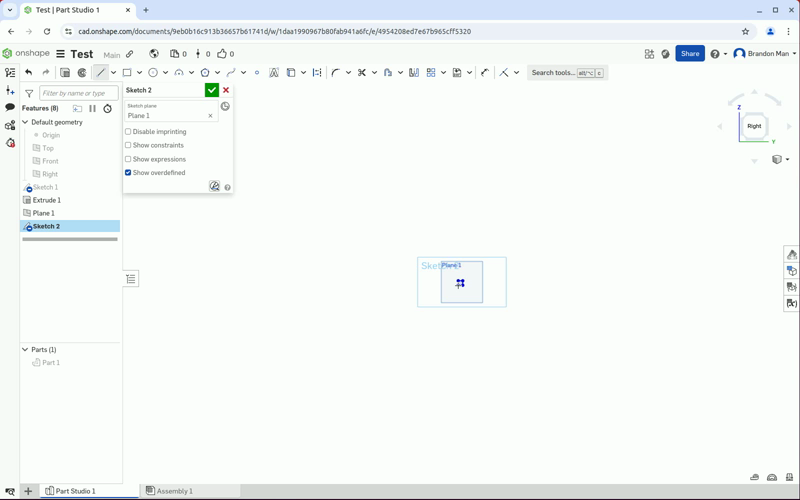
key_down(shift)
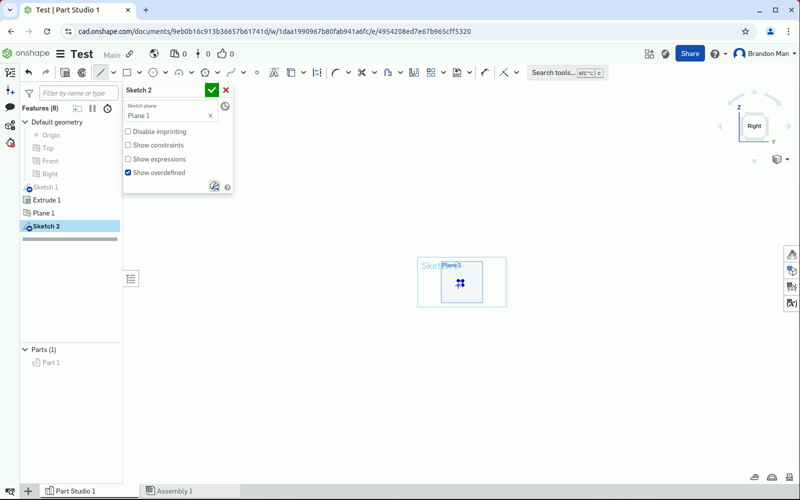
mouse_move(458, 285)
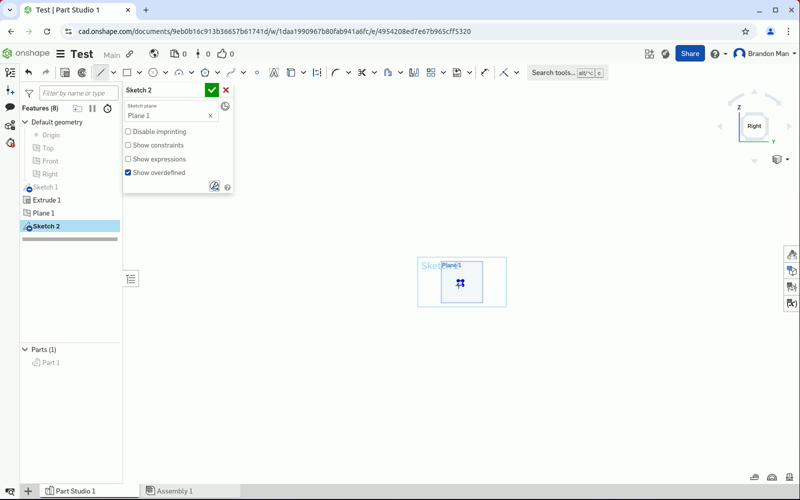
scroll(6)
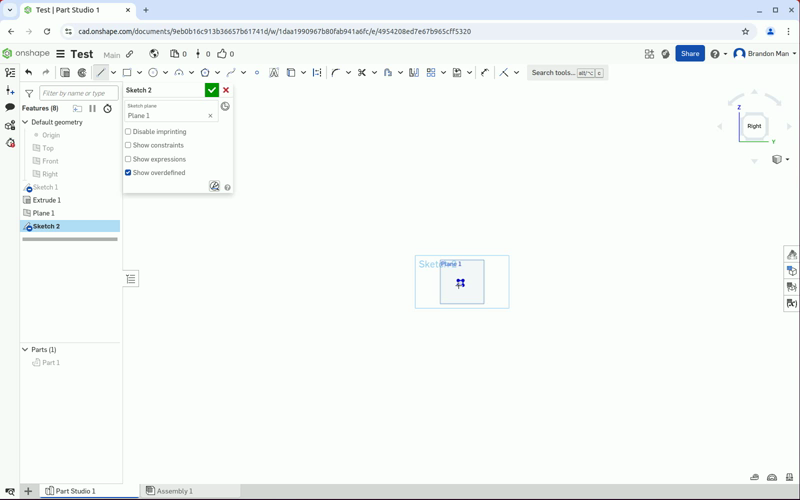
scroll(6)
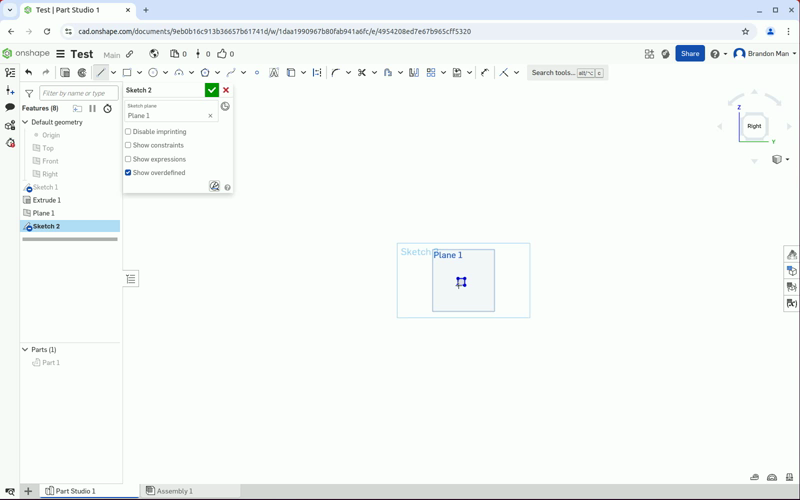
scroll(6)
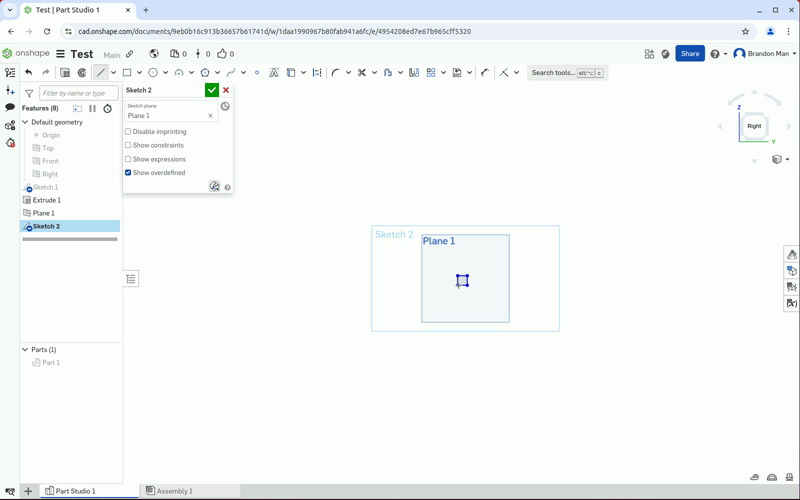
scroll(6)
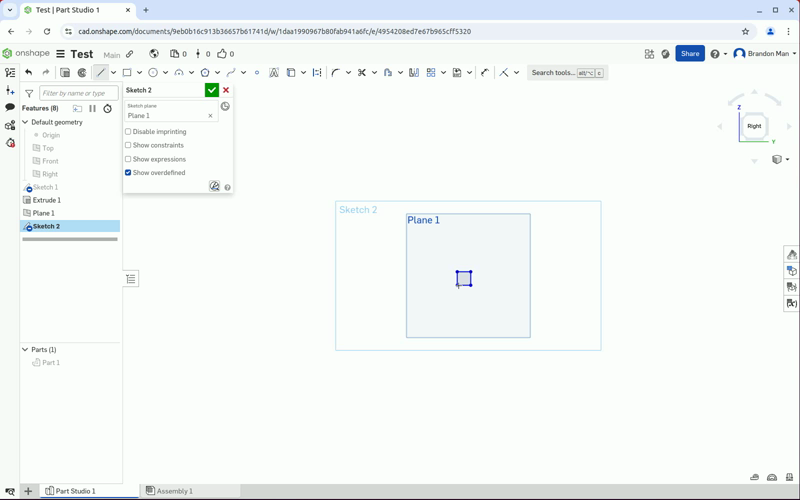
scroll(6)
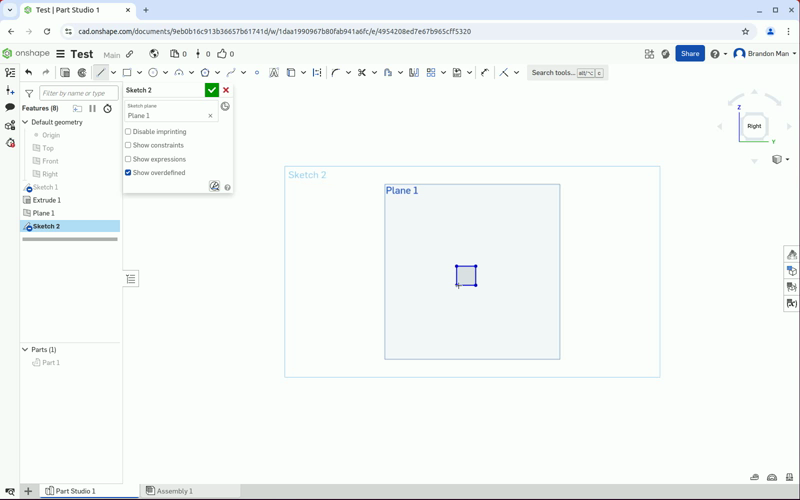
scroll(6)
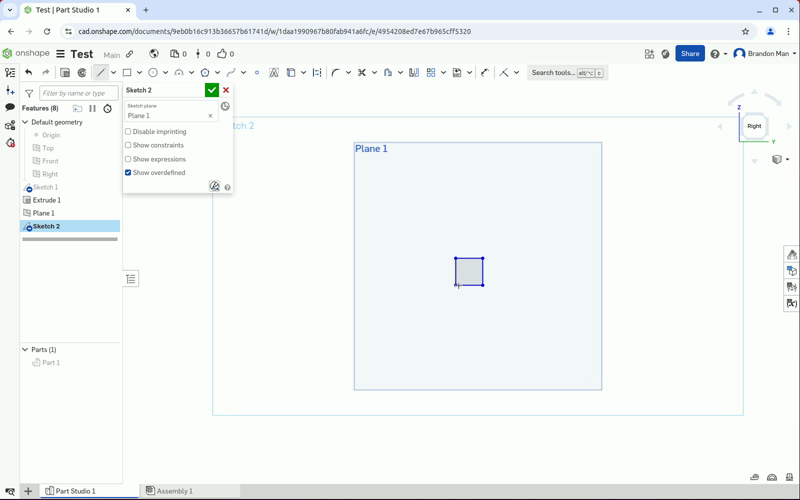
scroll(6)
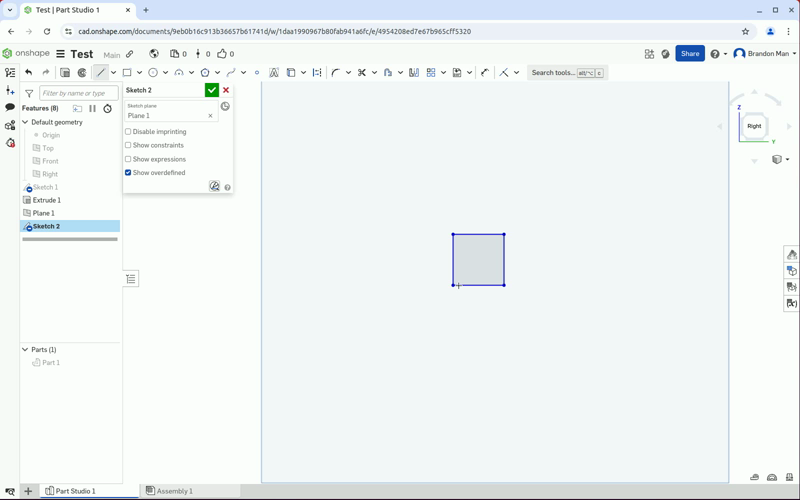
click(458, 285)
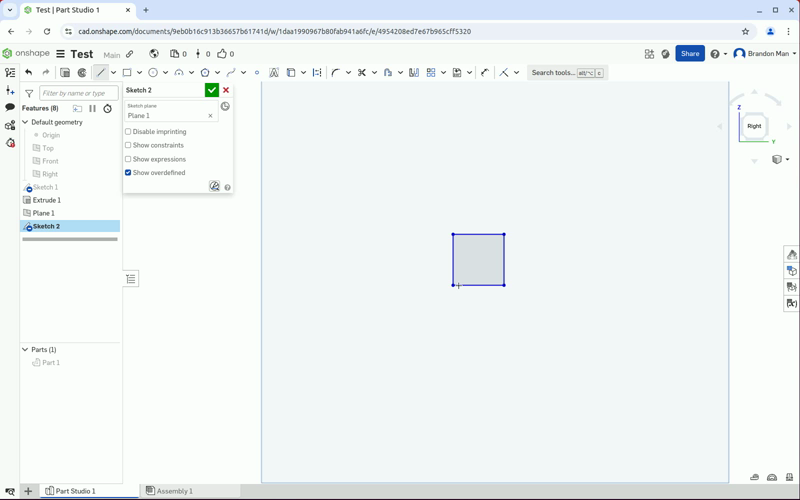
scroll(-6)
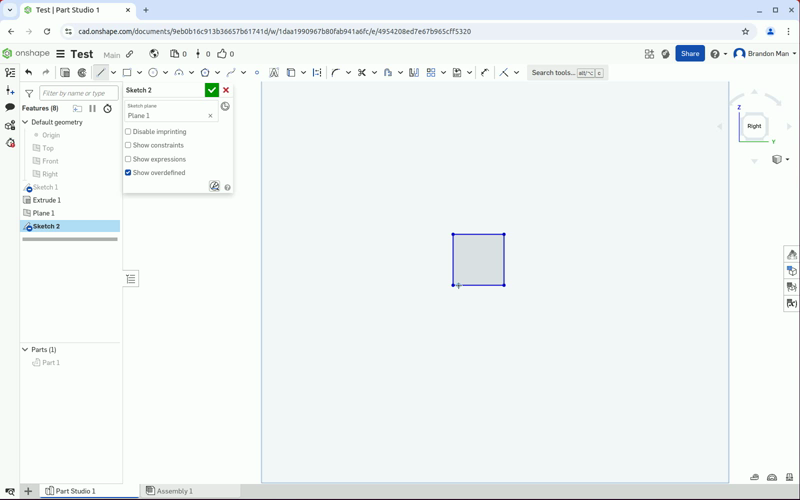
scroll(-6)
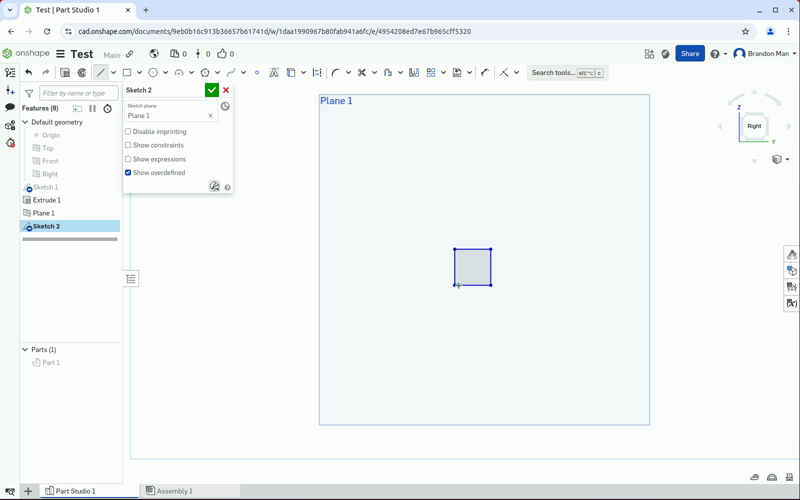
scroll(-6)
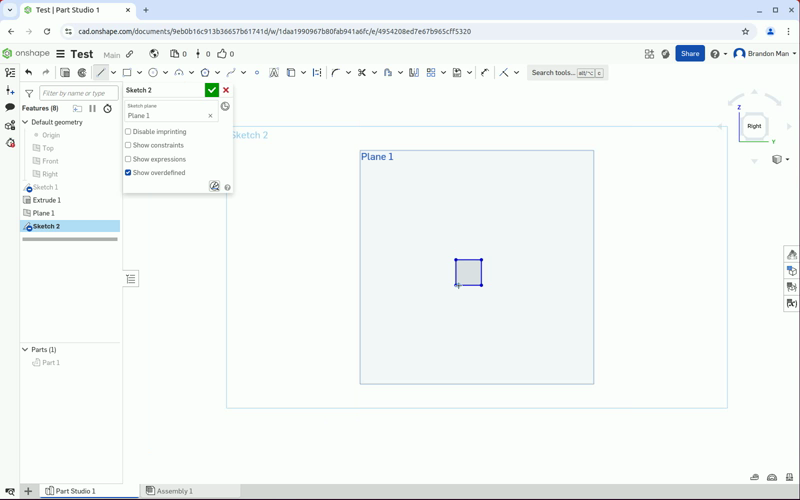
scroll(-6)
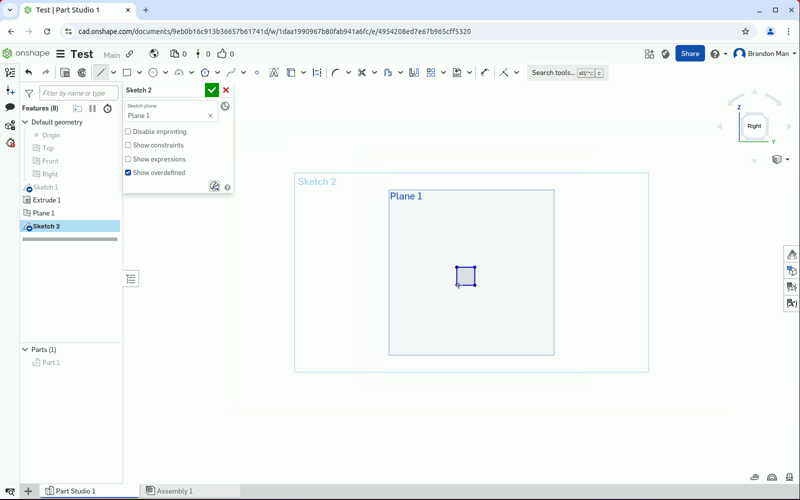
scroll(-6)
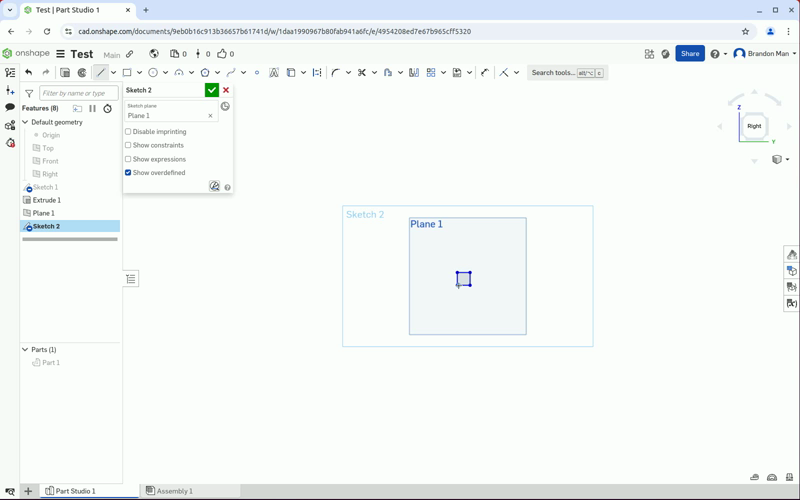
scroll(-6)
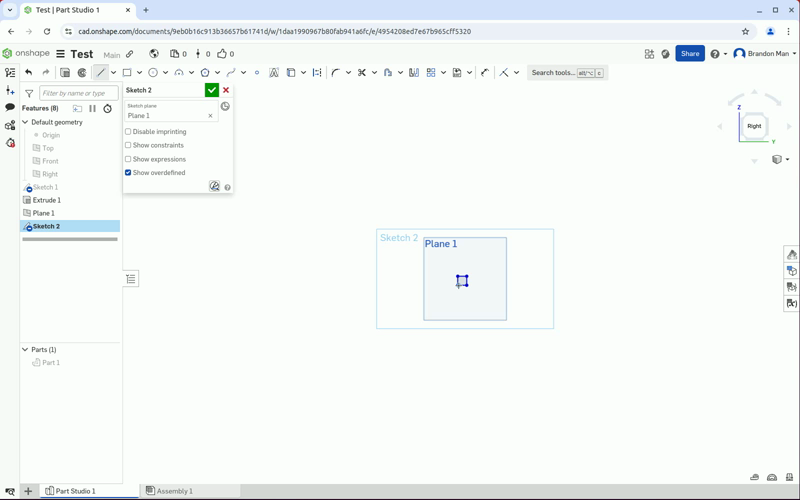
scroll(-6)
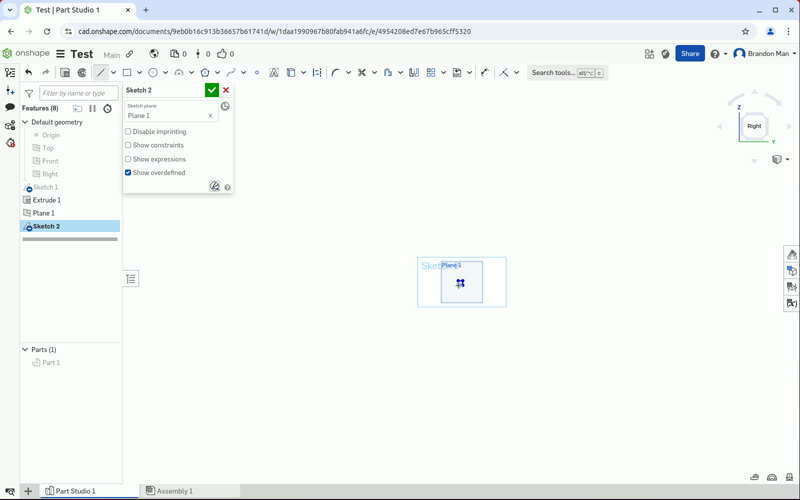
key_up(shift)
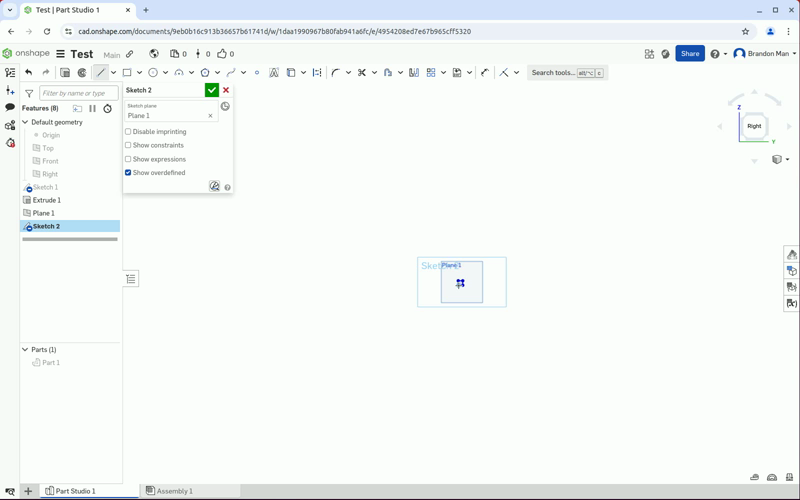
key_down(shift)
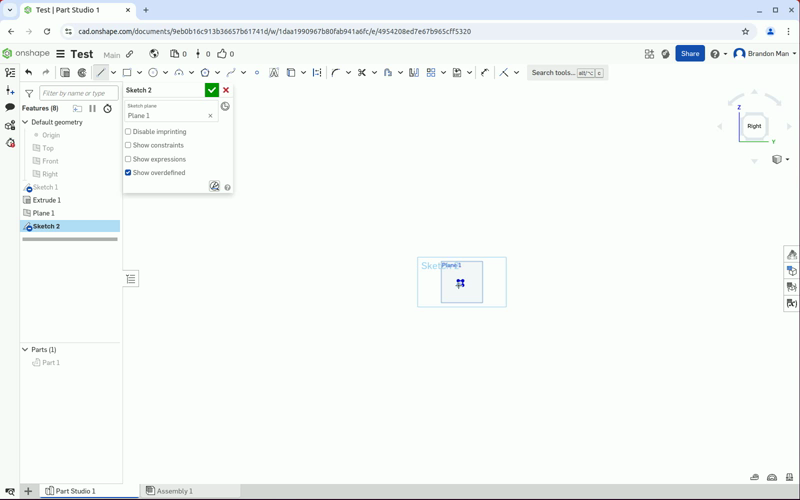
mouse_move(488, 285)
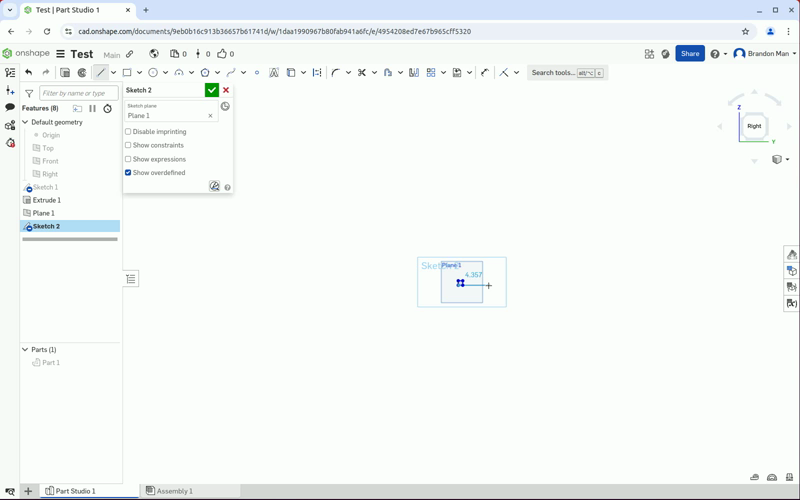
mouse_move(462, 285)
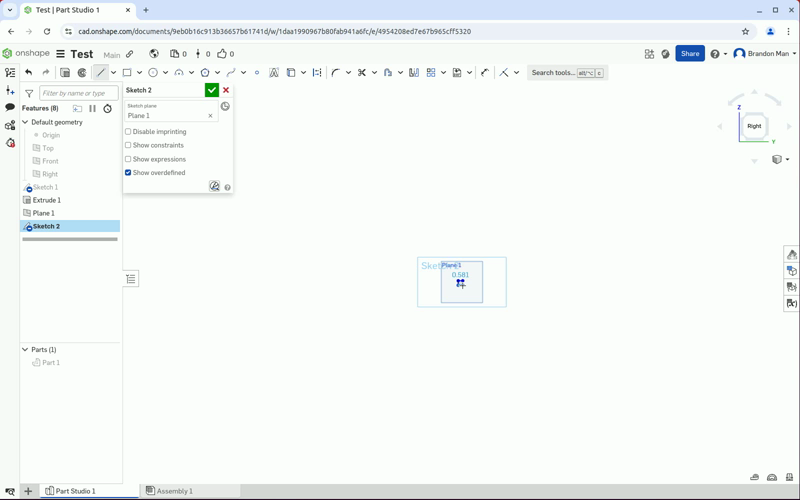
scroll(6)
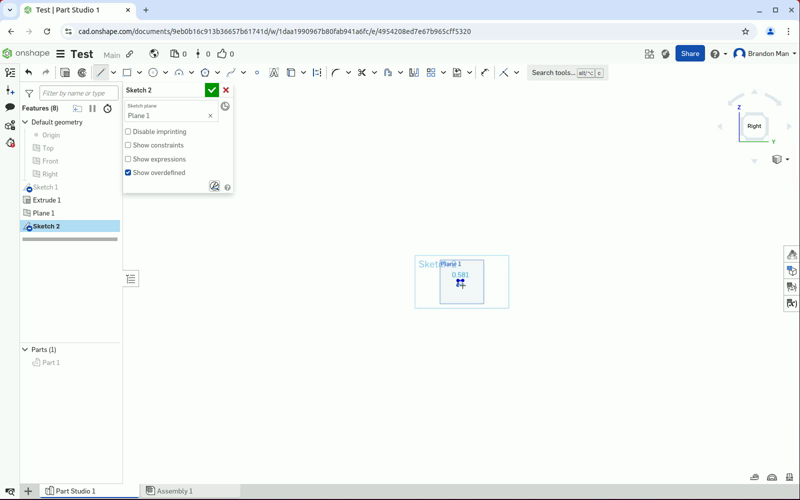
scroll(6)
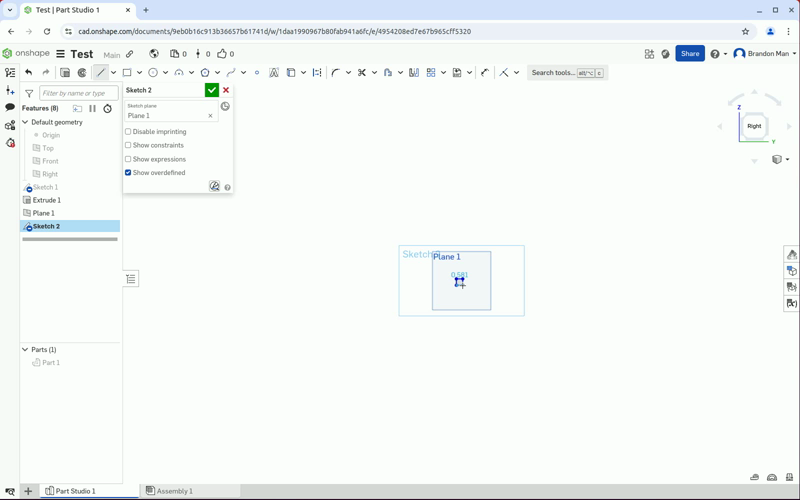
scroll(6)
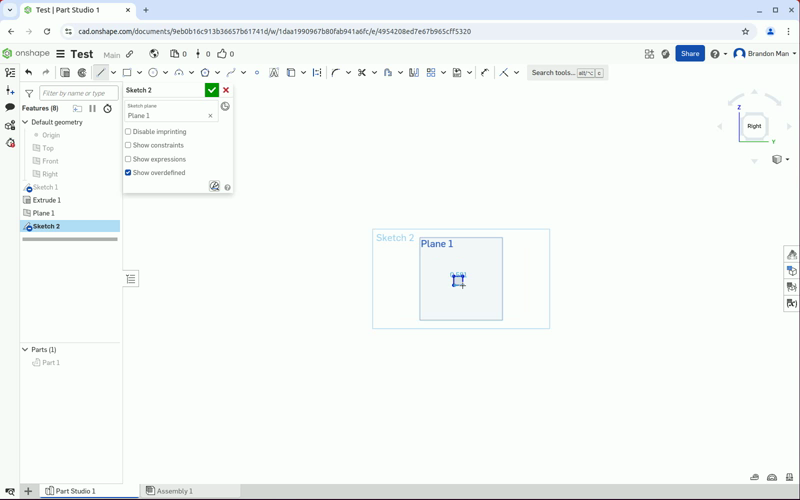
scroll(6)
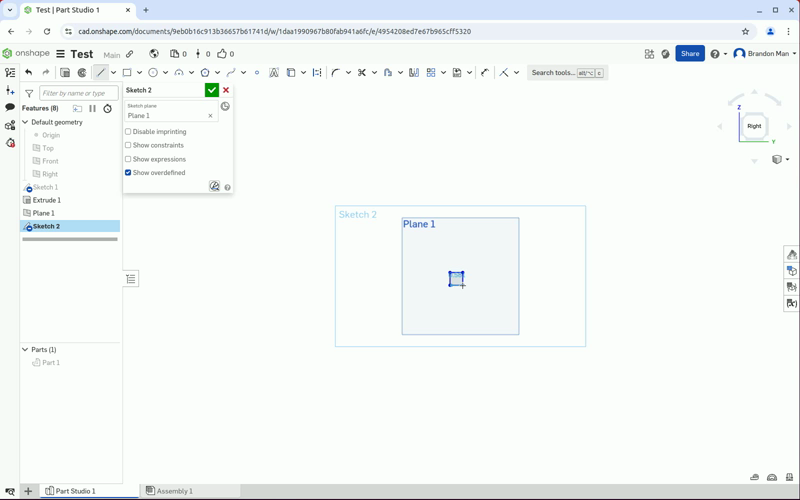
scroll(6)
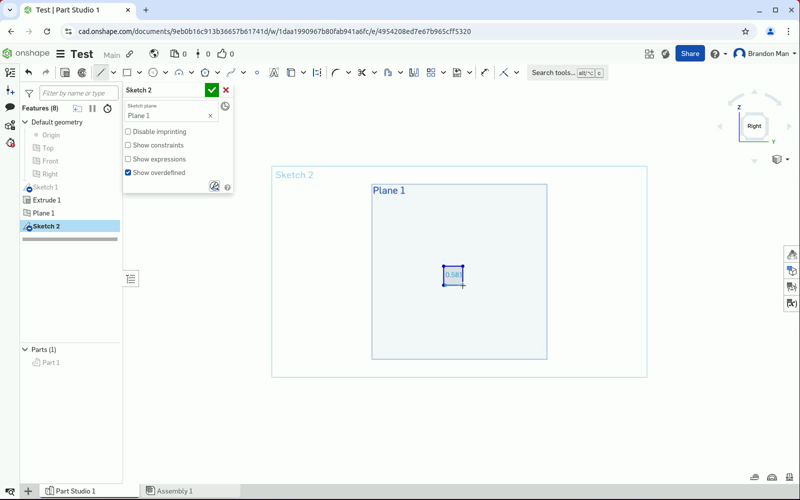
scroll(6)
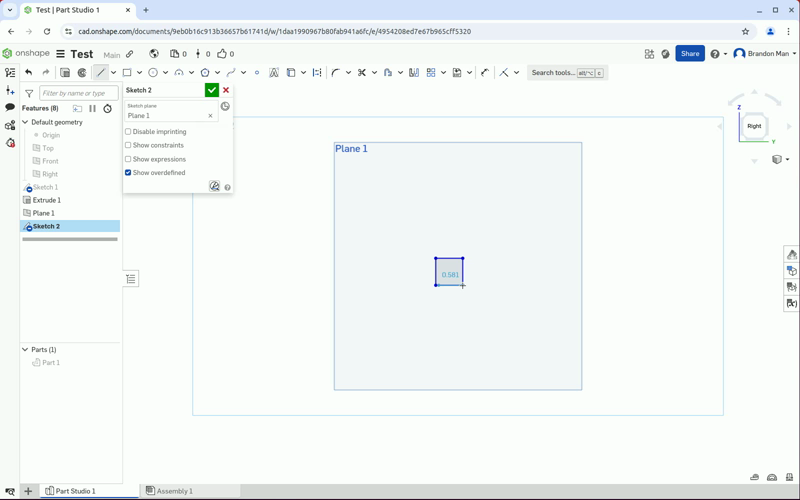
scroll(6)
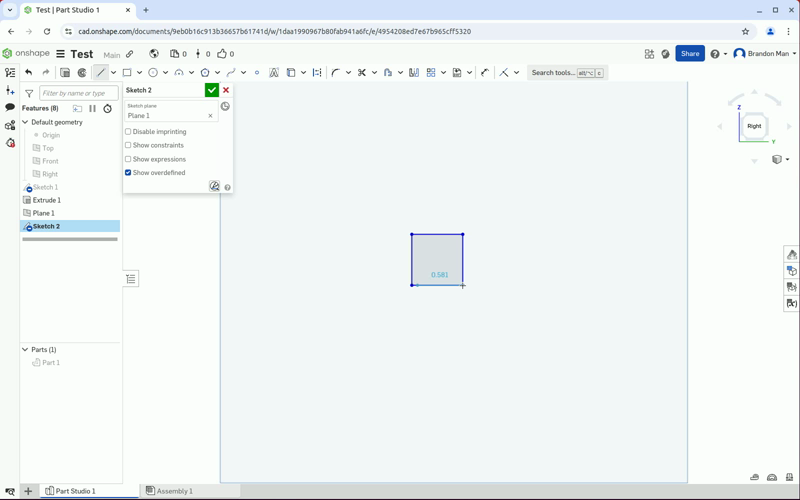
click(462, 285)
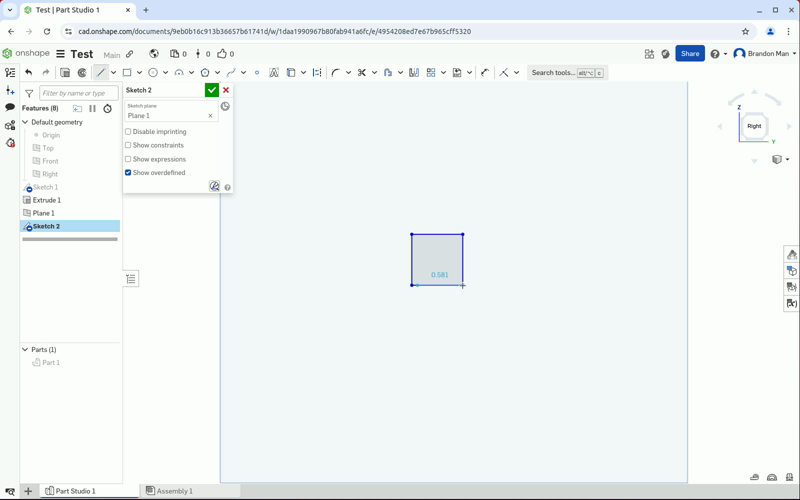
scroll(-6)
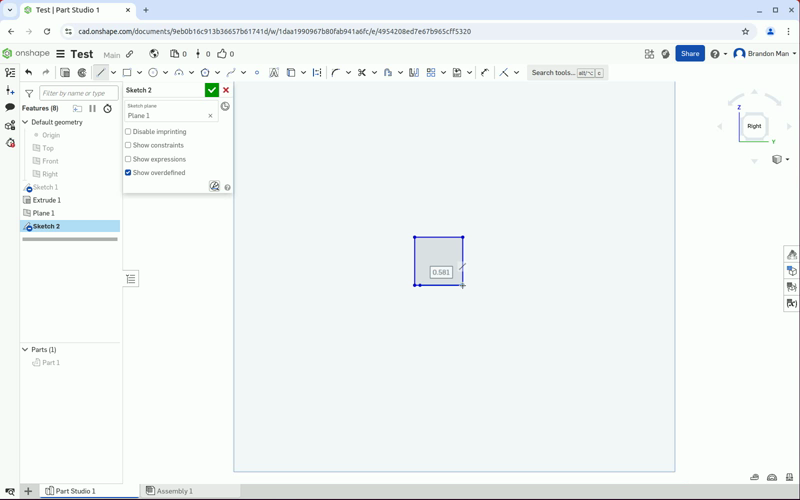
scroll(-6)
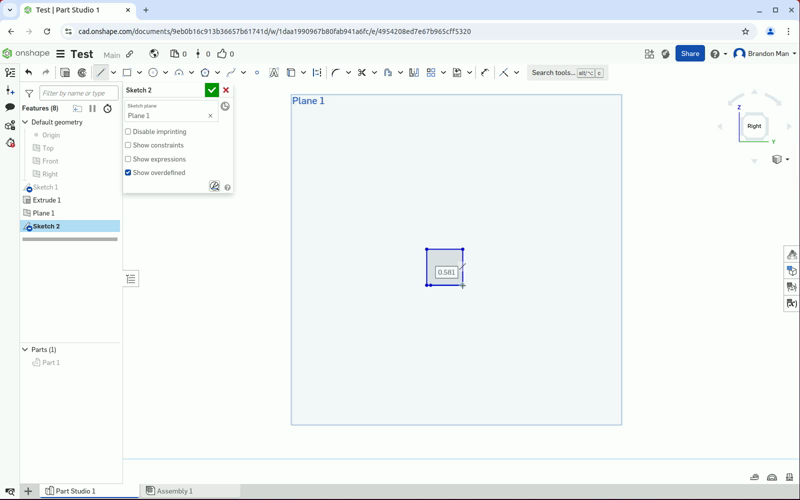
scroll(-6)
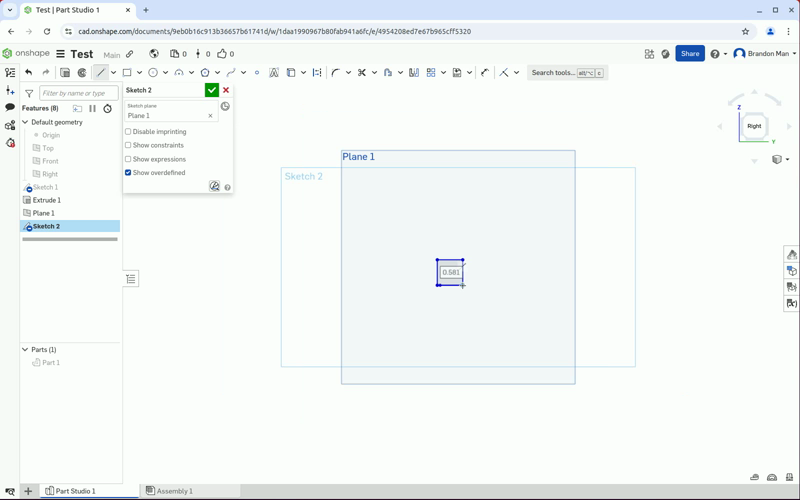
scroll(-6)
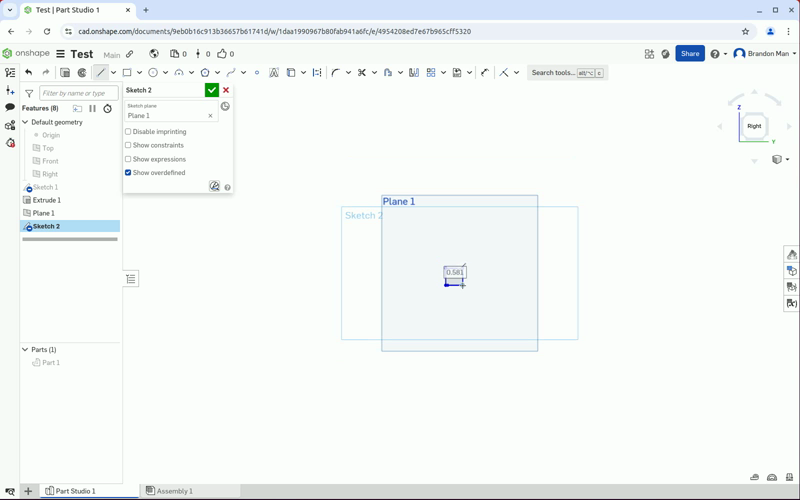
scroll(-6)
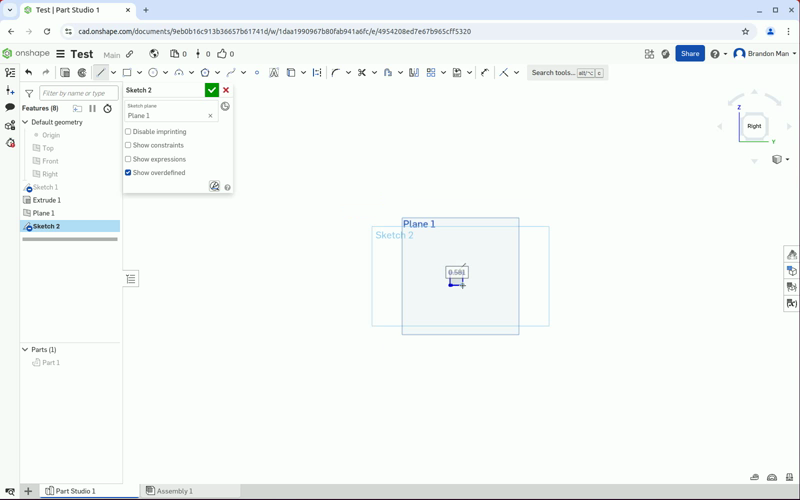
scroll(-6)
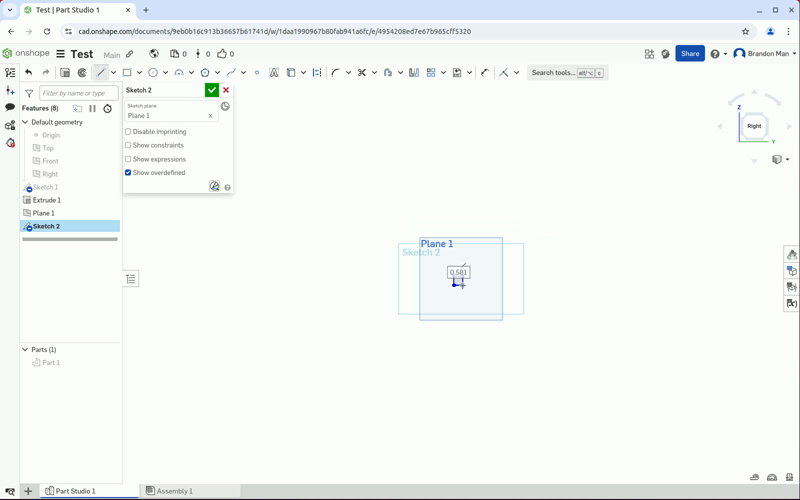
scroll(-6)
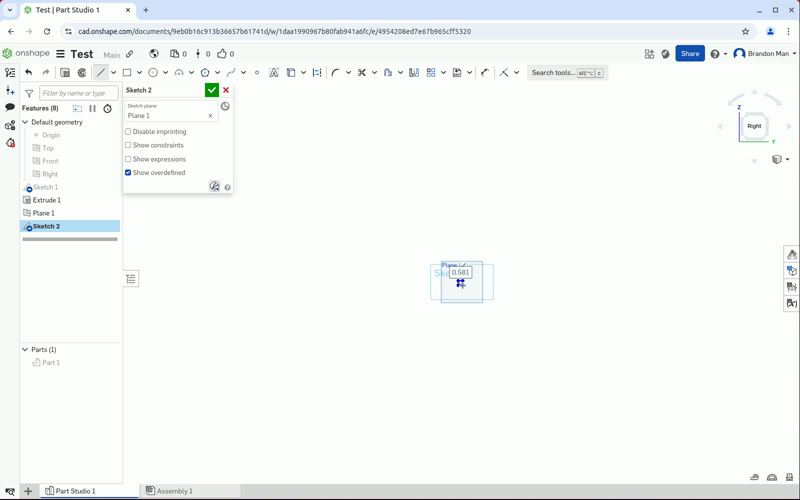
key_up(shift)
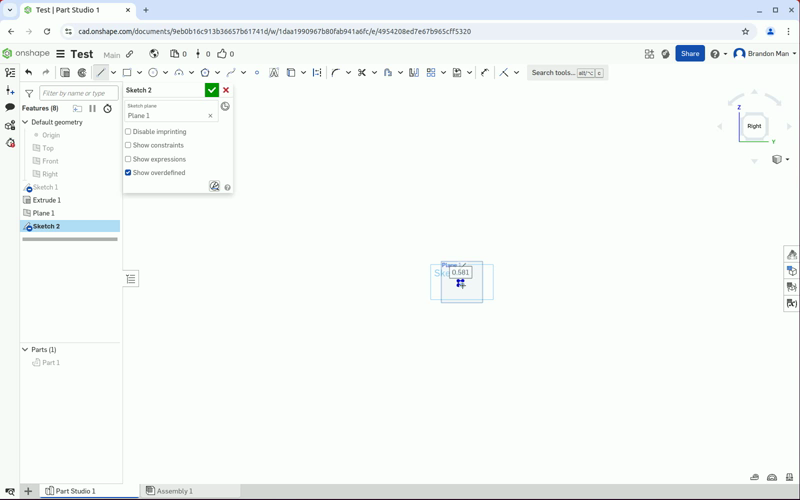
key_down(shift)
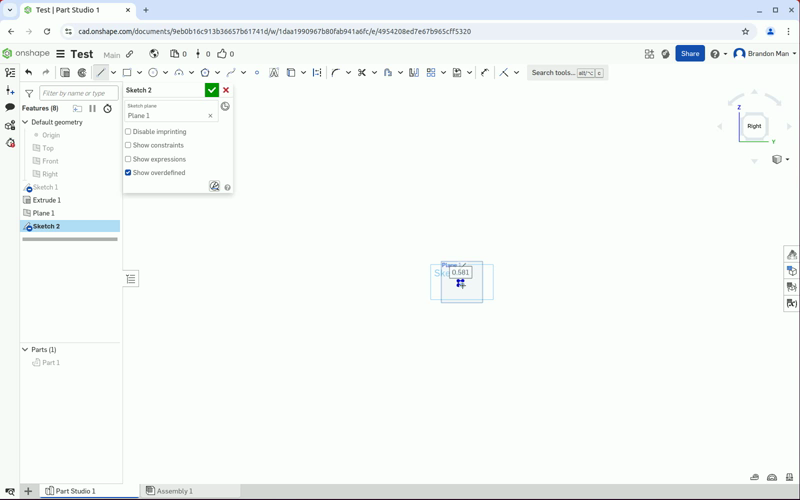
mouse_move(492, 285)
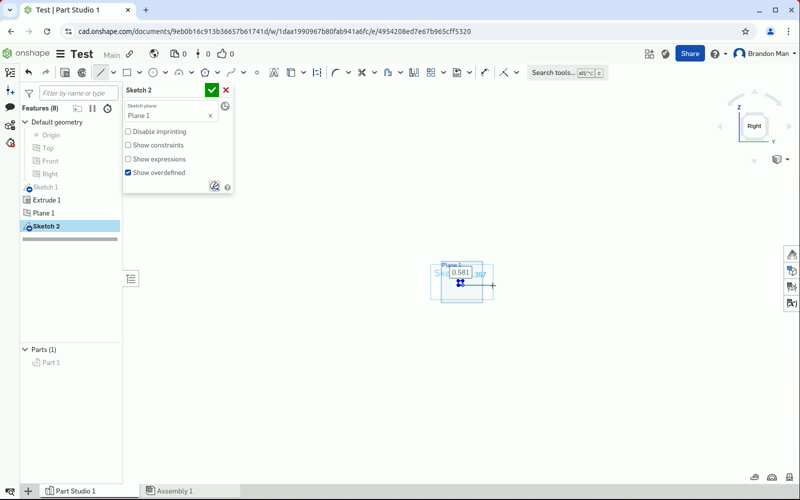
mouse_move(462, 280)
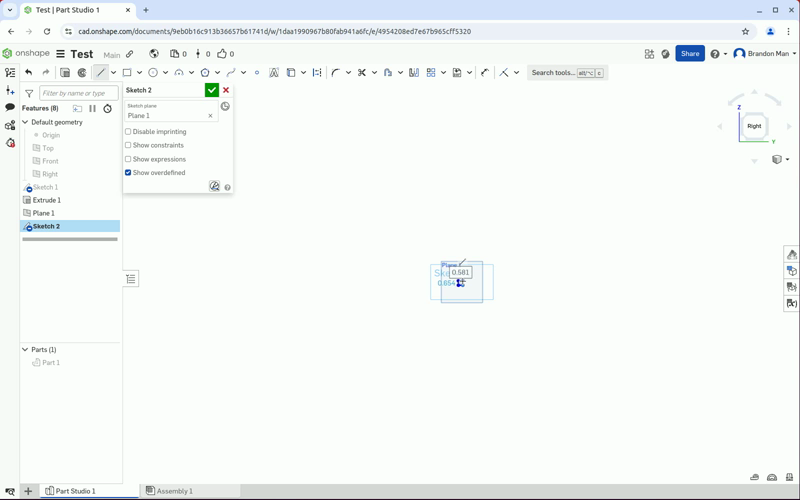
scroll(6)
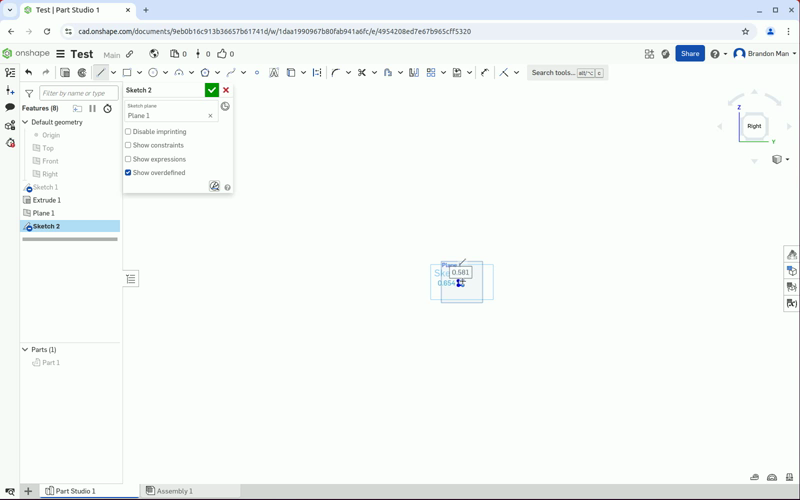
scroll(6)
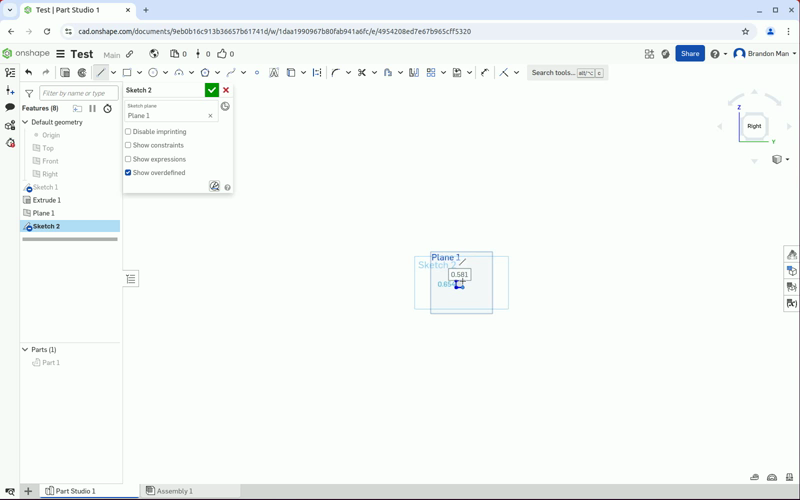
scroll(6)
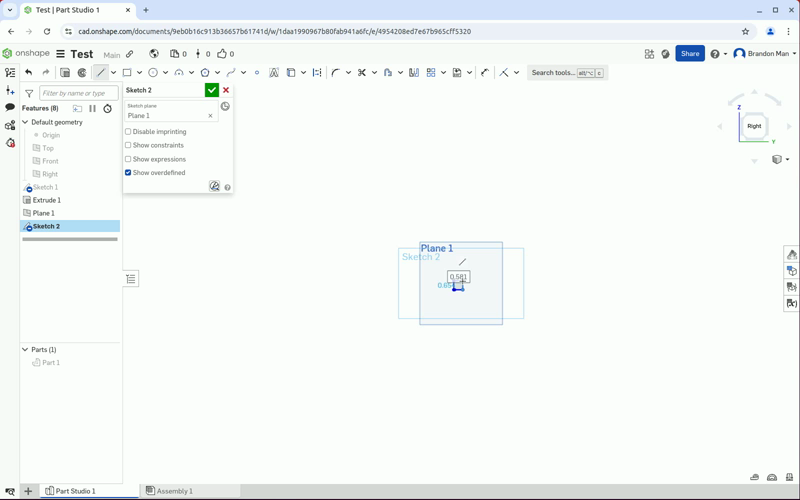
scroll(6)
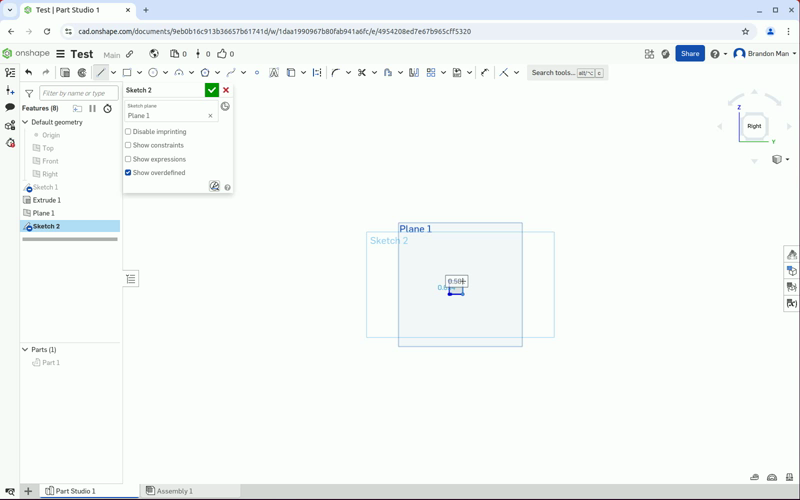
scroll(6)
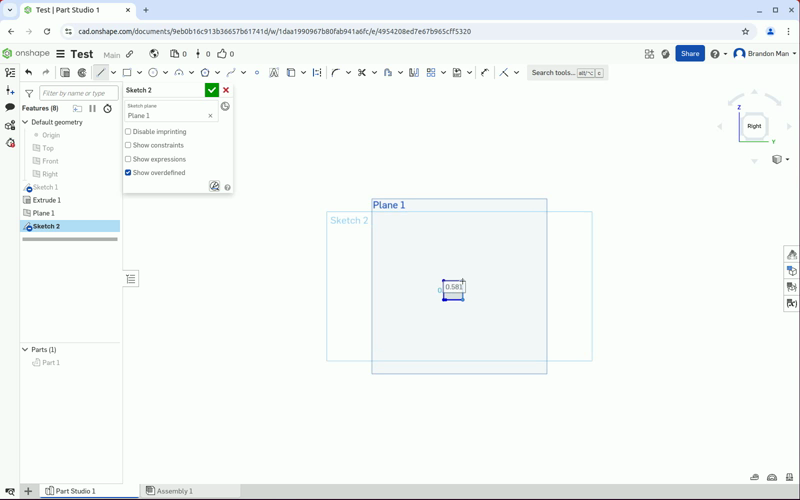
scroll(6)
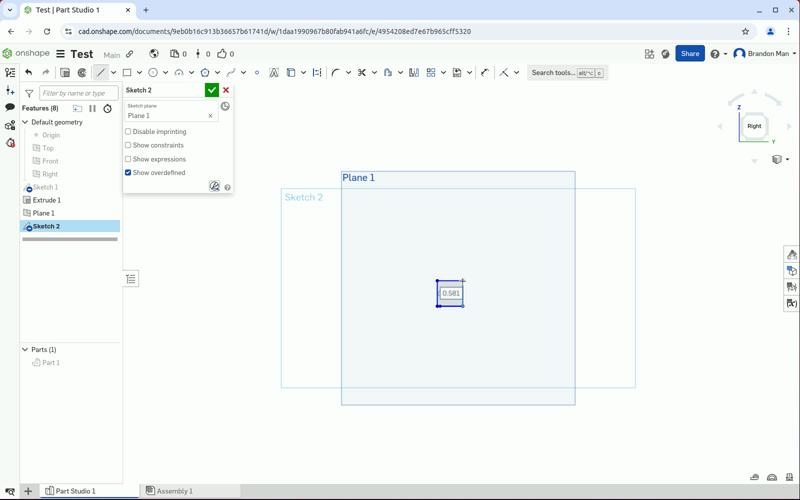
scroll(6)
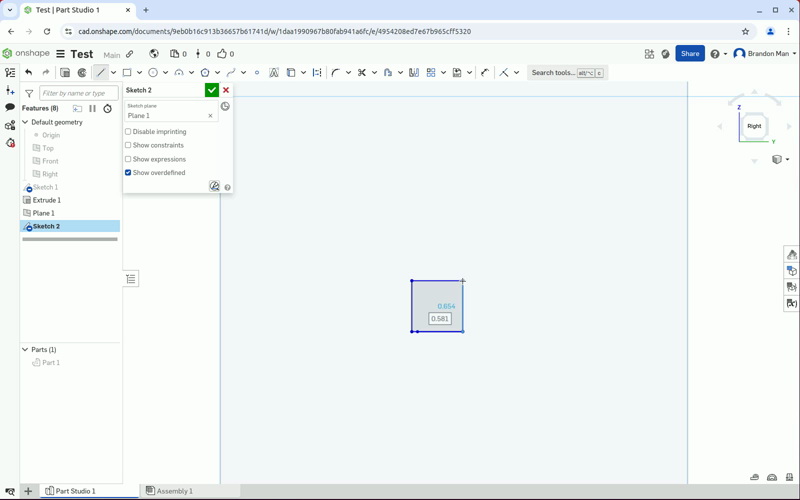
click(462, 280)
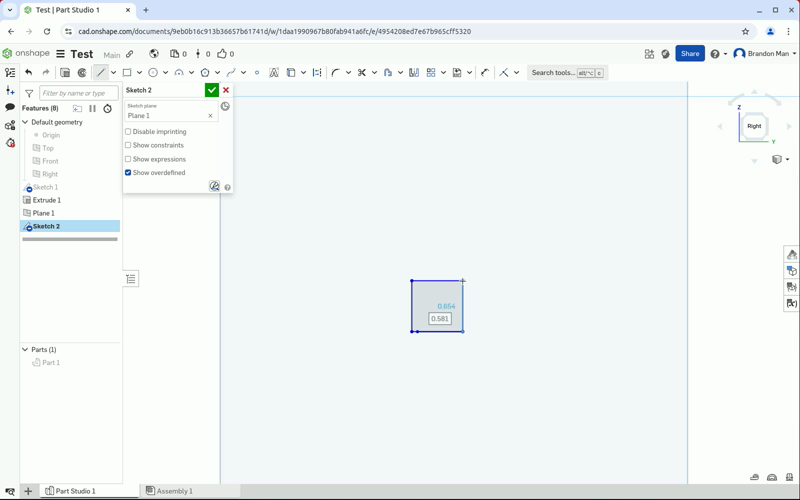
scroll(-6)
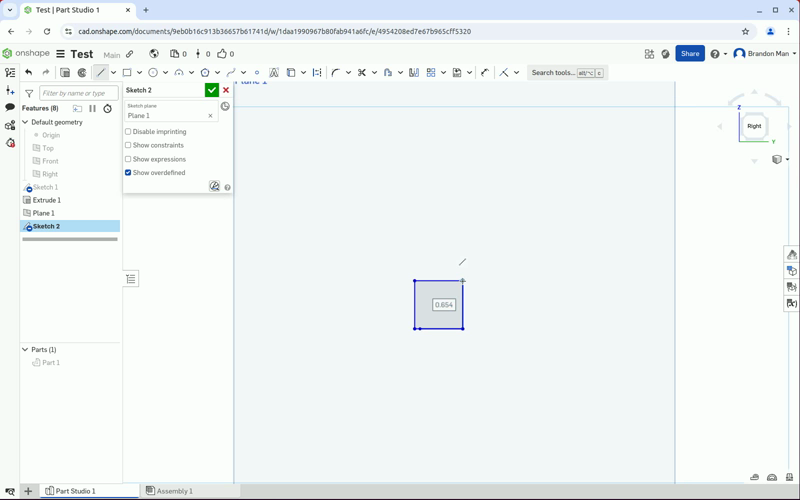
scroll(-6)
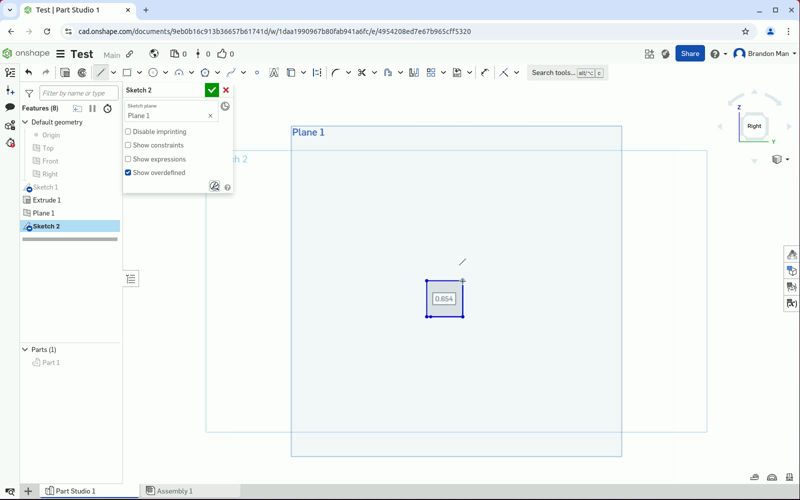
scroll(-6)
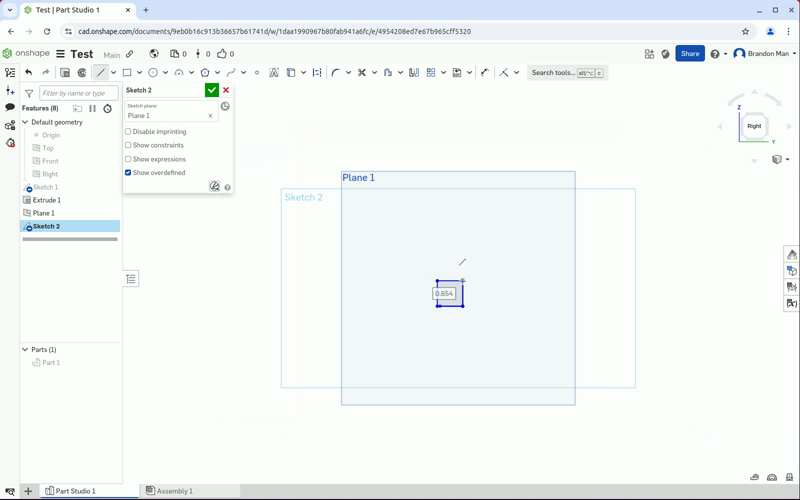
scroll(-6)
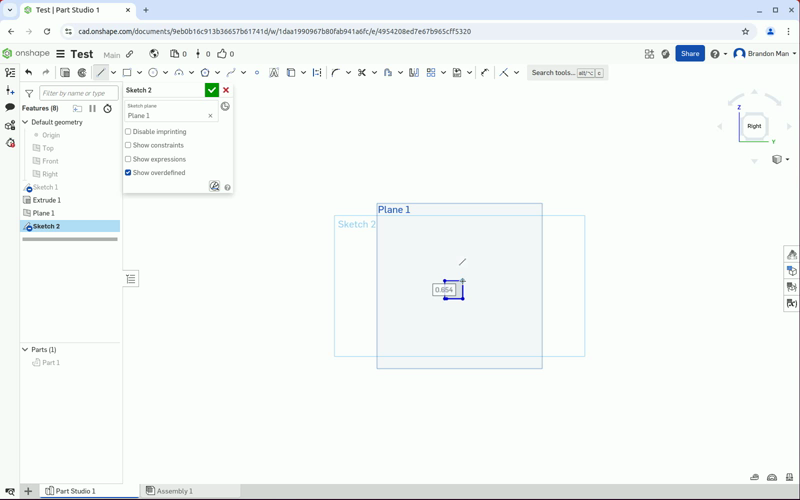
scroll(-6)
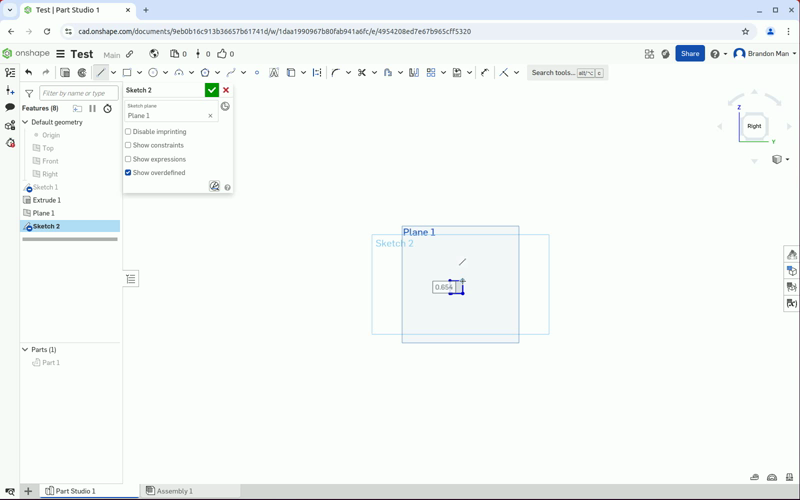
scroll(-6)
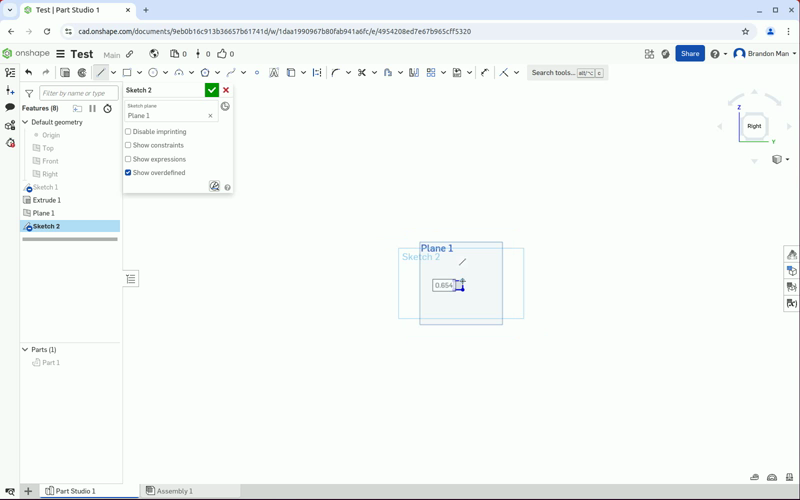
scroll(-6)
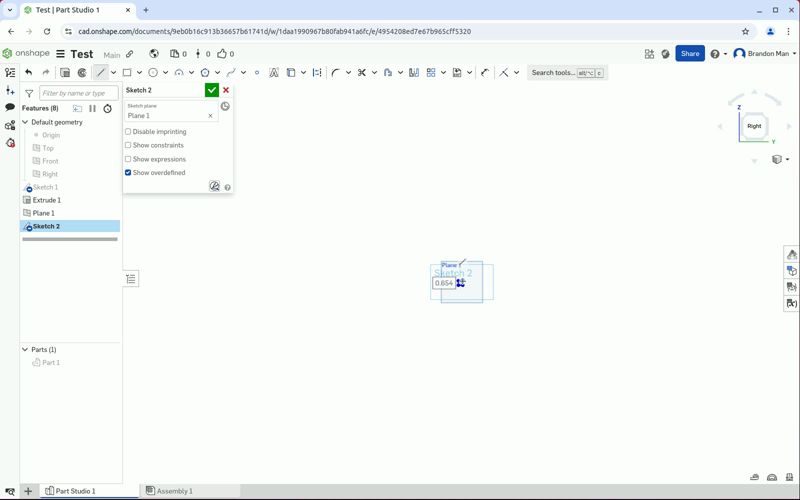
key_up(shift)
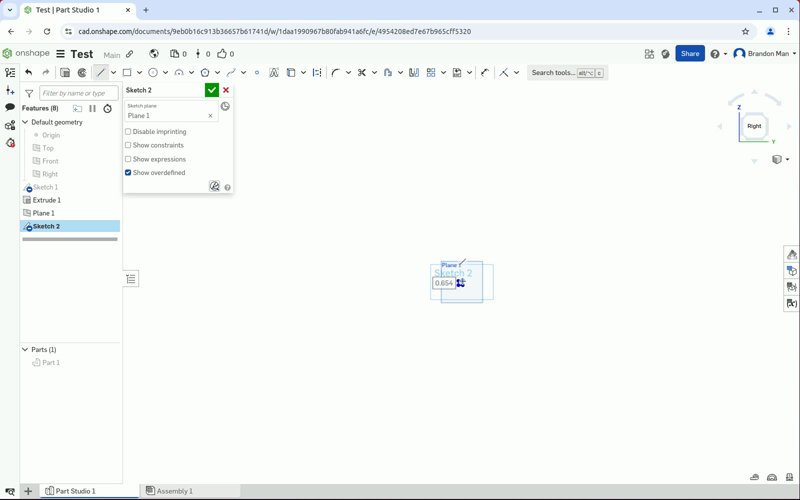
key_down(shift)
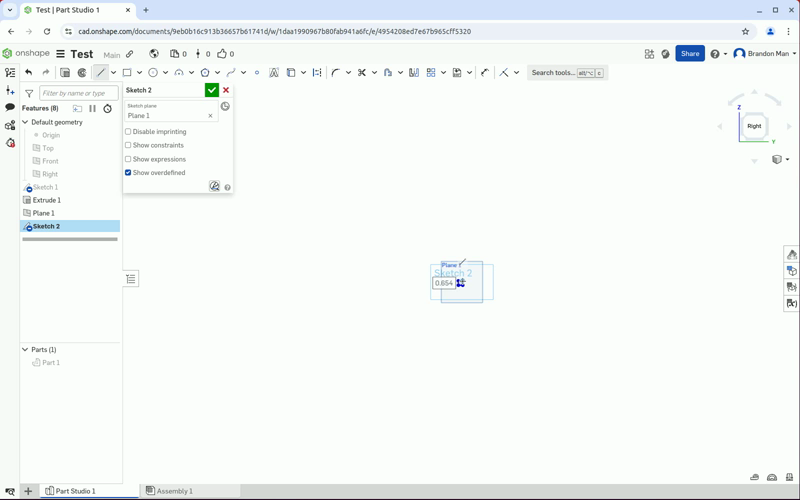
mouse_move(492, 280)
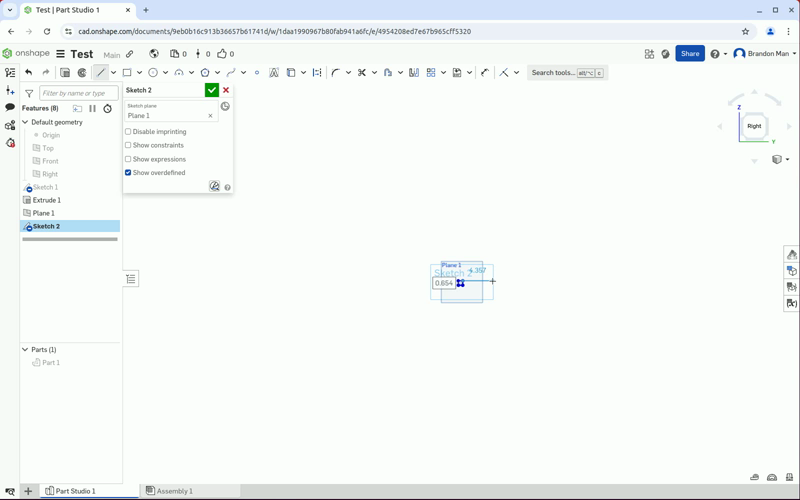
mouse_move(458, 280)
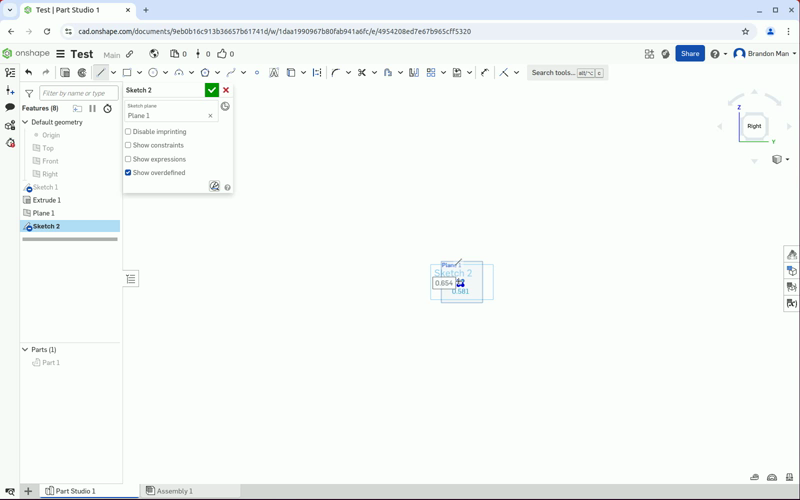
scroll(6)
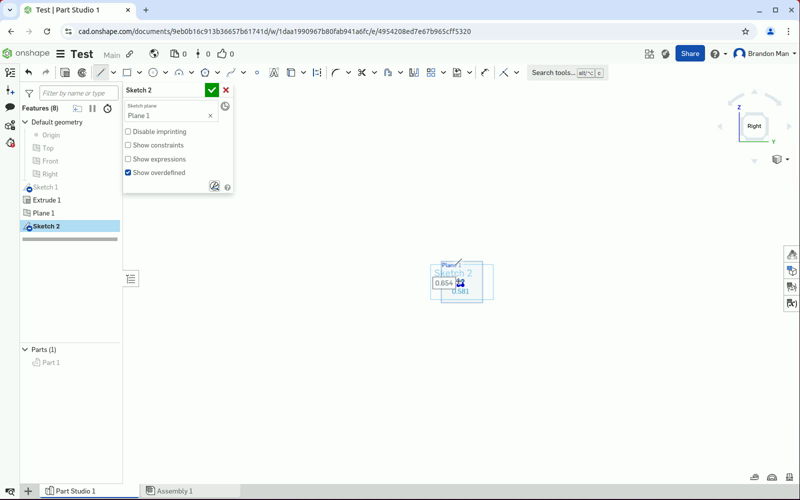
scroll(6)
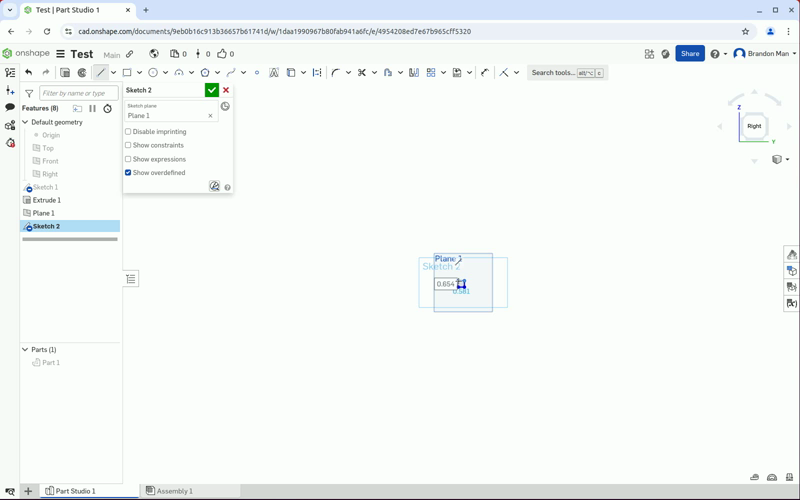
scroll(6)
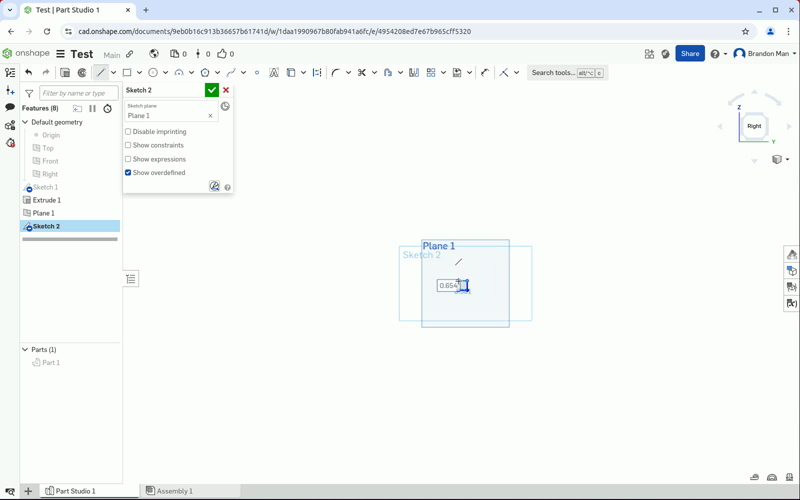
scroll(6)
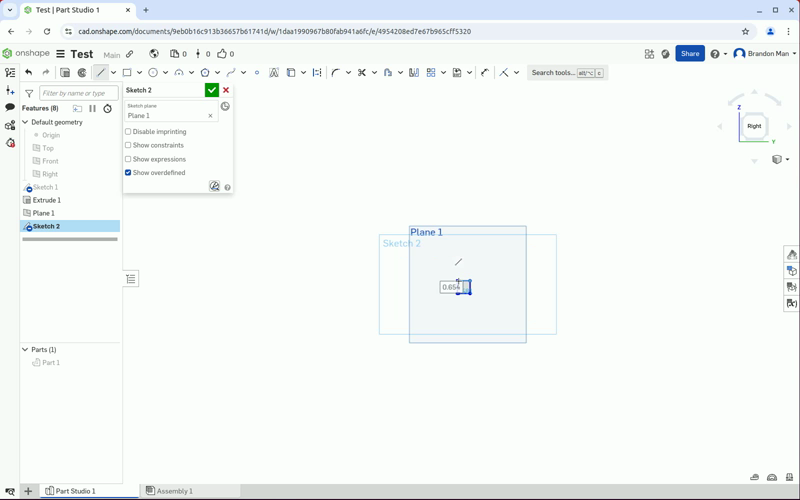
scroll(6)
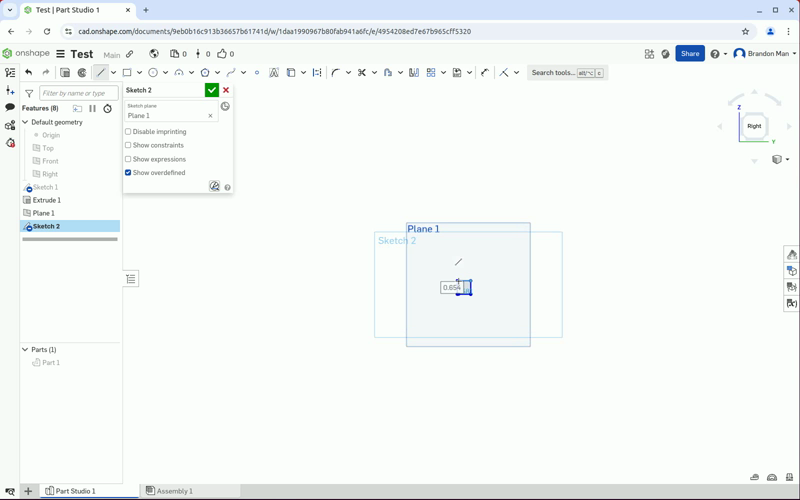
scroll(6)
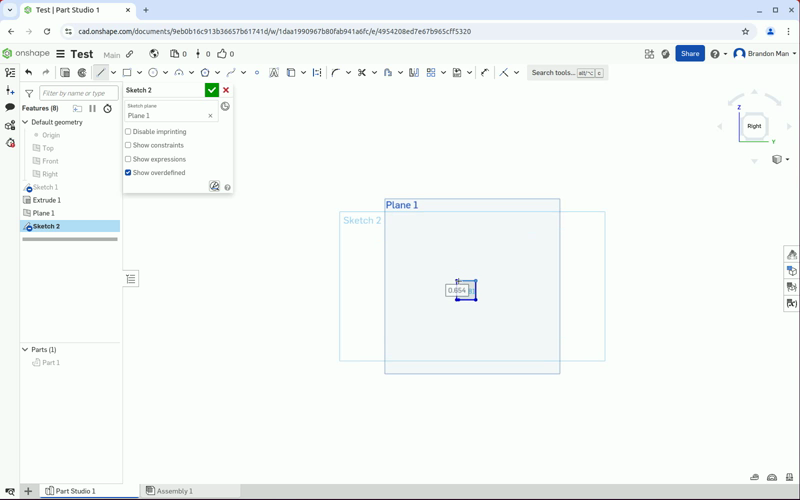
scroll(6)
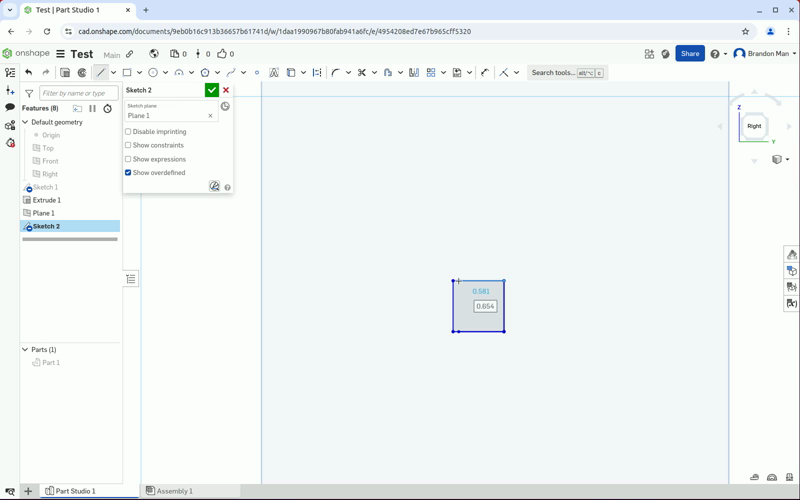
click(458, 280)
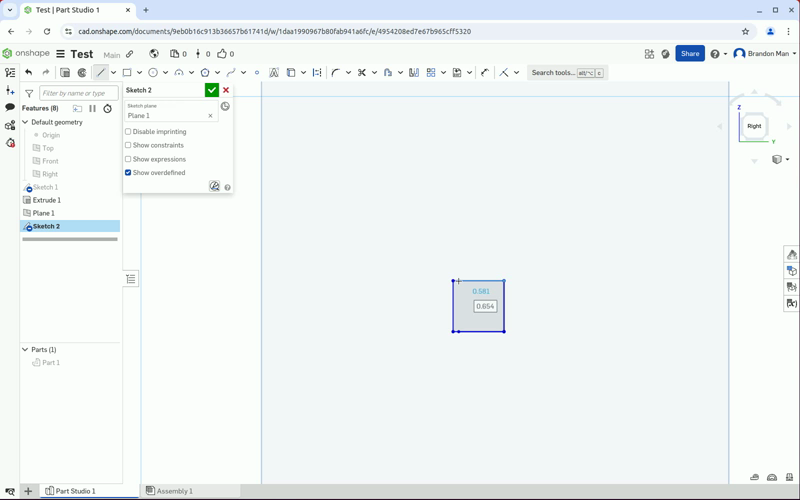
scroll(-6)
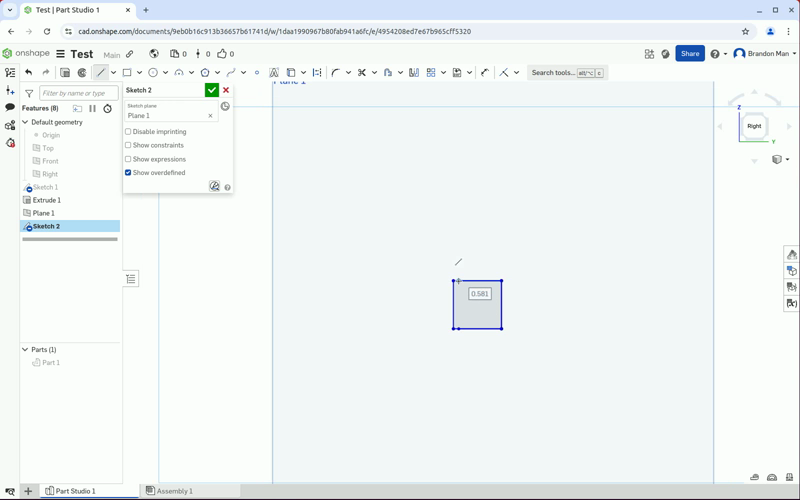
scroll(-6)
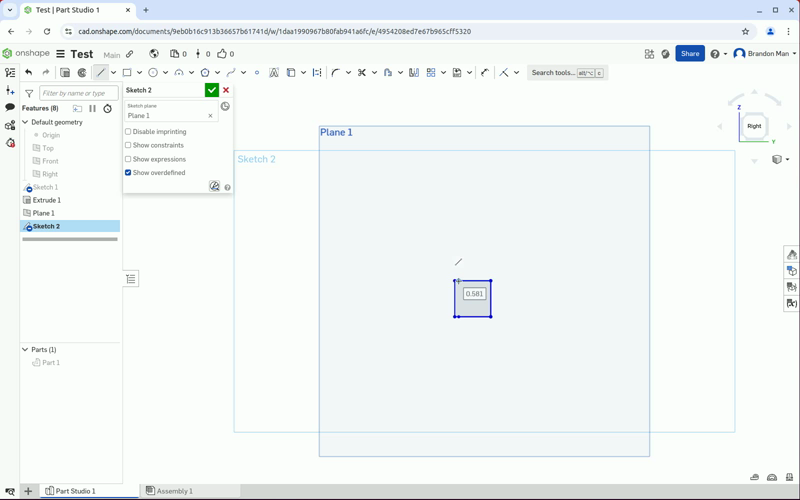
scroll(-6)
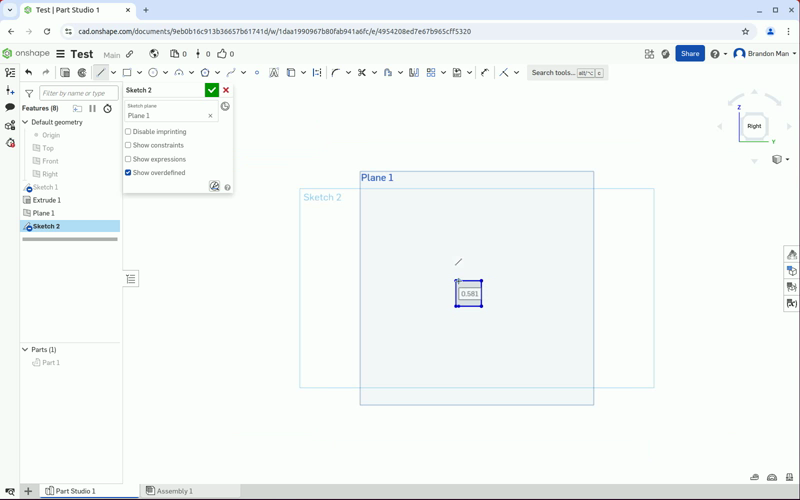
scroll(-6)
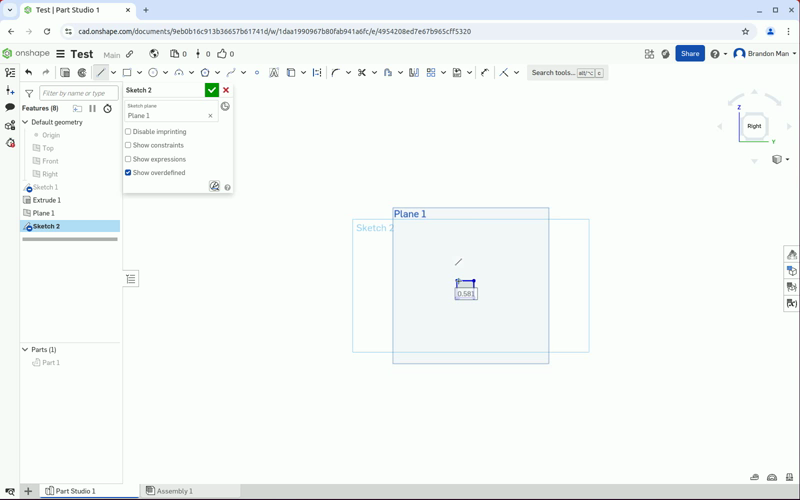
scroll(-6)
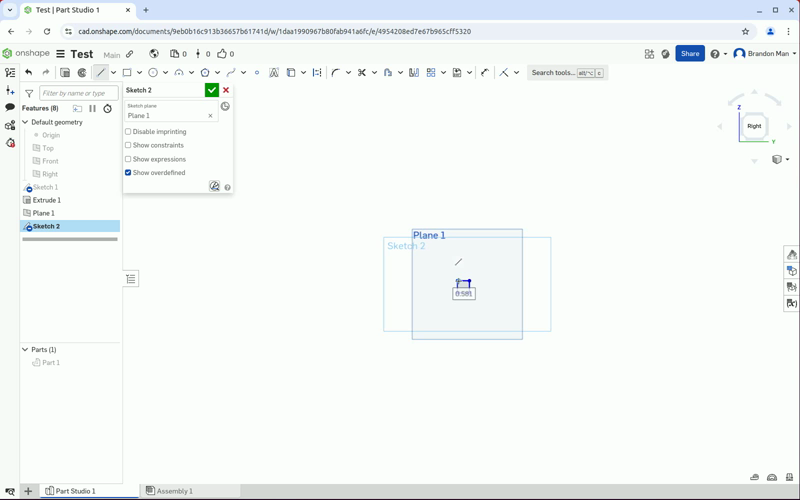
scroll(-6)
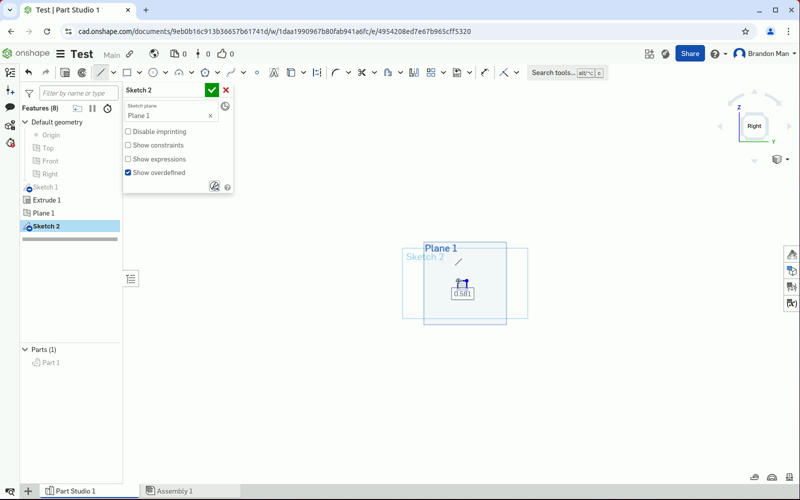
scroll(-6)
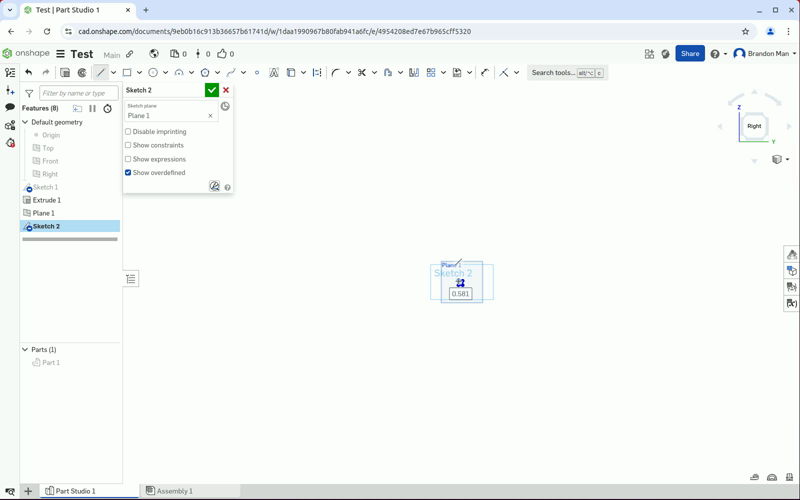
key_up(shift)
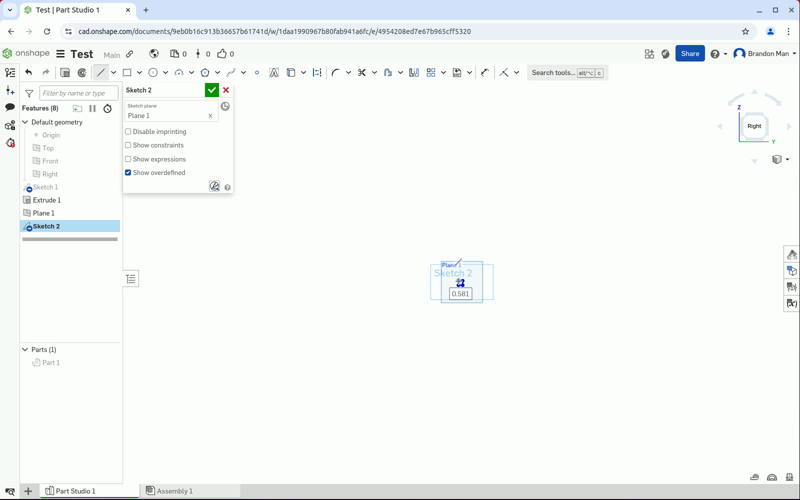
mouse_move(488, 280)
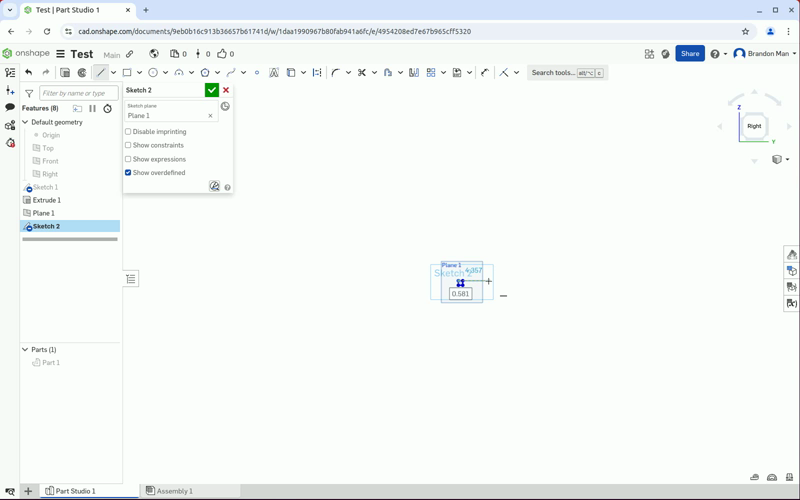
key_down(shift)
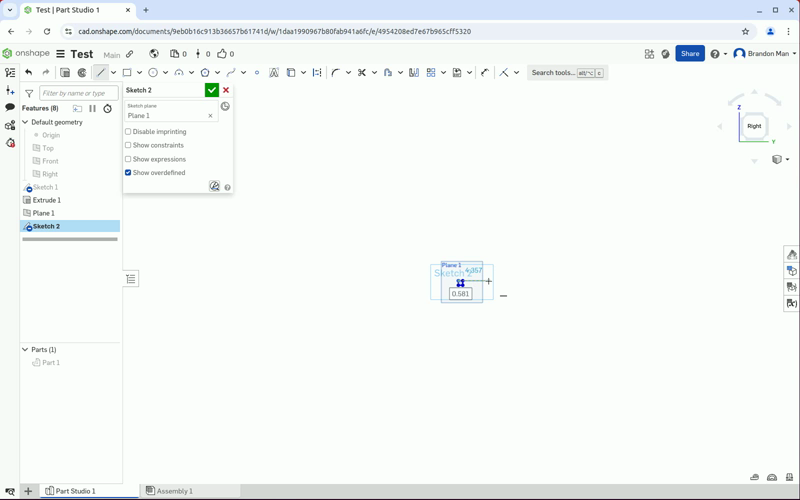
mouse_move(458, 285)
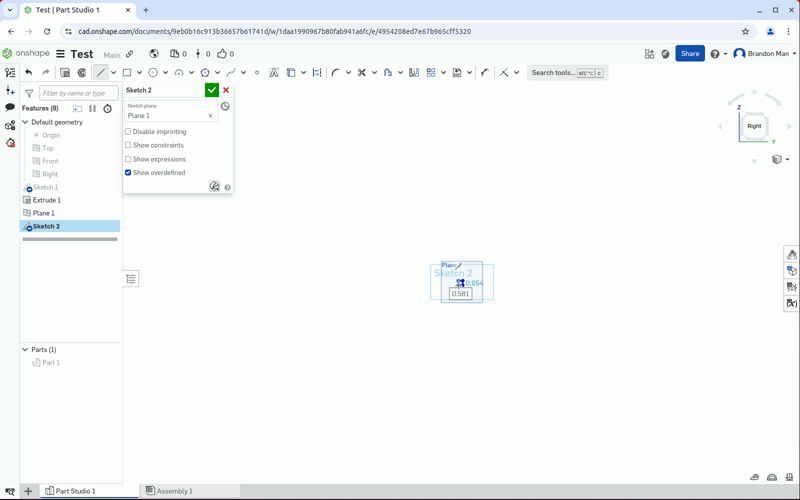
scroll(6)
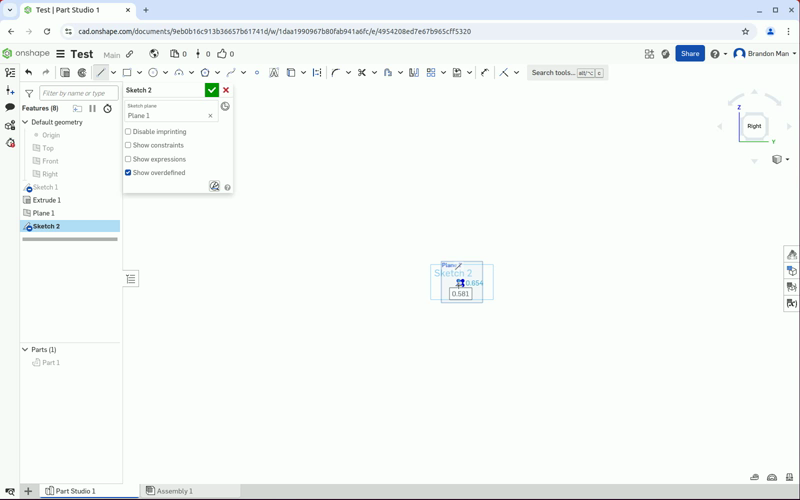
scroll(6)
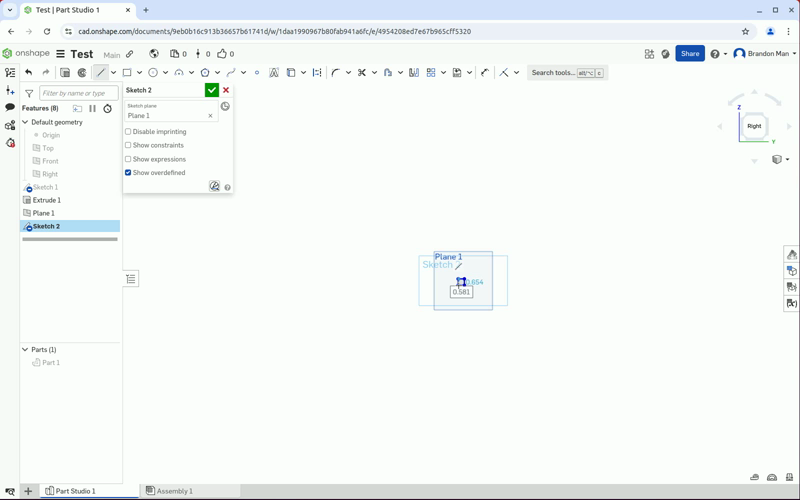
scroll(6)
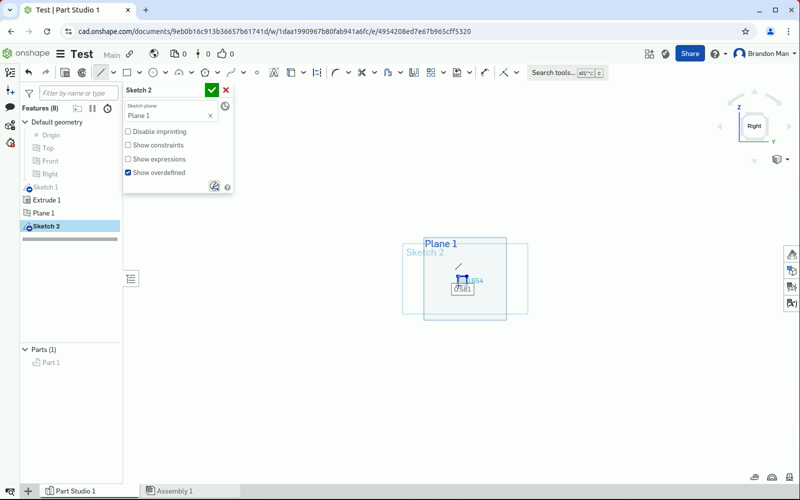
scroll(6)
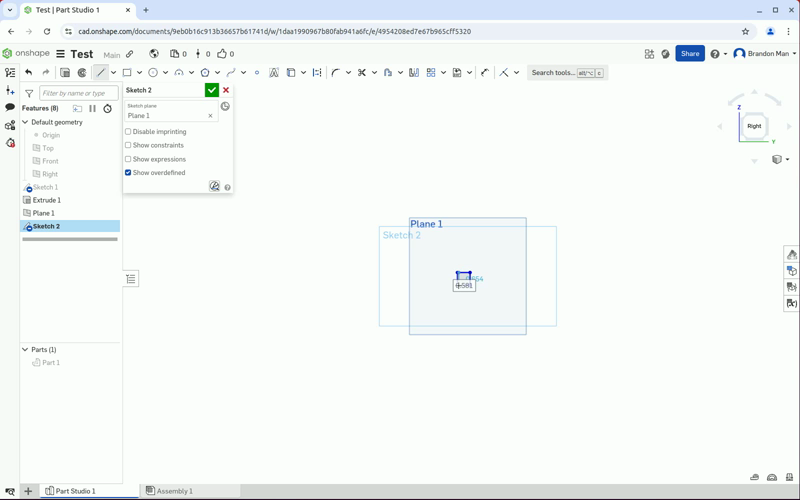
scroll(6)
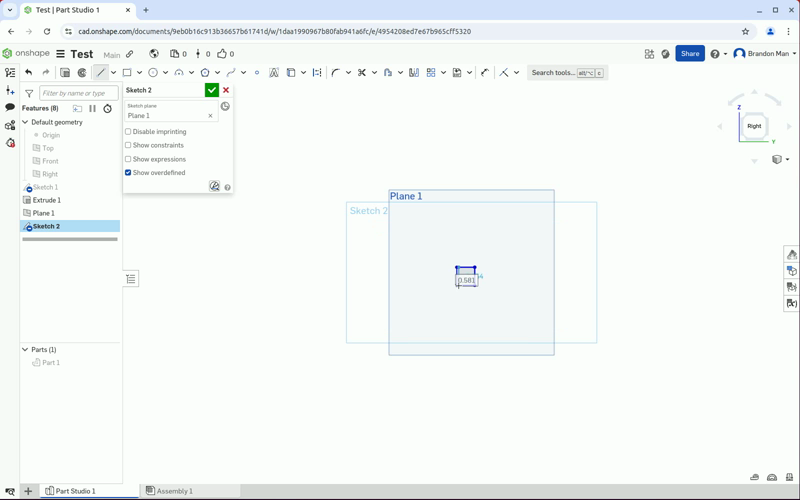
scroll(6)
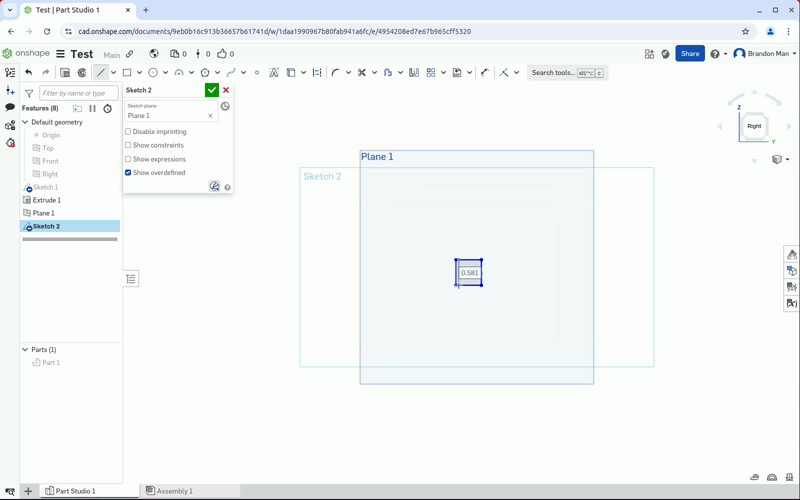
scroll(6)
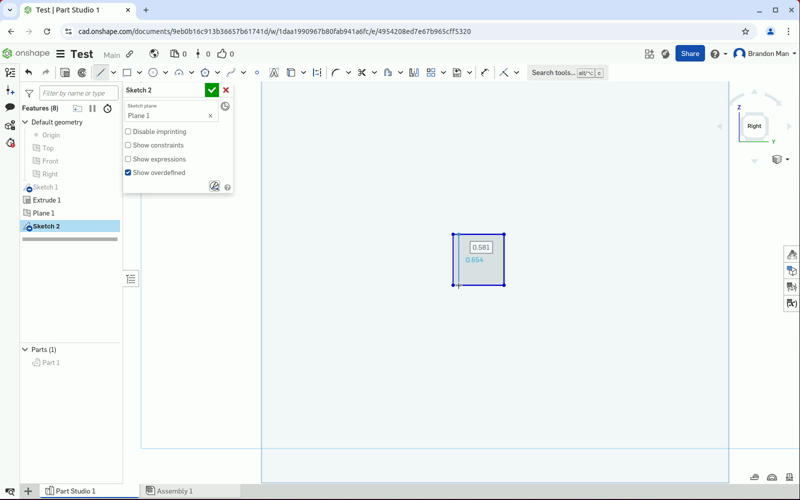
key_up(shift)
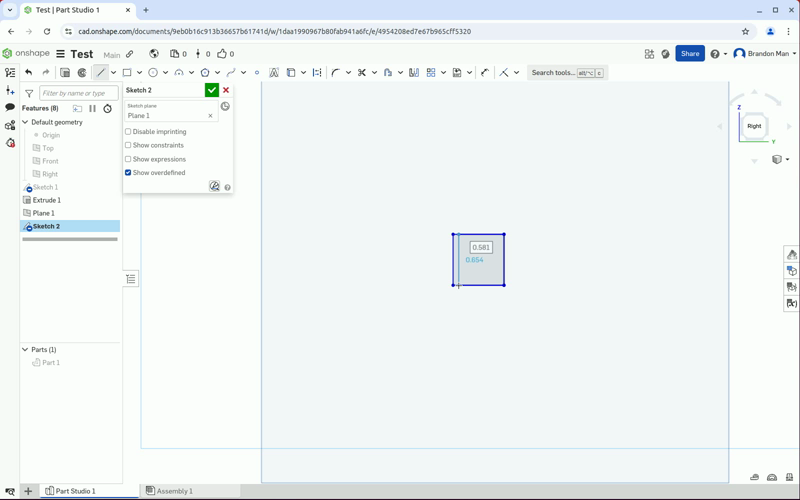
click(458, 285)
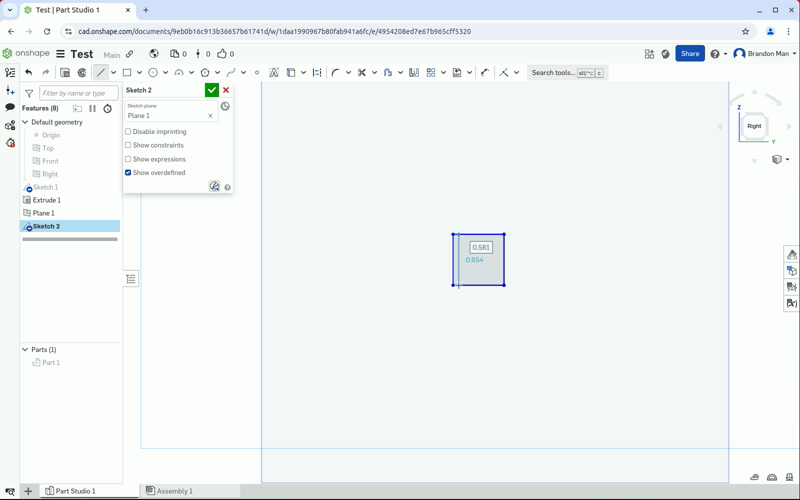
scroll(-6)
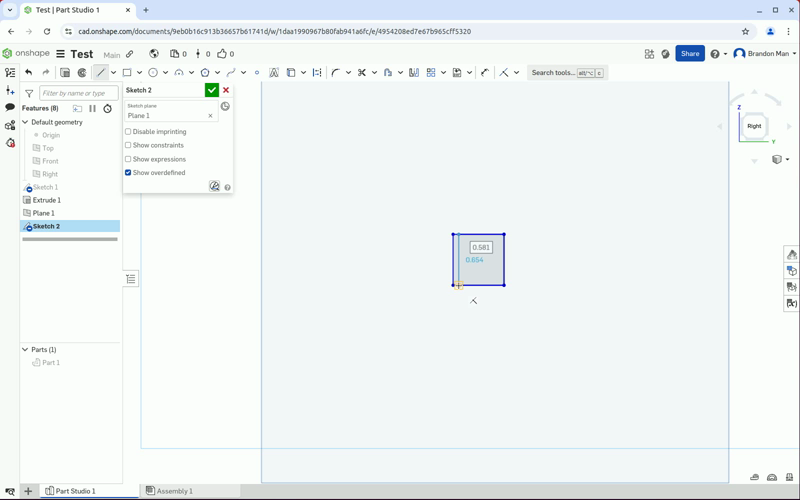
scroll(-6)
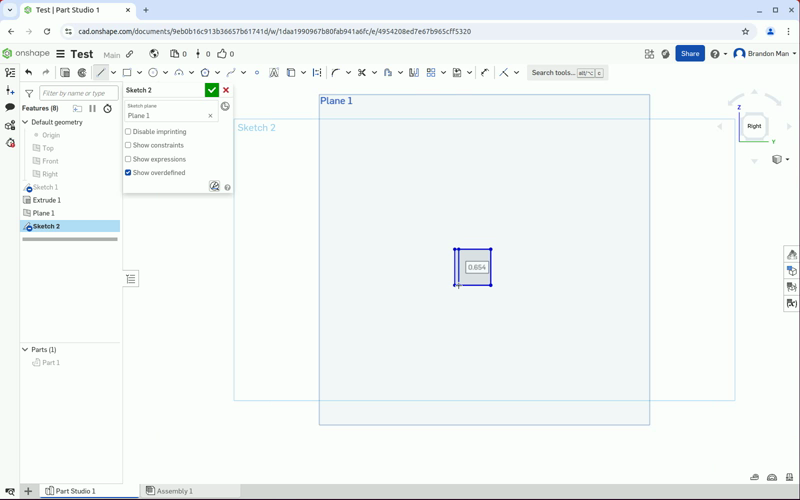
scroll(-6)
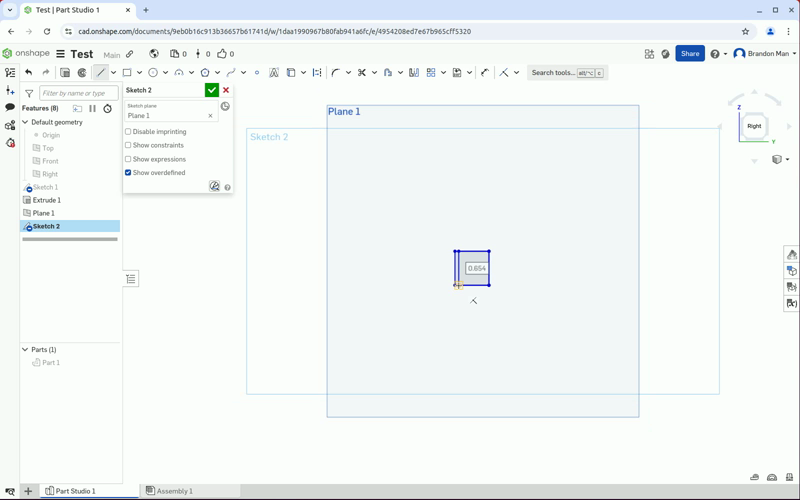
scroll(-6)
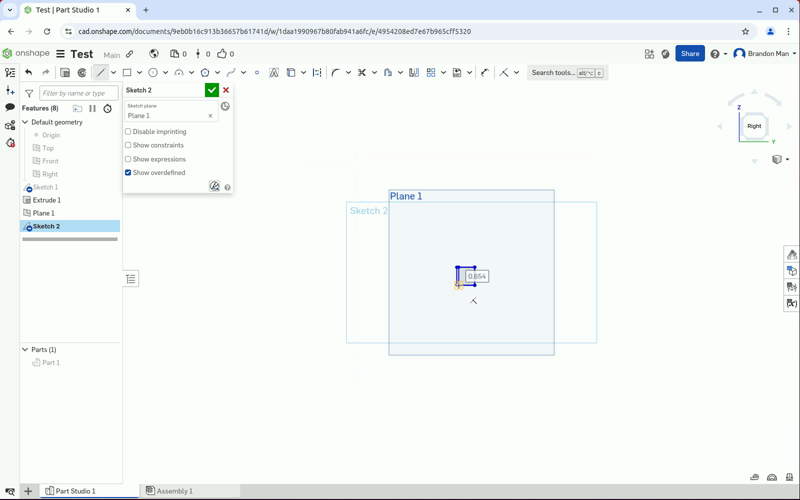
scroll(-6)
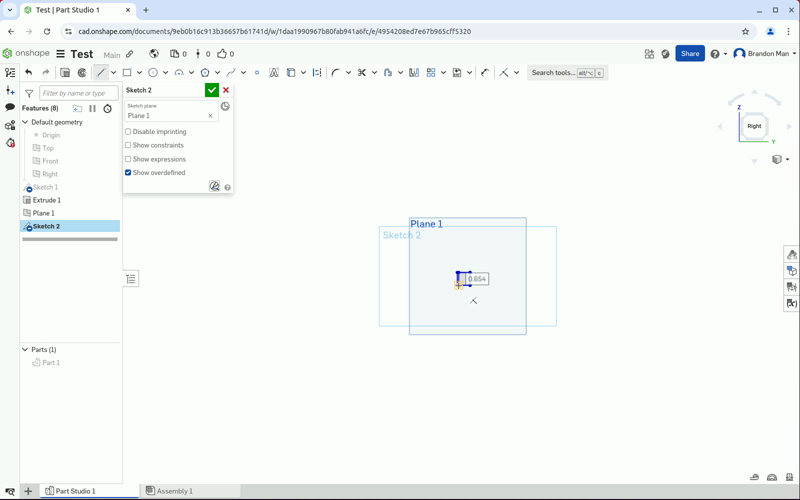
scroll(-6)
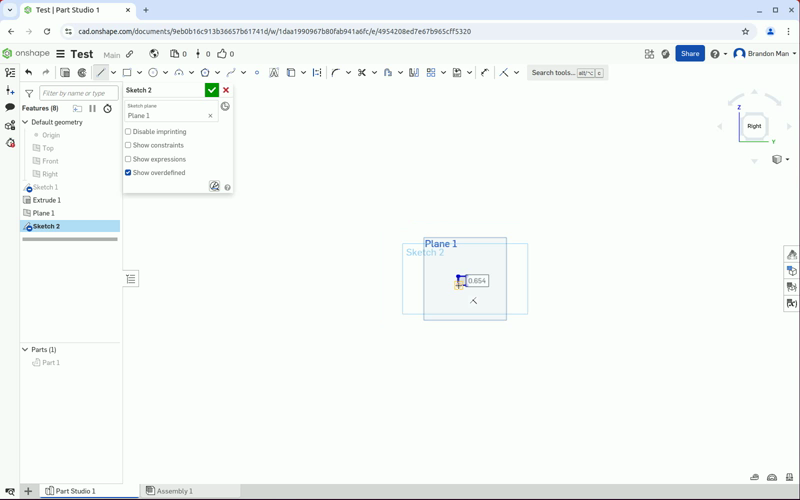
scroll(-6)
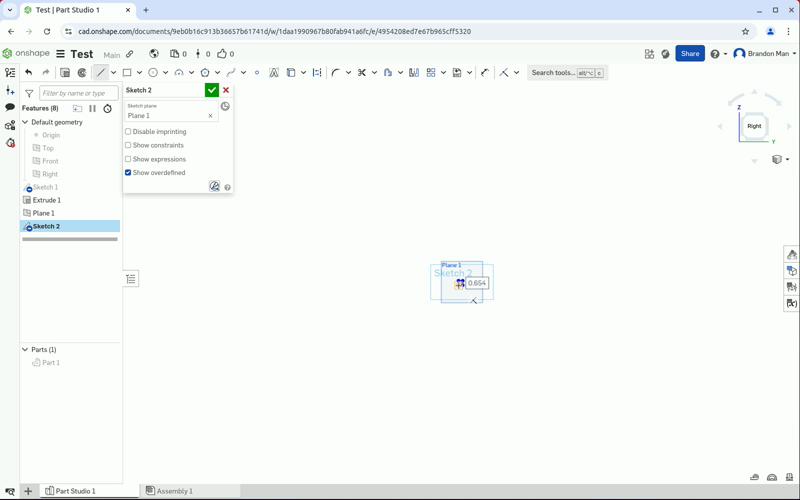
key(esc)
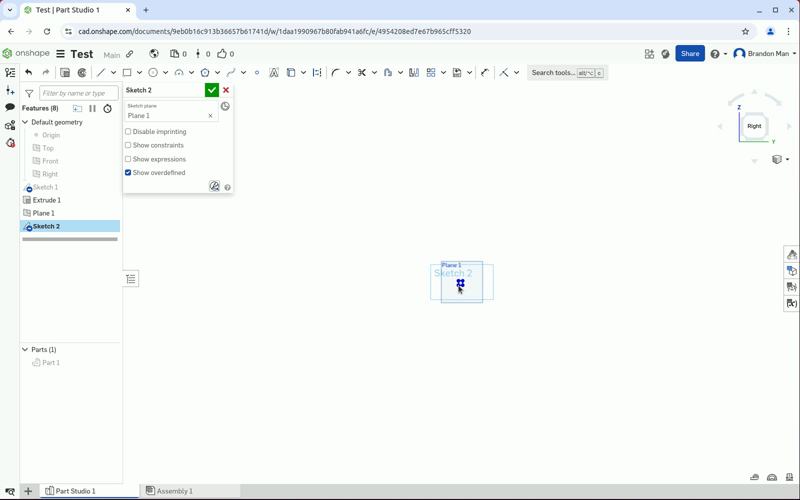
mouse_move(458, 282)
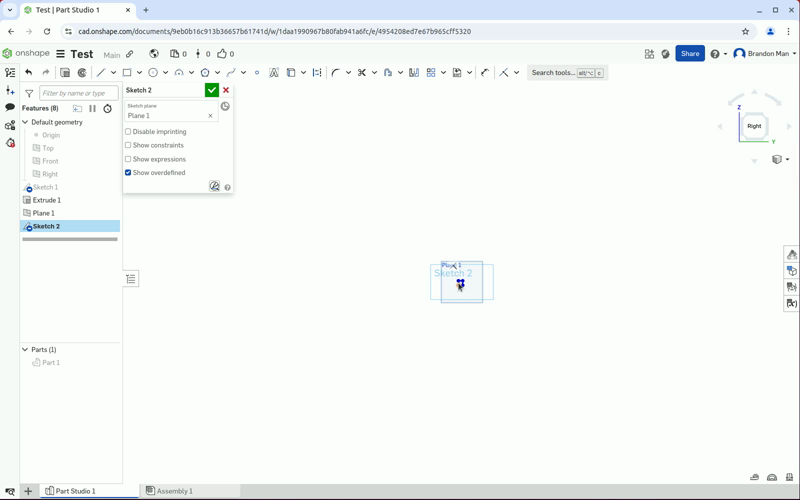
scroll(6)
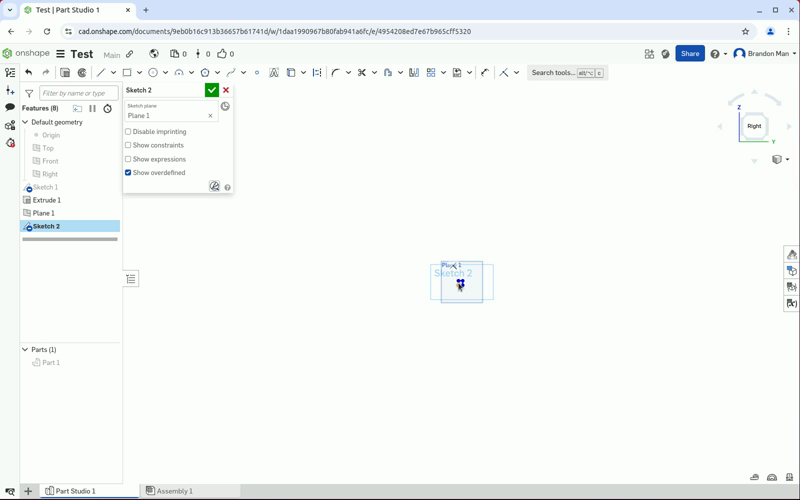
scroll(6)
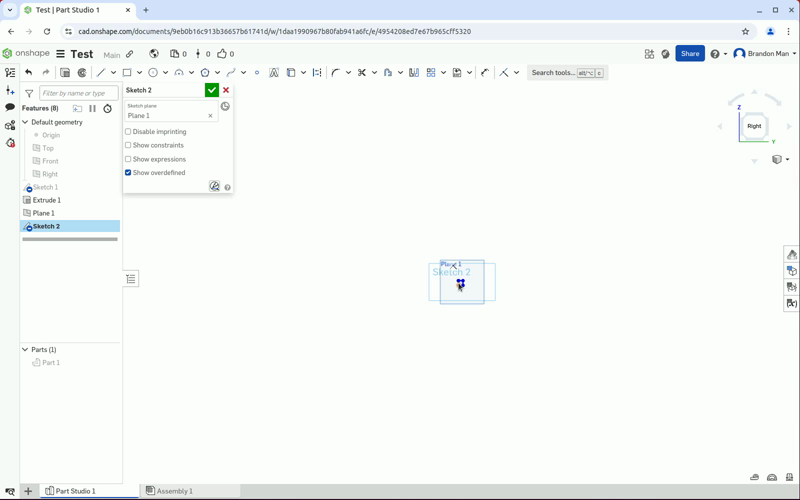
scroll(6)
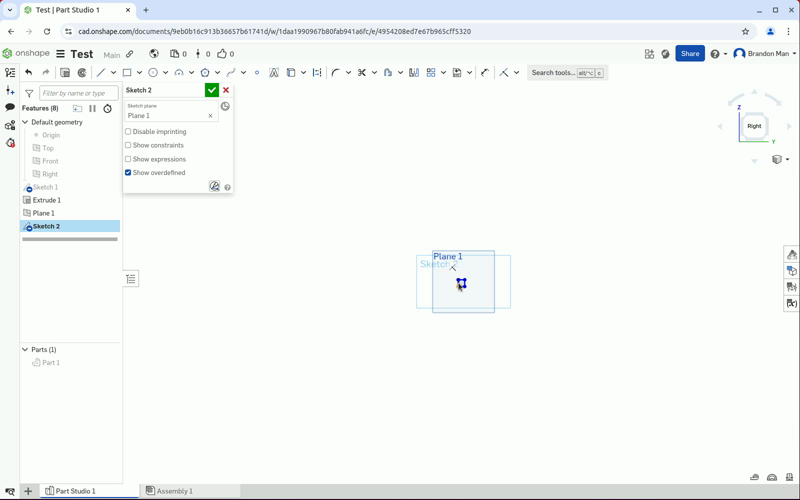
scroll(6)
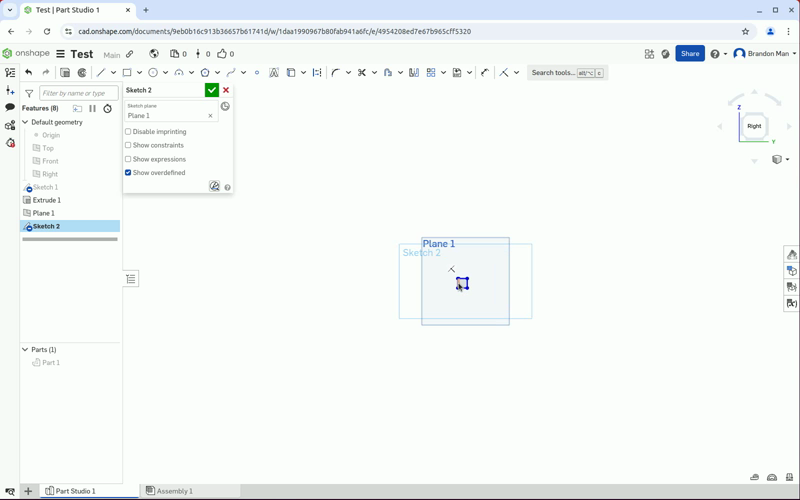
scroll(6)
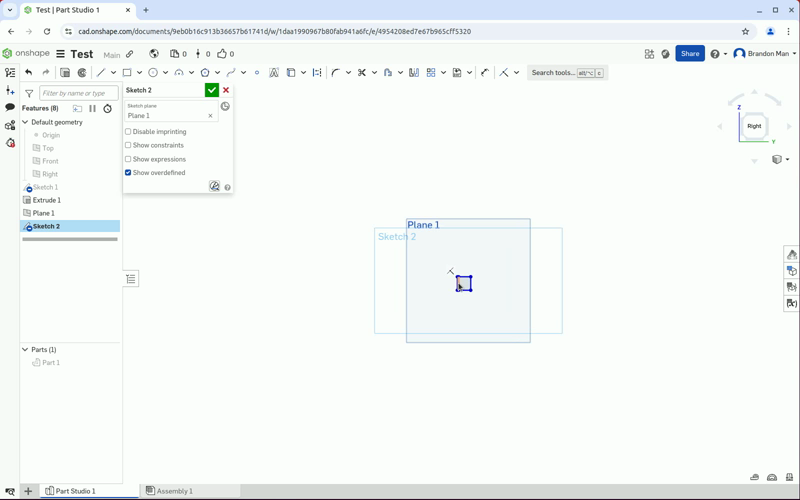
scroll(6)
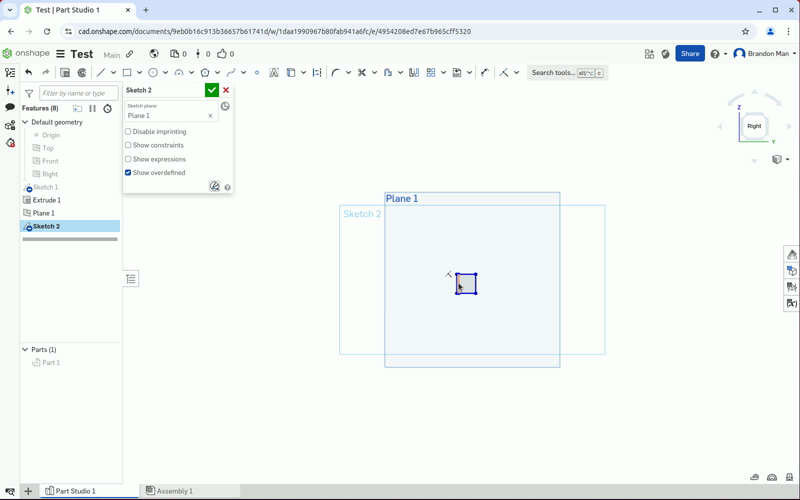
scroll(6)
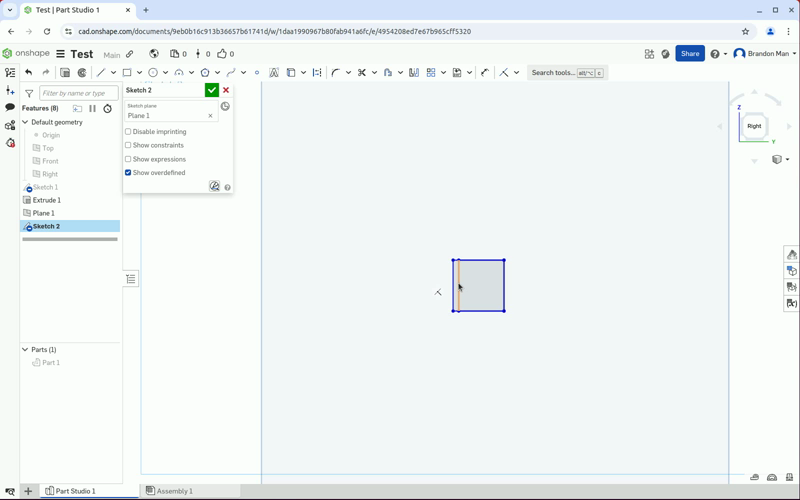
click(458, 282)
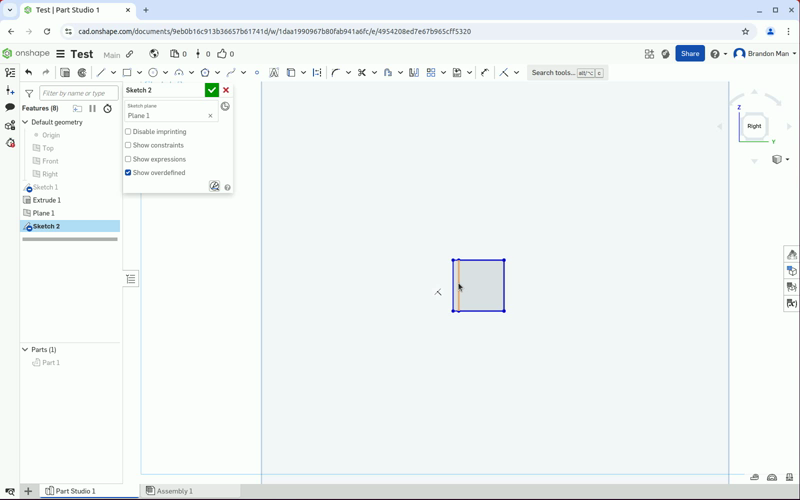
scroll(-6)
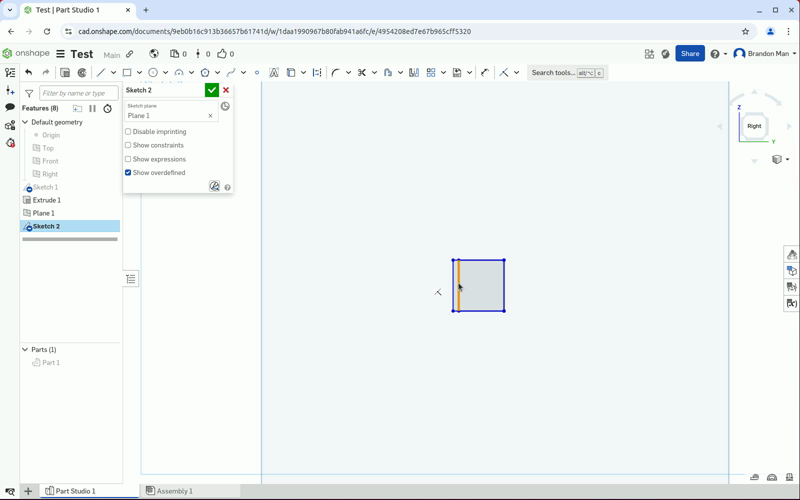
scroll(-6)
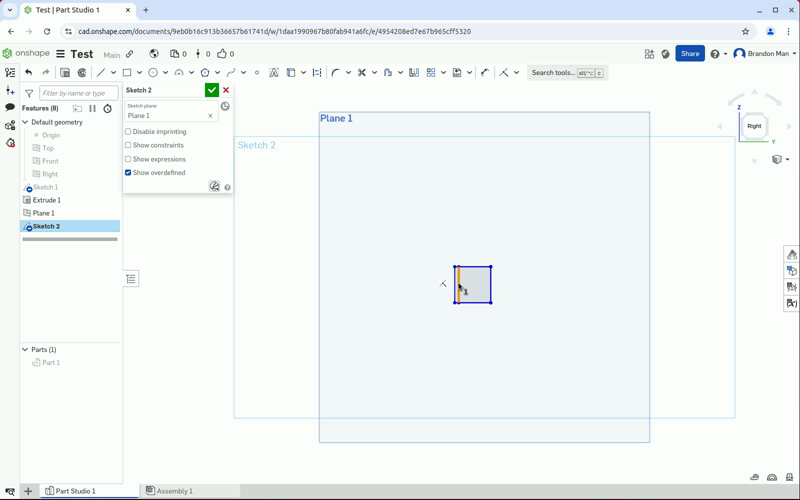
scroll(-6)
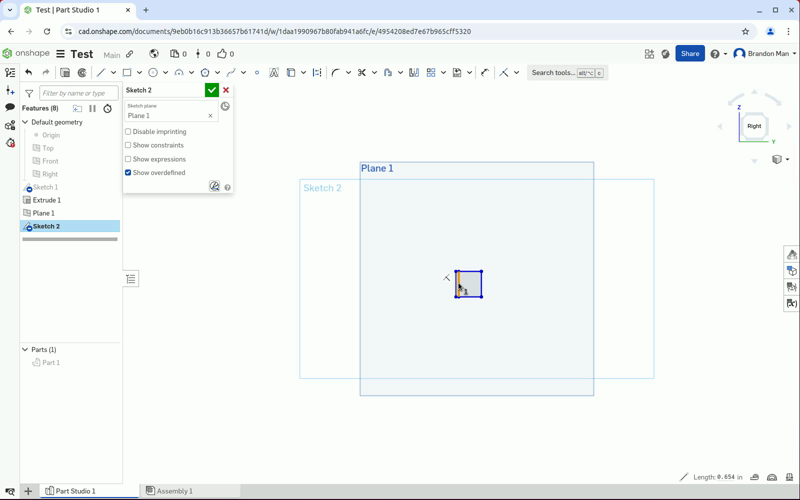
scroll(-6)
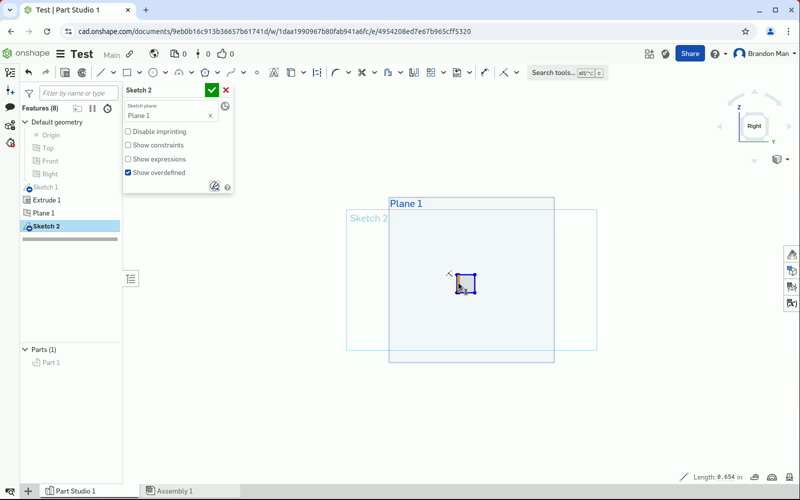
scroll(-6)
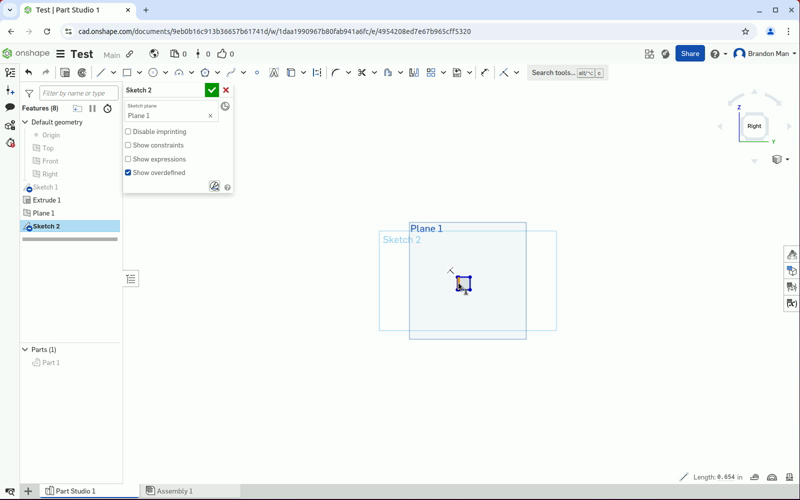
scroll(-6)
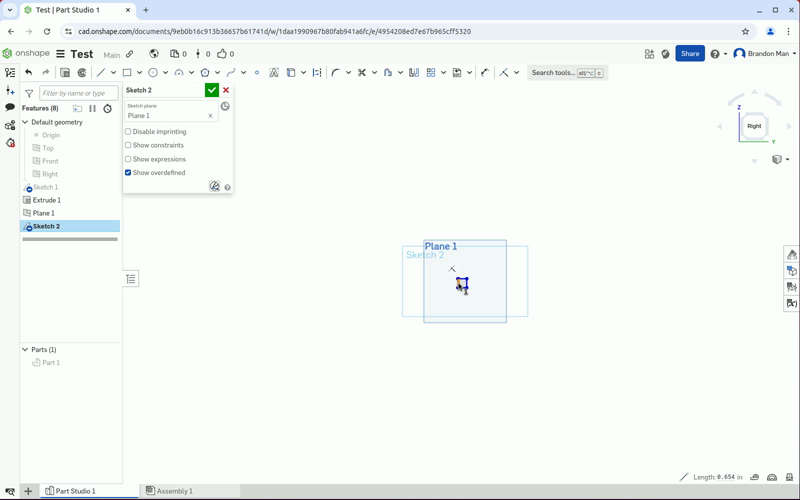
scroll(-6)
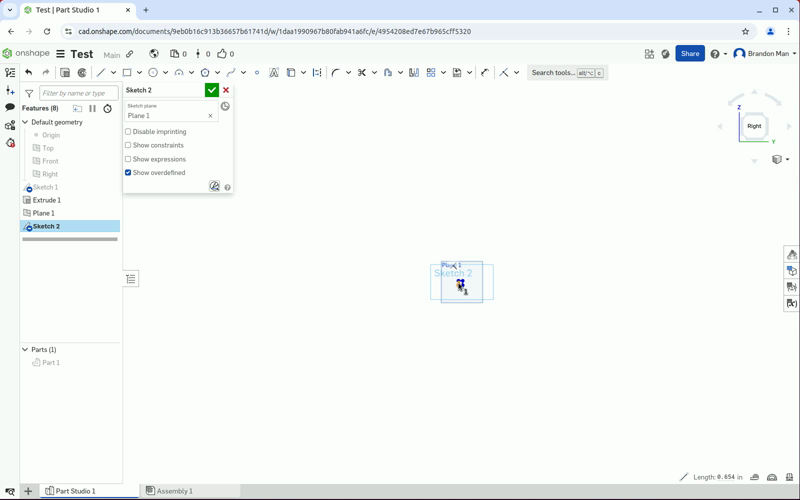
mouse_move(73, 352)
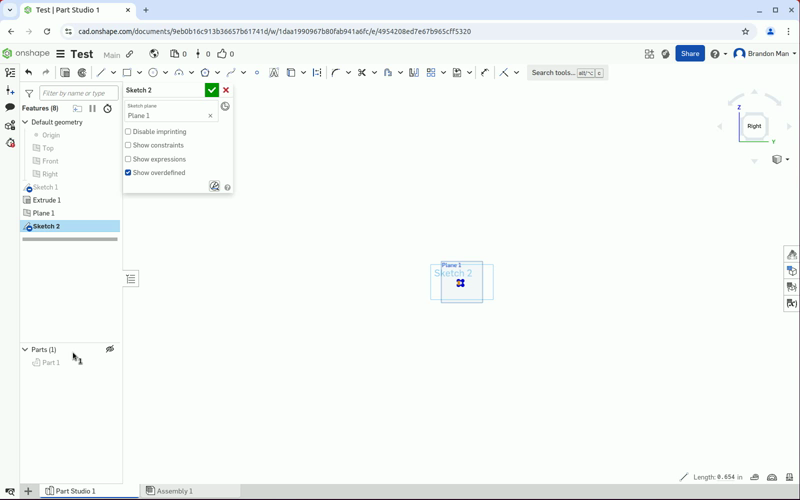
key(shift+y)
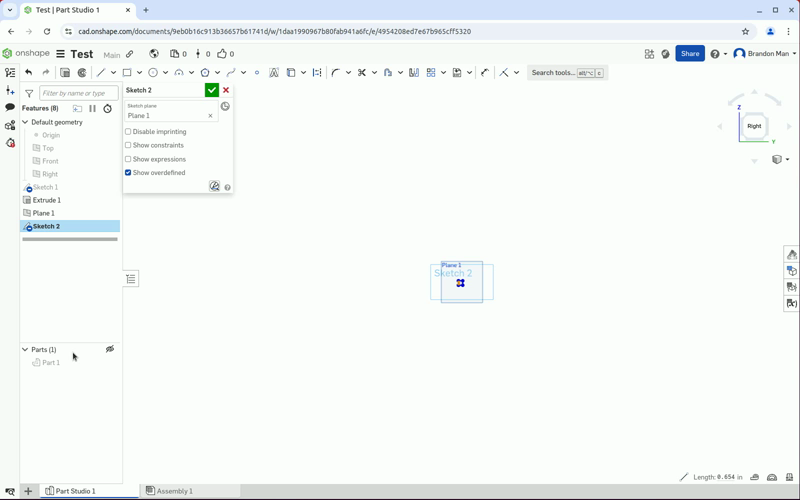
key(shift+e)
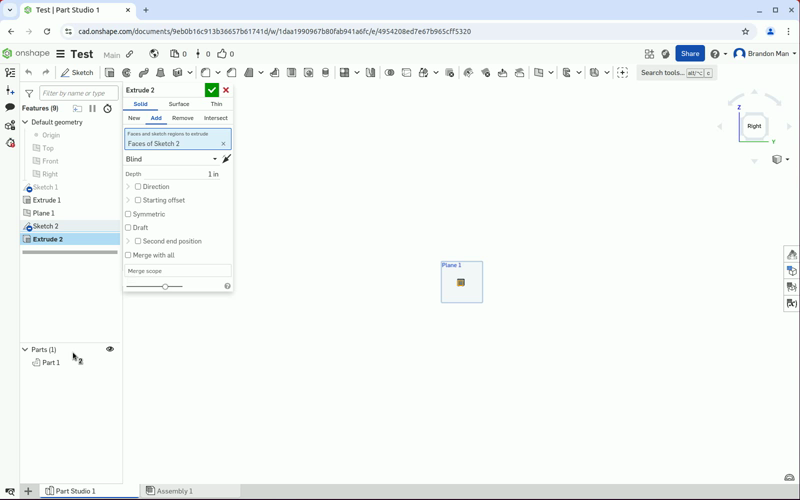
mouse_move(143, 106)
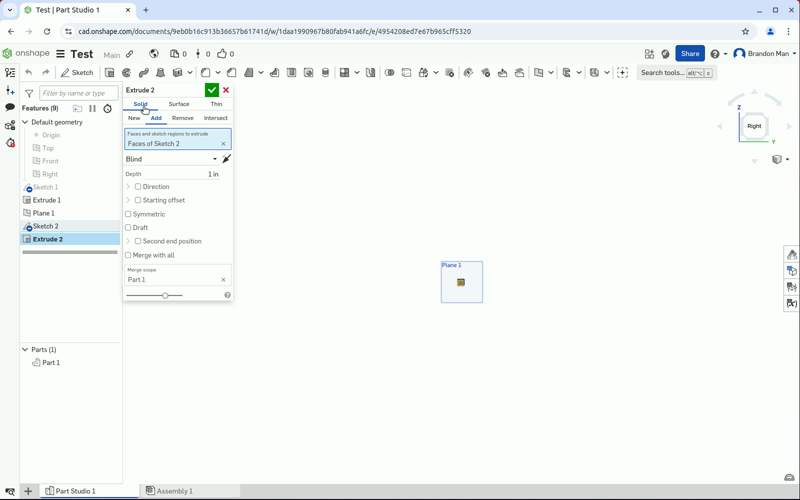
click(143, 106)
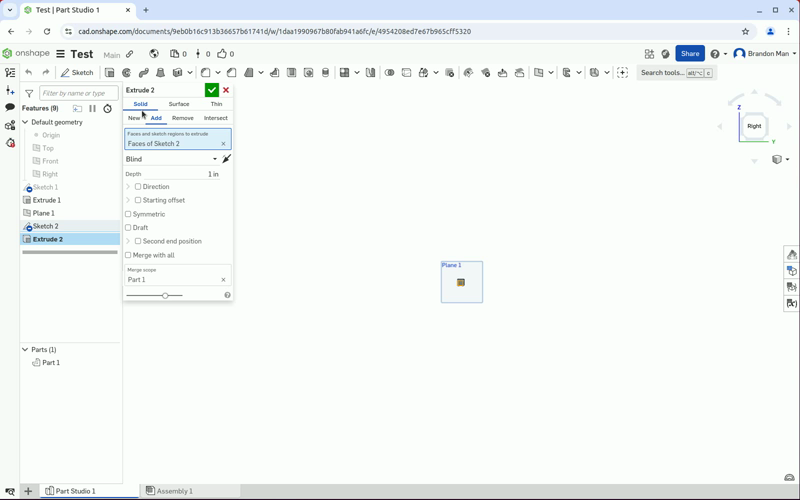
mouse_move(137, 120)
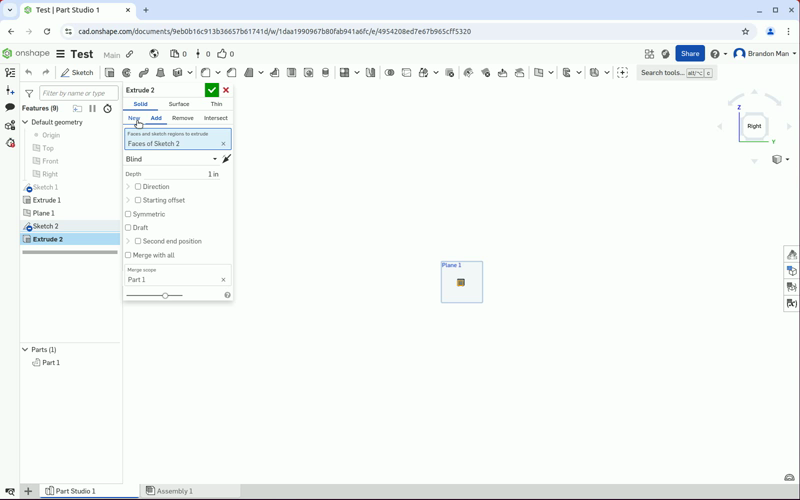
click(137, 120)
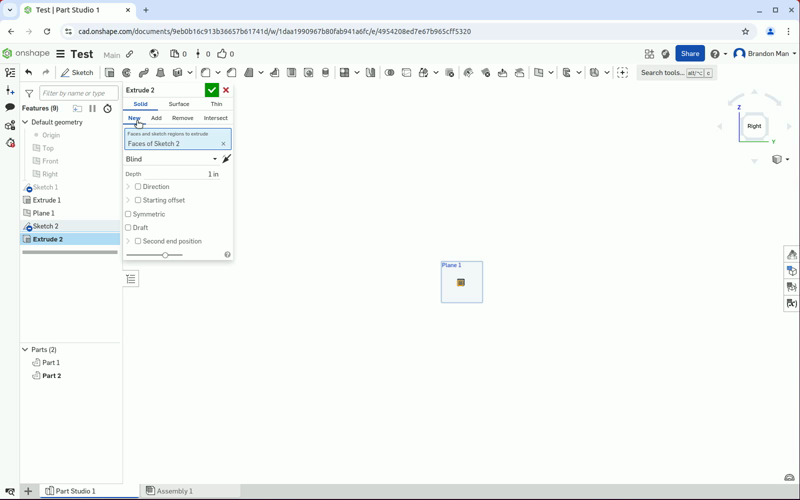
key(tab, 4)
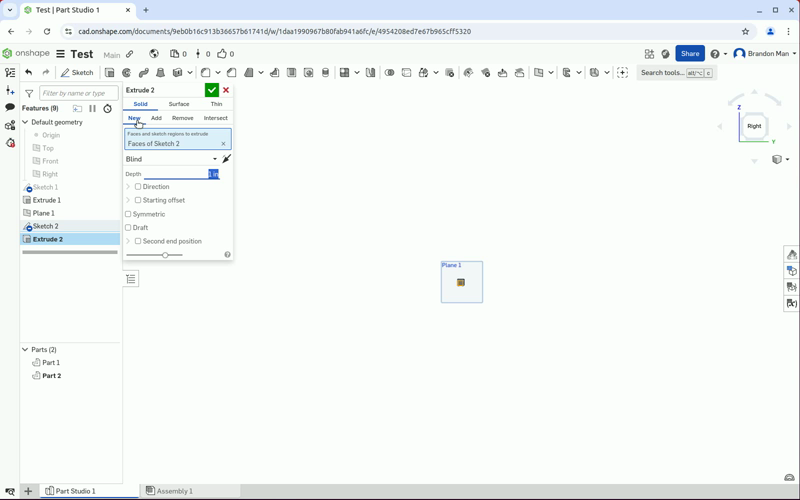
text(-0.241)
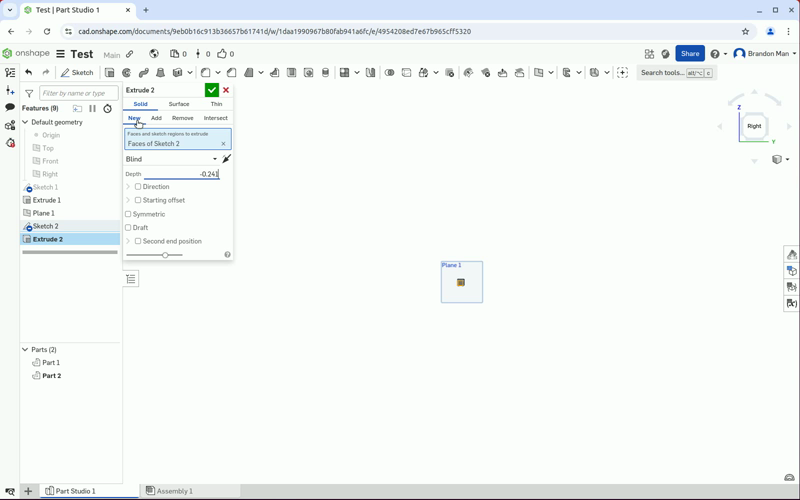
key(enter)
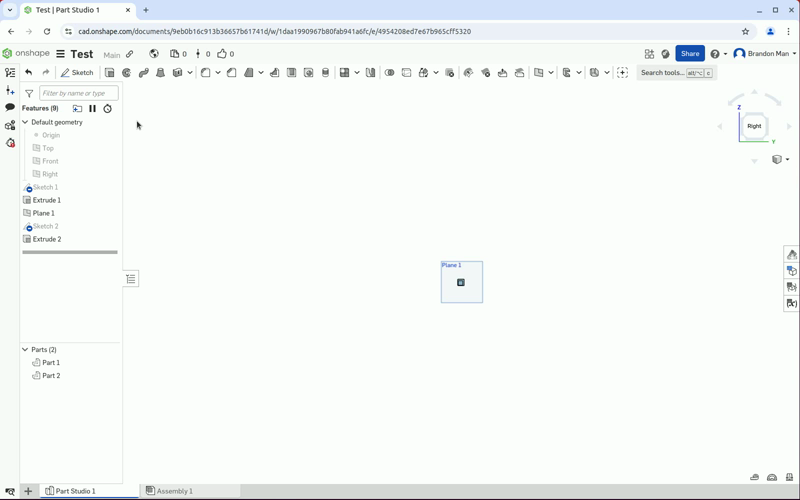
key(shift+h)
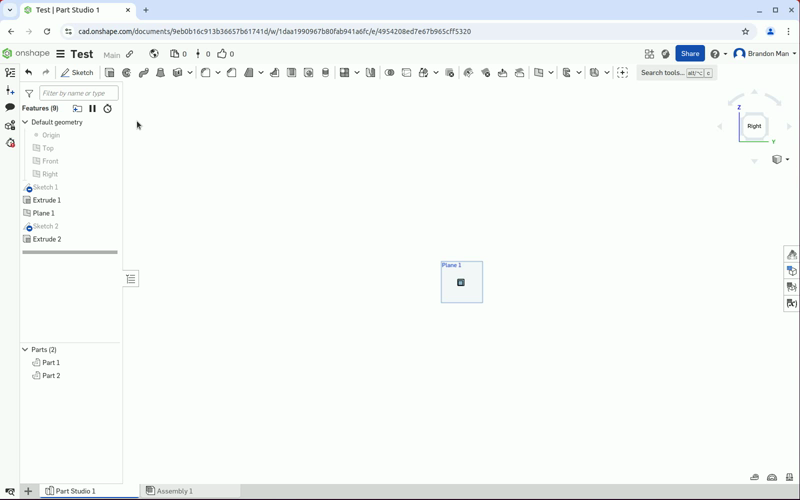
key(shift+h)
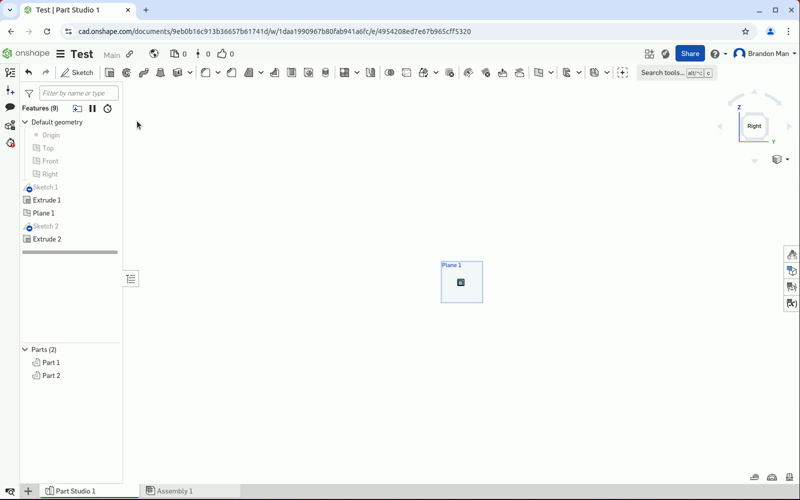
mouse_move(73, 189)
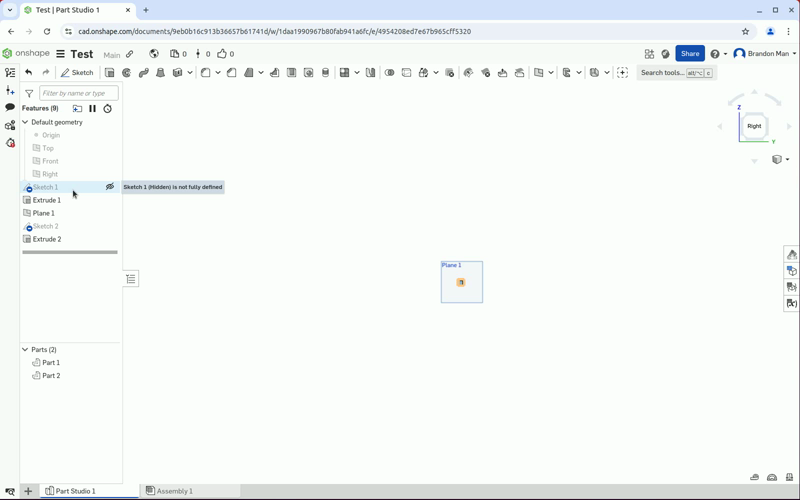
click(73, 189)
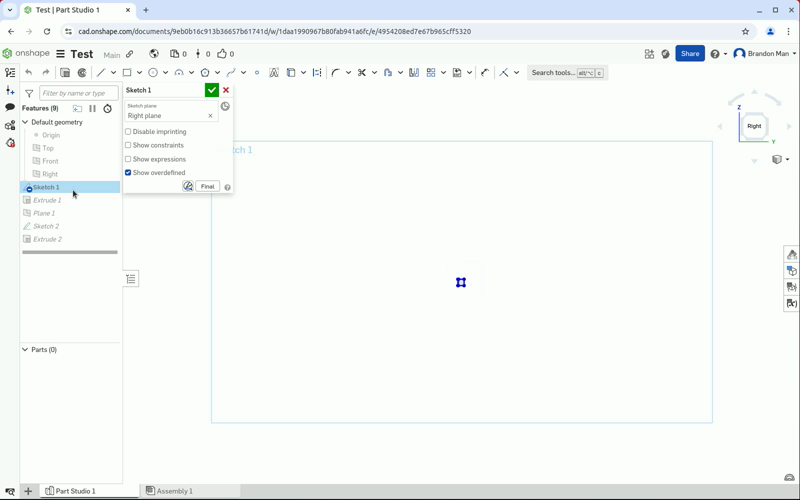
mouse_move(229, 92)
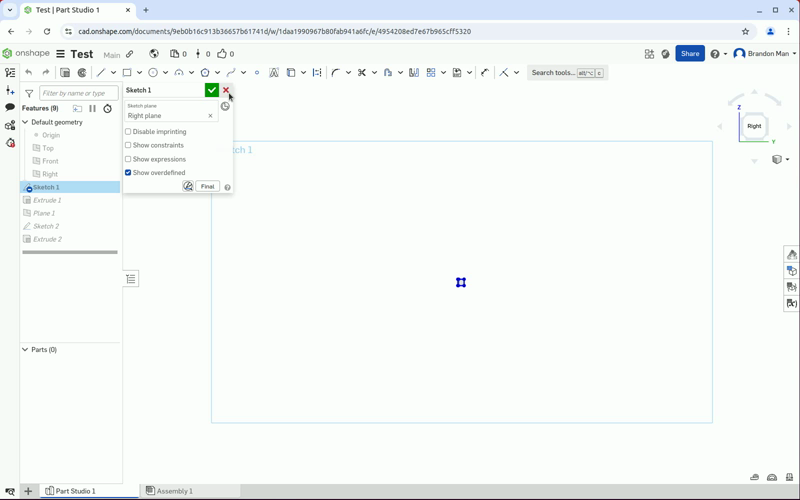
click(229, 92)
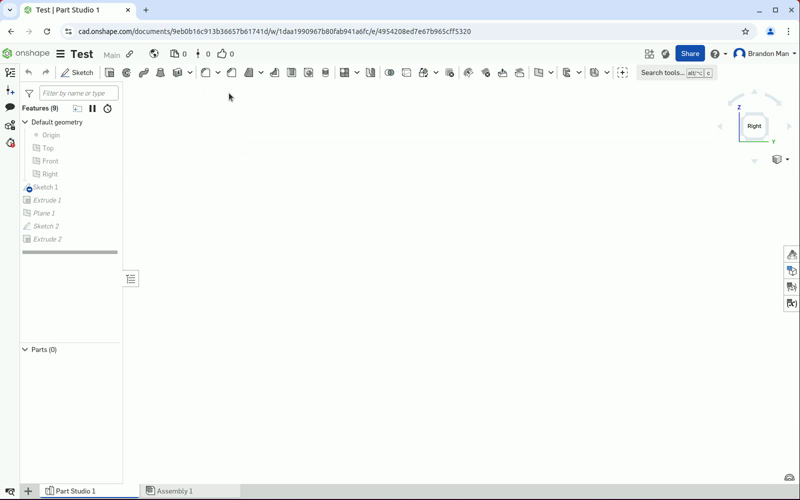
key(shift+s)
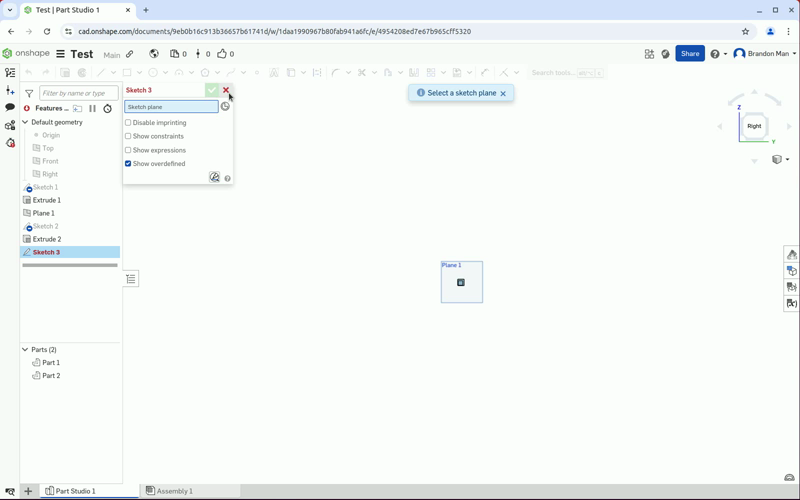
mouse_move(73, 215)
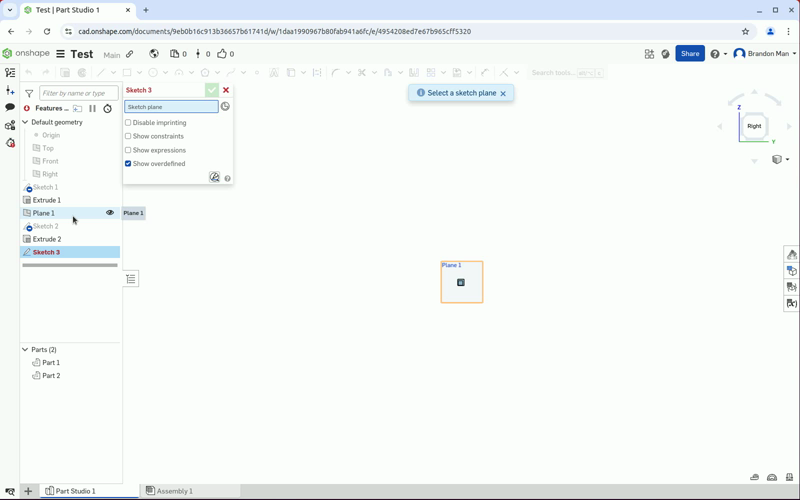
click(73, 215)
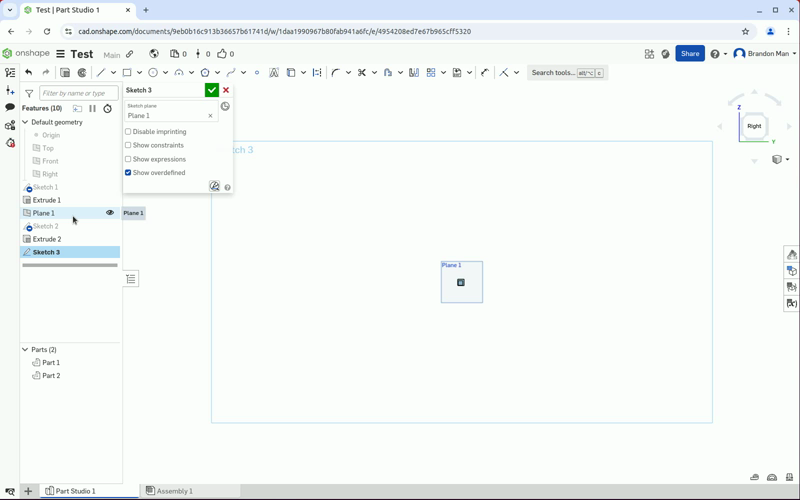
mouse_move(73, 352)
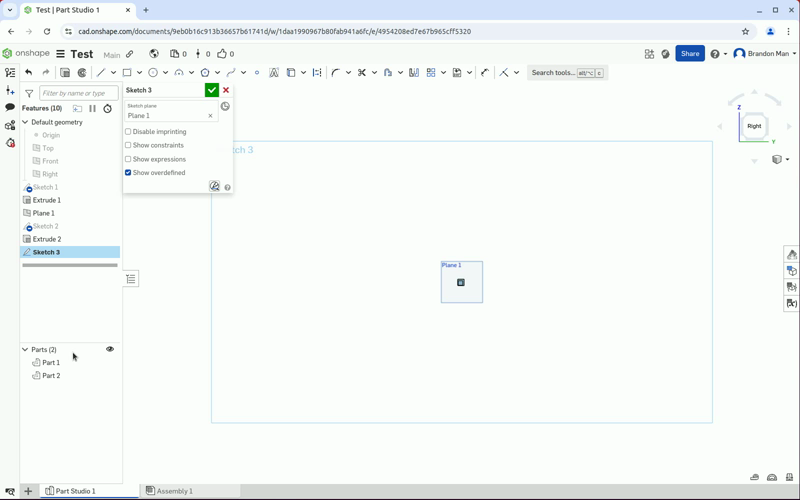
key(y)
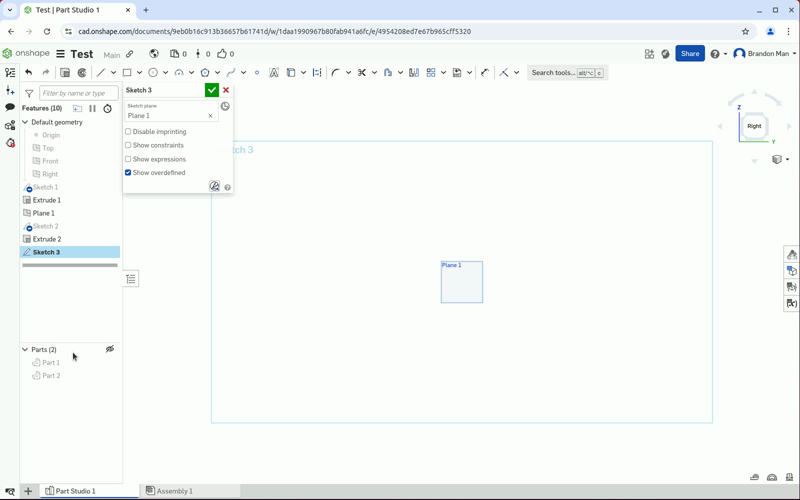
key(l)
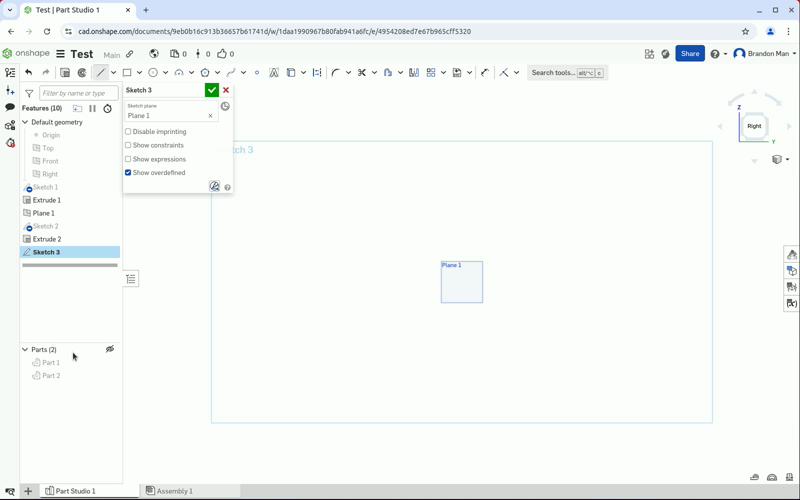
key_down(shift)
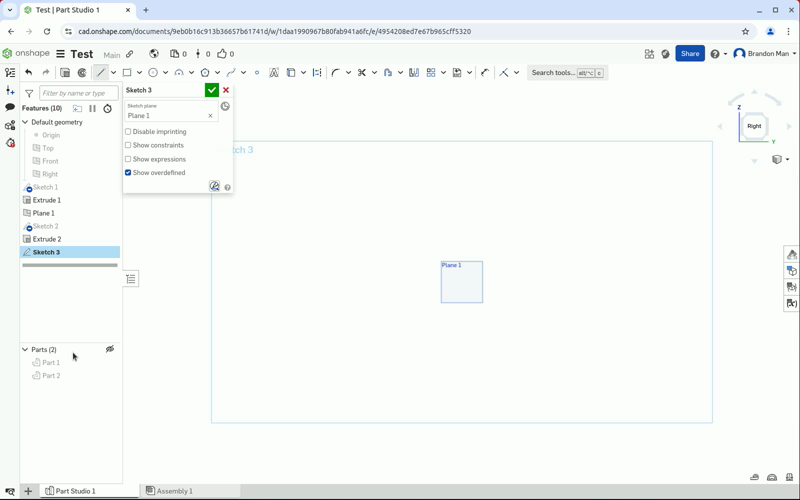
mouse_move(459, 284)
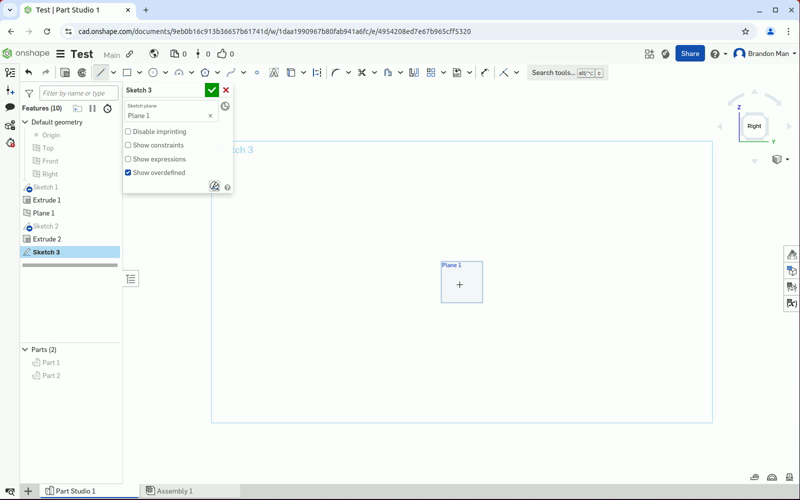
click(459, 284)
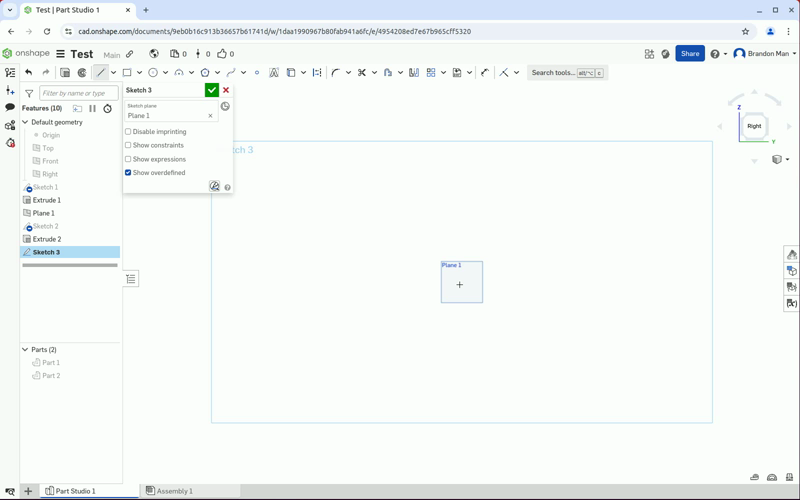
key_up(shift)
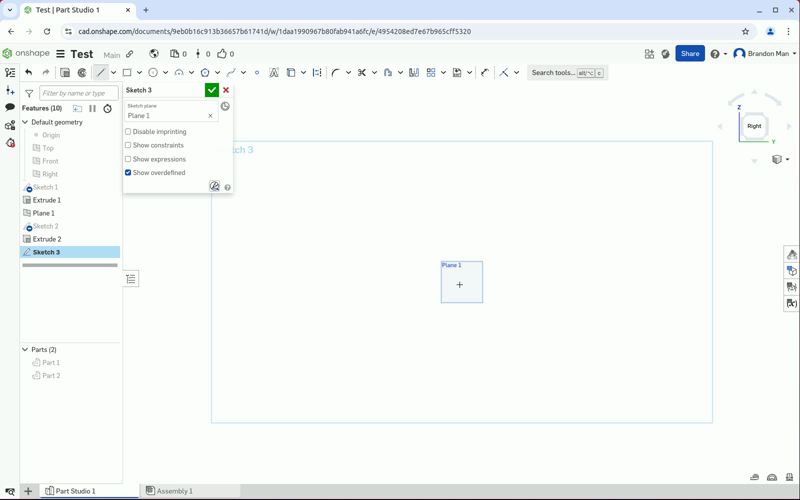
key_down(shift)
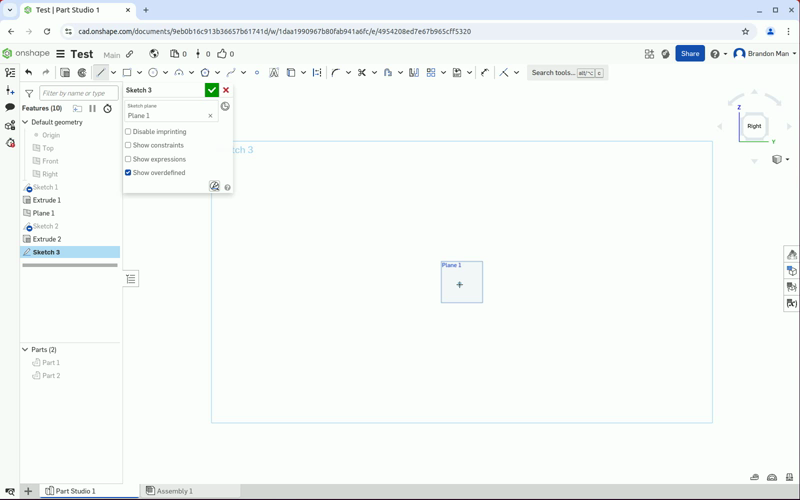
mouse_move(489, 284)
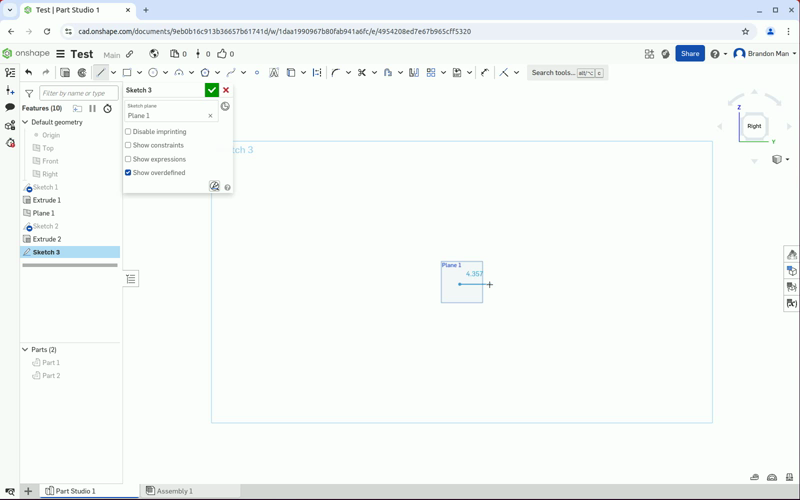
mouse_move(464, 284)
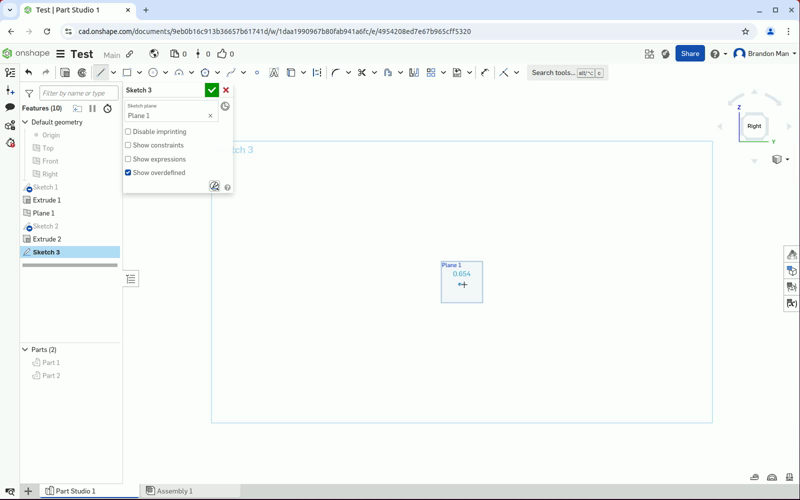
scroll(6)
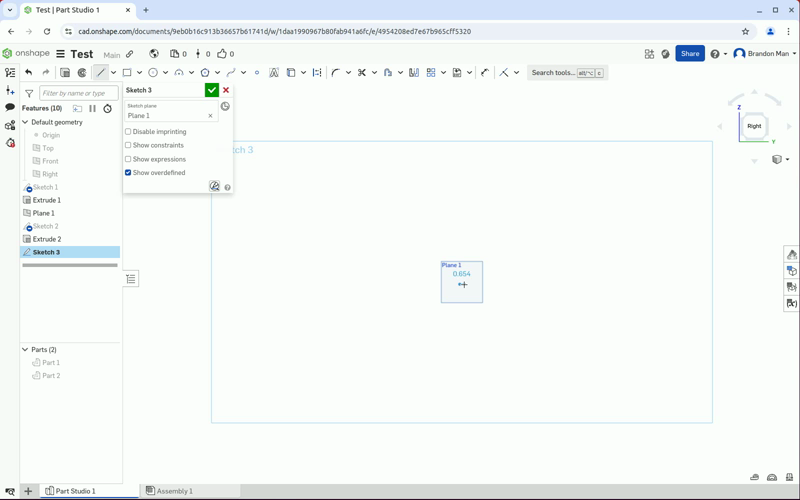
scroll(6)
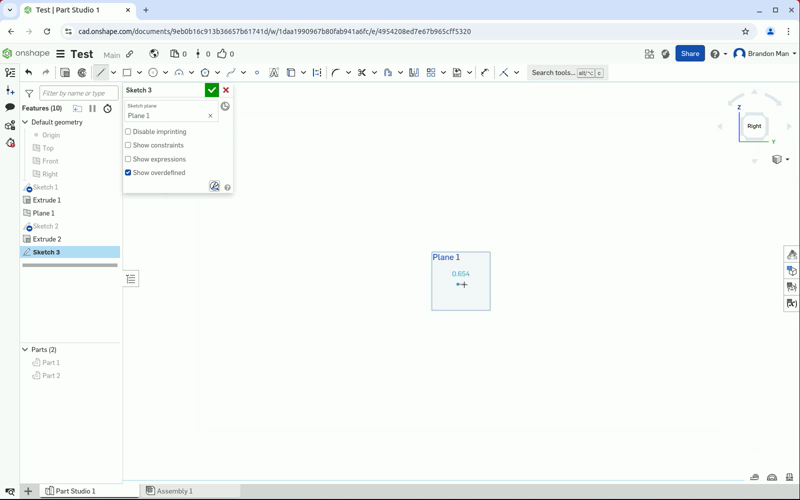
scroll(6)
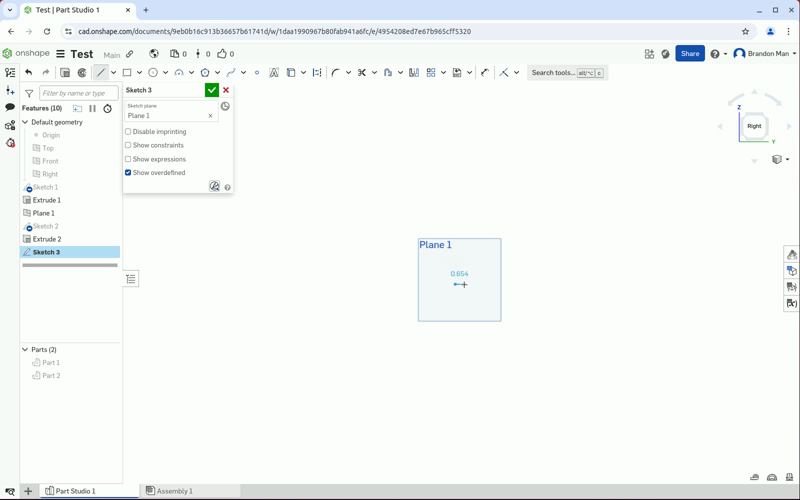
scroll(6)
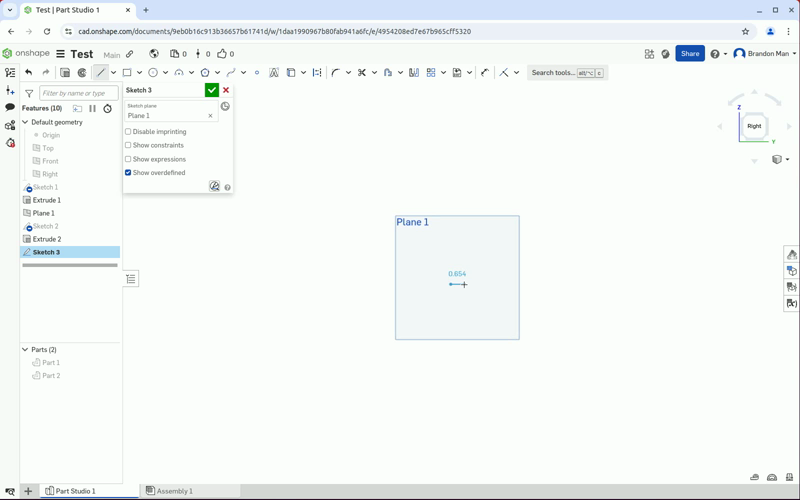
scroll(6)
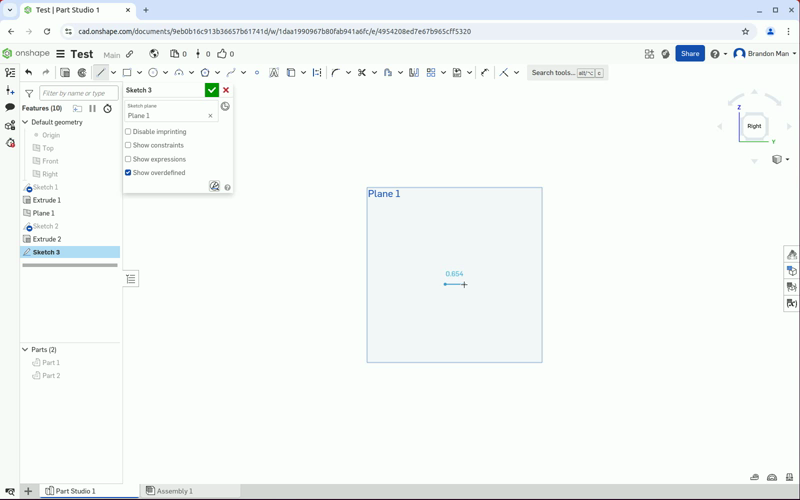
scroll(6)
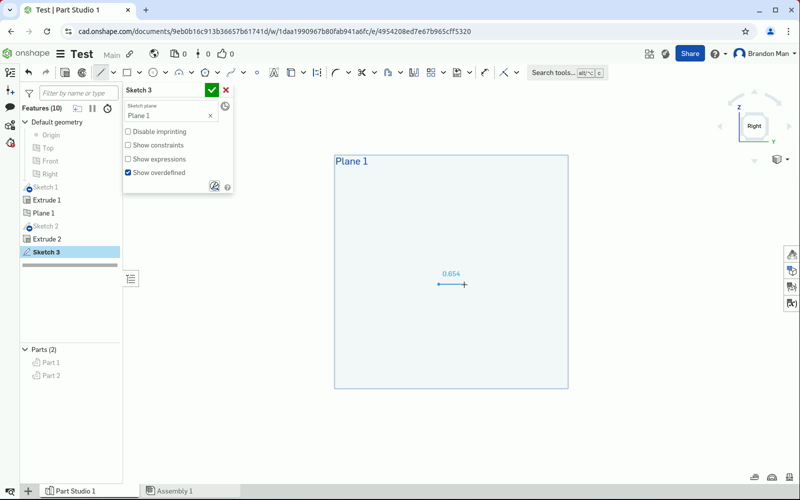
scroll(6)
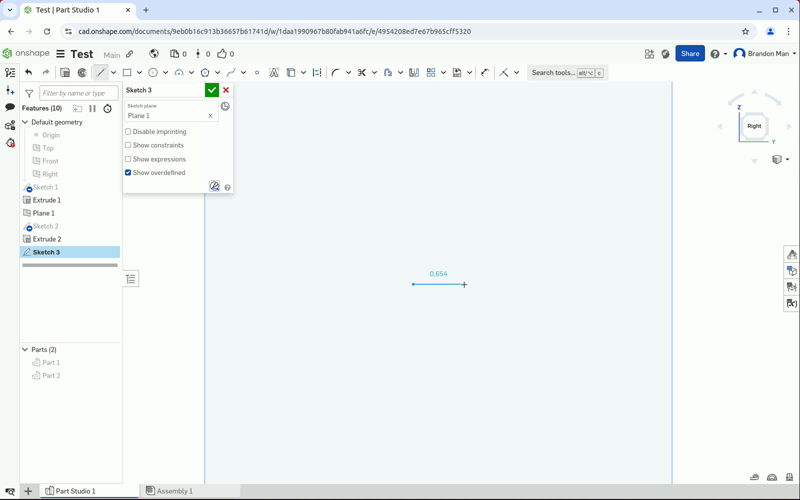
click(464, 284)
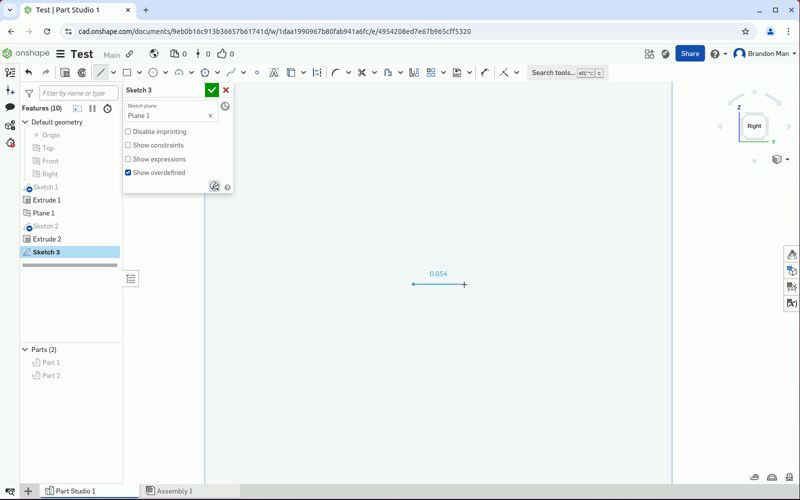
scroll(-6)
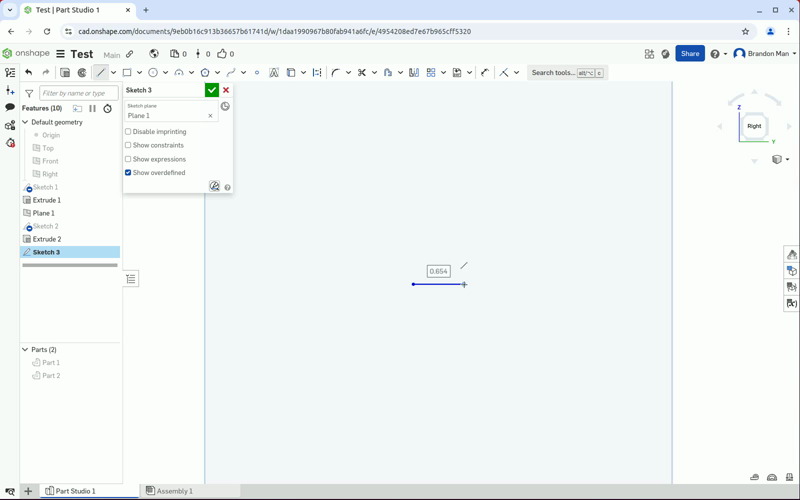
scroll(-6)
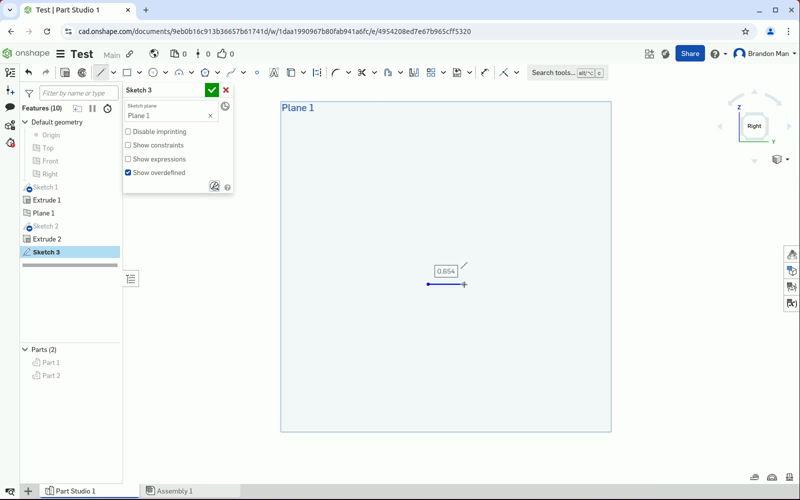
scroll(-6)
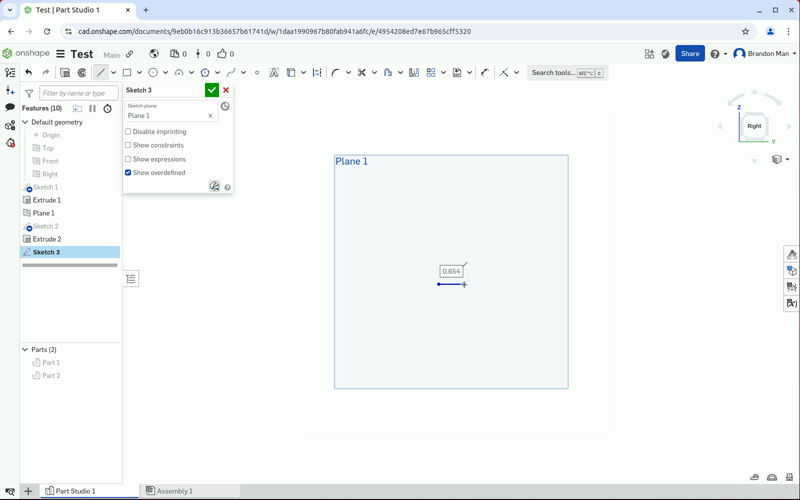
scroll(-6)
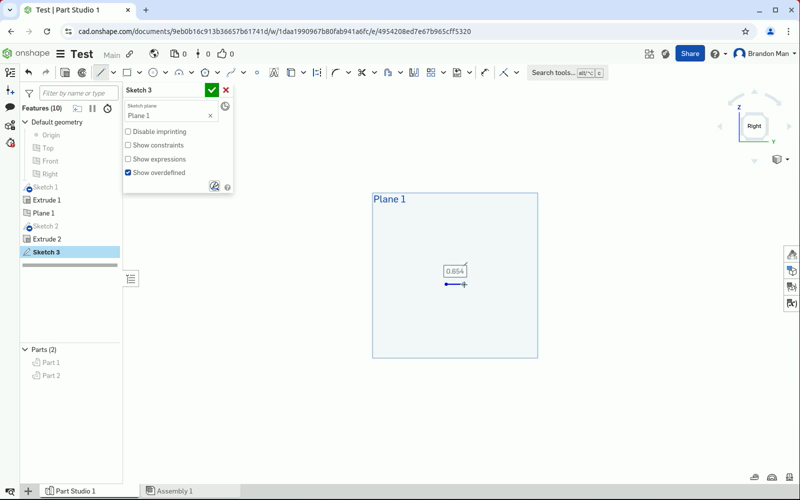
scroll(-6)
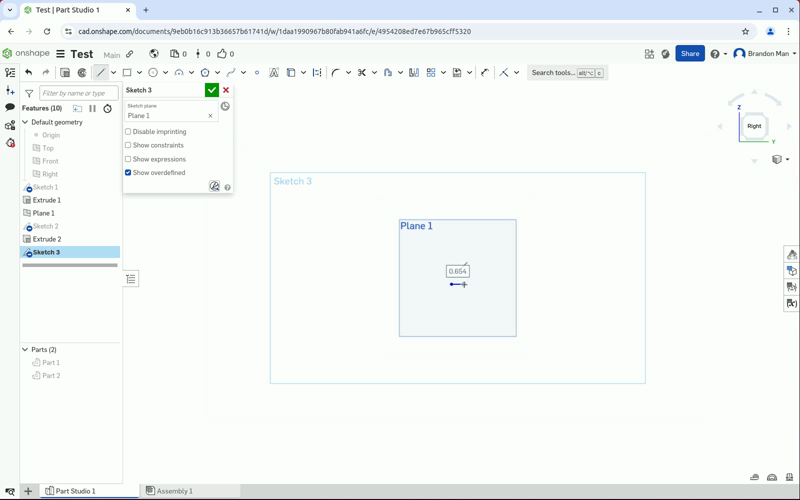
scroll(-6)
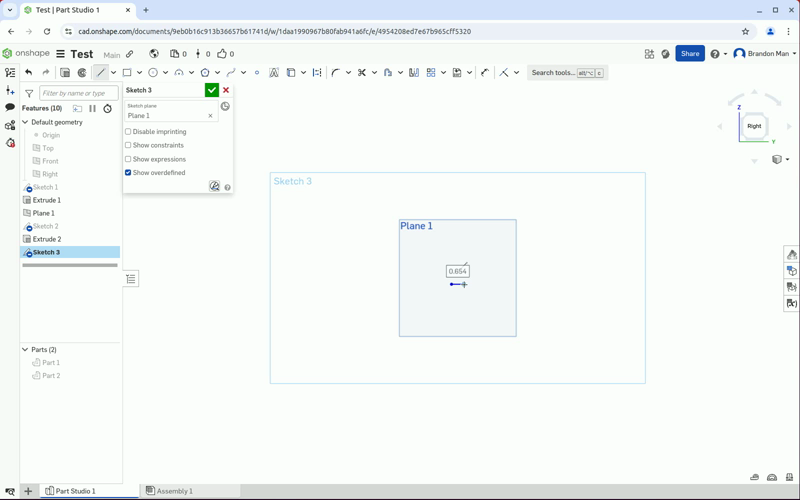
scroll(-6)
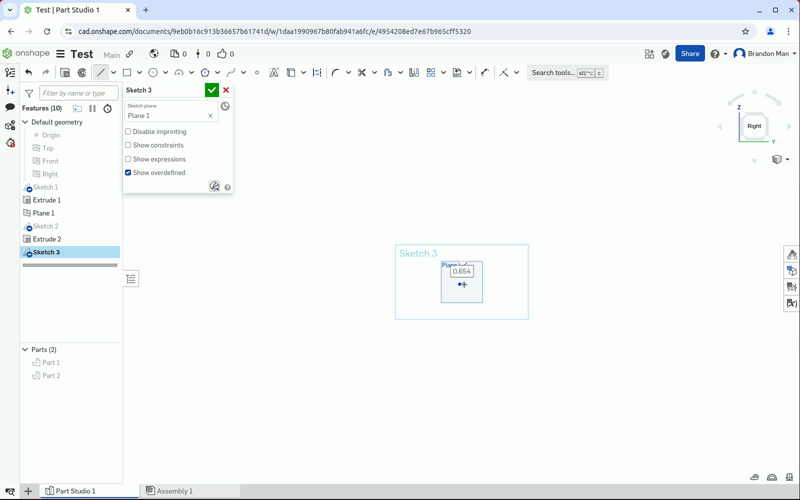
key_up(shift)
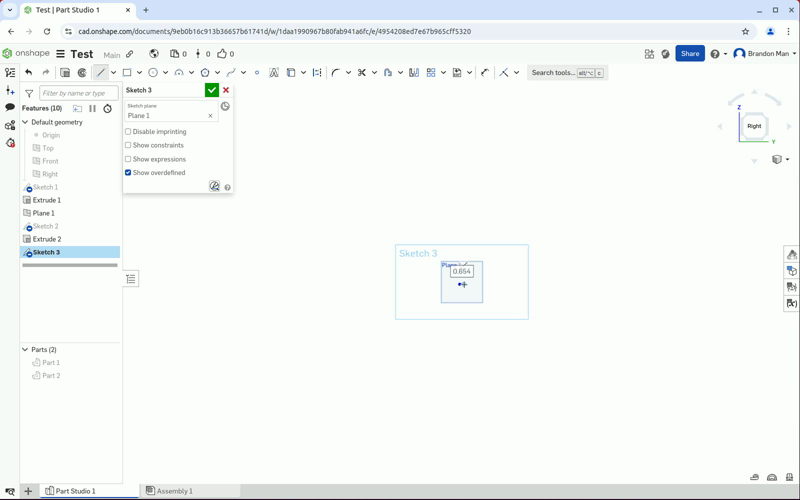
key_down(shift)
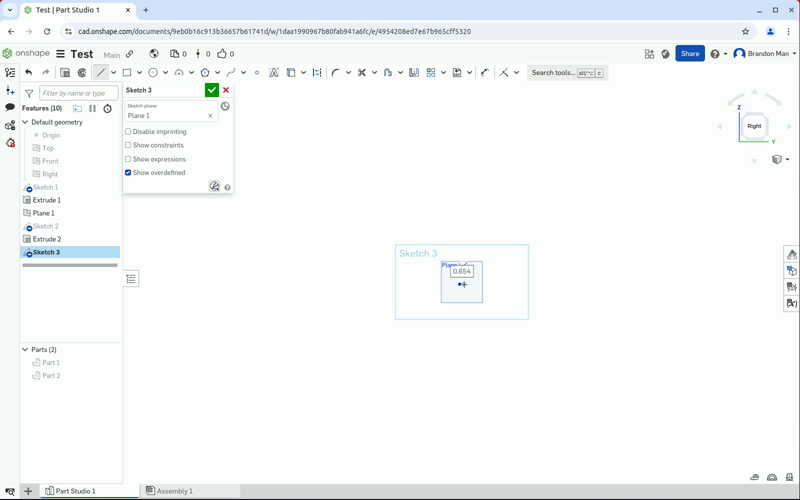
mouse_move(494, 284)
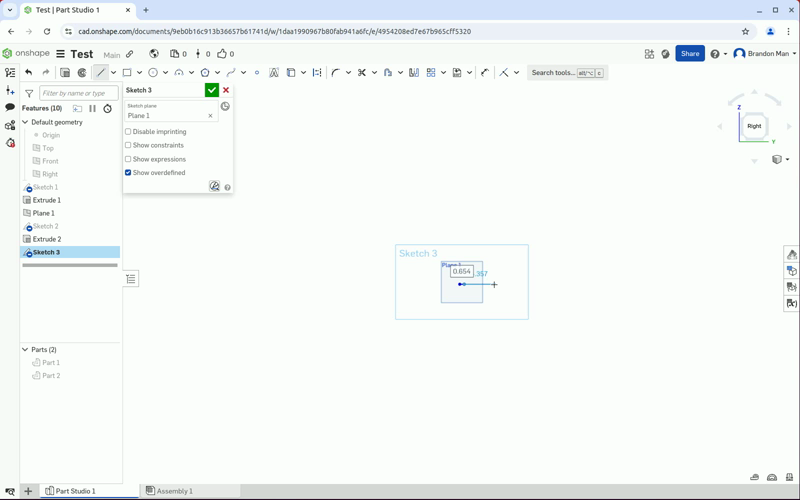
mouse_move(464, 279)
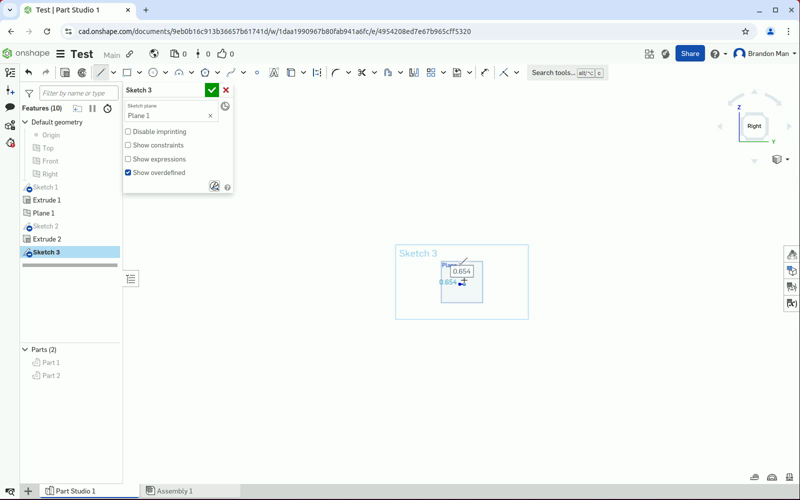
scroll(6)
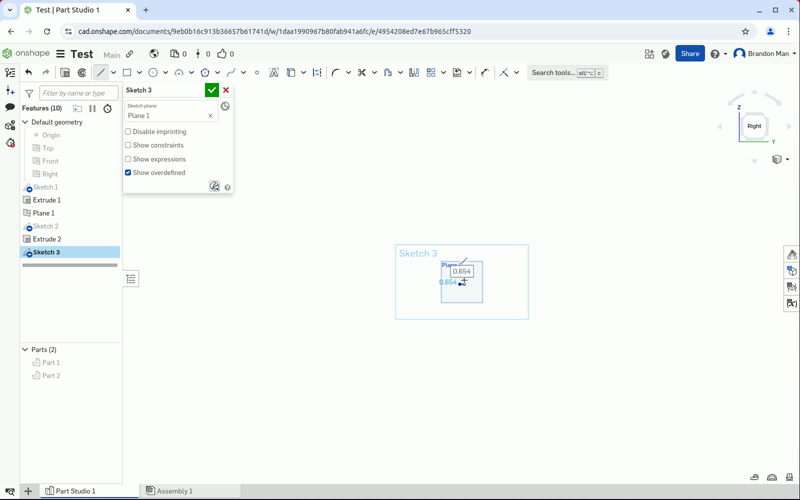
scroll(6)
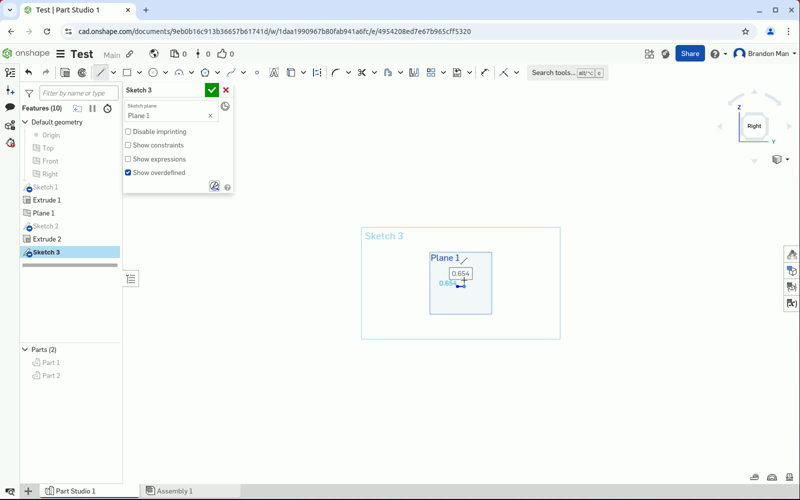
scroll(6)
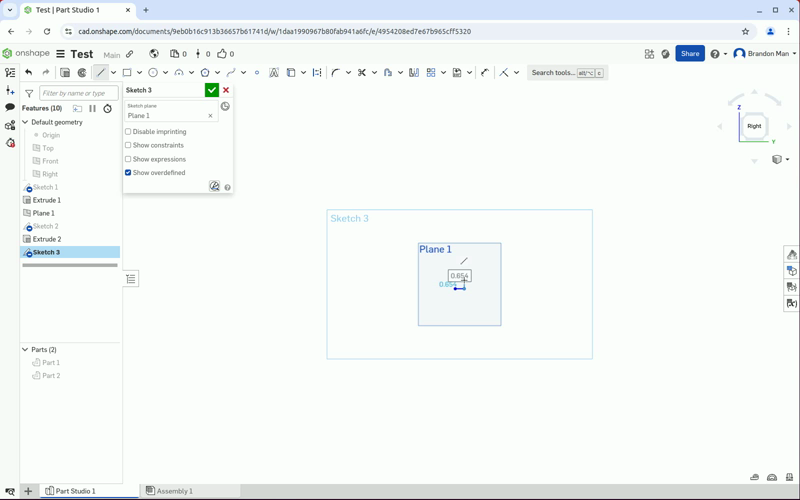
scroll(6)
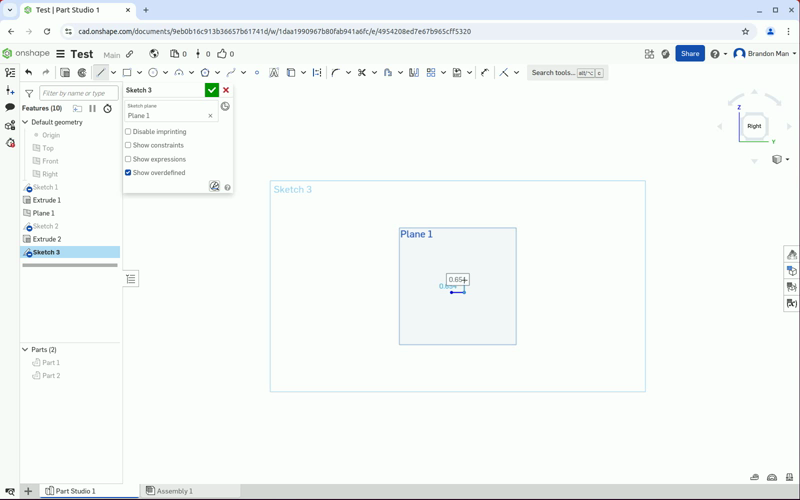
scroll(6)
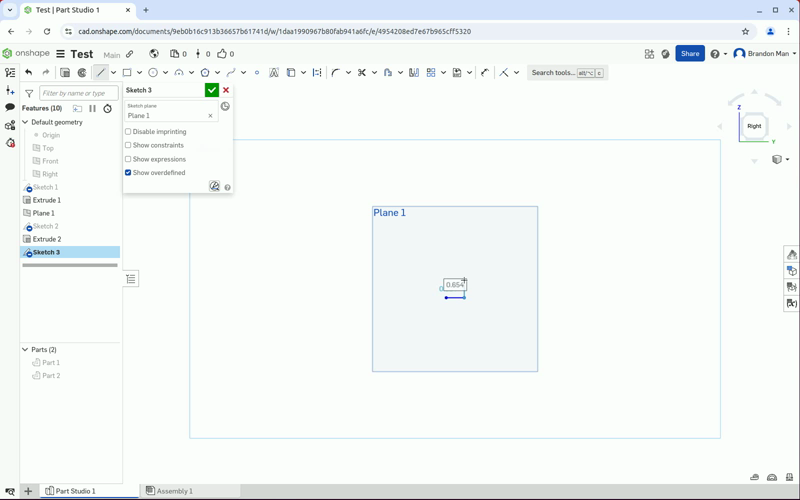
scroll(6)
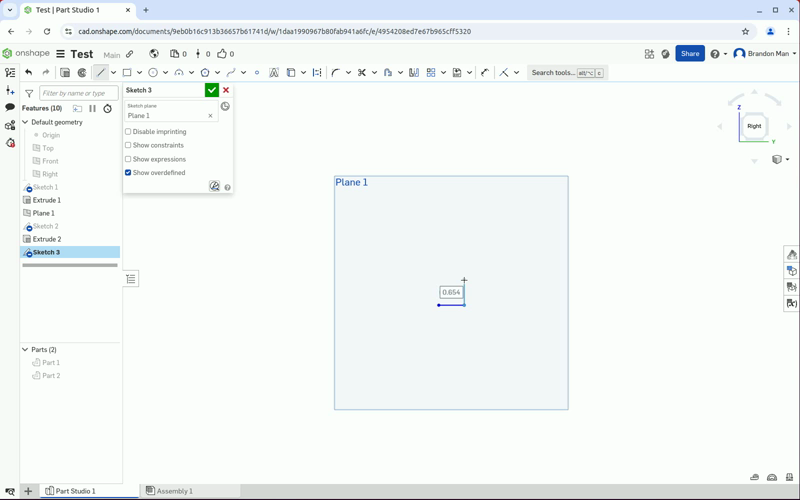
scroll(6)
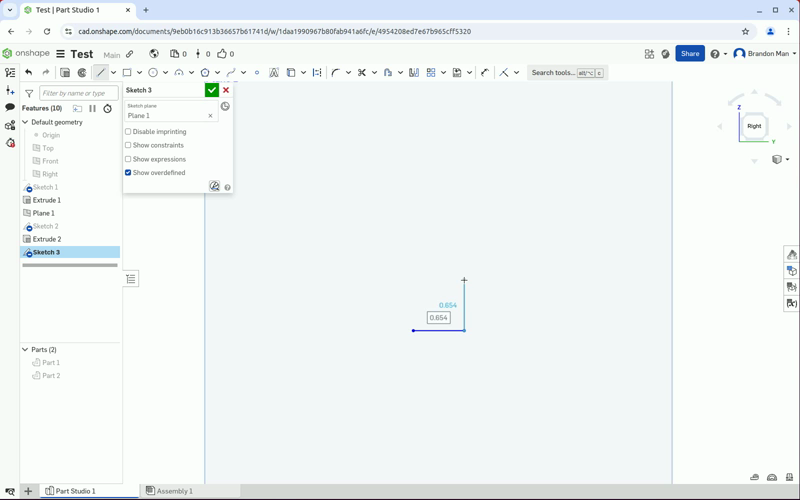
click(464, 279)
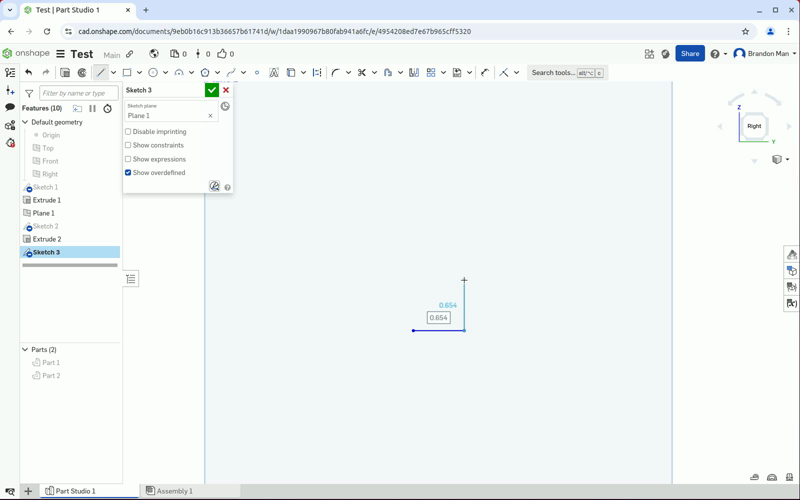
scroll(-6)
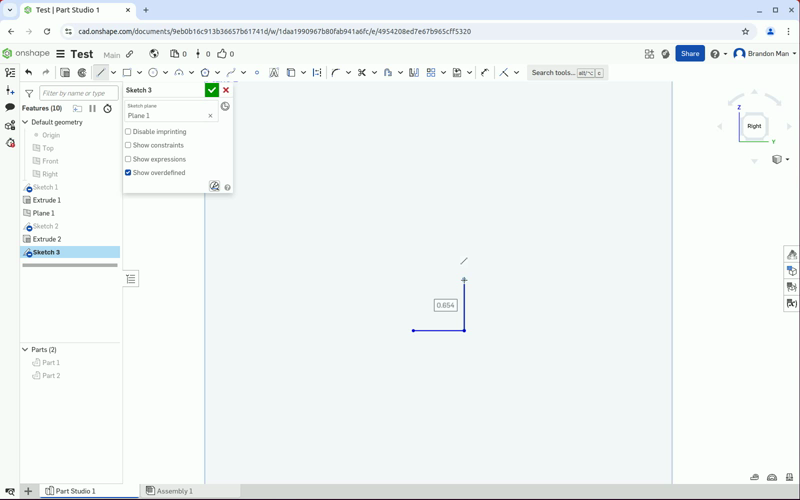
scroll(-6)
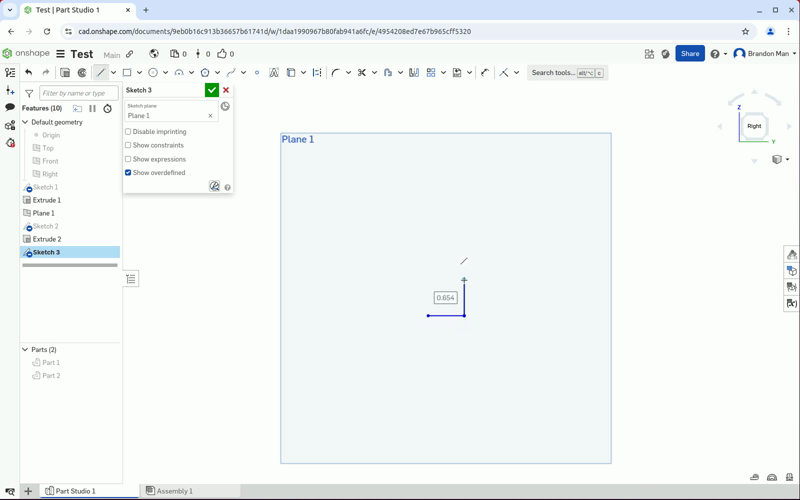
scroll(-6)
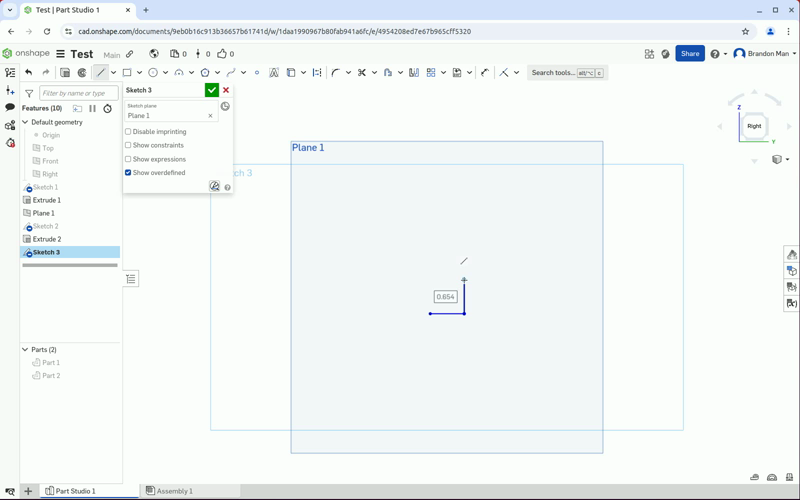
scroll(-6)
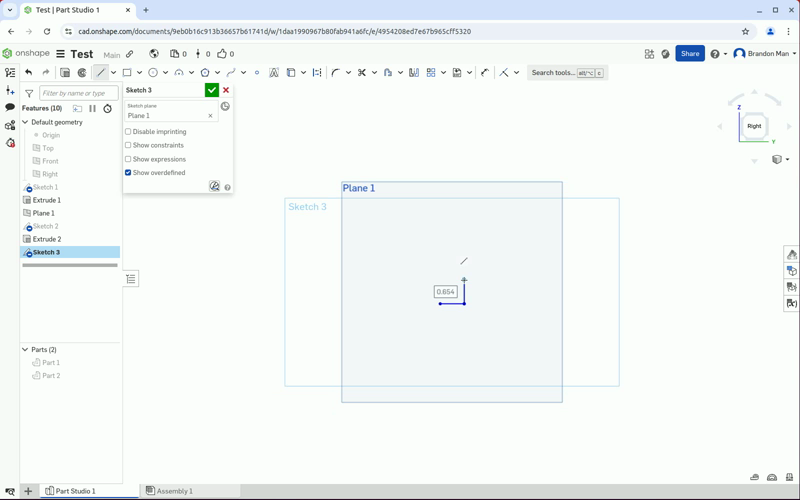
scroll(-6)
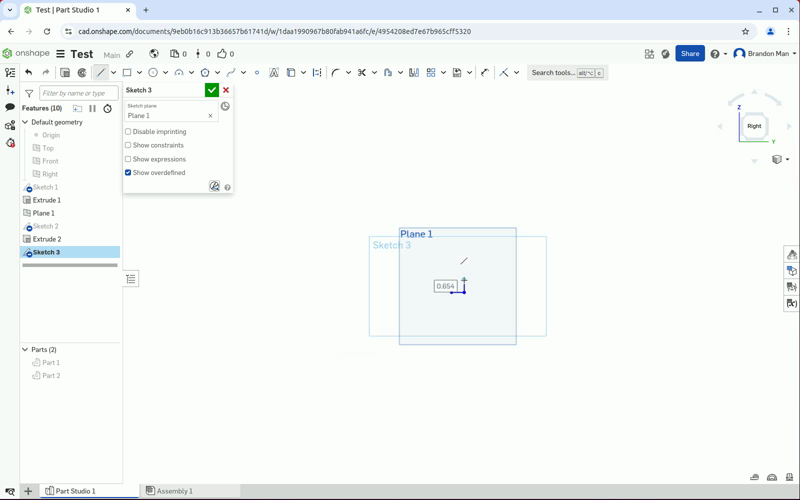
scroll(-6)
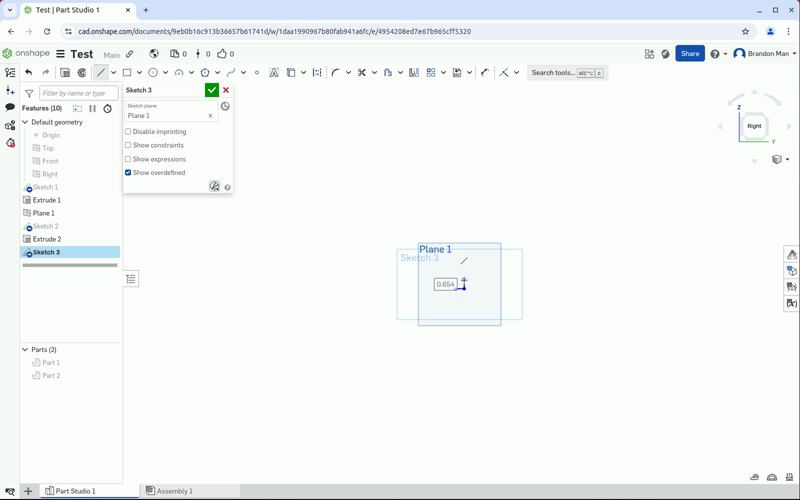
scroll(-6)
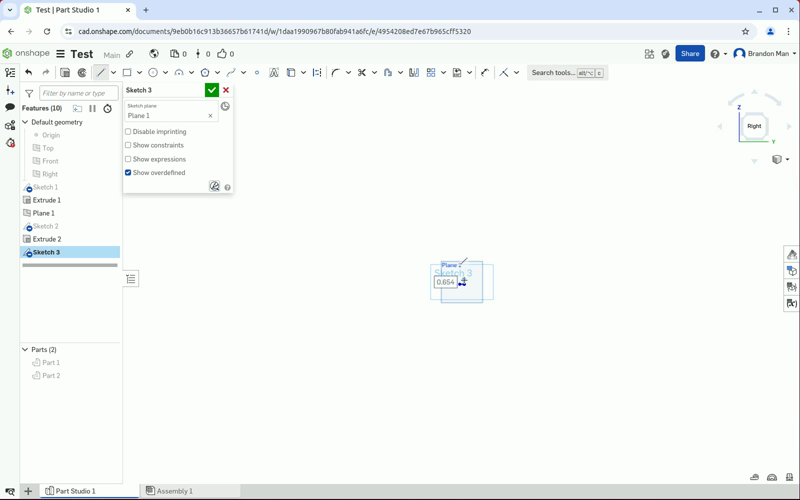
key_up(shift)
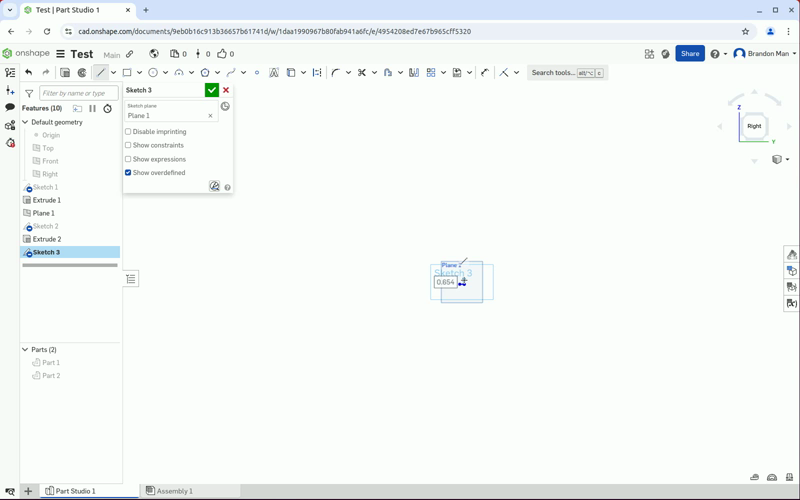
key_down(shift)
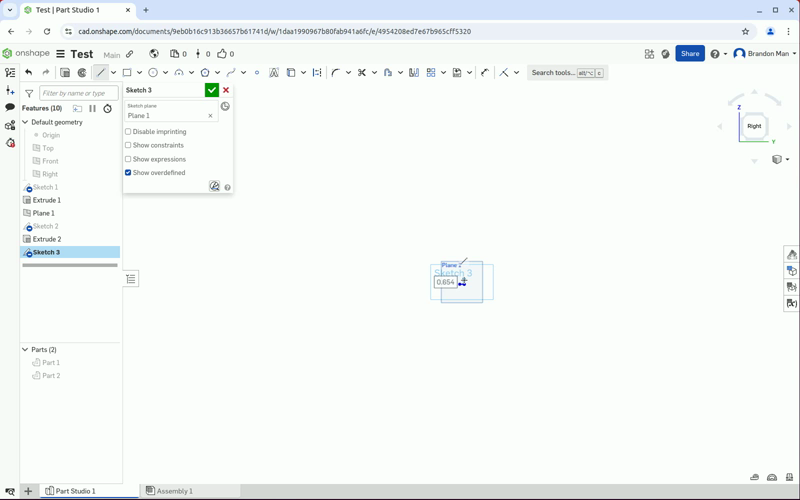
mouse_move(494, 279)
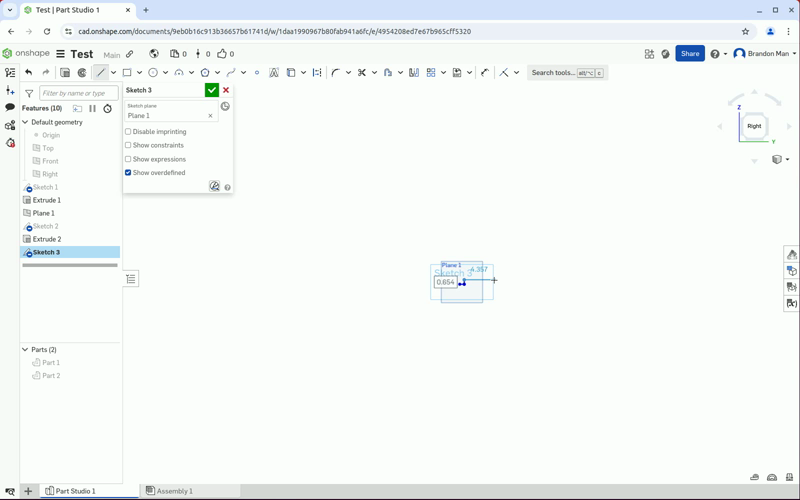
mouse_move(459, 279)
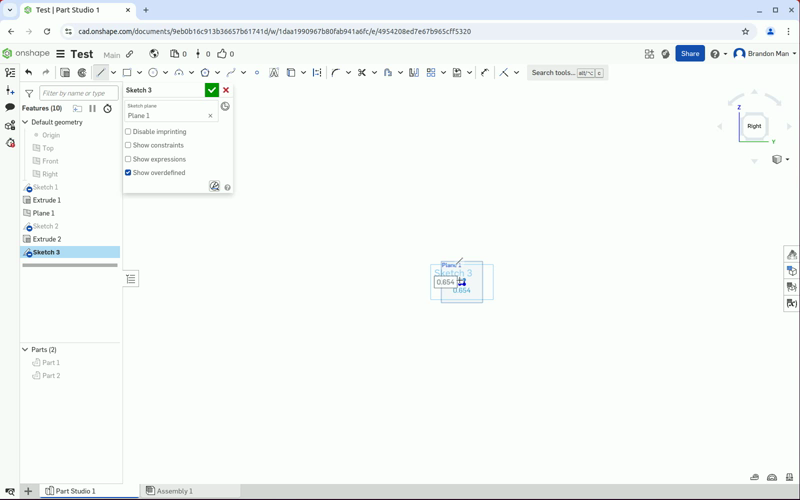
scroll(6)
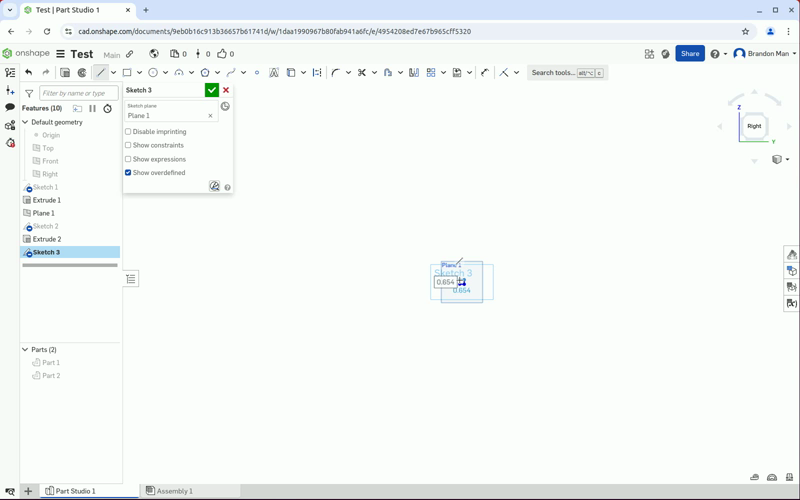
scroll(6)
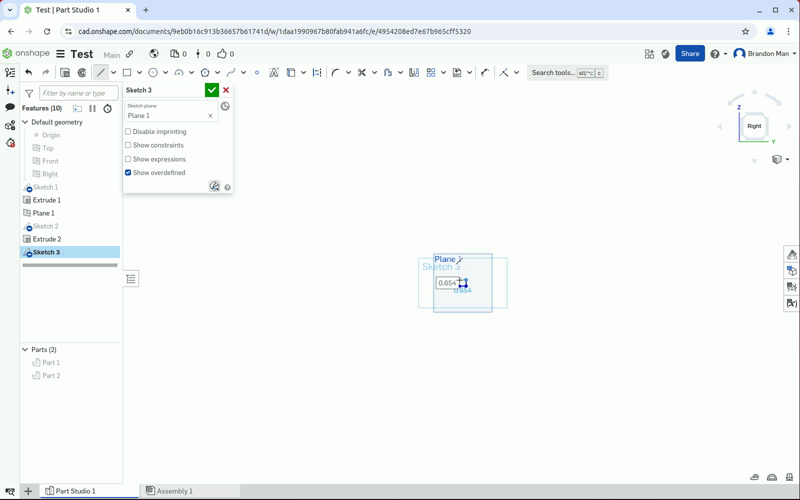
scroll(6)
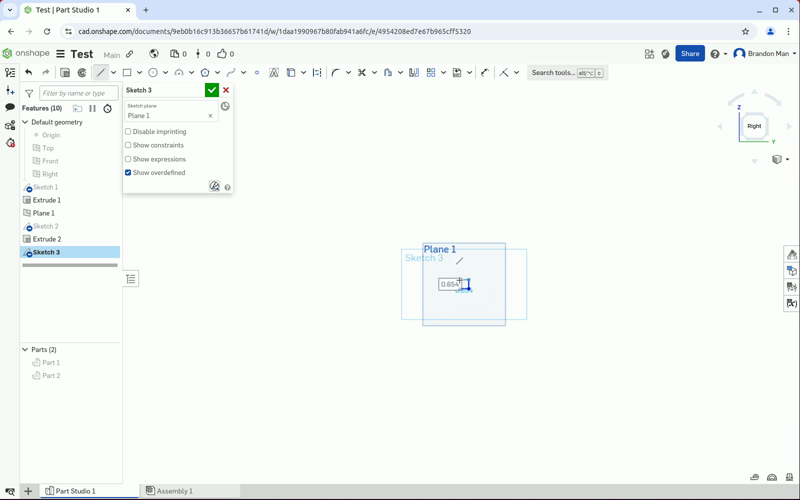
scroll(6)
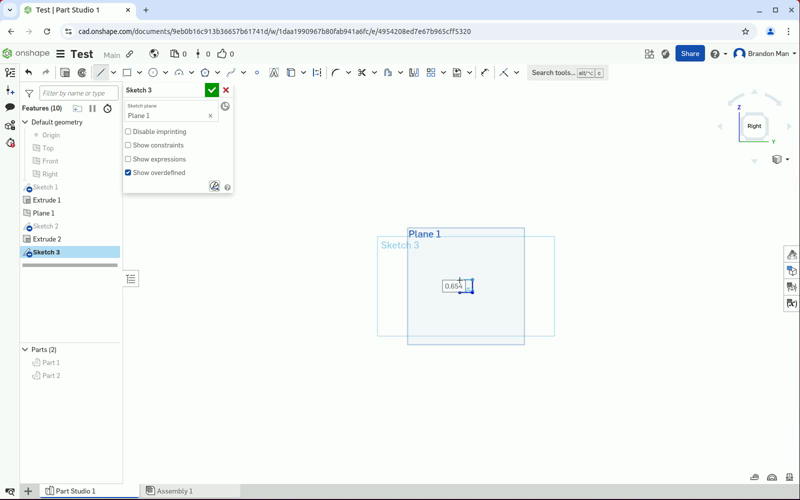
scroll(6)
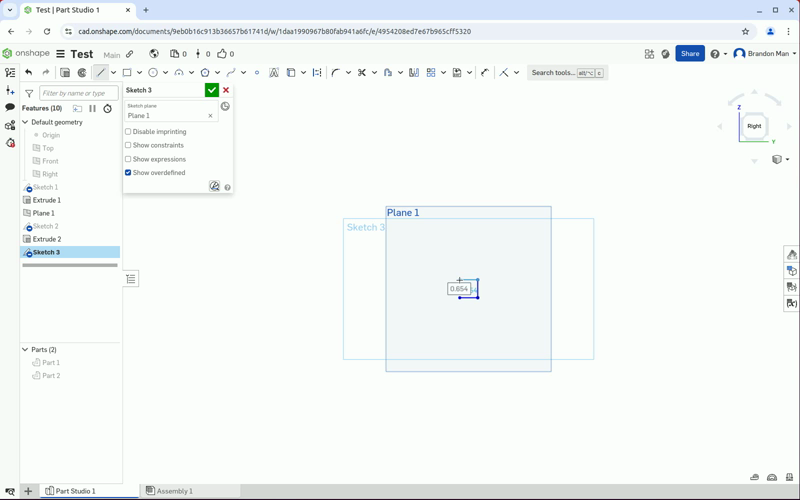
scroll(6)
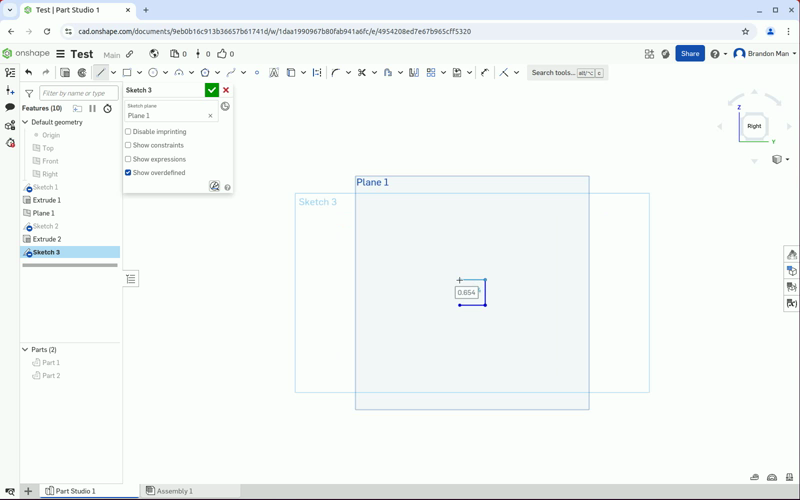
scroll(6)
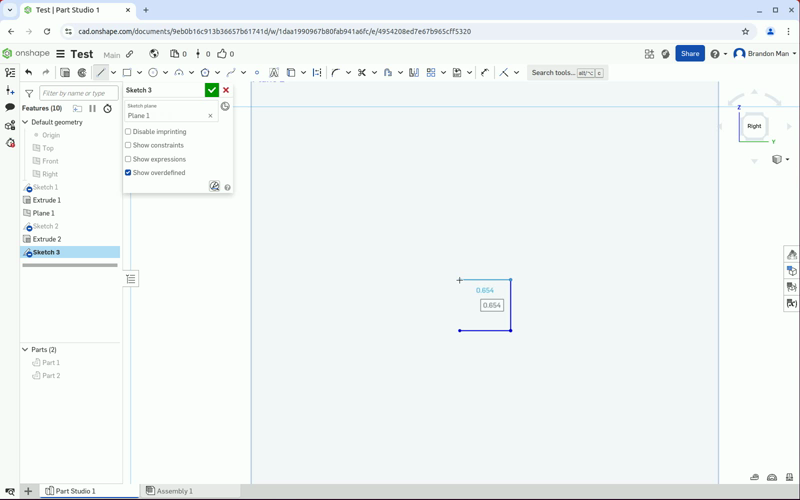
click(459, 279)
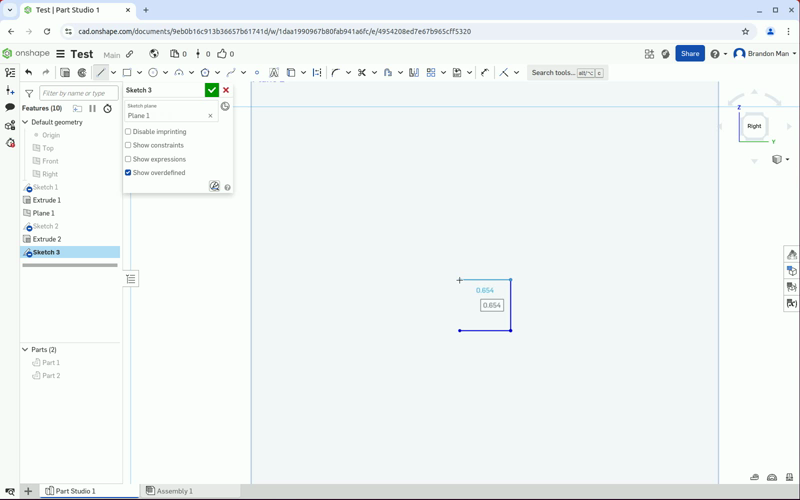
scroll(-6)
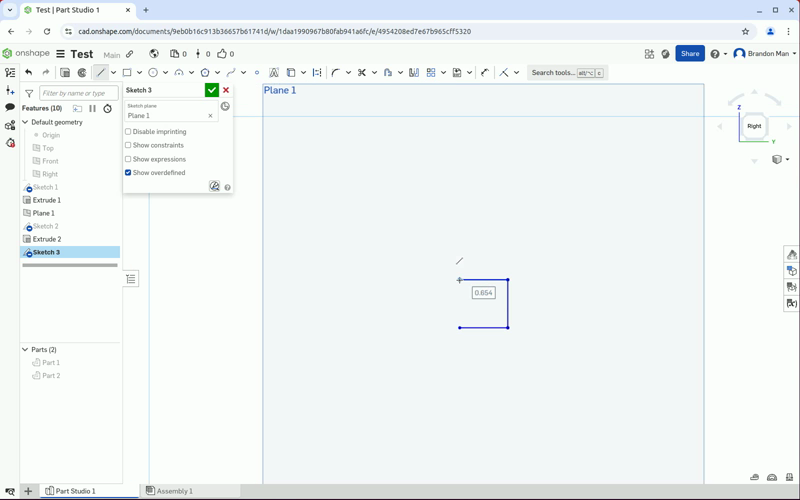
scroll(-6)
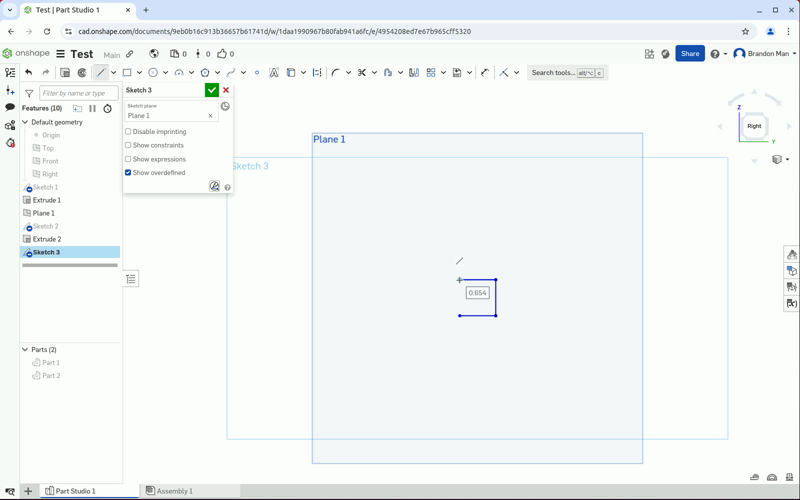
scroll(-6)
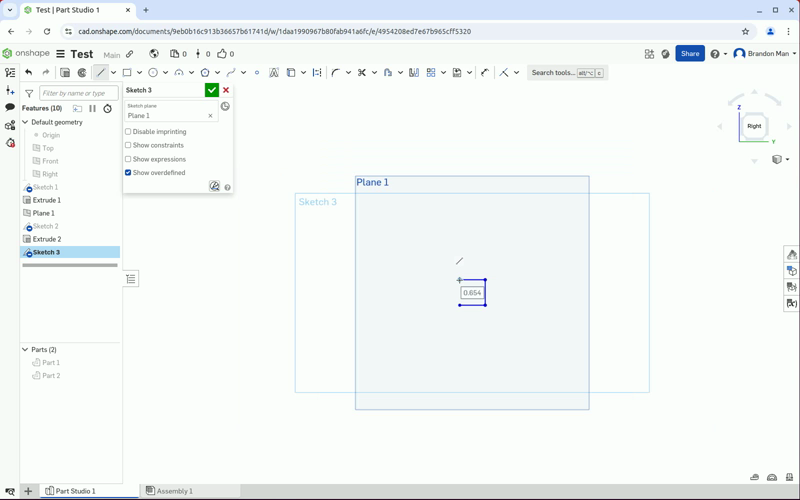
scroll(-6)
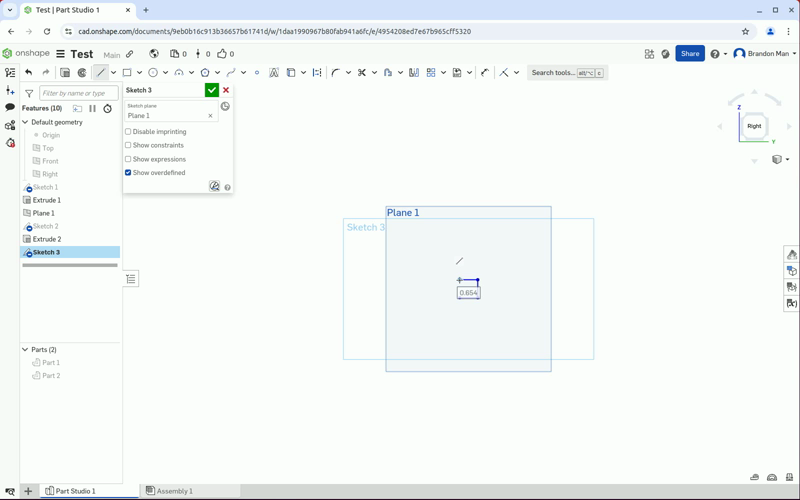
scroll(-6)
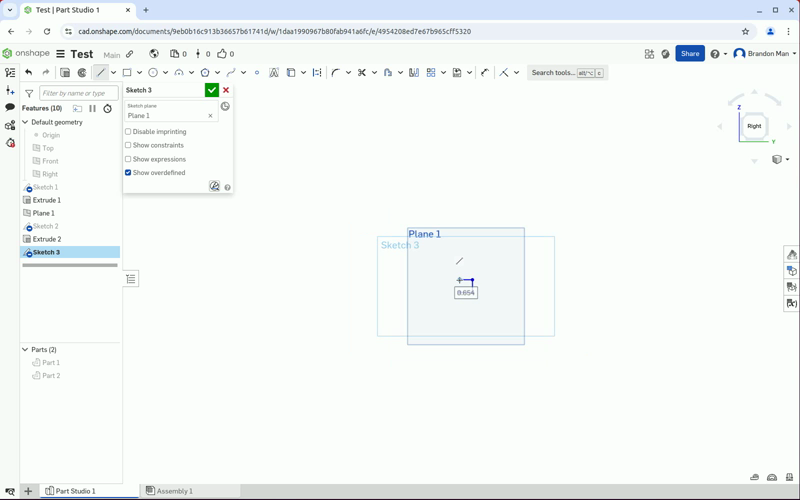
scroll(-6)
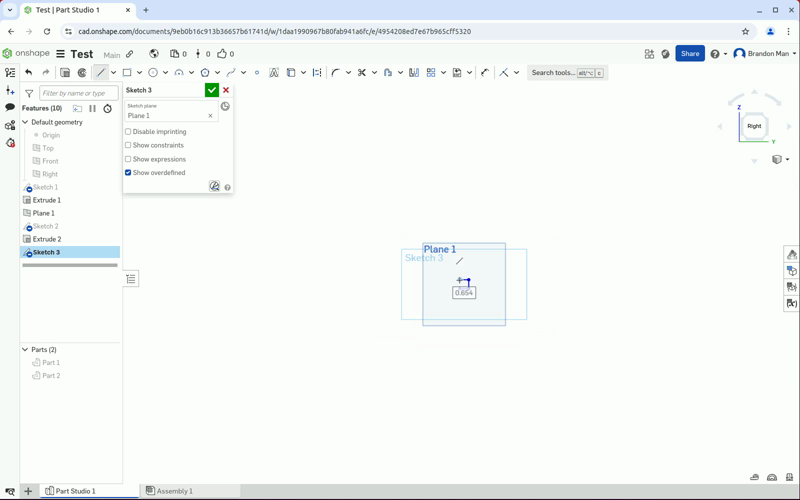
scroll(-6)
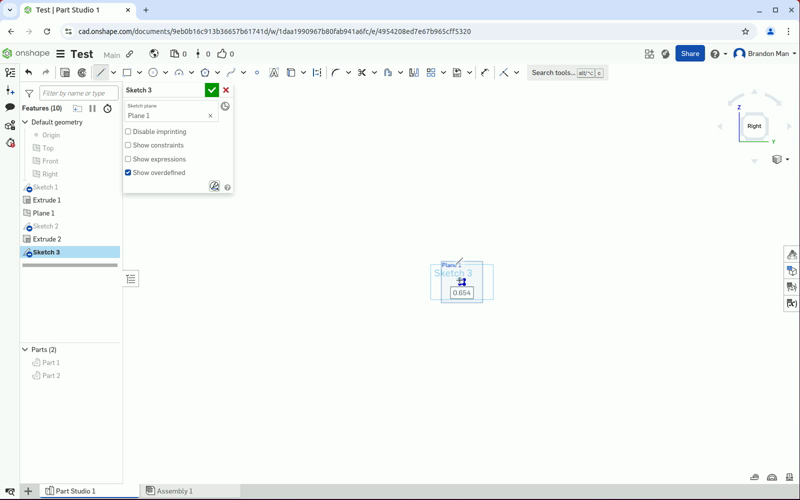
key_up(shift)
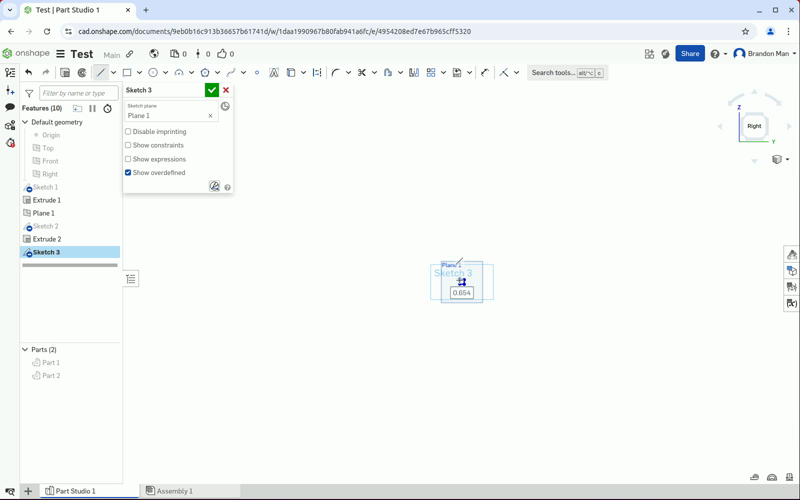
mouse_move(489, 279)
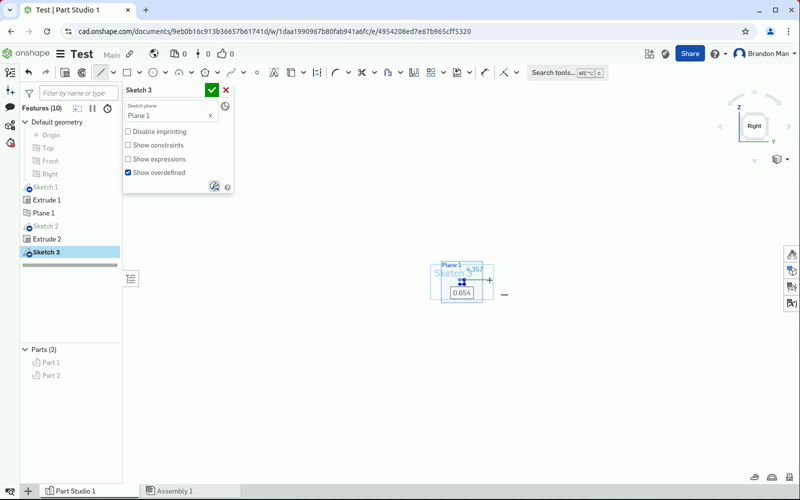
key_down(shift)
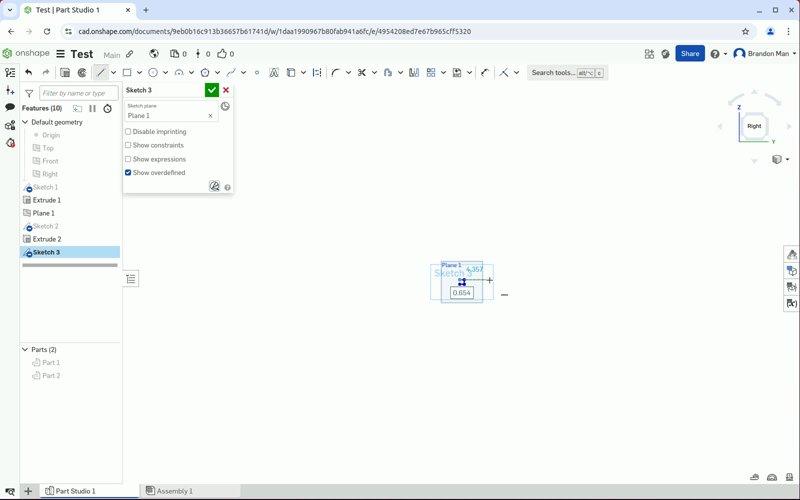
mouse_move(459, 284)
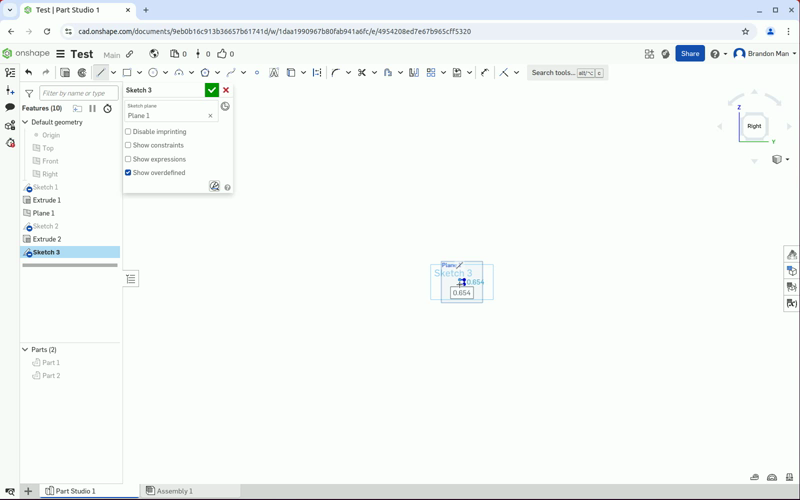
scroll(6)
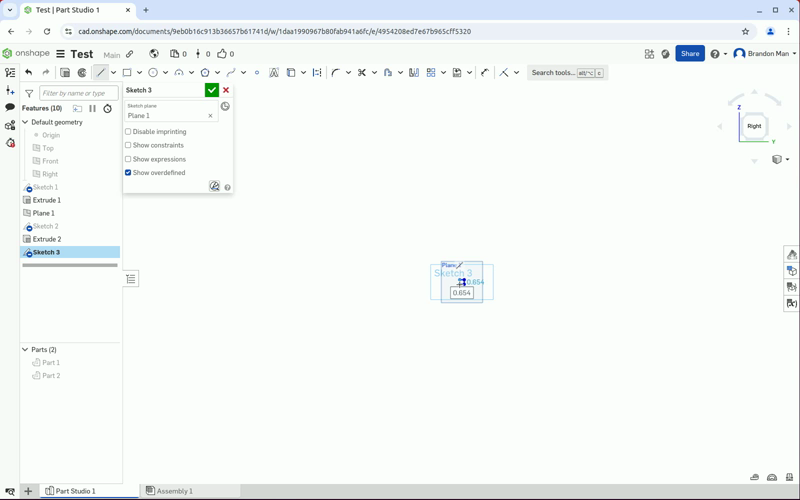
scroll(6)
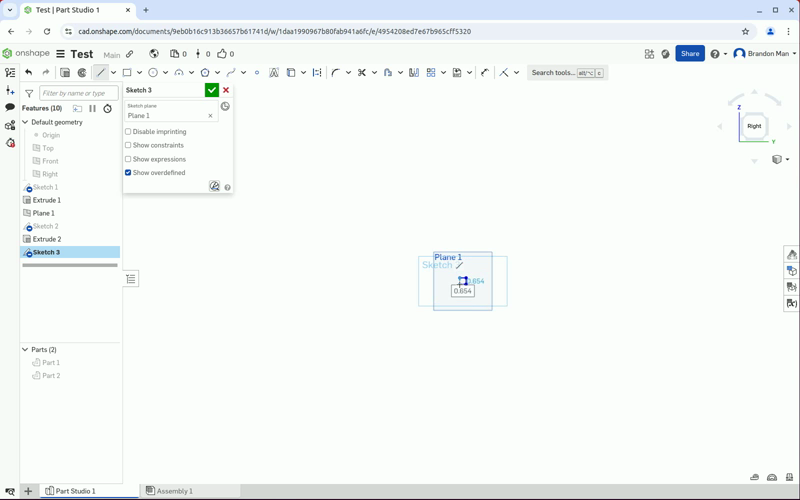
scroll(6)
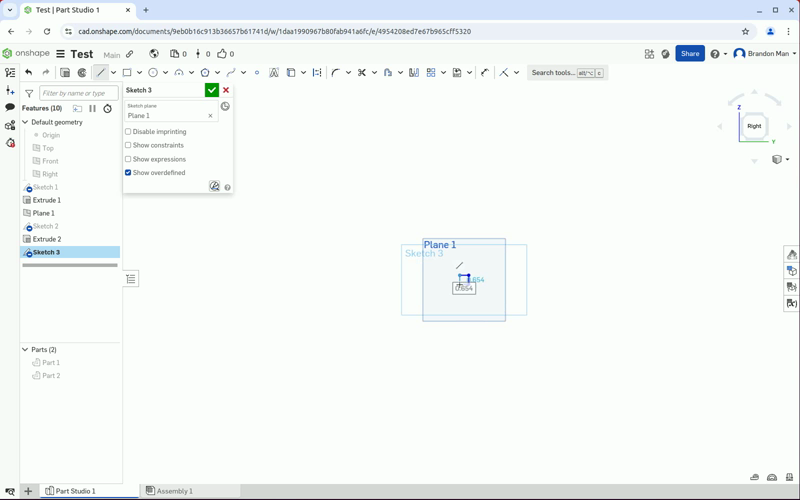
scroll(6)
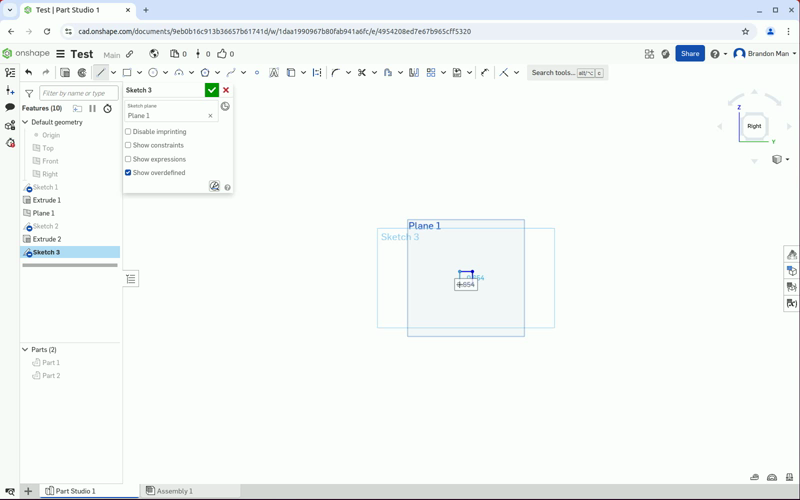
scroll(6)
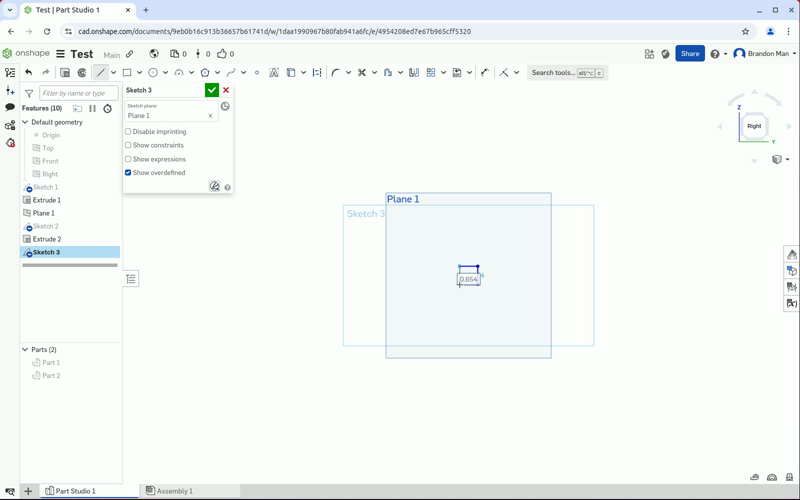
scroll(6)
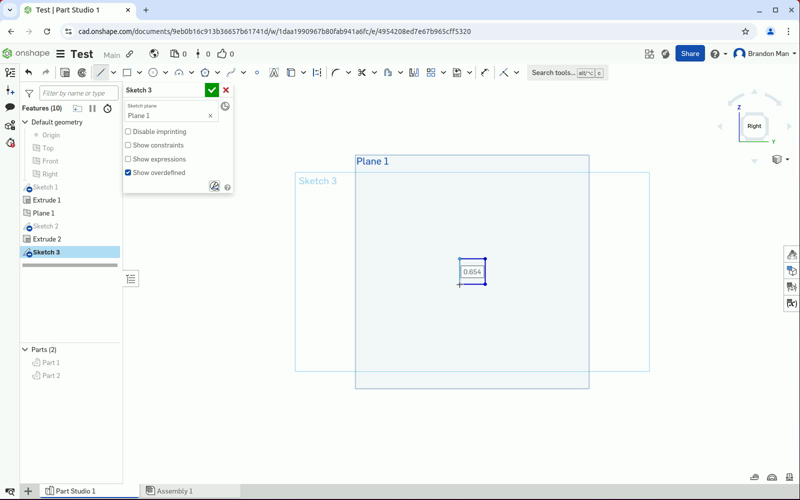
scroll(6)
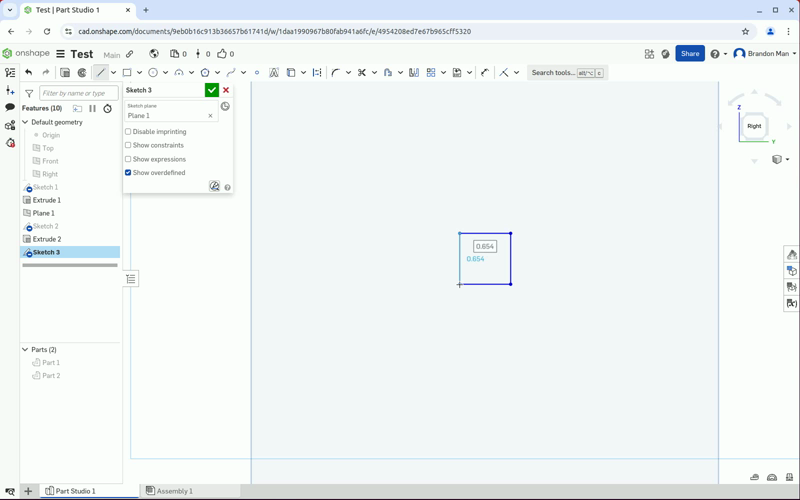
key_up(shift)
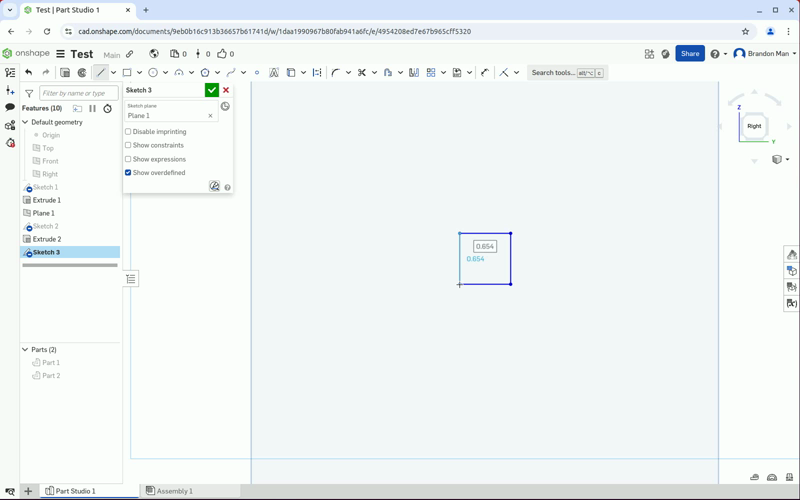
click(459, 284)
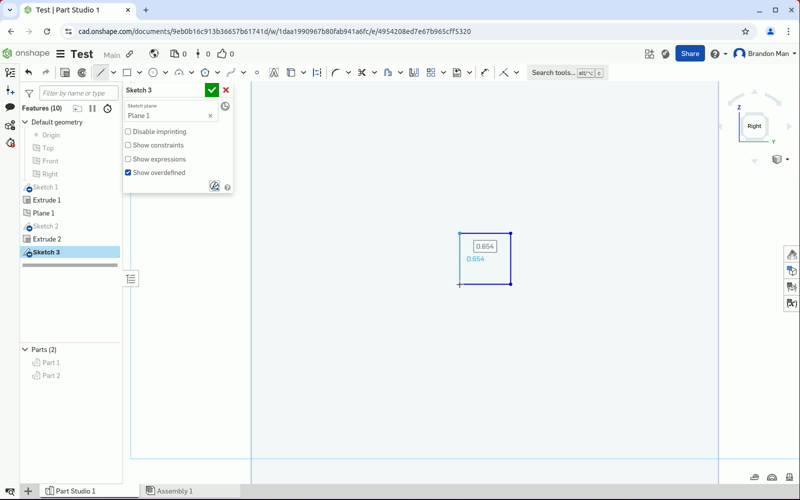
scroll(-6)
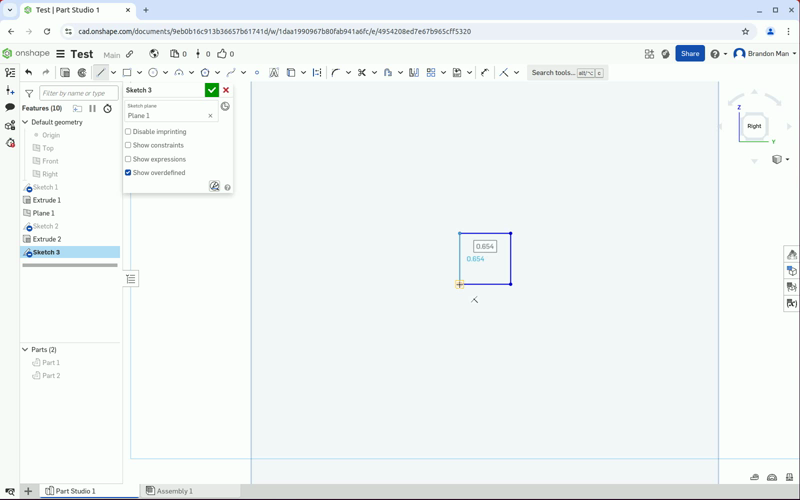
scroll(-6)
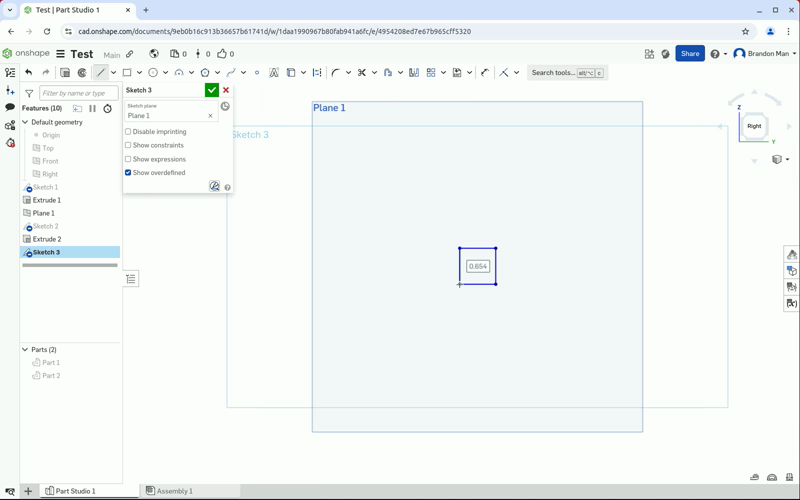
scroll(-6)
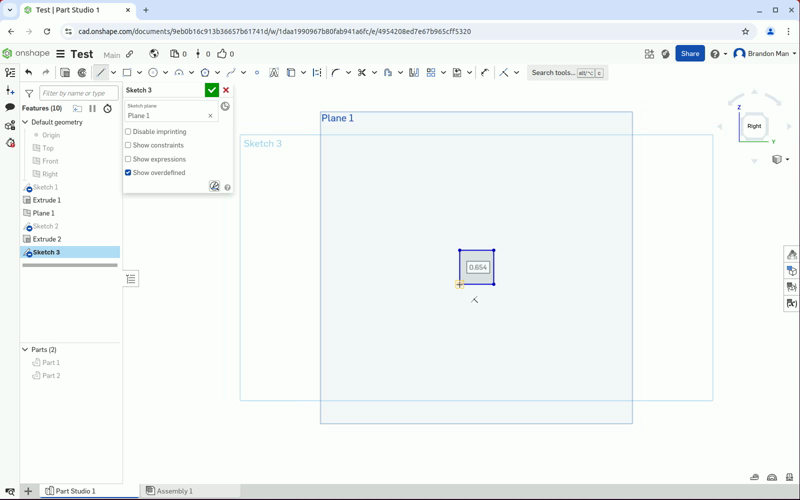
scroll(-6)
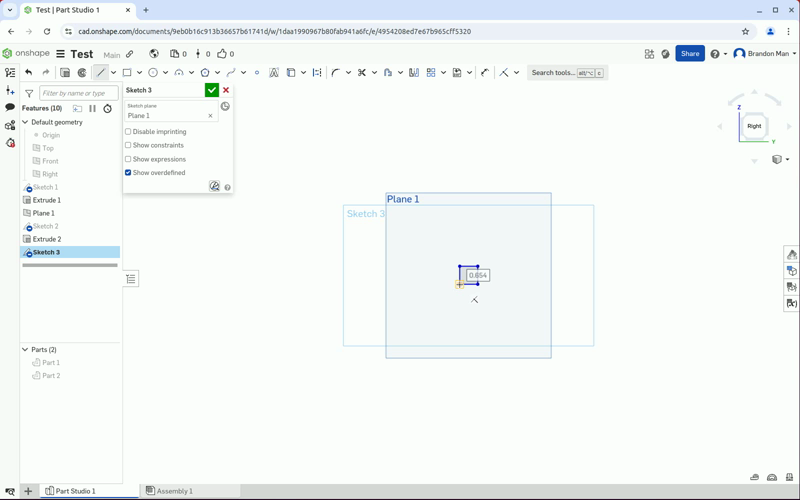
scroll(-6)
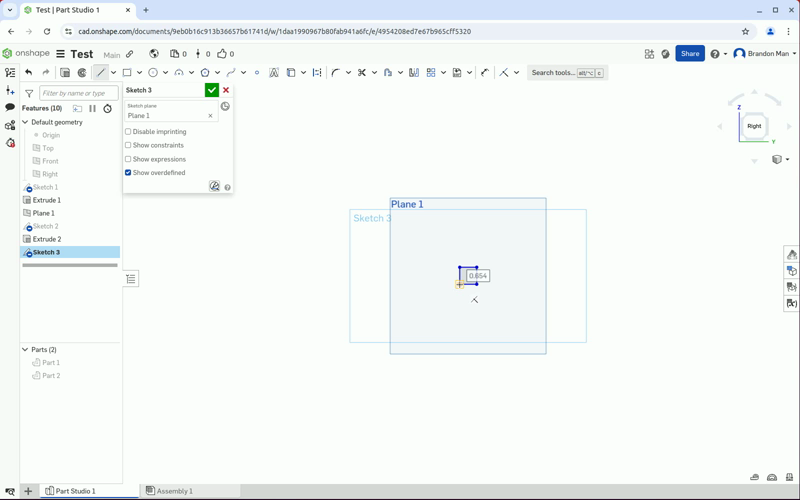
scroll(-6)
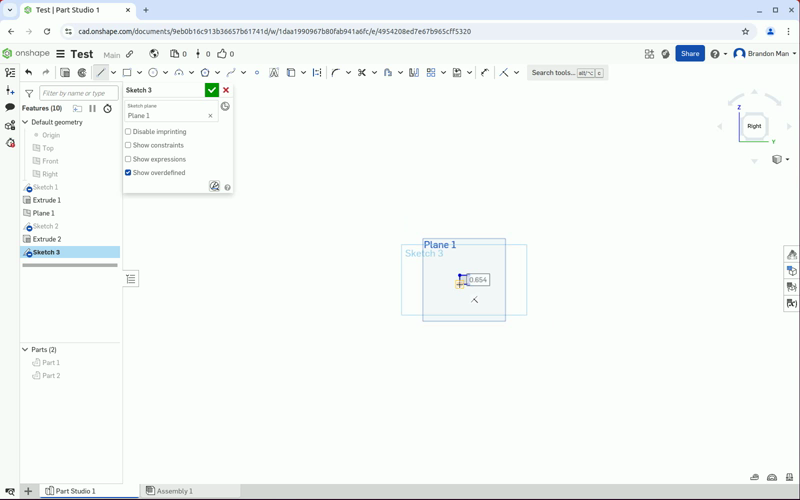
scroll(-6)
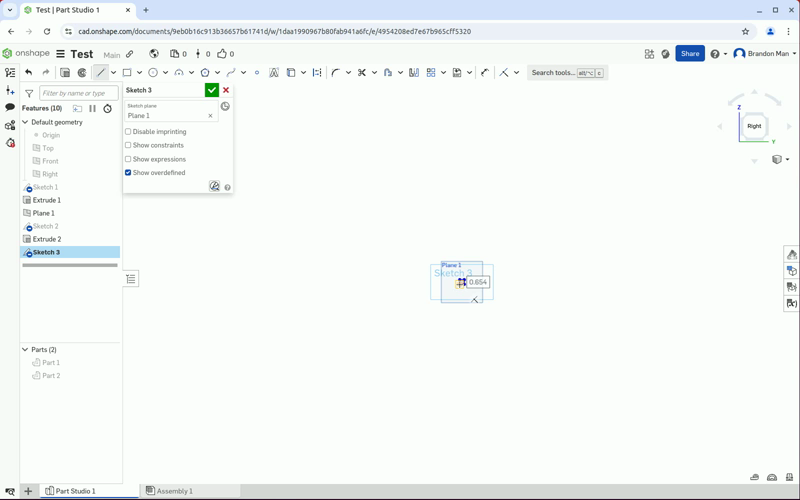
key(esc)
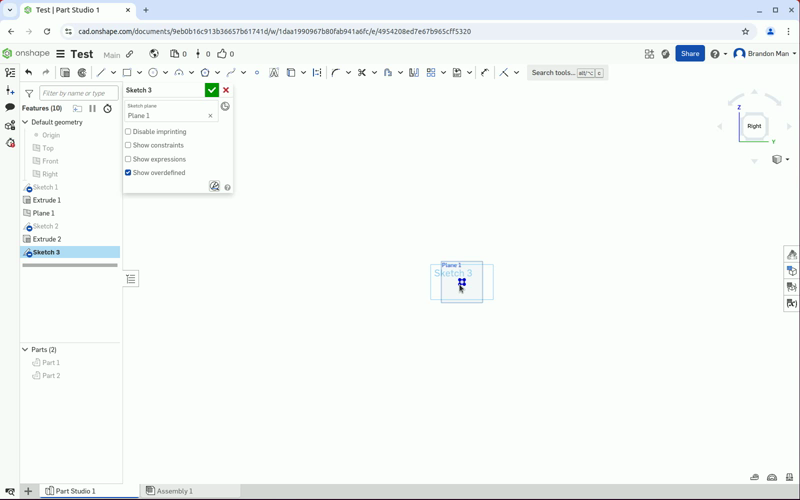
mouse_move(460, 283)
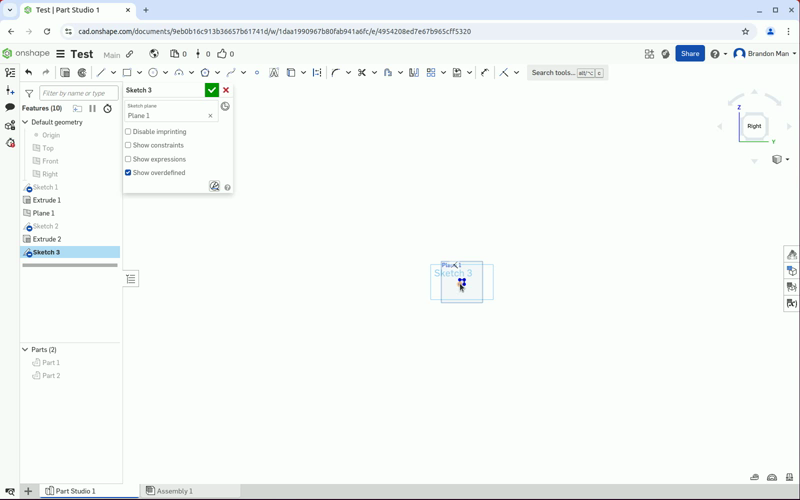
scroll(6)
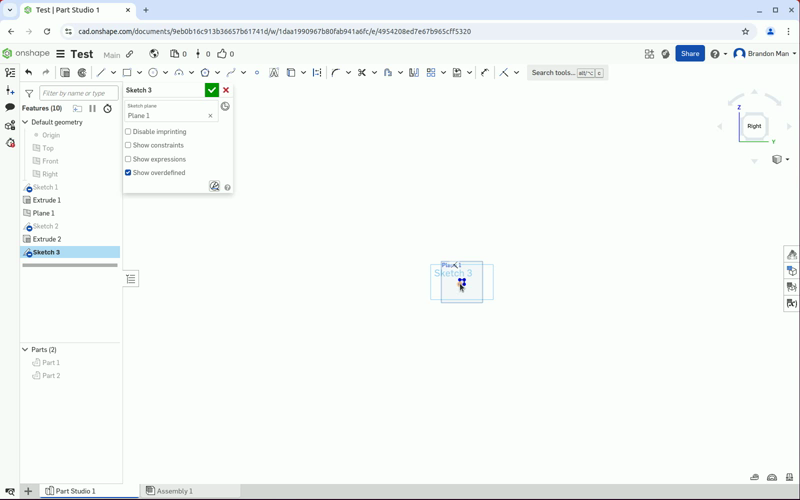
scroll(6)
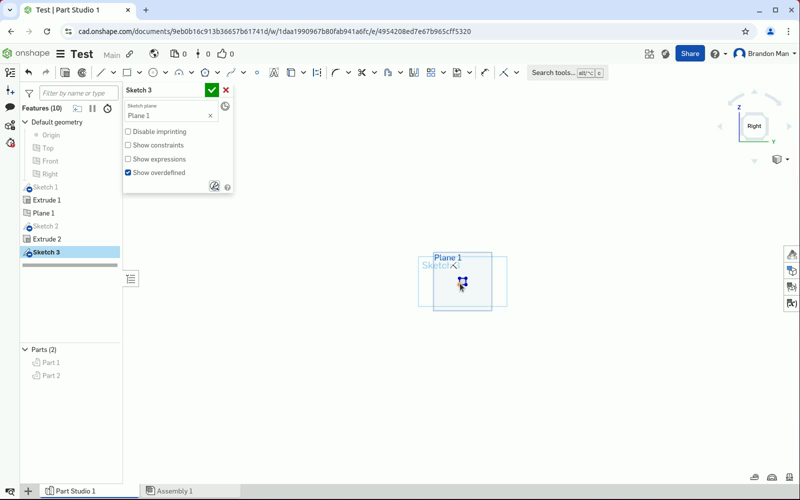
scroll(6)
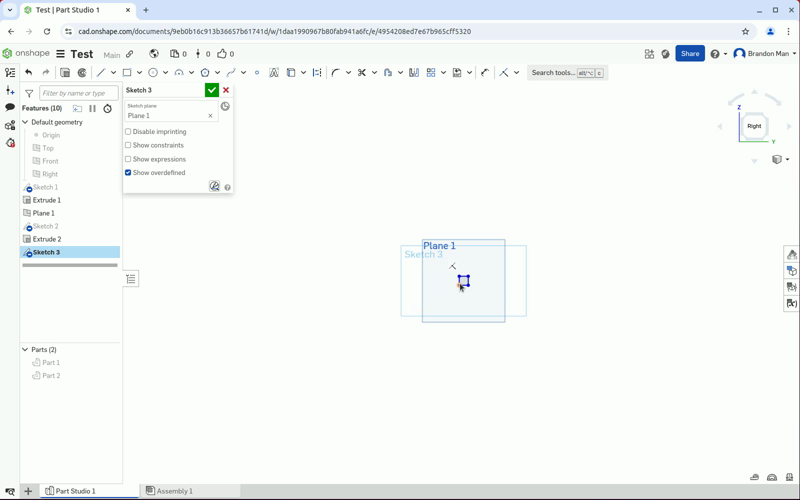
scroll(6)
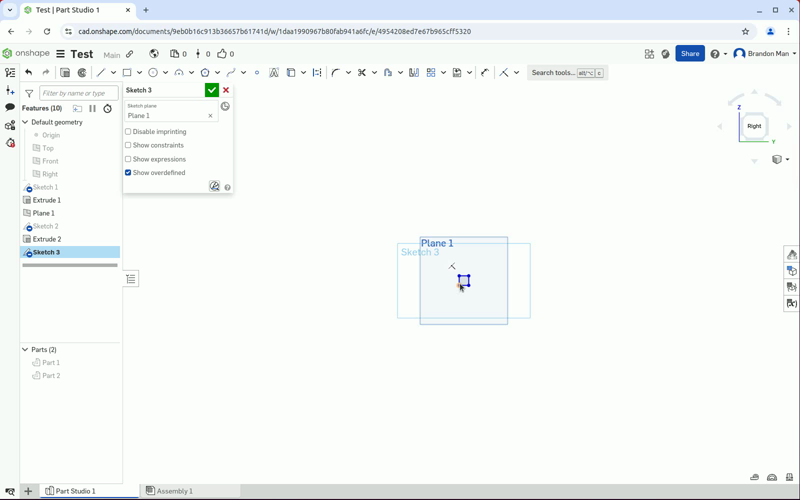
scroll(6)
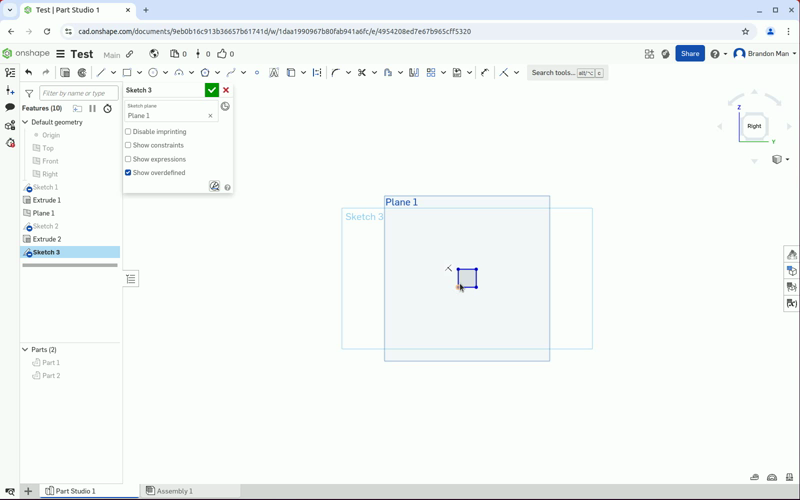
scroll(6)
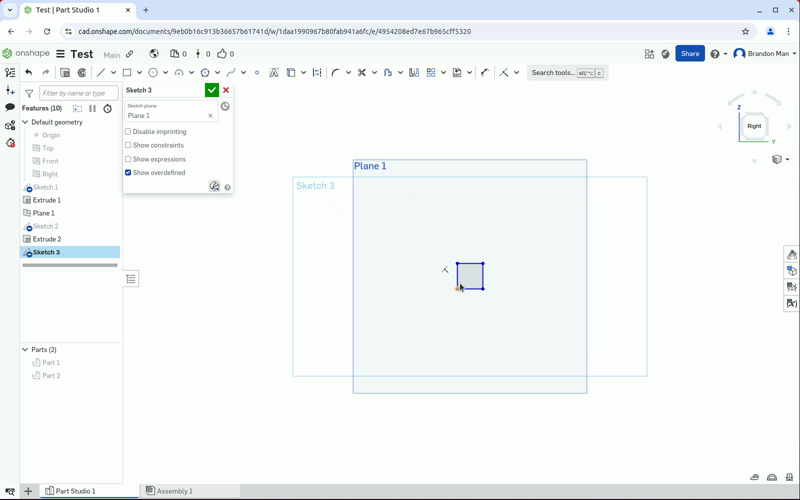
scroll(6)
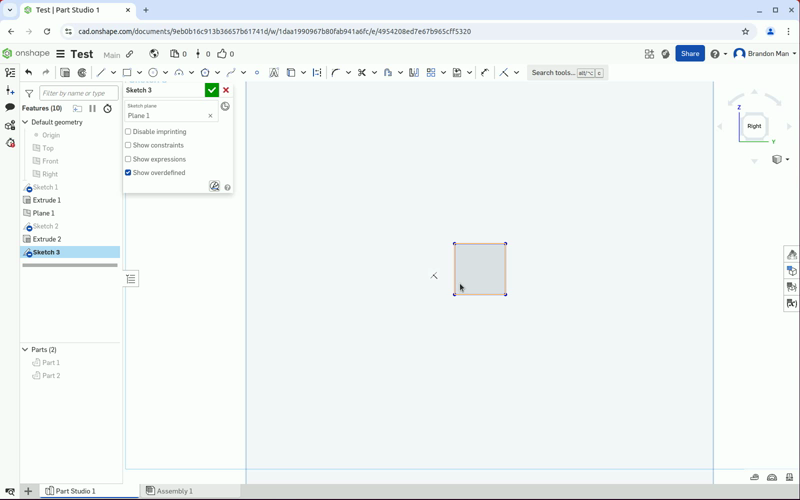
click(460, 283)
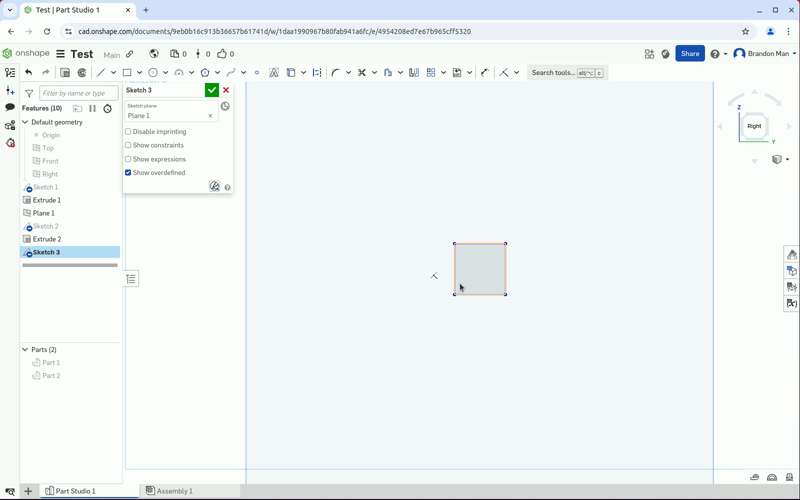
scroll(-6)
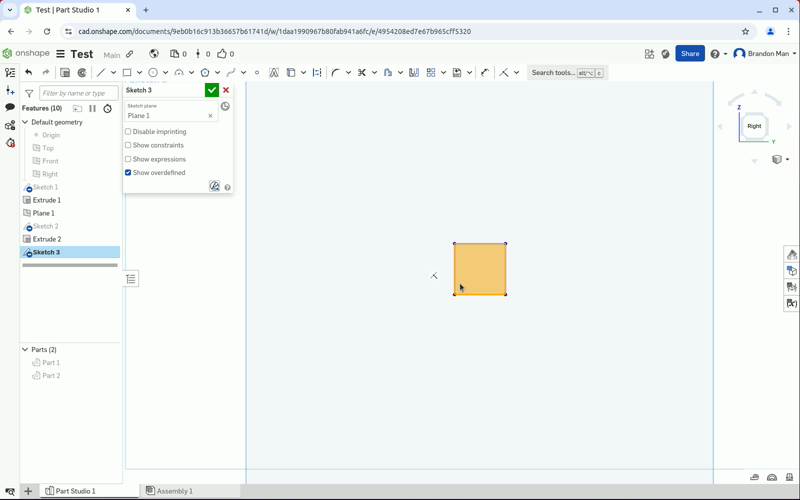
scroll(-6)
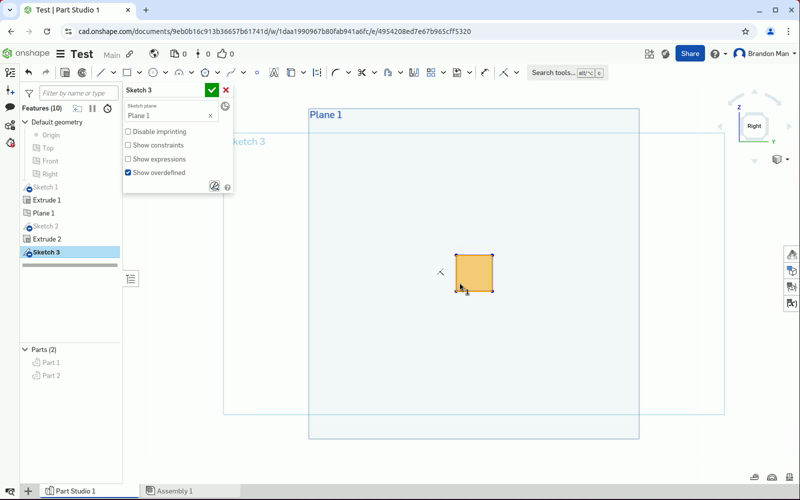
scroll(-6)
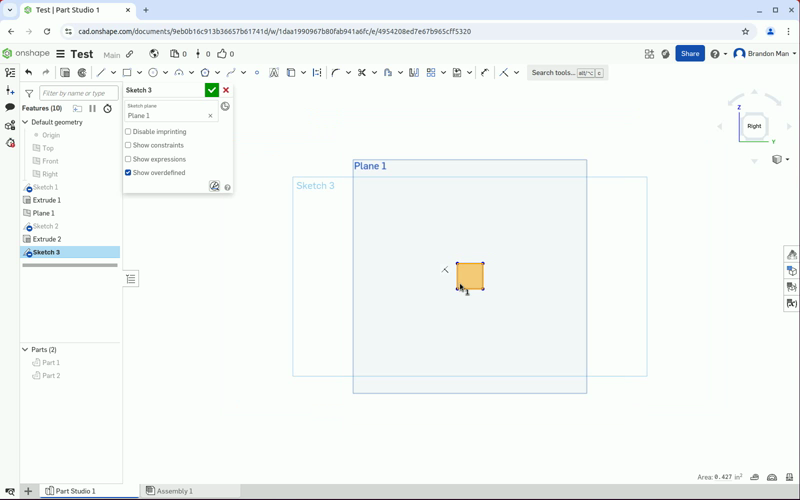
scroll(-6)
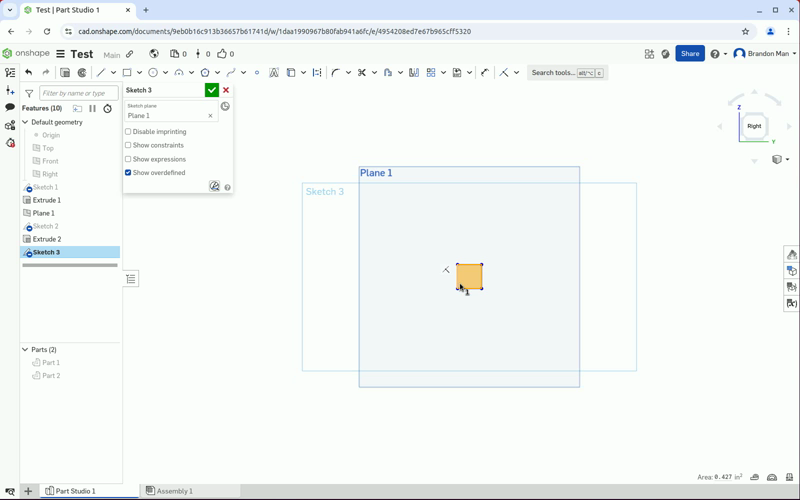
scroll(-6)
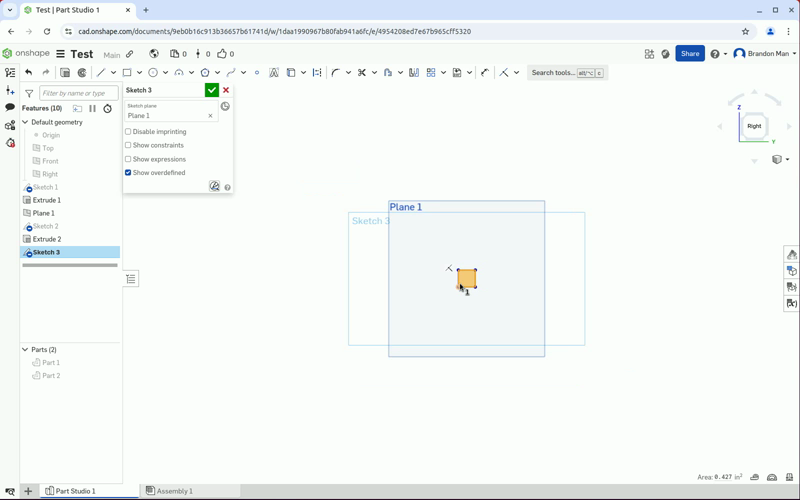
scroll(-6)
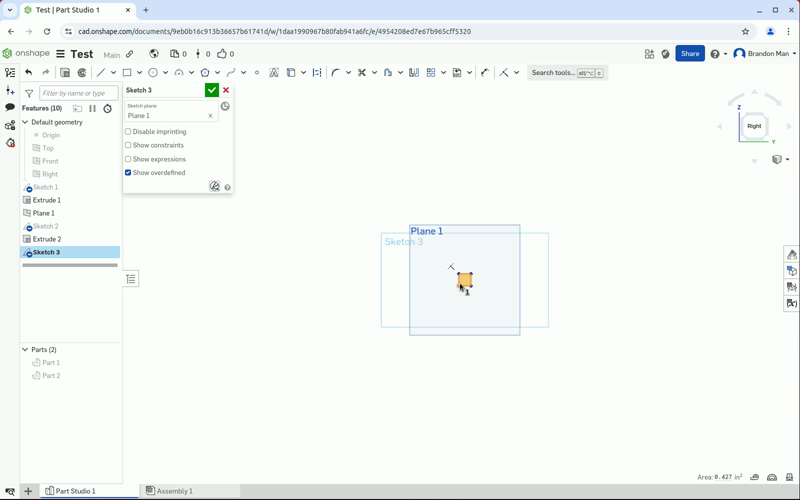
scroll(-6)
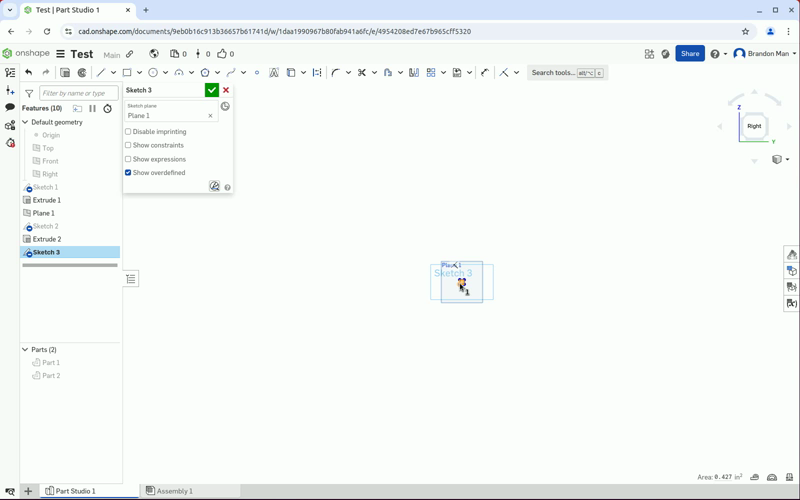
mouse_move(73, 352)
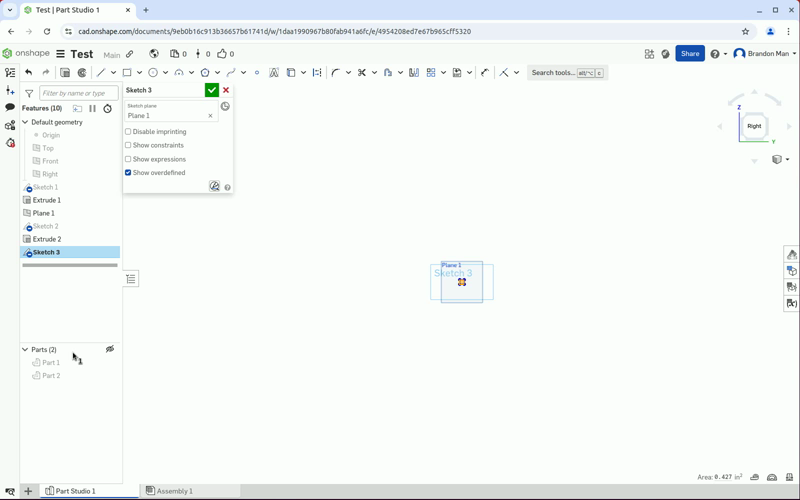
key(shift+y)
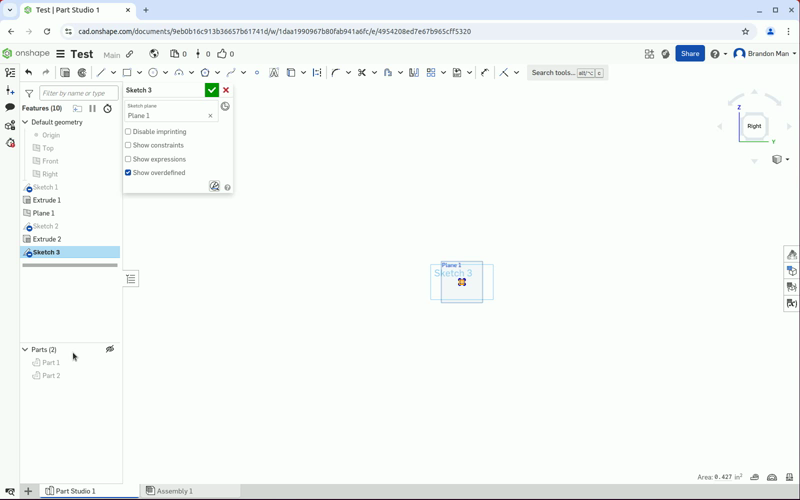
key(shift+e)
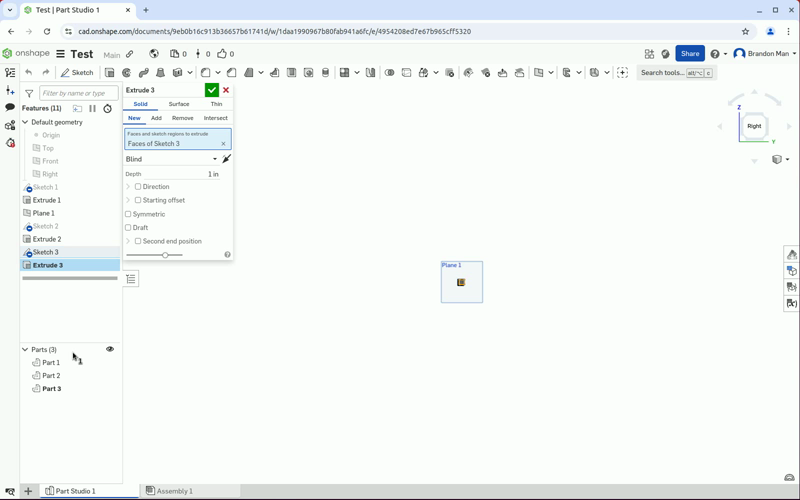
mouse_move(143, 106)
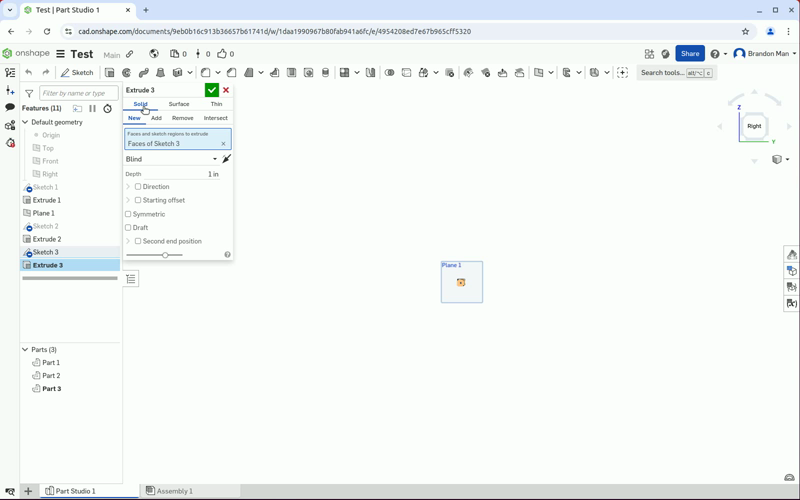
click(143, 106)
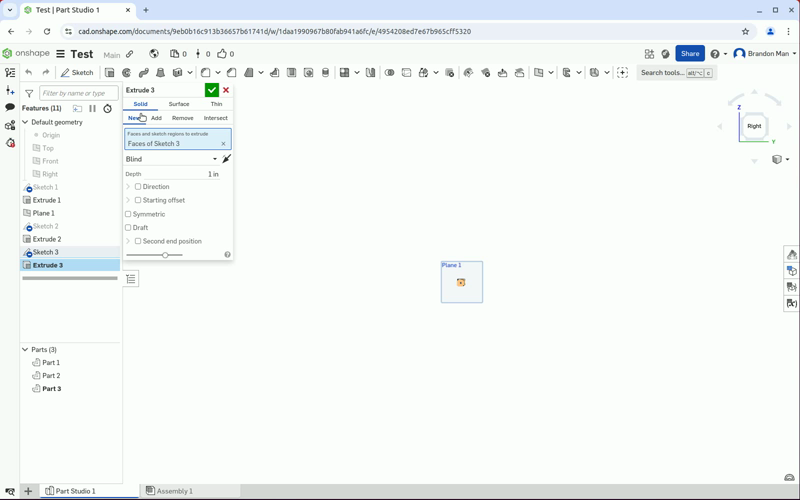
mouse_move(137, 120)
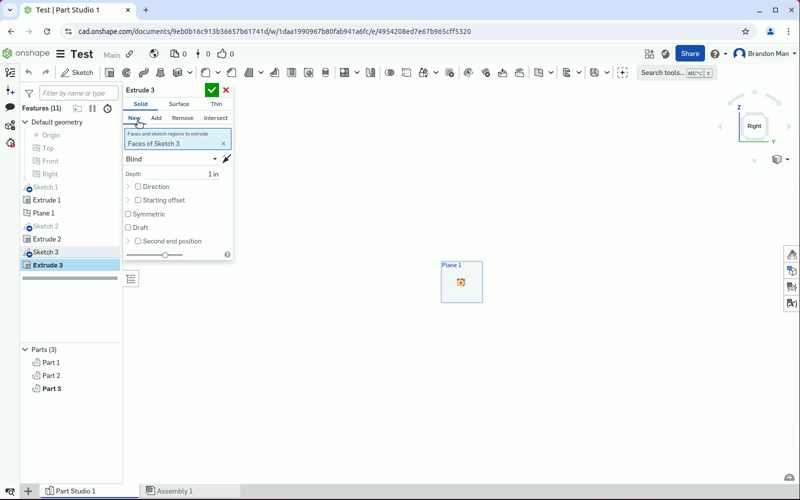
click(137, 120)
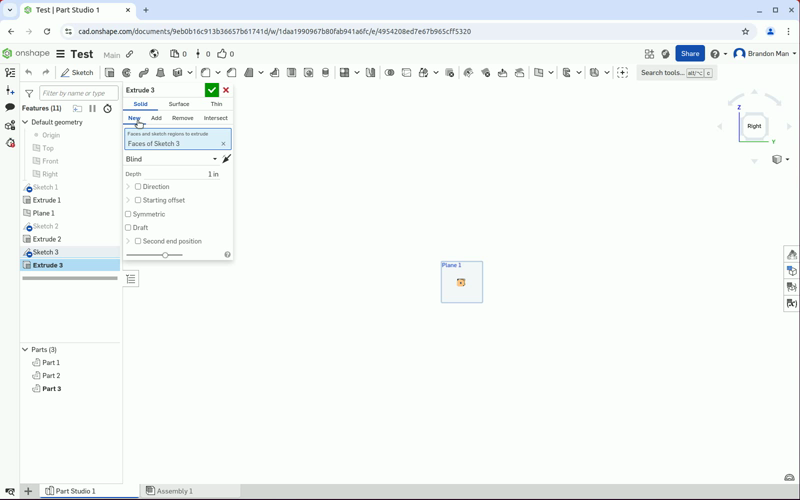
key(tab, 4)
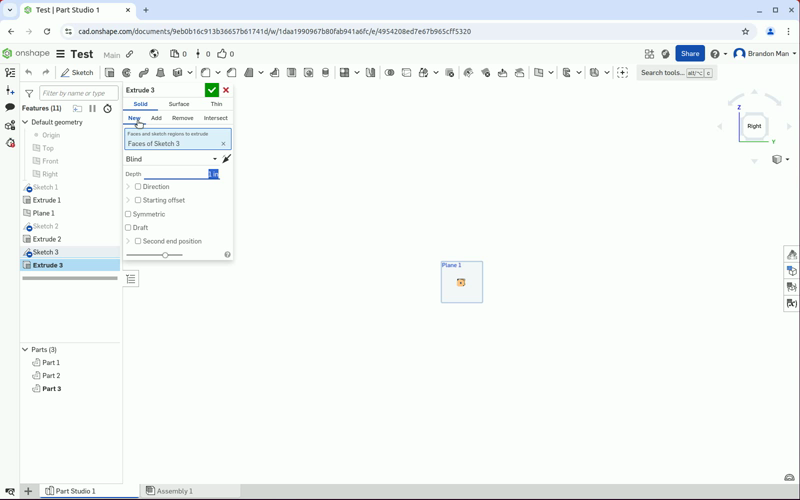
text(-0.241)
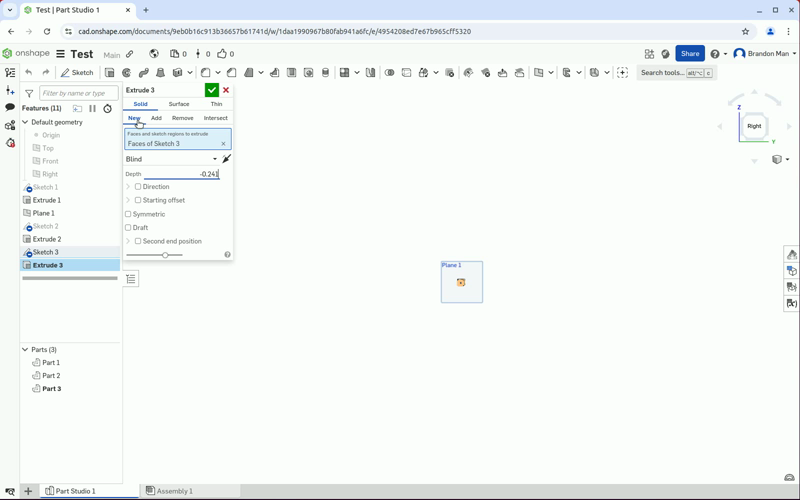
key(enter)
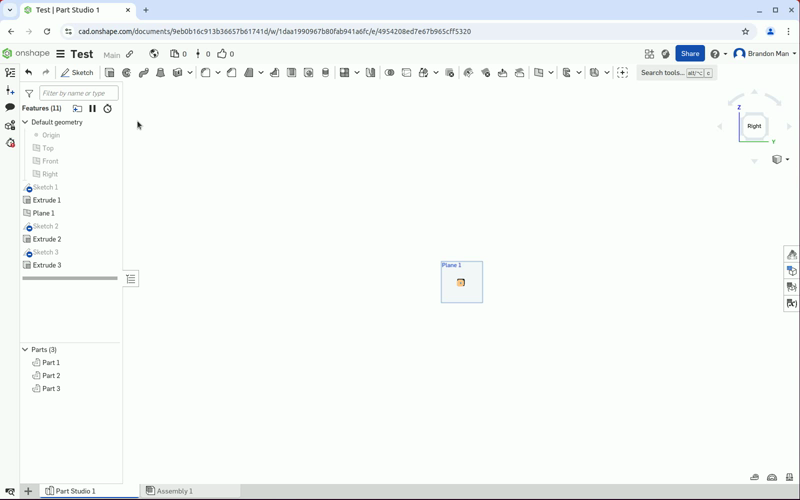
key(shift+h)
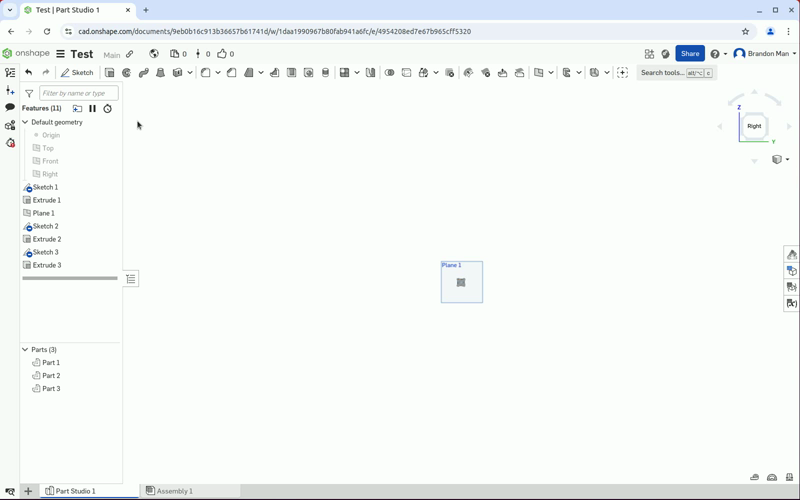
key(shift+h)
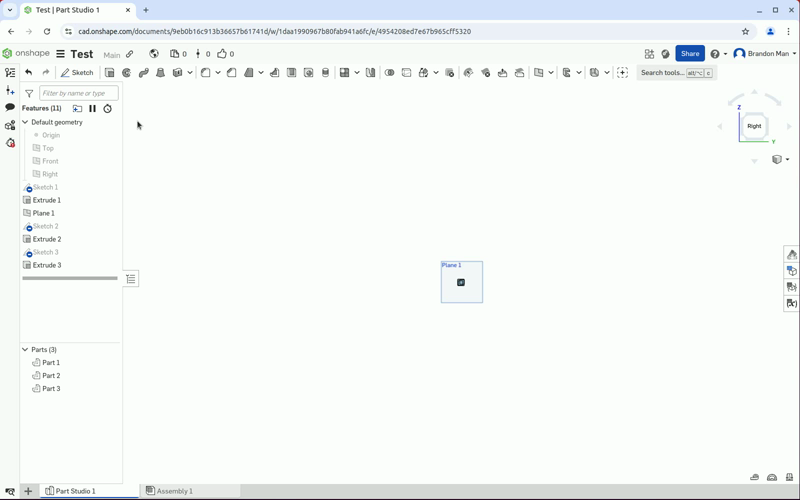
mouse_move(73, 189)
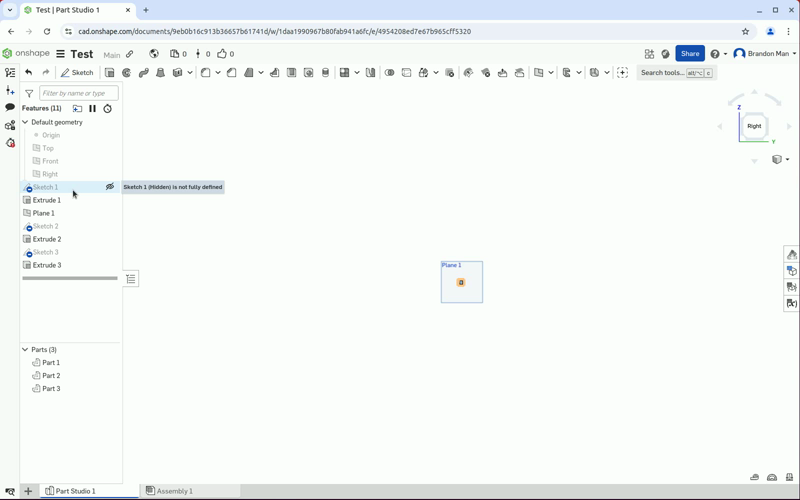
click(73, 189)
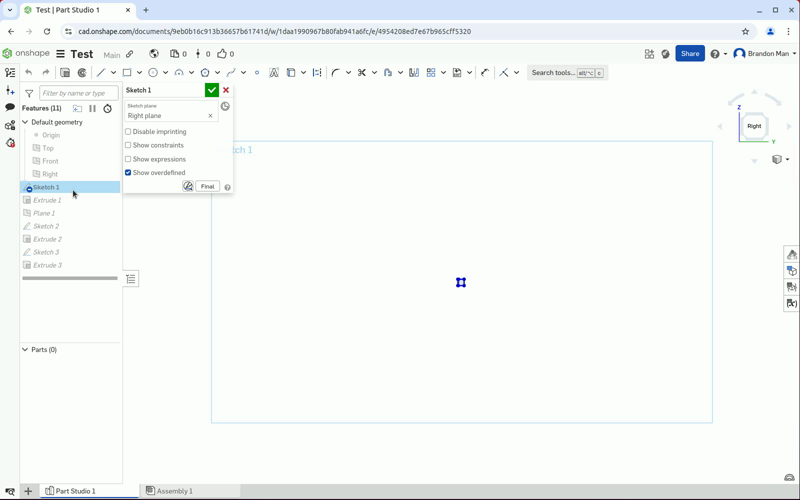
mouse_move(229, 92)
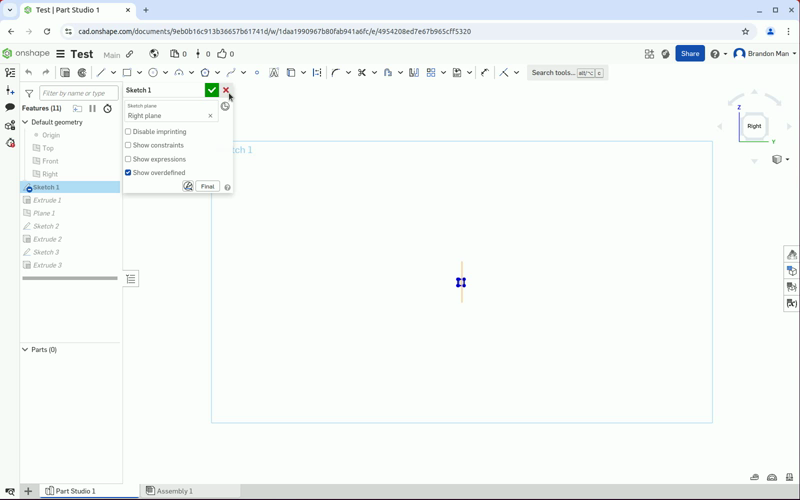
click(229, 92)
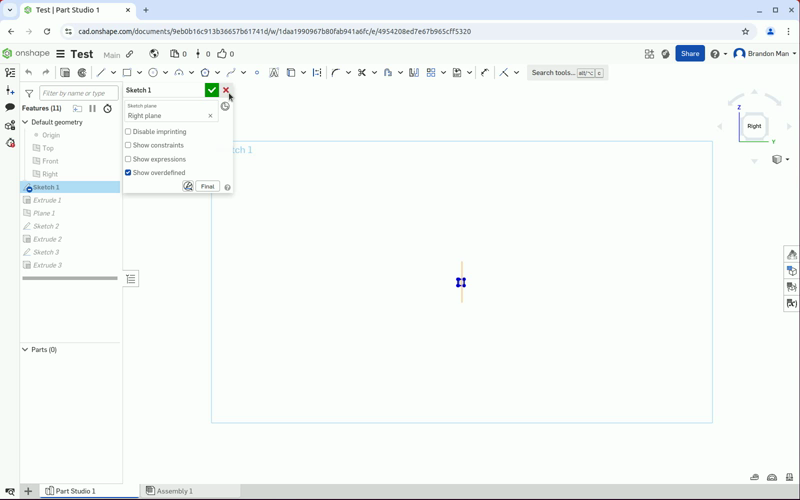
key(shift+s)
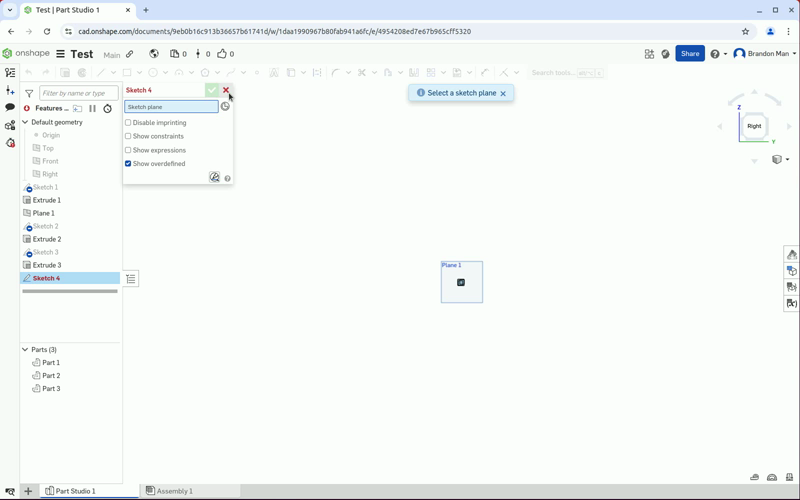
mouse_move(73, 176)
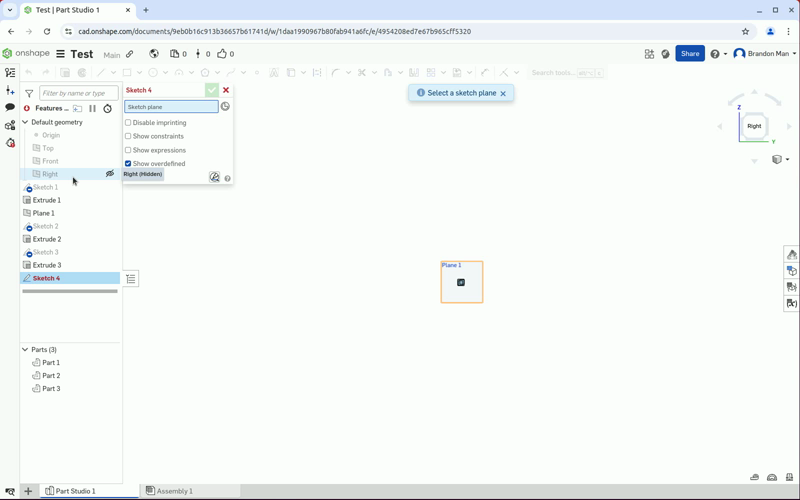
click(73, 176)
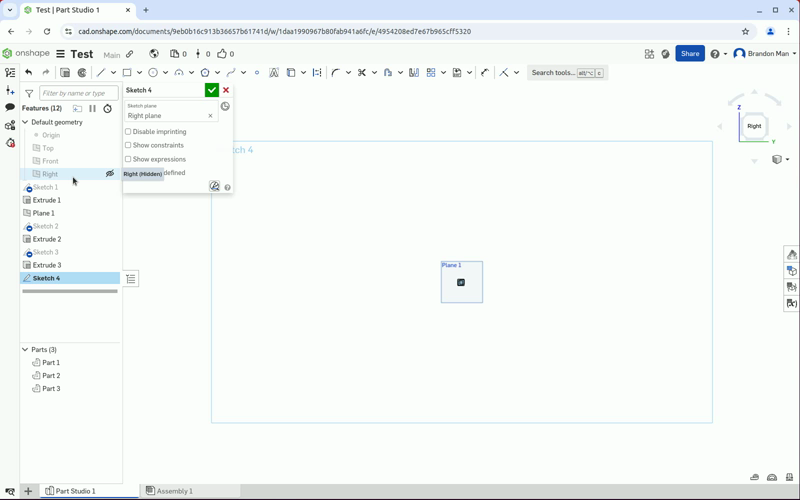
mouse_move(73, 352)
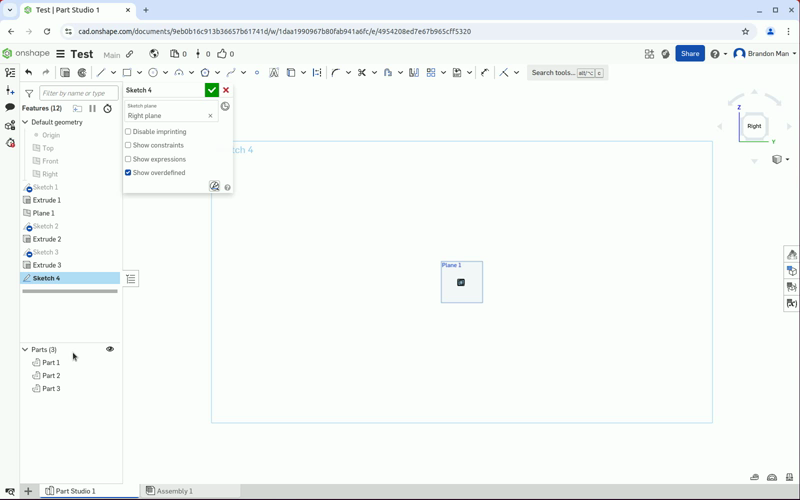
key(y)
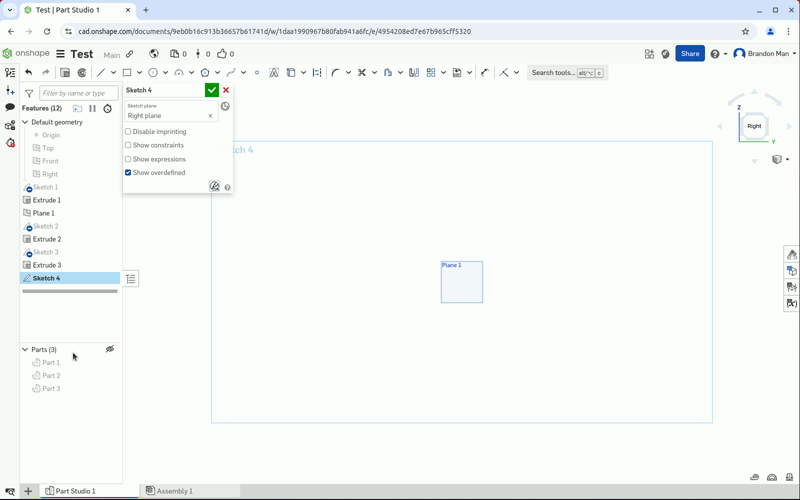
key(l)
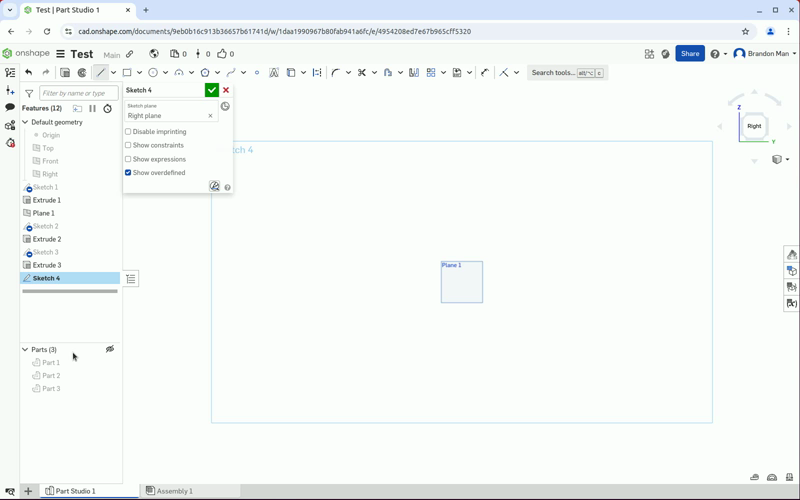
key_down(shift)
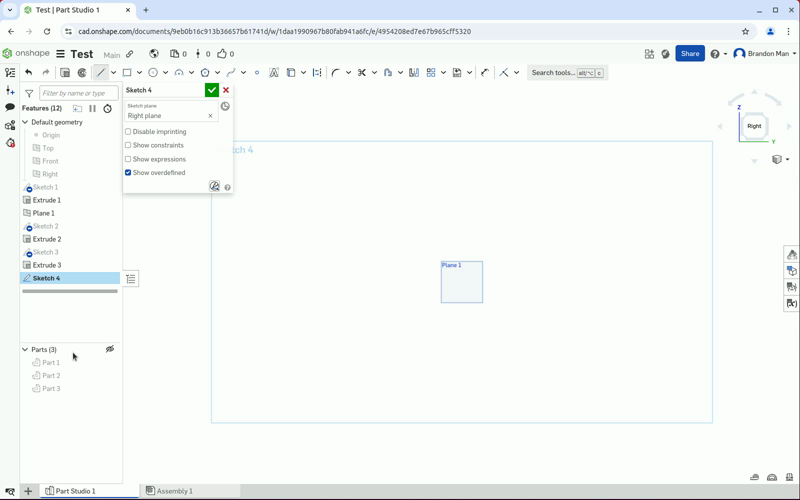
mouse_move(458, 285)
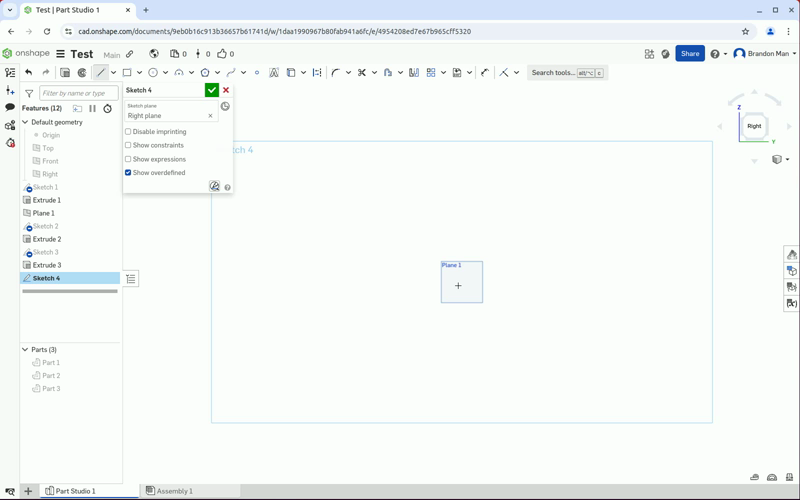
click(458, 285)
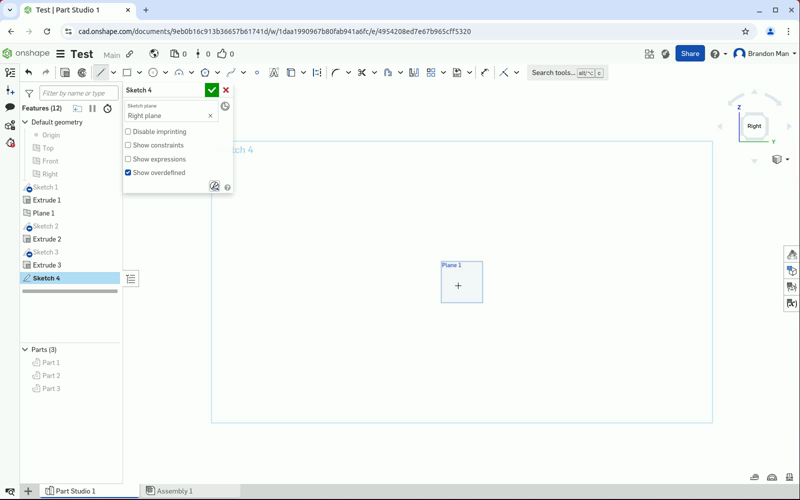
key_up(shift)
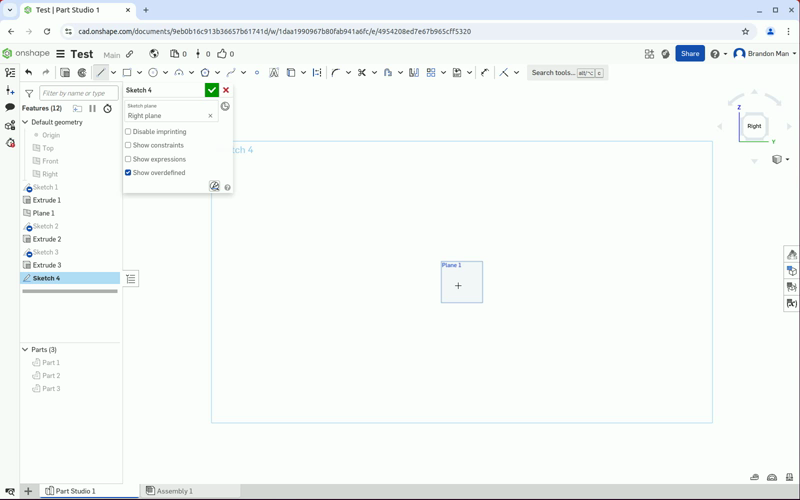
key_down(shift)
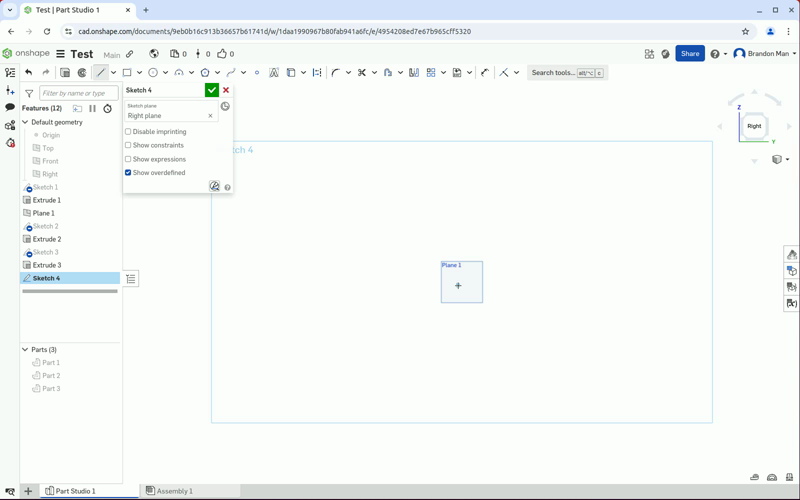
mouse_move(488, 285)
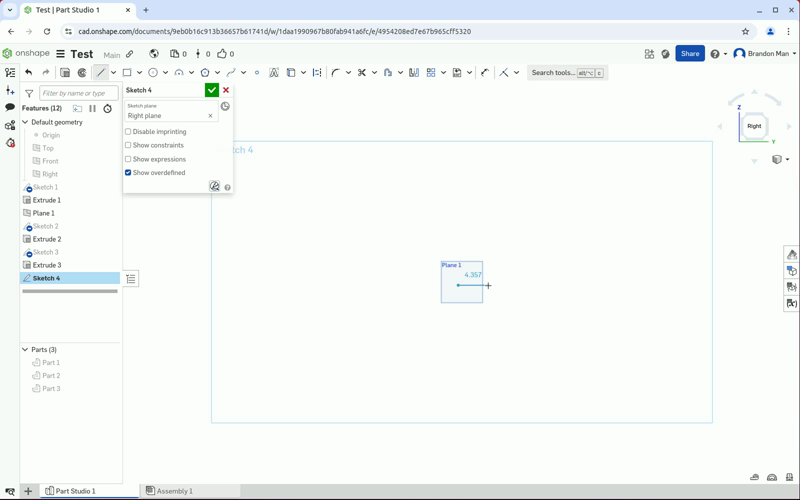
mouse_move(462, 285)
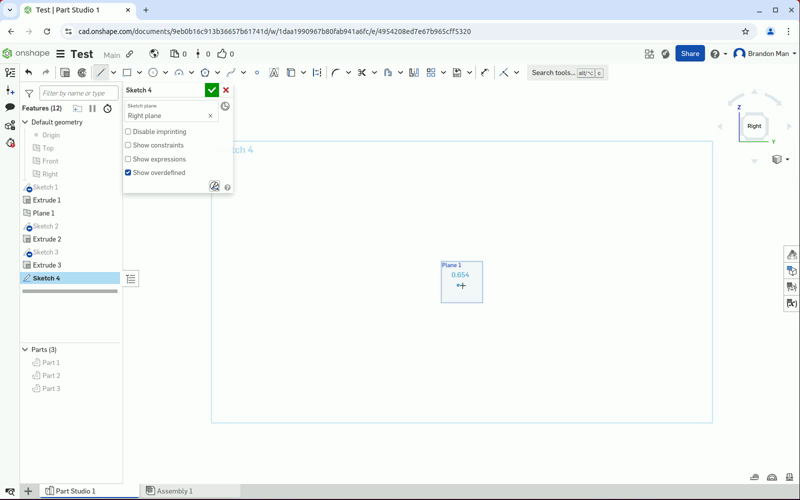
scroll(6)
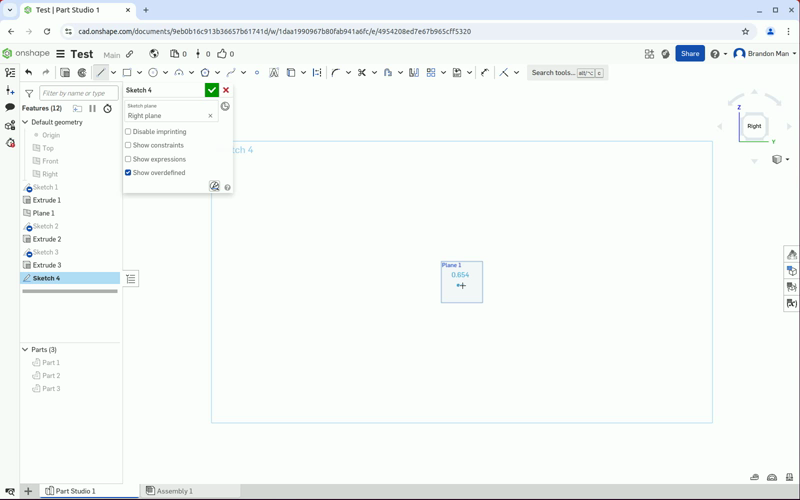
scroll(6)
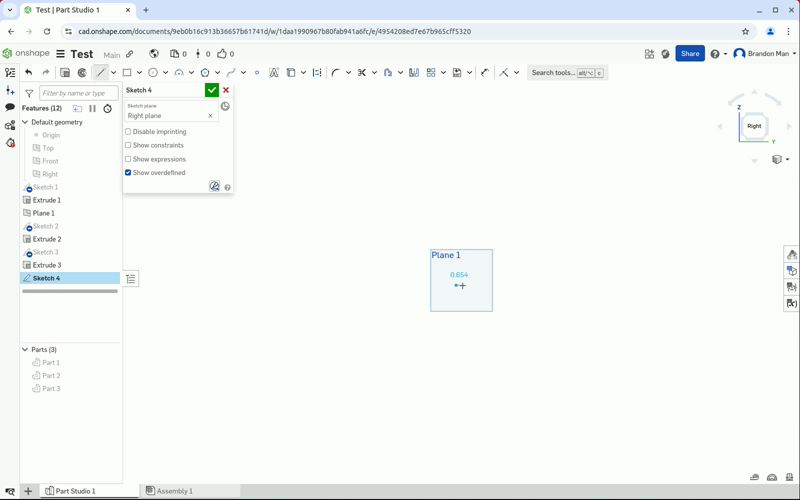
scroll(6)
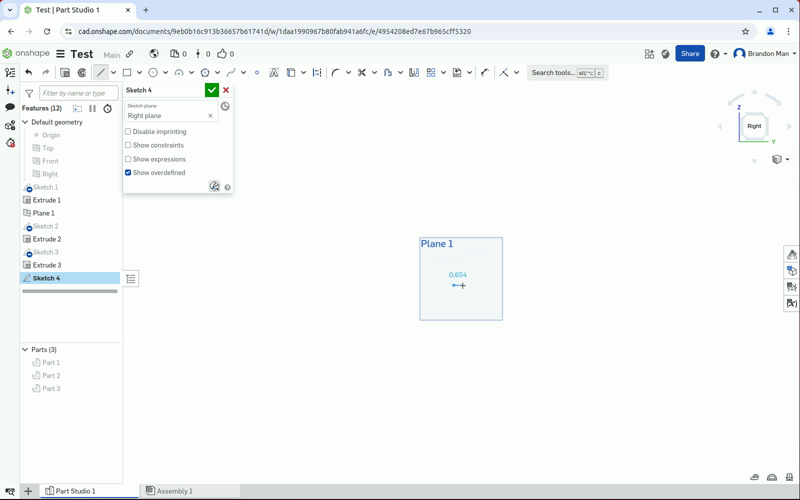
scroll(6)
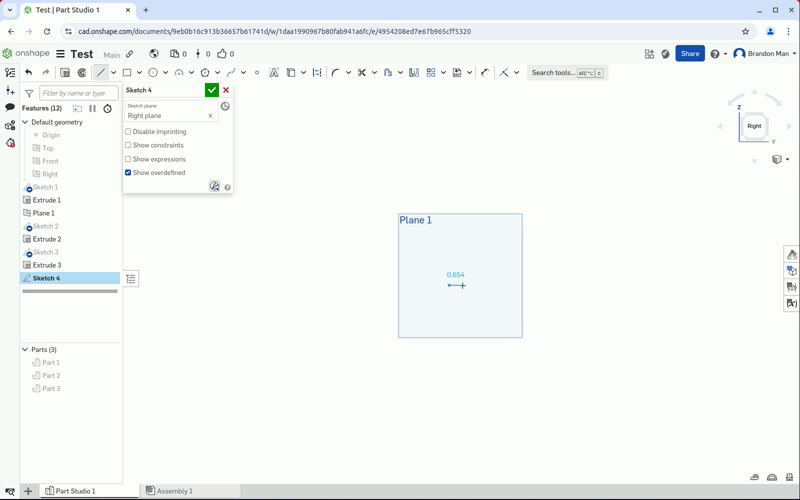
scroll(6)
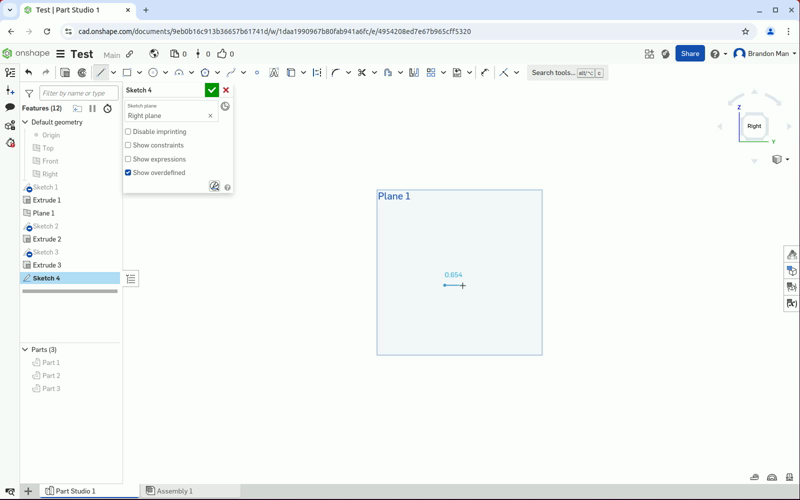
scroll(6)
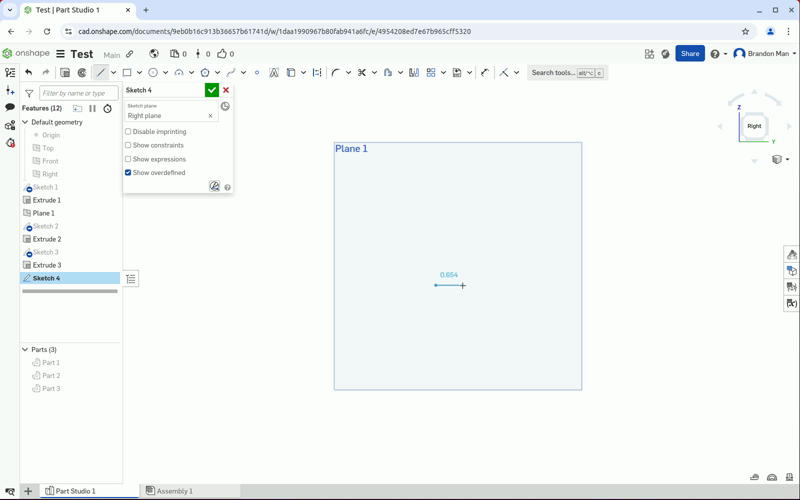
scroll(6)
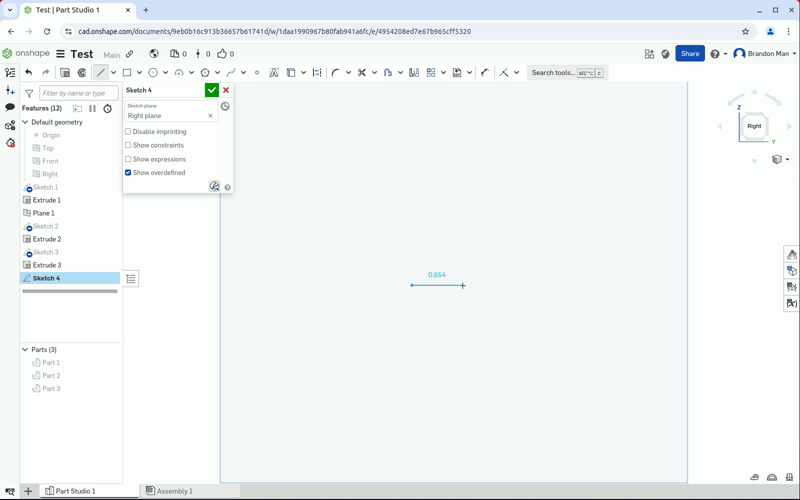
click(462, 285)
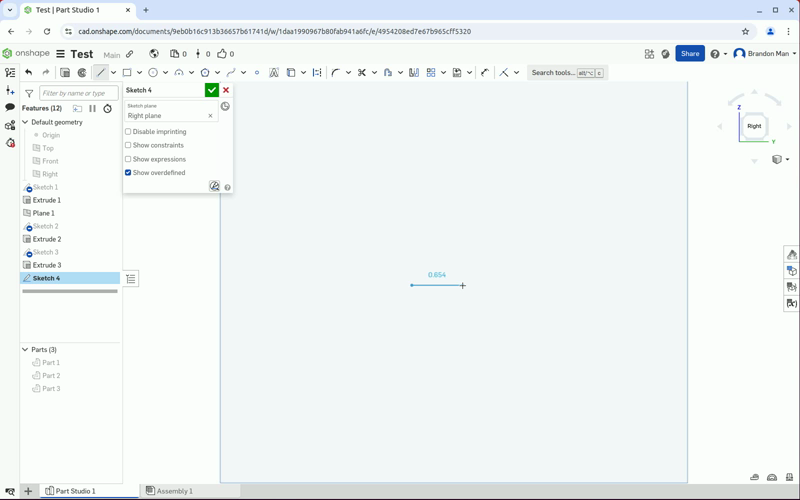
scroll(-6)
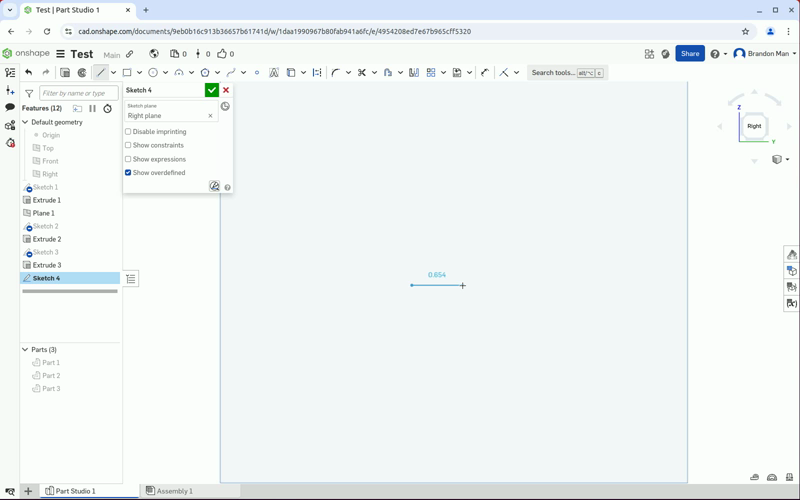
scroll(-6)
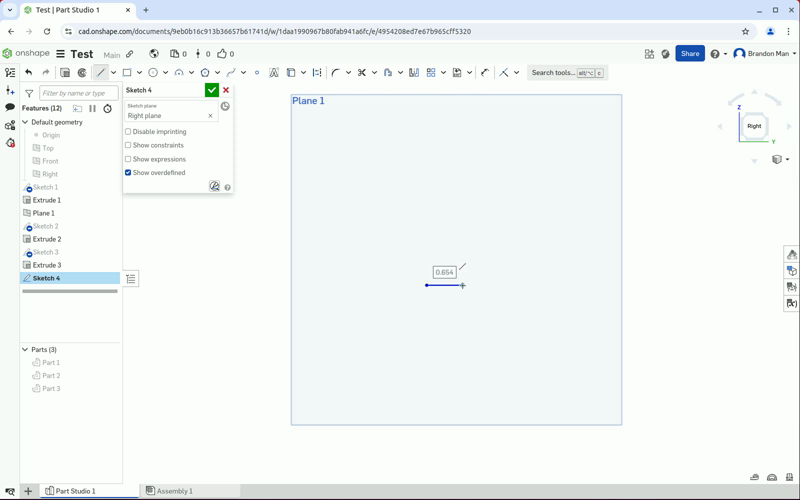
scroll(-6)
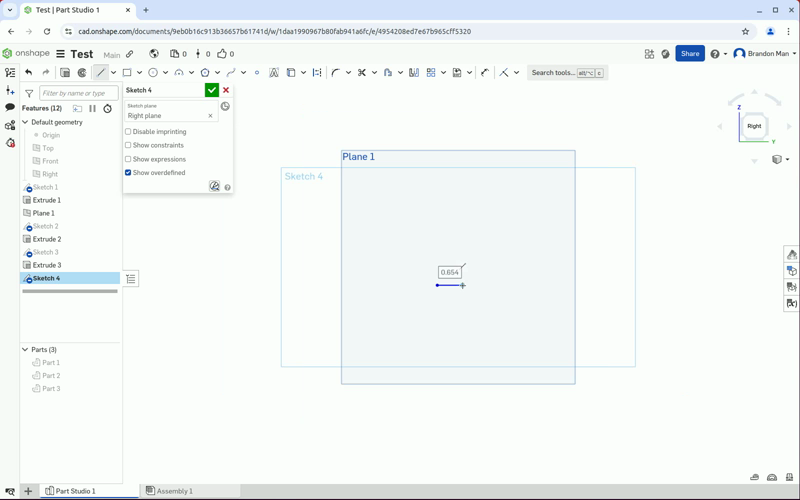
scroll(-6)
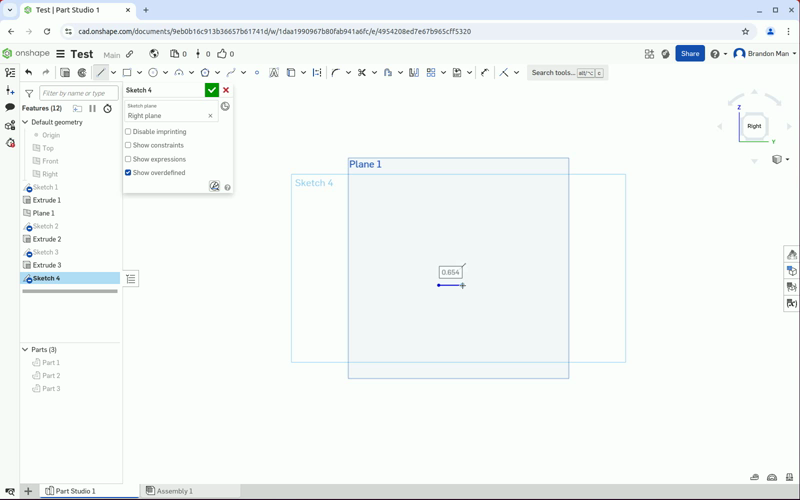
scroll(-6)
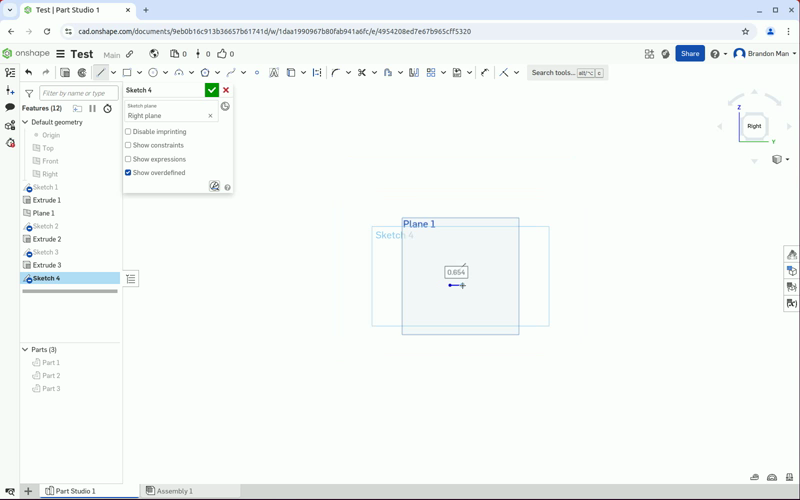
scroll(-6)
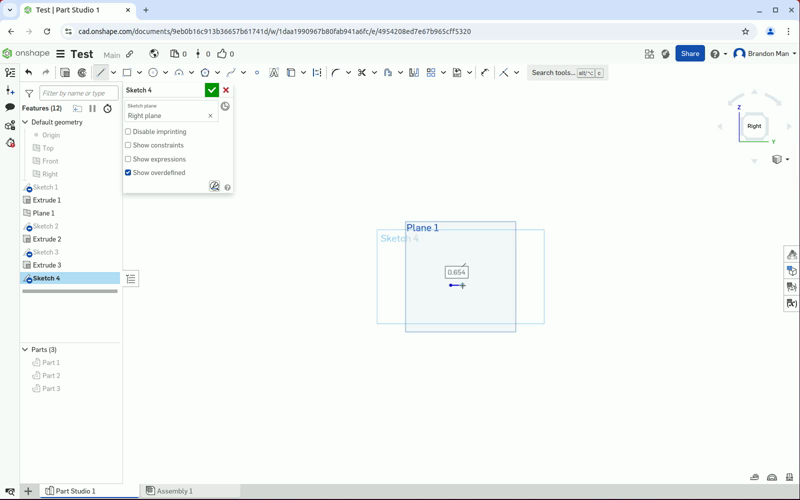
scroll(-6)
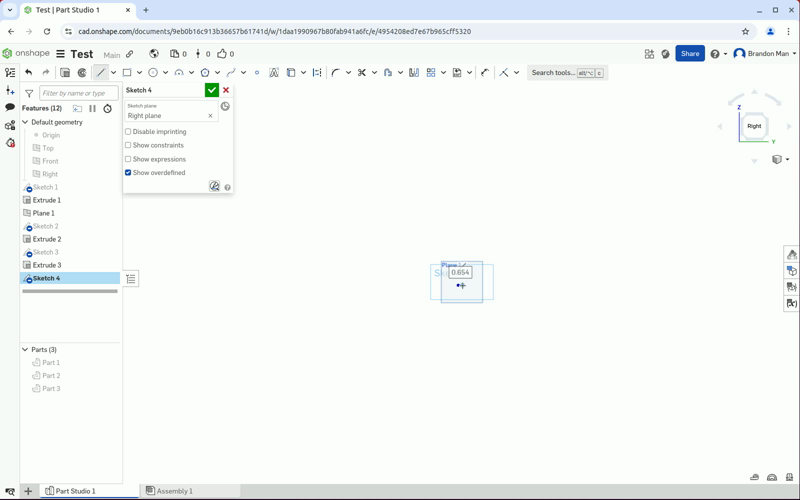
key_up(shift)
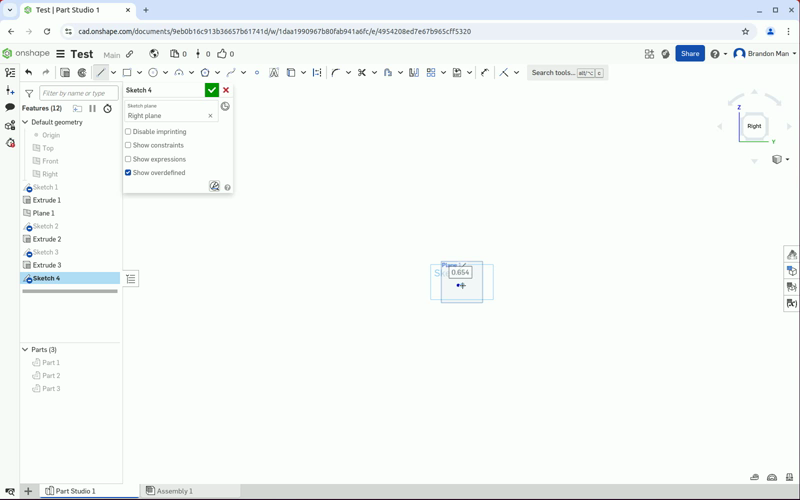
key_down(shift)
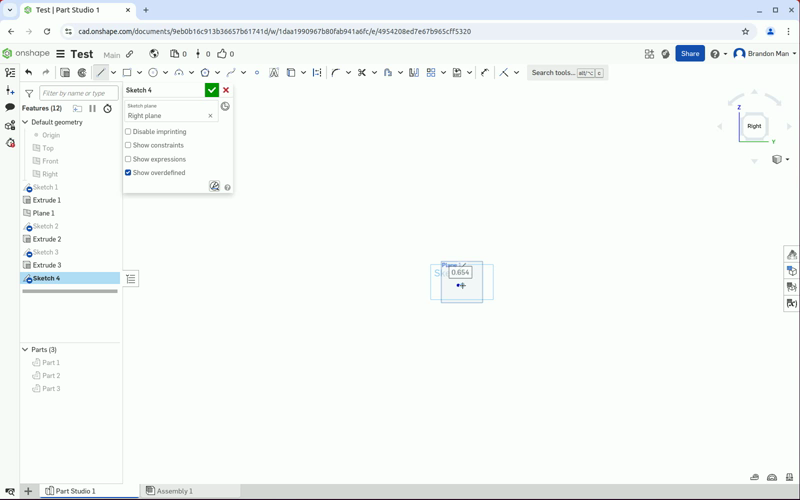
mouse_move(492, 285)
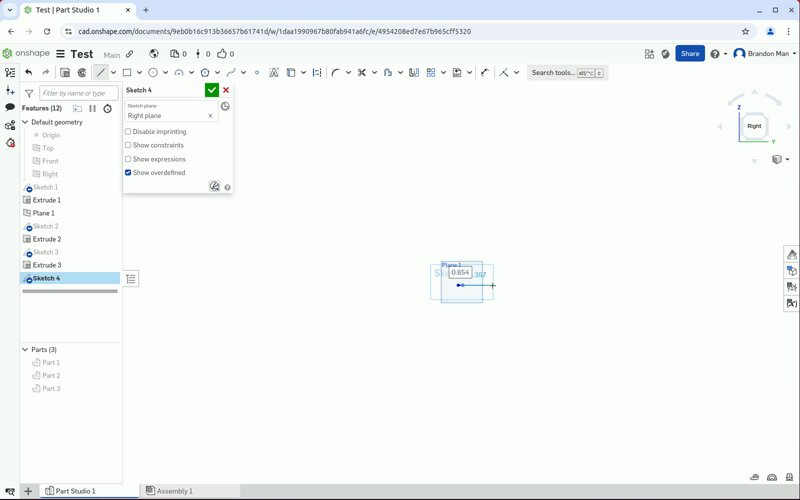
mouse_move(462, 280)
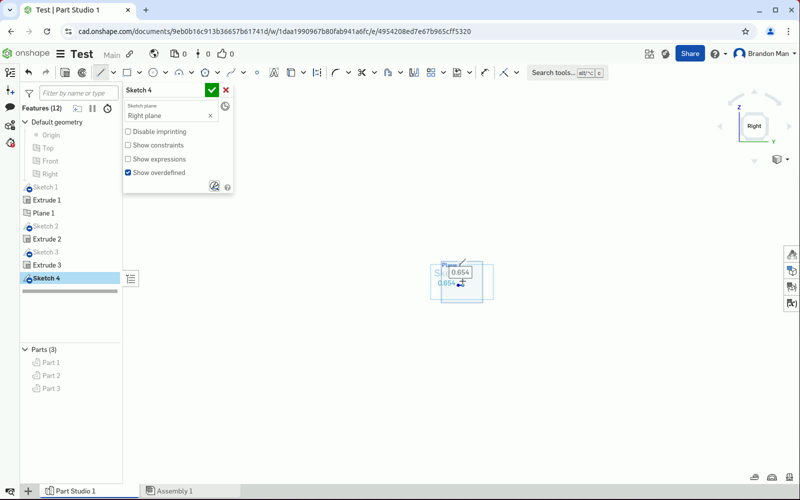
scroll(6)
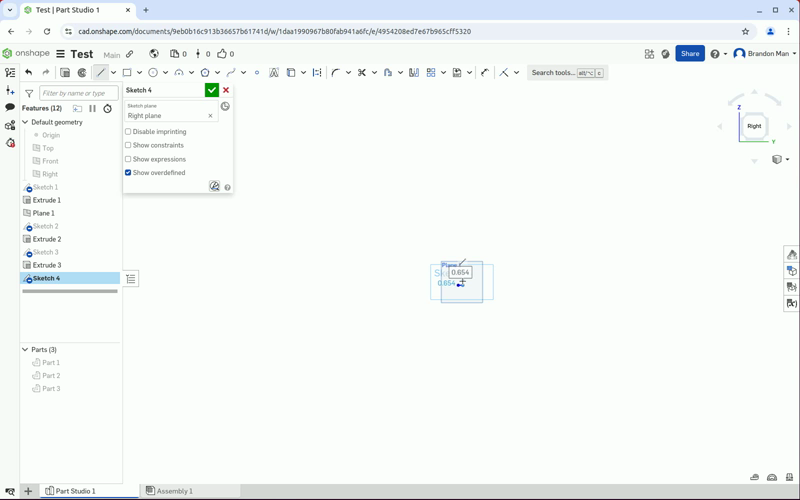
scroll(6)
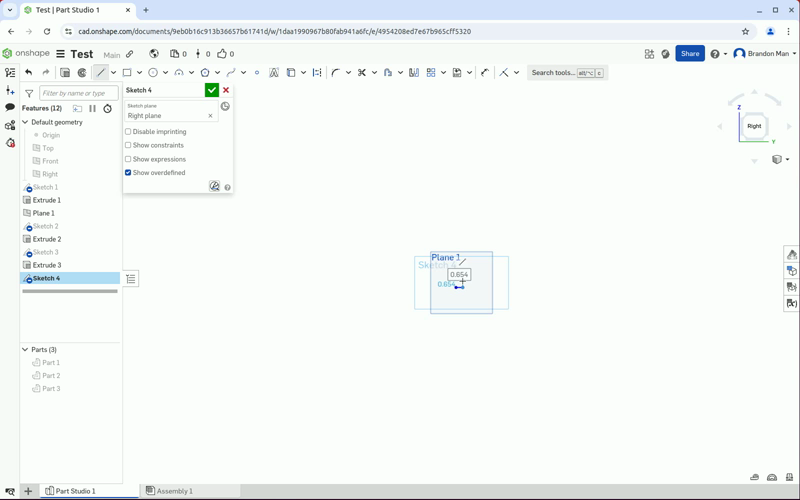
scroll(6)
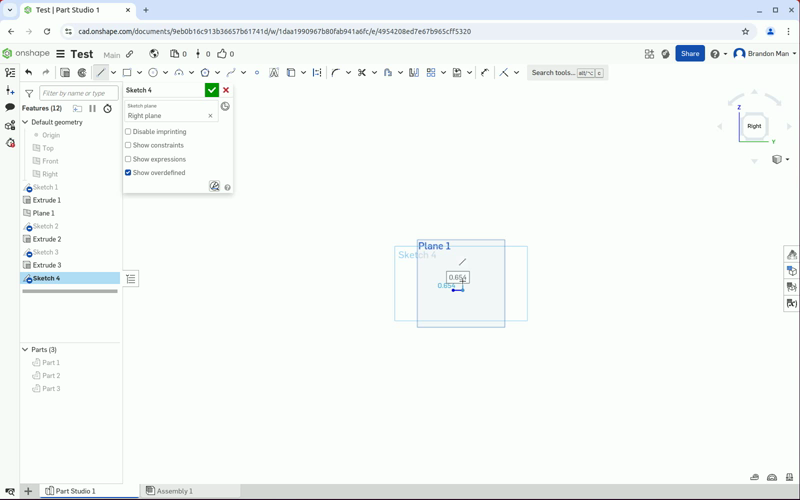
scroll(6)
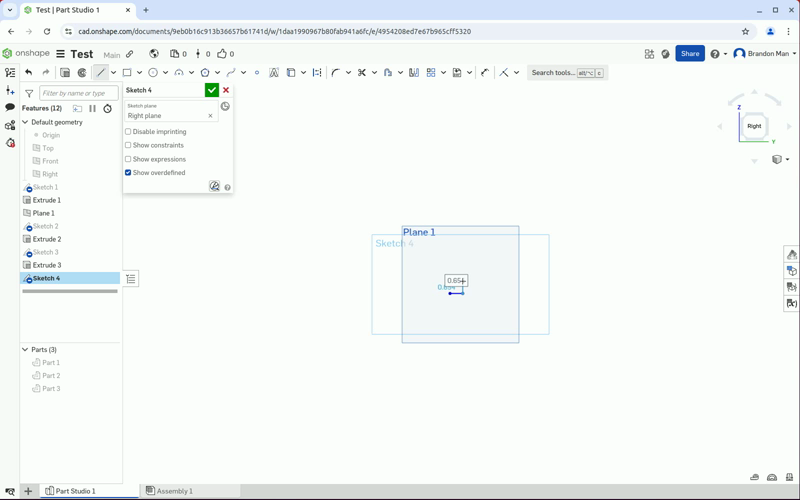
scroll(6)
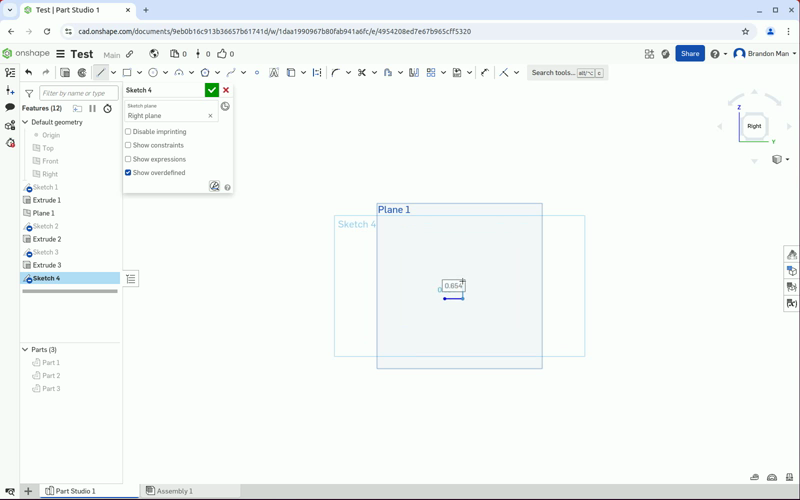
scroll(6)
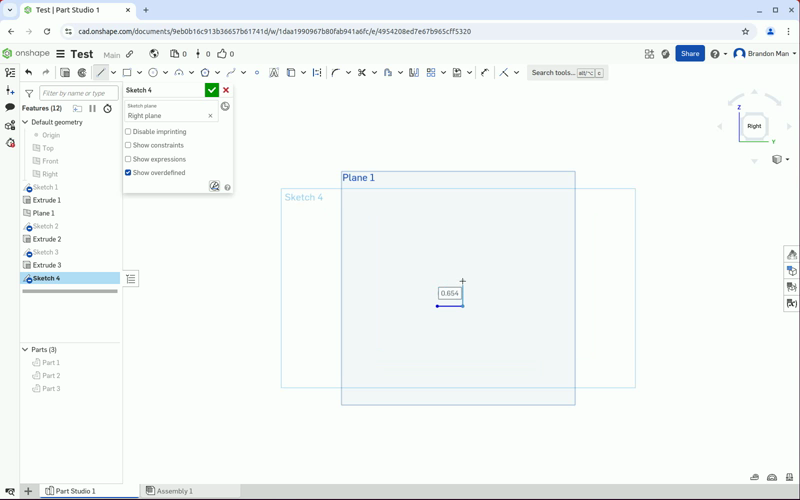
scroll(6)
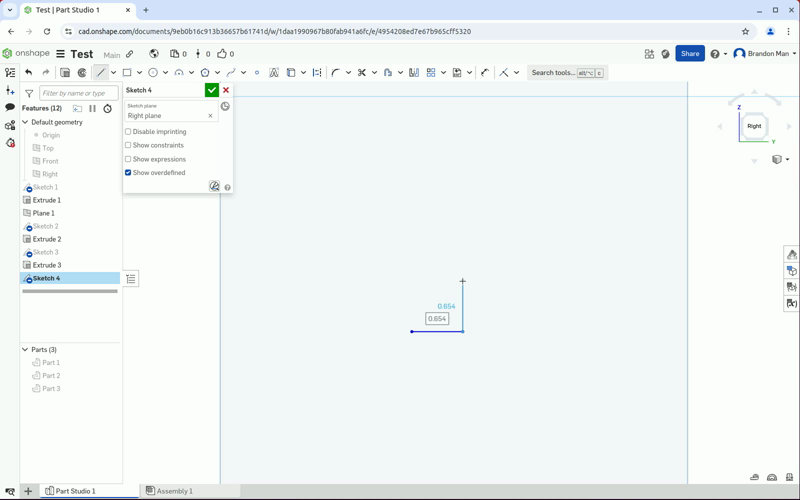
click(462, 280)
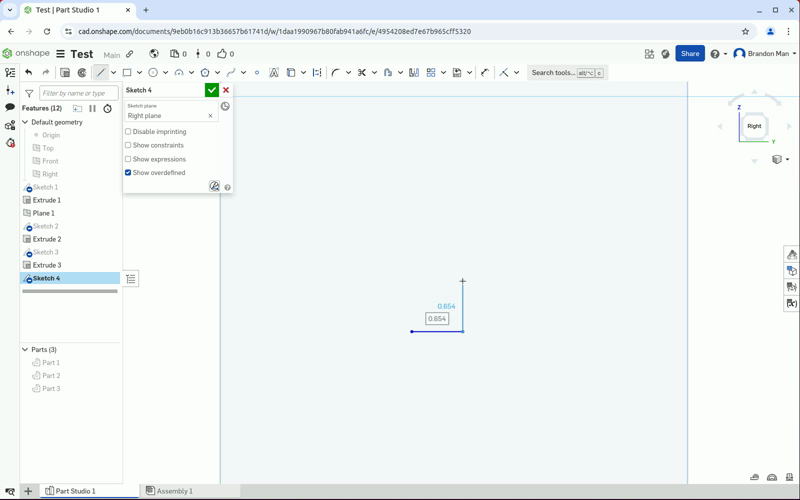
scroll(-6)
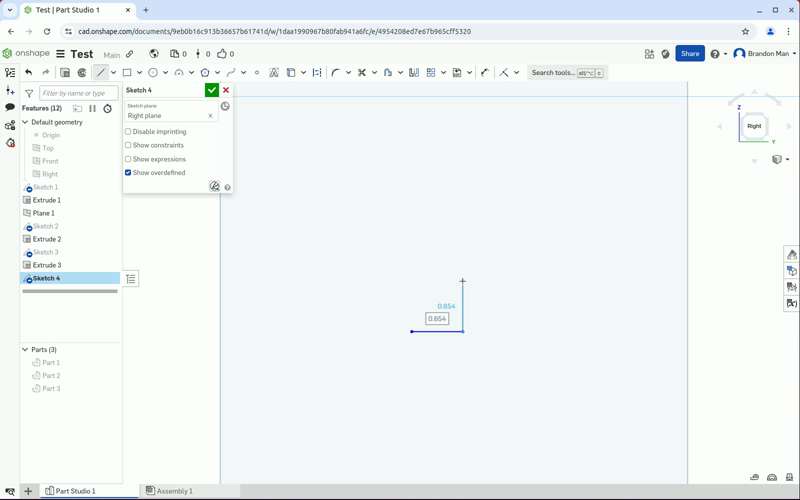
scroll(-6)
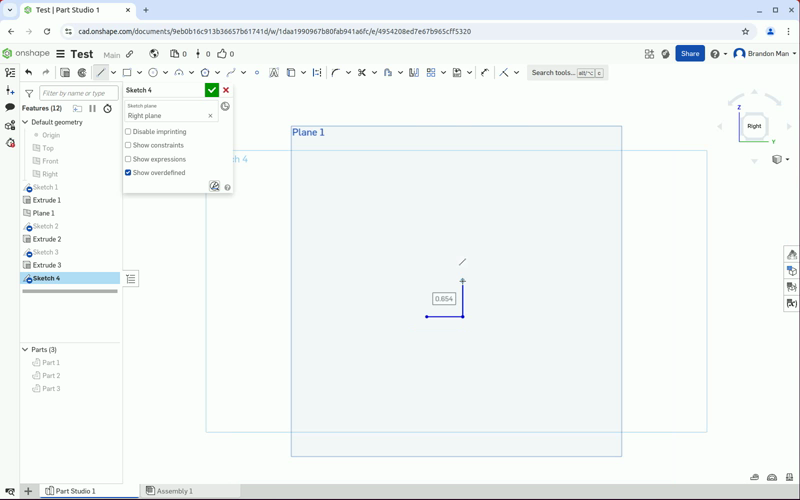
scroll(-6)
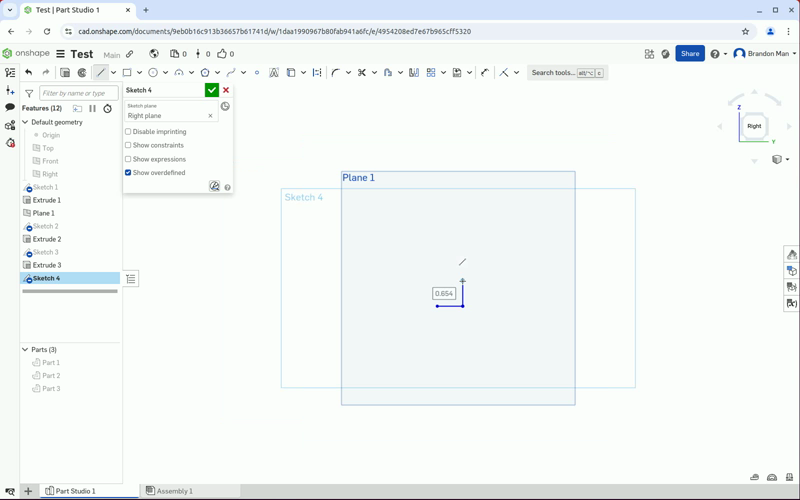
scroll(-6)
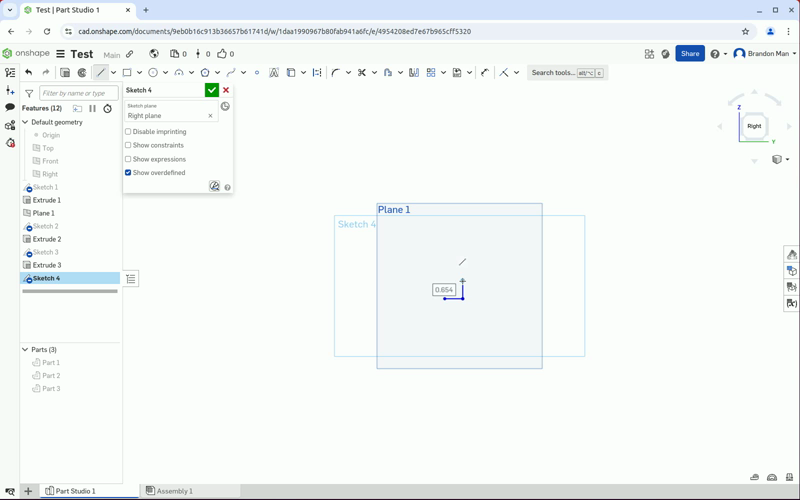
scroll(-6)
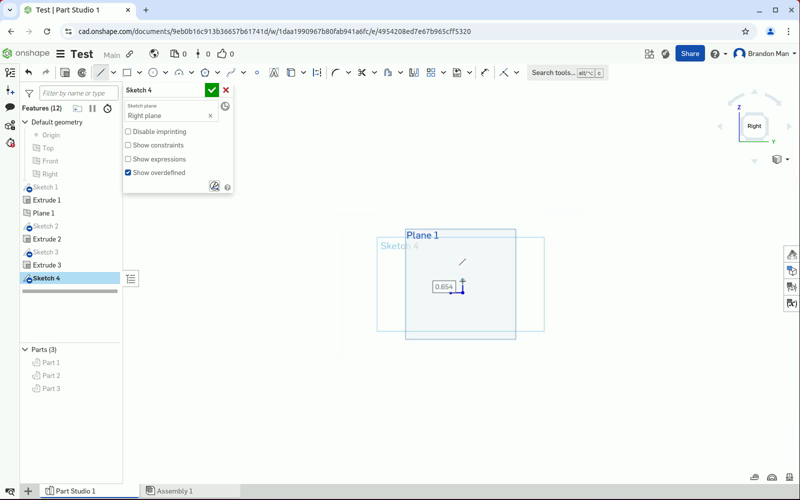
scroll(-6)
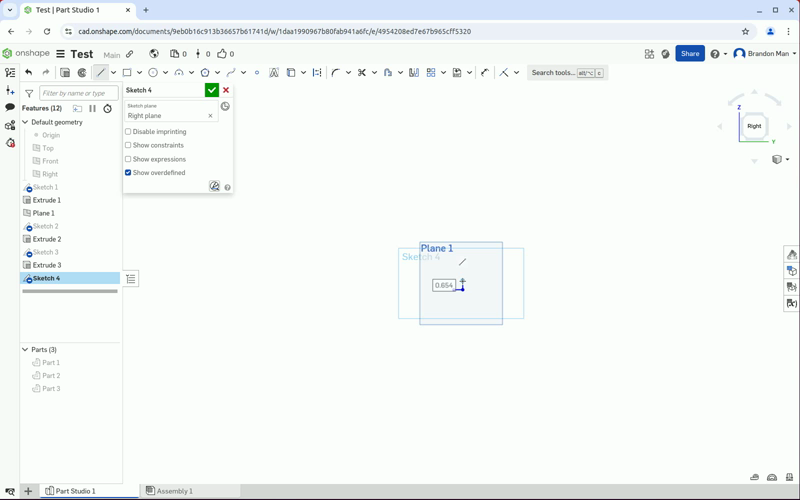
scroll(-6)
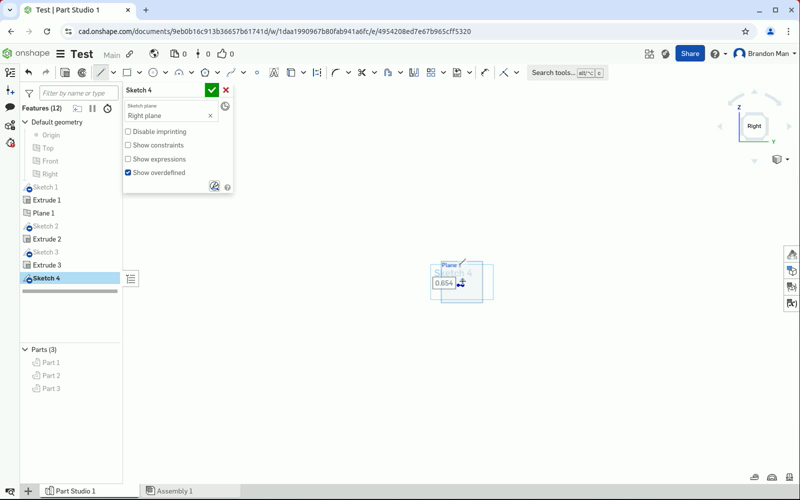
key_up(shift)
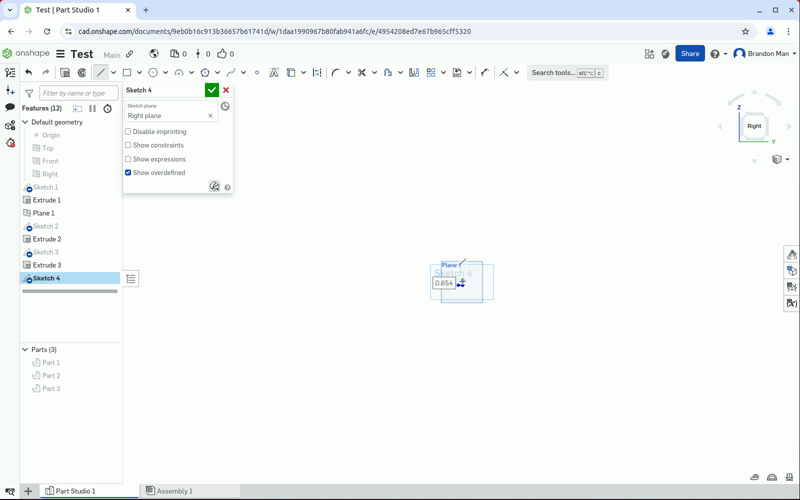
key_down(shift)
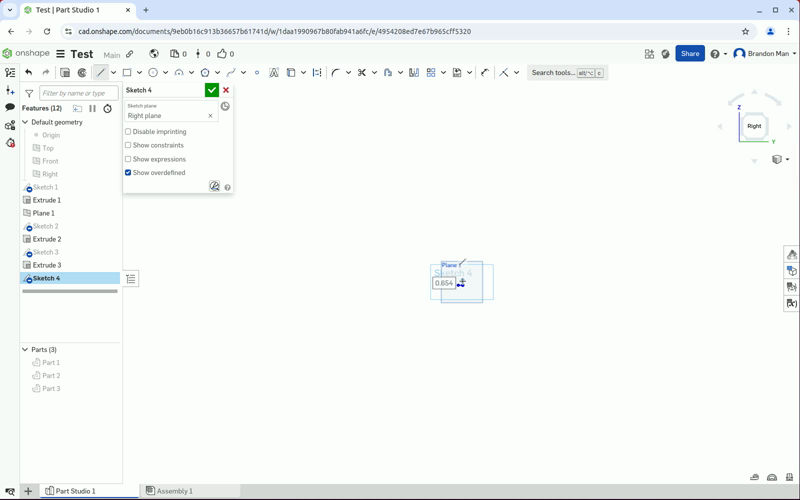
mouse_move(492, 280)
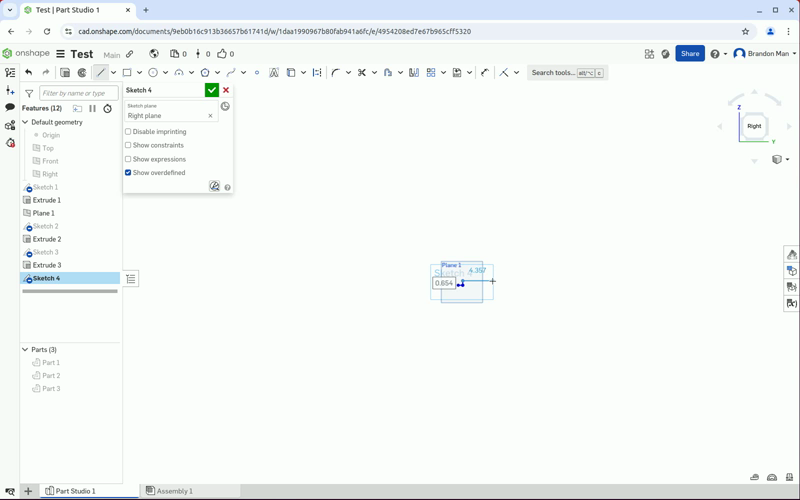
mouse_move(458, 280)
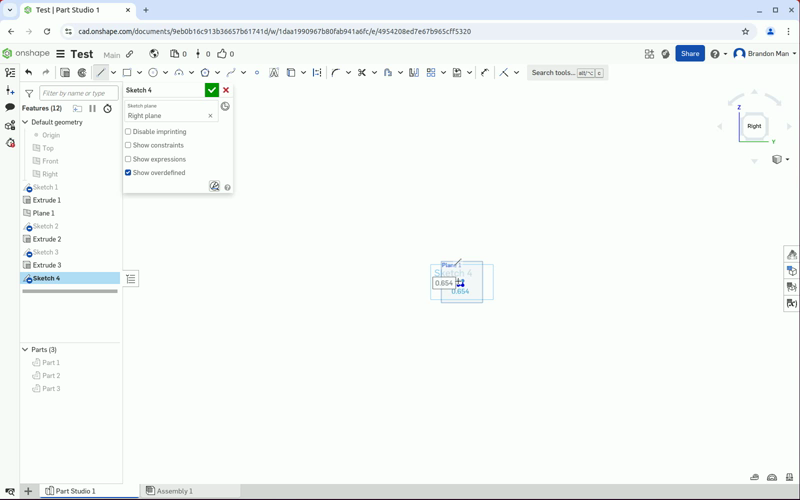
scroll(6)
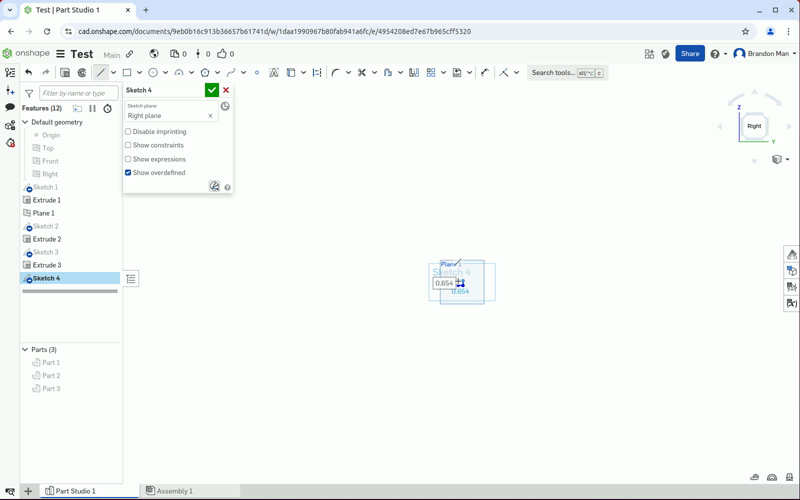
scroll(6)
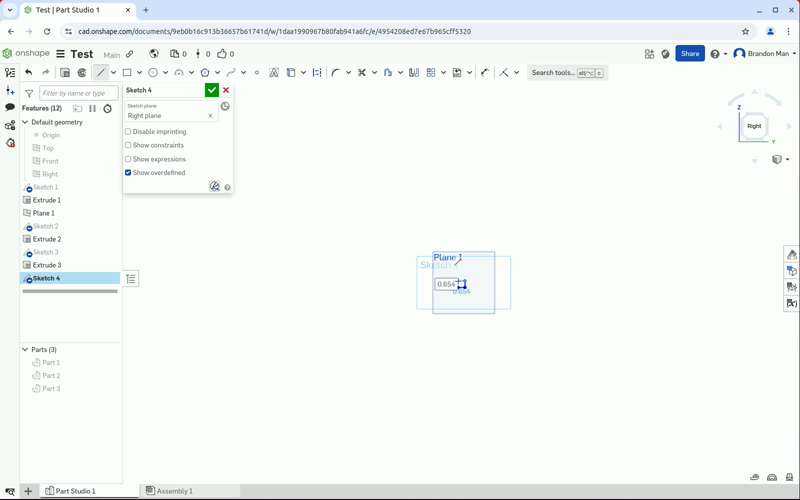
scroll(6)
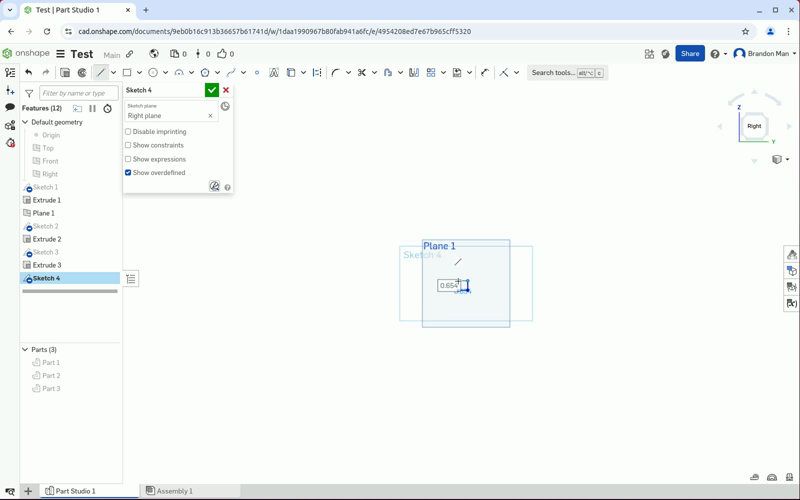
scroll(6)
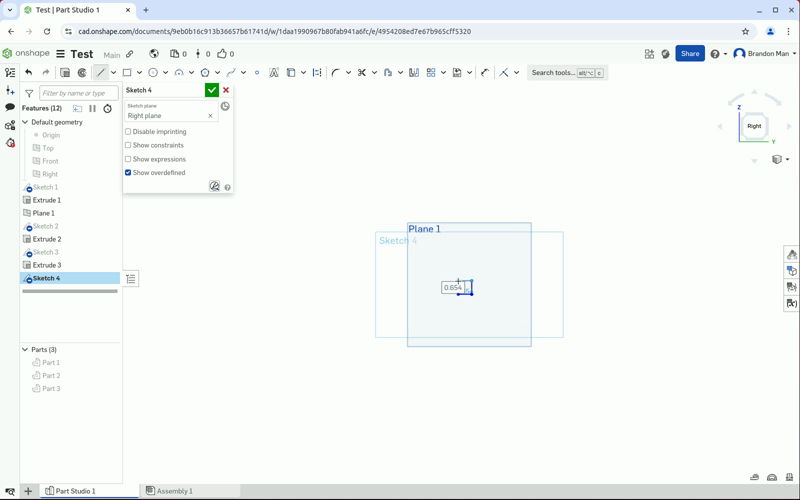
scroll(6)
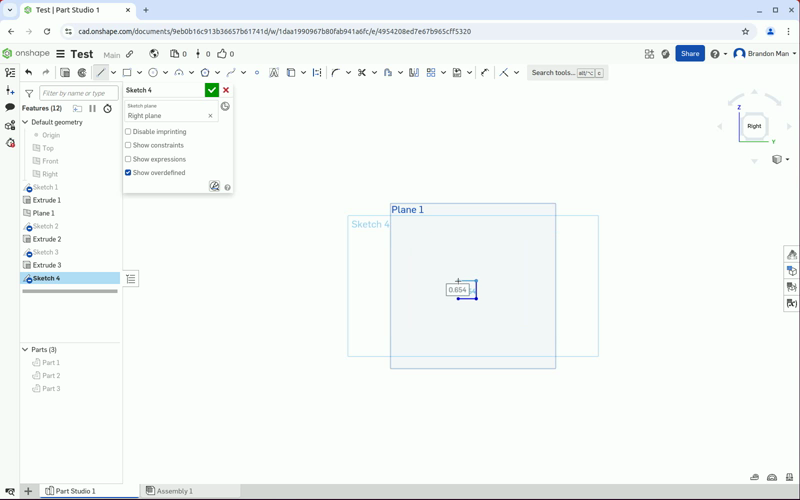
scroll(6)
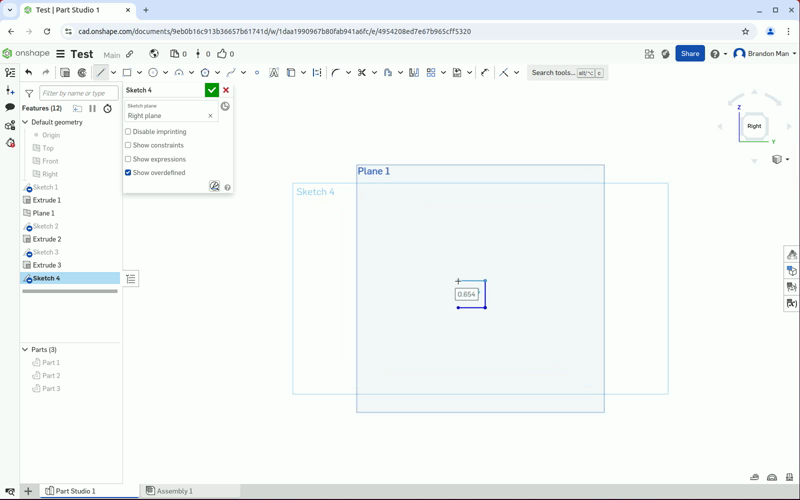
scroll(6)
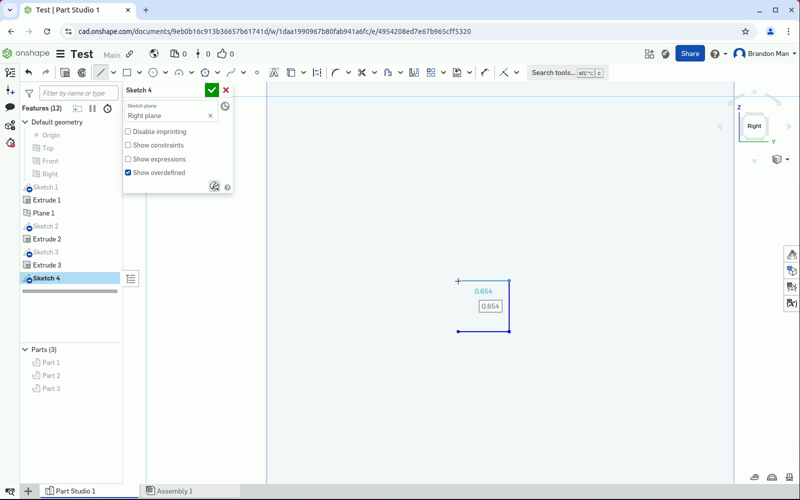
click(458, 280)
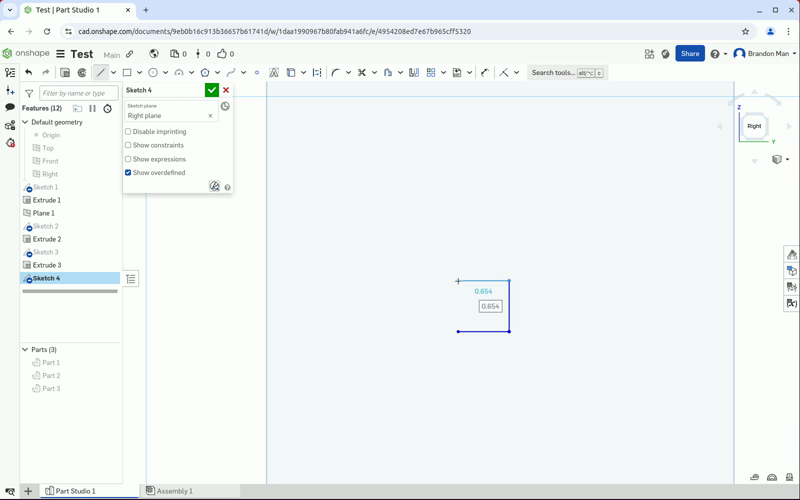
scroll(-6)
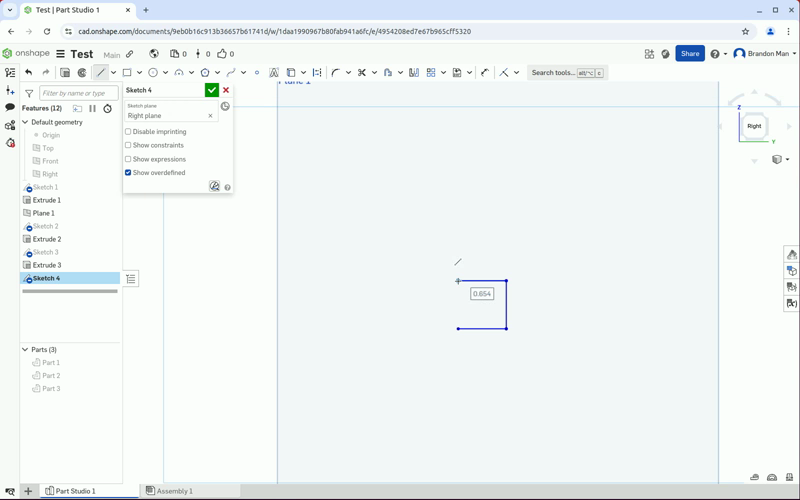
scroll(-6)
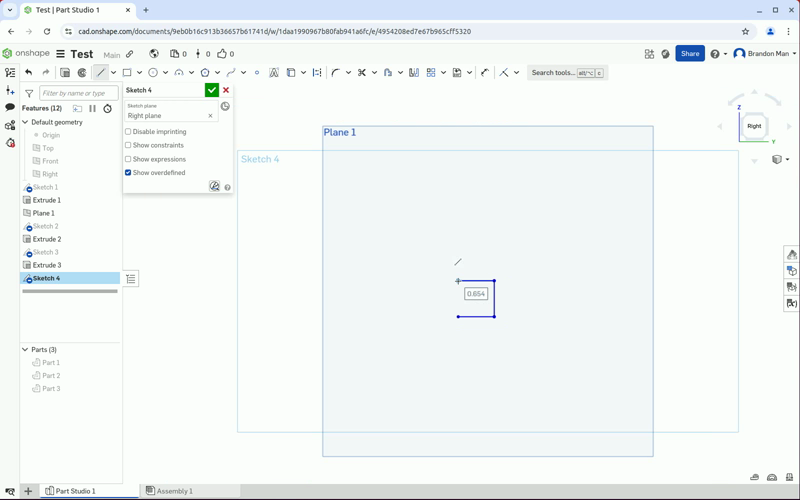
scroll(-6)
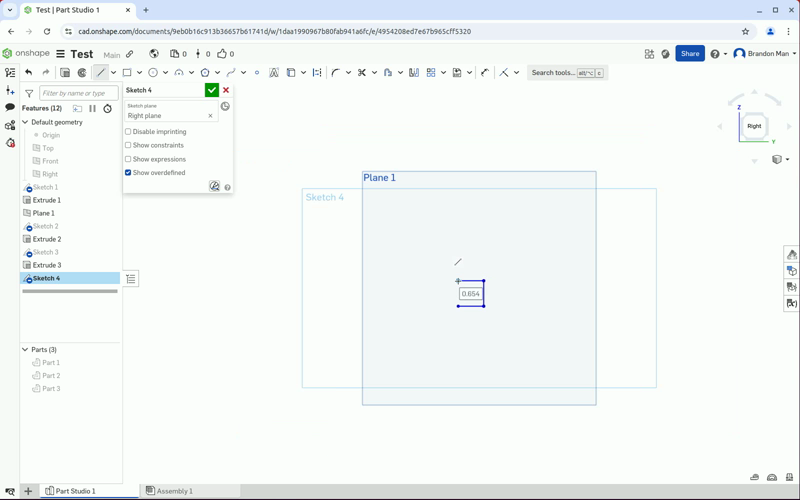
scroll(-6)
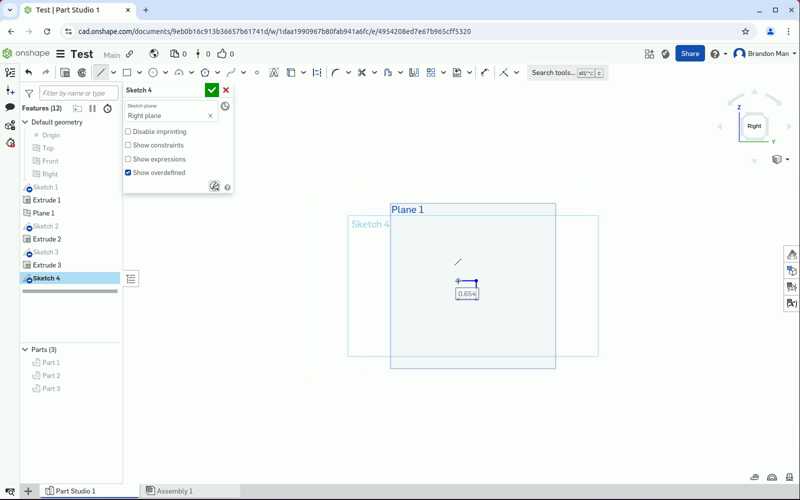
scroll(-6)
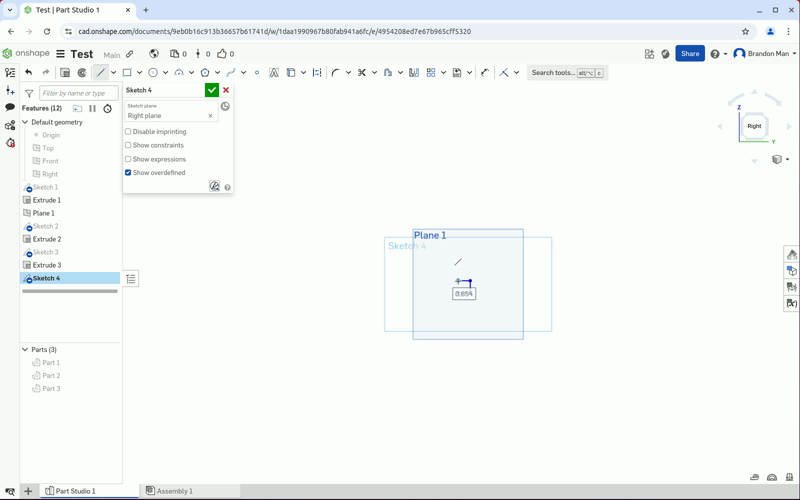
scroll(-6)
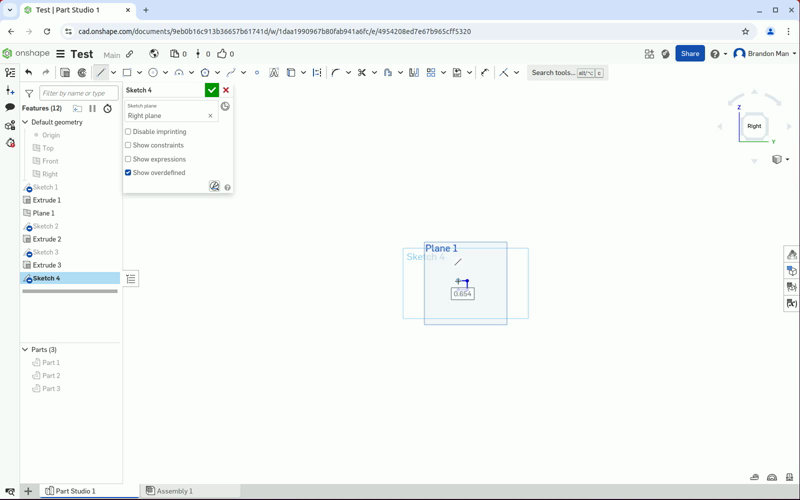
scroll(-6)
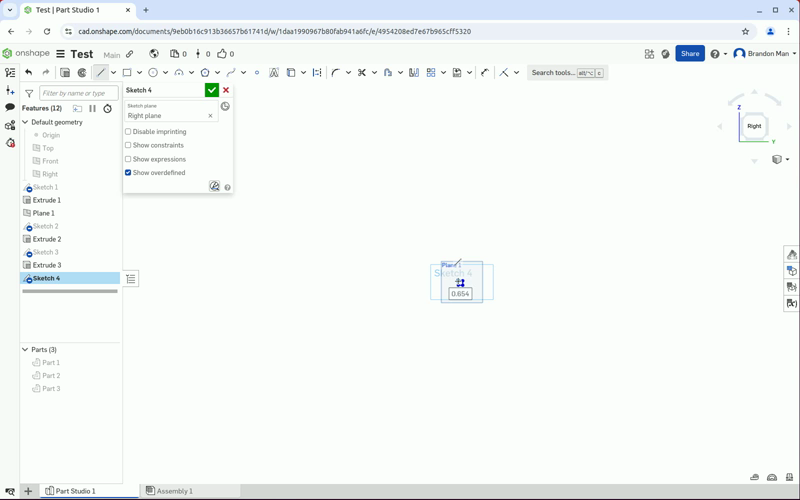
key_up(shift)
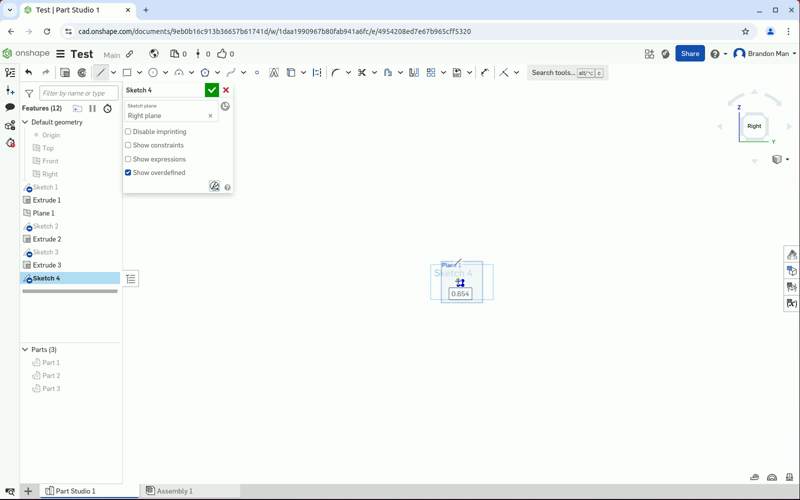
mouse_move(488, 280)
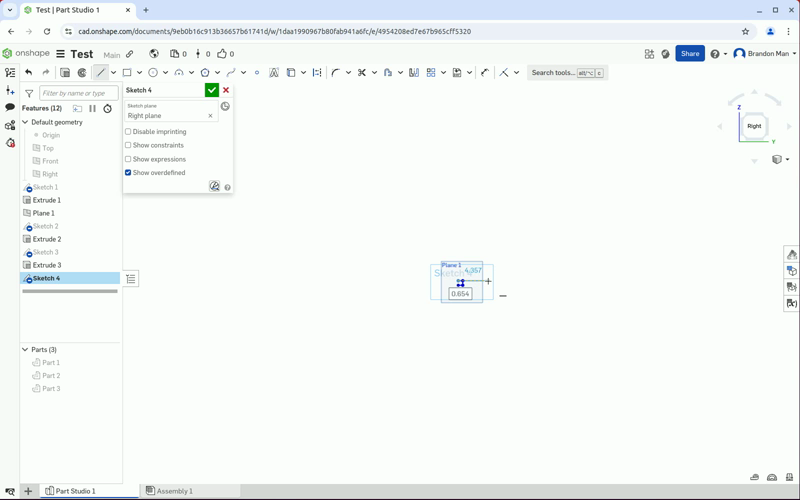
key_down(shift)
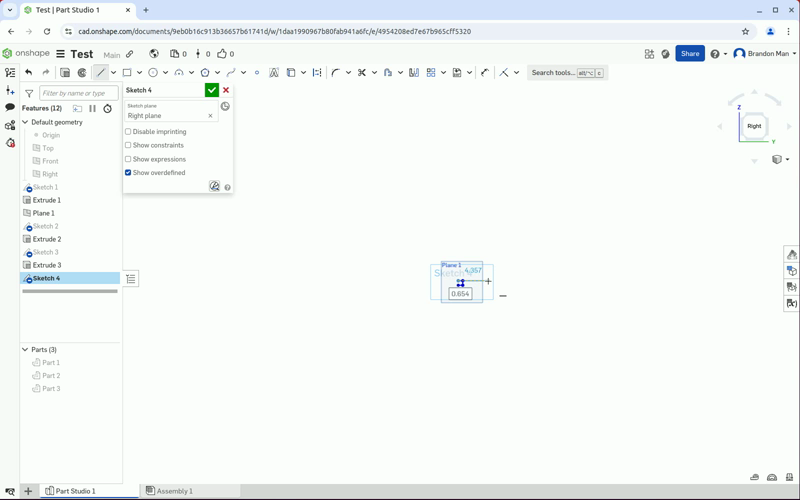
mouse_move(458, 285)
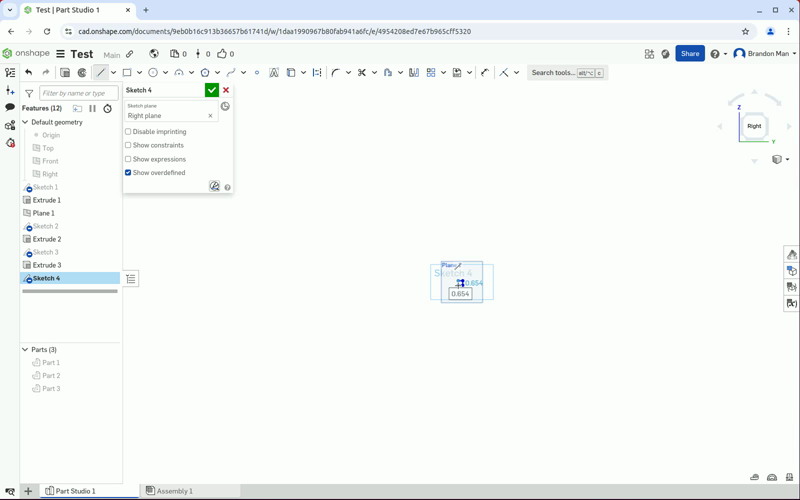
scroll(6)
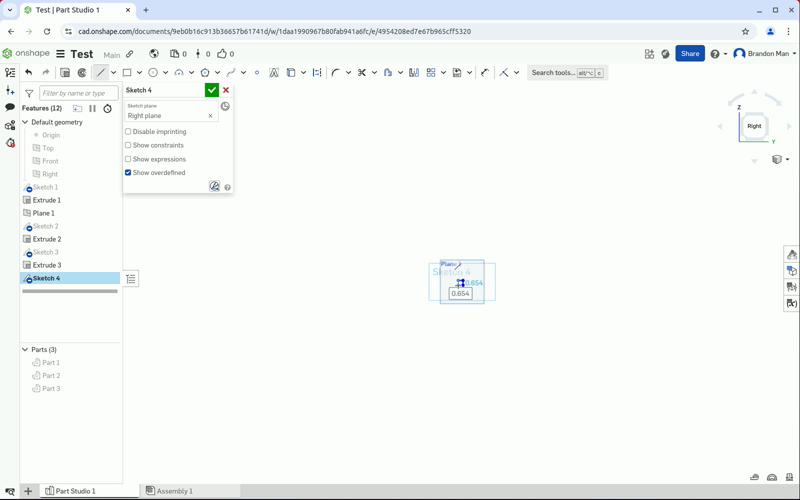
scroll(6)
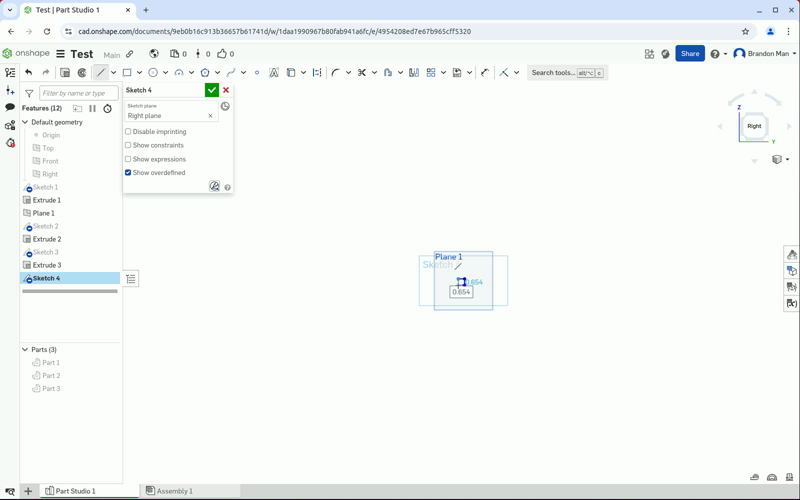
scroll(6)
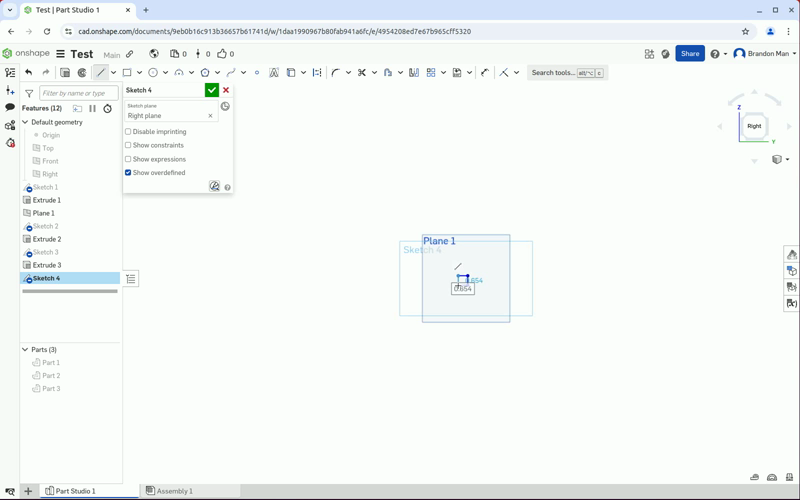
scroll(6)
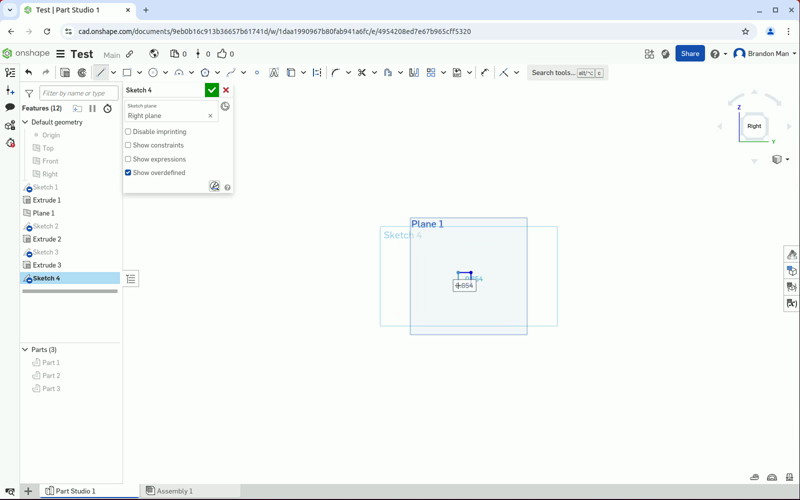
scroll(6)
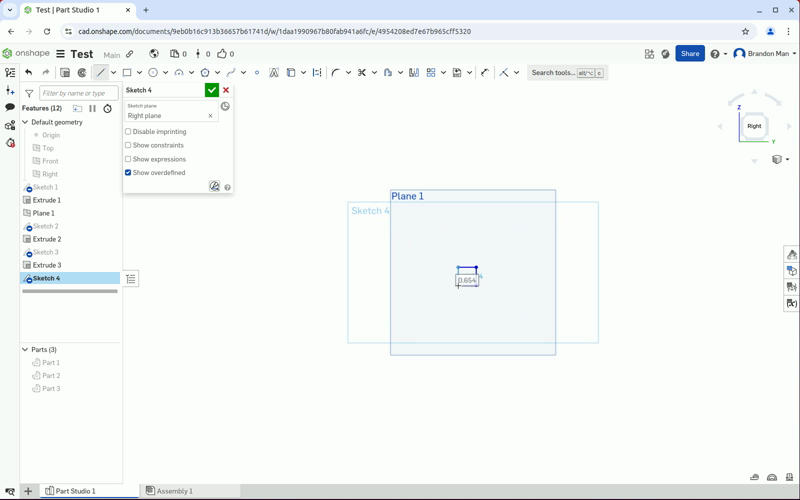
scroll(6)
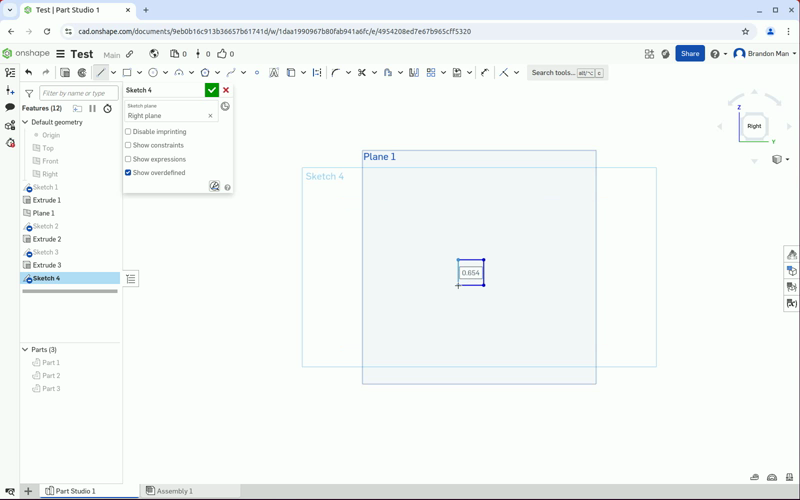
scroll(6)
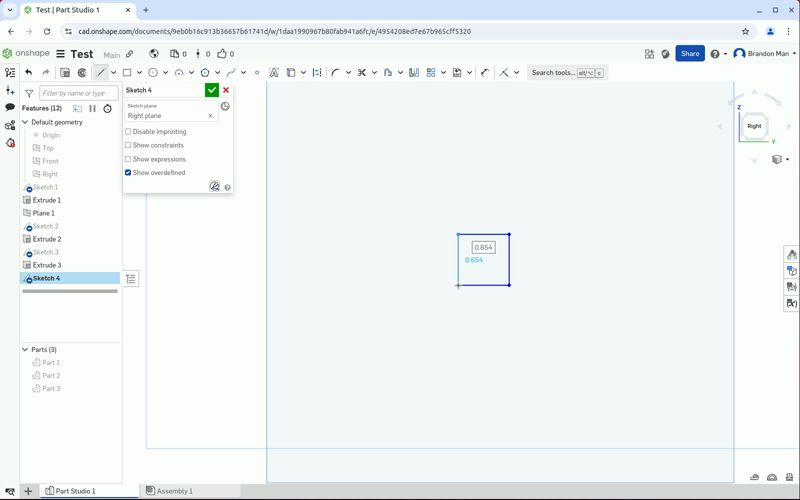
key_up(shift)
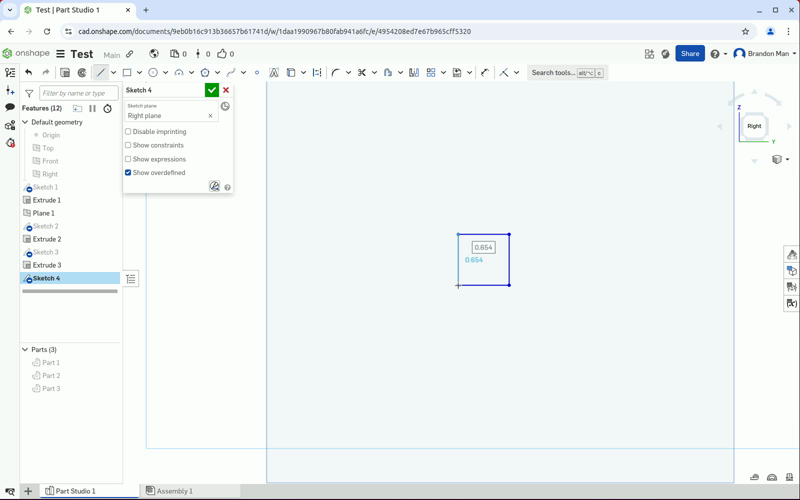
click(458, 285)
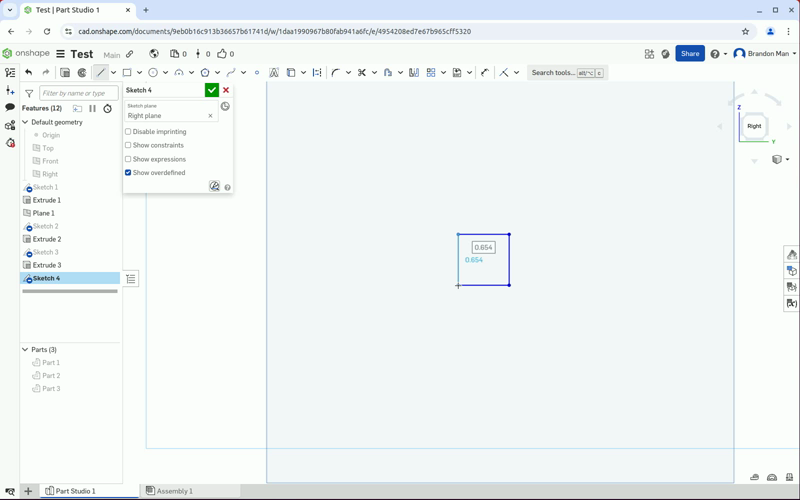
scroll(-6)
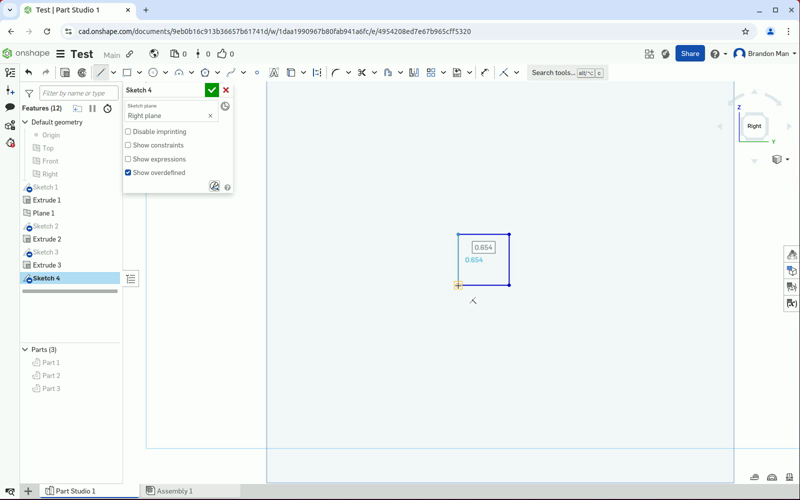
scroll(-6)
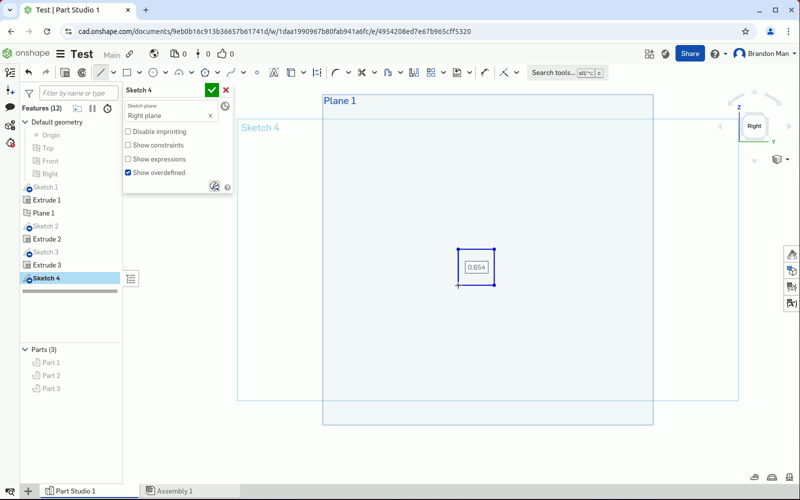
scroll(-6)
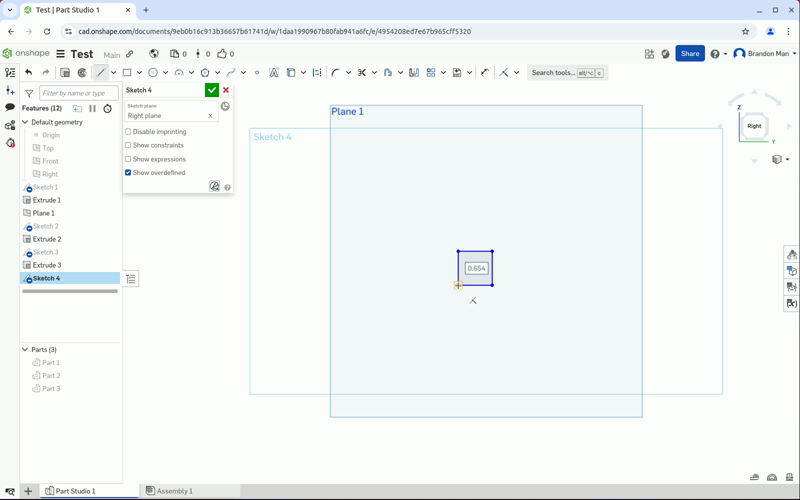
scroll(-6)
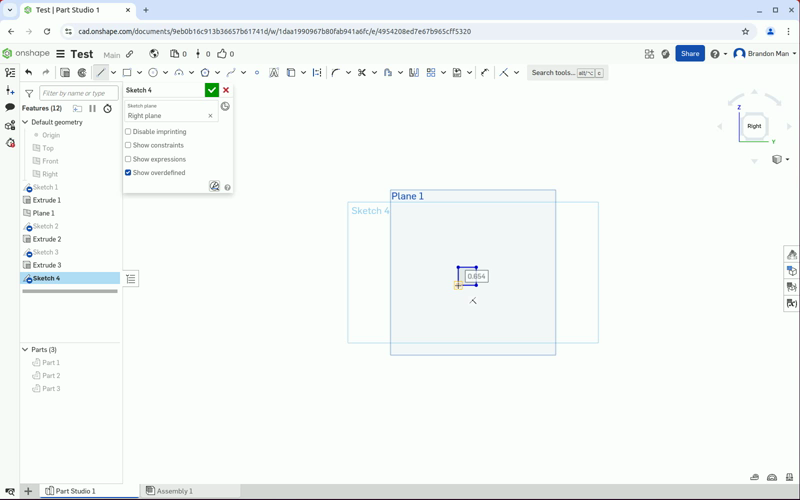
scroll(-6)
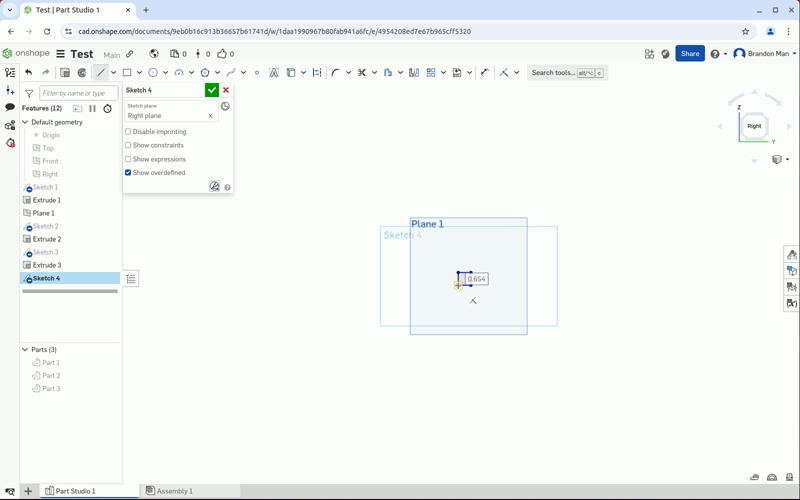
scroll(-6)
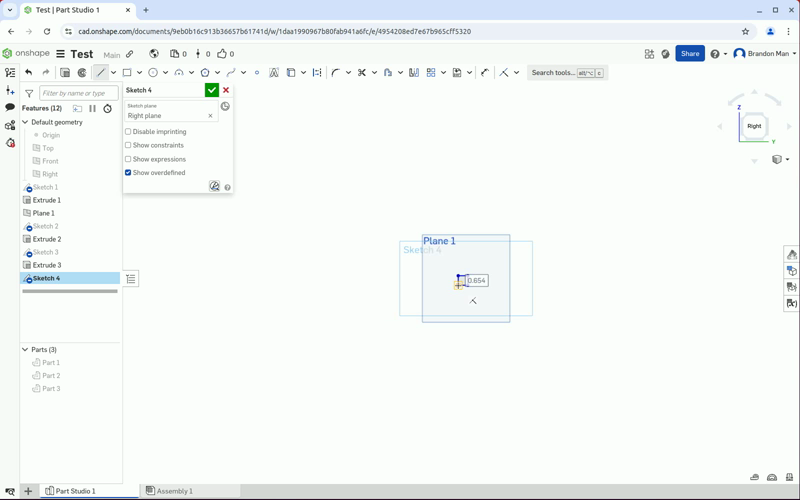
scroll(-6)
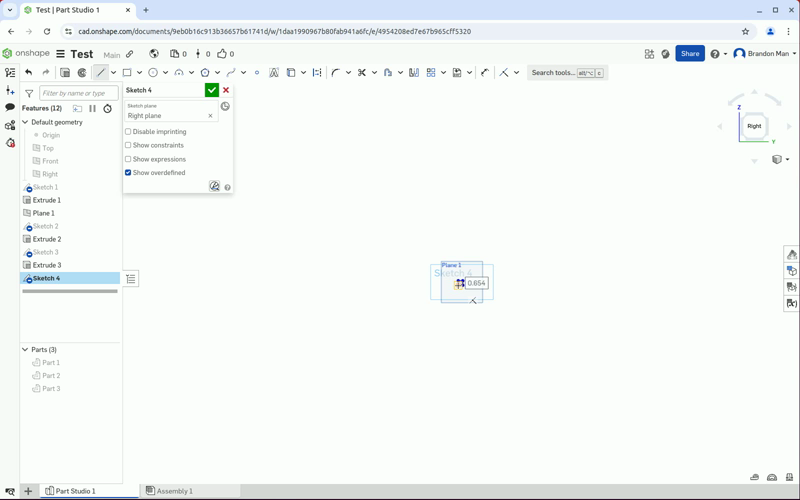
key(esc)
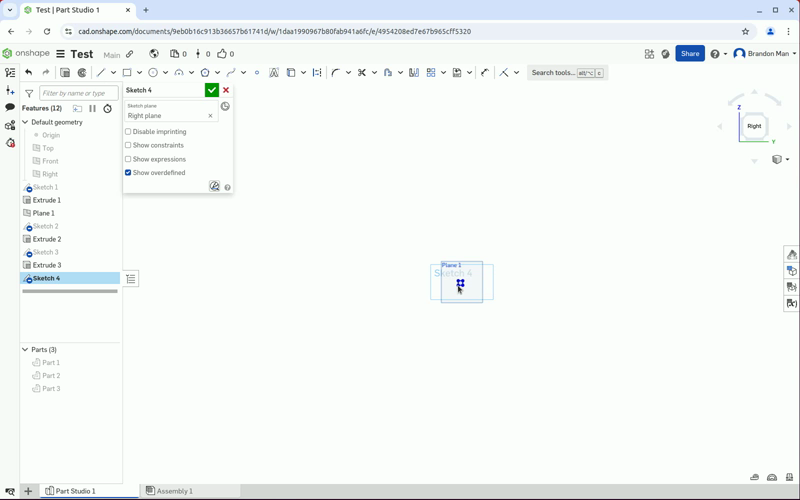
key(l)
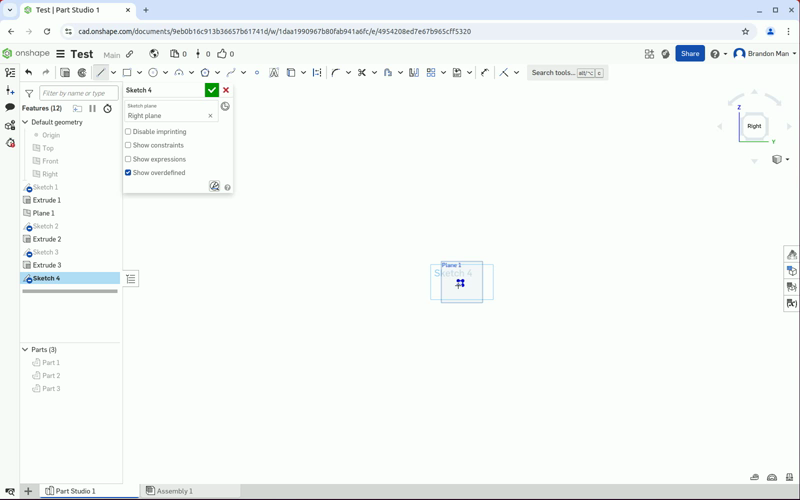
key_down(shift)
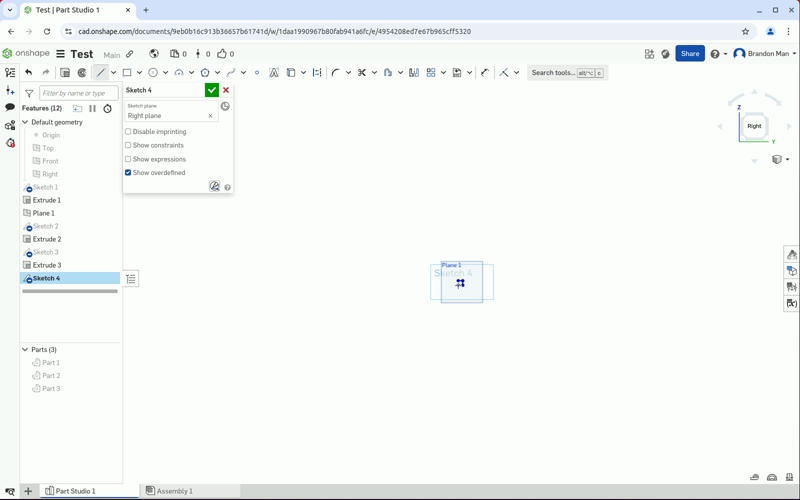
mouse_move(458, 285)
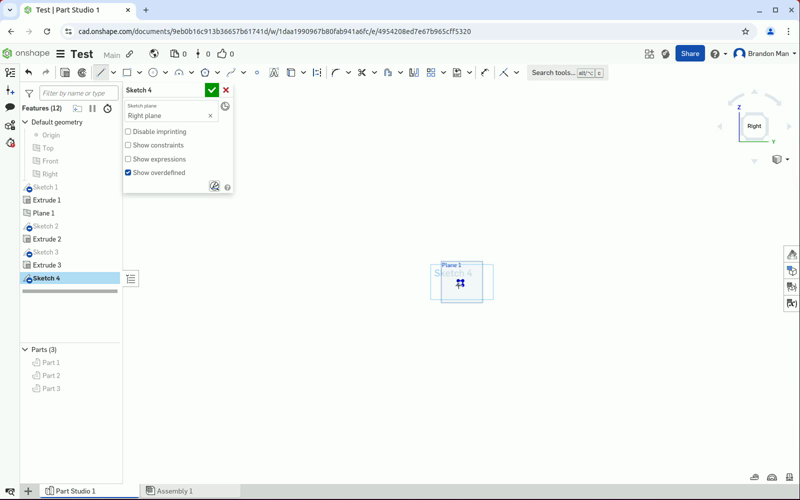
scroll(6)
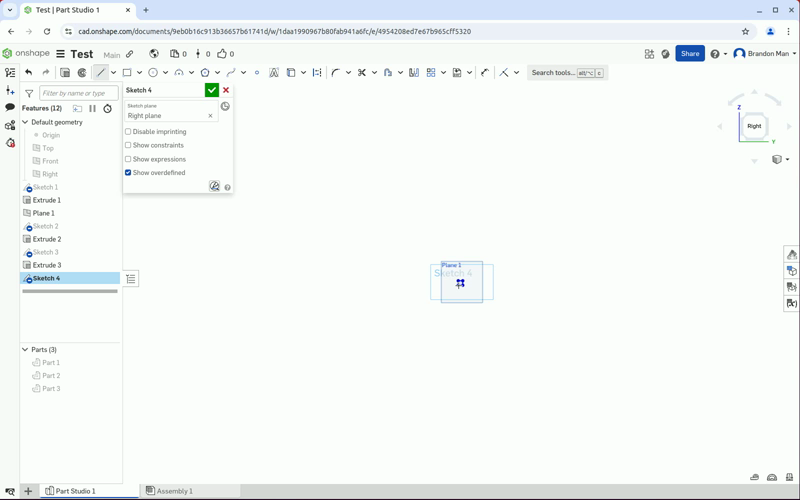
scroll(6)
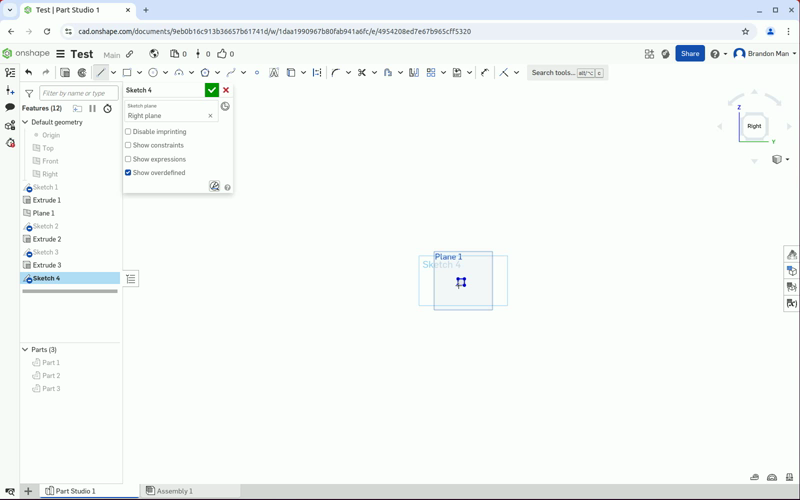
scroll(6)
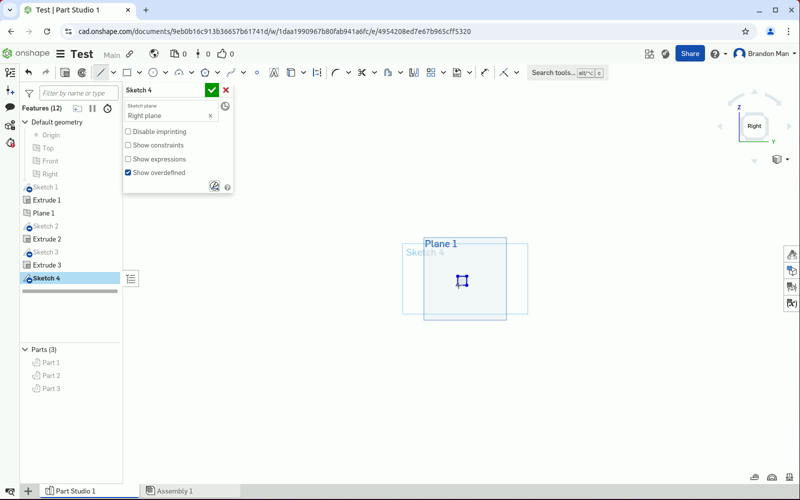
scroll(6)
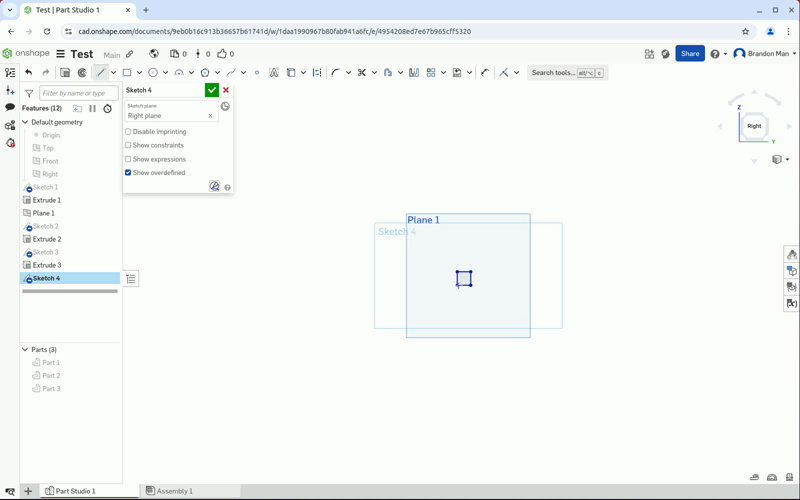
scroll(6)
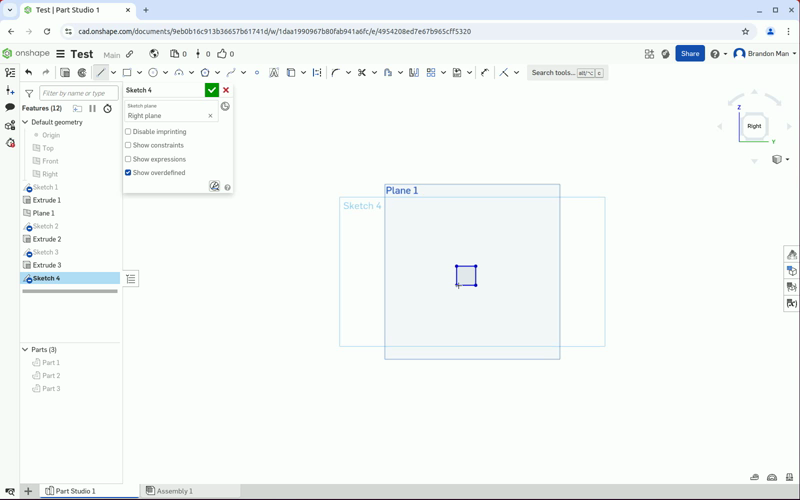
scroll(6)
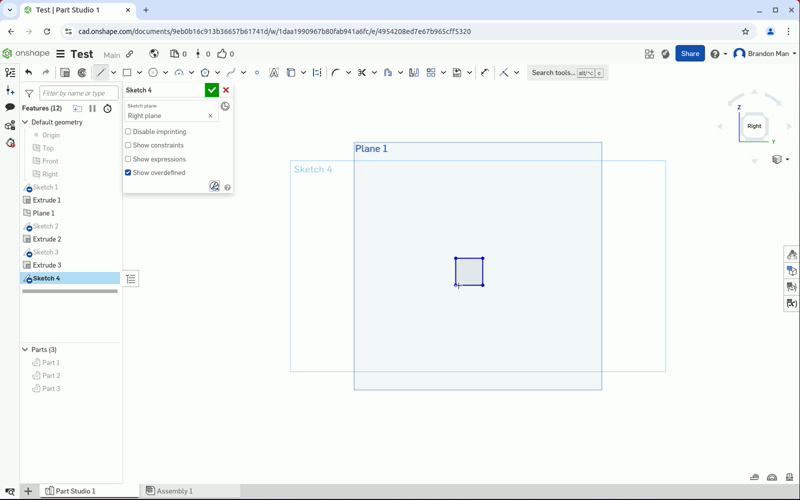
scroll(6)
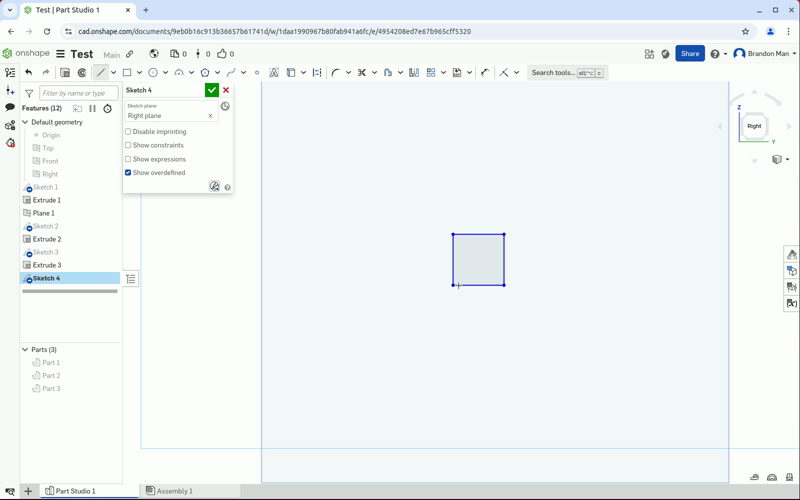
click(458, 285)
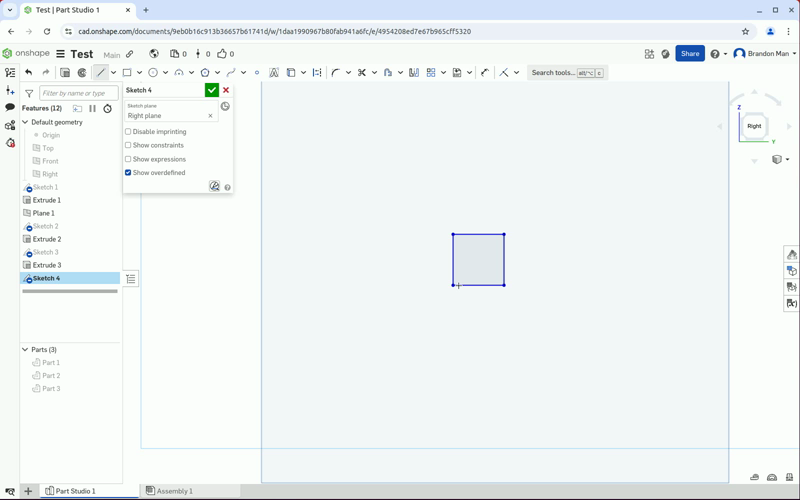
scroll(-6)
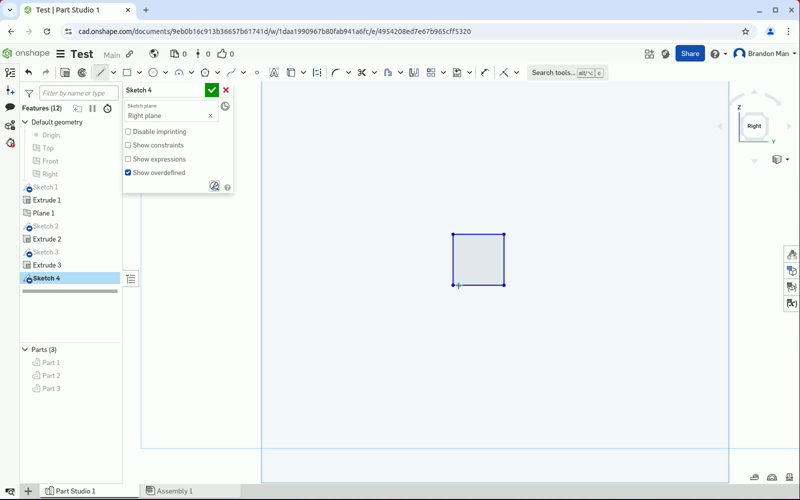
scroll(-6)
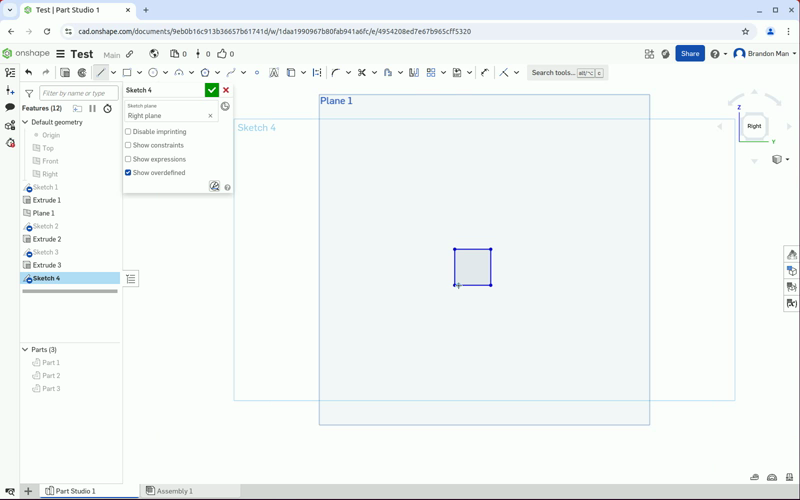
scroll(-6)
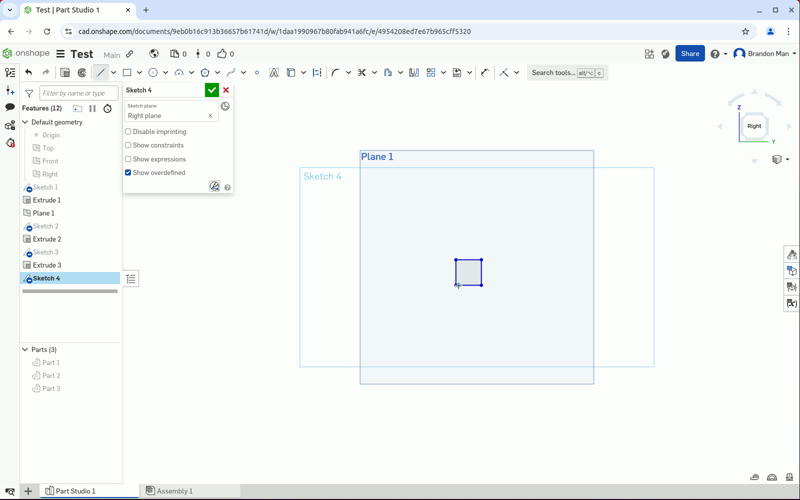
scroll(-6)
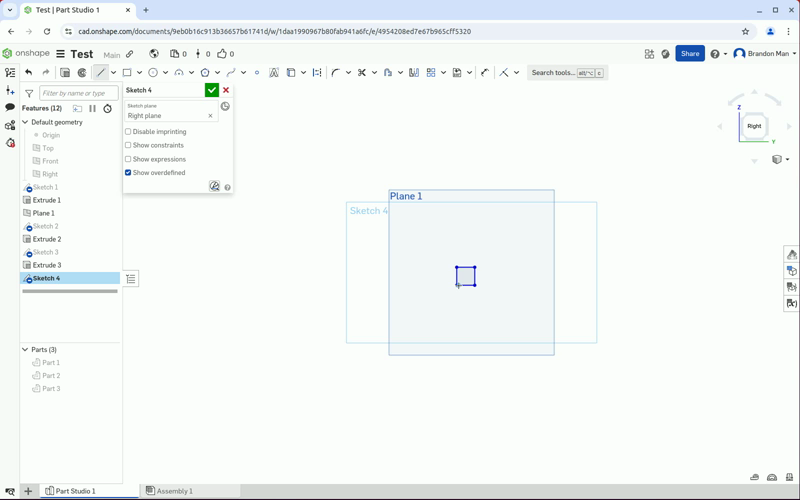
scroll(-6)
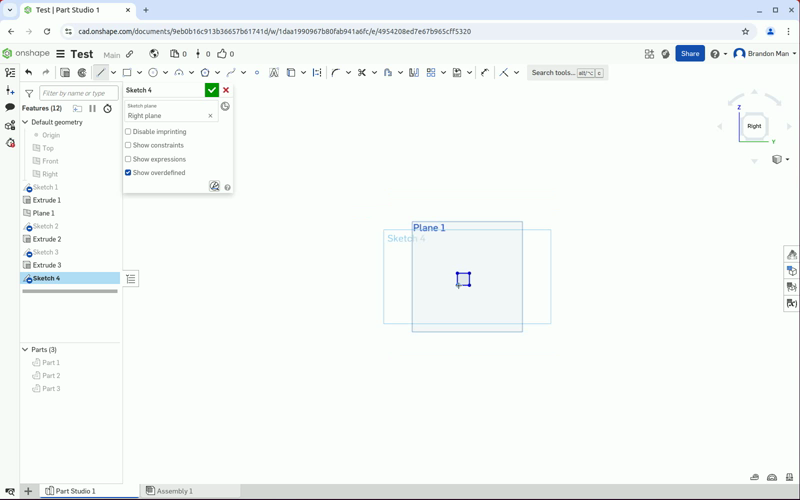
scroll(-6)
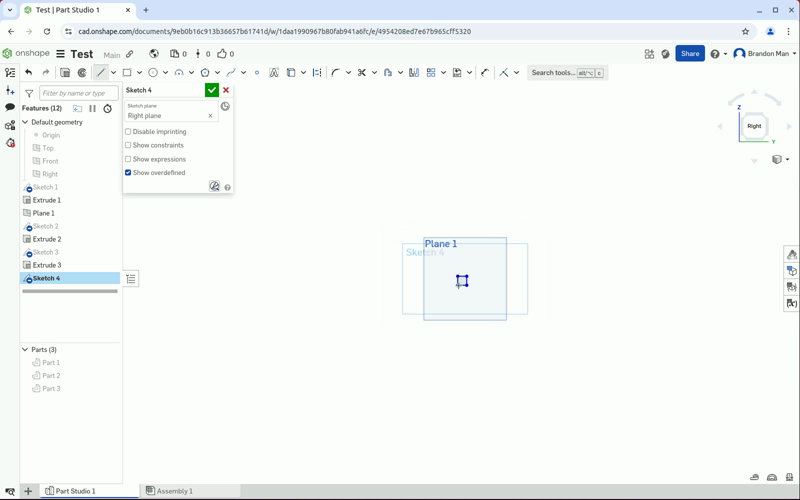
scroll(-6)
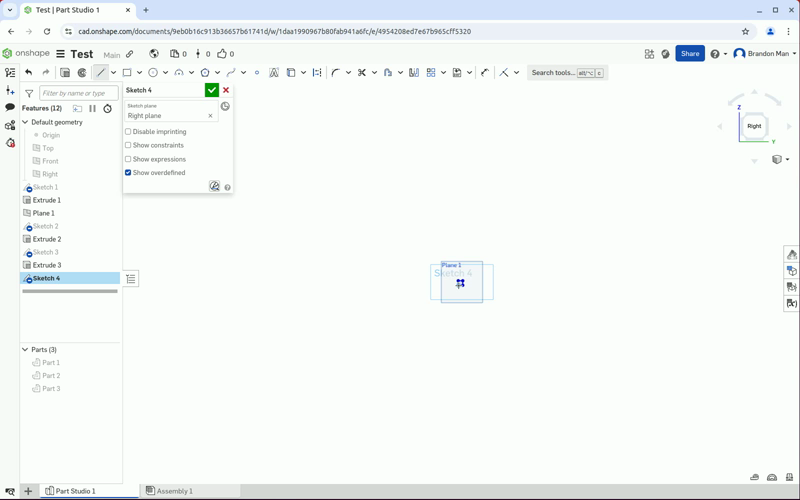
key_up(shift)
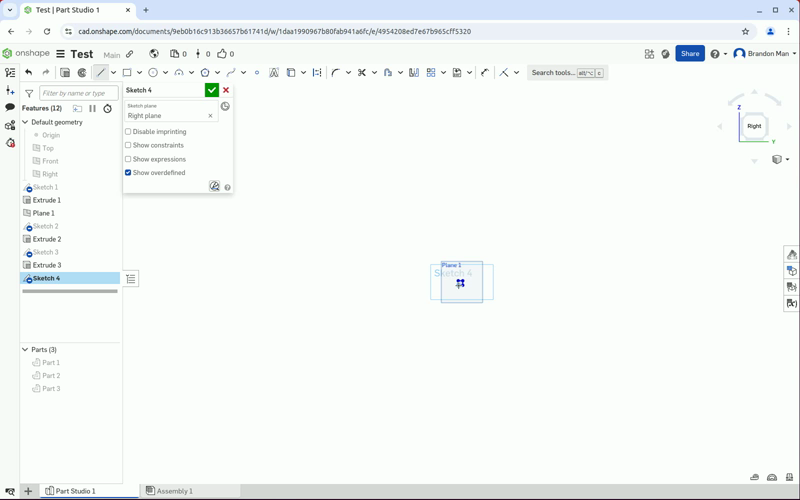
key_down(shift)
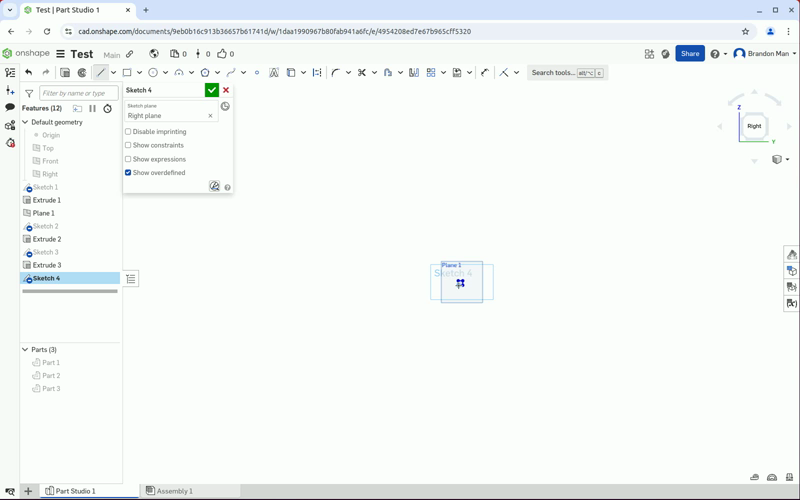
mouse_move(488, 285)
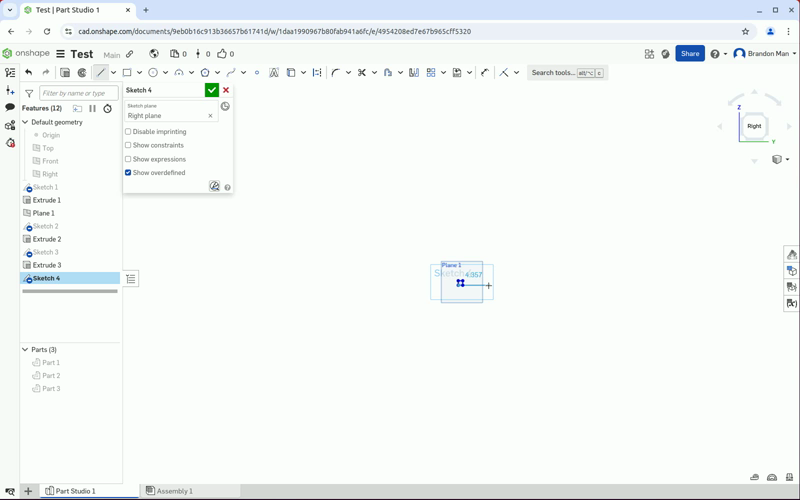
mouse_move(462, 285)
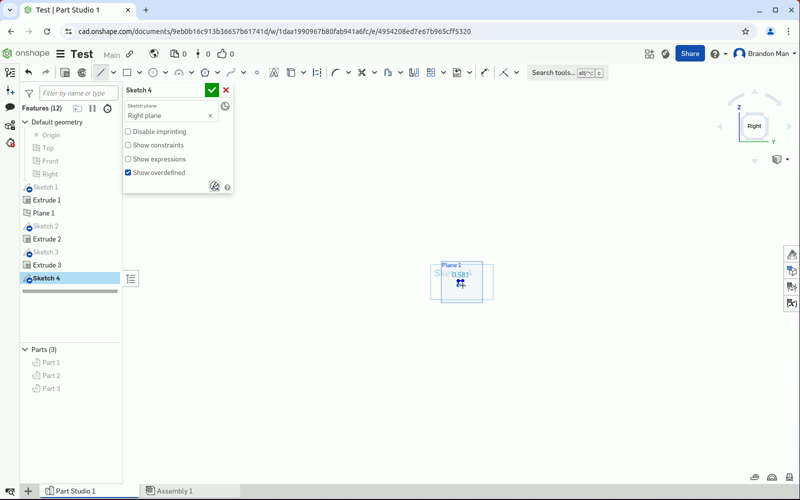
scroll(6)
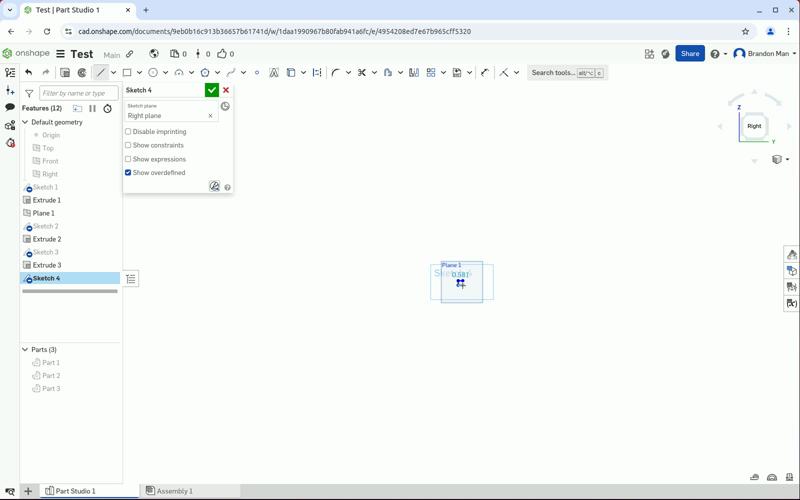
scroll(6)
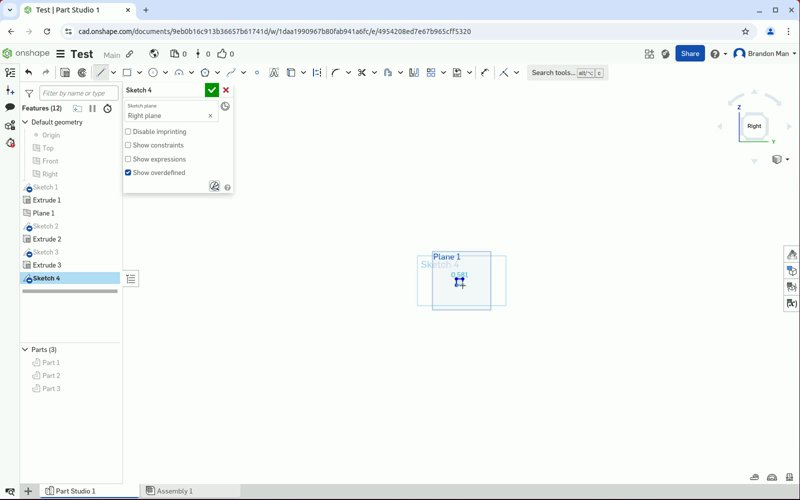
scroll(6)
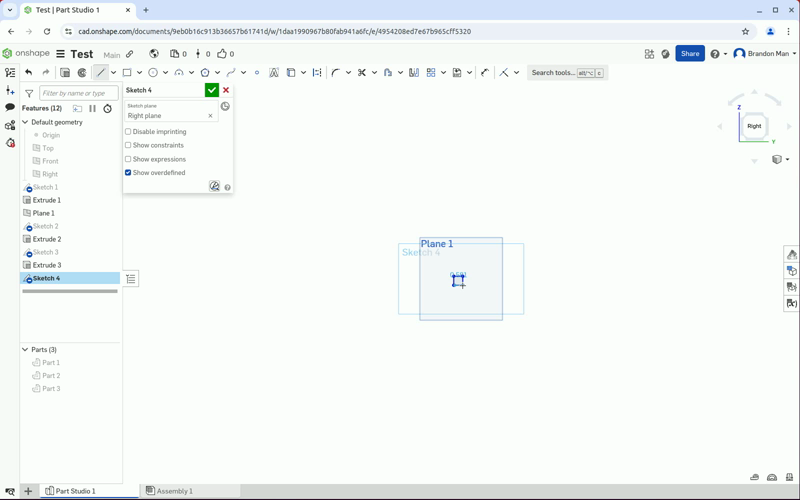
scroll(6)
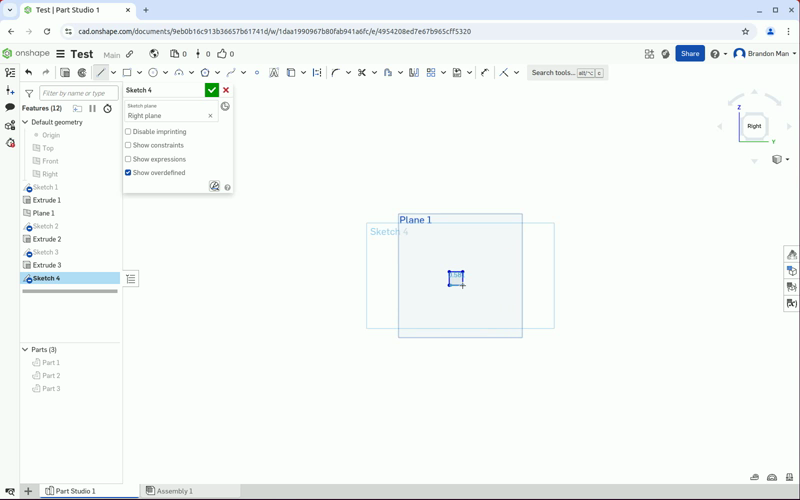
scroll(6)
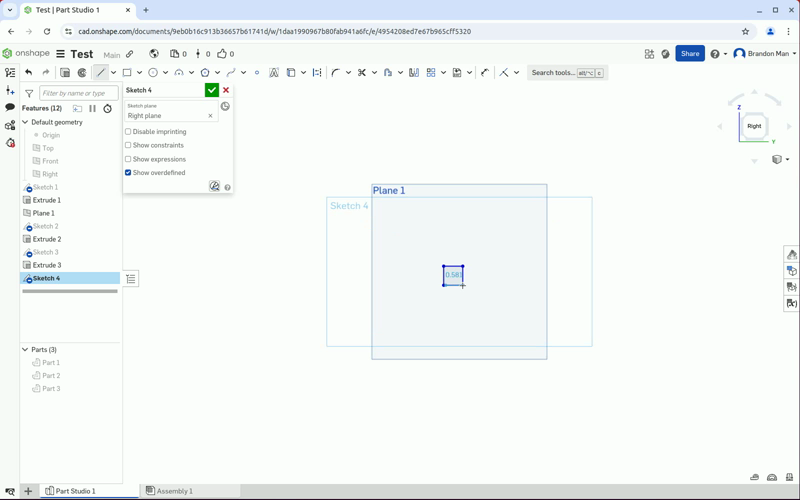
scroll(6)
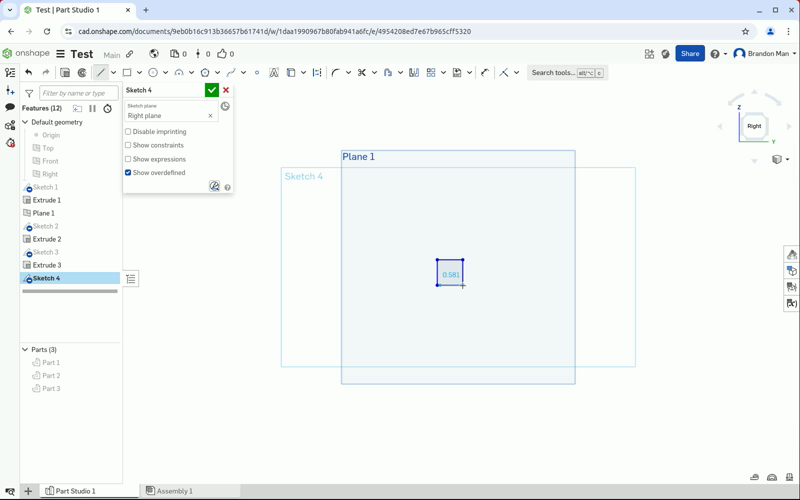
scroll(6)
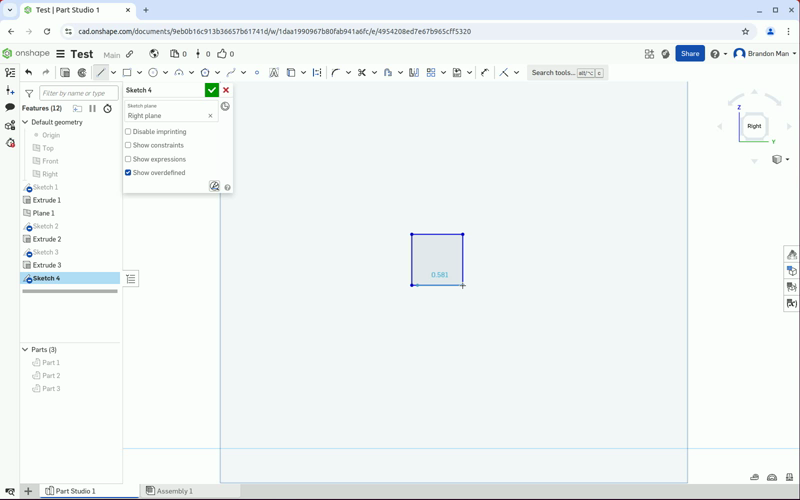
click(462, 285)
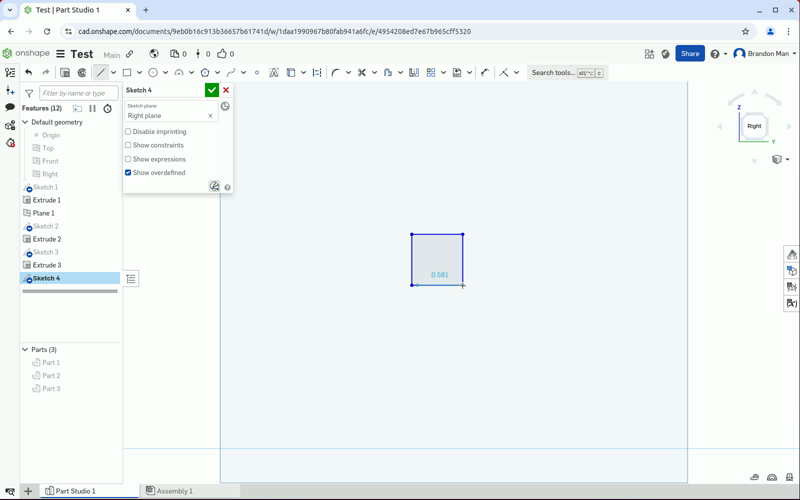
scroll(-6)
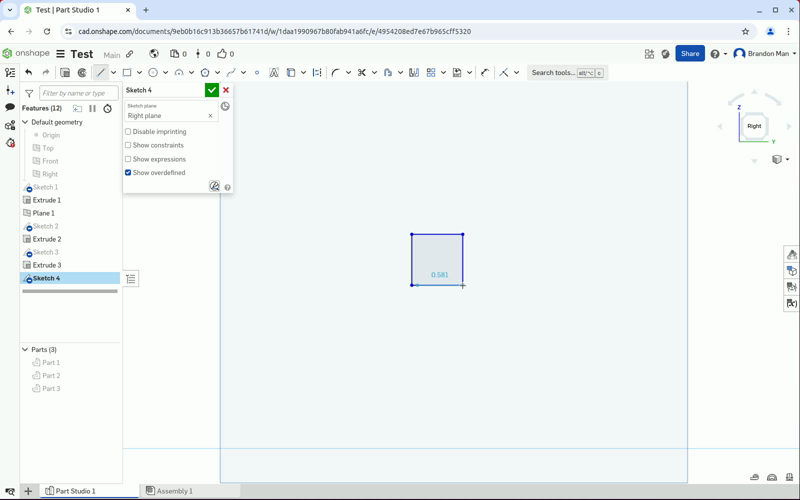
scroll(-6)
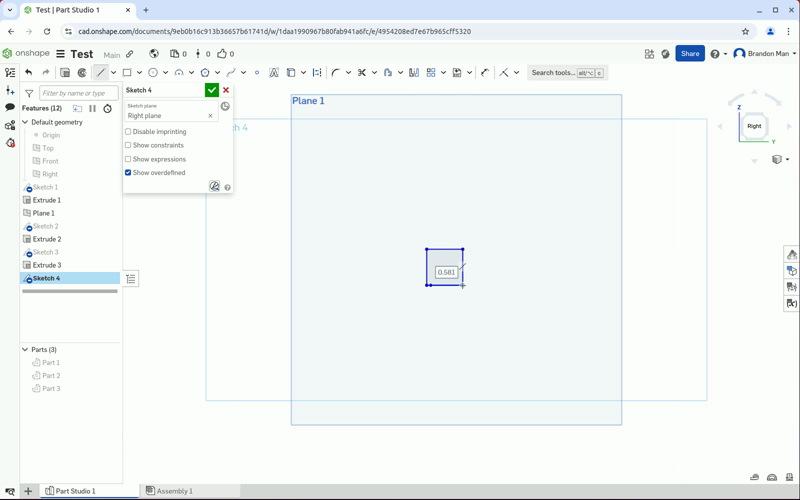
scroll(-6)
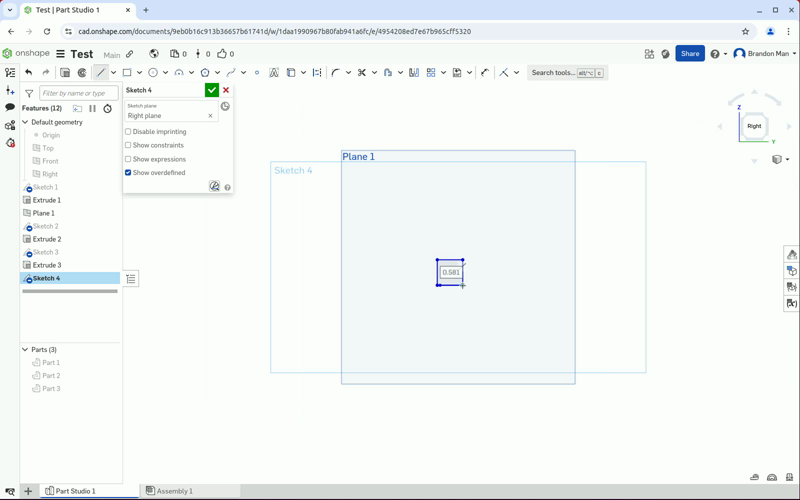
scroll(-6)
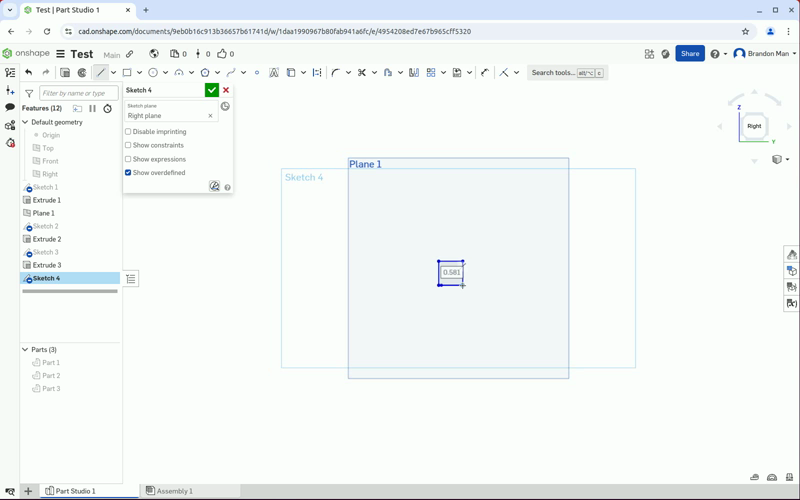
scroll(-6)
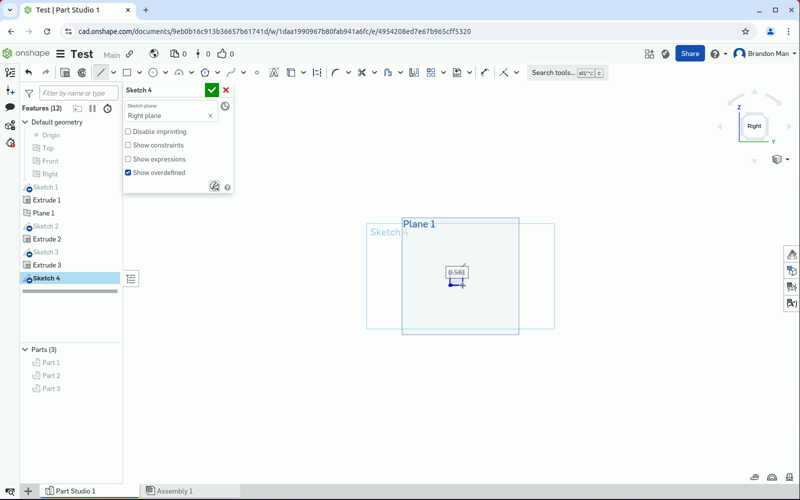
scroll(-6)
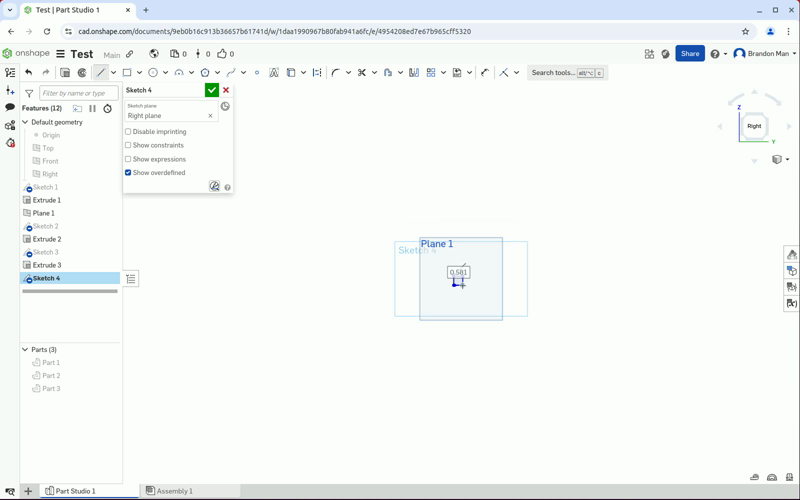
scroll(-6)
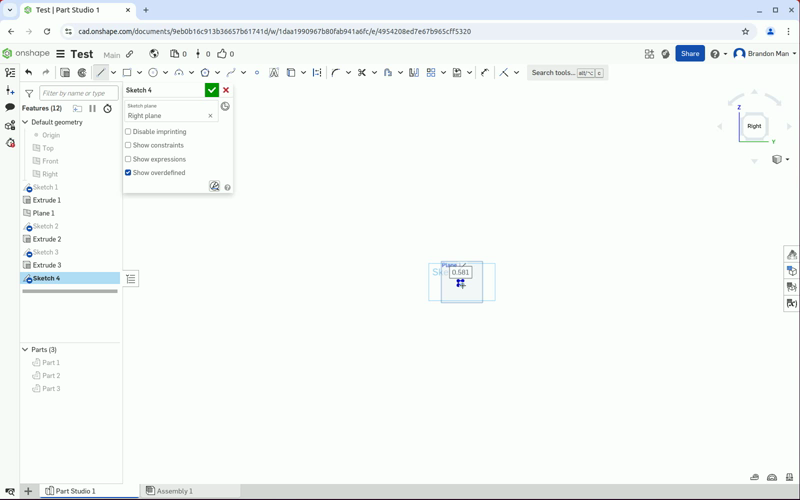
key_up(shift)
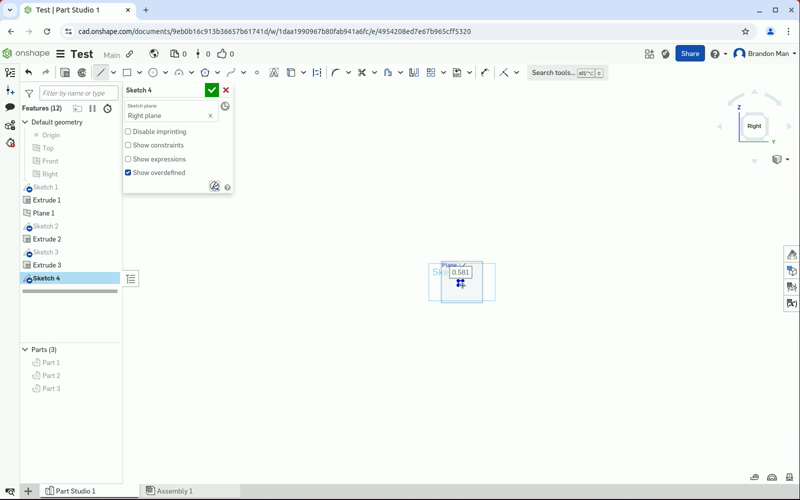
key_down(shift)
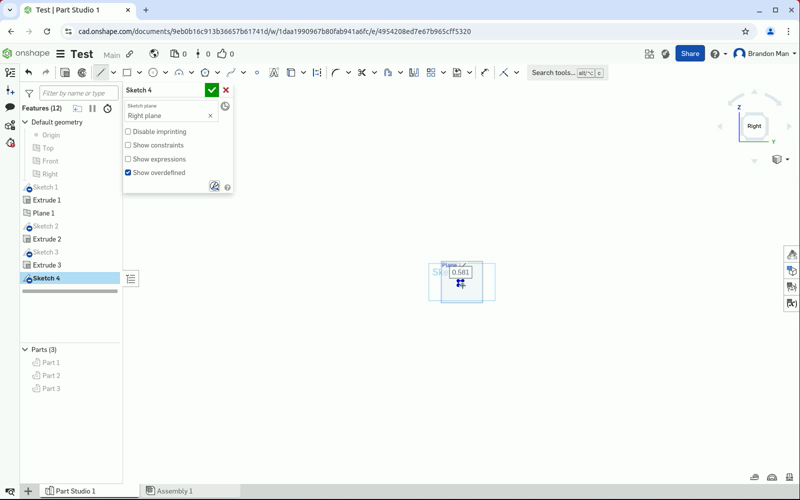
mouse_move(492, 285)
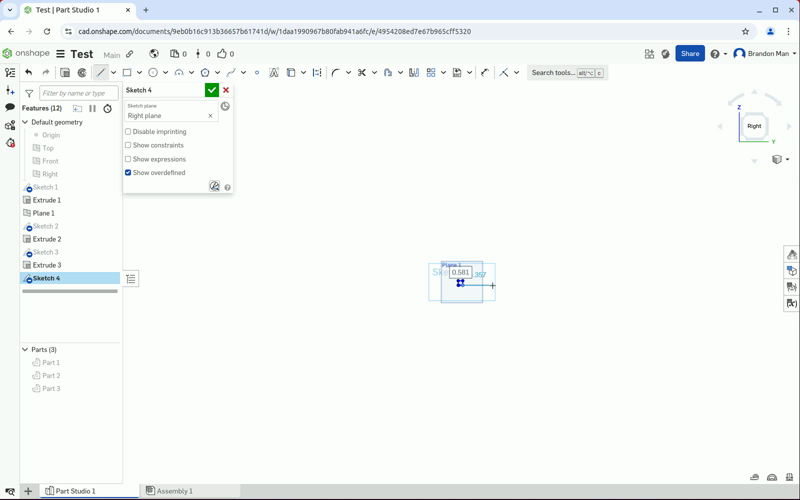
mouse_move(462, 280)
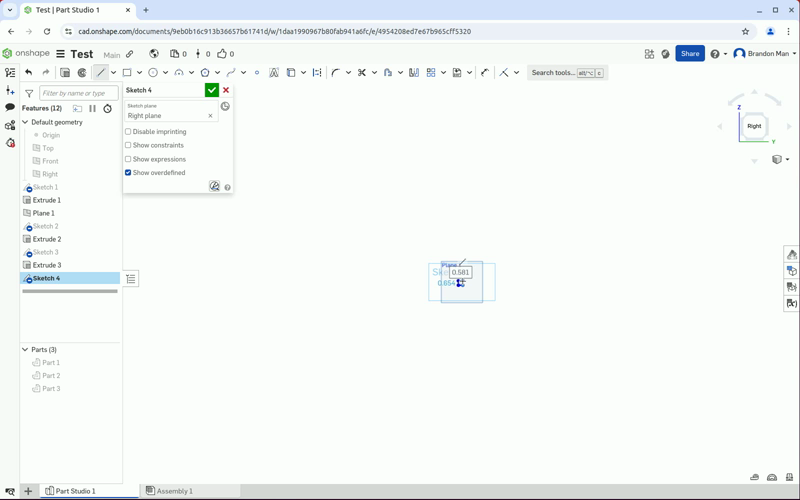
scroll(6)
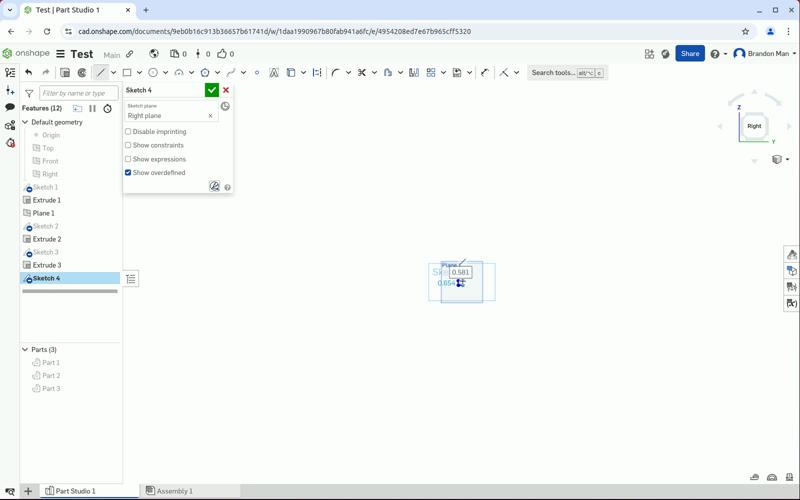
scroll(6)
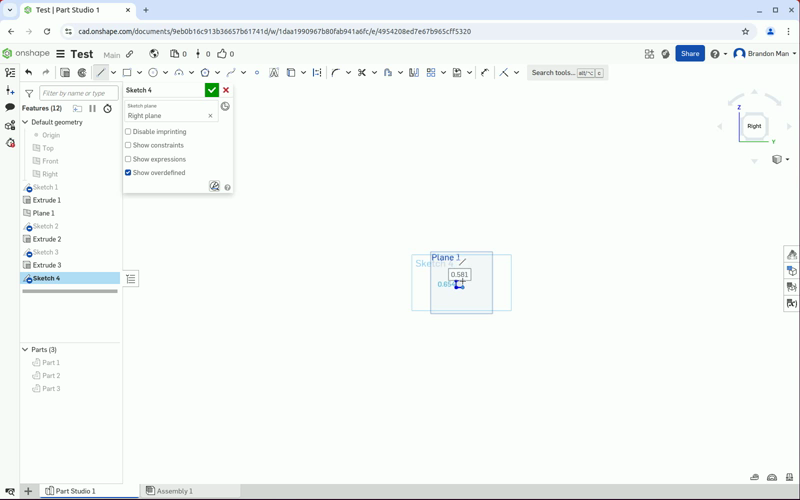
scroll(6)
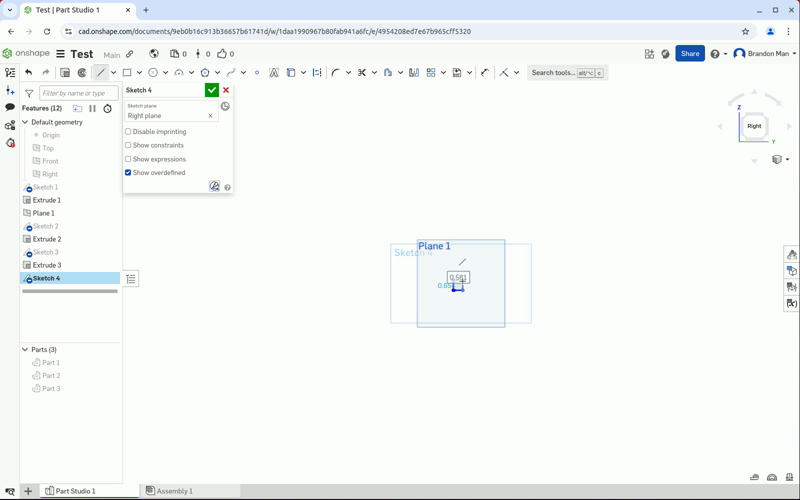
scroll(6)
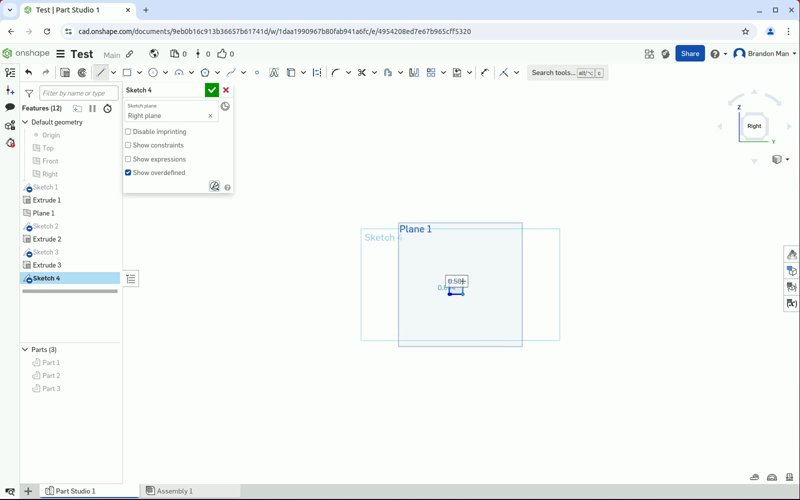
scroll(6)
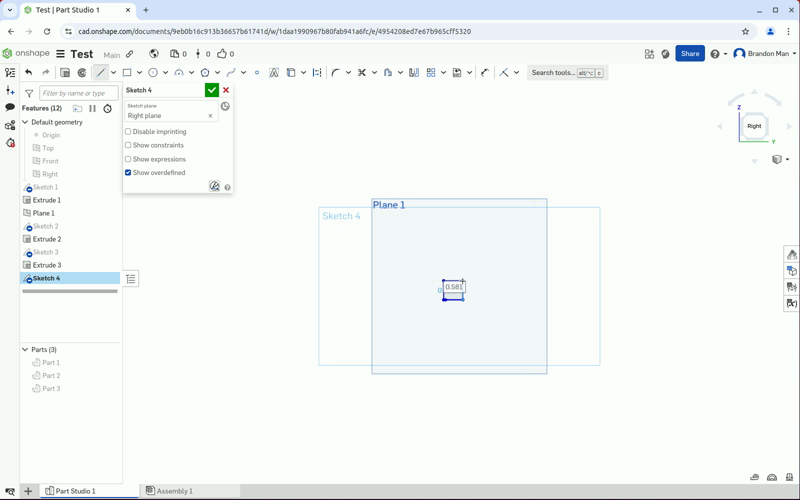
scroll(6)
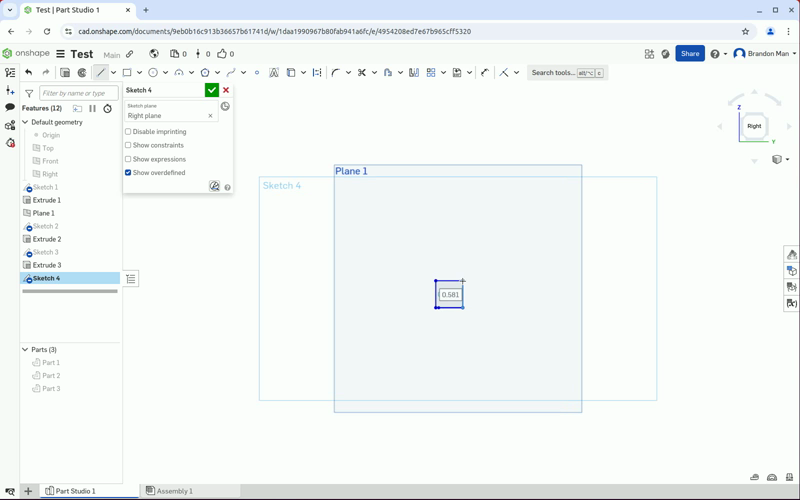
scroll(6)
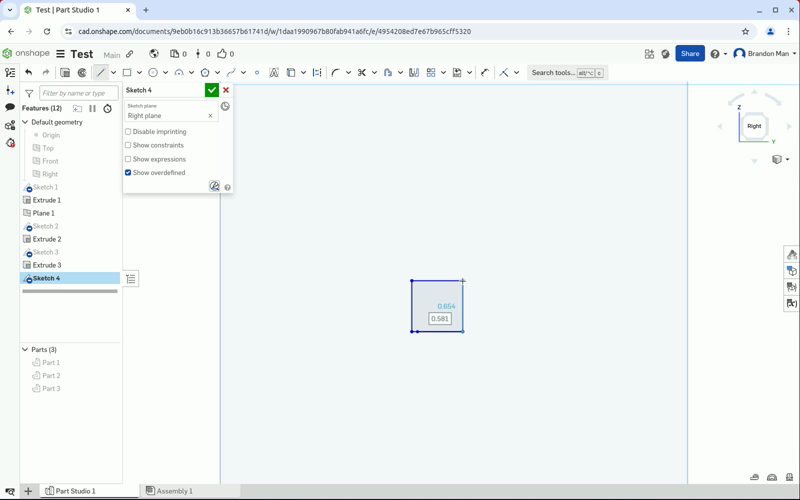
click(462, 280)
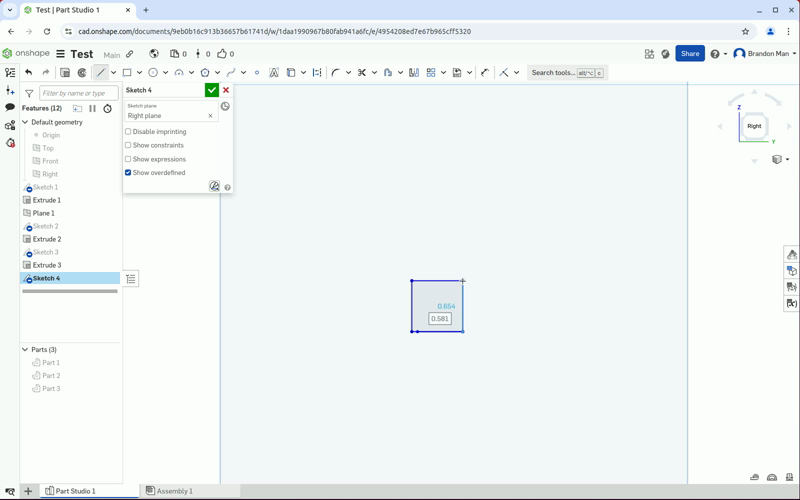
scroll(-6)
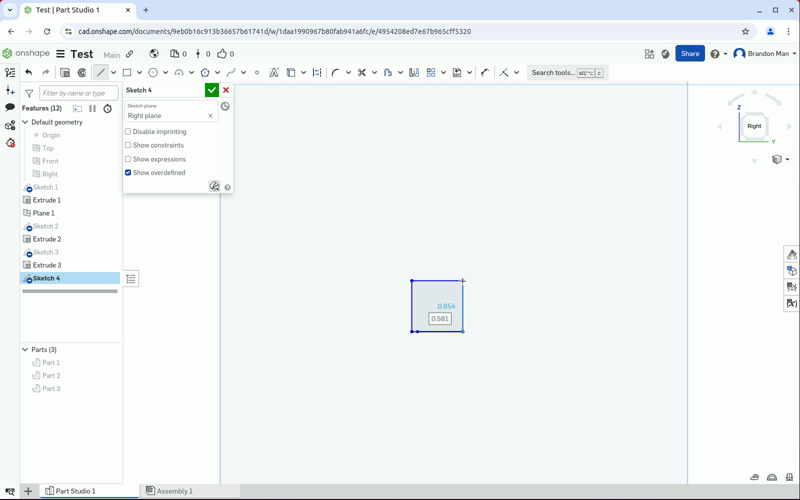
scroll(-6)
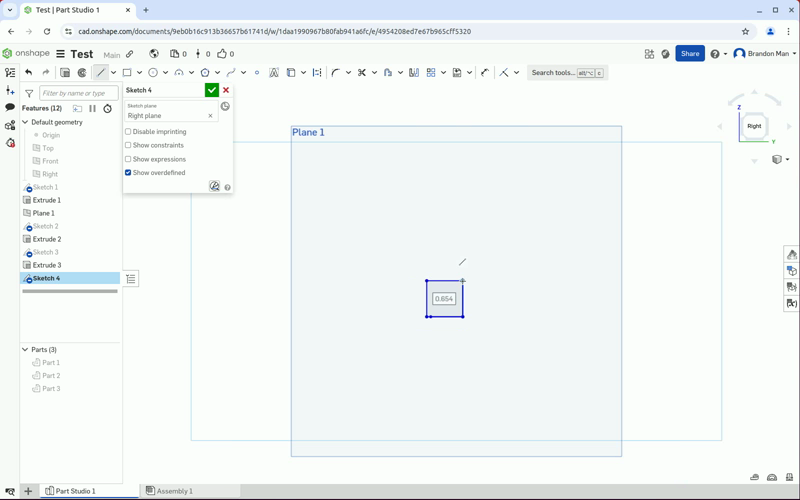
scroll(-6)
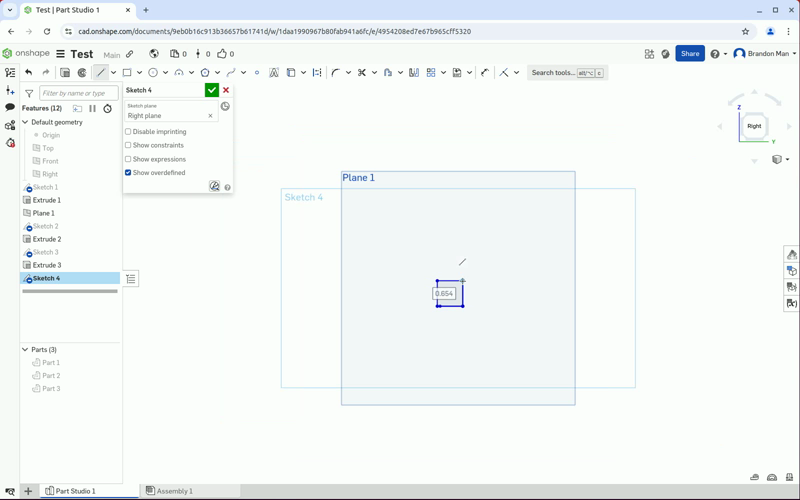
scroll(-6)
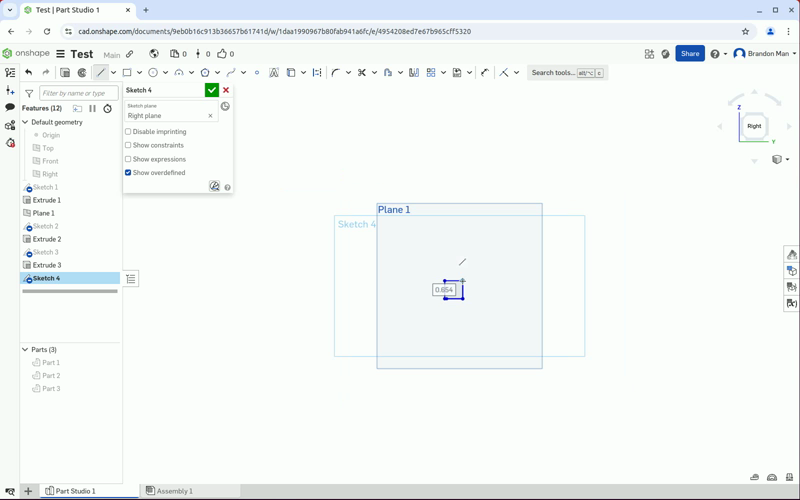
scroll(-6)
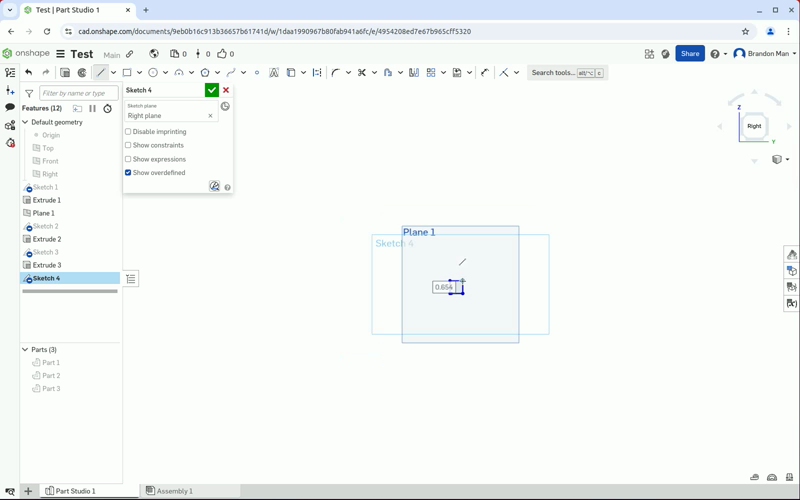
scroll(-6)
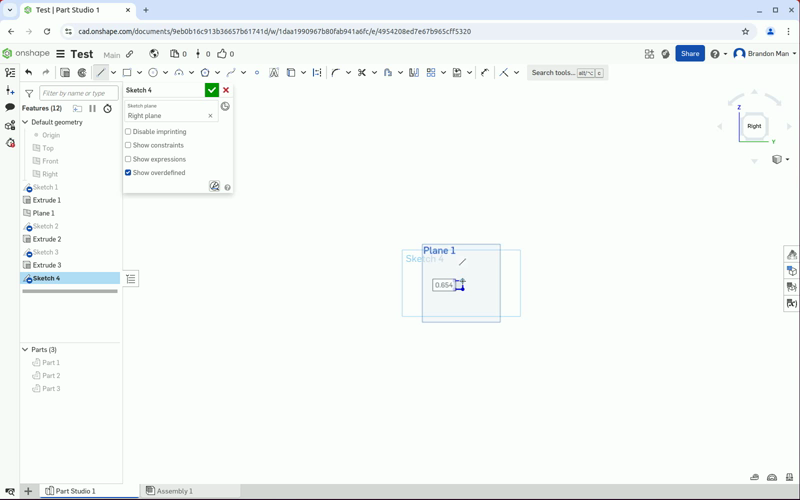
scroll(-6)
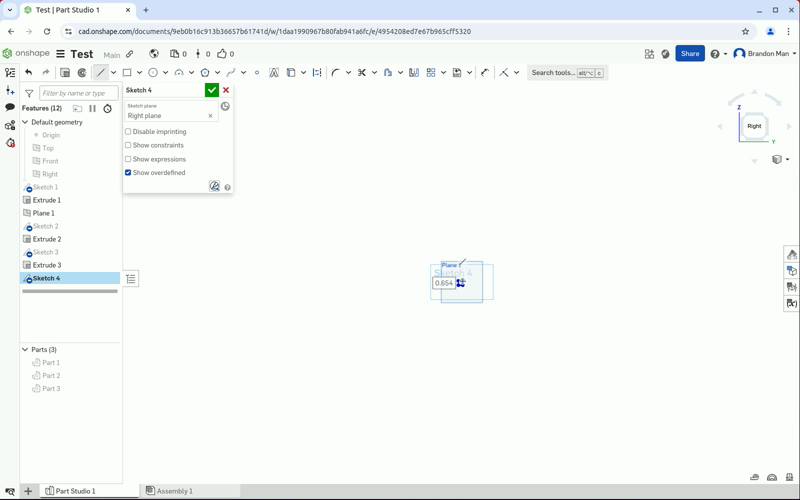
key_up(shift)
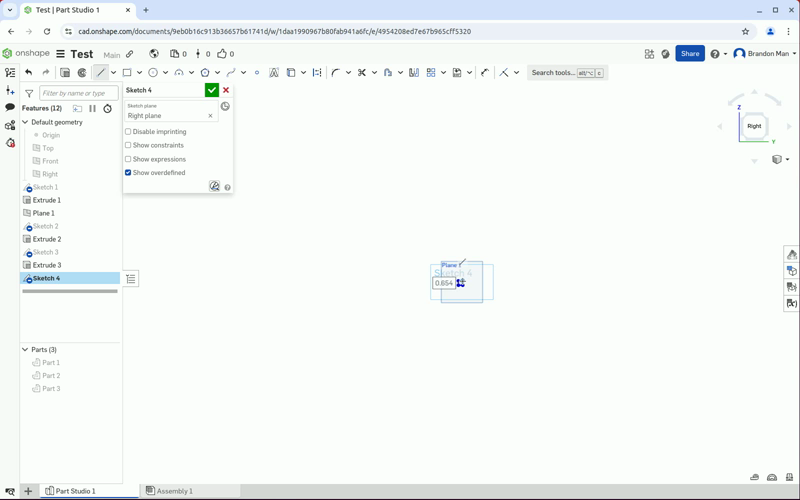
key_down(shift)
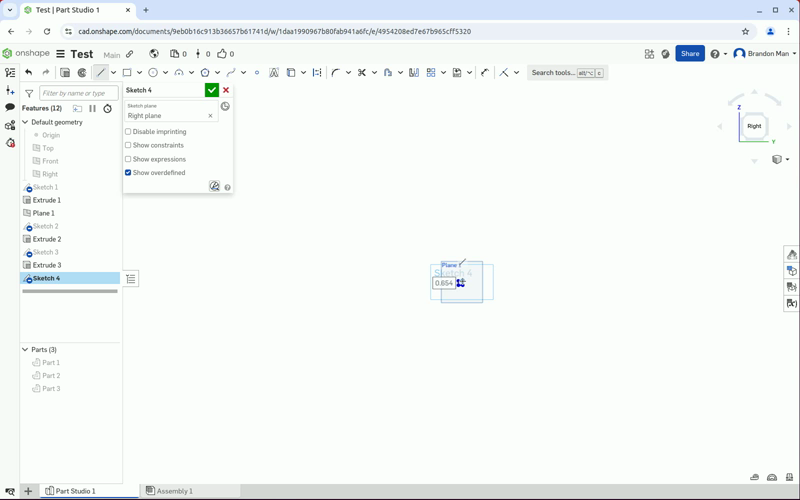
mouse_move(492, 280)
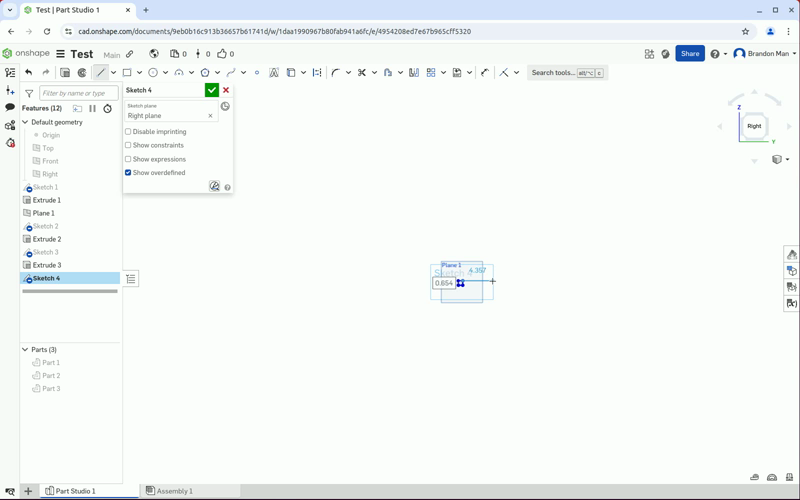
mouse_move(458, 280)
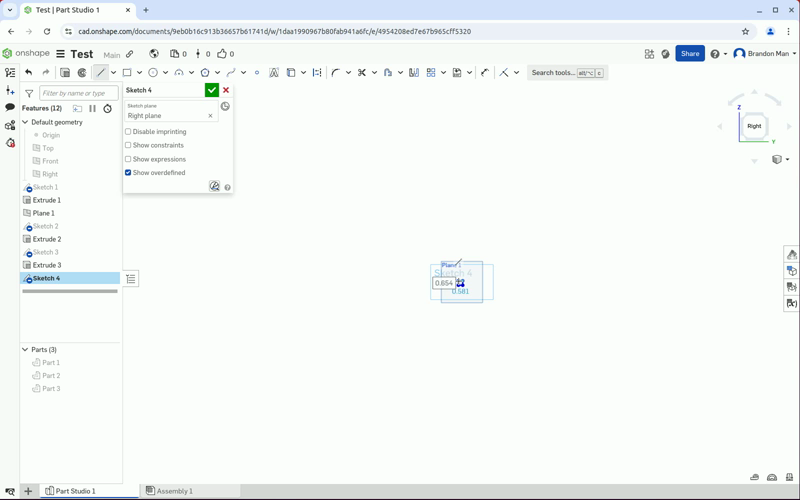
scroll(6)
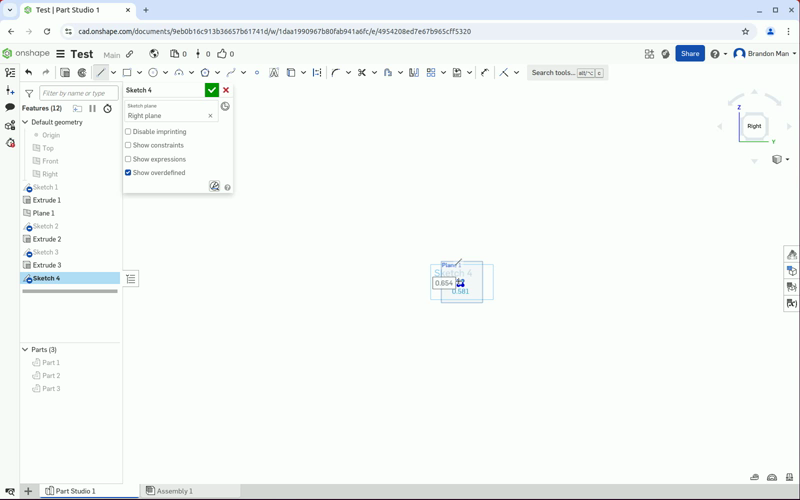
scroll(6)
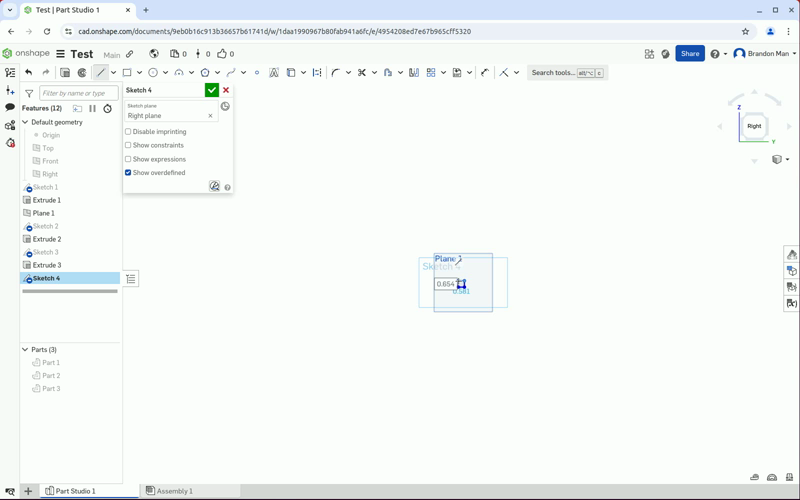
scroll(6)
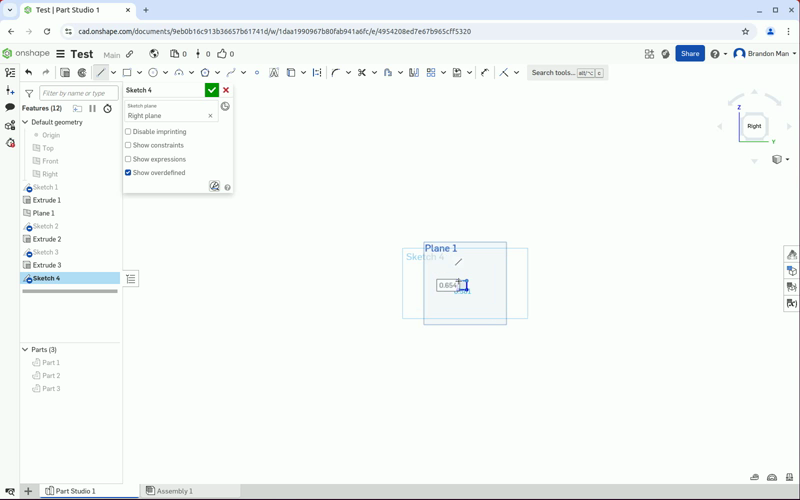
scroll(6)
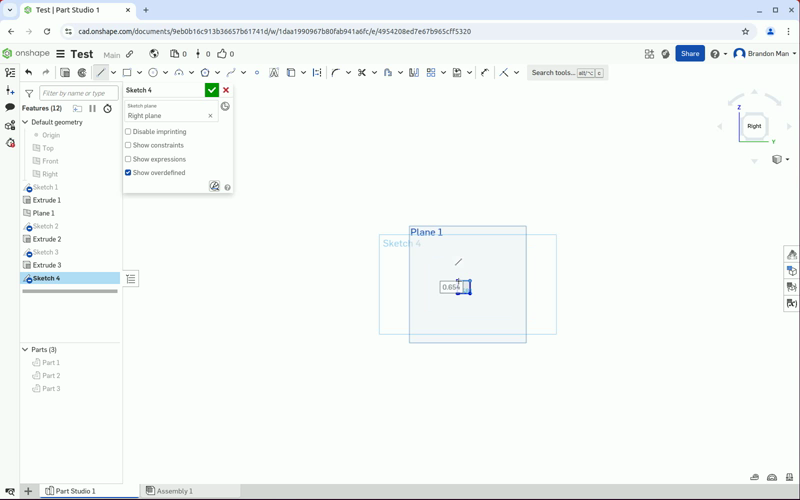
scroll(6)
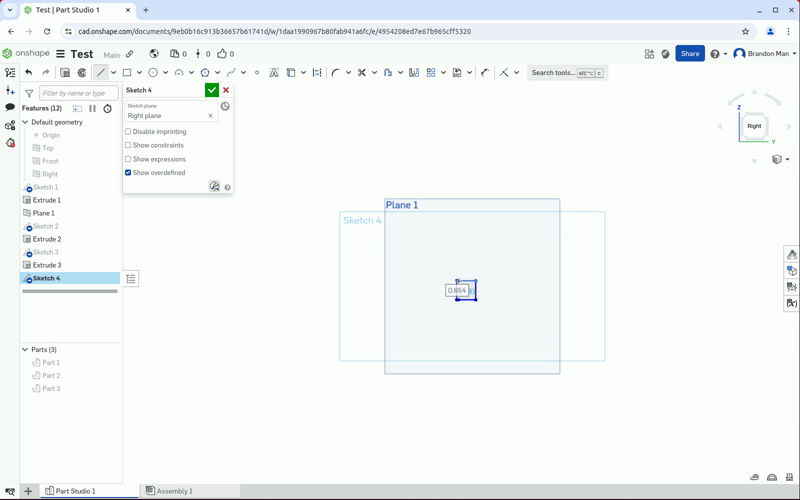
scroll(6)
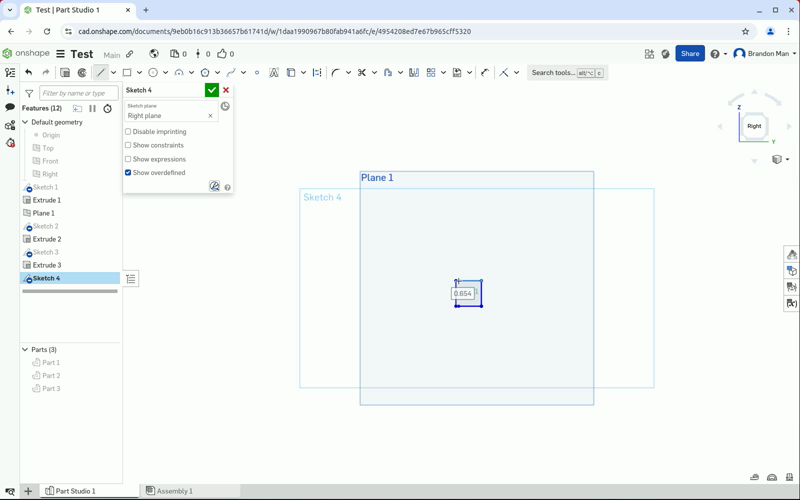
scroll(6)
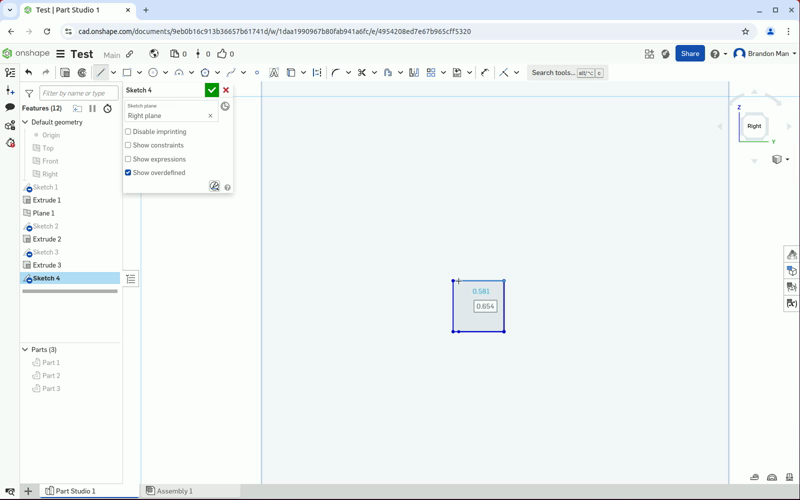
click(458, 280)
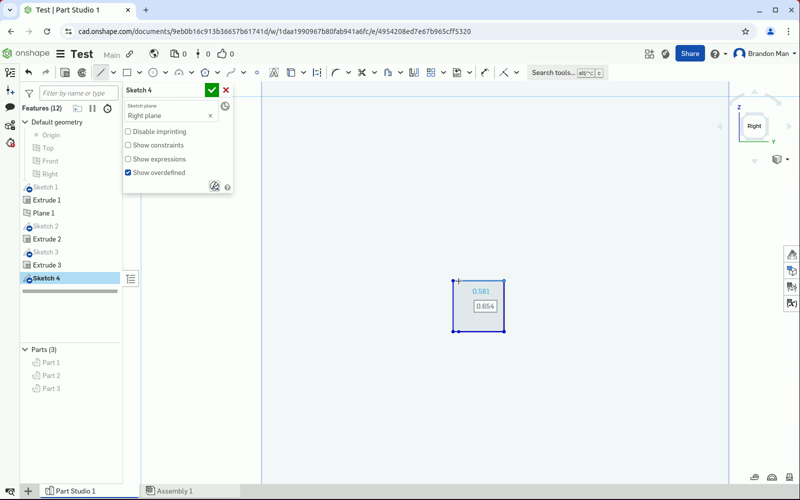
scroll(-6)
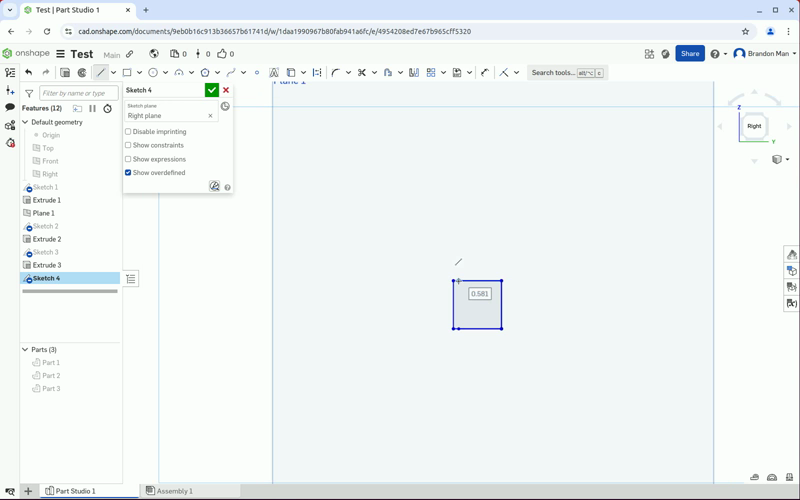
scroll(-6)
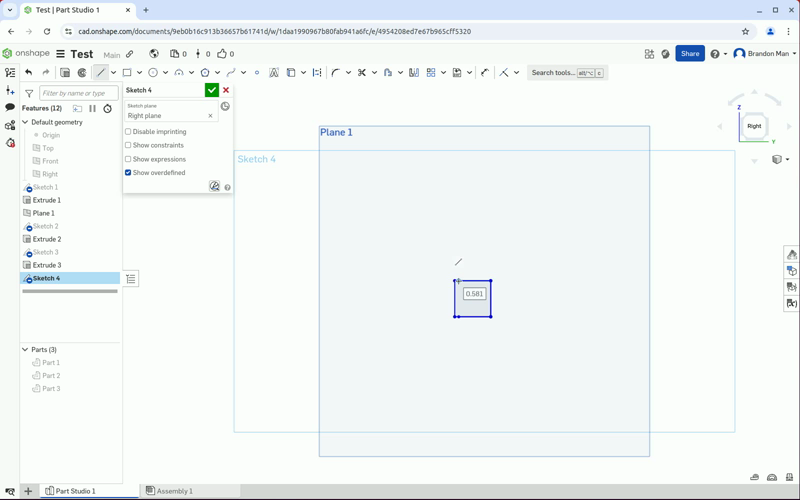
scroll(-6)
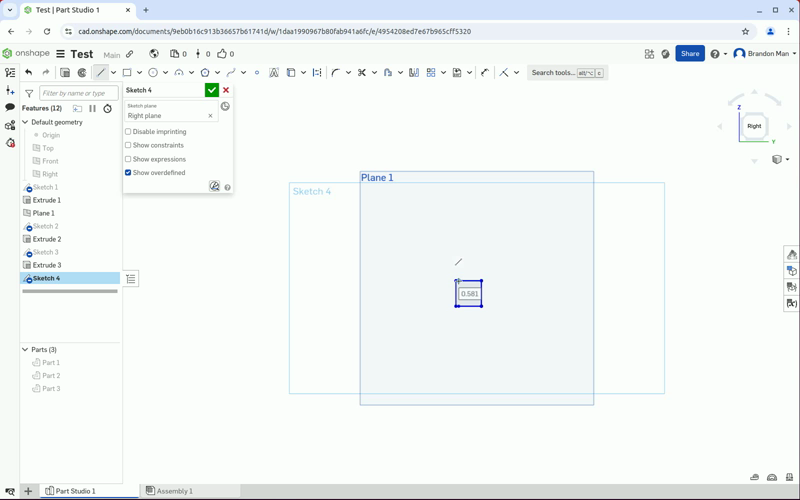
scroll(-6)
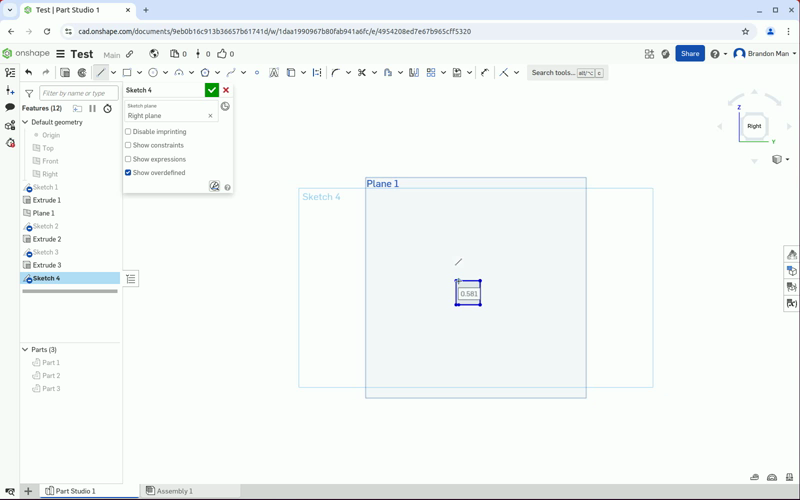
scroll(-6)
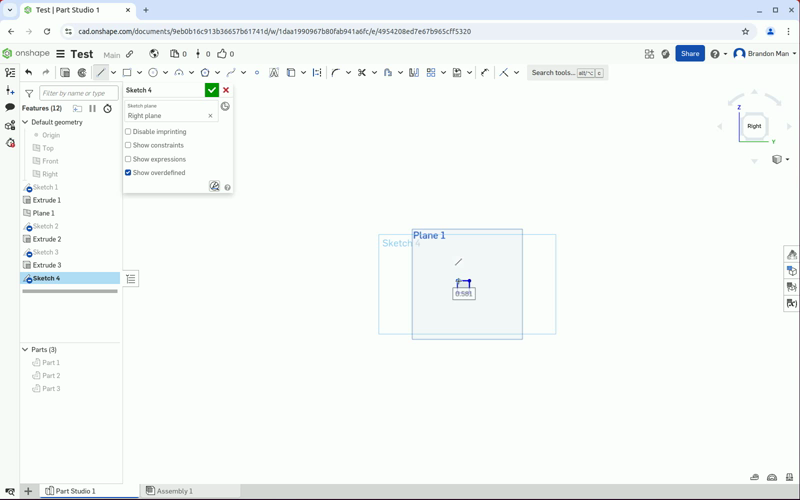
scroll(-6)
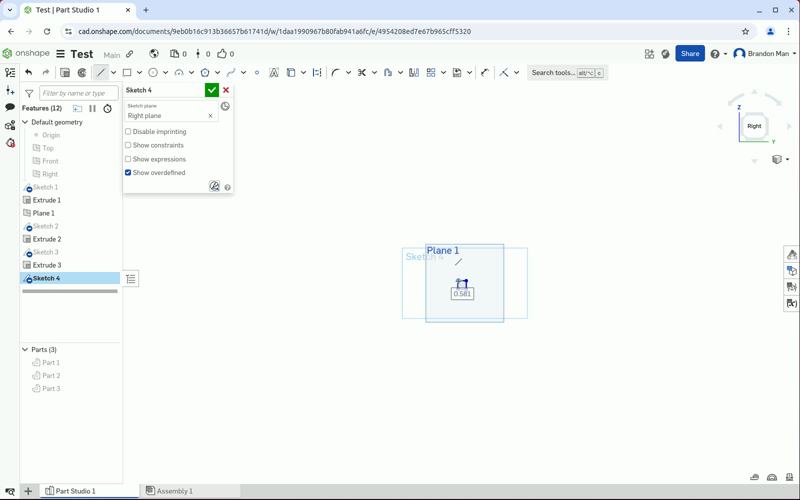
scroll(-6)
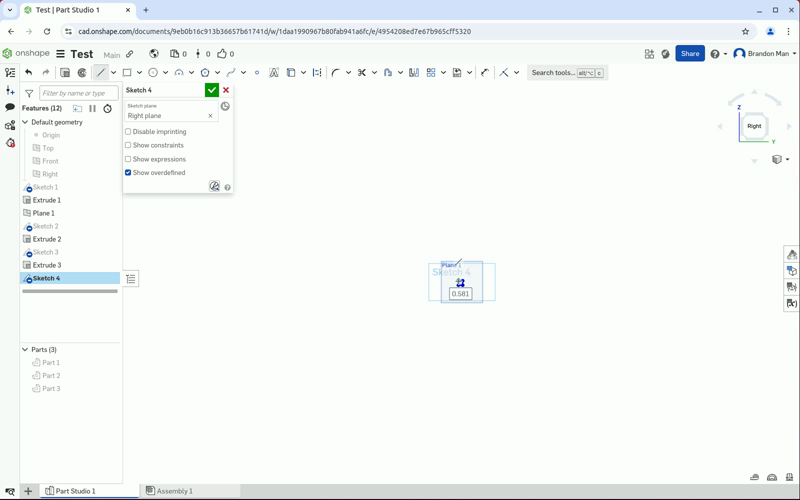
key_up(shift)
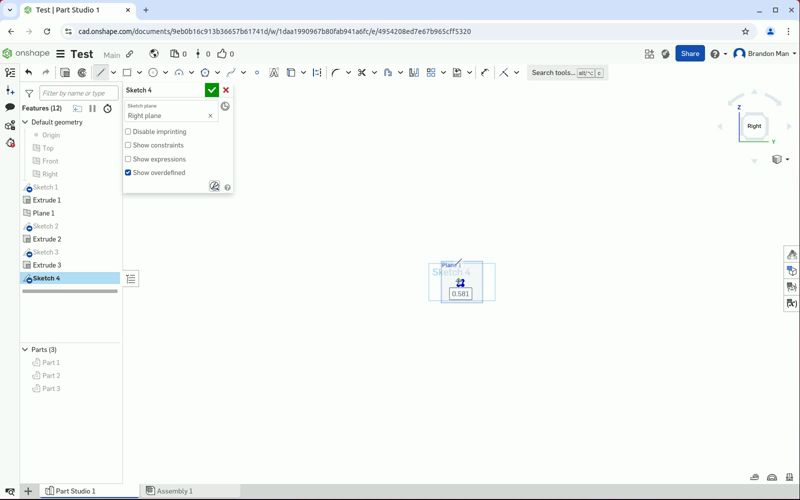
mouse_move(488, 280)
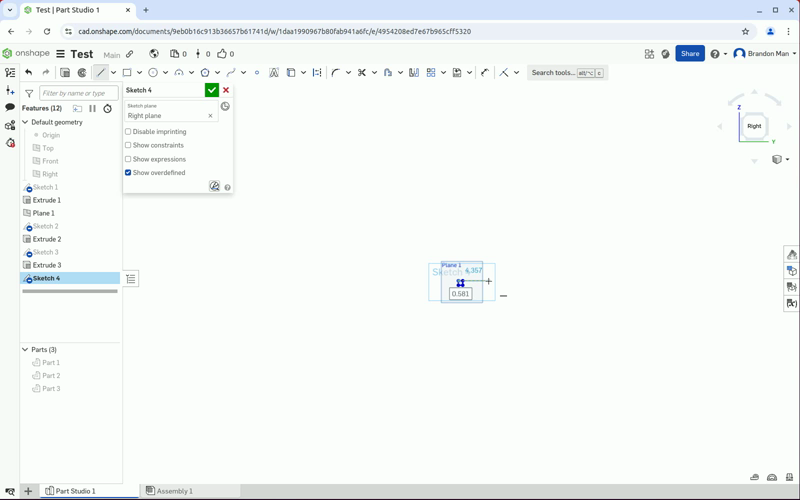
key_down(shift)
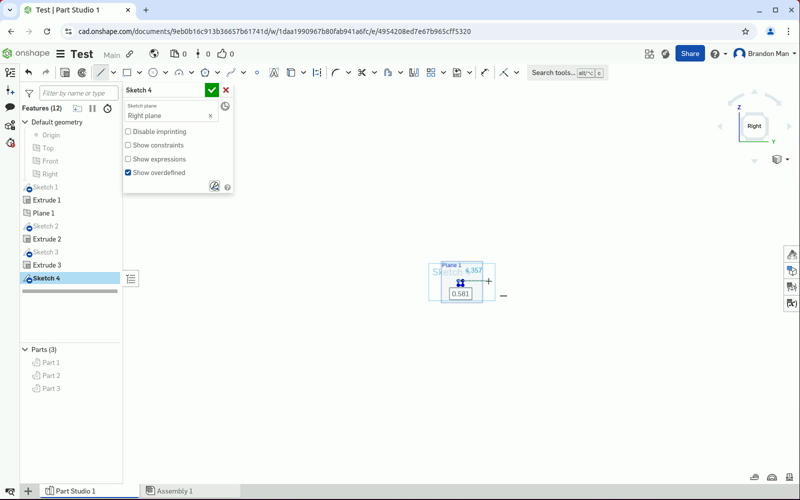
mouse_move(458, 285)
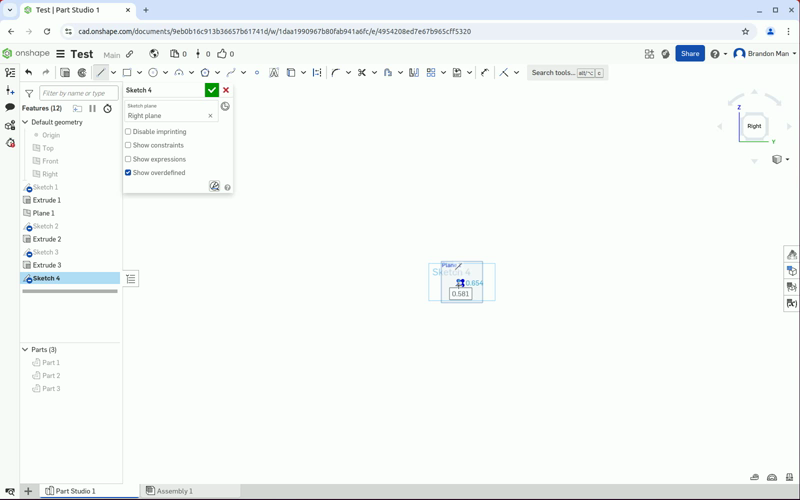
scroll(6)
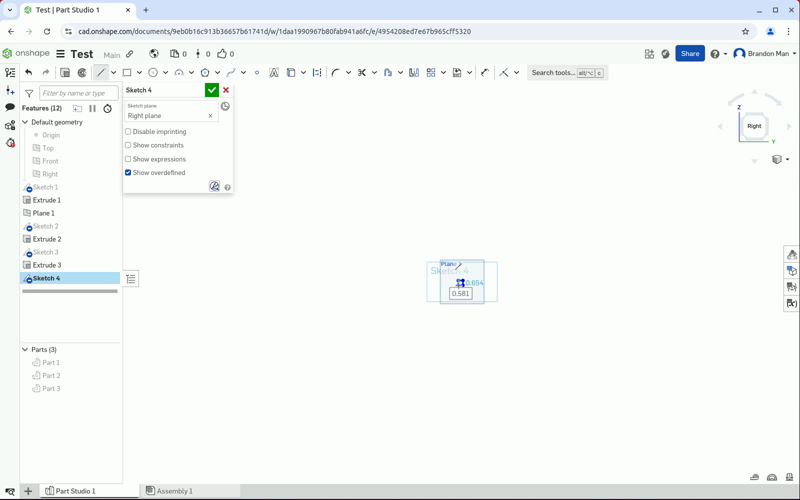
scroll(6)
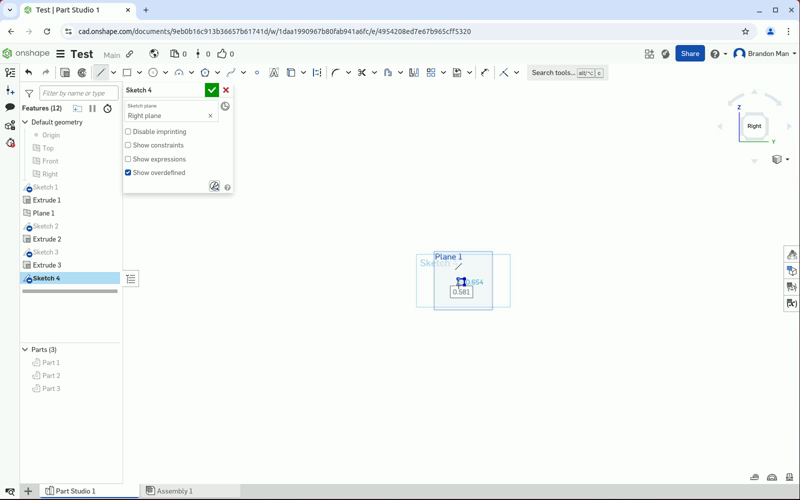
scroll(6)
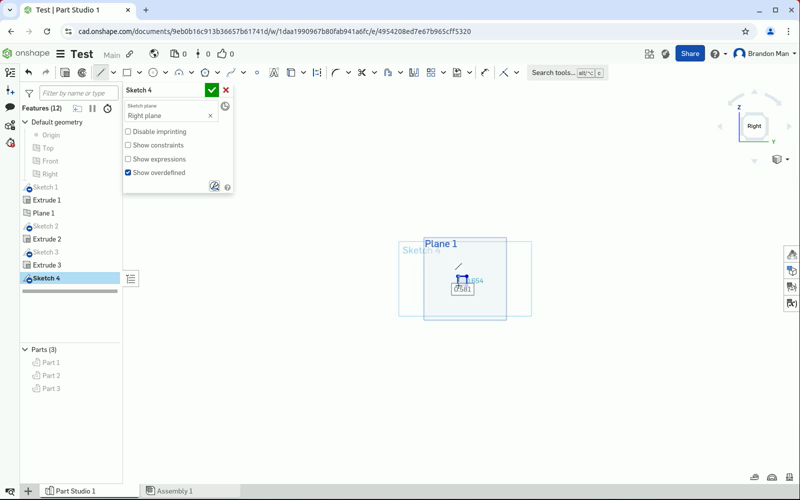
scroll(6)
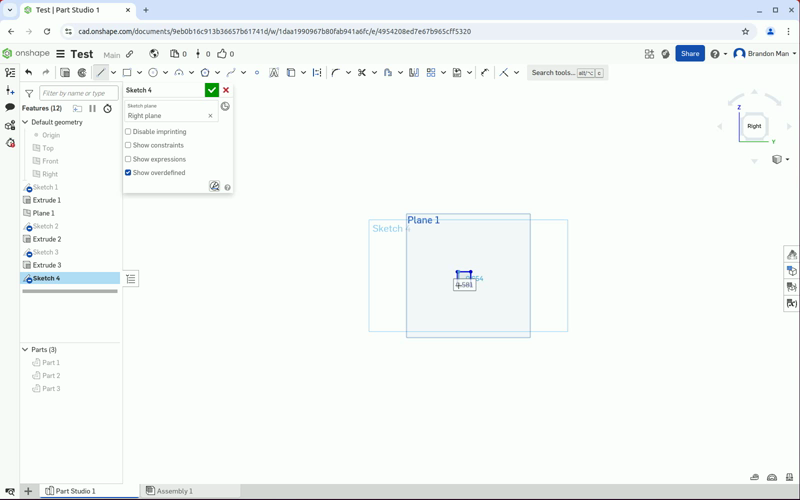
scroll(6)
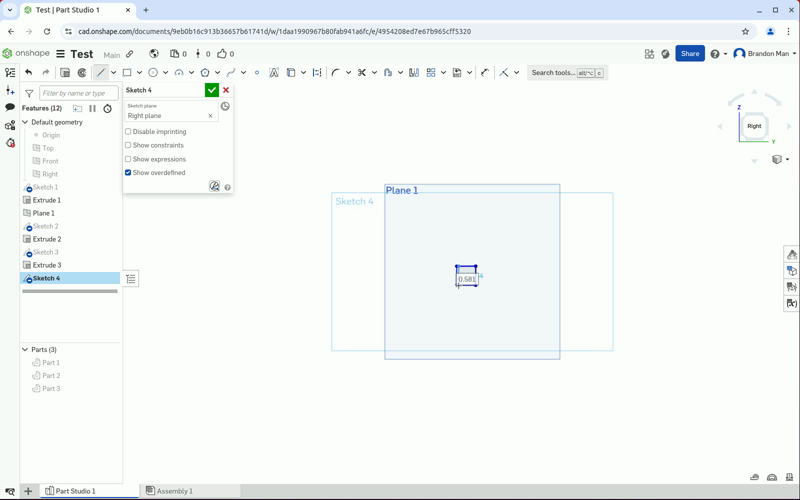
scroll(6)
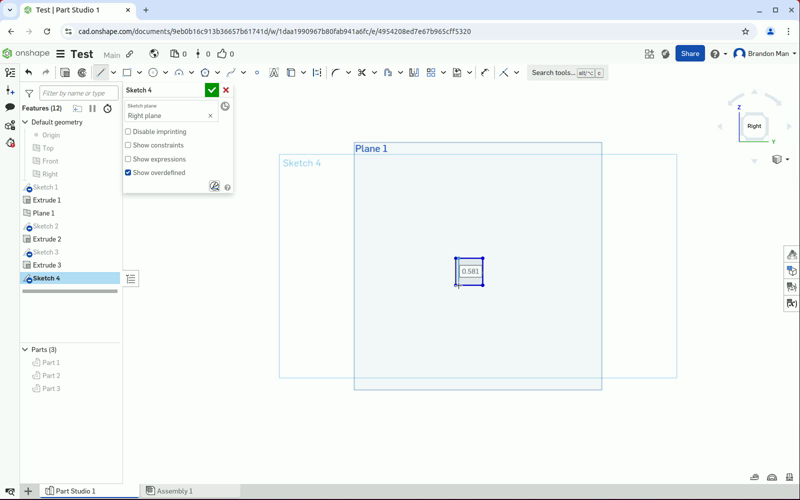
scroll(6)
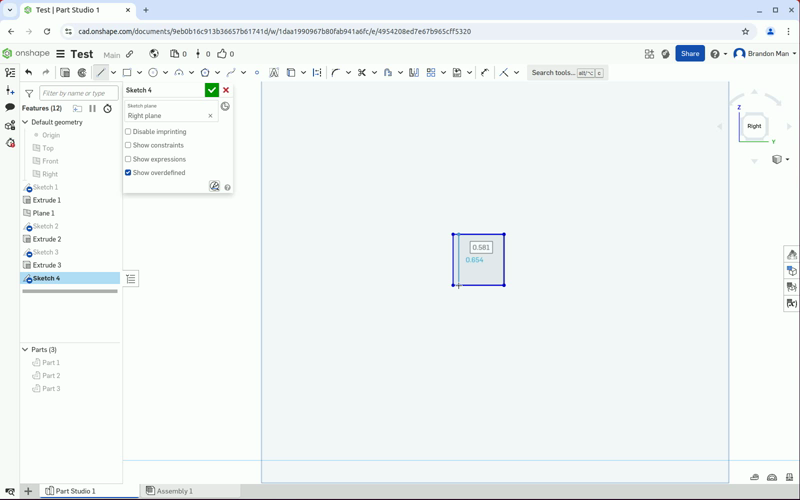
key_up(shift)
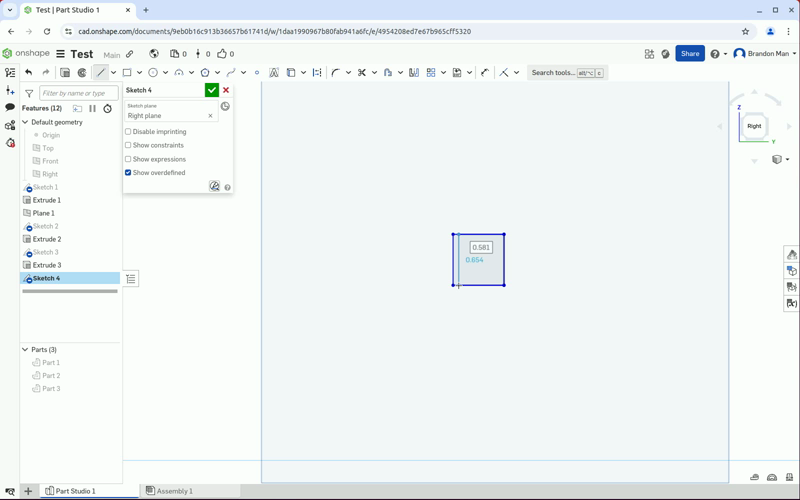
click(458, 285)
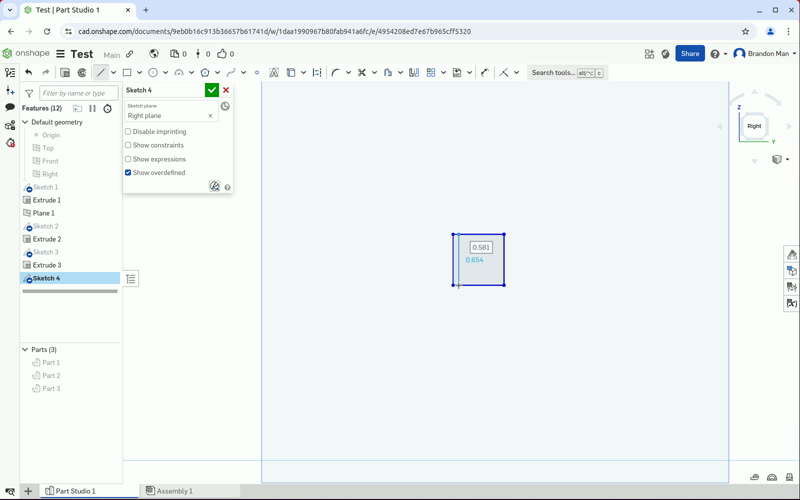
scroll(-6)
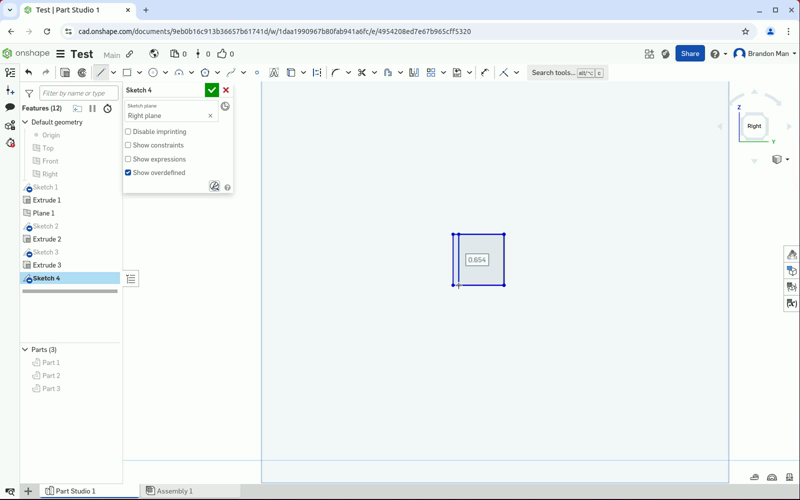
scroll(-6)
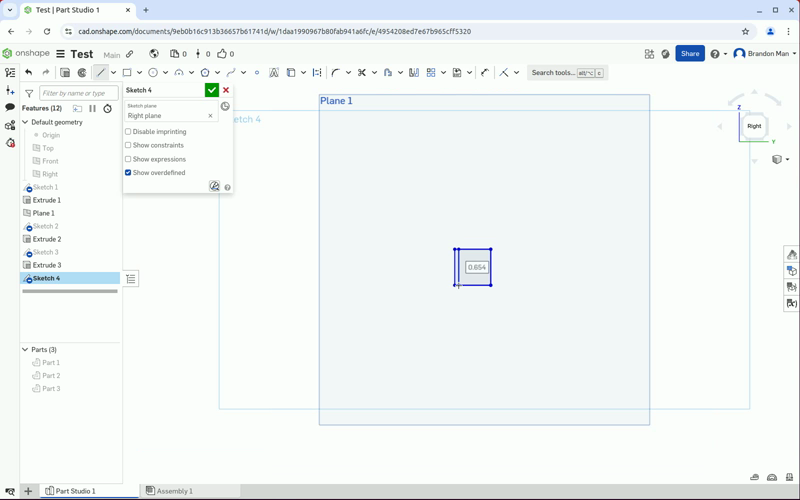
scroll(-6)
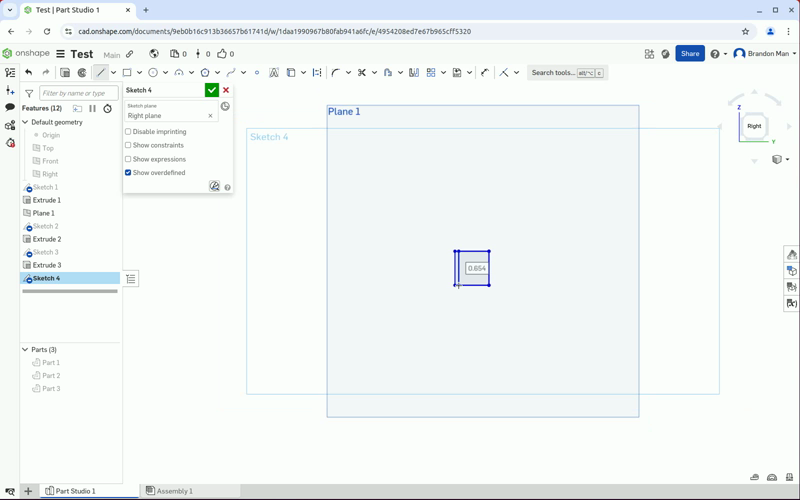
scroll(-6)
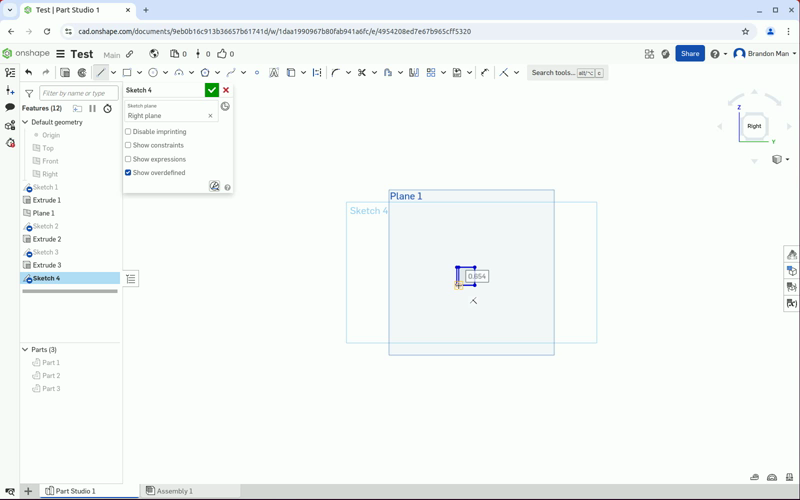
scroll(-6)
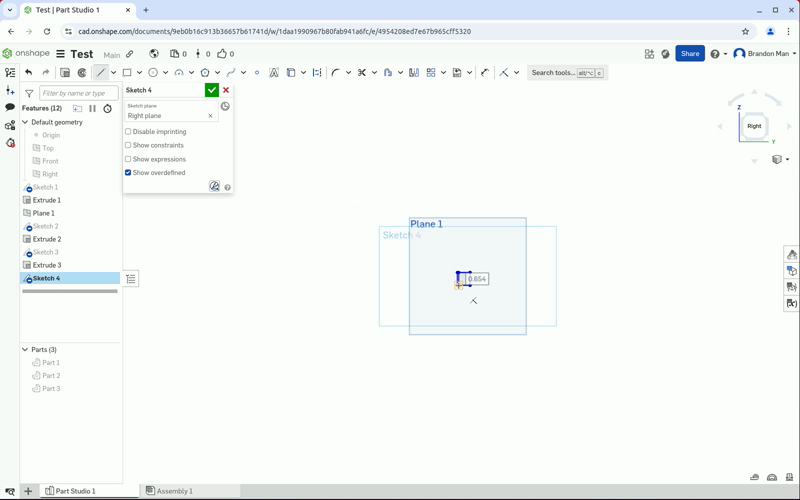
scroll(-6)
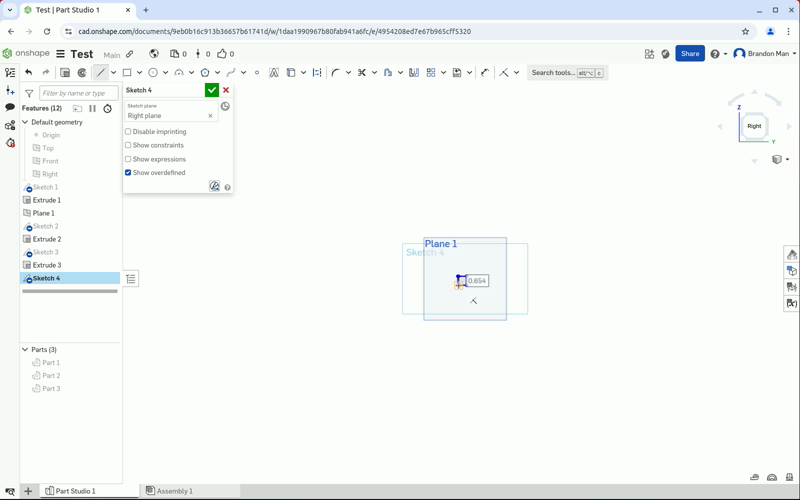
scroll(-6)
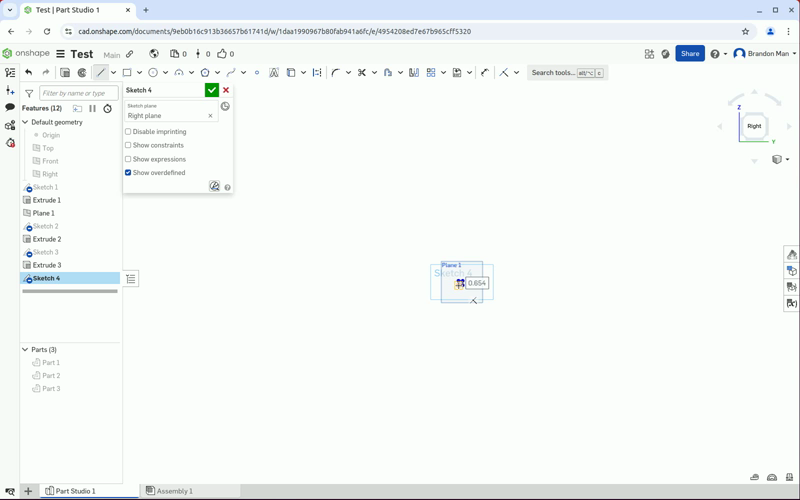
key(esc)
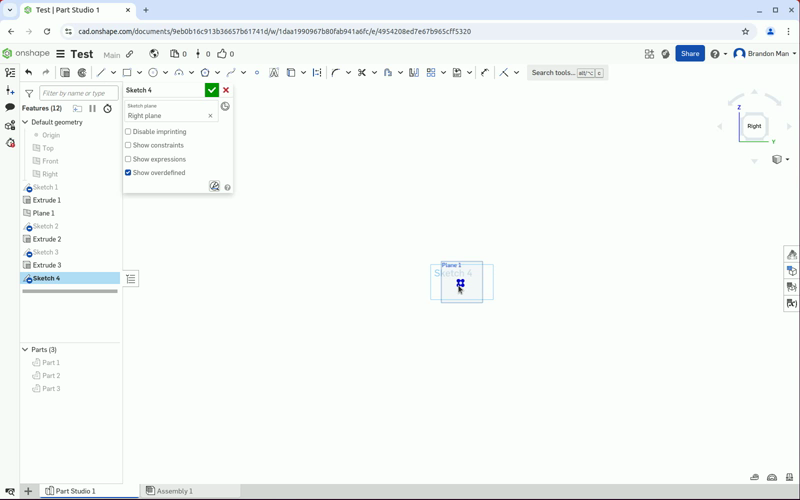
mouse_move(458, 282)
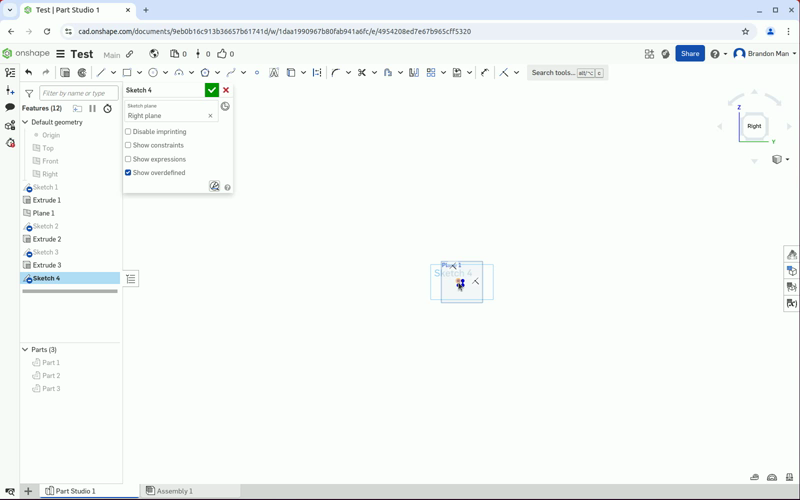
scroll(6)
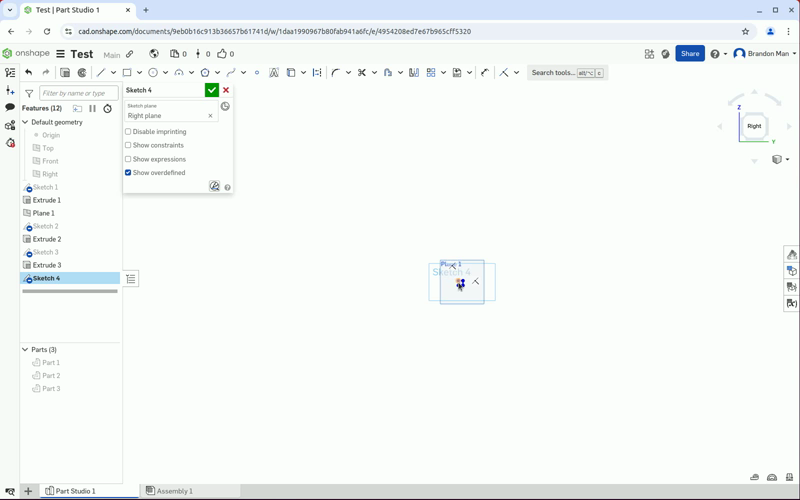
scroll(6)
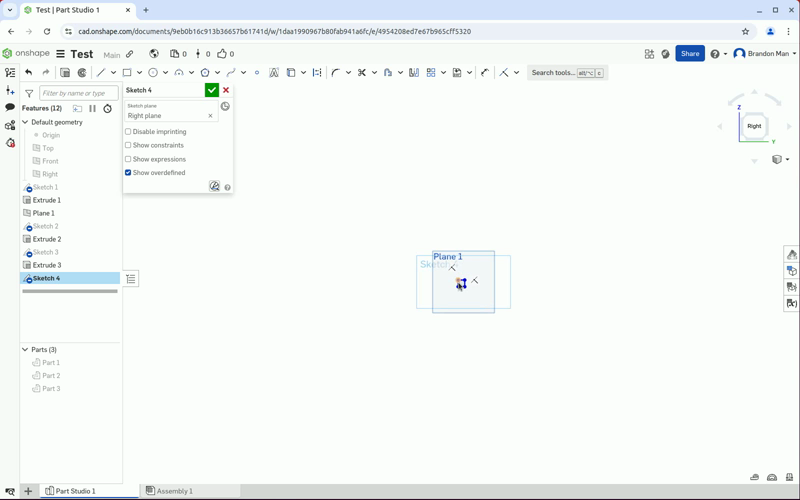
scroll(6)
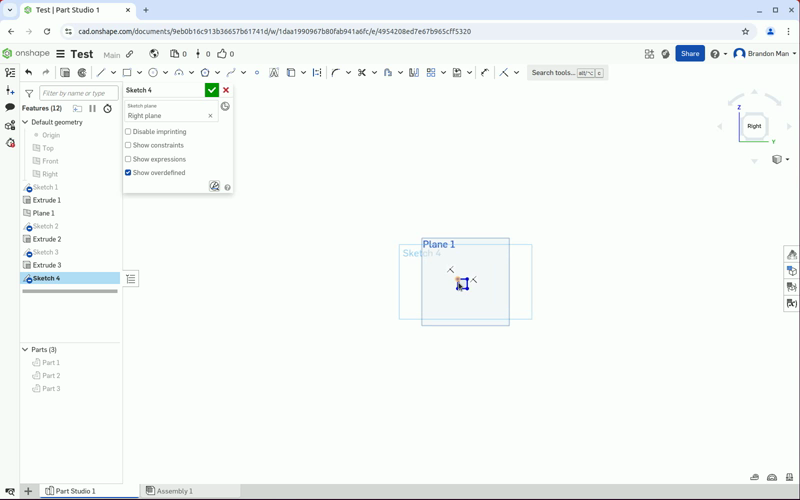
scroll(6)
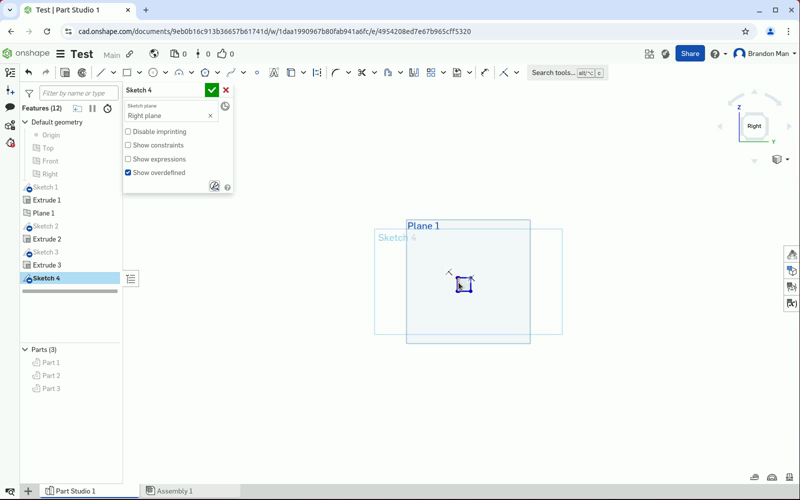
scroll(6)
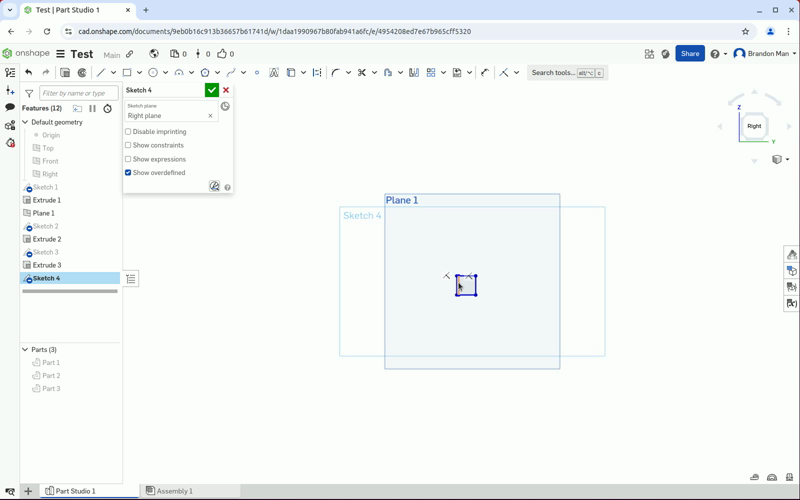
scroll(6)
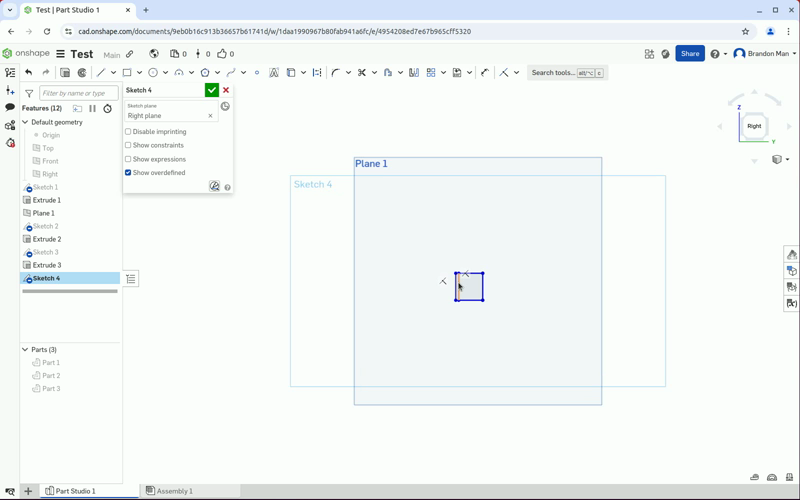
scroll(6)
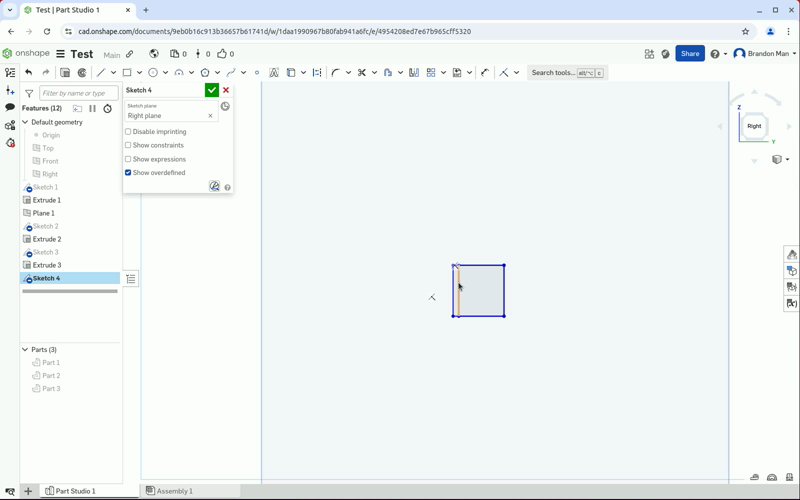
click(458, 282)
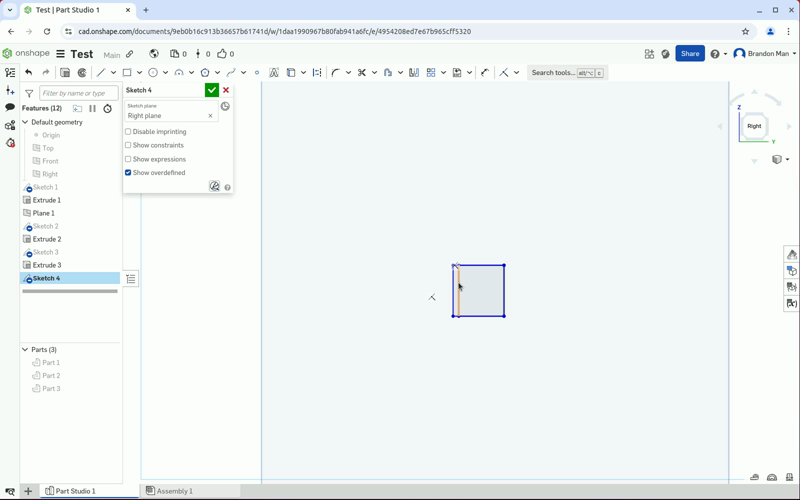
scroll(-6)
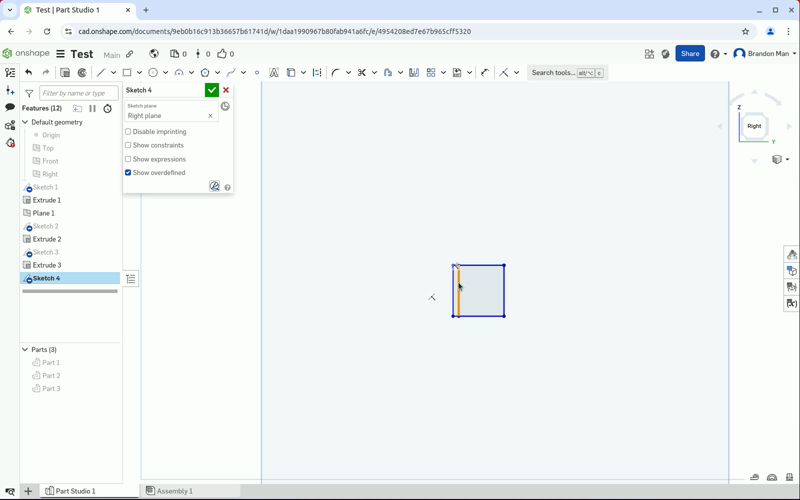
scroll(-6)
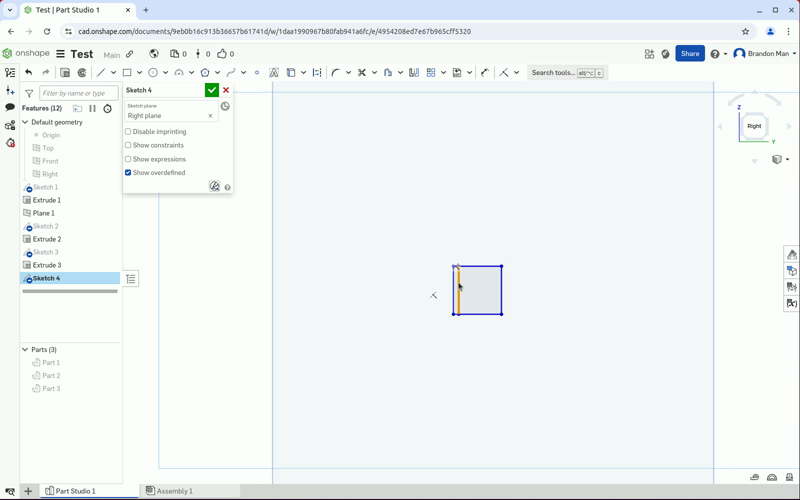
scroll(-6)
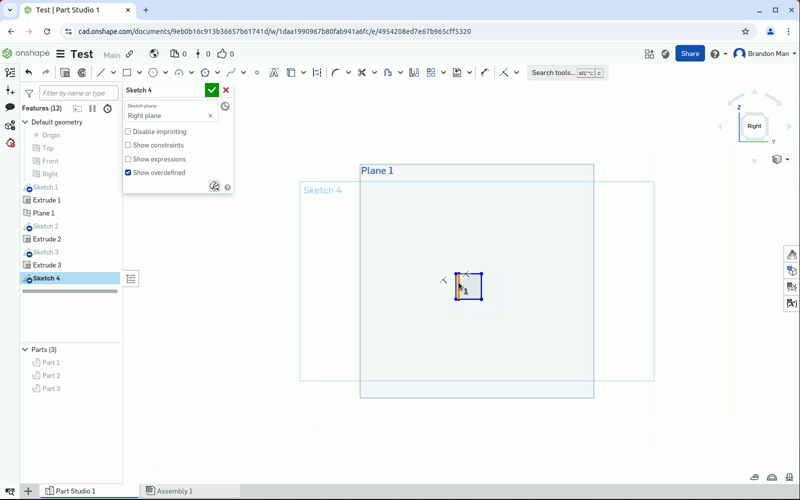
scroll(-6)
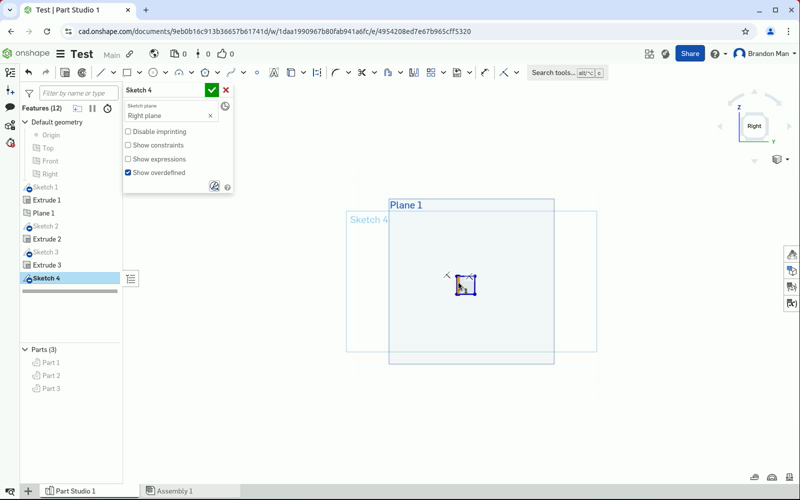
scroll(-6)
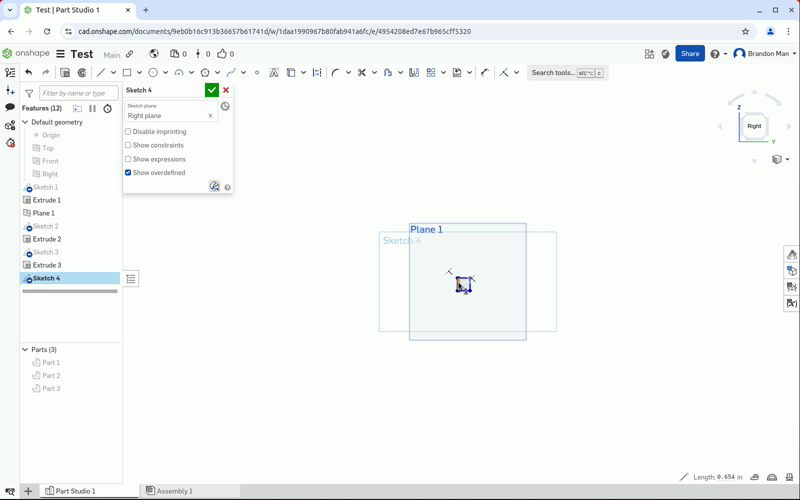
scroll(-6)
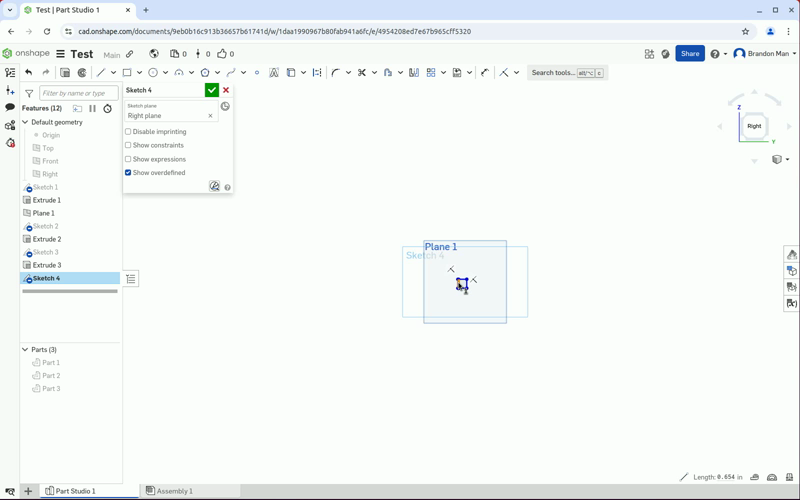
scroll(-6)
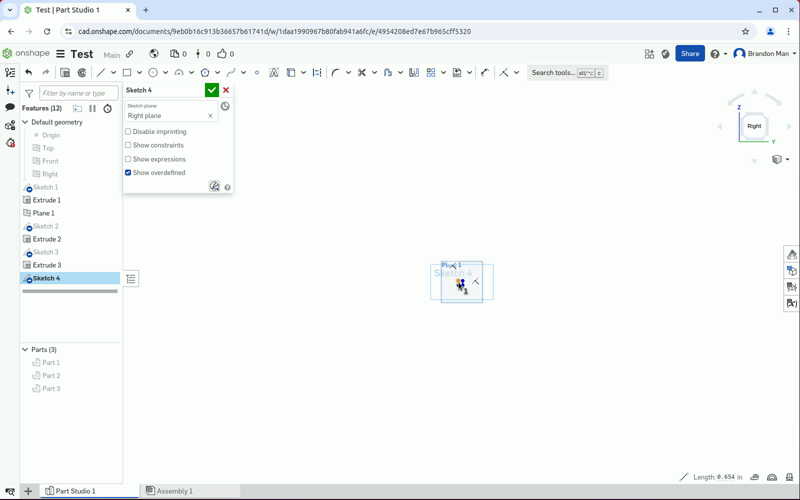
mouse_move(73, 352)
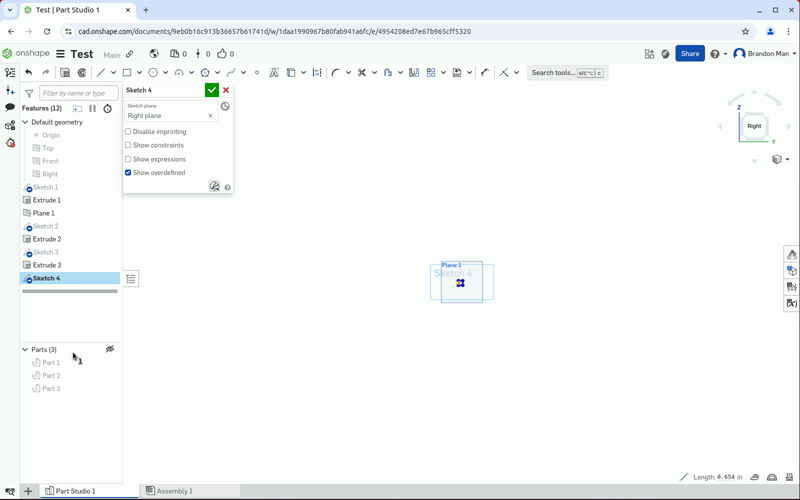
key(shift+y)
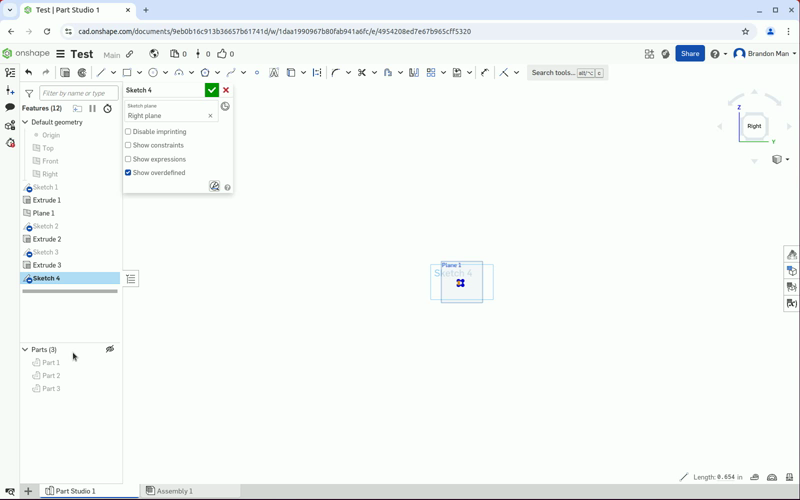
key(shift+e)
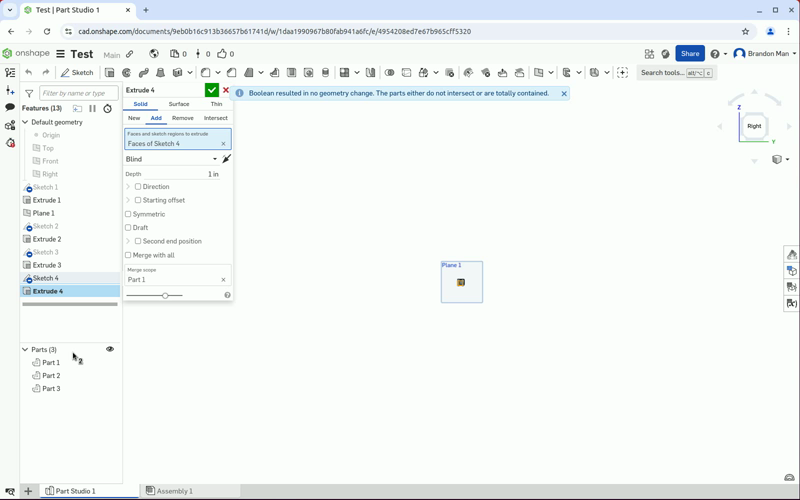
mouse_move(143, 106)
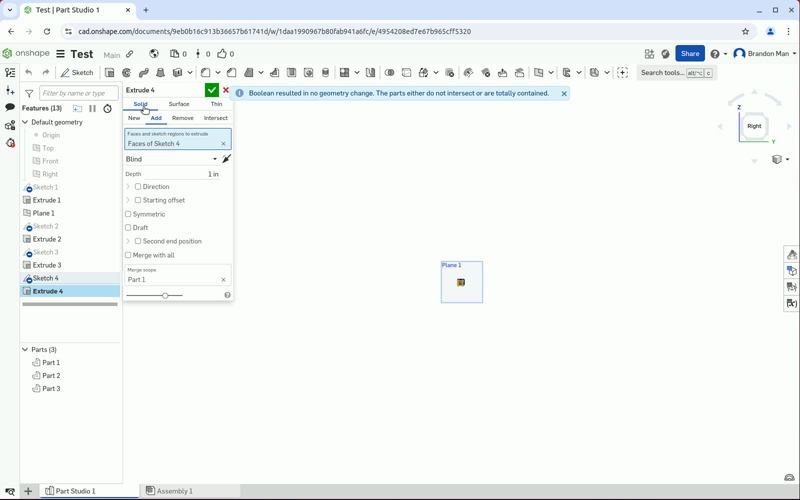
click(143, 106)
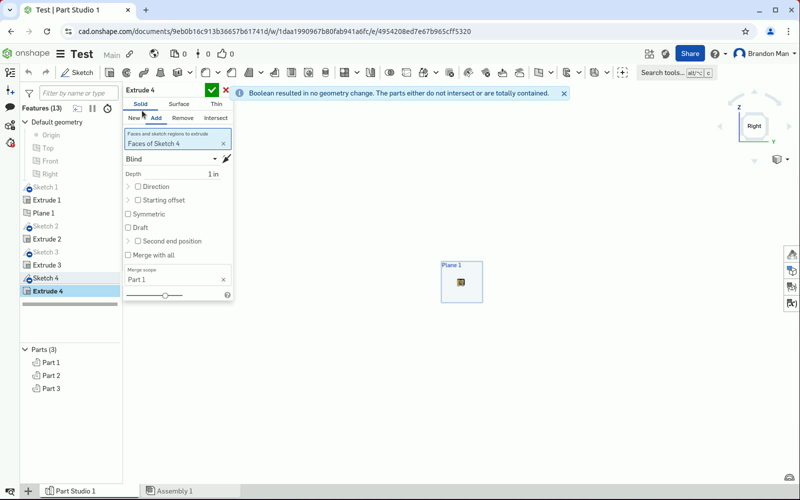
mouse_move(137, 120)
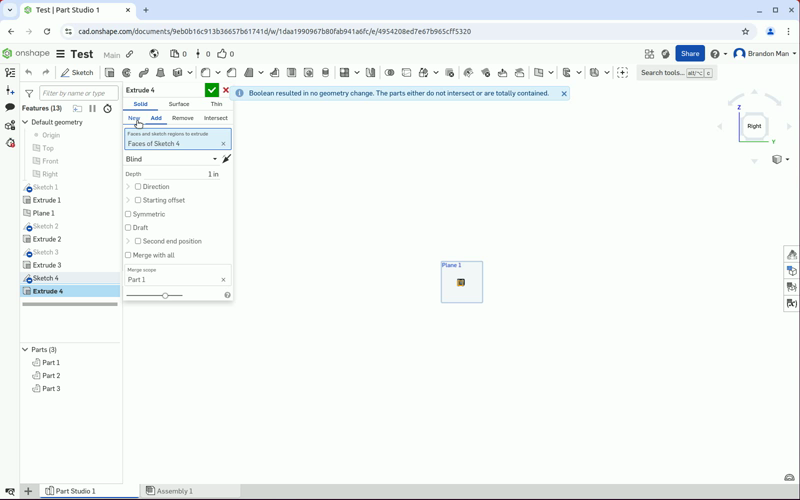
click(137, 120)
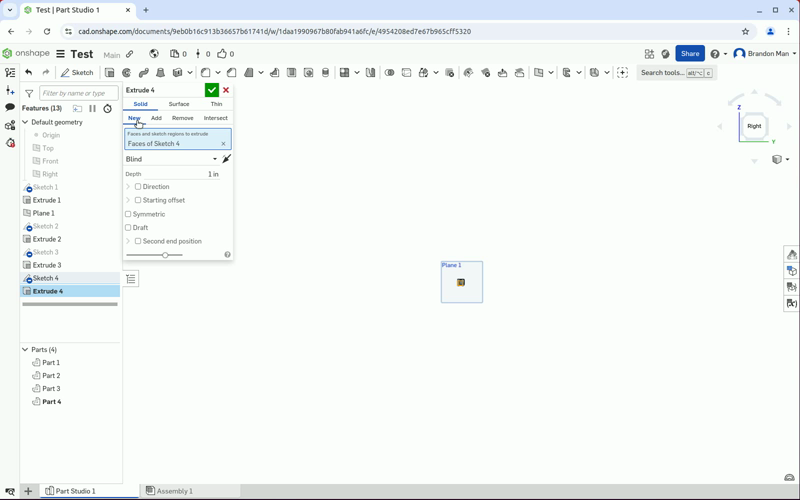
key(tab, 4)
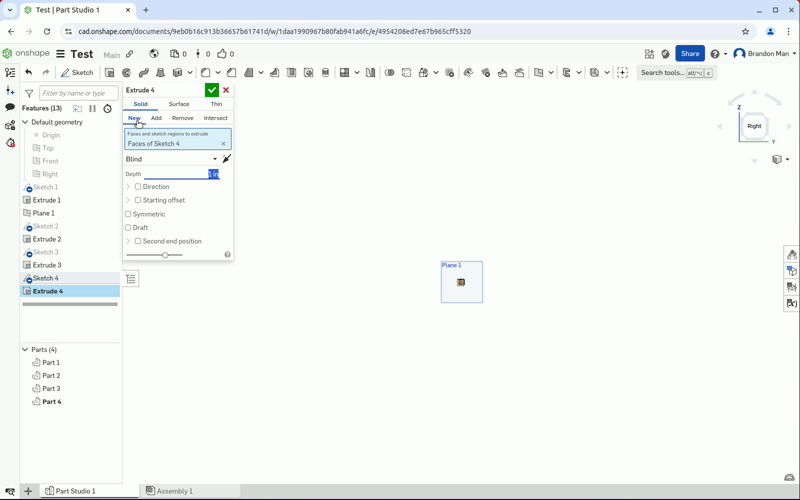
text(-0.241)
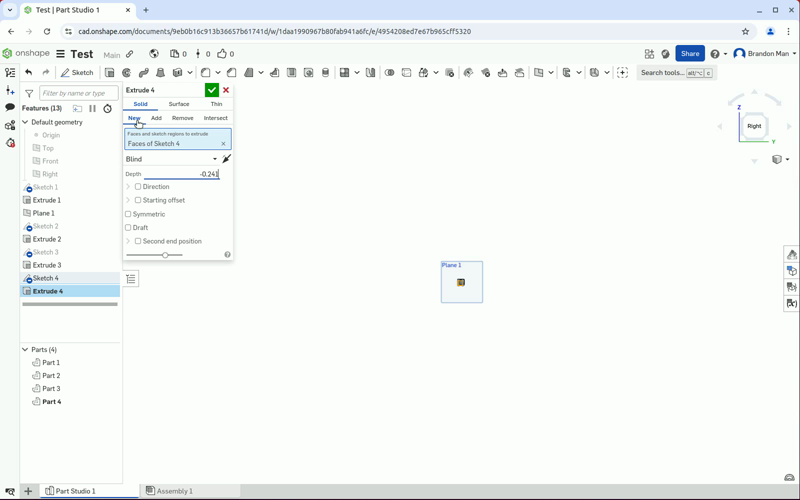
key(enter)
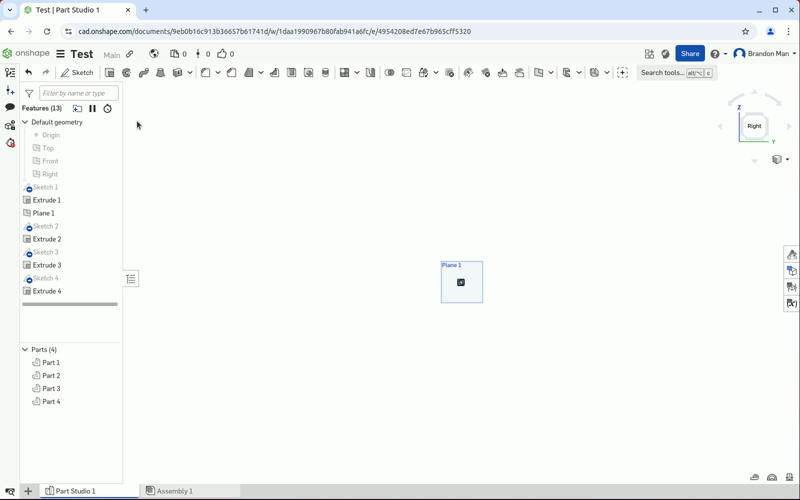
key(shift+h)
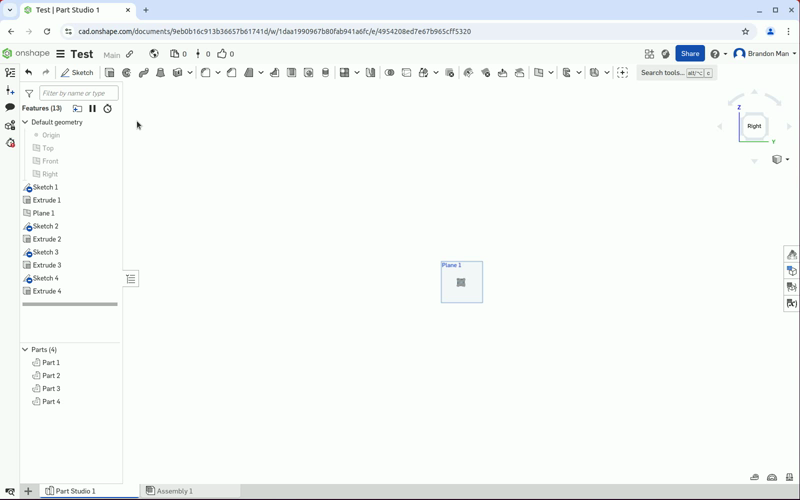
key(shift+h)
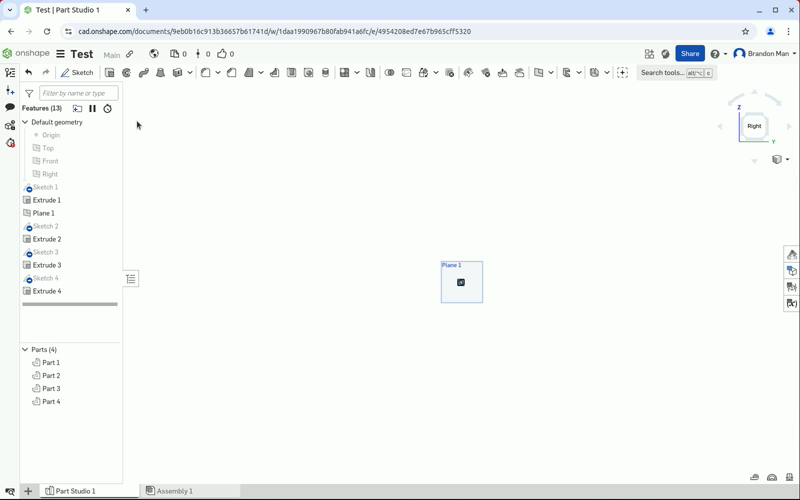
mouse_move(73, 189)
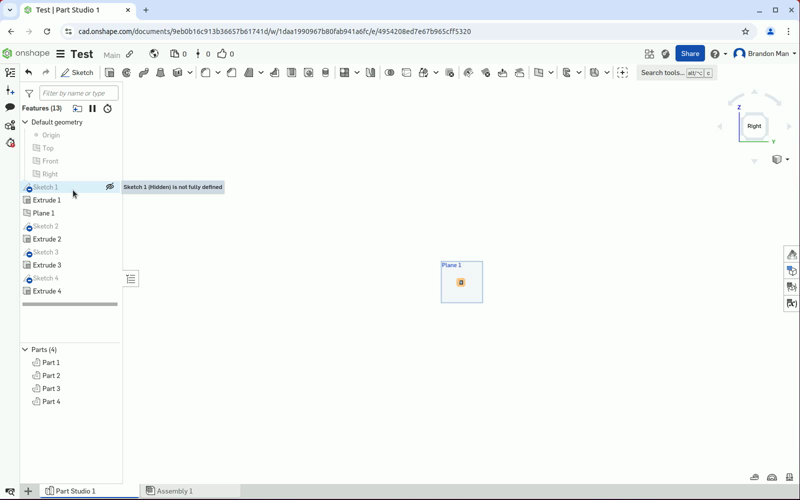
click(73, 189)
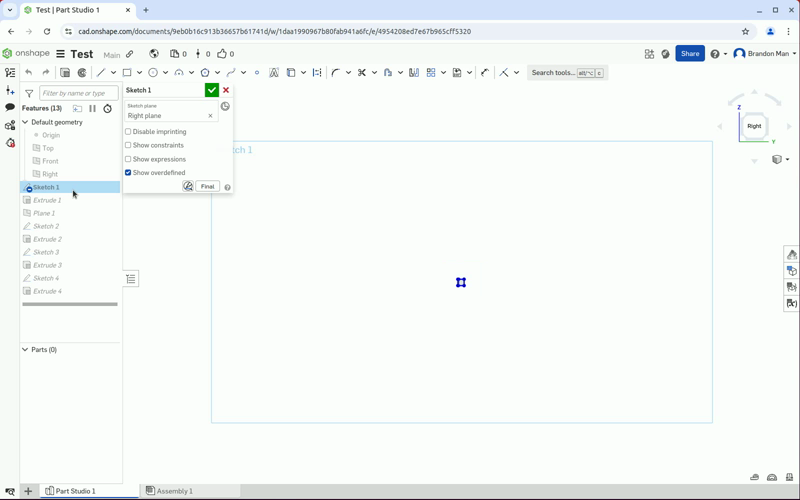
mouse_move(229, 92)
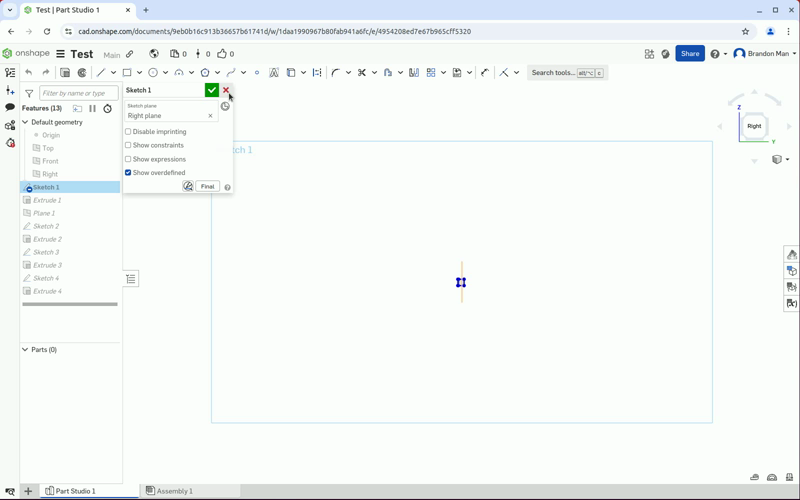
click(229, 92)
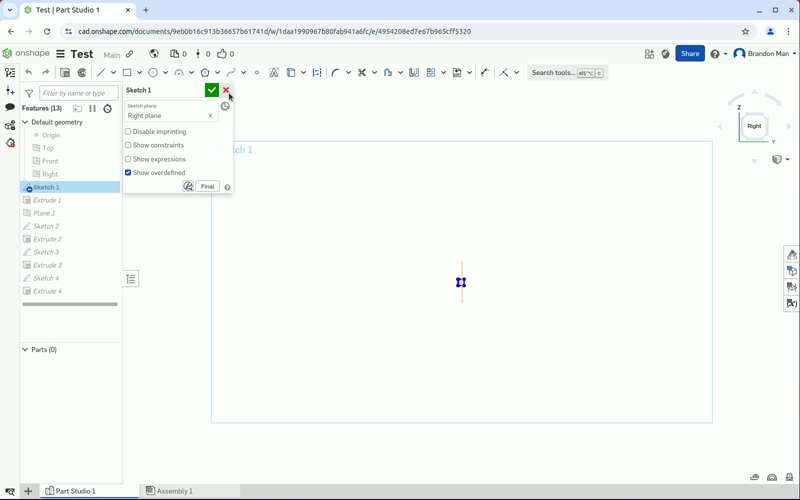
key(shift+s)
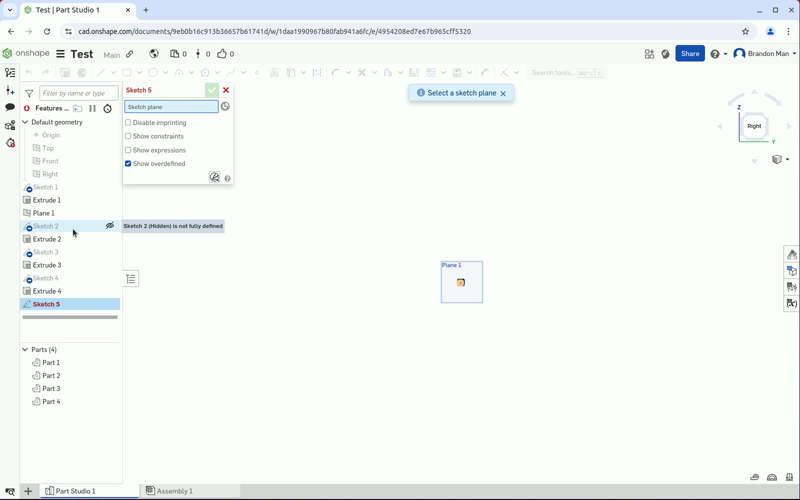
scroll(3)
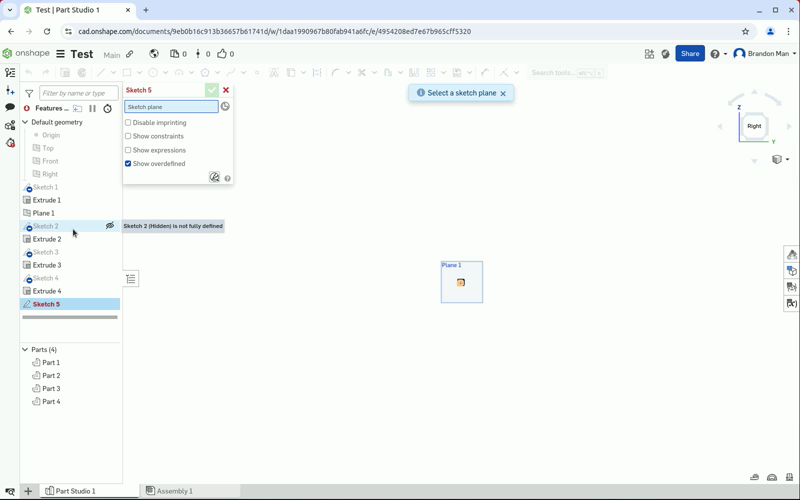
mouse_move(73, 176)
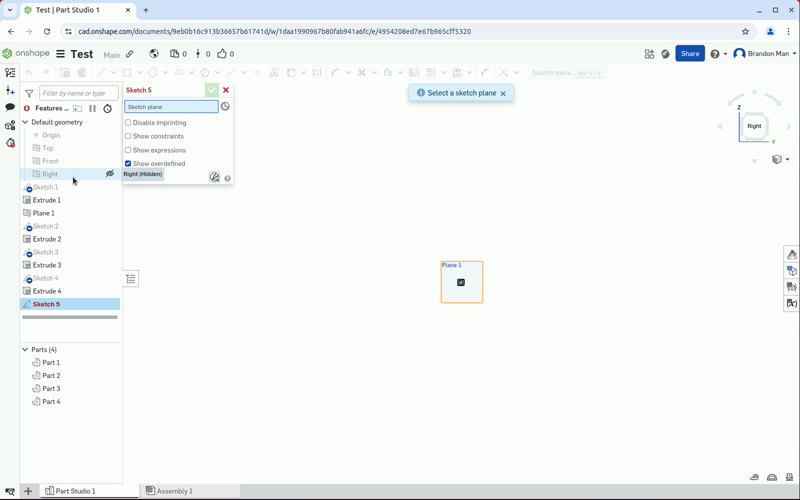
click(73, 176)
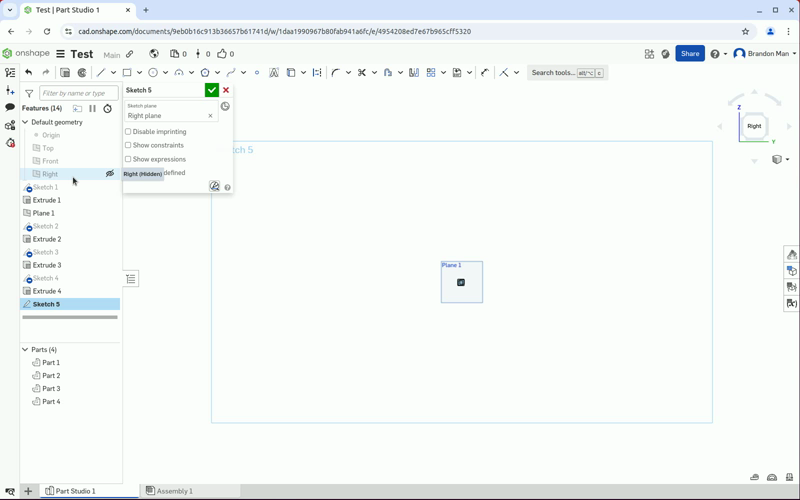
mouse_move(73, 352)
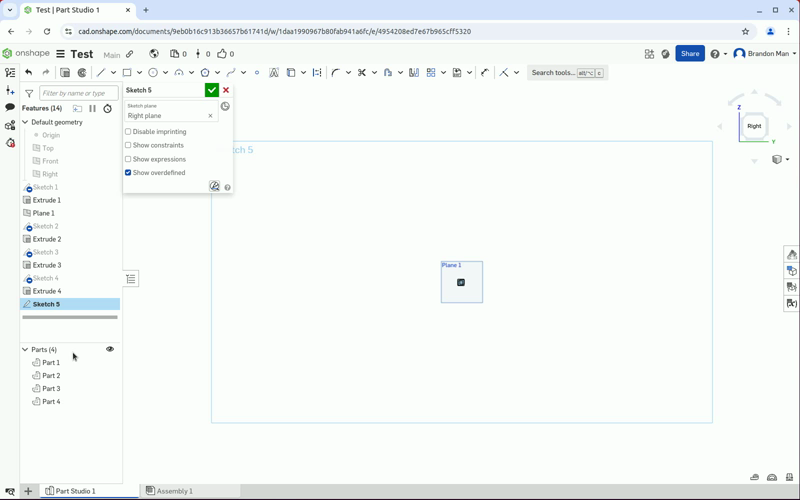
key(y)
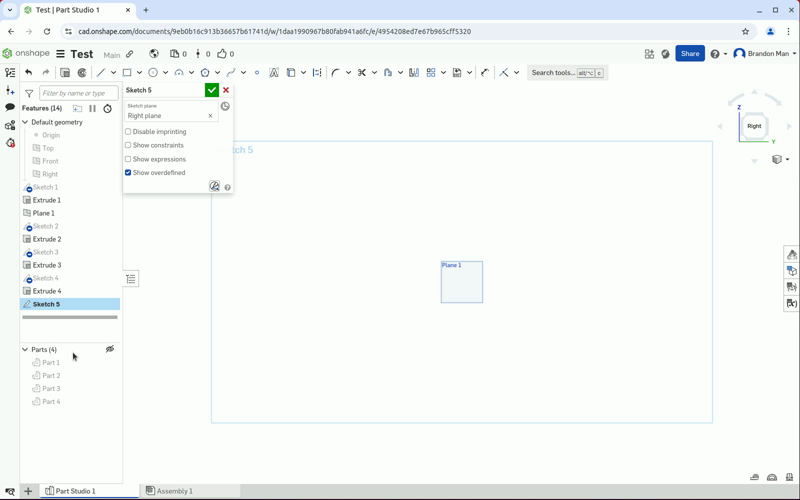
key(l)
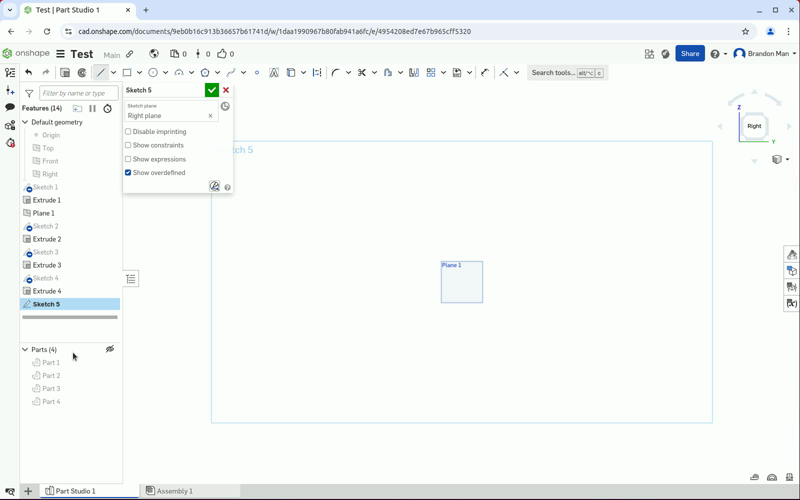
key_down(shift)
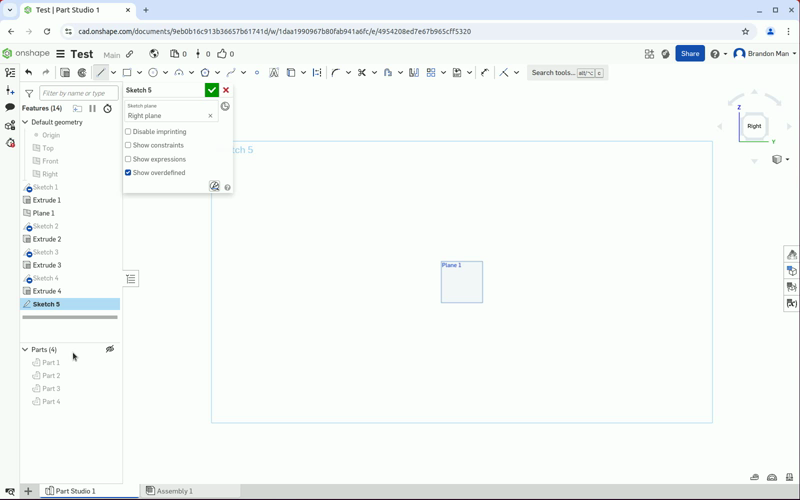
mouse_move(459, 284)
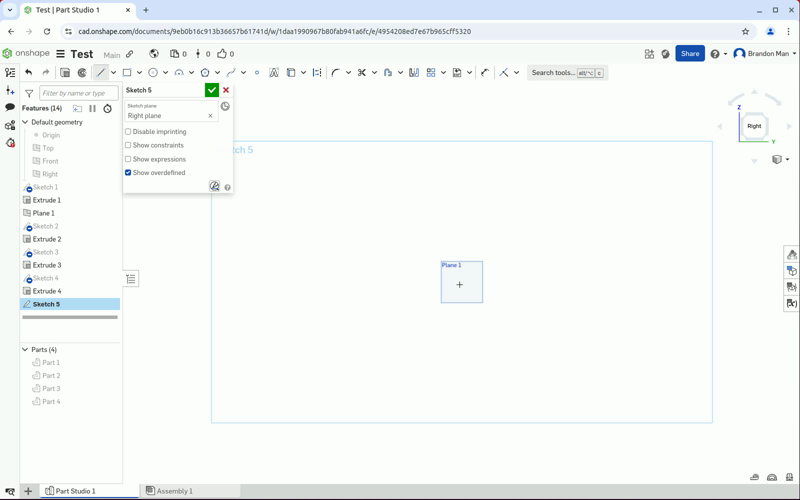
click(459, 284)
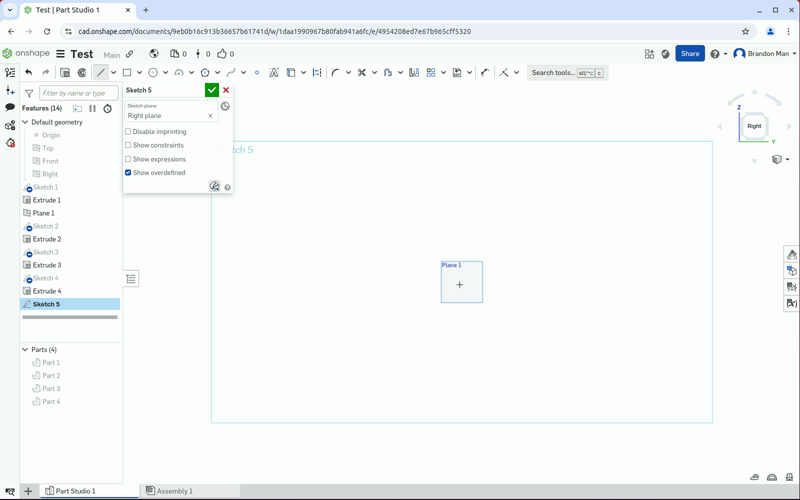
key_up(shift)
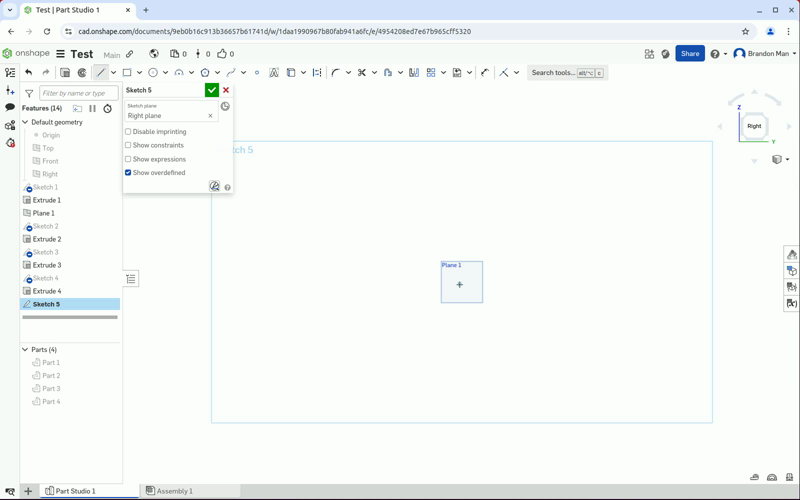
key_down(shift)
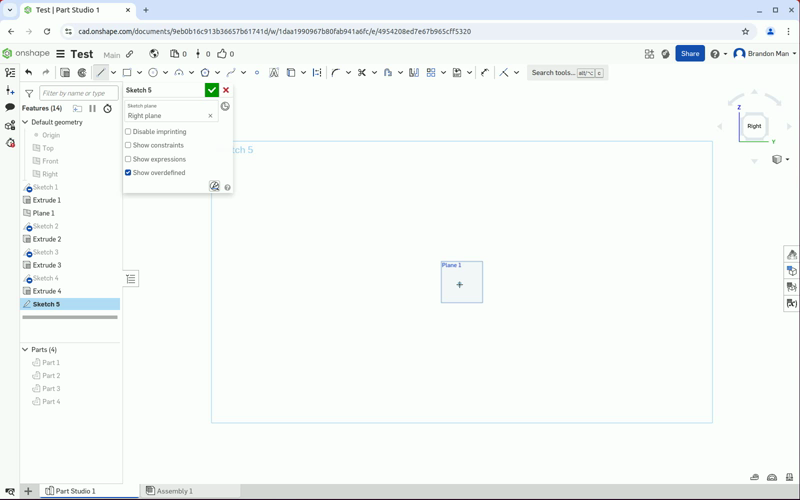
mouse_move(489, 284)
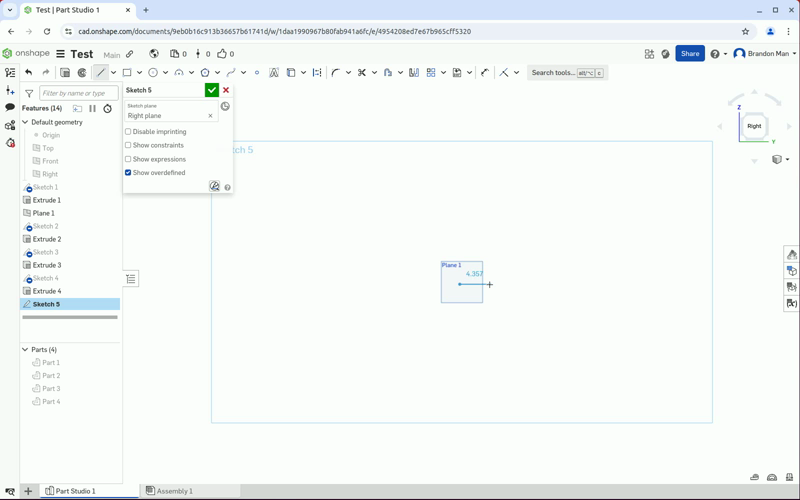
mouse_move(464, 284)
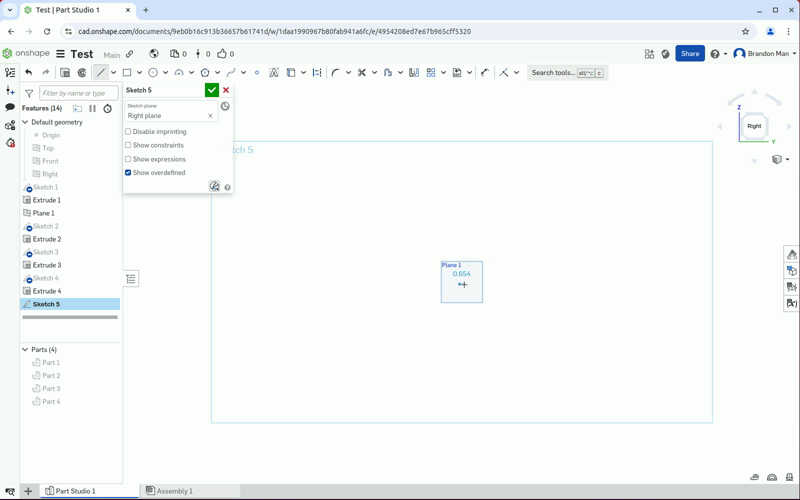
scroll(6)
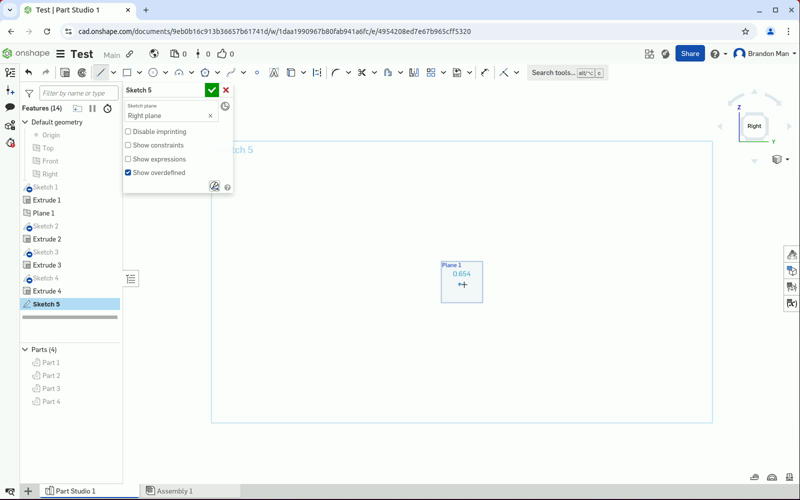
scroll(6)
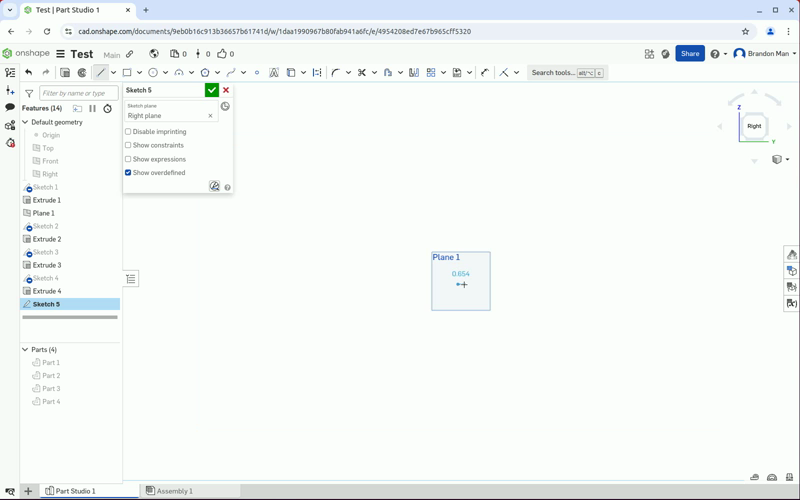
scroll(6)
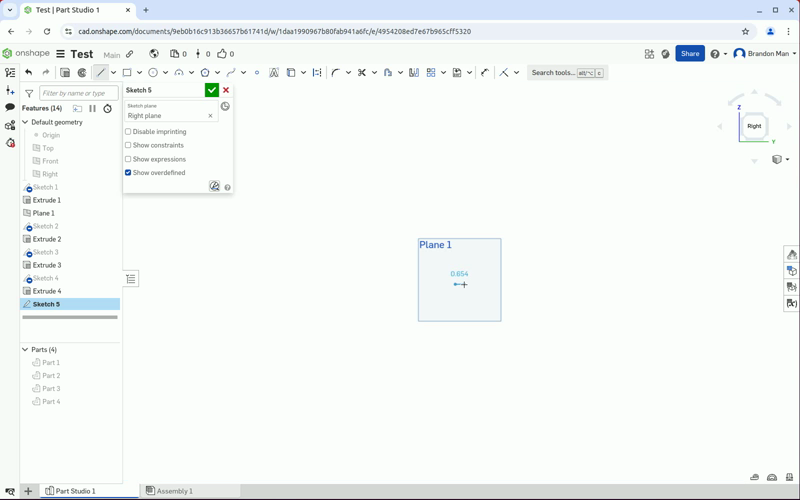
scroll(6)
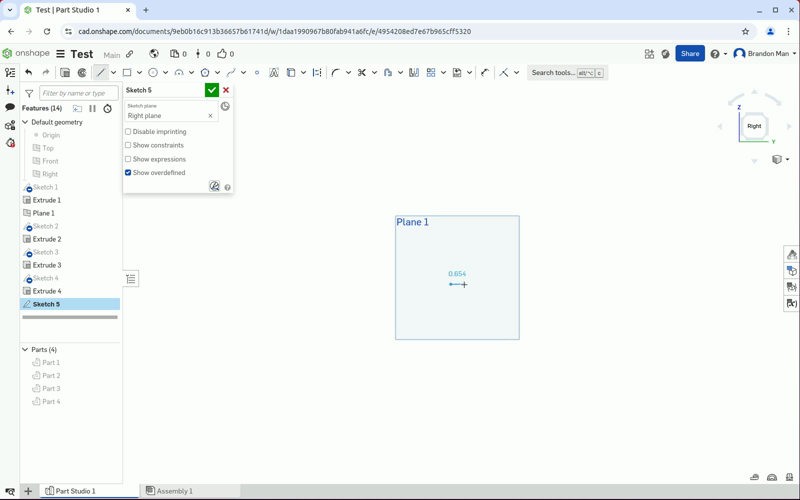
scroll(6)
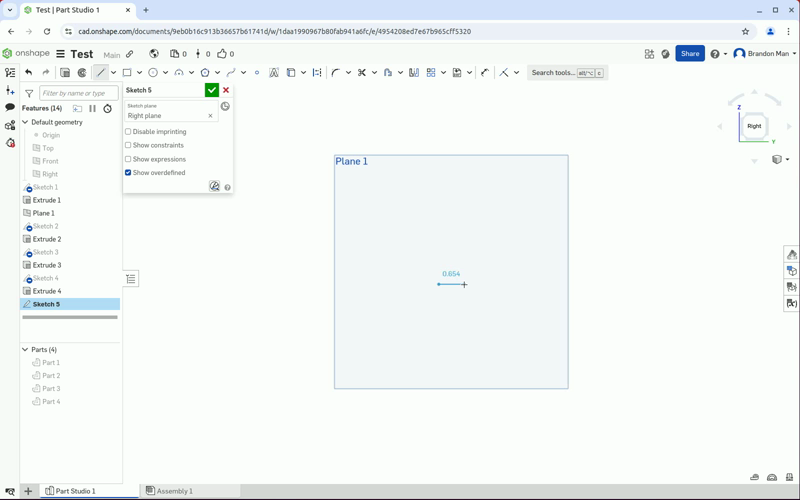
scroll(6)
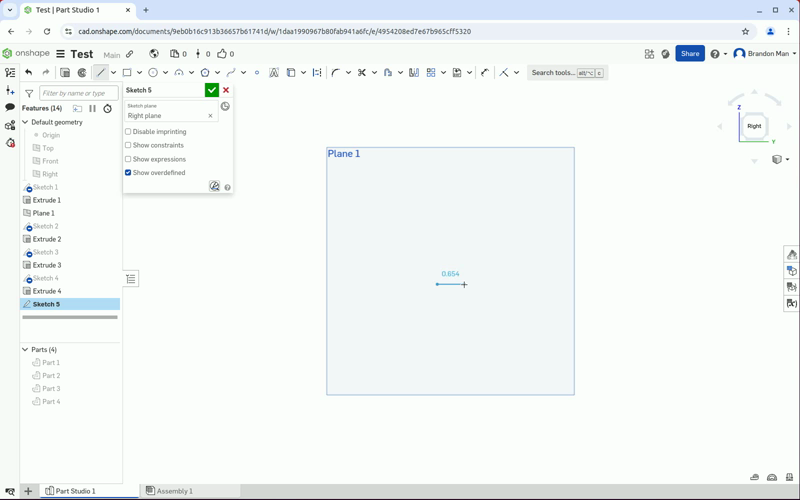
scroll(6)
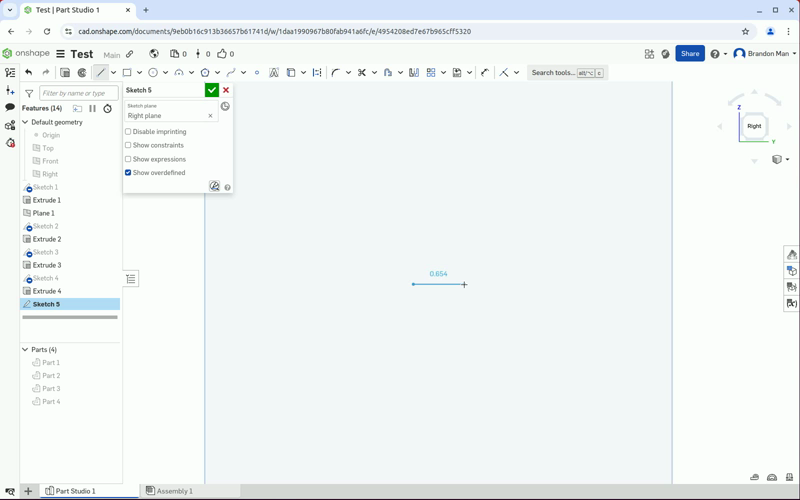
click(464, 284)
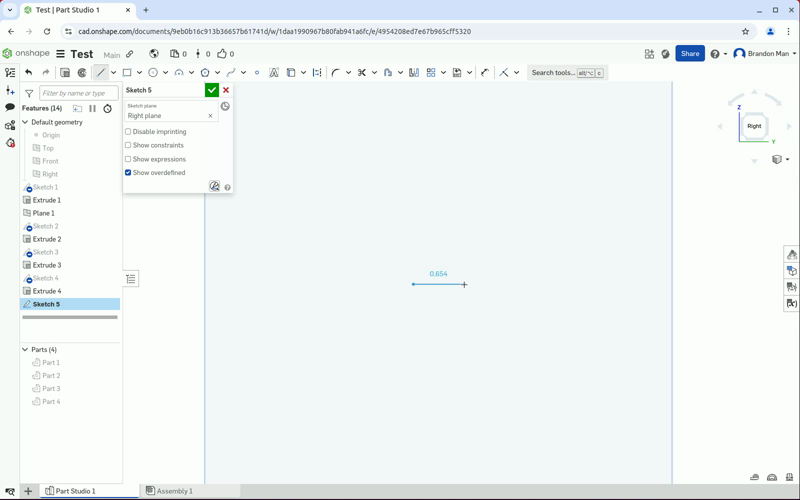
scroll(-6)
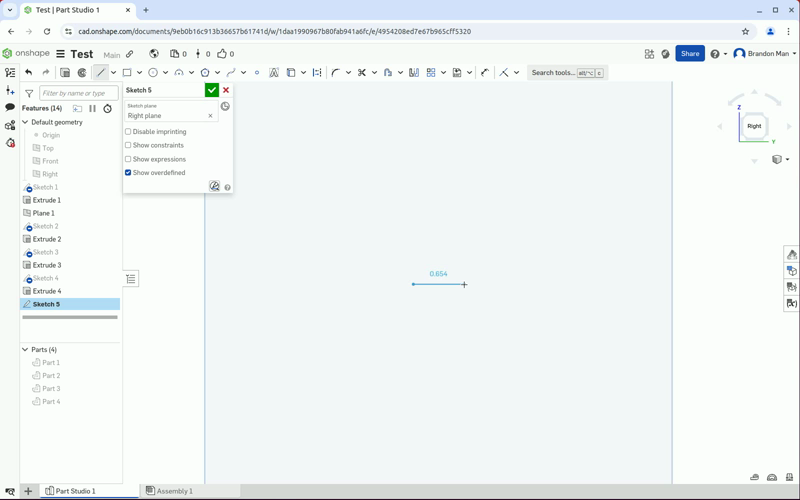
scroll(-6)
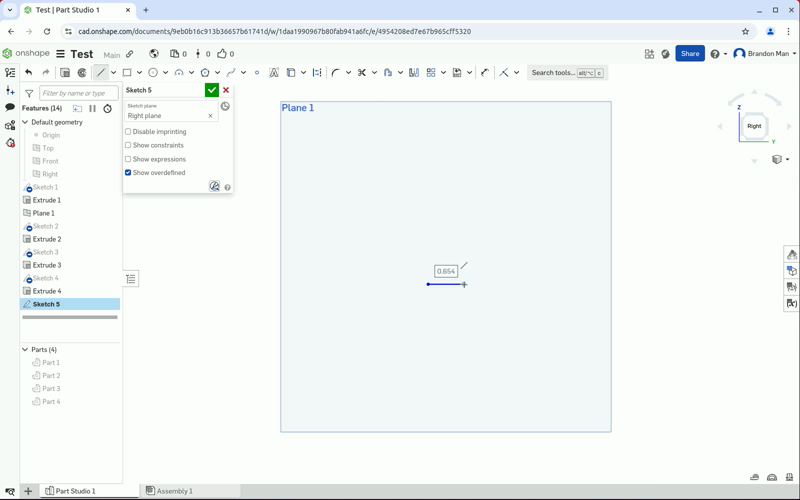
scroll(-6)
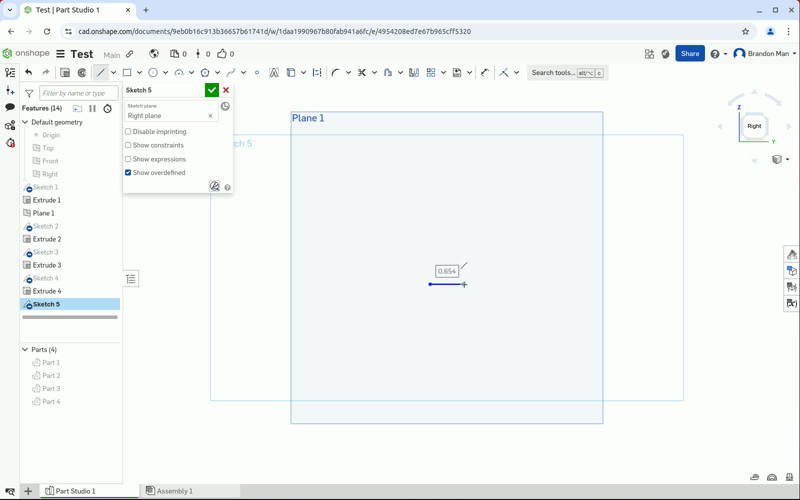
scroll(-6)
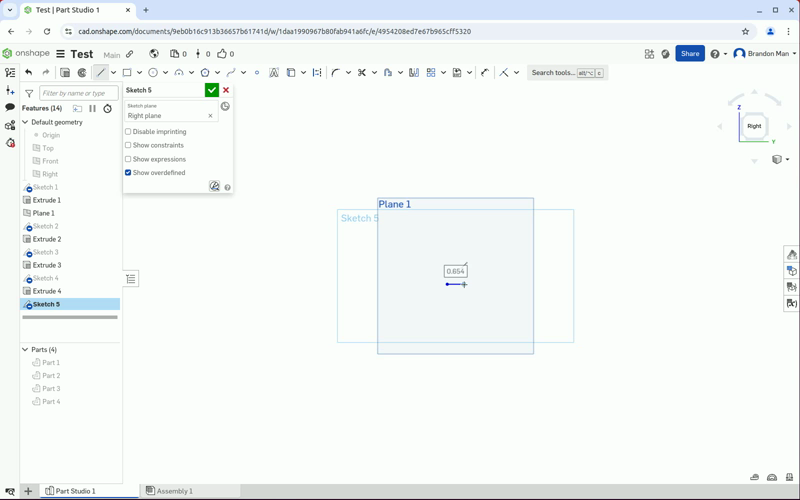
scroll(-6)
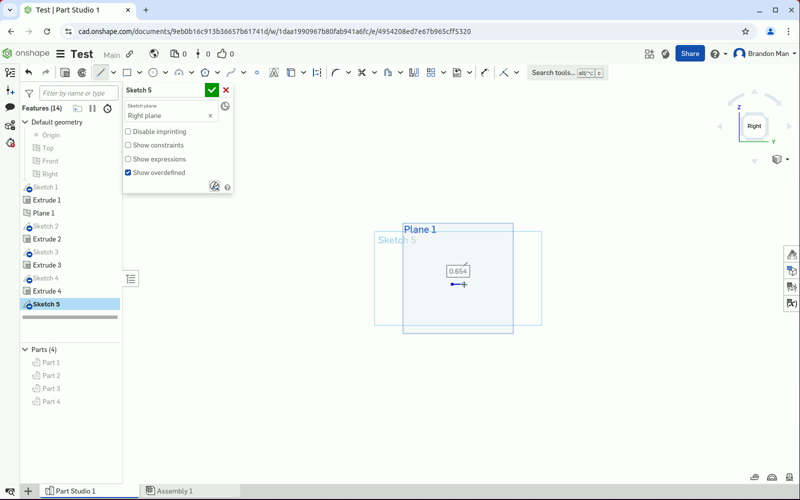
scroll(-6)
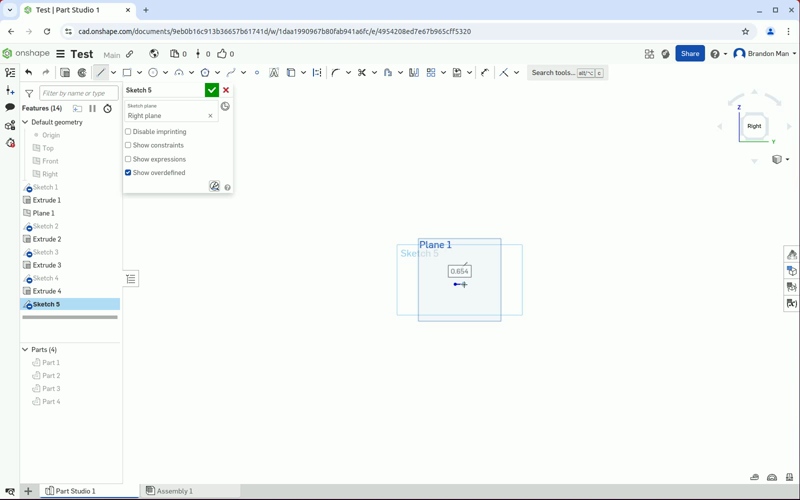
scroll(-6)
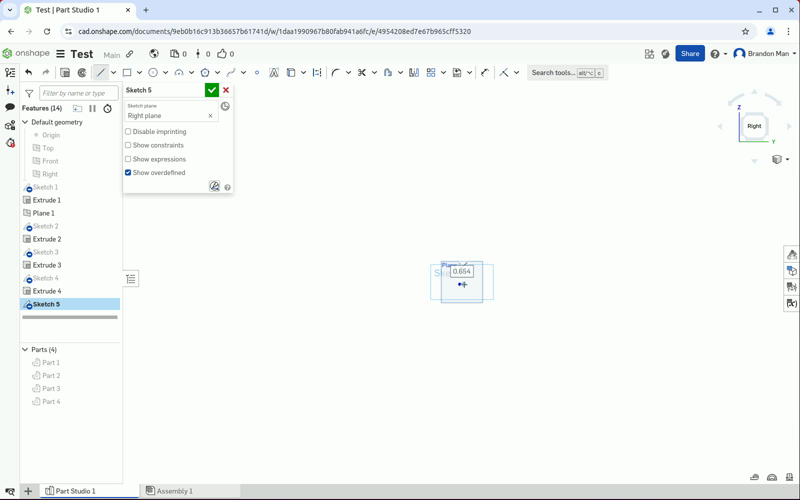
key_up(shift)
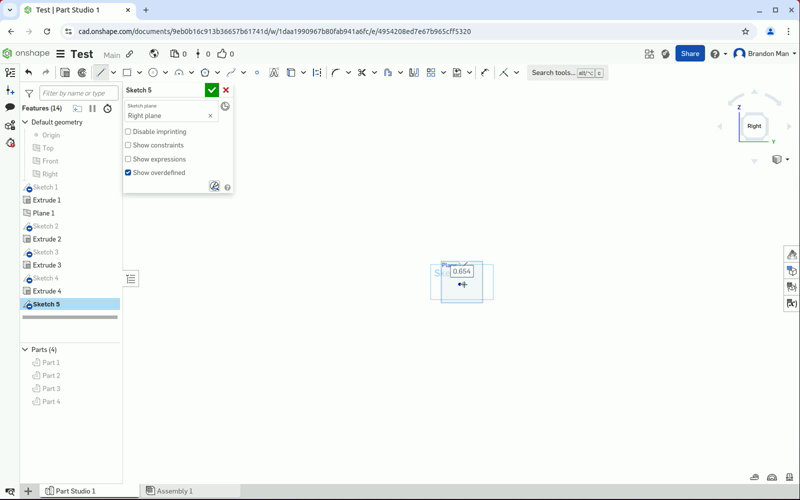
key_down(shift)
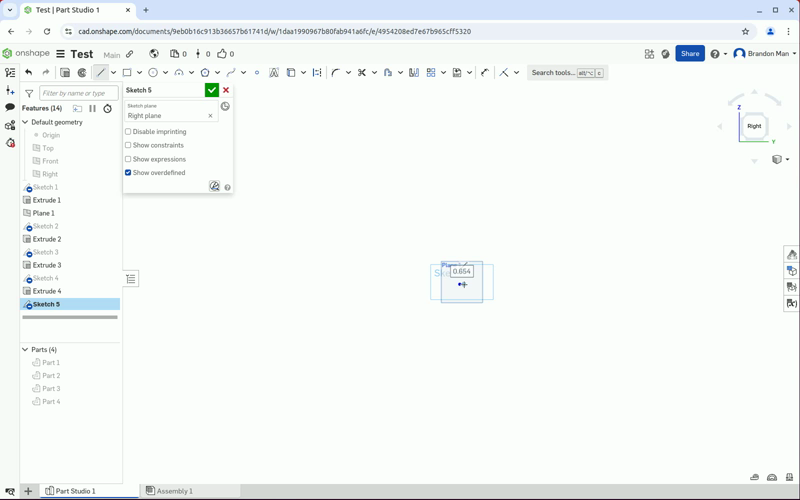
mouse_move(494, 284)
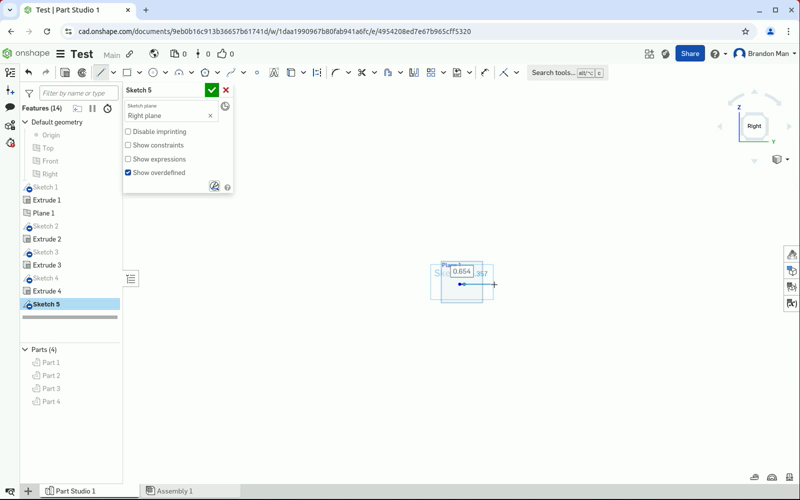
mouse_move(464, 279)
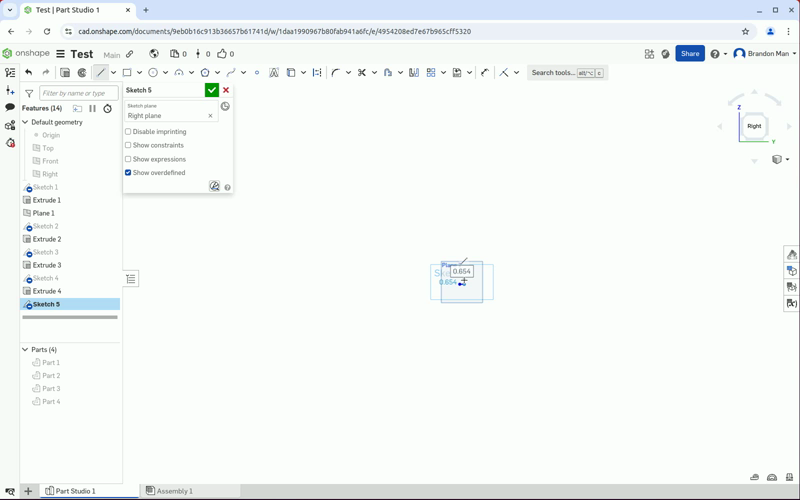
scroll(6)
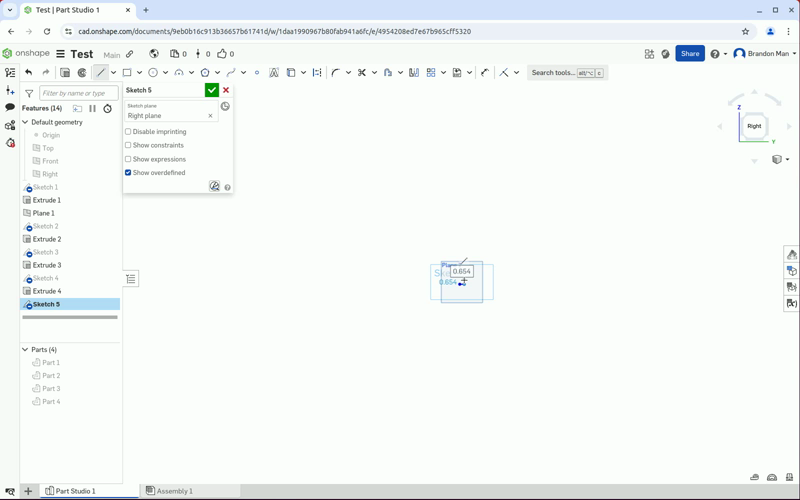
scroll(6)
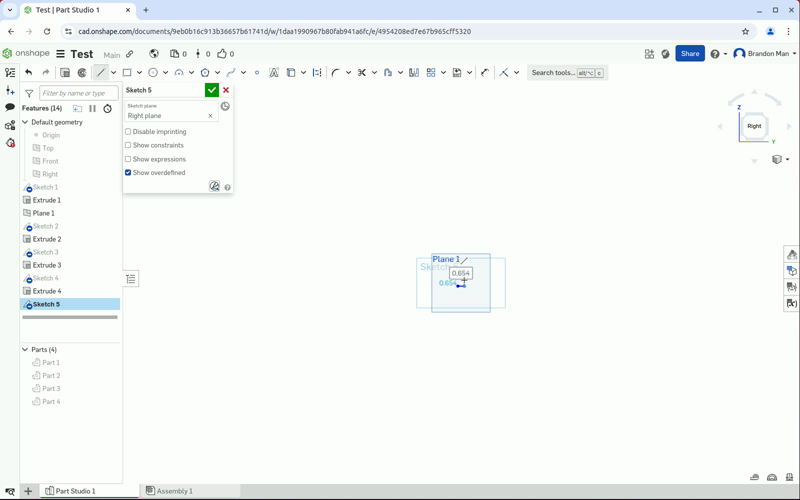
scroll(6)
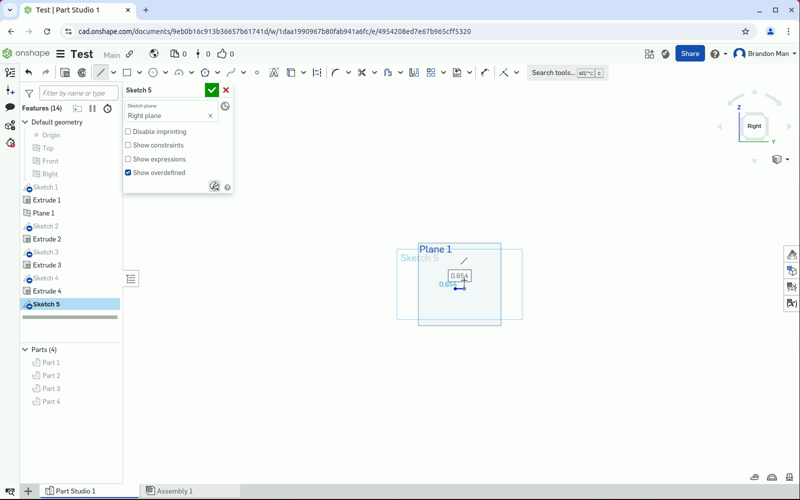
scroll(6)
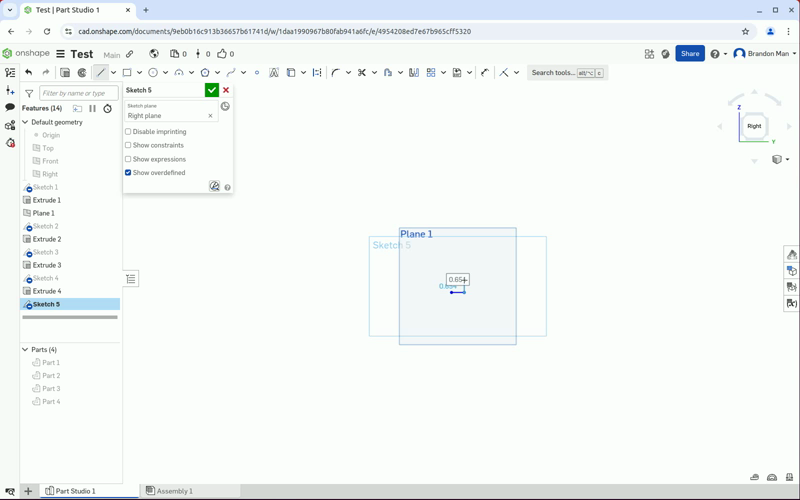
scroll(6)
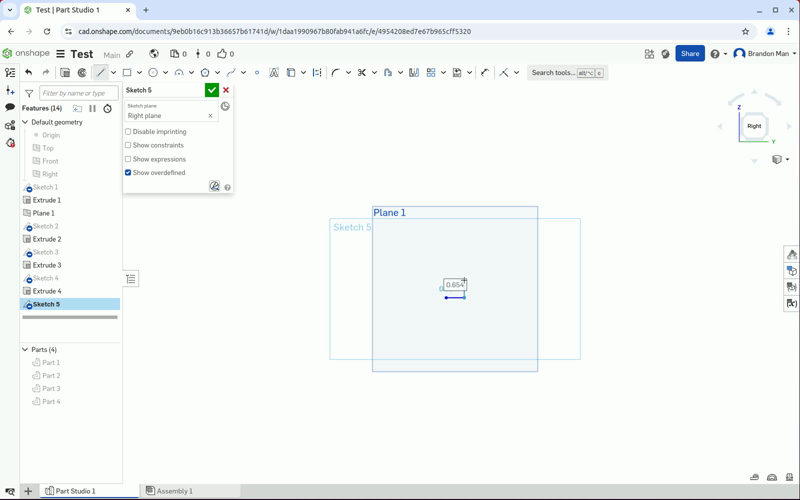
scroll(6)
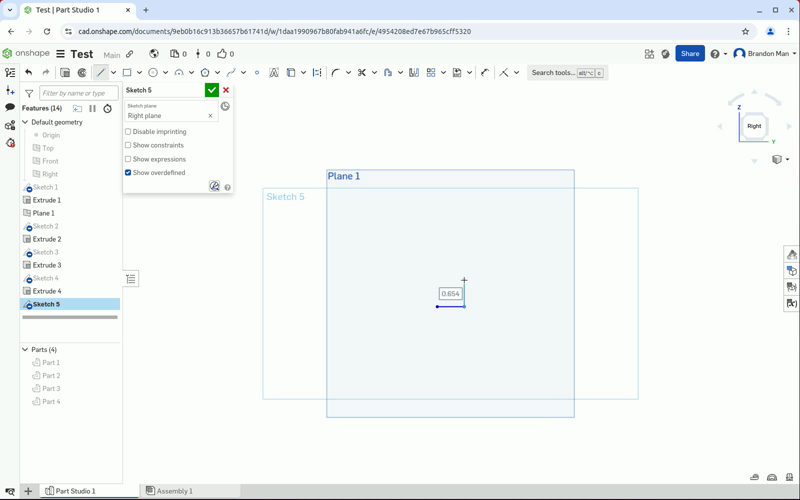
scroll(6)
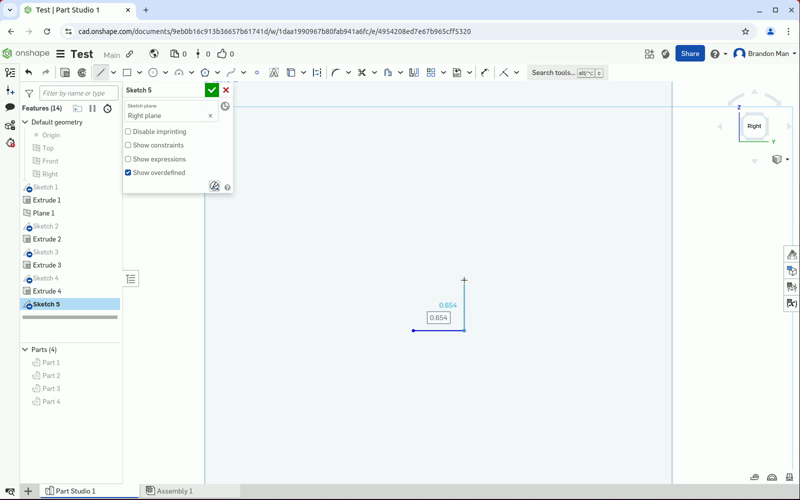
click(464, 279)
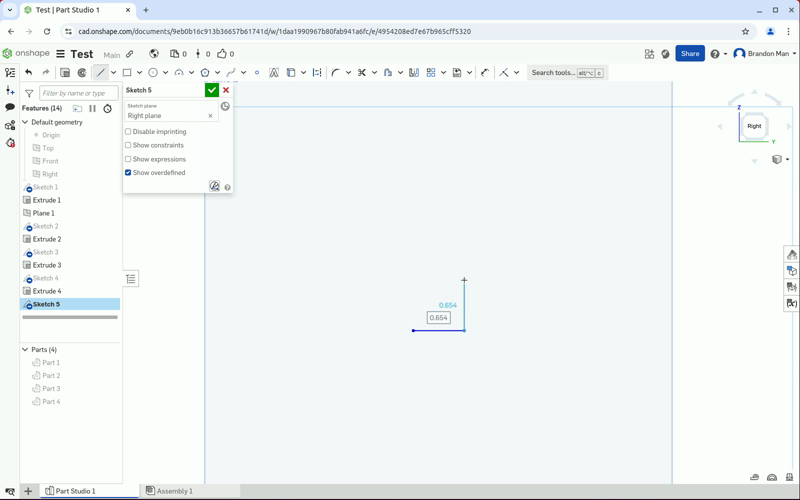
scroll(-6)
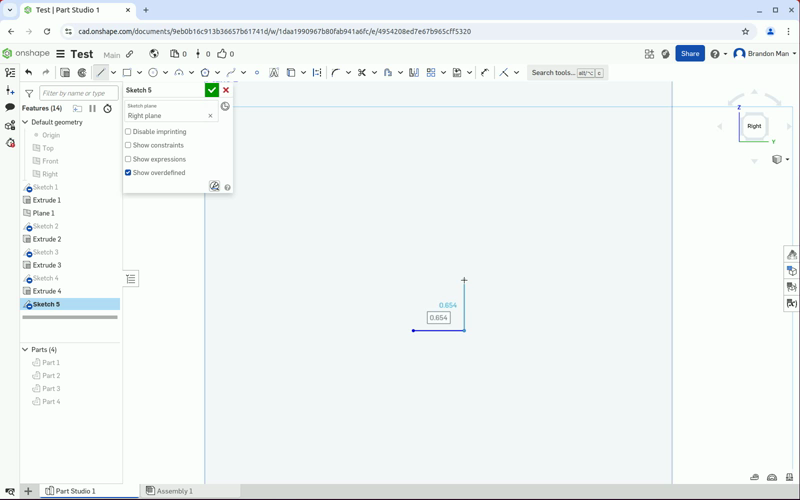
scroll(-6)
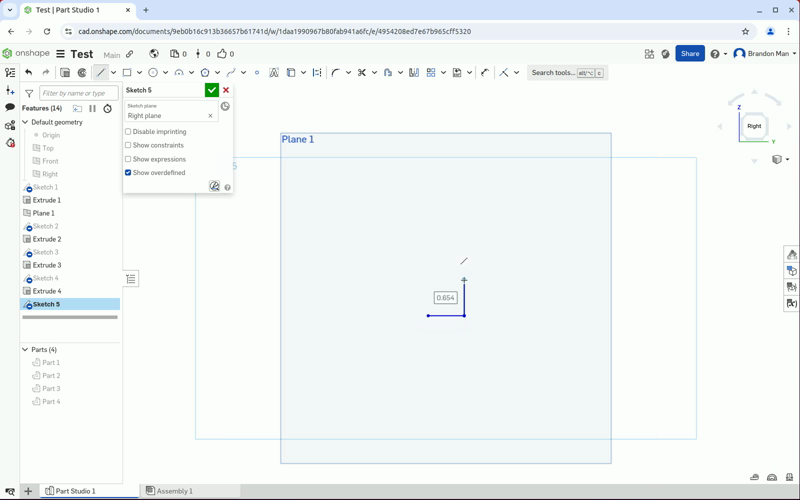
scroll(-6)
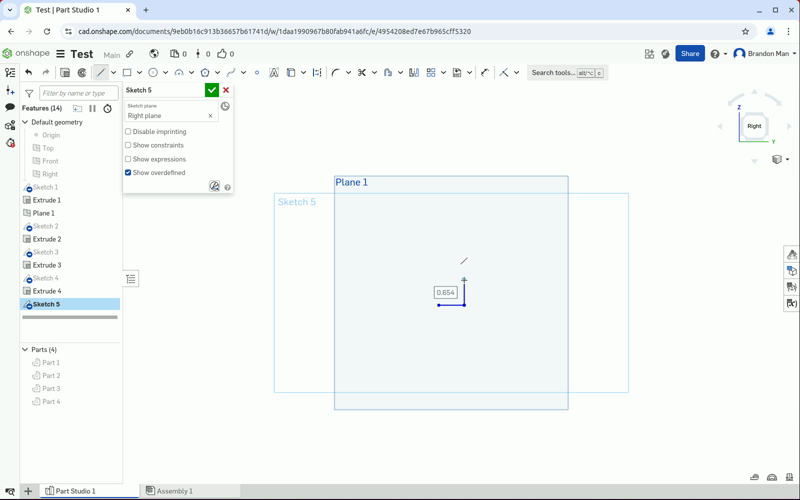
scroll(-6)
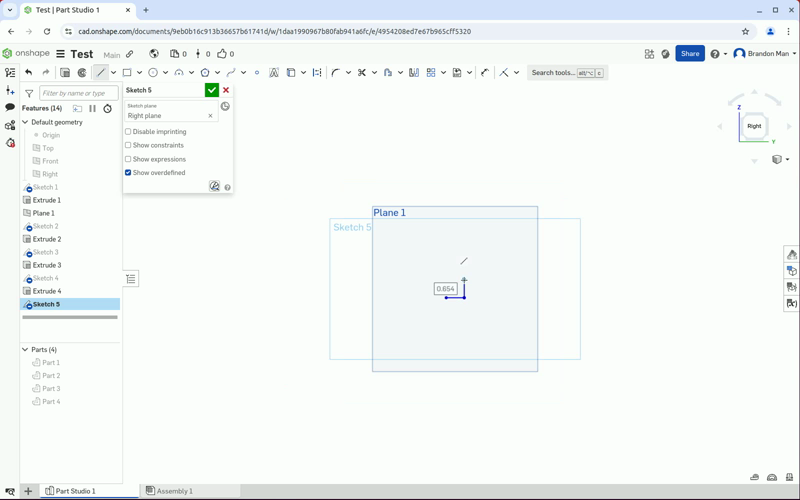
scroll(-6)
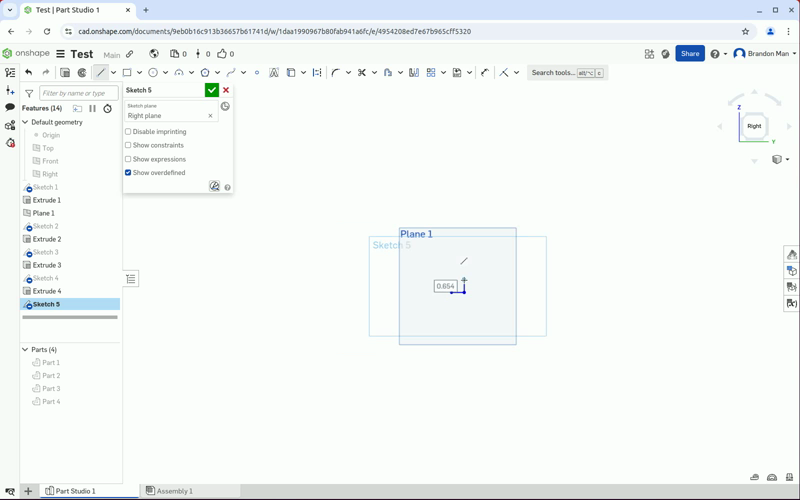
scroll(-6)
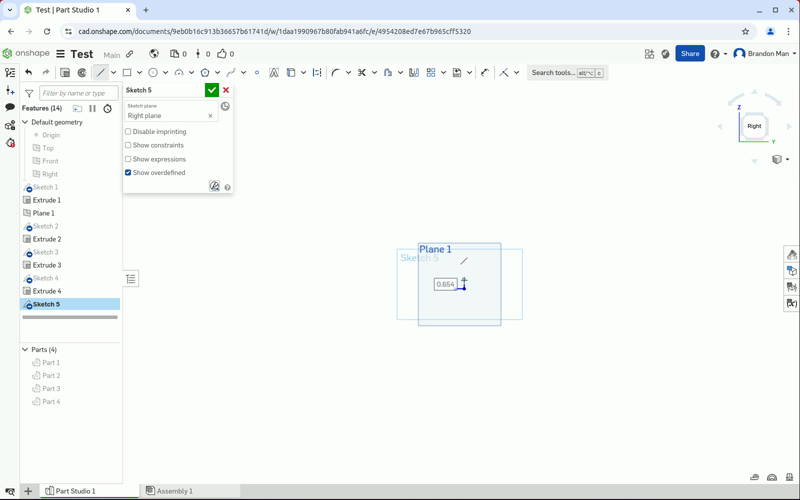
scroll(-6)
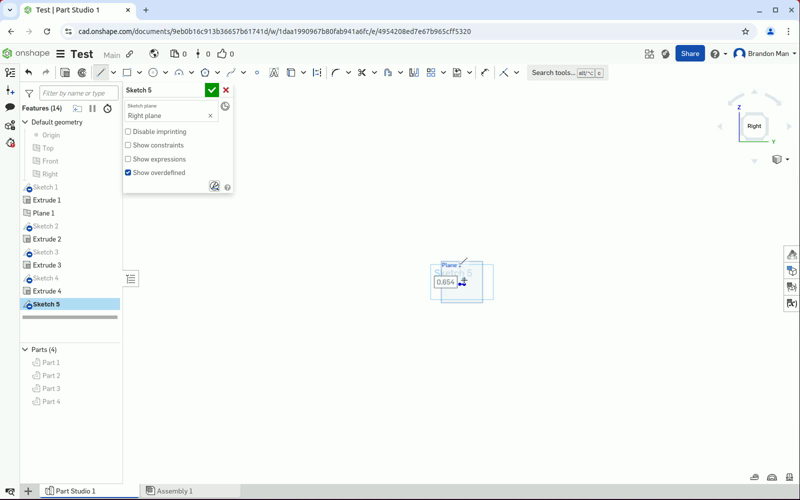
key_up(shift)
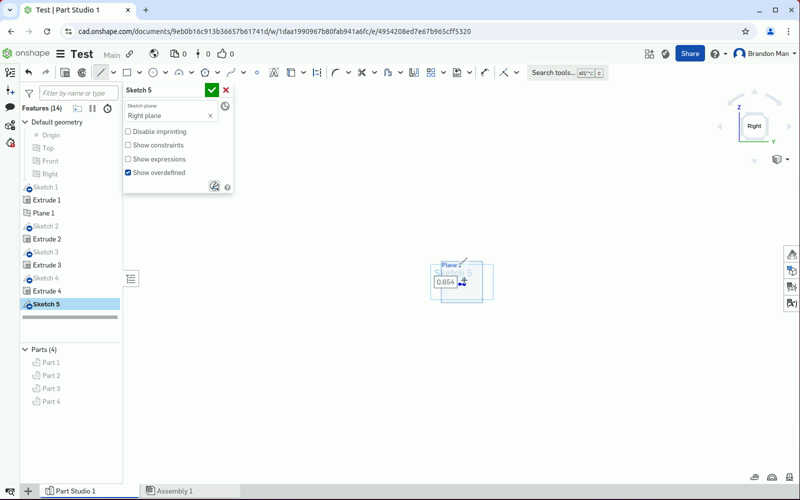
key_down(shift)
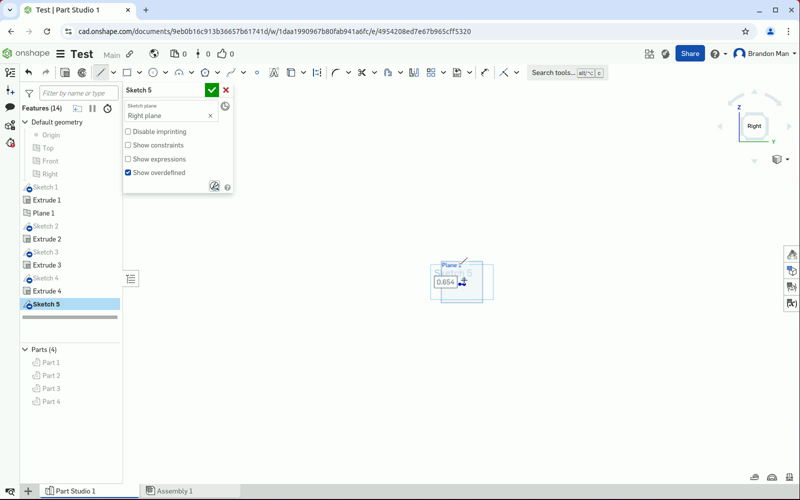
mouse_move(494, 279)
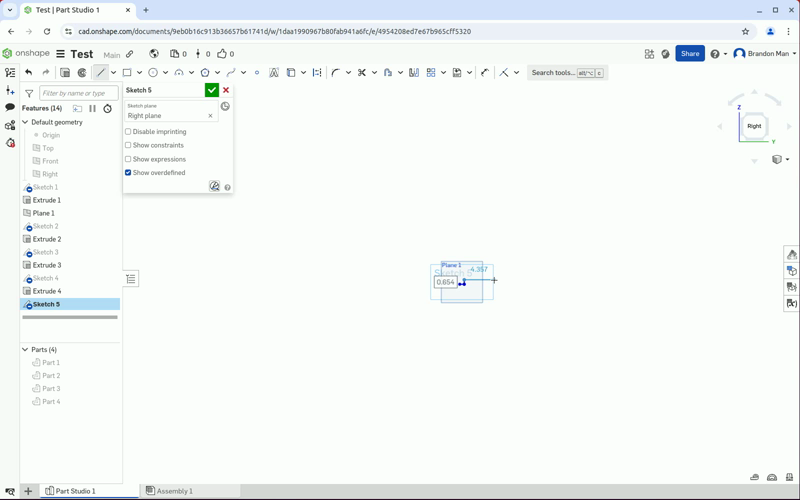
mouse_move(459, 279)
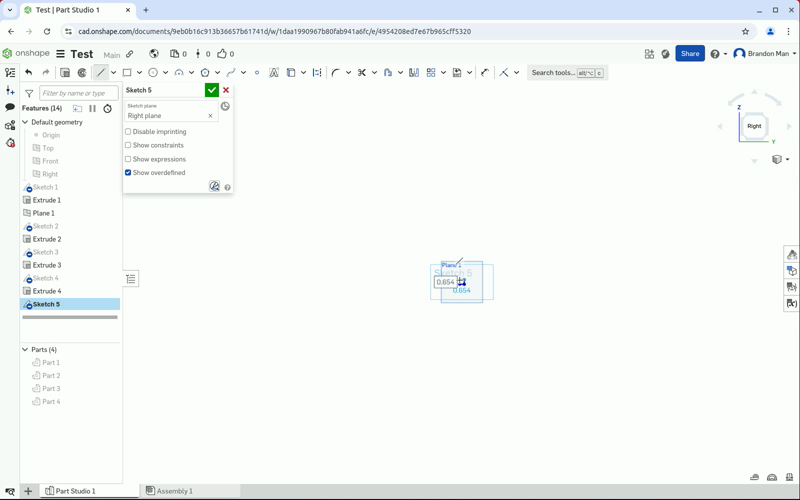
scroll(6)
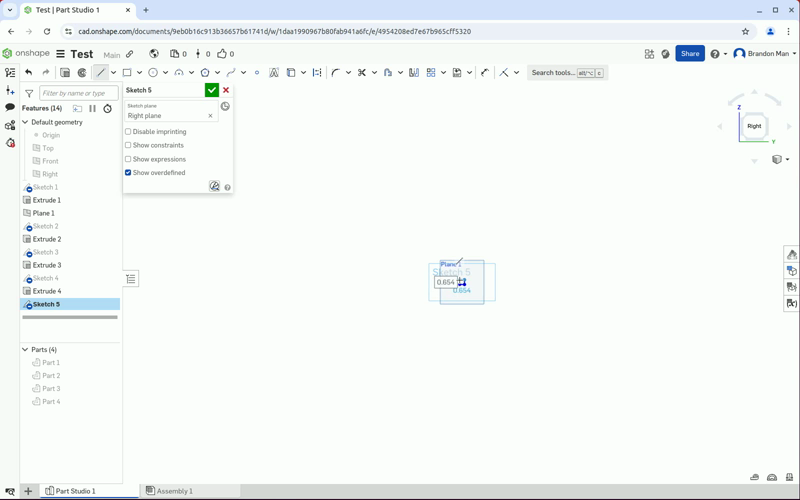
scroll(6)
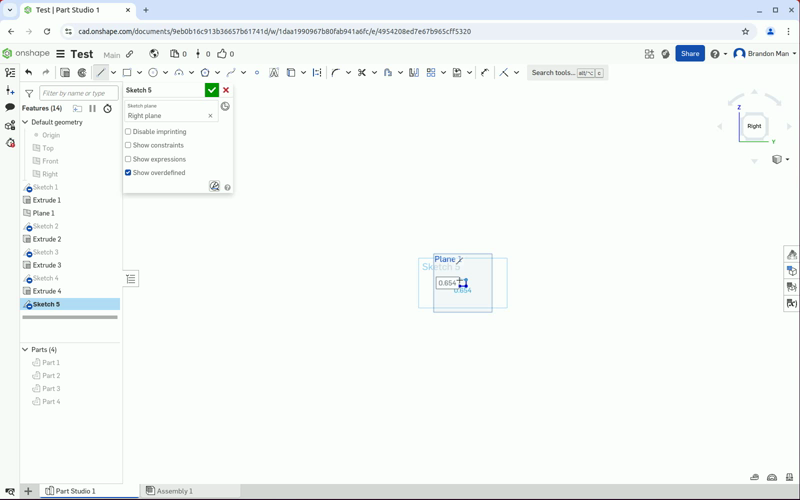
scroll(6)
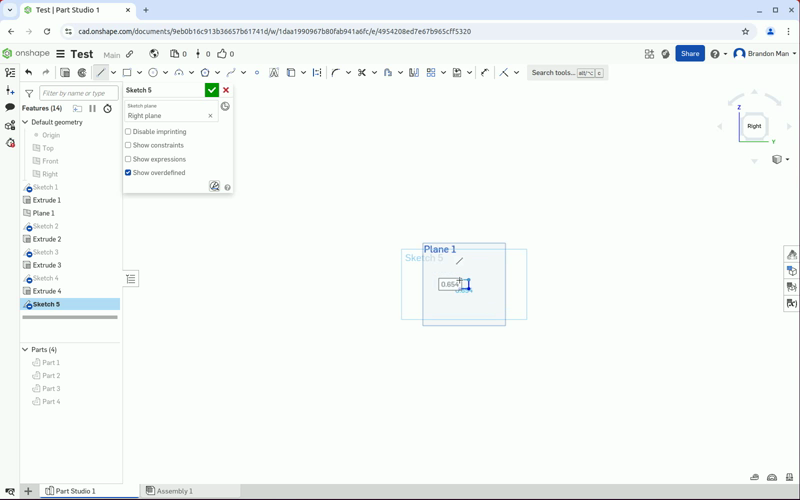
scroll(6)
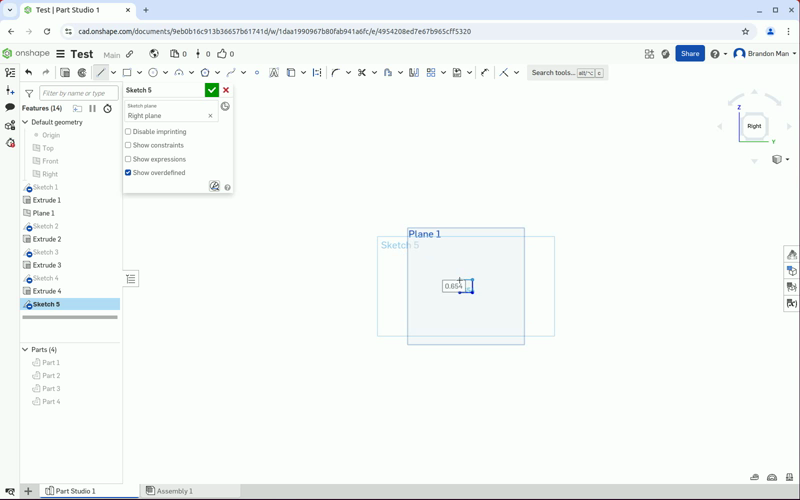
scroll(6)
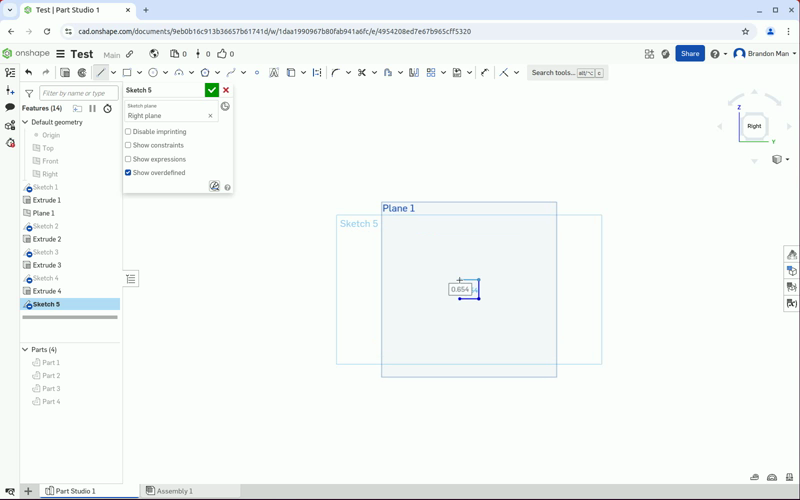
scroll(6)
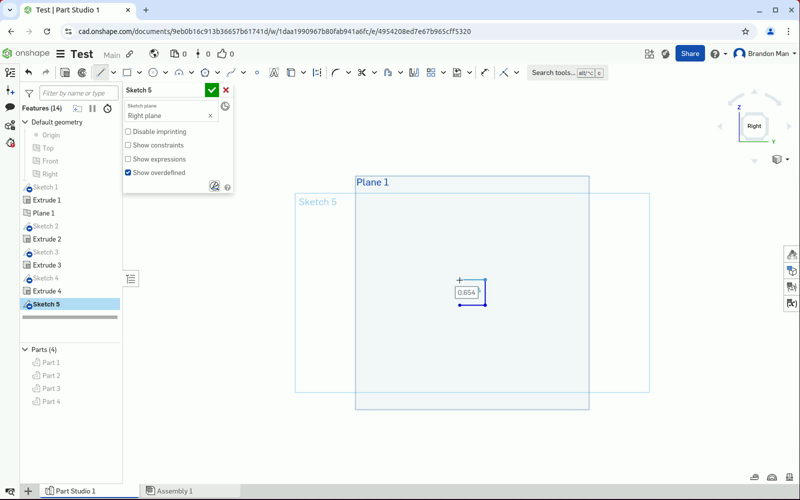
scroll(6)
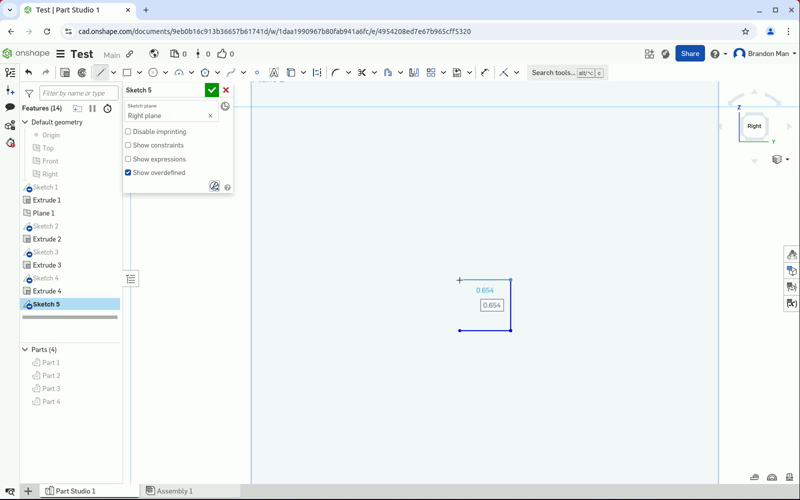
click(459, 279)
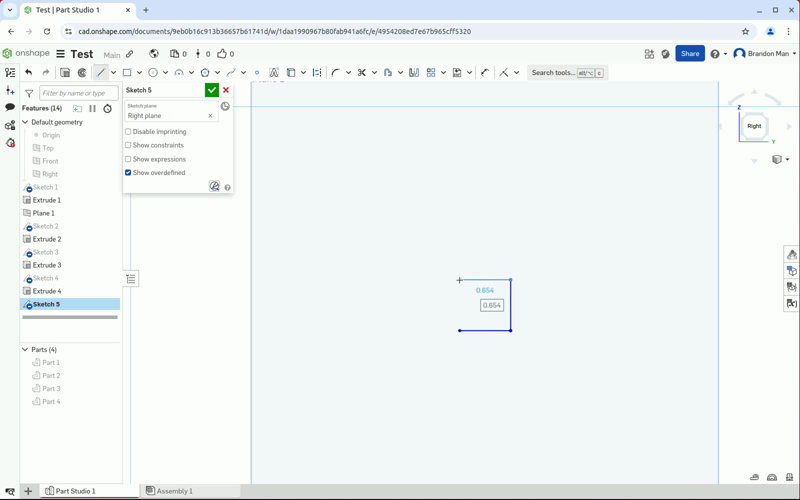
scroll(-6)
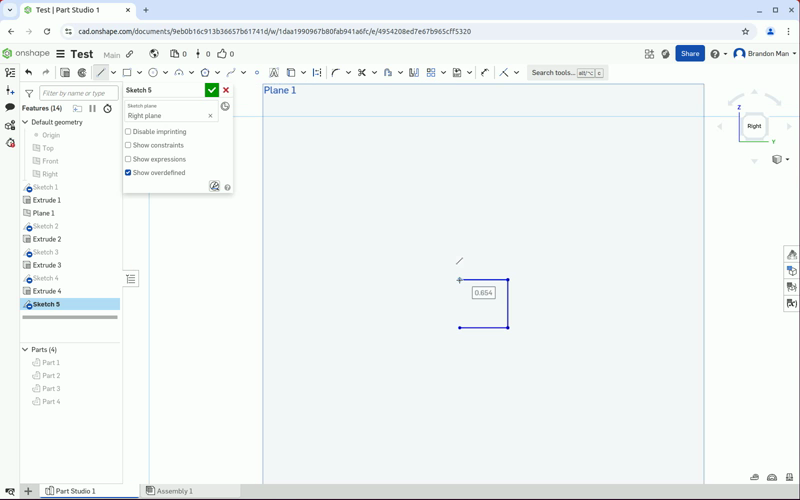
scroll(-6)
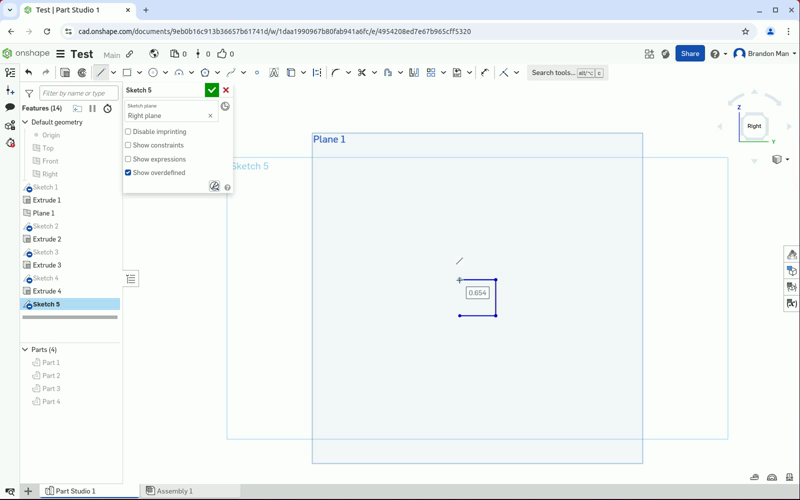
scroll(-6)
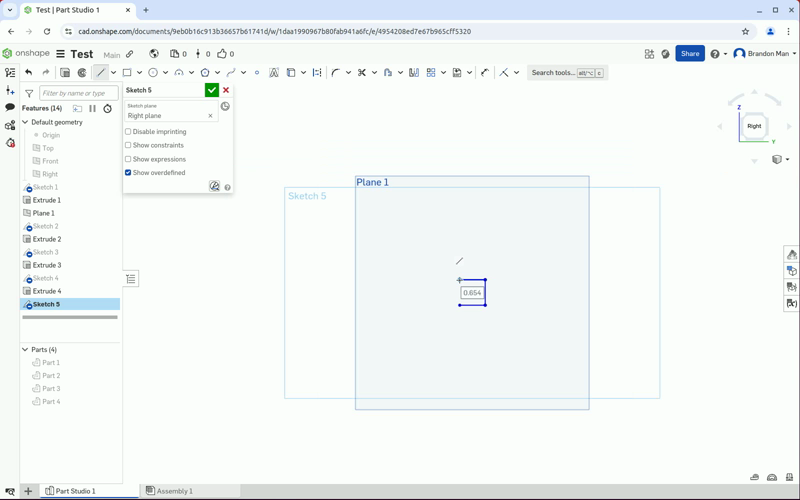
scroll(-6)
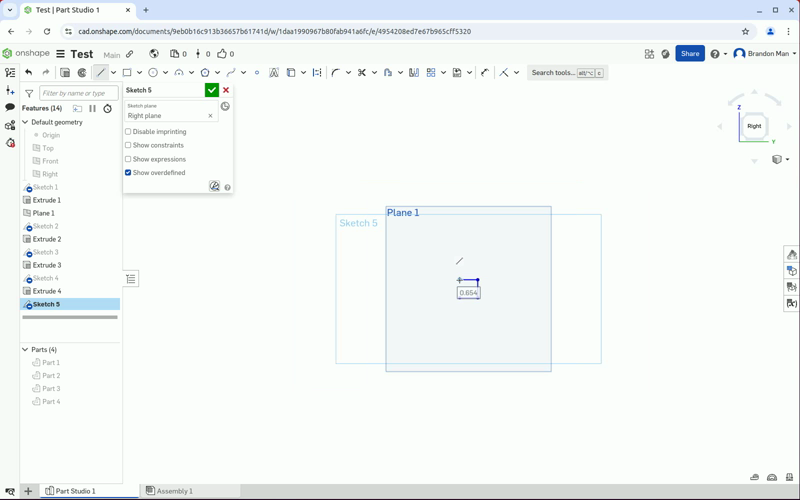
scroll(-6)
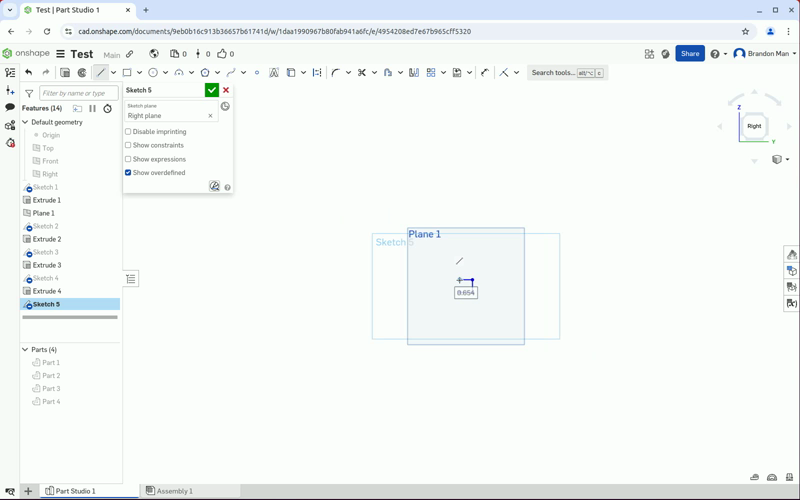
scroll(-6)
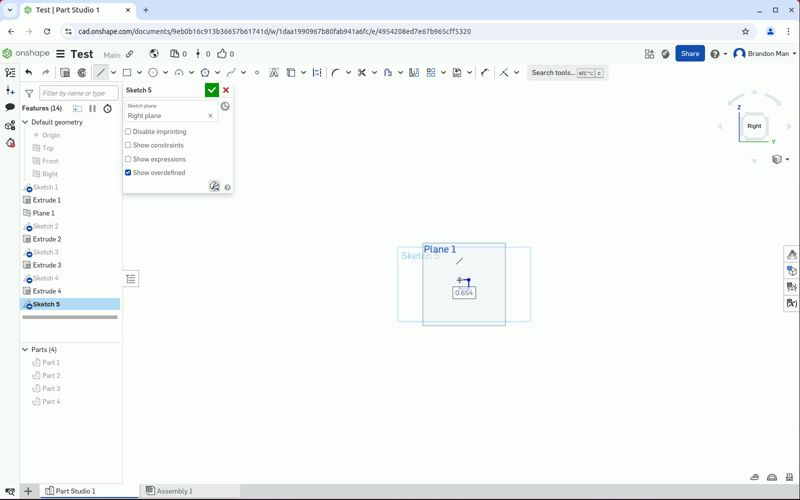
scroll(-6)
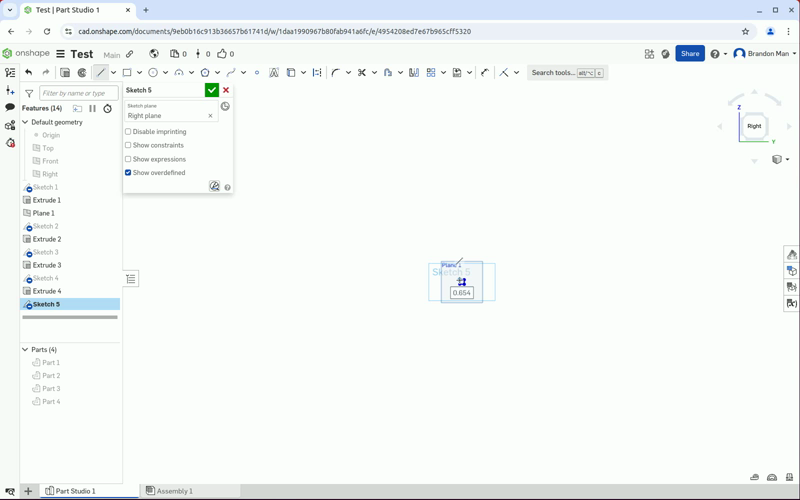
key_up(shift)
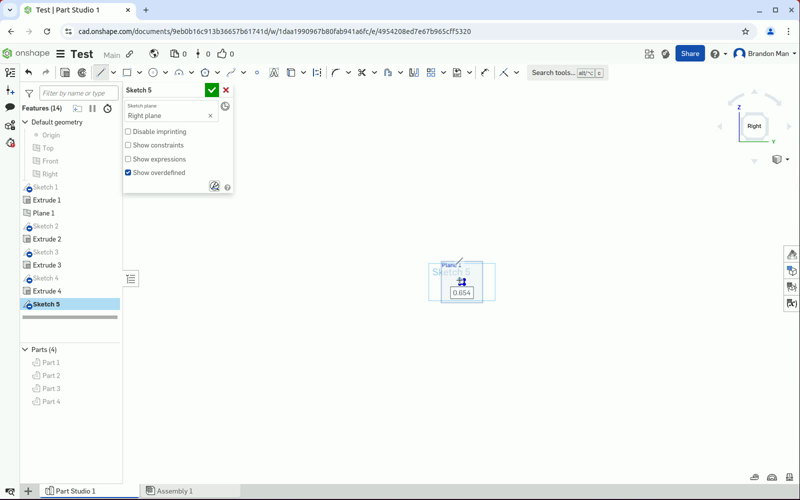
mouse_move(489, 279)
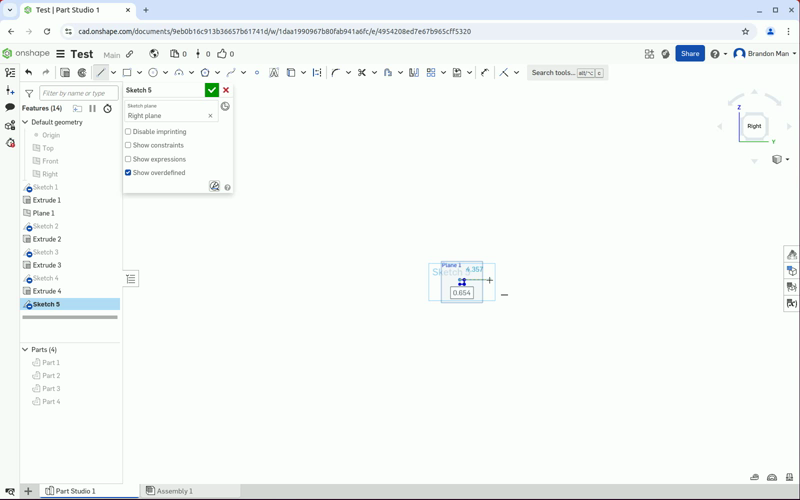
key_down(shift)
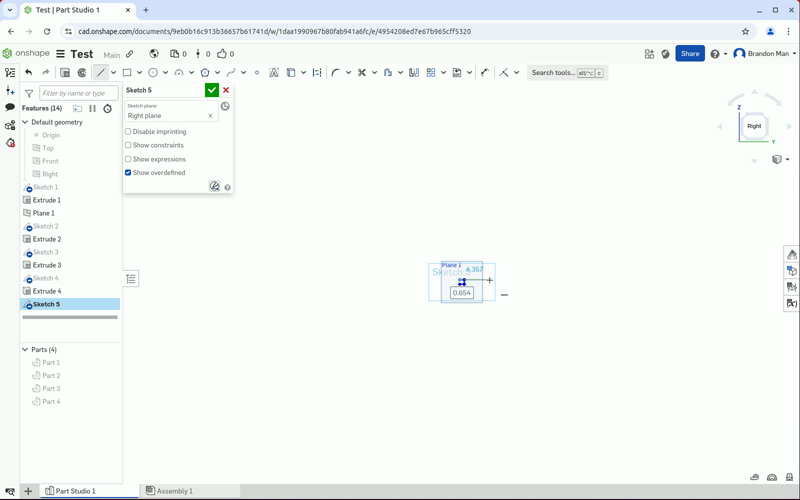
mouse_move(459, 284)
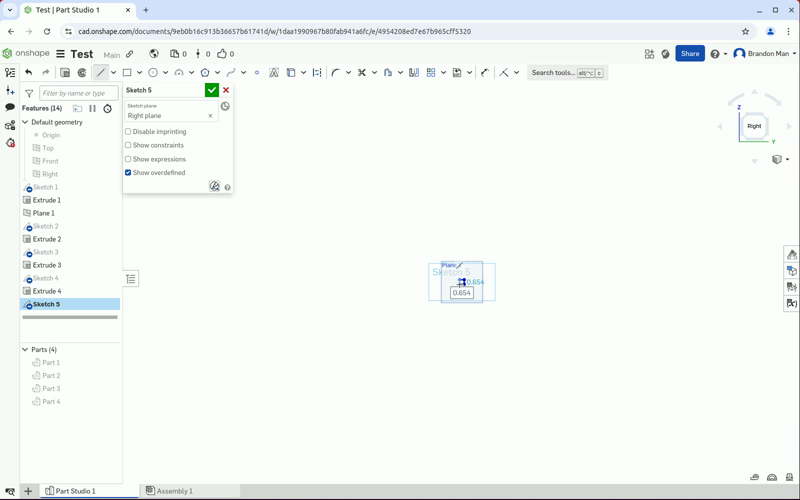
scroll(6)
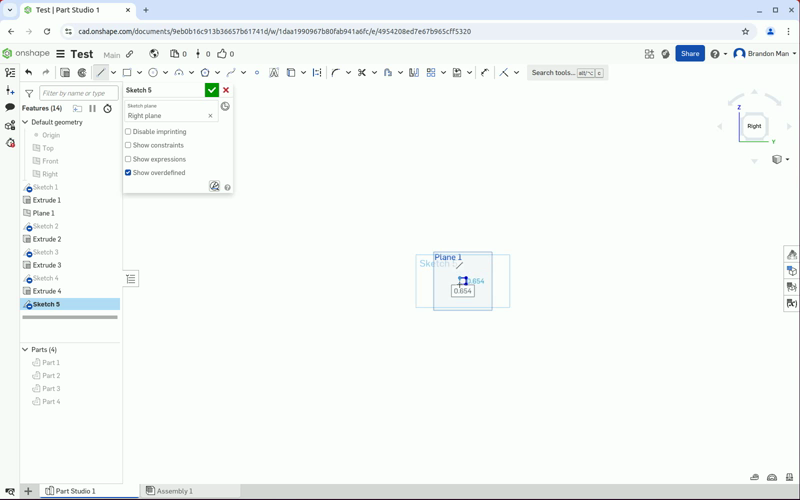
scroll(6)
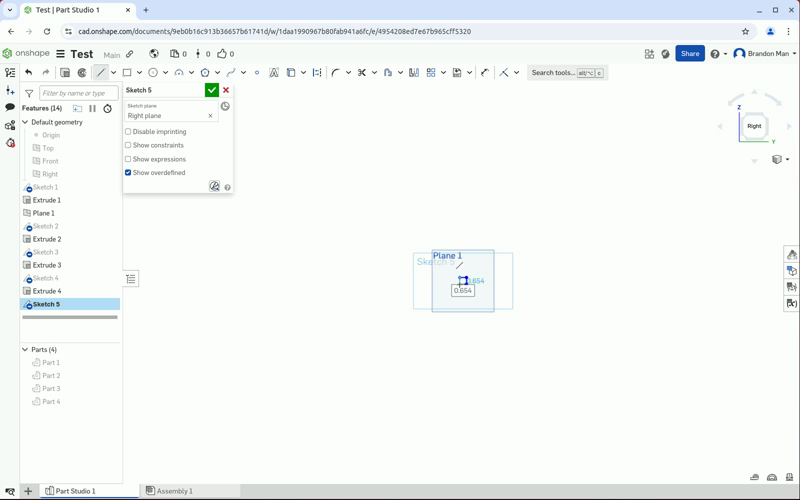
scroll(6)
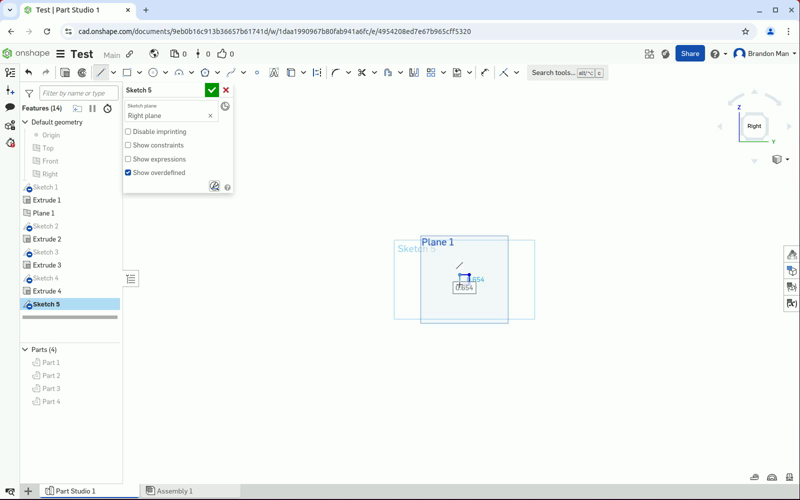
scroll(6)
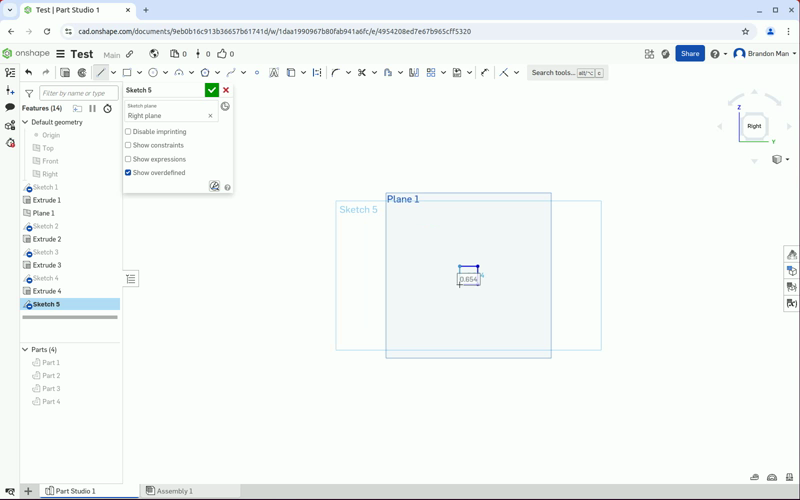
scroll(6)
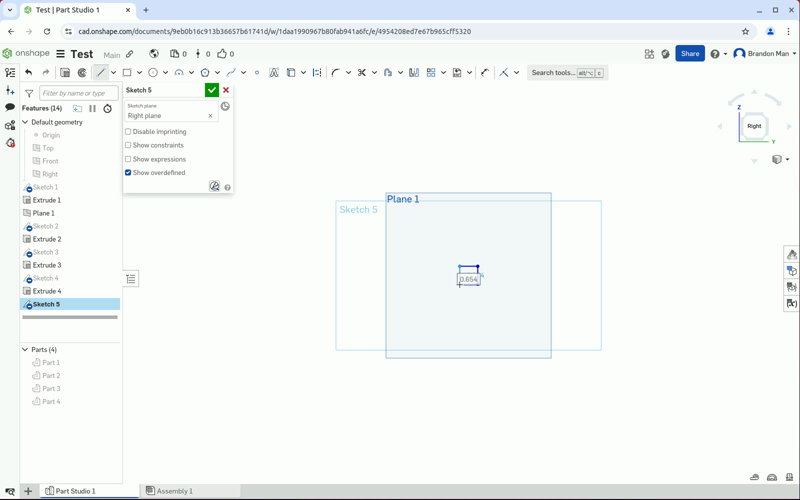
scroll(6)
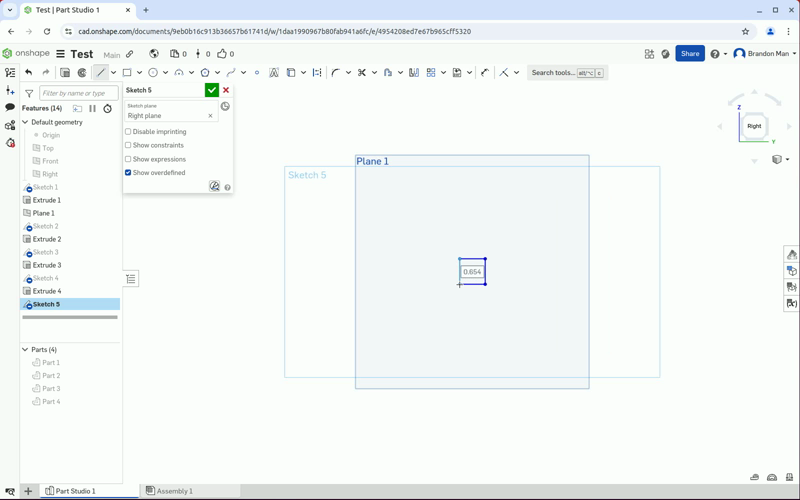
scroll(6)
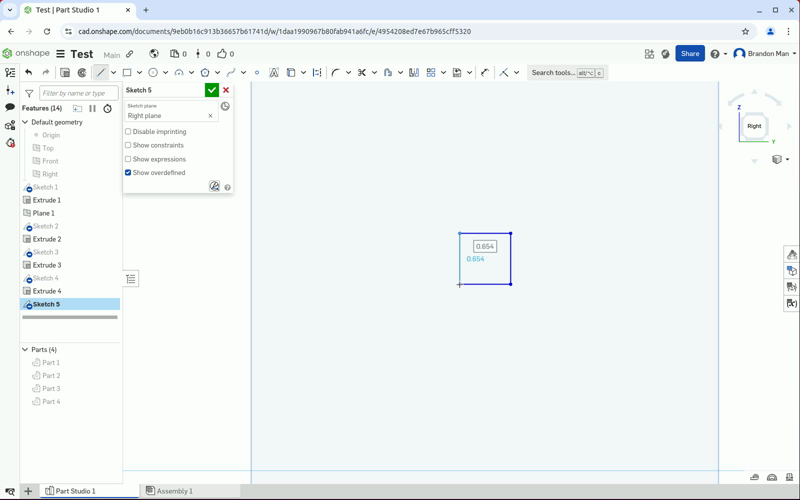
key_up(shift)
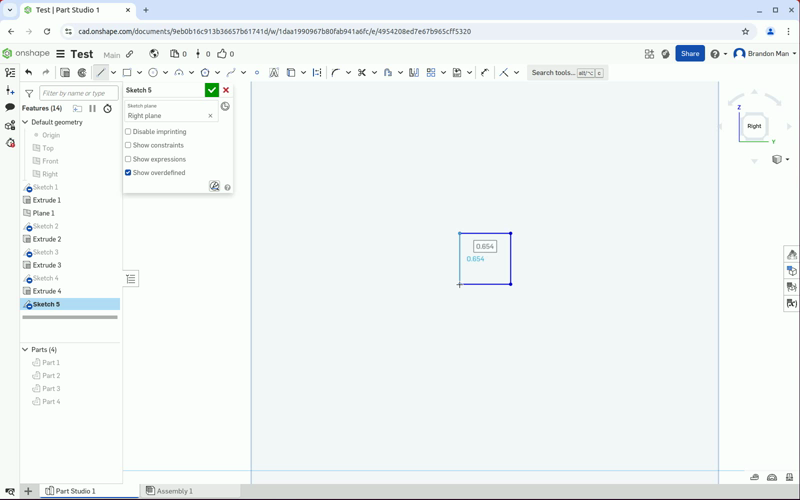
click(459, 284)
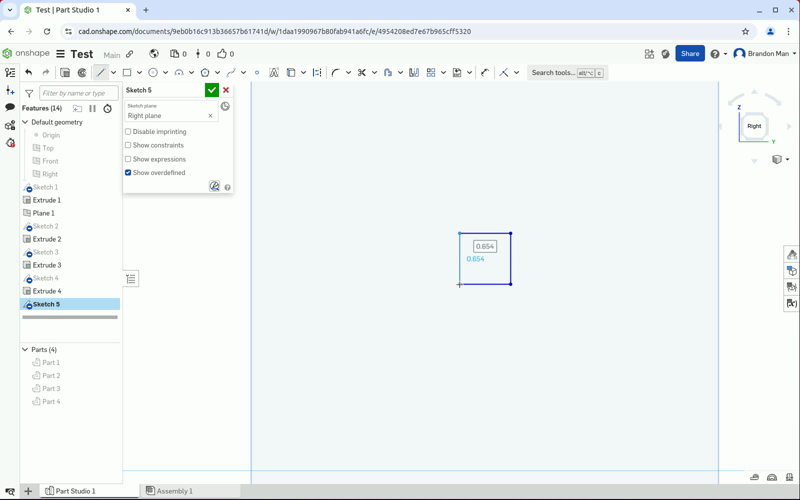
scroll(-6)
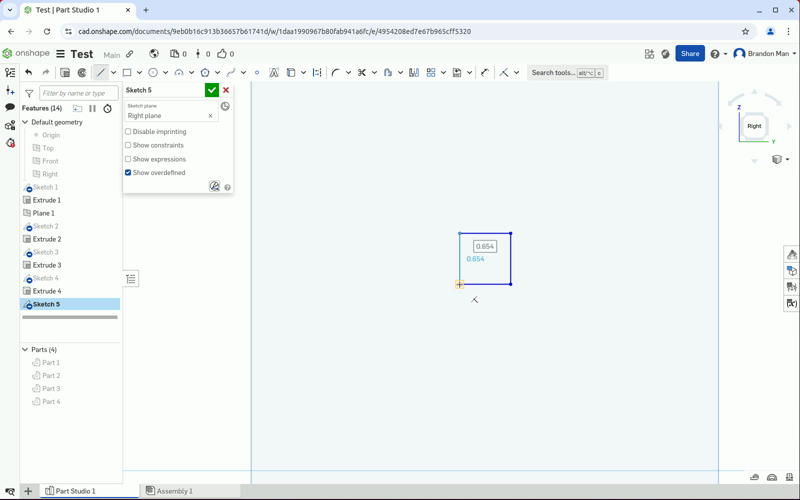
scroll(-6)
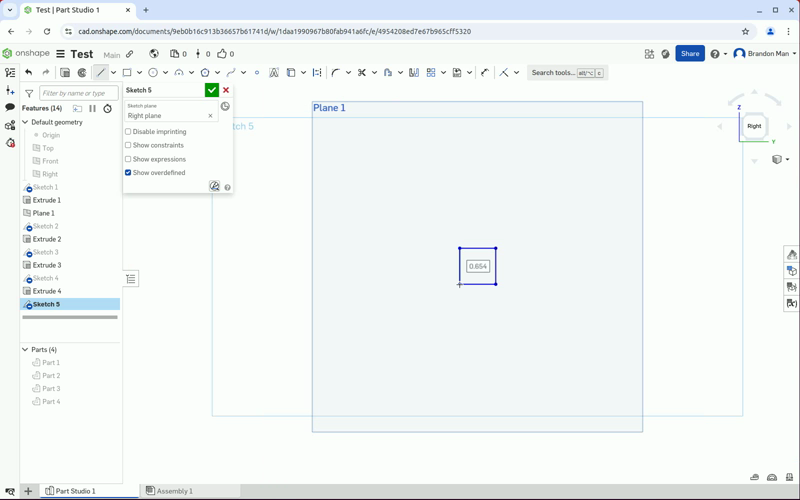
scroll(-6)
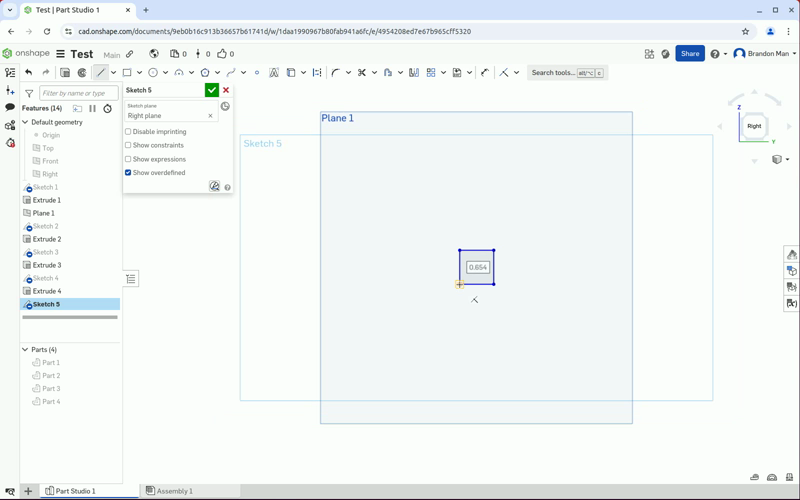
scroll(-6)
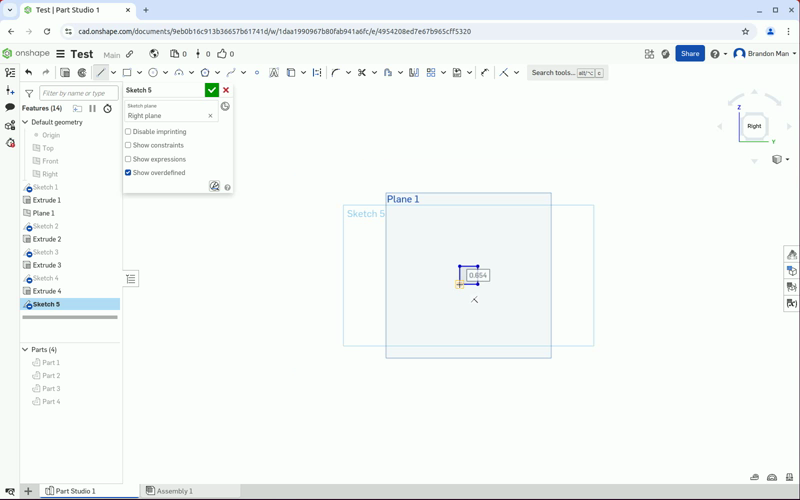
scroll(-6)
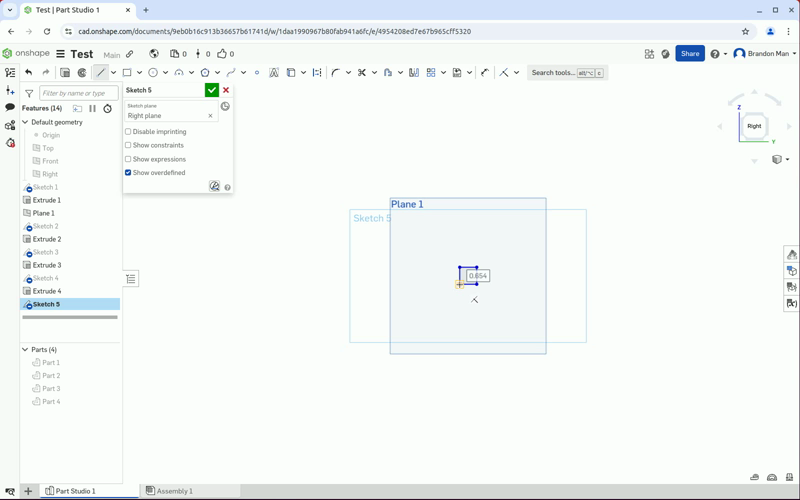
scroll(-6)
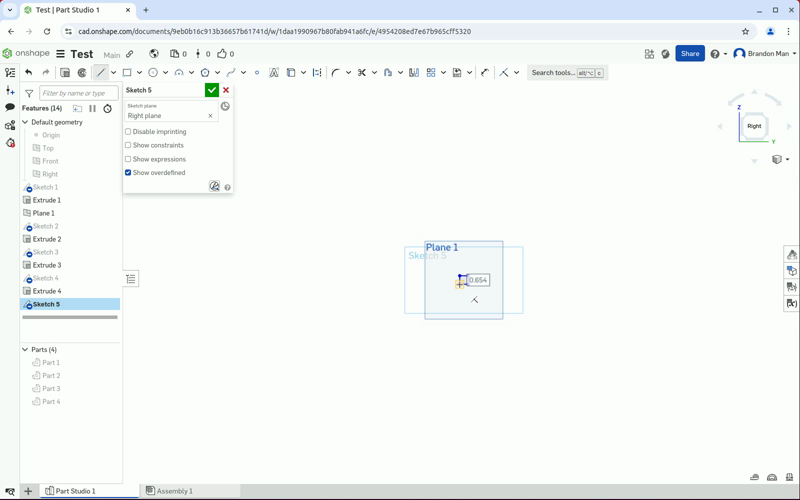
scroll(-6)
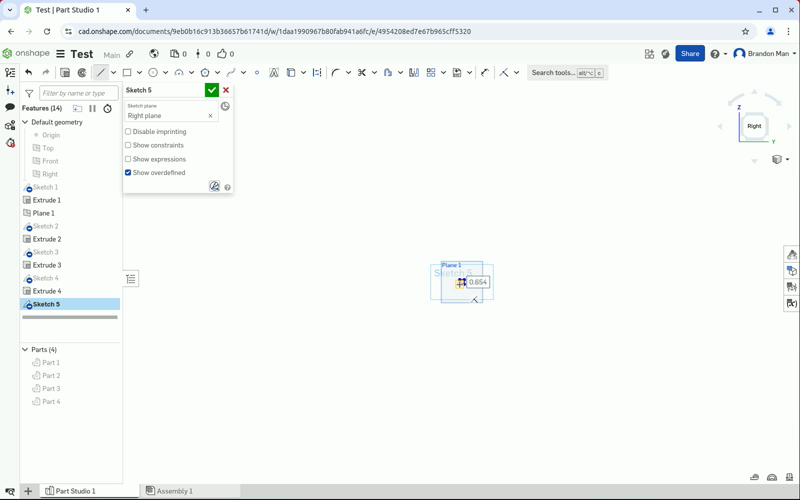
key(esc)
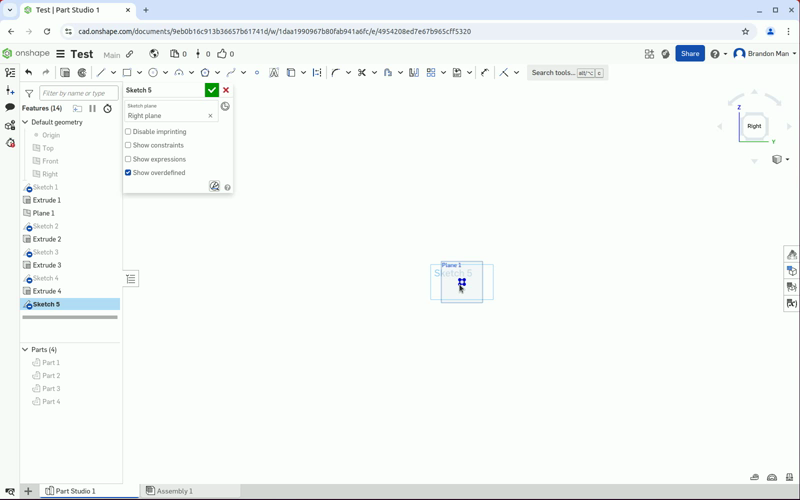
mouse_move(462, 281)
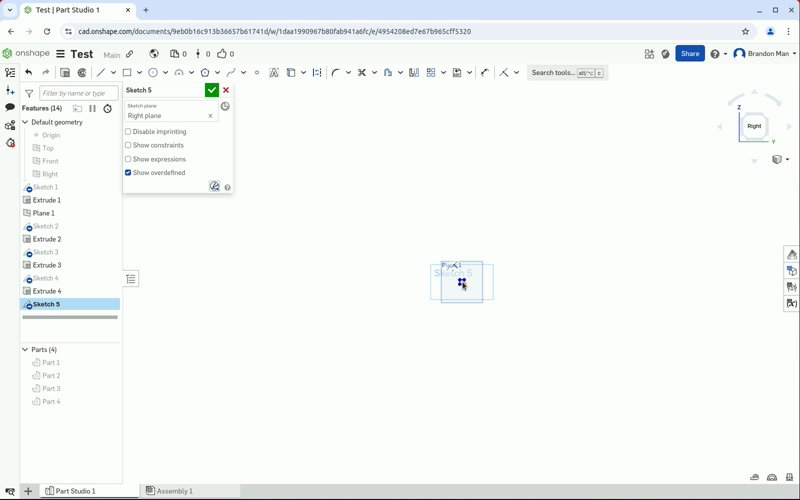
scroll(6)
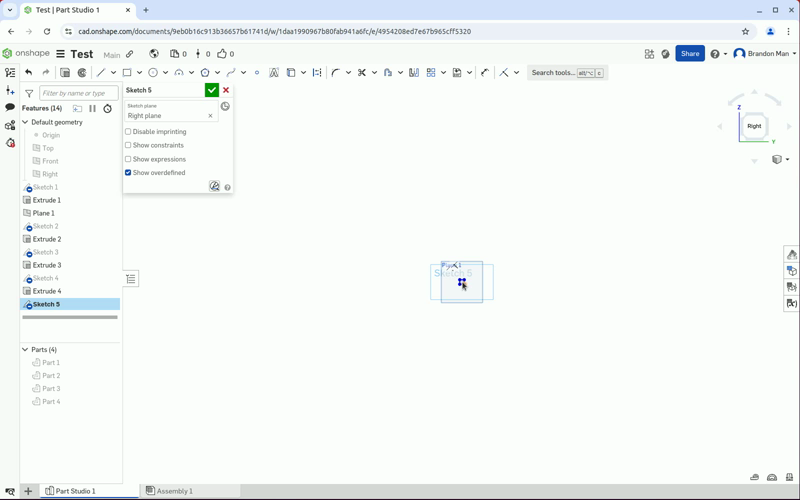
scroll(6)
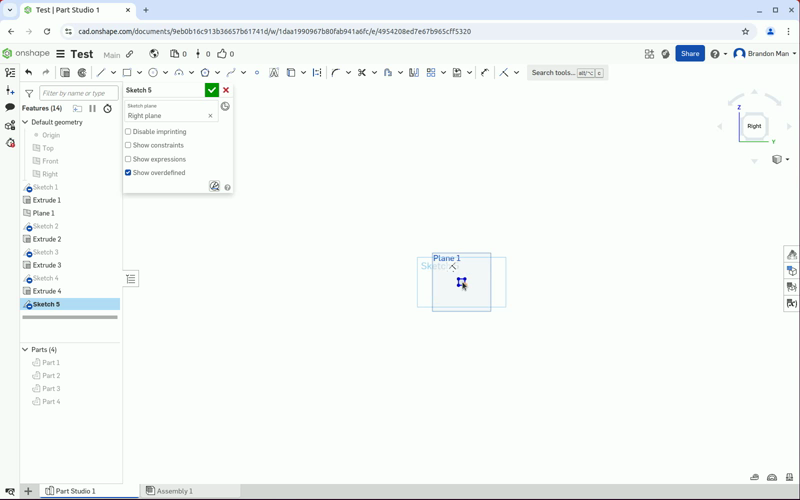
scroll(6)
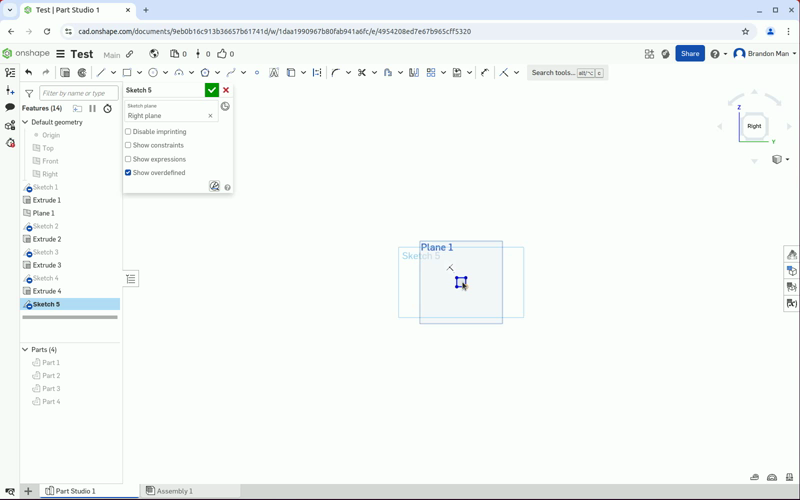
scroll(6)
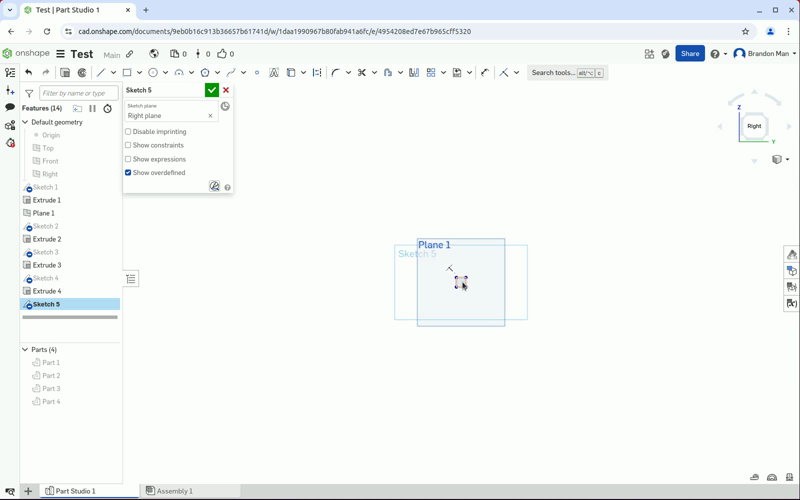
scroll(6)
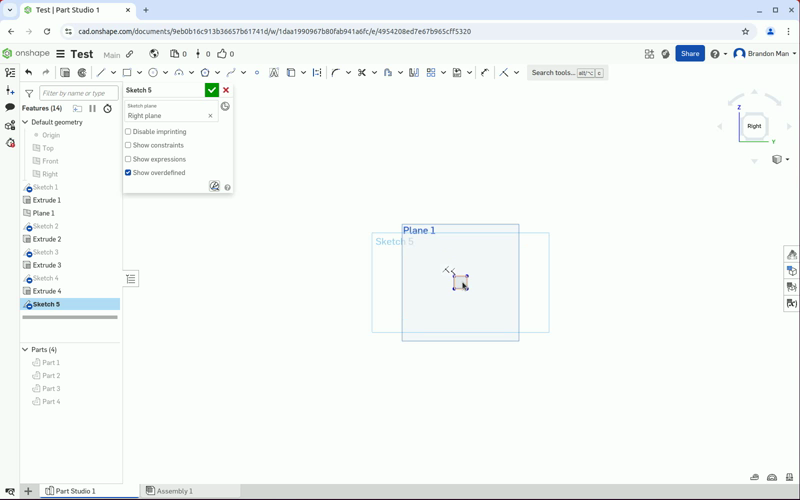
scroll(6)
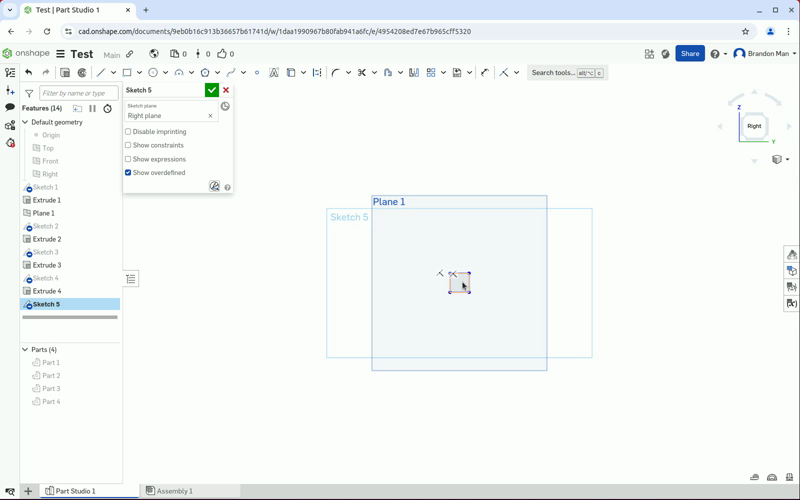
scroll(6)
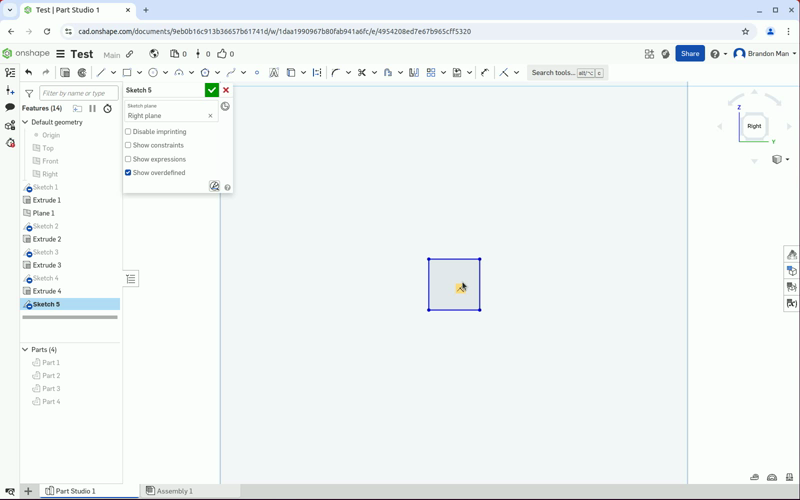
click(462, 281)
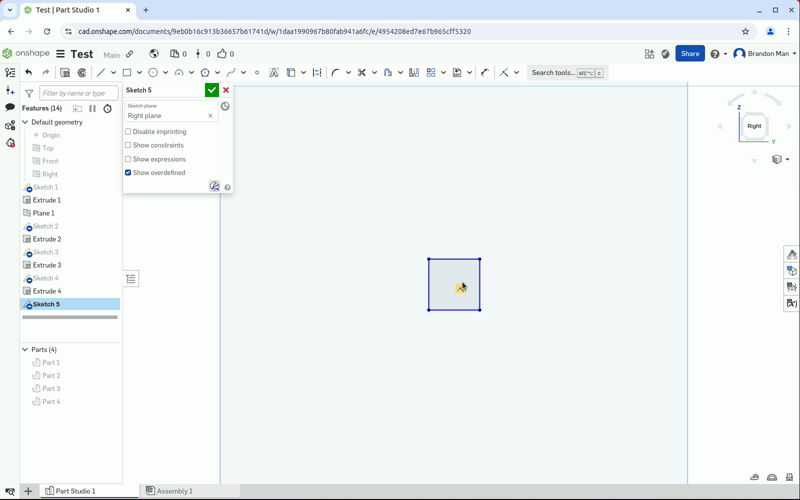
scroll(-6)
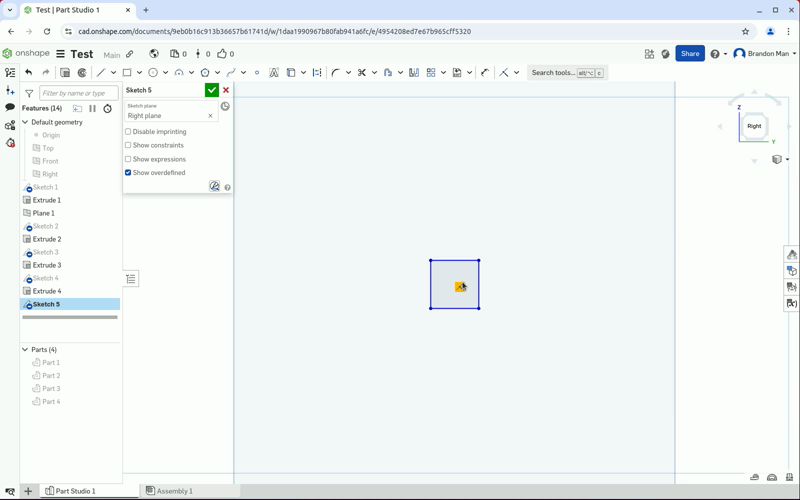
scroll(-6)
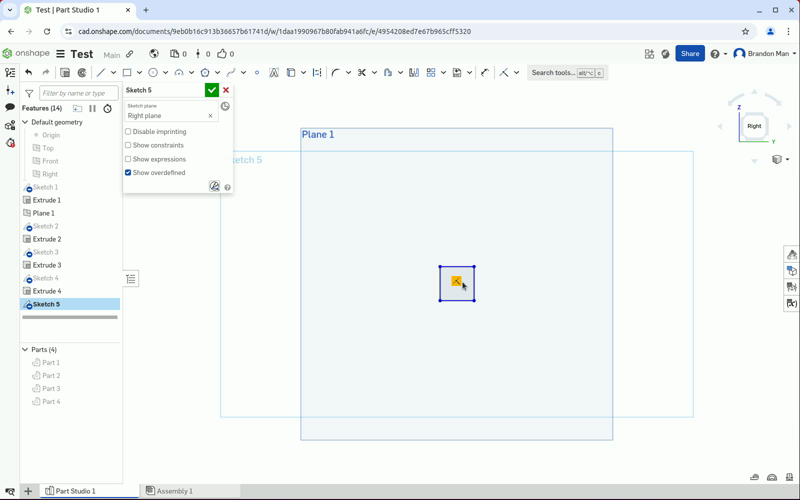
scroll(-6)
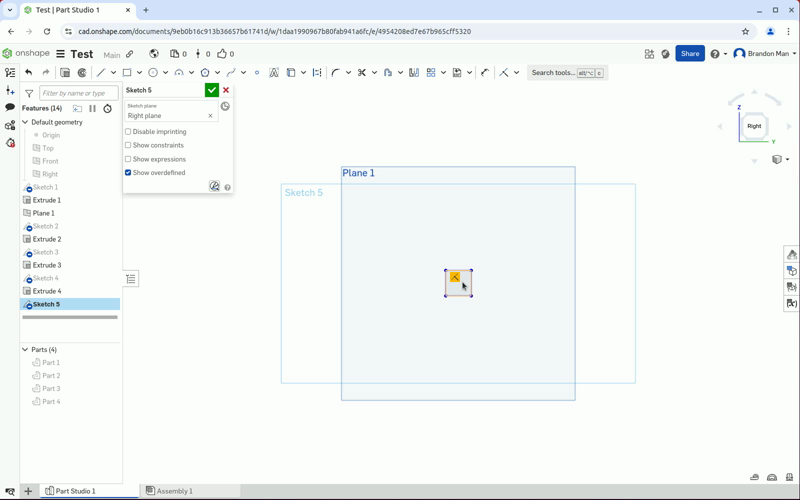
scroll(-6)
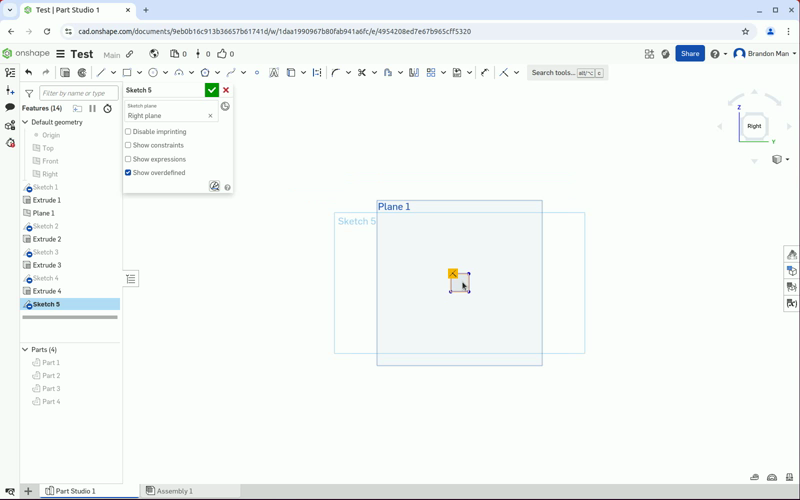
scroll(-6)
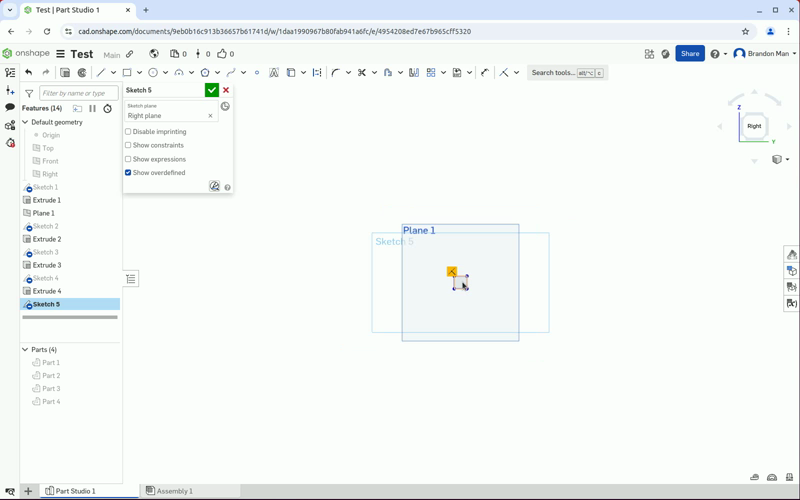
scroll(-6)
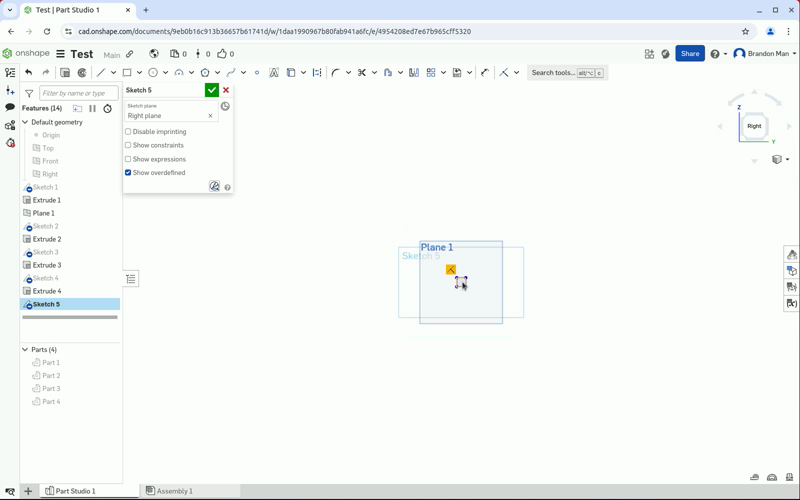
scroll(-6)
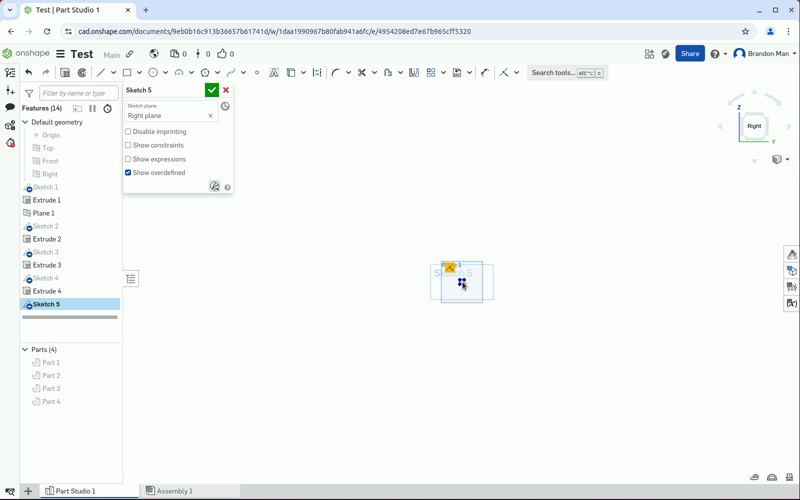
mouse_move(73, 352)
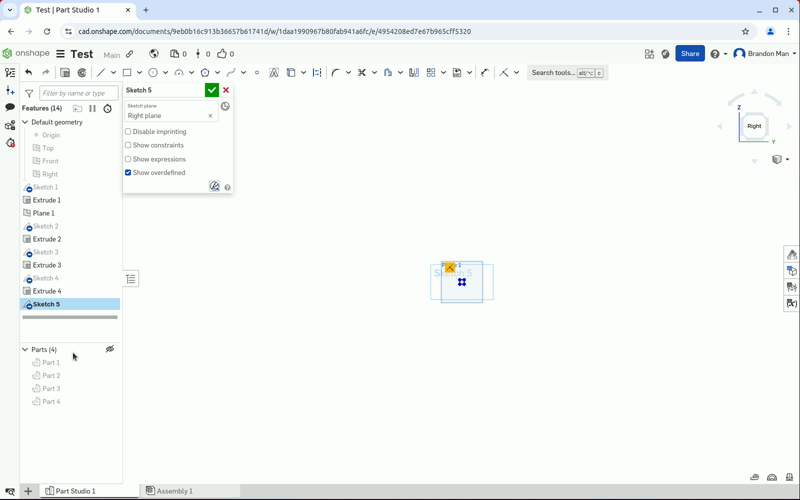
key(shift+y)
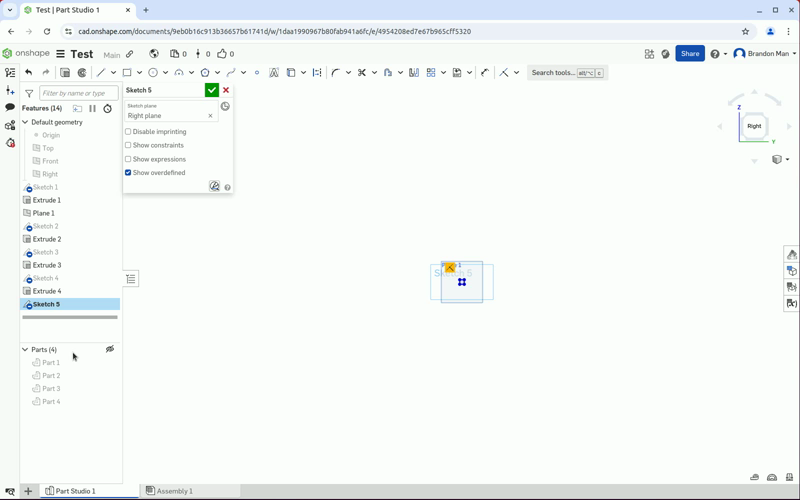
key(shift+e)
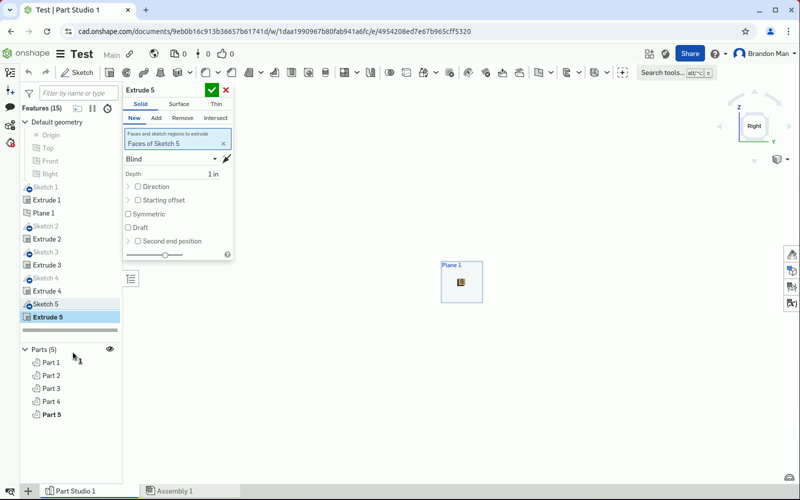
mouse_move(143, 106)
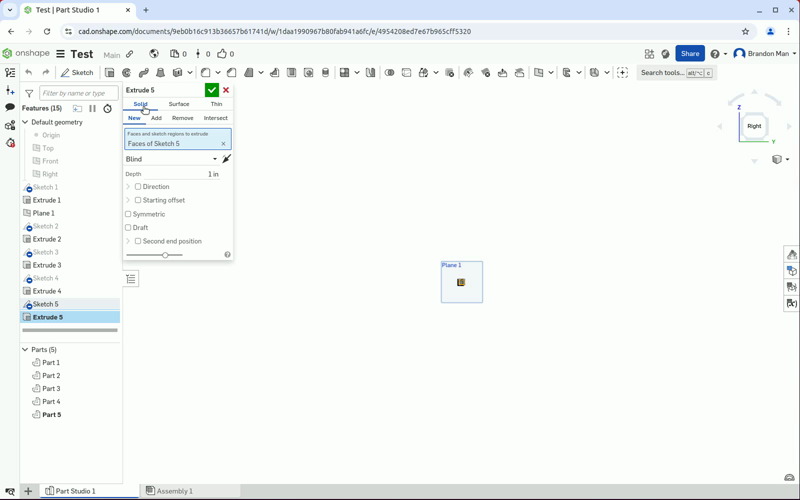
click(143, 106)
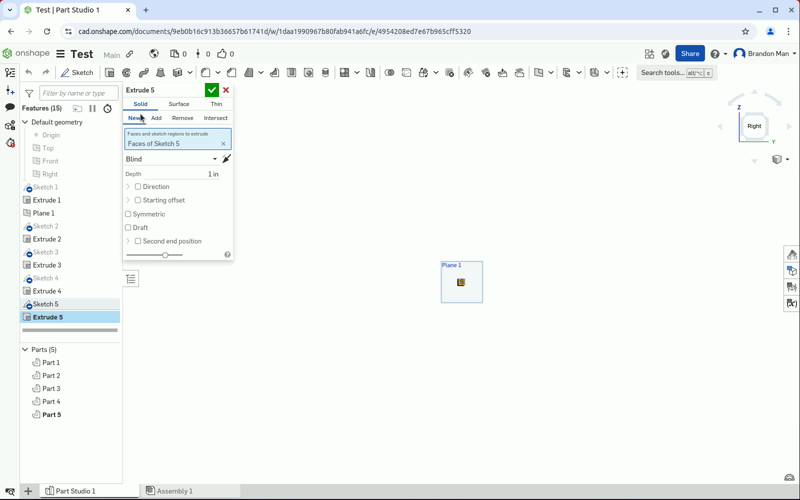
mouse_move(137, 120)
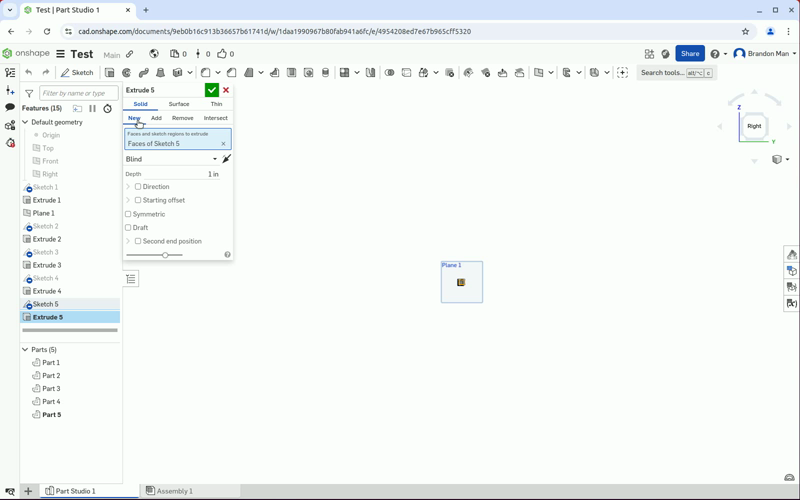
click(137, 120)
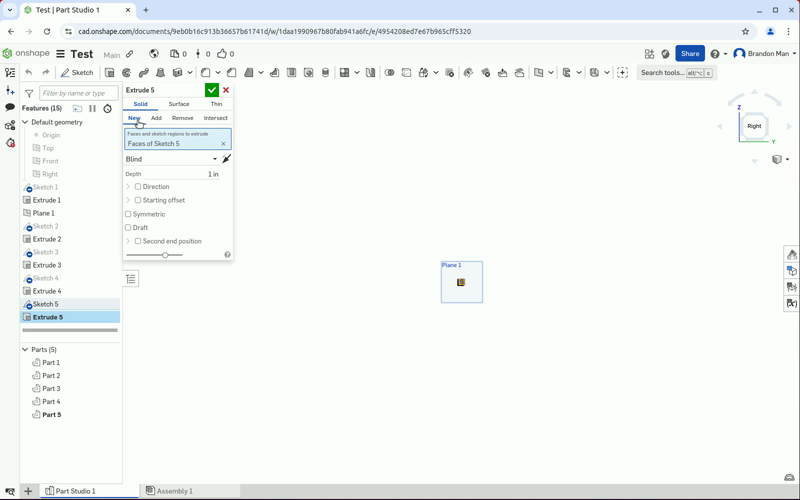
key(tab, 4)
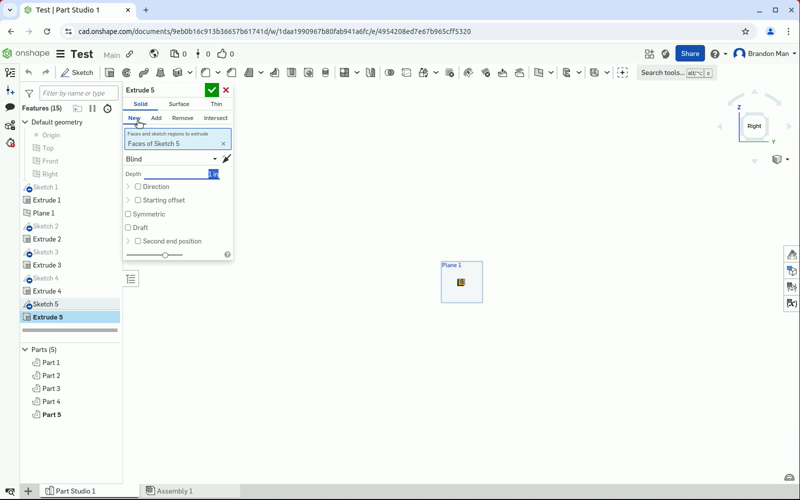
text(-0.241)
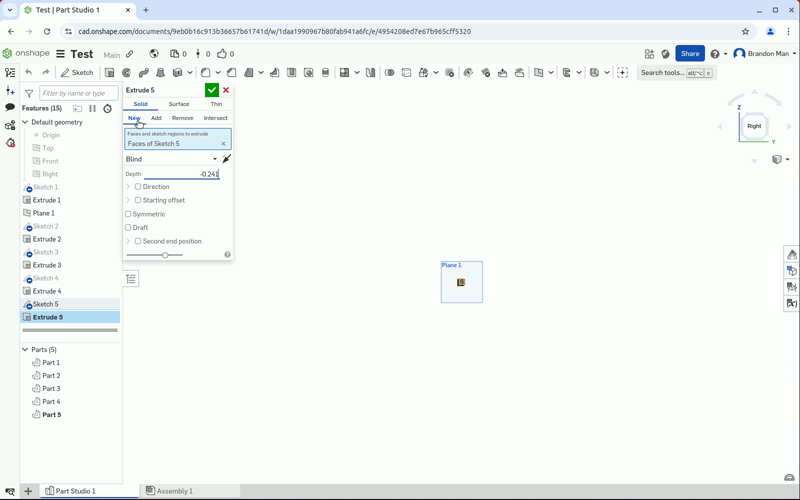
key(enter)
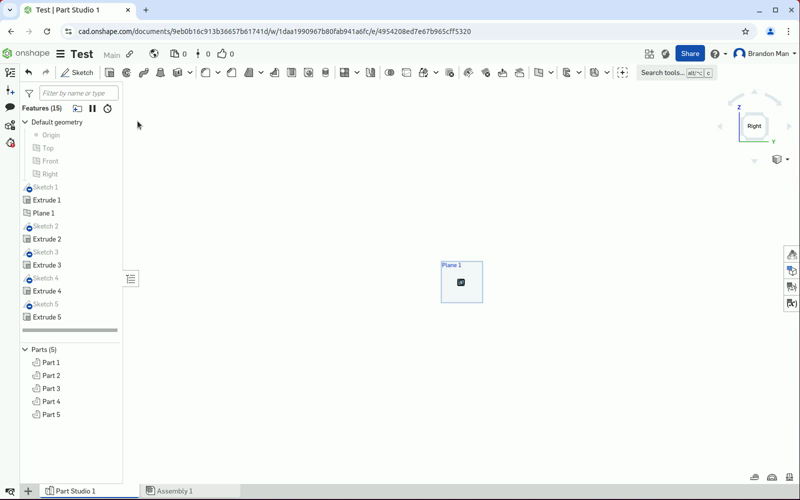
key(shift+h)
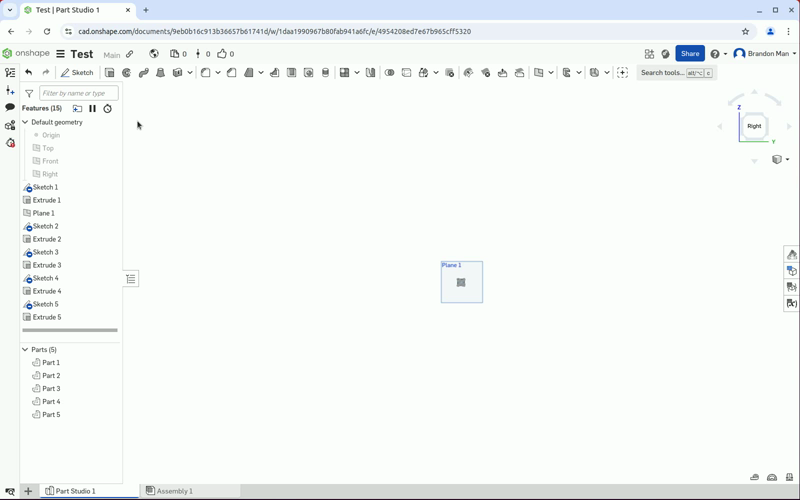
key(shift+h)
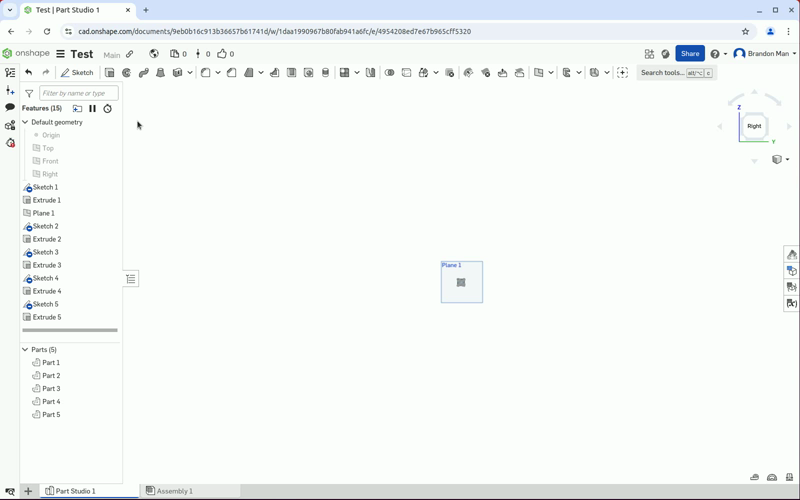
key(shift+7)
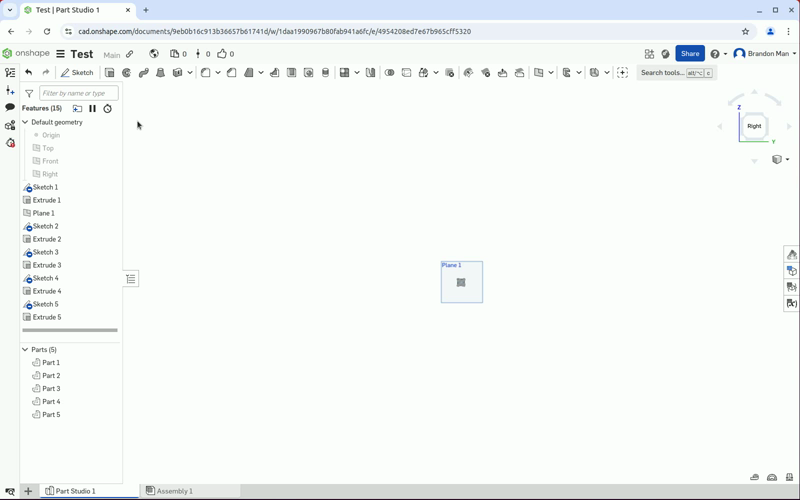
key(right, 2)
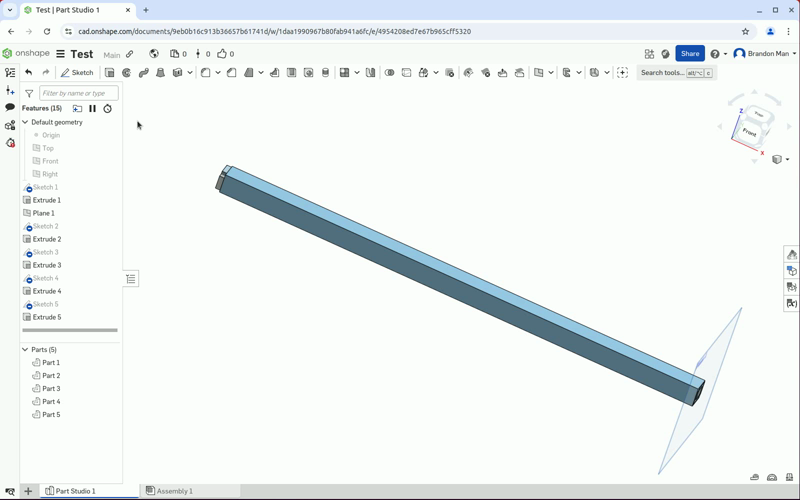
key(down, 2)
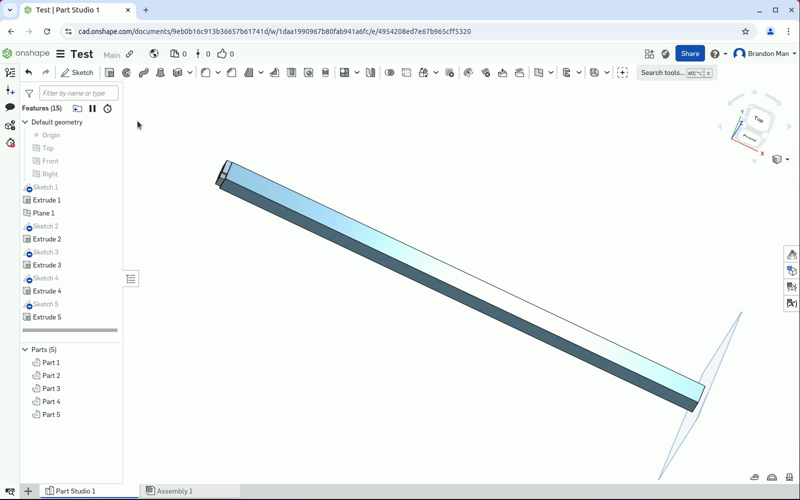
key(up, 2)
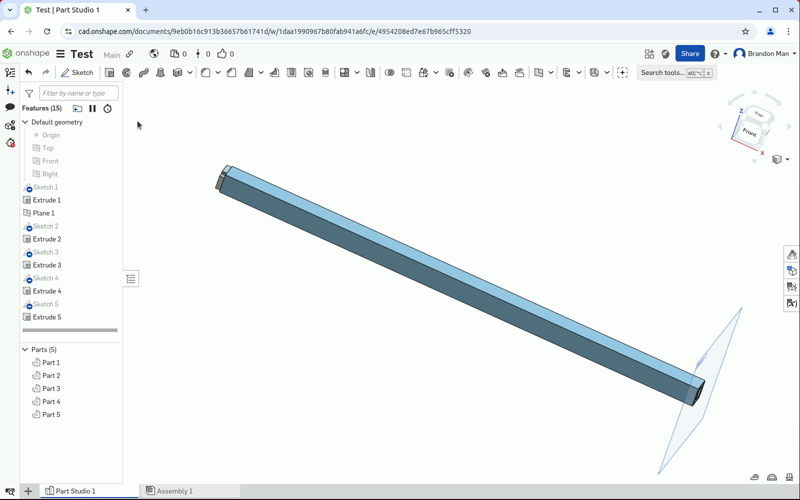
key(left, 2)
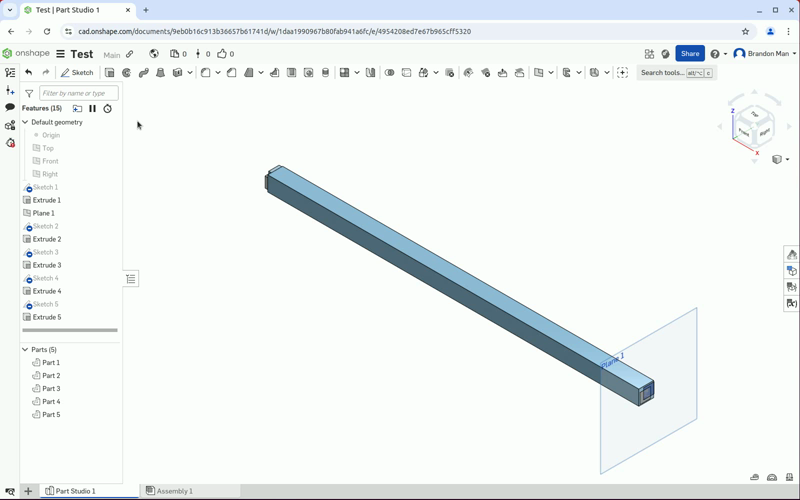
mouse_move(73, 189)
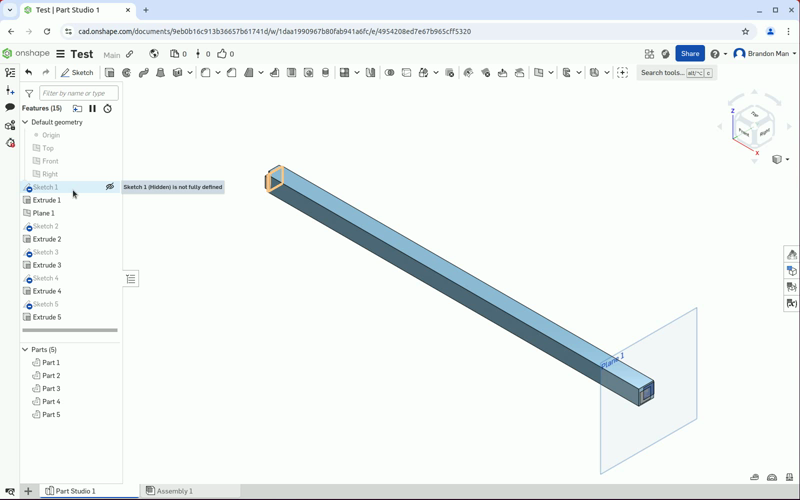
click(73, 189)